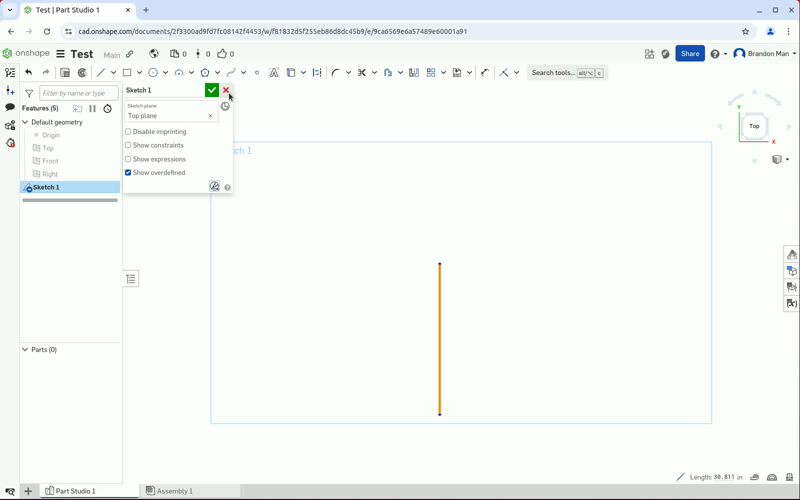
key(shift+h)
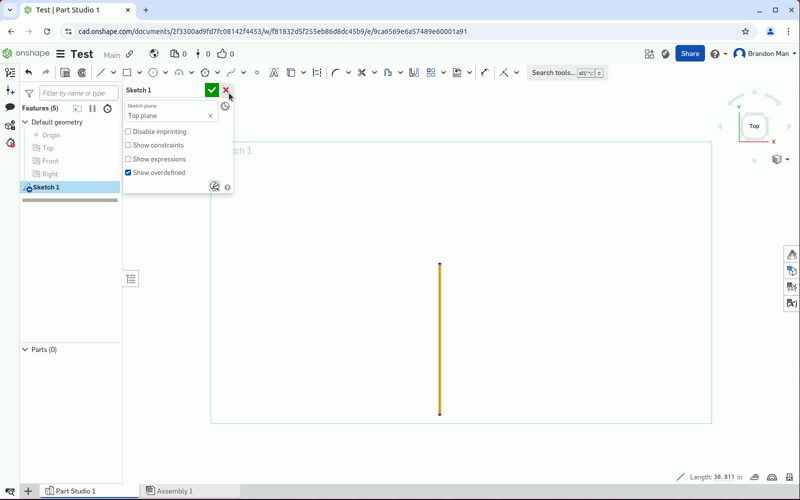
key(shift+s)
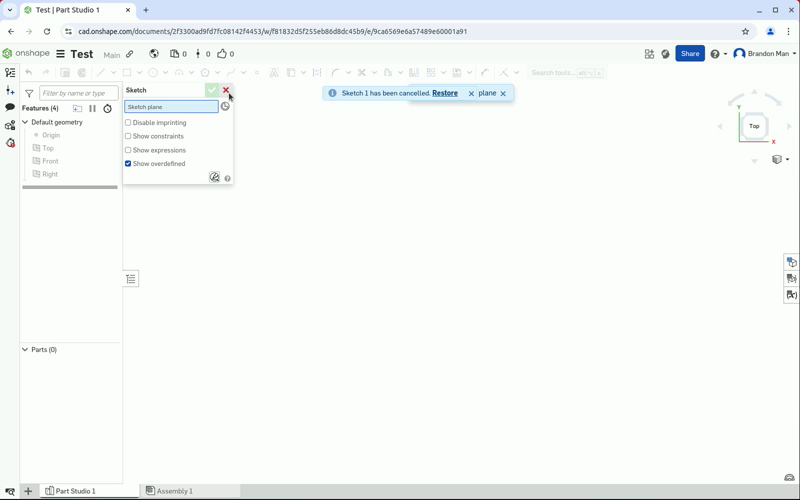
mouse_move(73, 150)
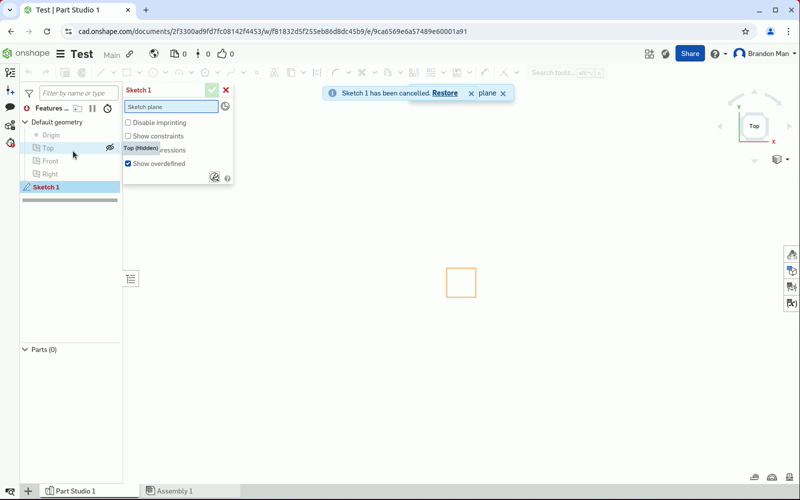
click(73, 150)
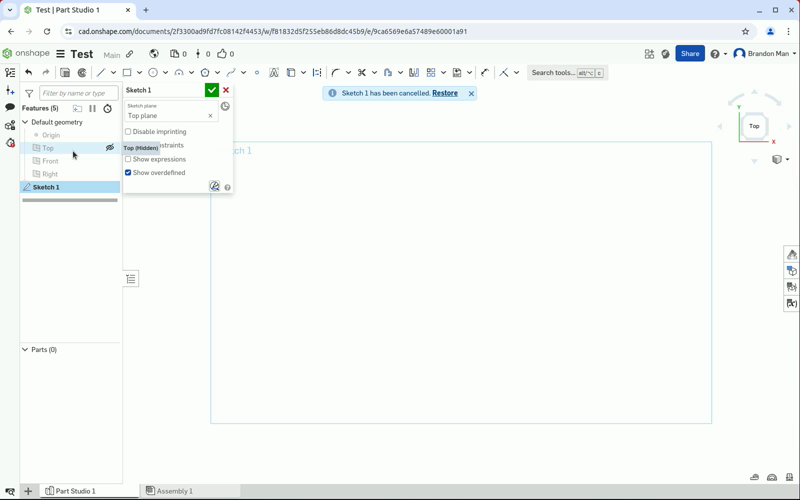
mouse_move(73, 352)
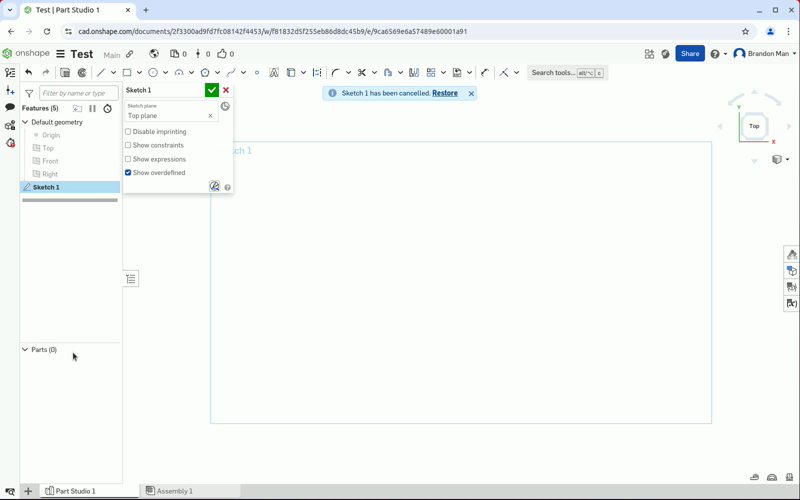
key(y)
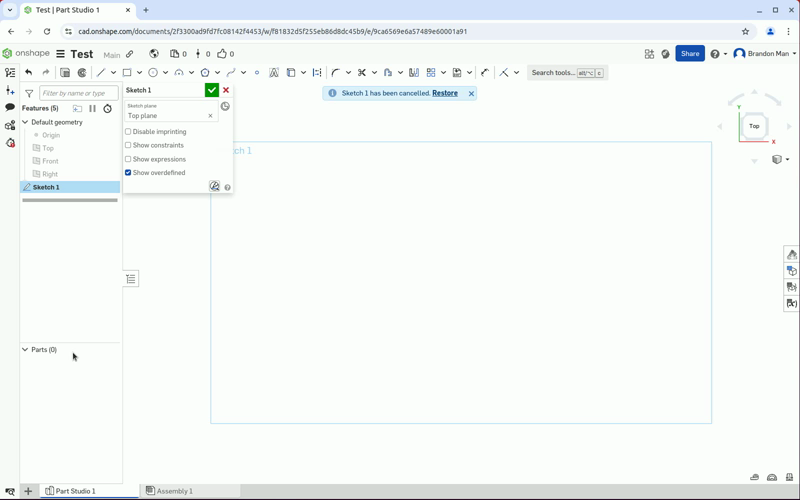
key(l)
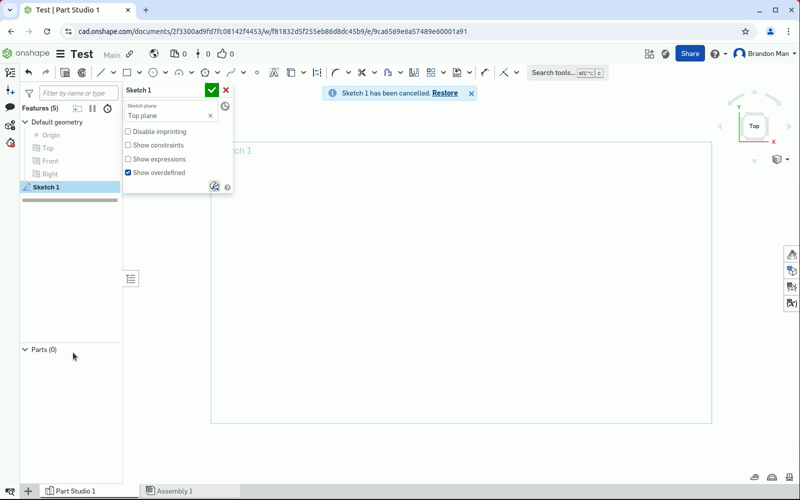
key_down(shift)
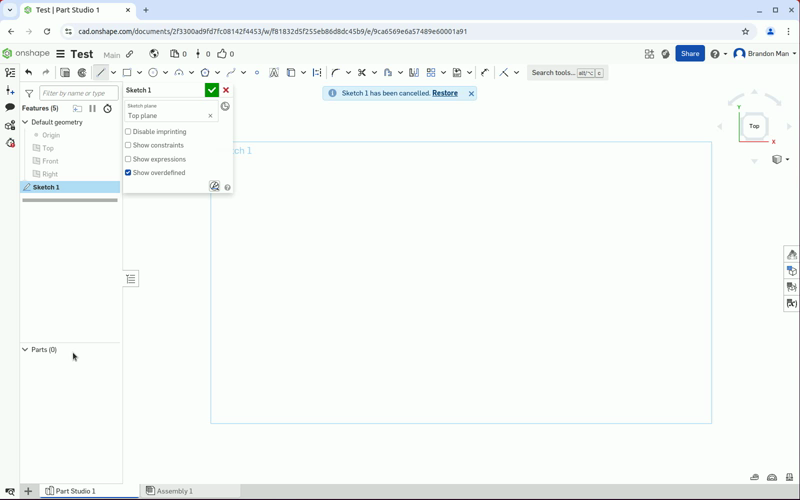
mouse_move(430, 238)
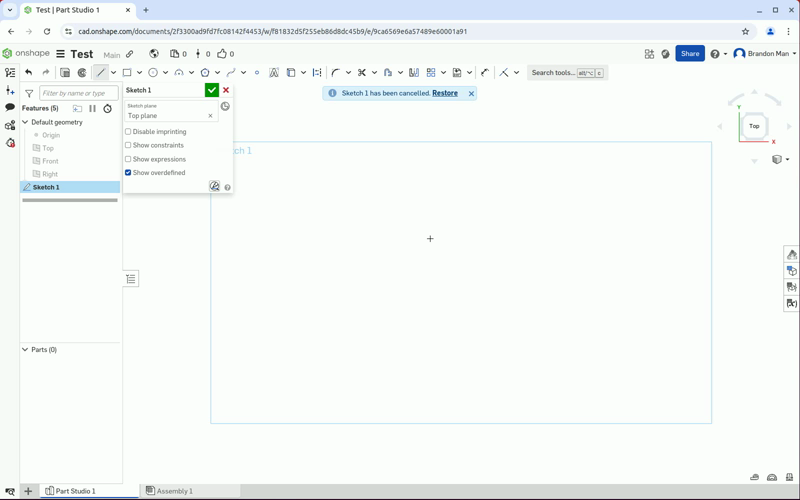
click(430, 238)
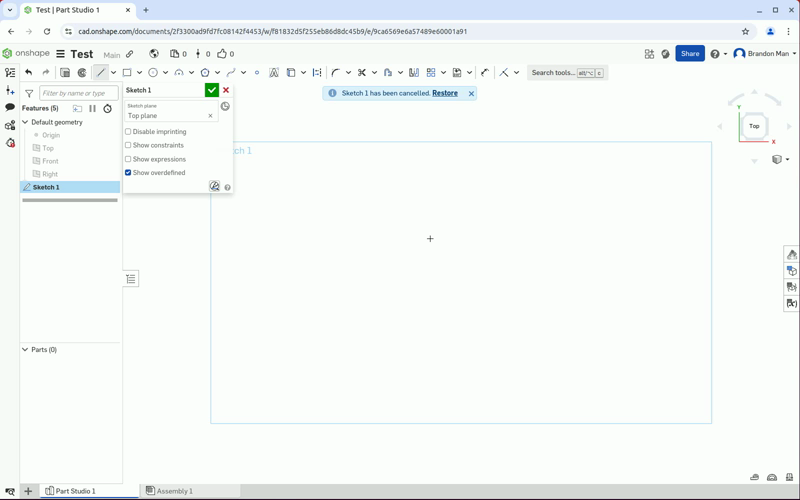
key_up(shift)
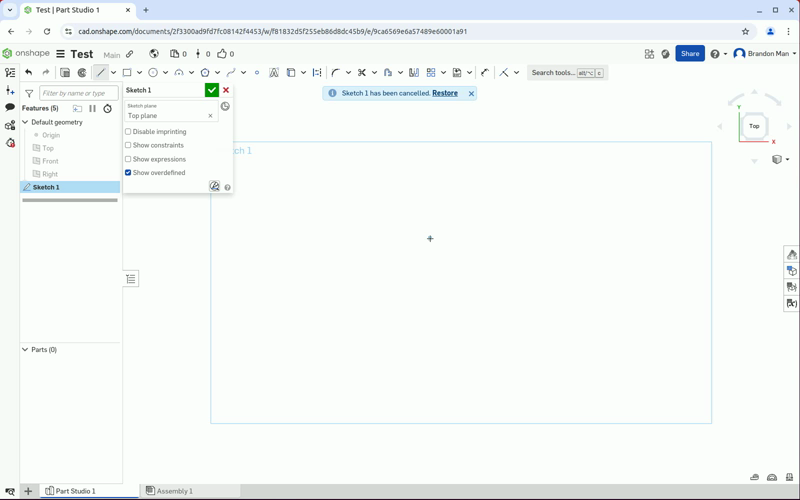
key_down(shift)
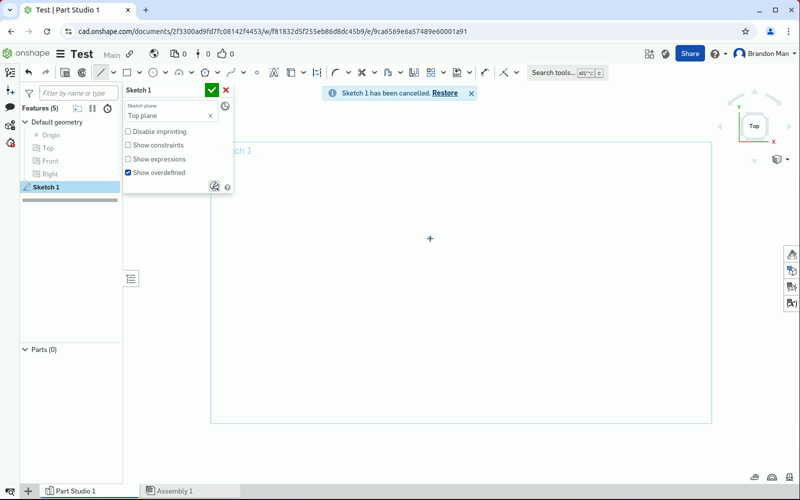
mouse_move(460, 238)
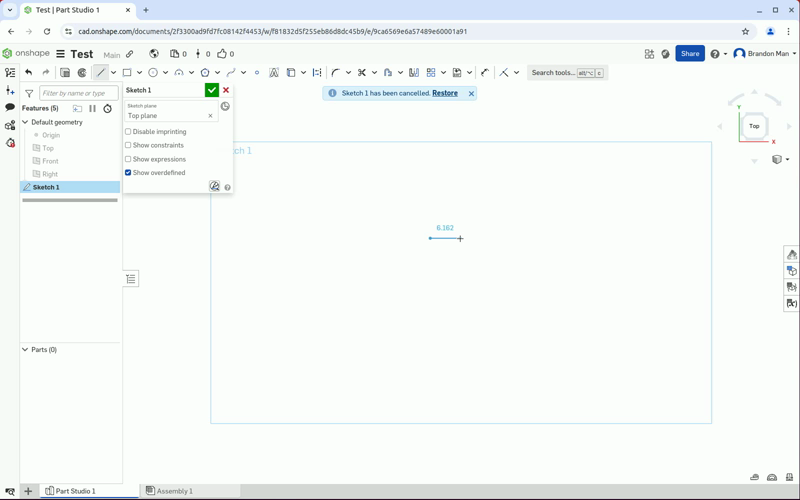
mouse_move(436, 238)
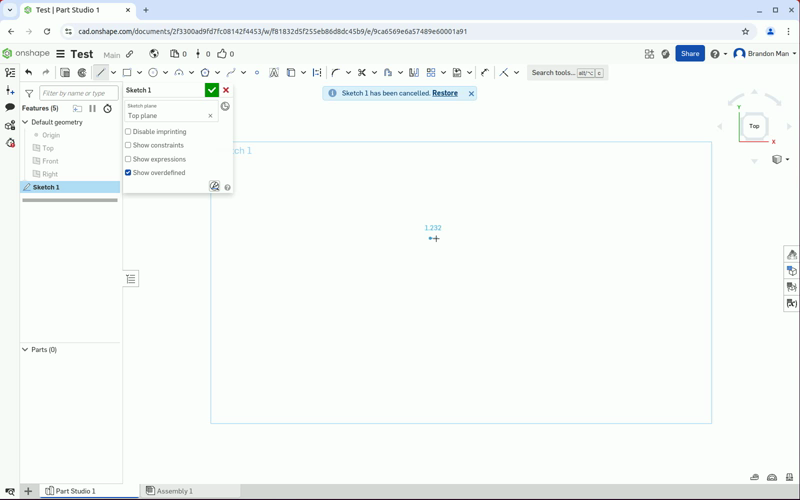
scroll(6)
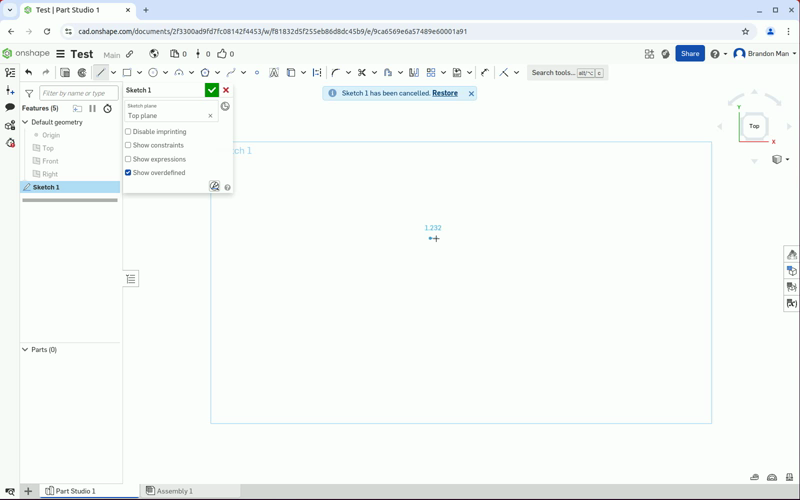
scroll(6)
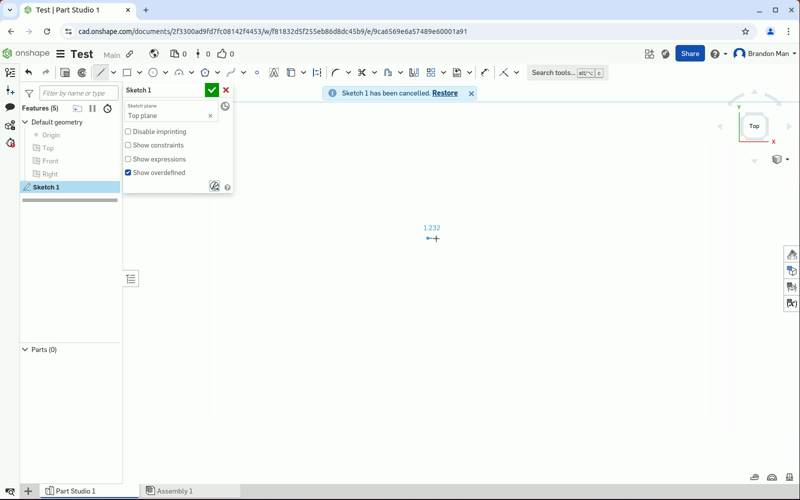
scroll(6)
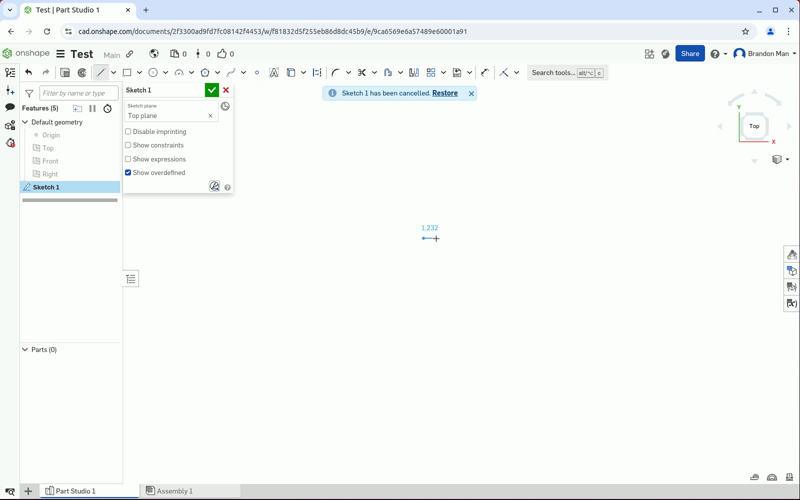
scroll(6)
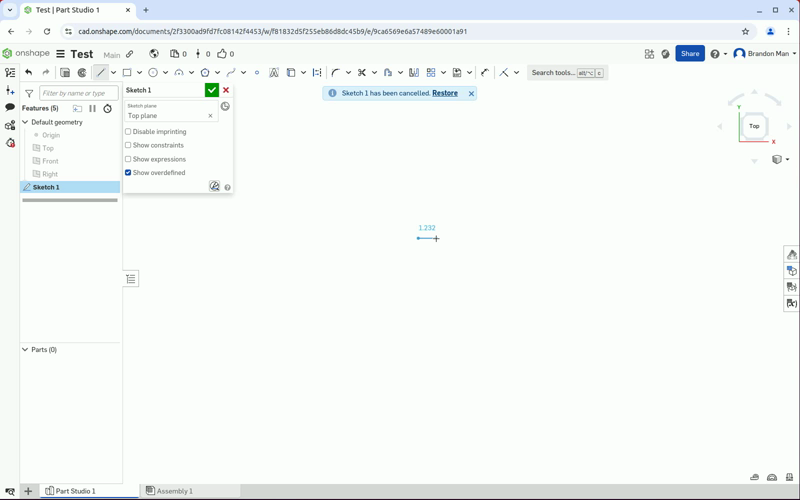
scroll(6)
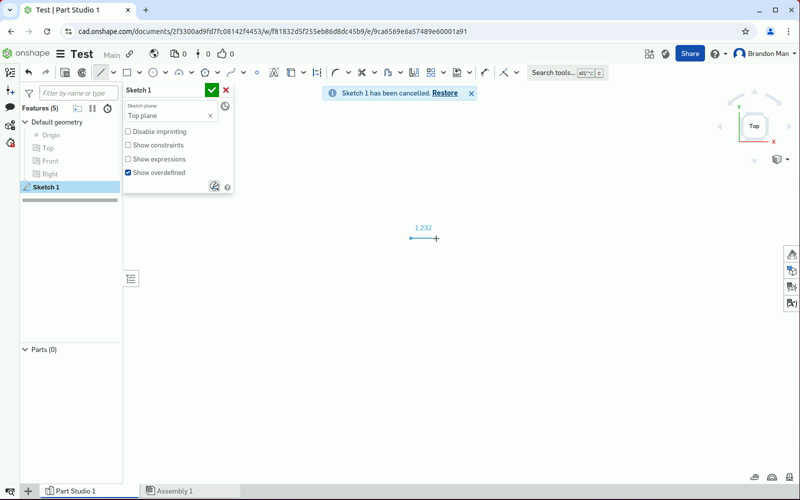
scroll(6)
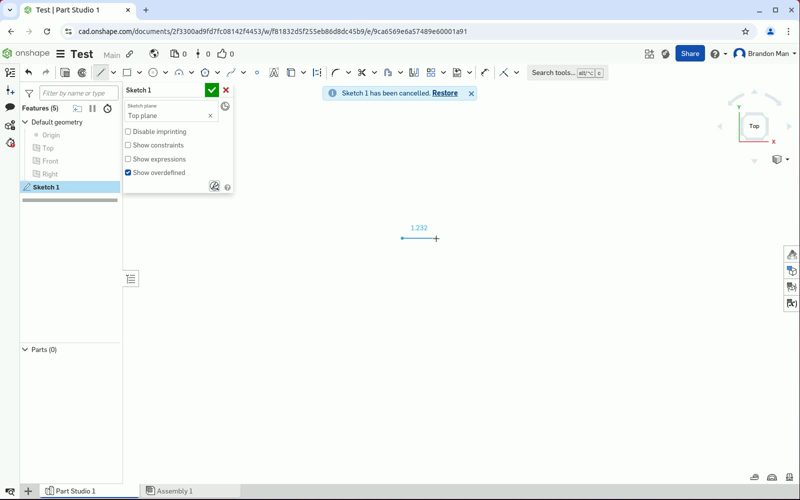
scroll(6)
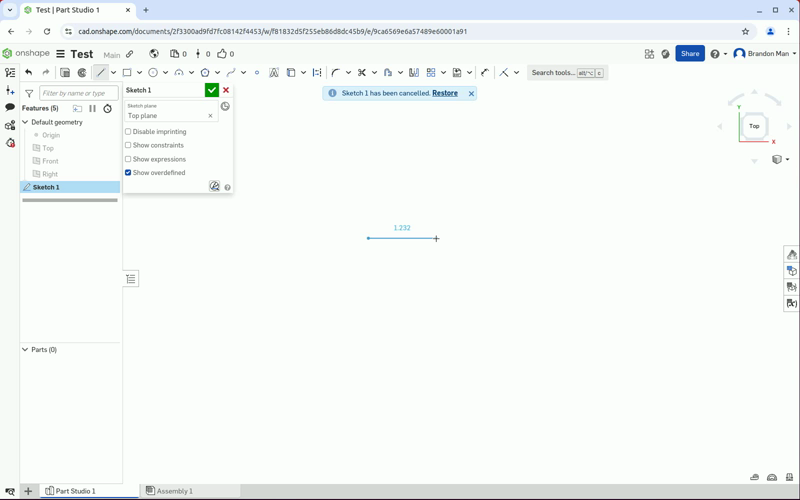
click(436, 238)
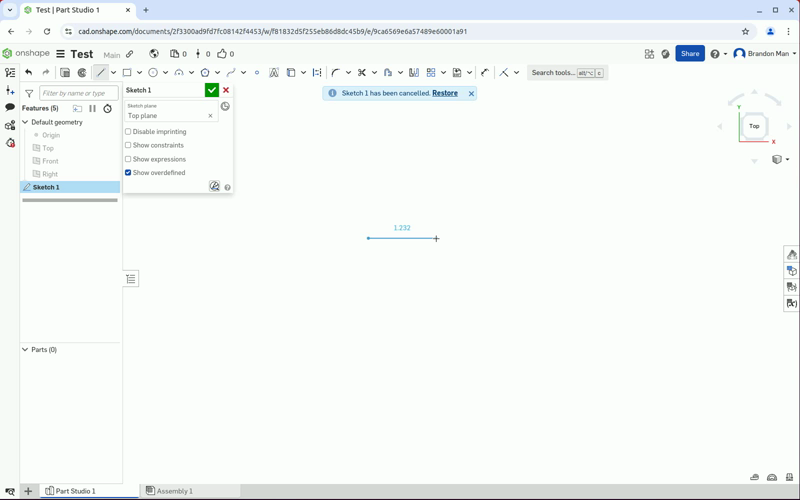
scroll(-6)
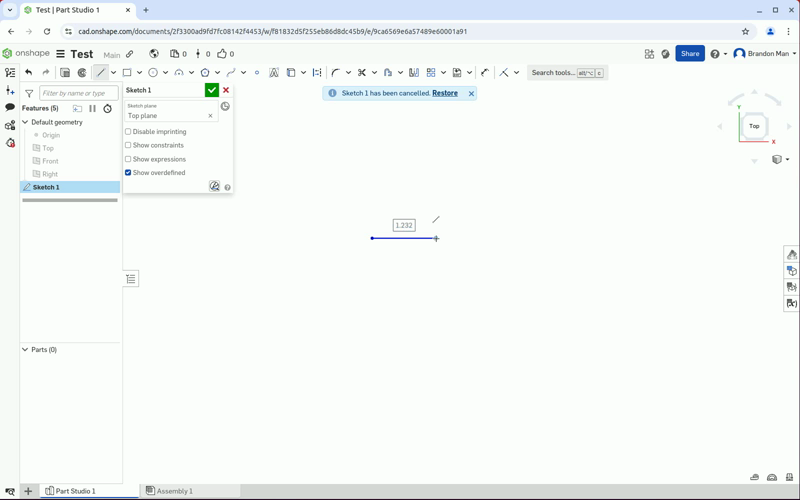
scroll(-6)
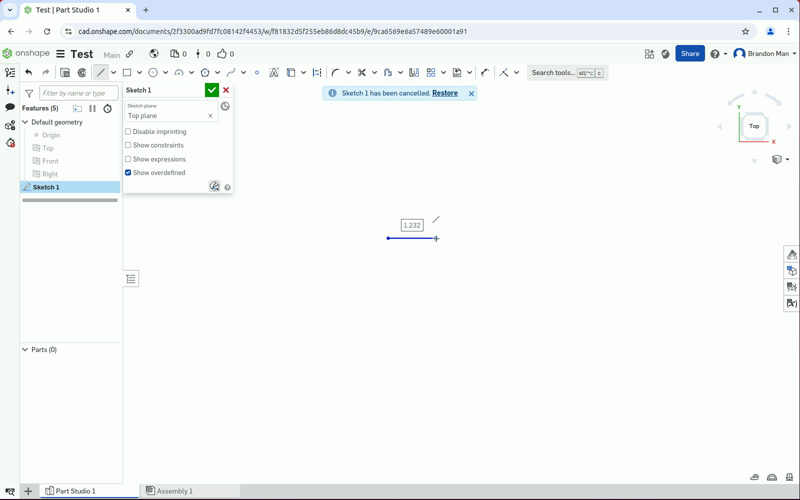
scroll(-6)
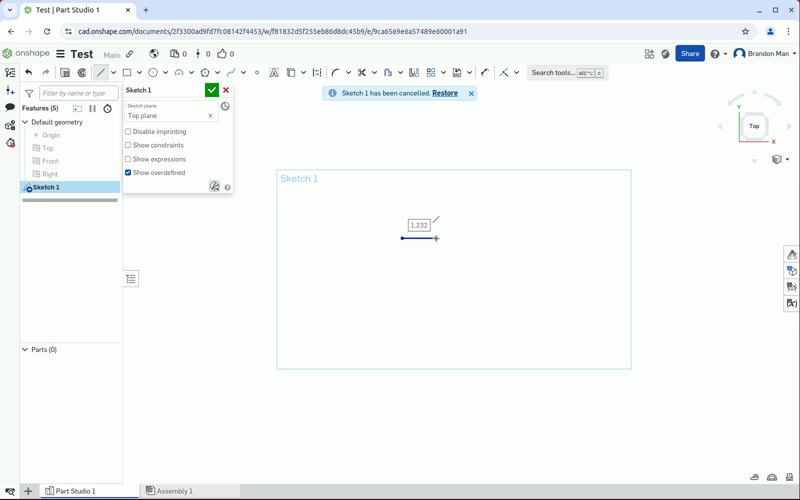
scroll(-6)
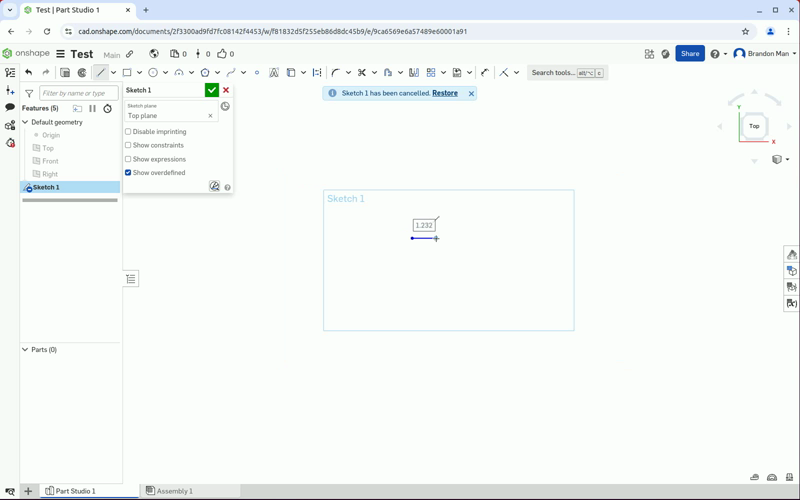
scroll(-6)
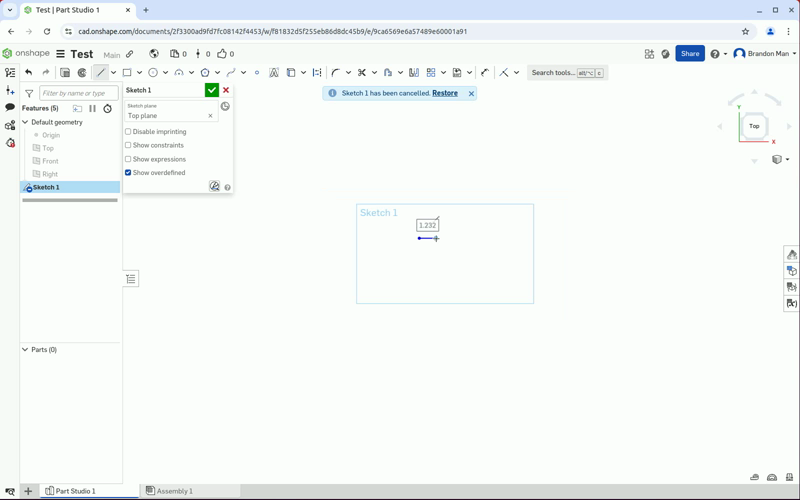
scroll(-6)
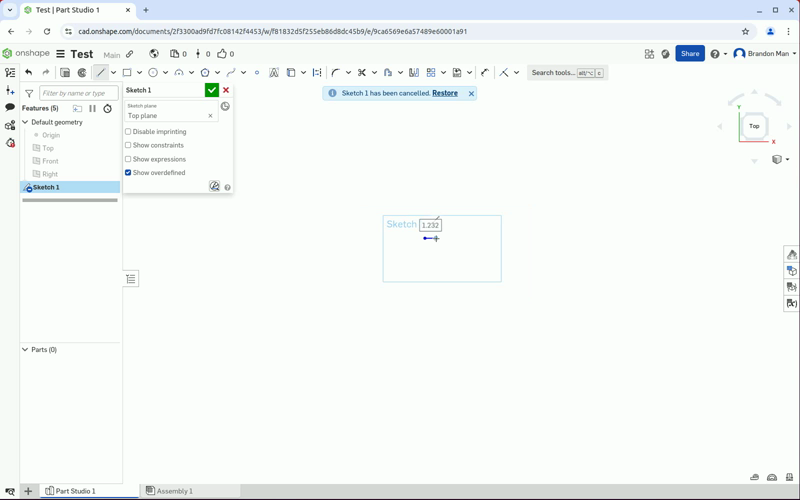
scroll(-6)
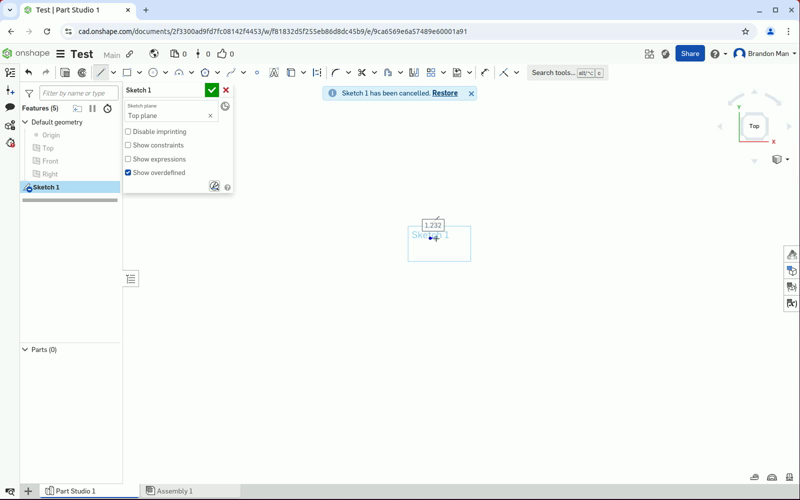
key_up(shift)
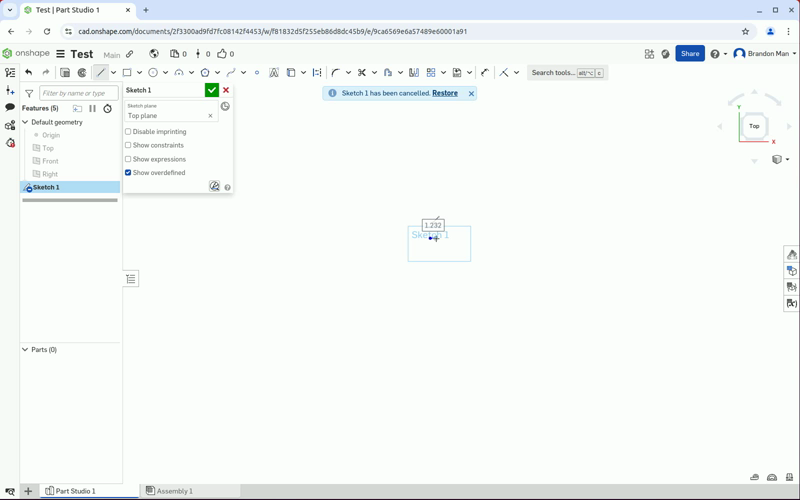
key_down(shift)
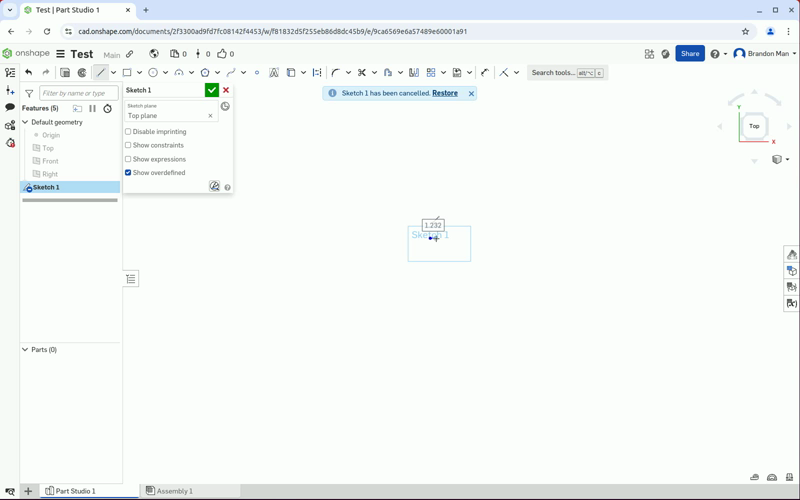
mouse_move(466, 238)
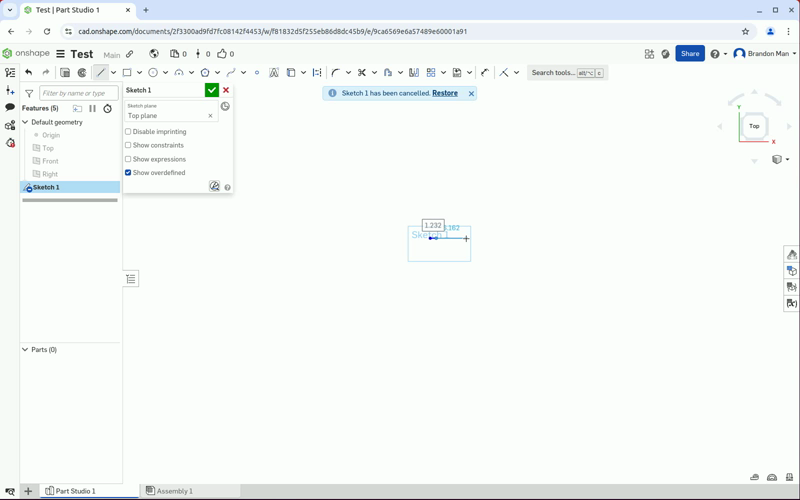
mouse_move(436, 230)
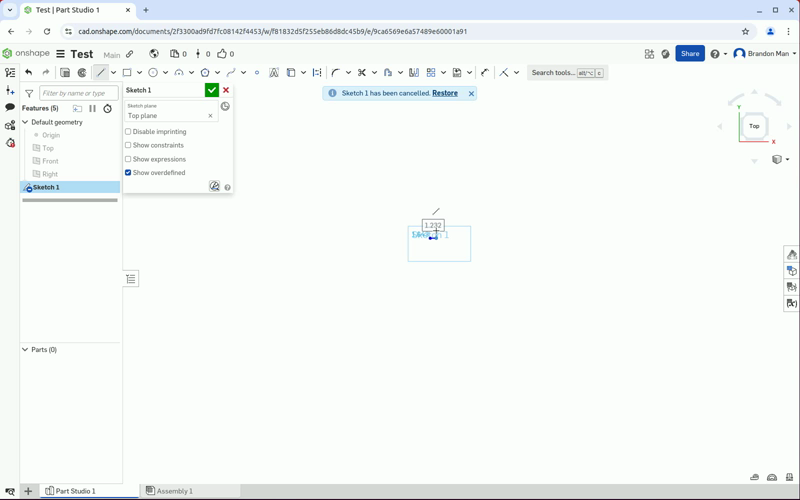
click(436, 230)
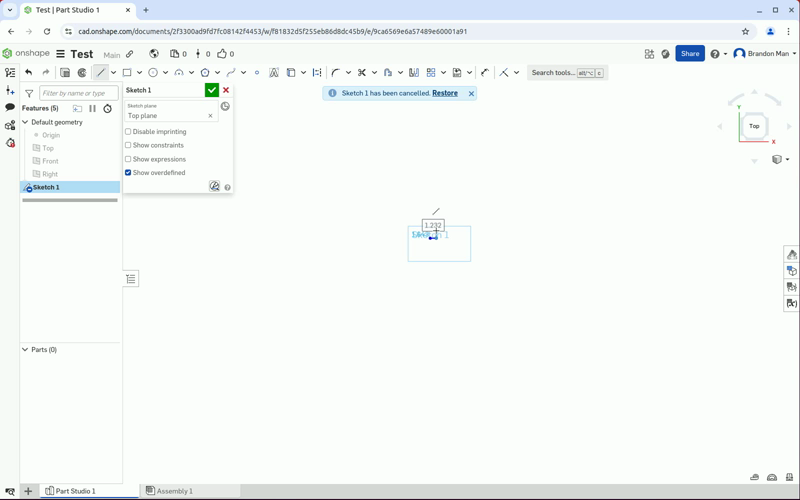
key_up(shift)
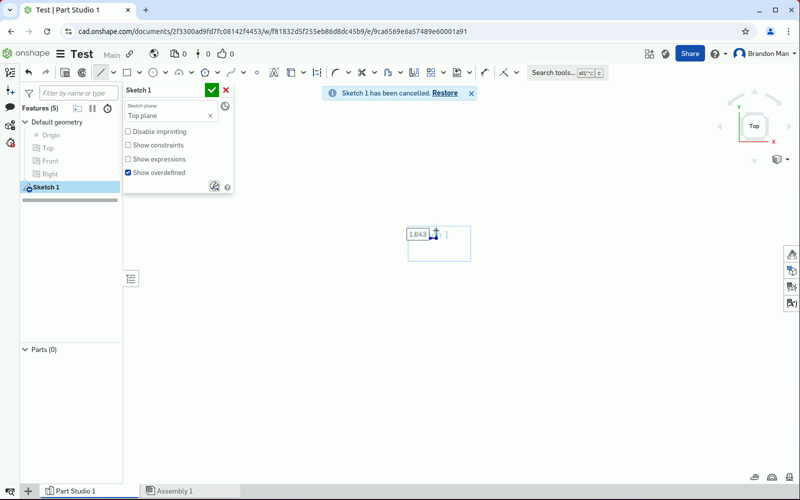
key_down(shift)
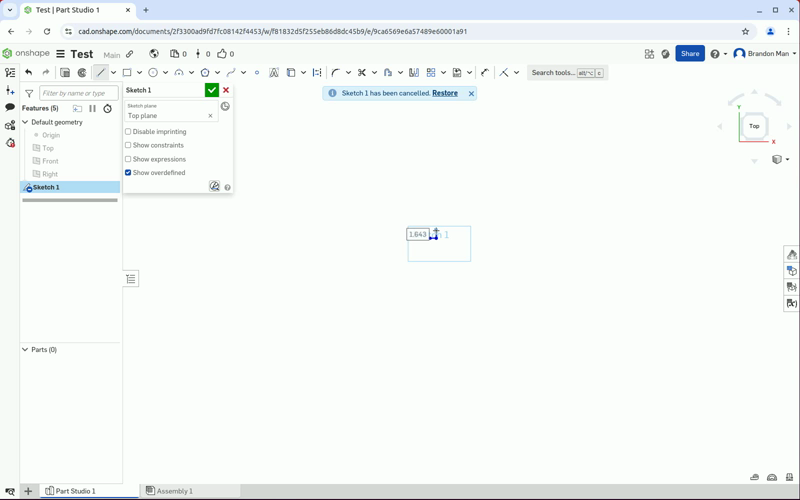
mouse_move(466, 230)
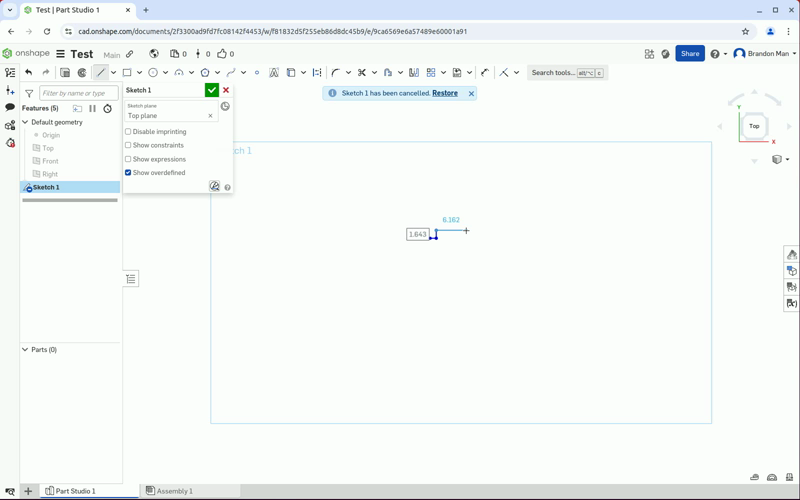
mouse_move(430, 230)
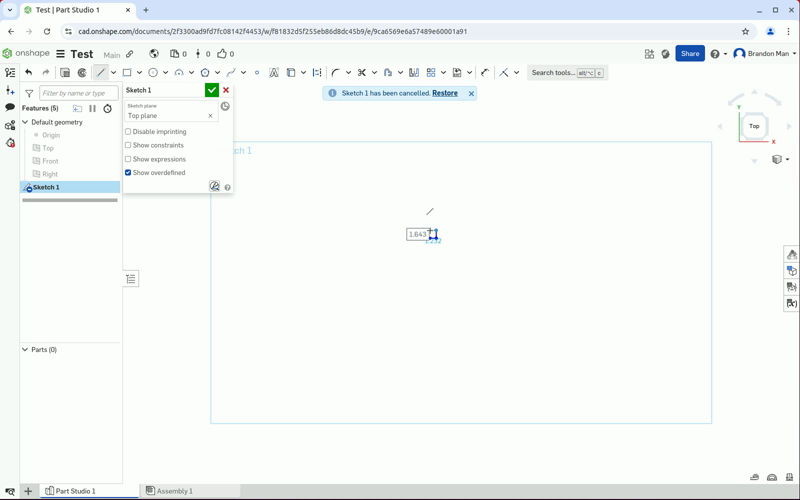
scroll(6)
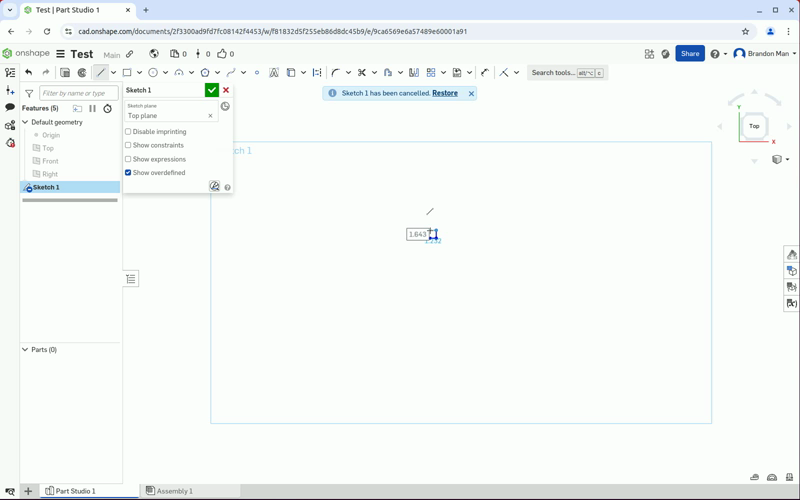
scroll(6)
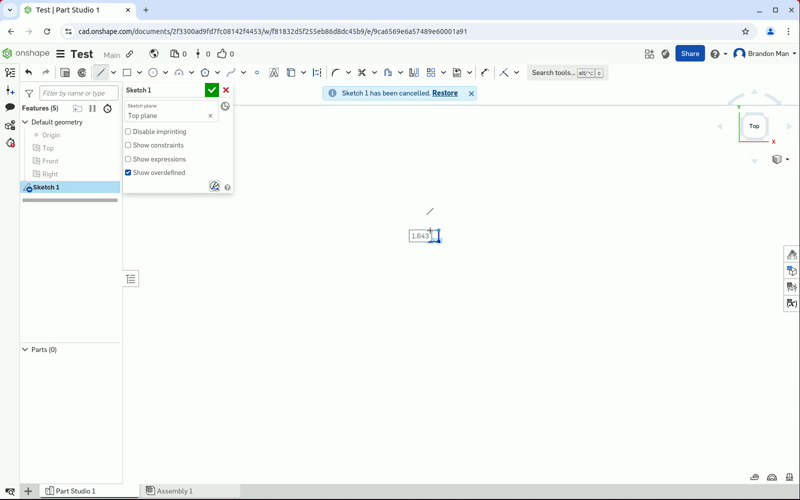
scroll(6)
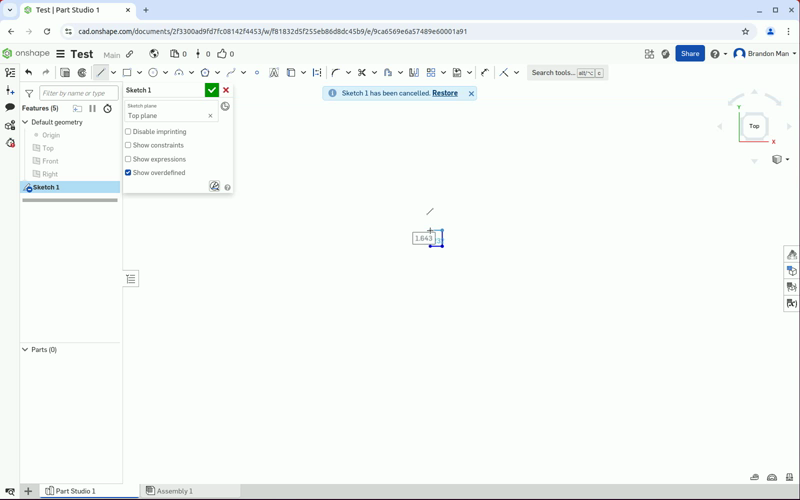
scroll(6)
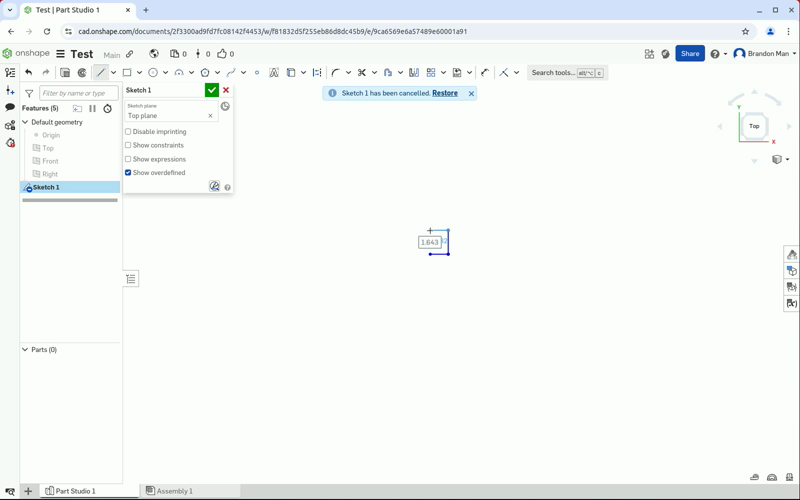
scroll(6)
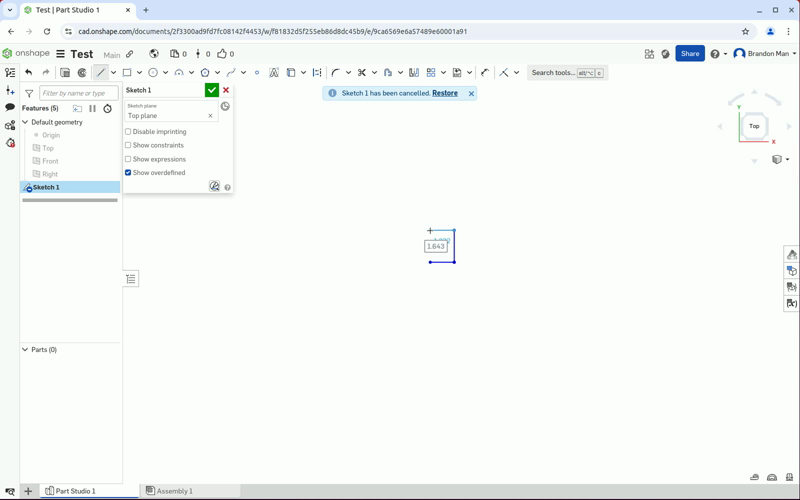
scroll(6)
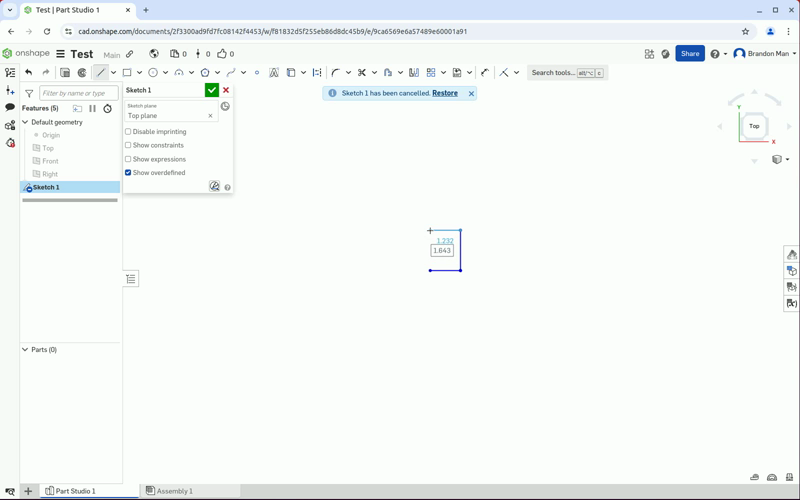
scroll(6)
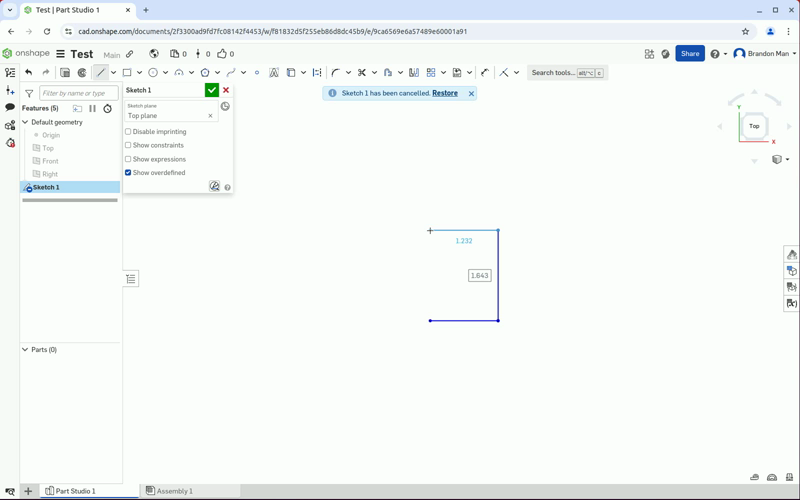
click(430, 230)
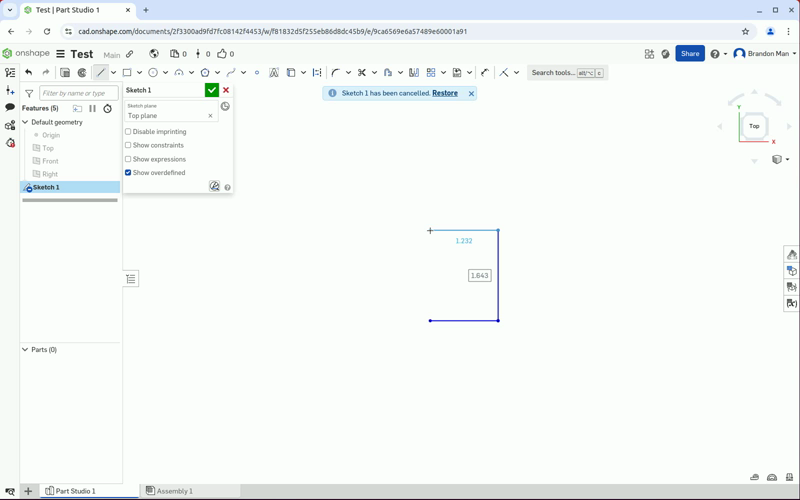
scroll(-6)
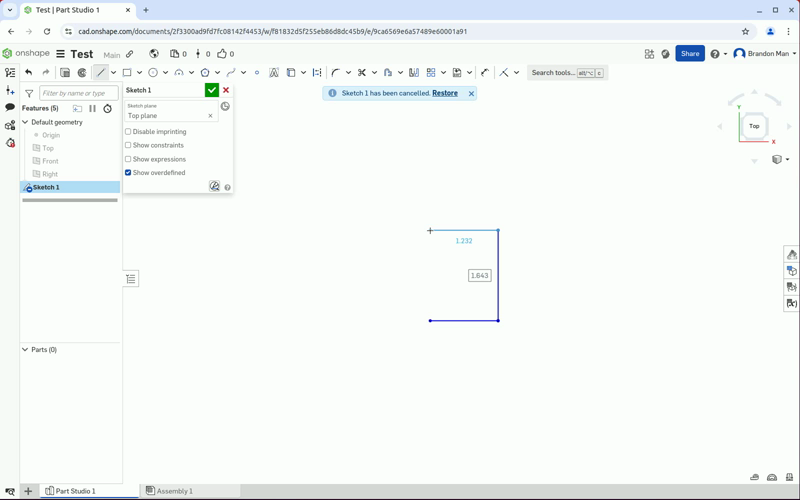
scroll(-6)
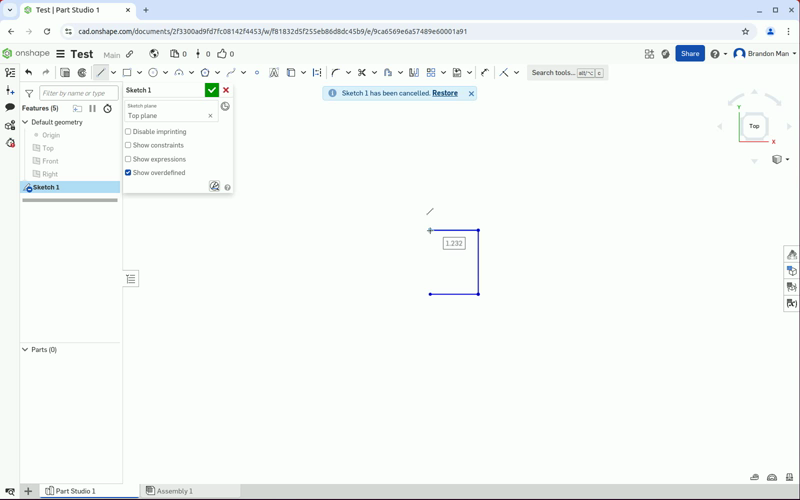
scroll(-6)
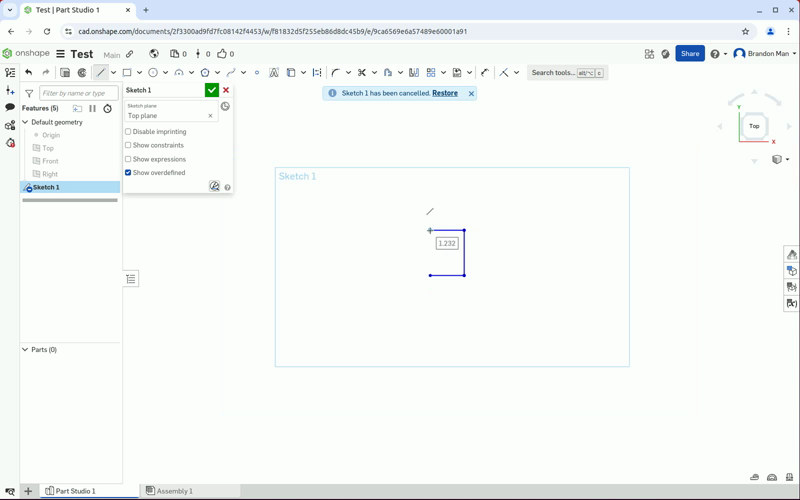
scroll(-6)
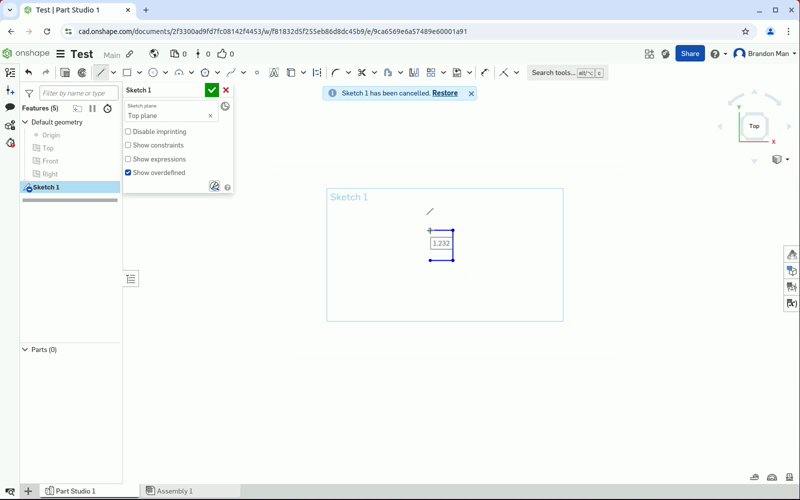
scroll(-6)
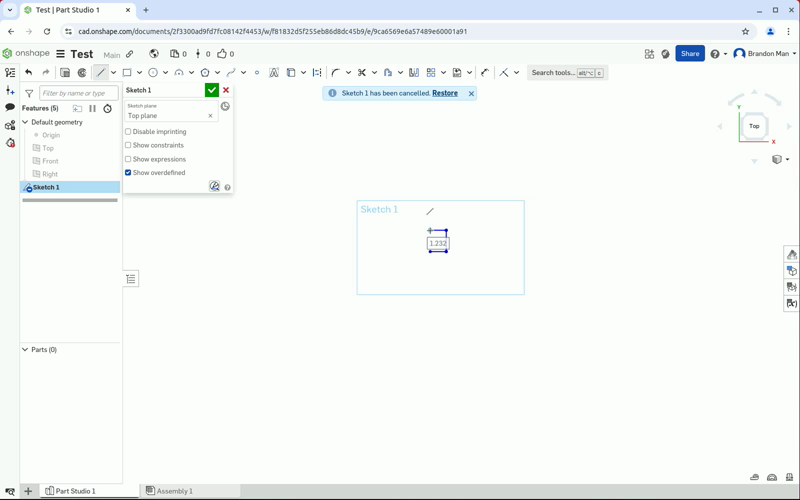
scroll(-6)
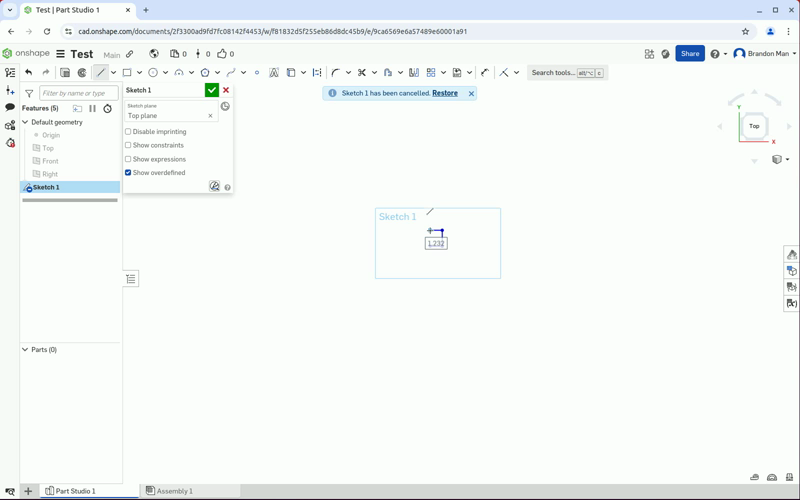
scroll(-6)
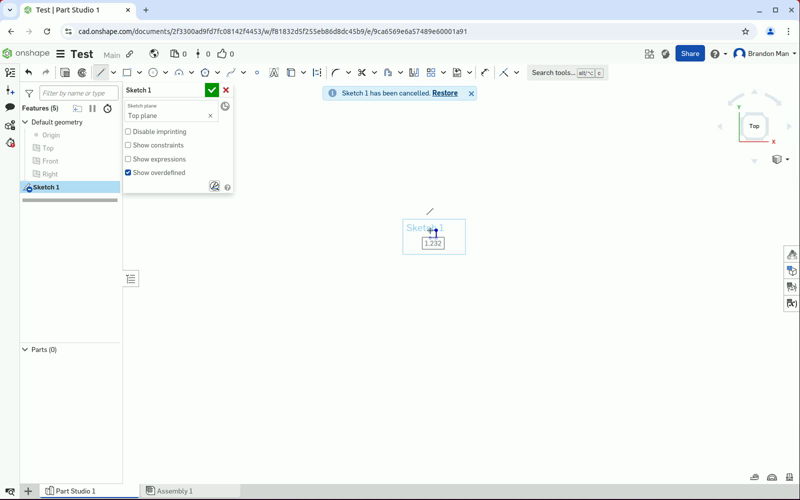
key_up(shift)
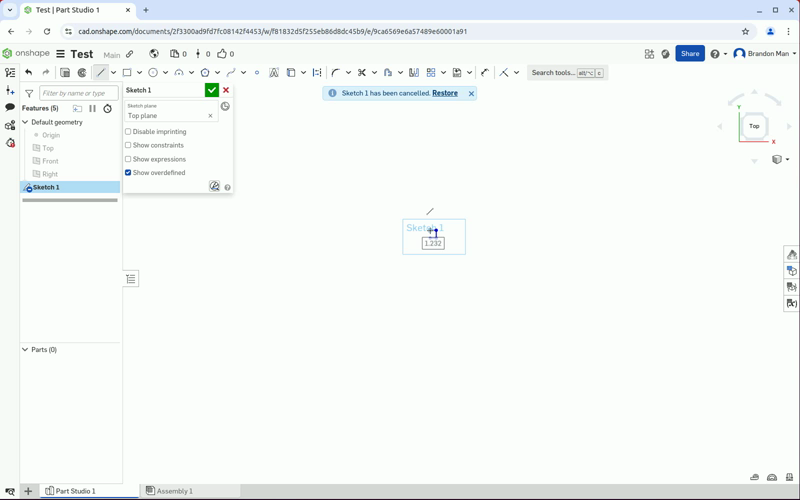
mouse_move(460, 230)
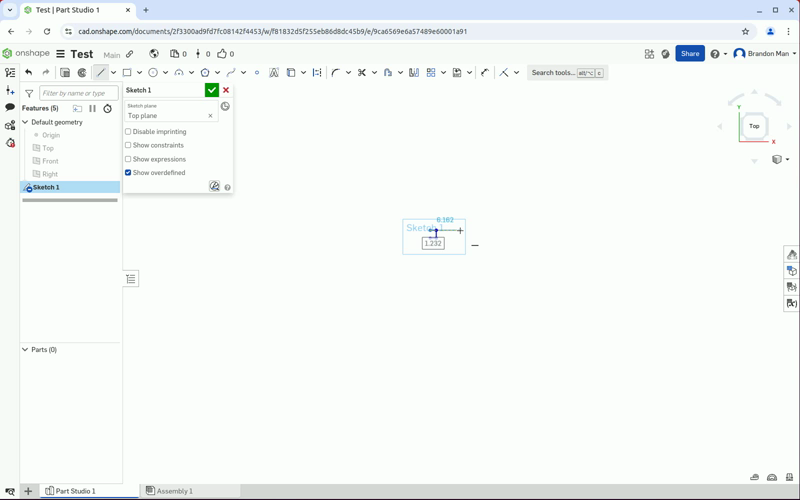
key_down(shift)
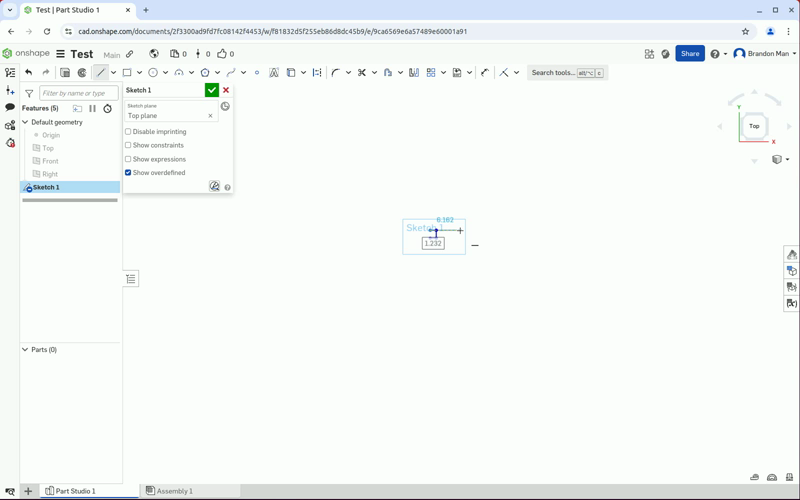
mouse_move(430, 238)
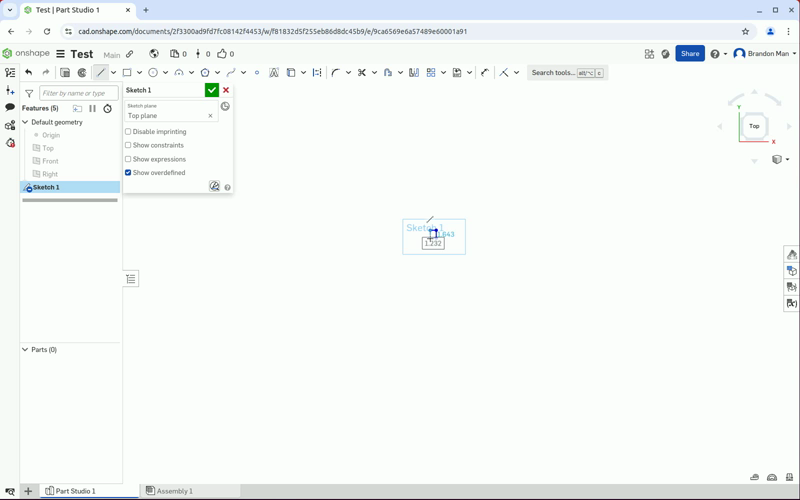
key_up(shift)
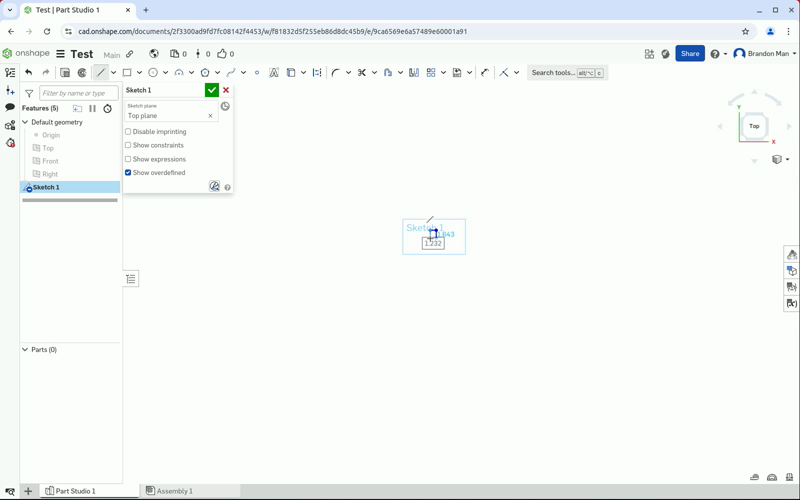
click(430, 238)
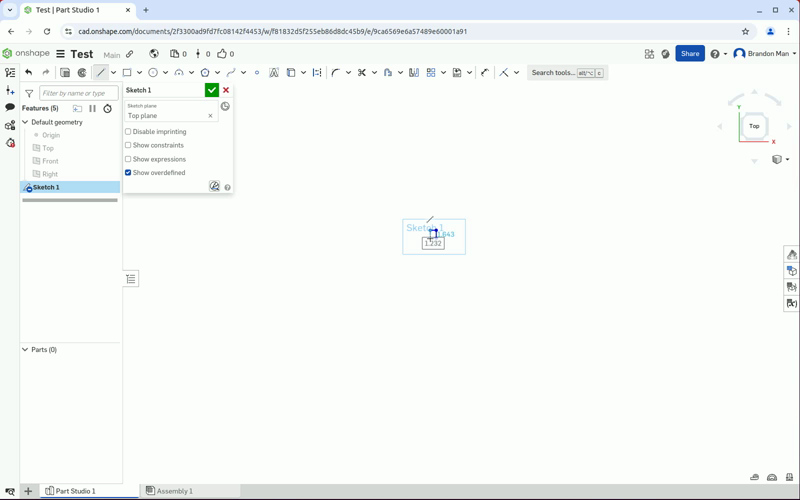
key(esc)
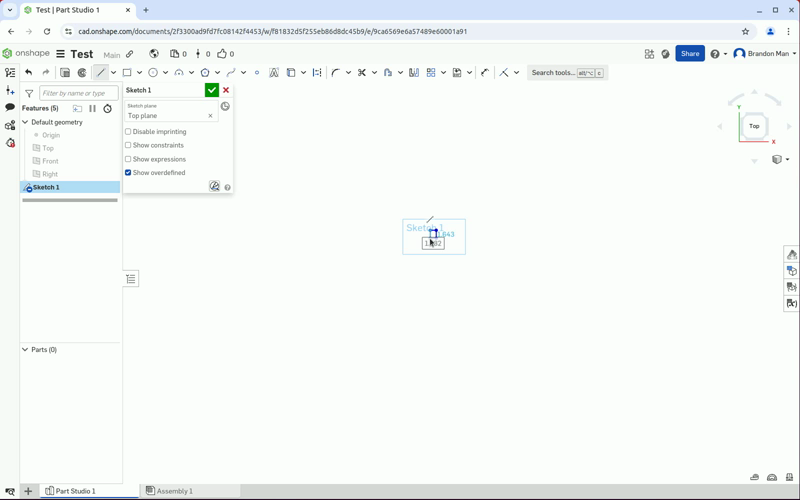
mouse_move(436, 230)
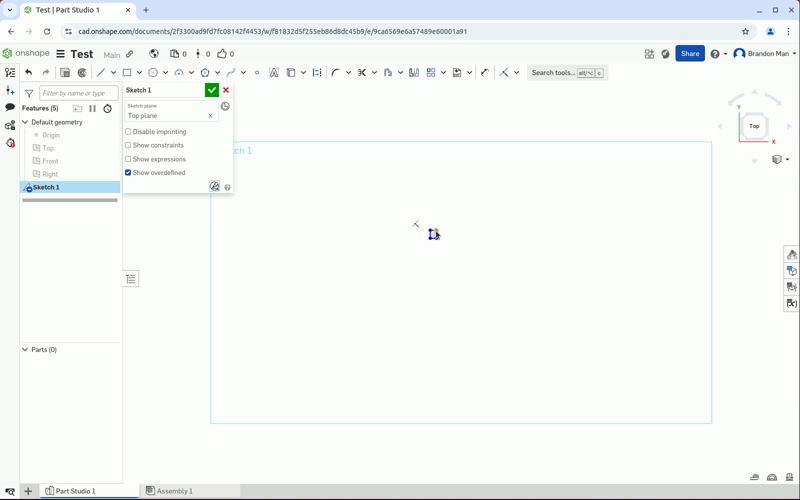
scroll(6)
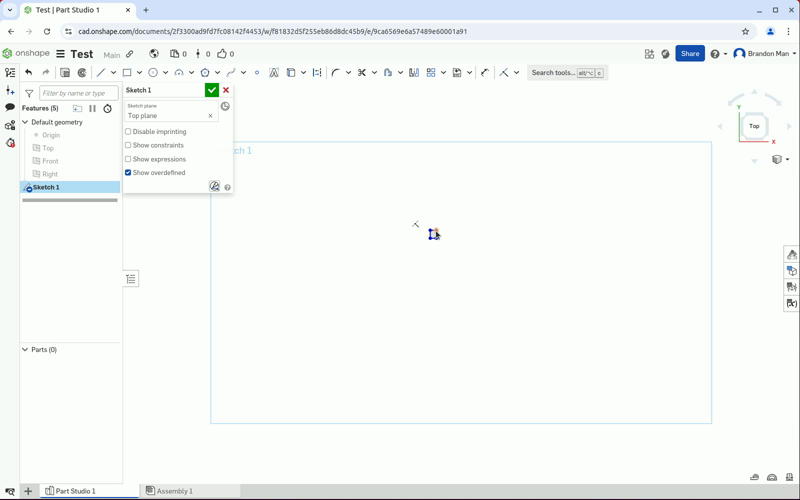
scroll(6)
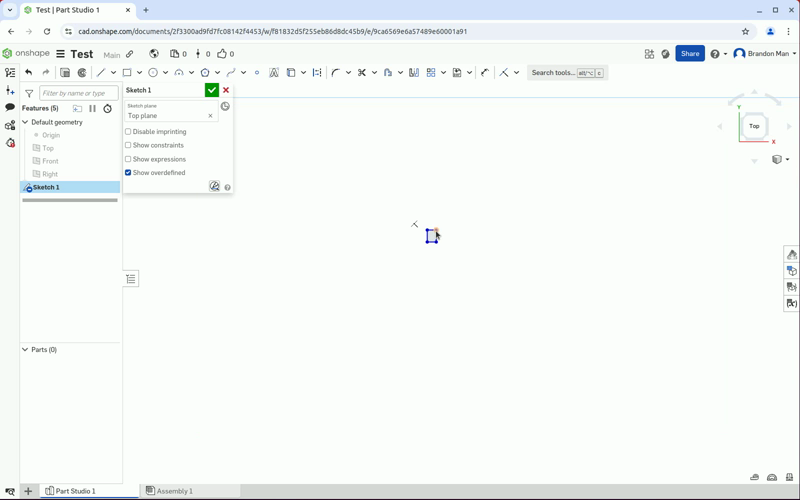
scroll(6)
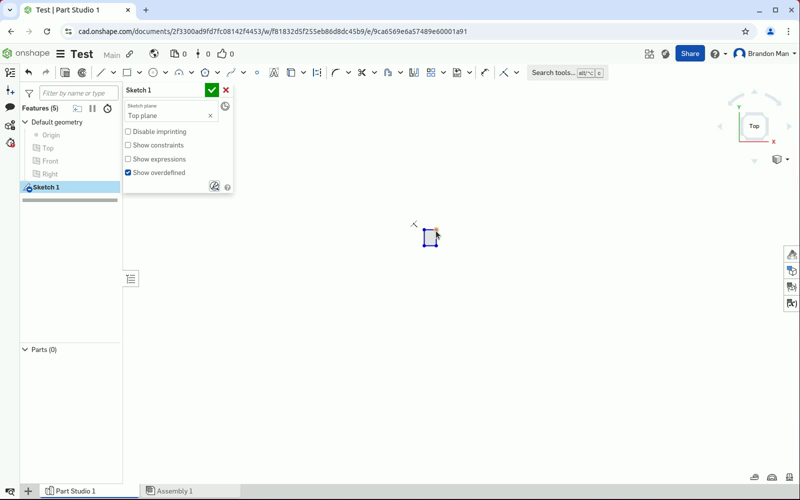
scroll(6)
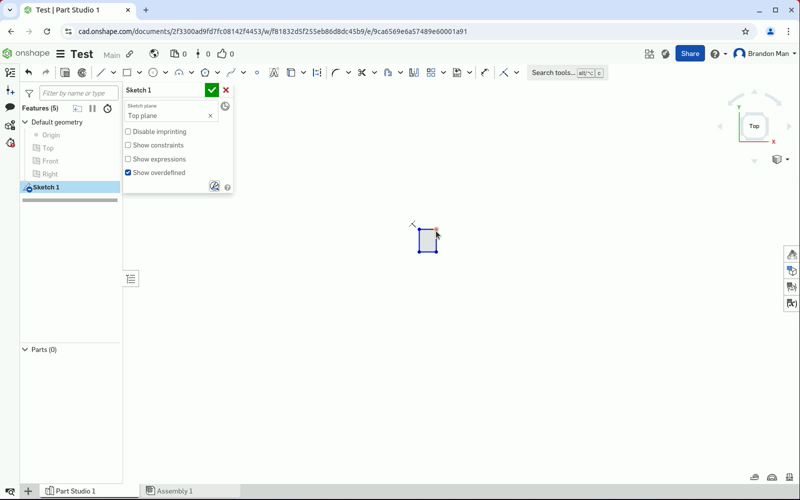
scroll(6)
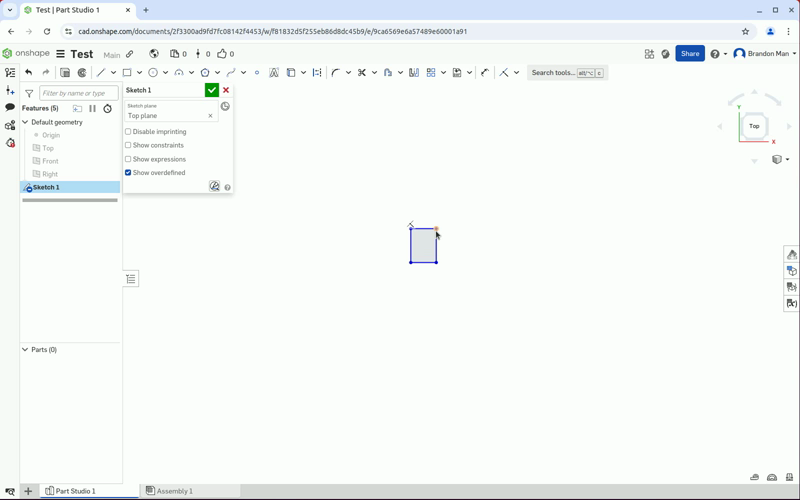
scroll(6)
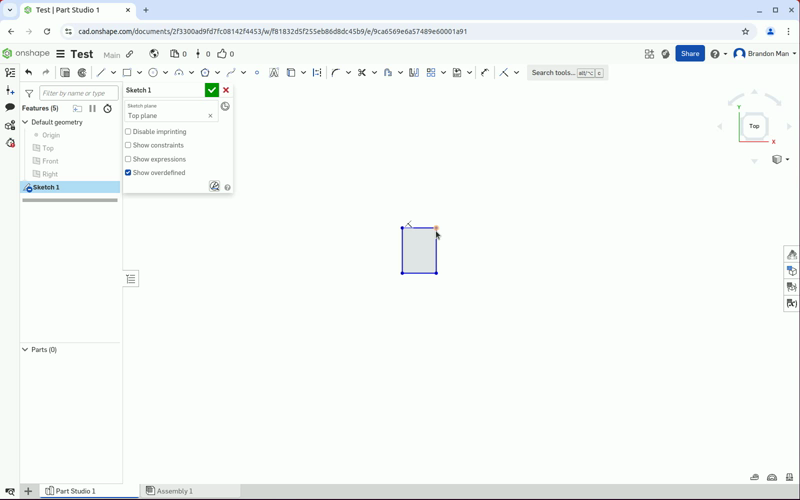
scroll(6)
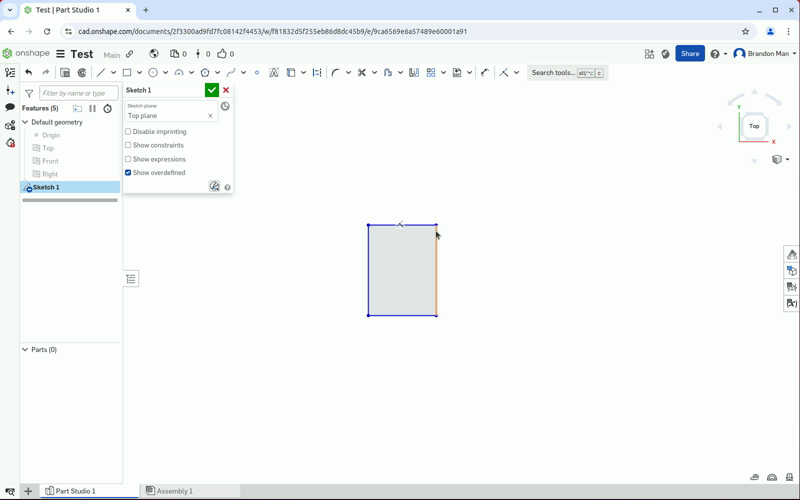
click(436, 230)
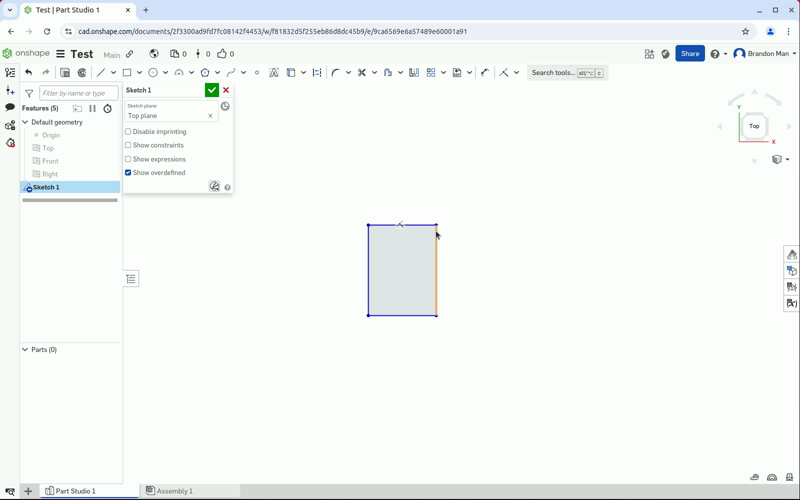
scroll(-6)
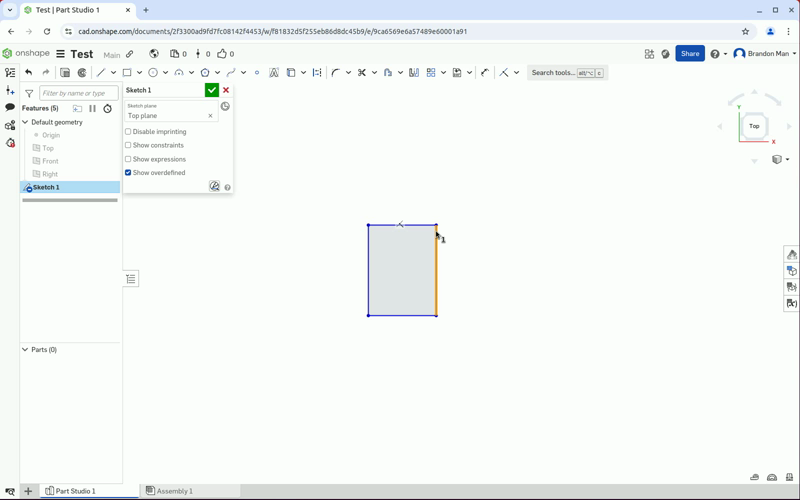
scroll(-6)
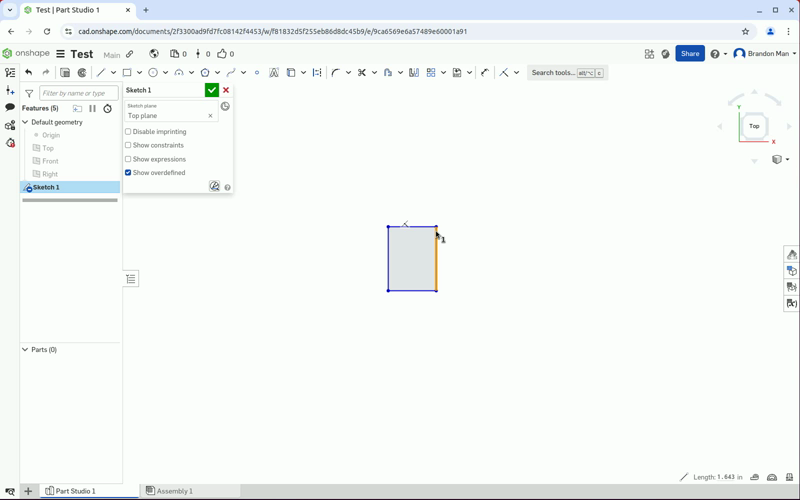
scroll(-6)
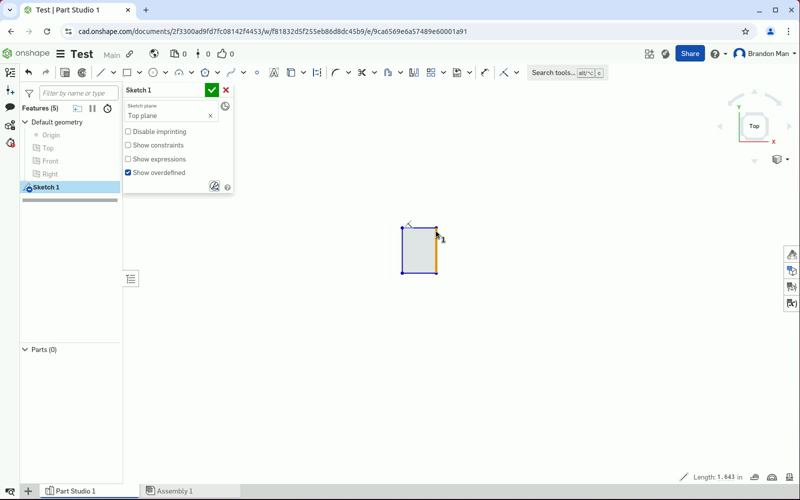
scroll(-6)
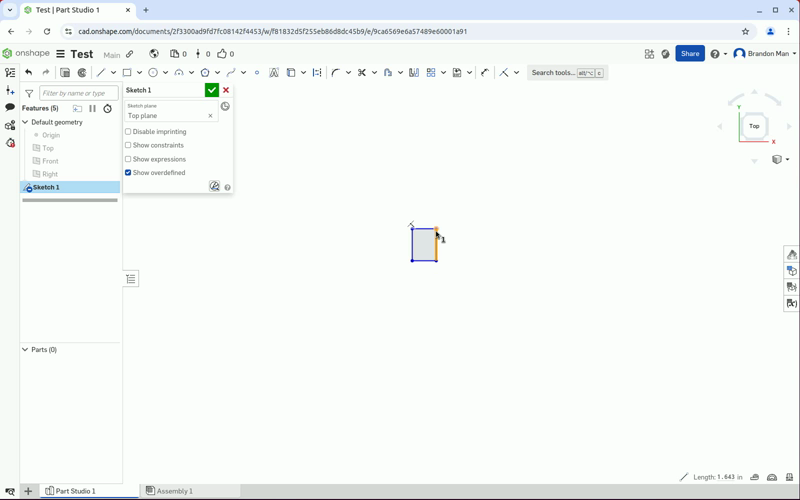
scroll(-6)
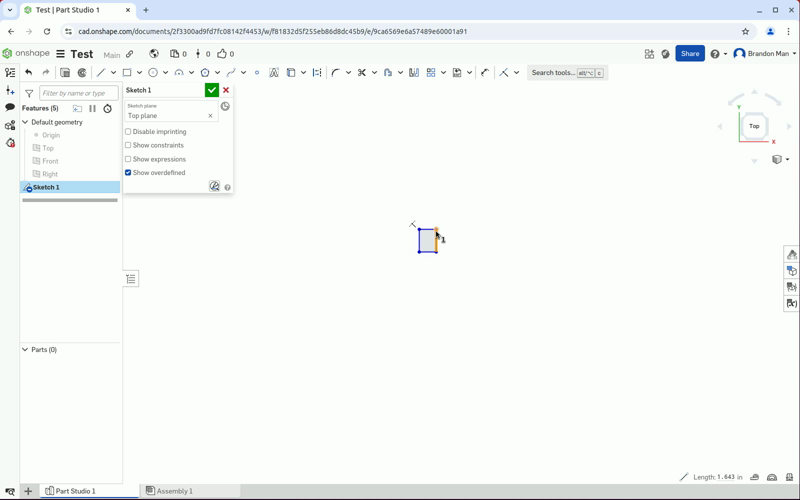
scroll(-6)
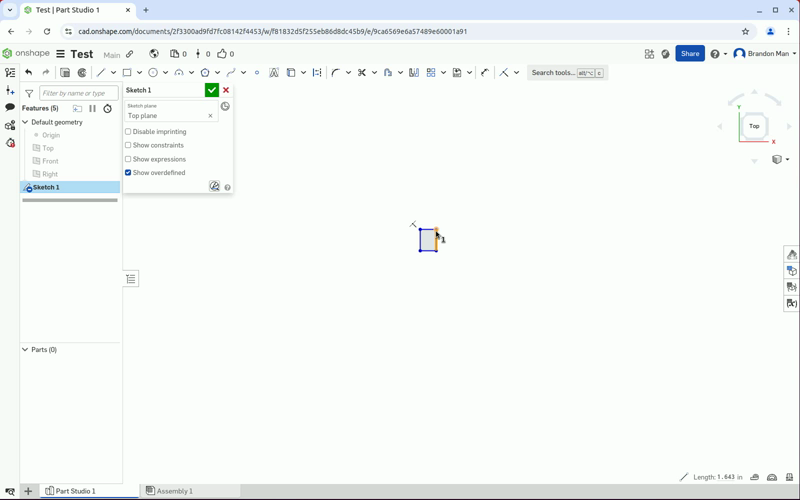
scroll(-6)
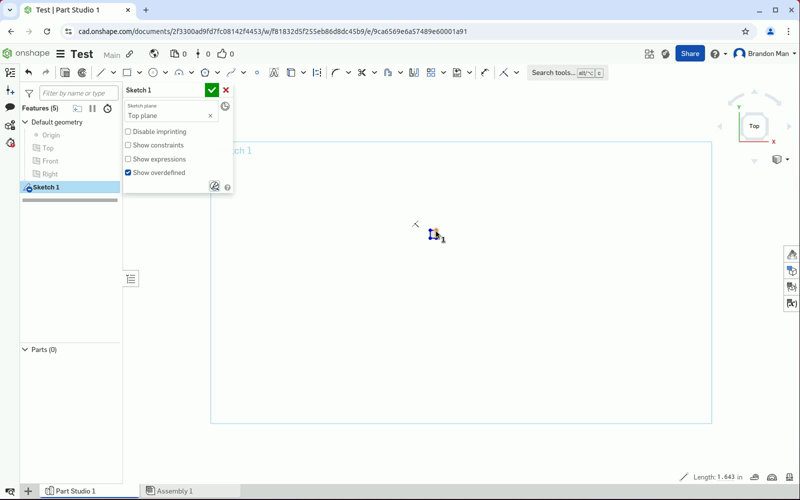
mouse_move(73, 352)
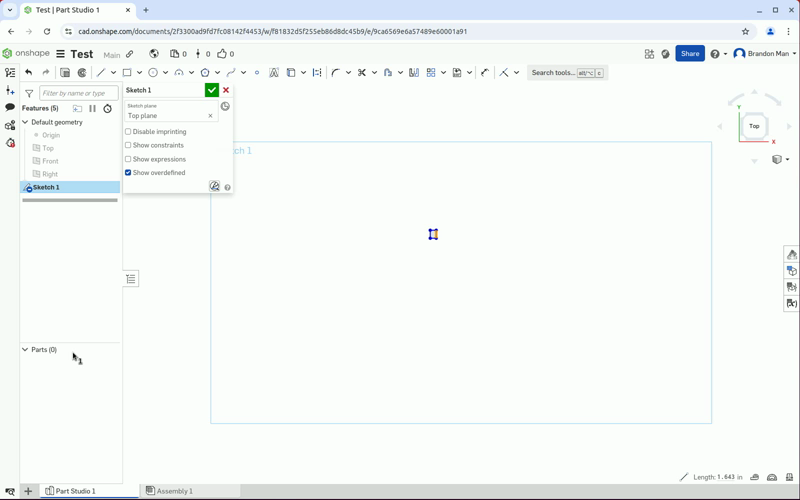
key(shift+y)
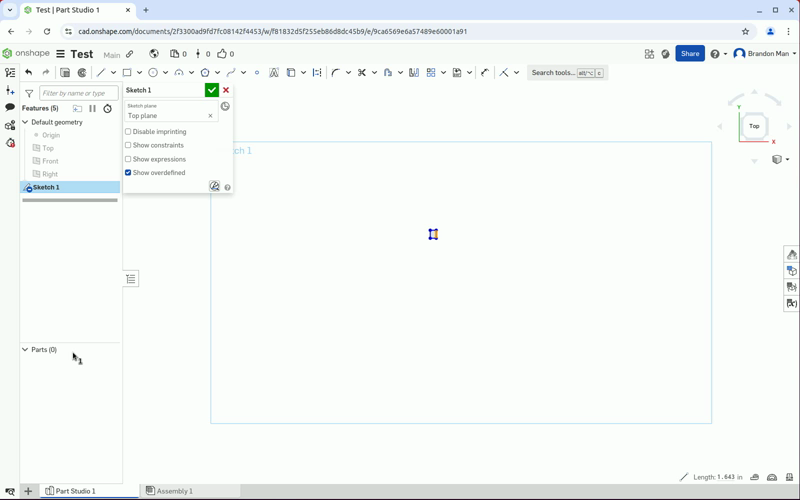
key(shift+e)
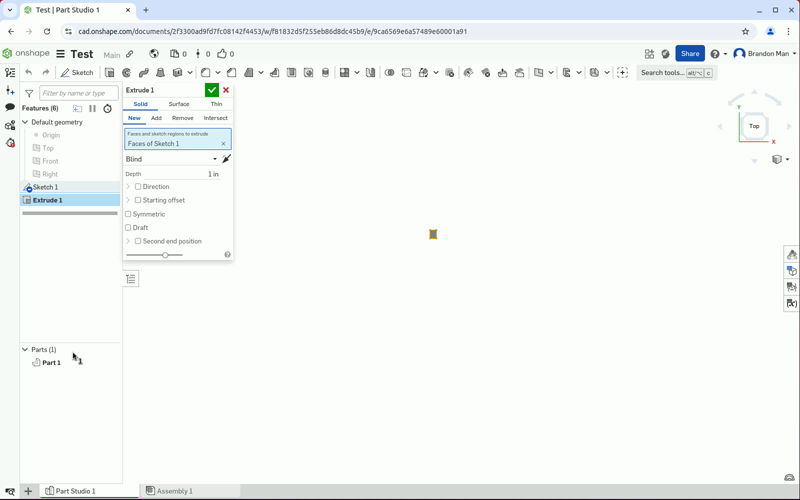
mouse_move(143, 106)
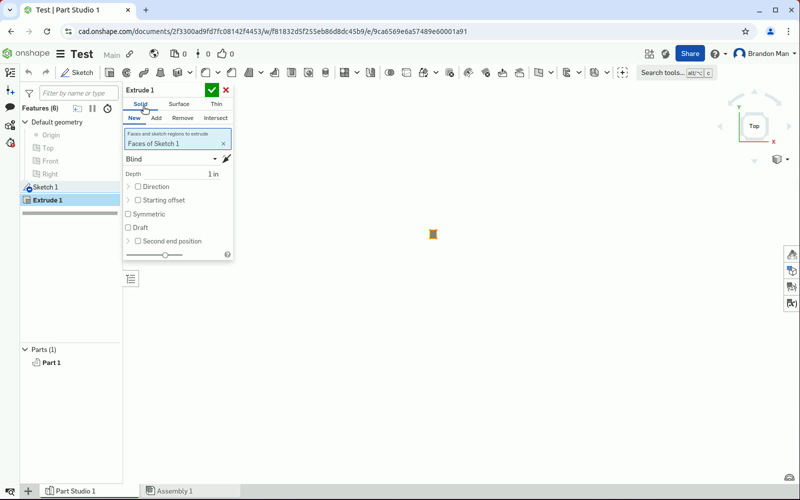
click(143, 106)
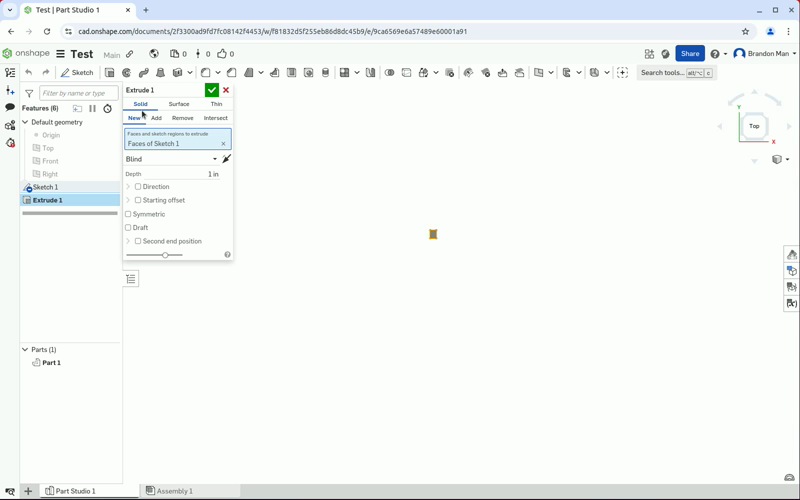
mouse_move(137, 120)
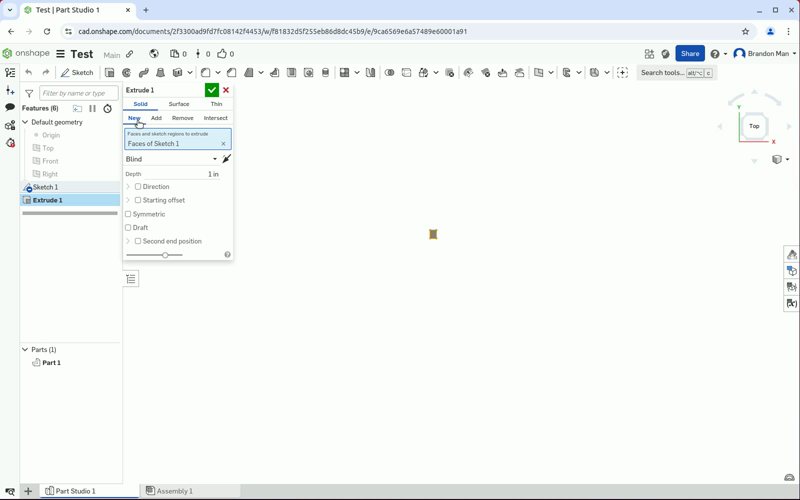
click(137, 120)
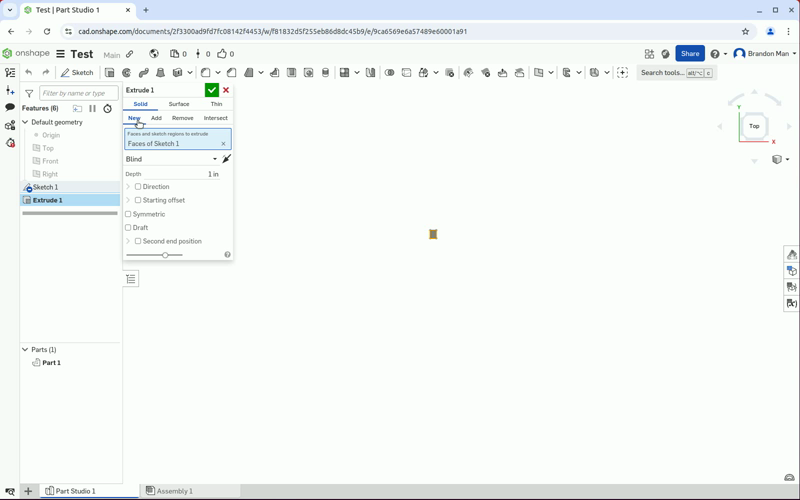
key(tab, 4)
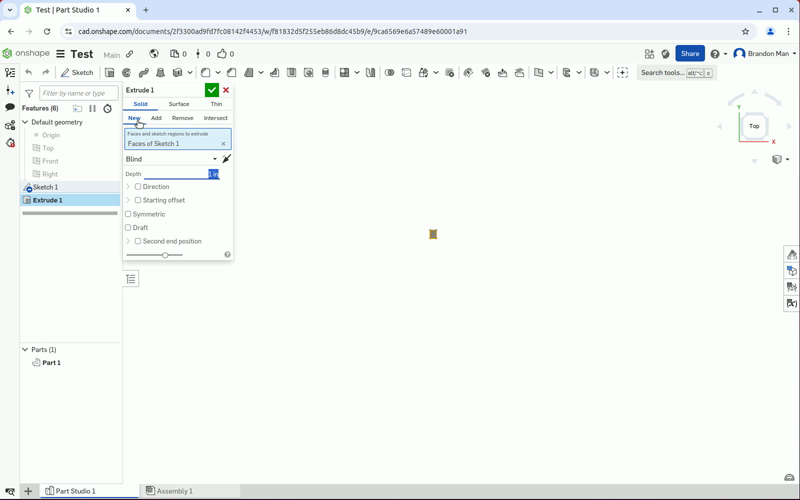
text(21.664)
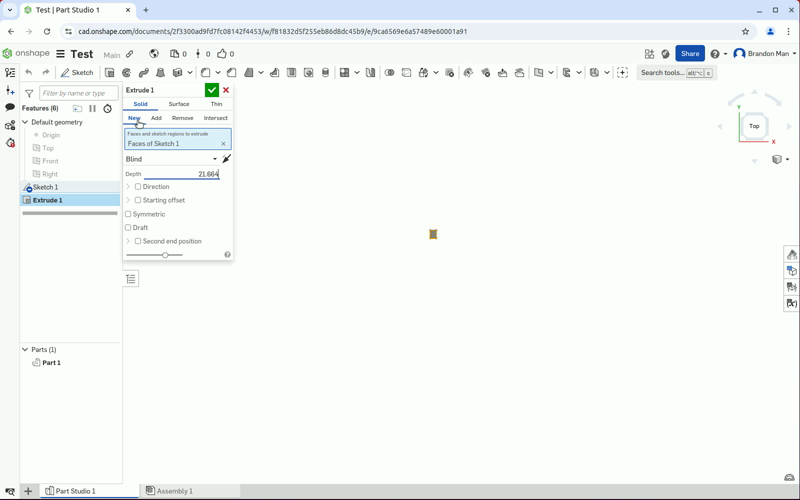
key(enter)
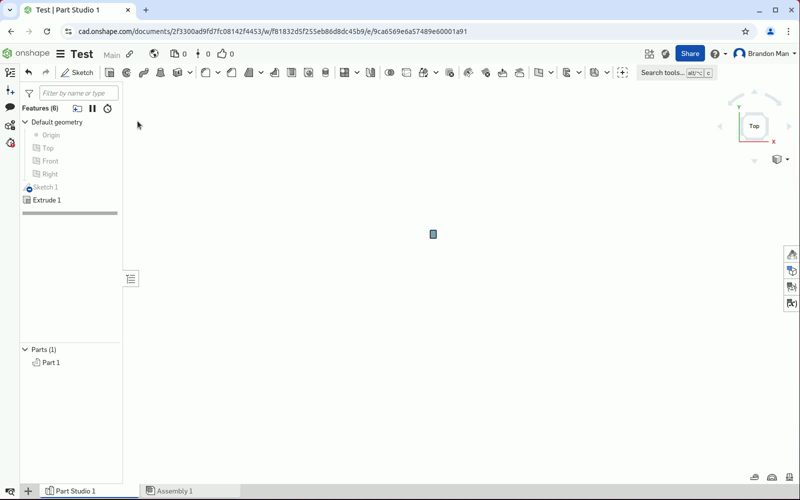
key(shift+h)
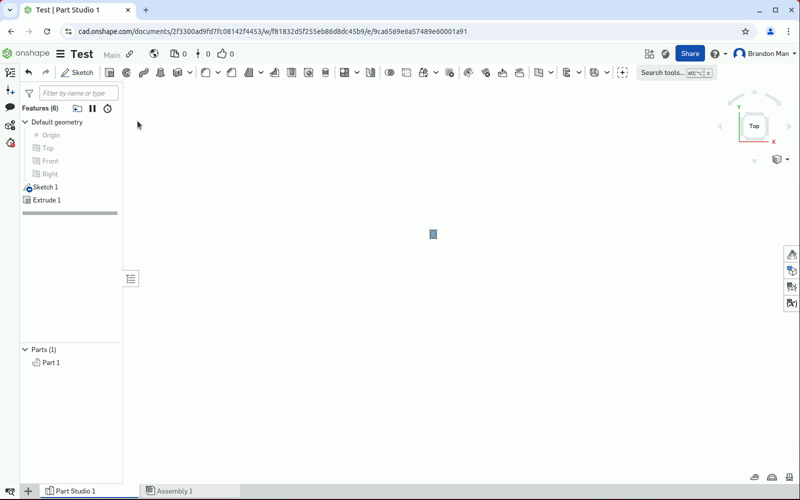
key(shift+h)
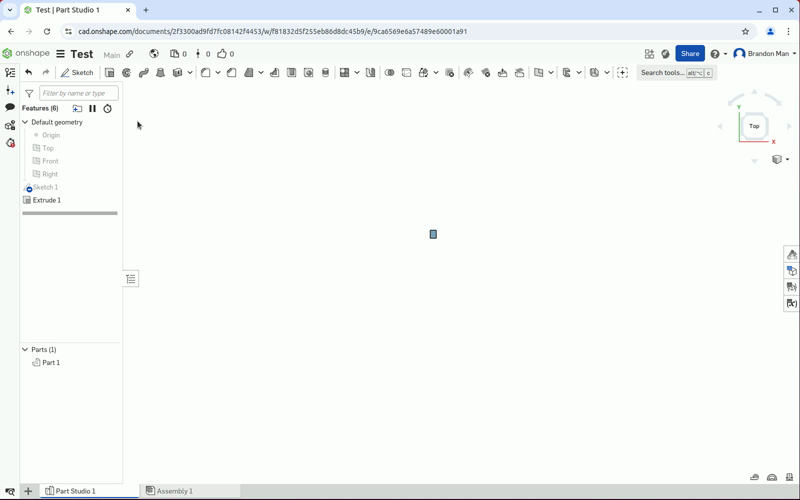
mouse_move(73, 189)
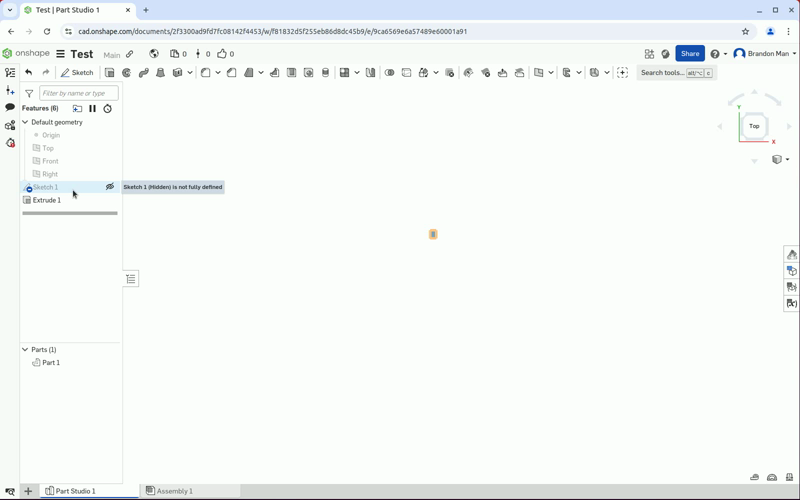
click(73, 189)
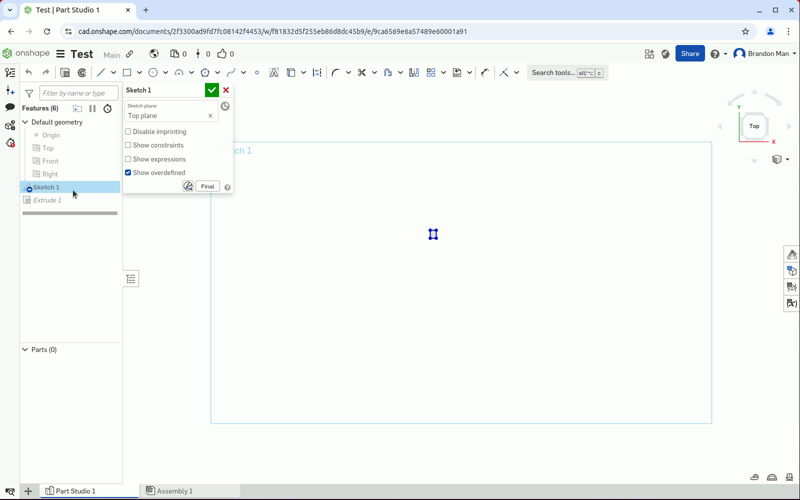
mouse_move(229, 92)
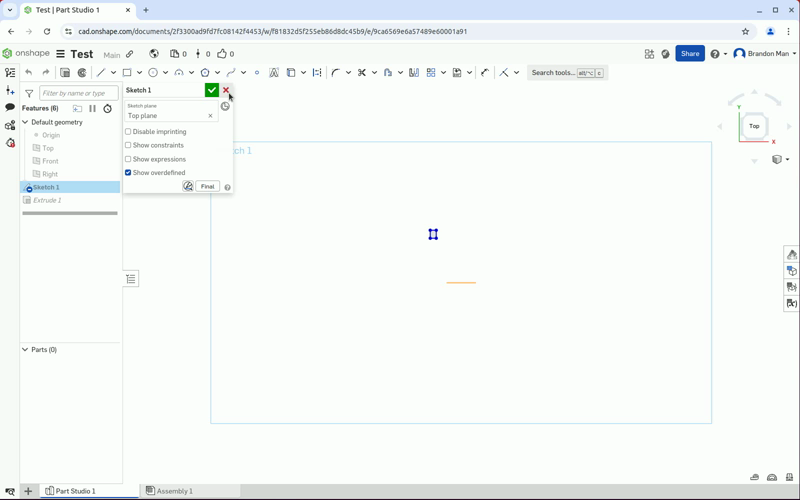
click(229, 92)
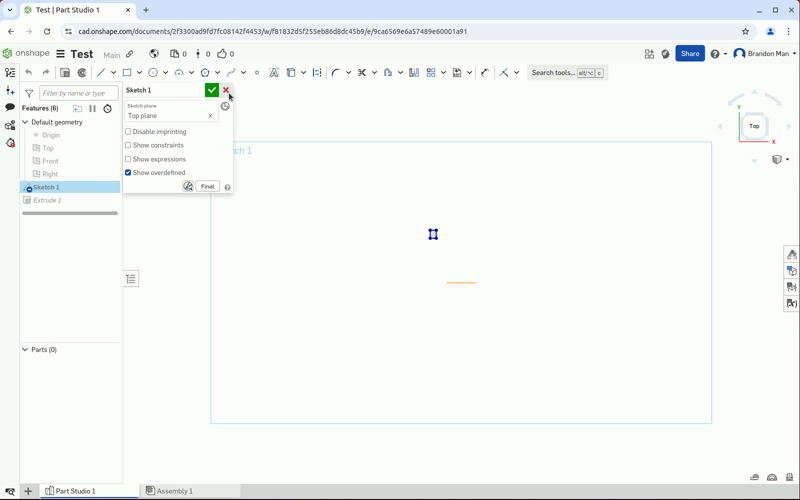
key(shift+s)
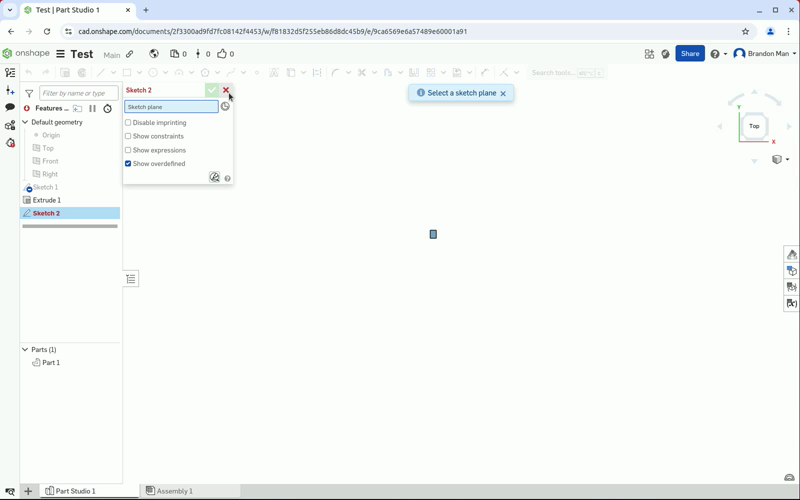
mouse_move(73, 150)
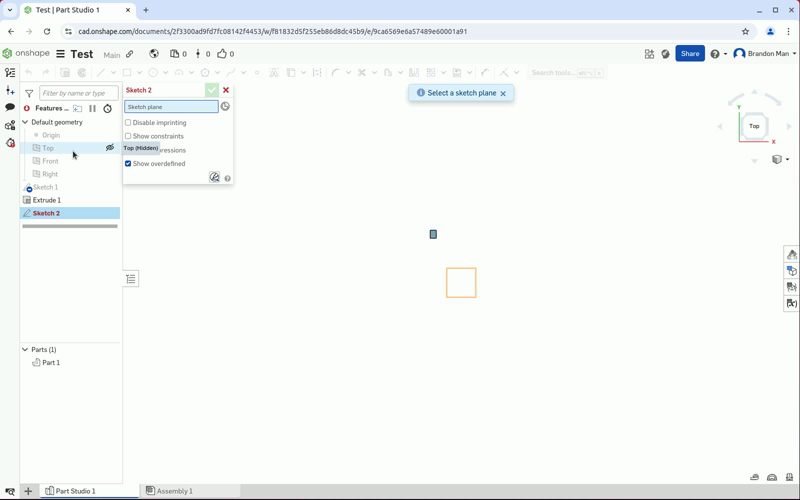
click(73, 150)
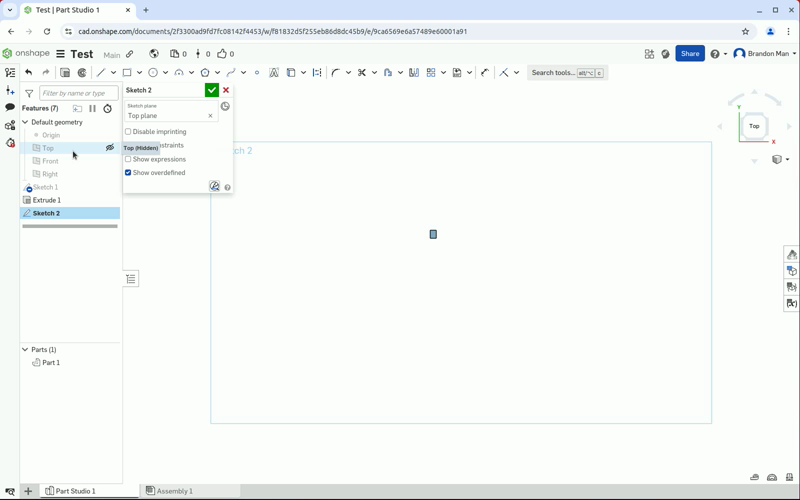
mouse_move(73, 352)
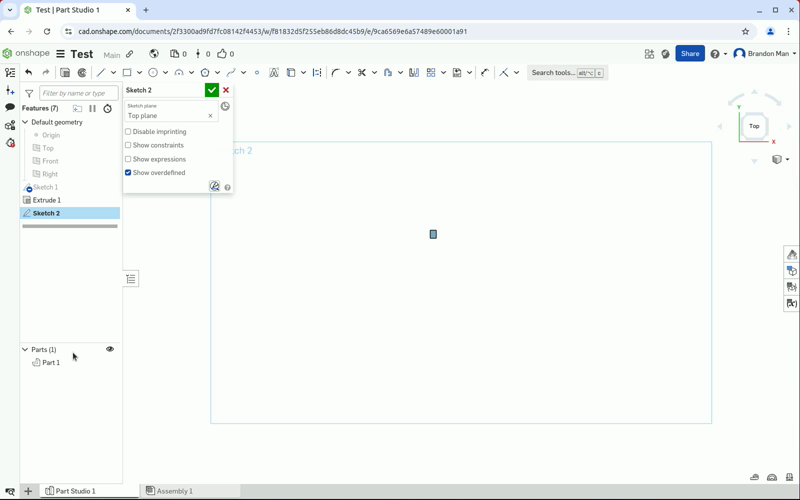
key(y)
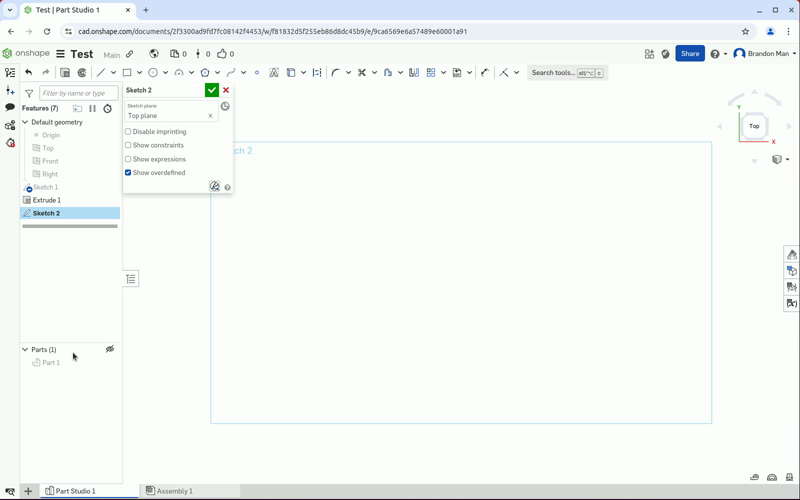
key(l)
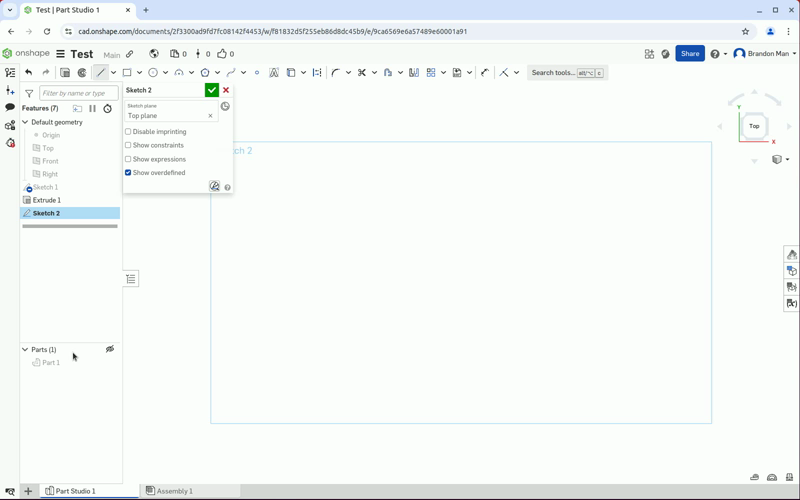
key_down(shift)
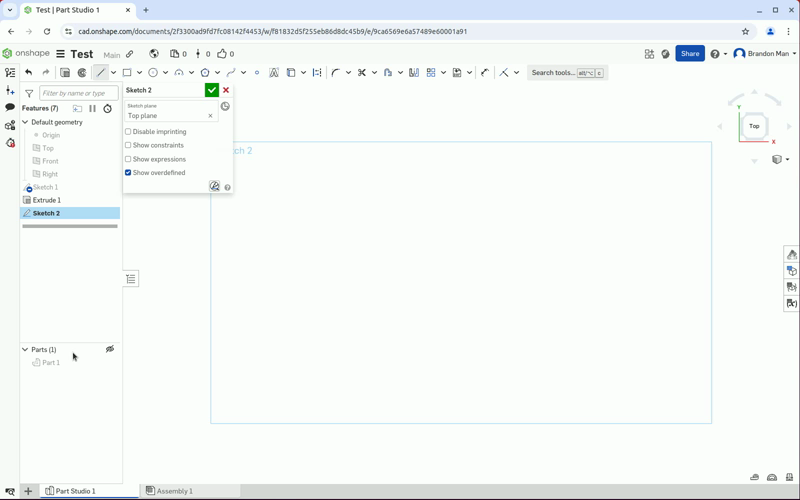
mouse_move(485, 238)
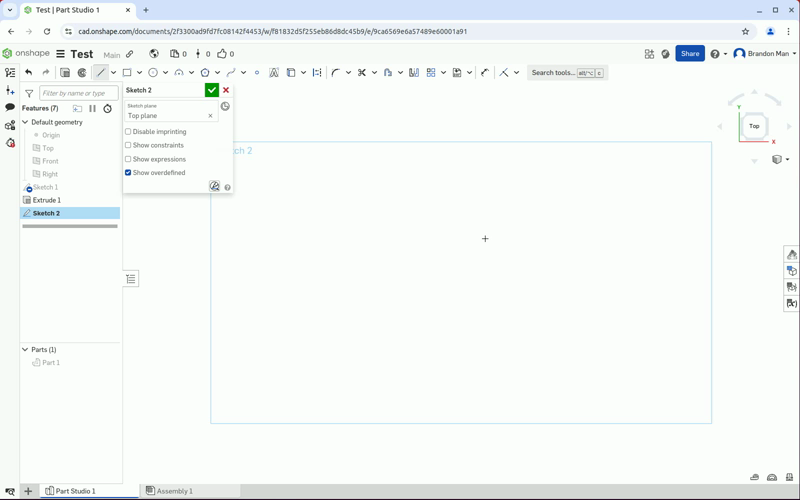
click(485, 238)
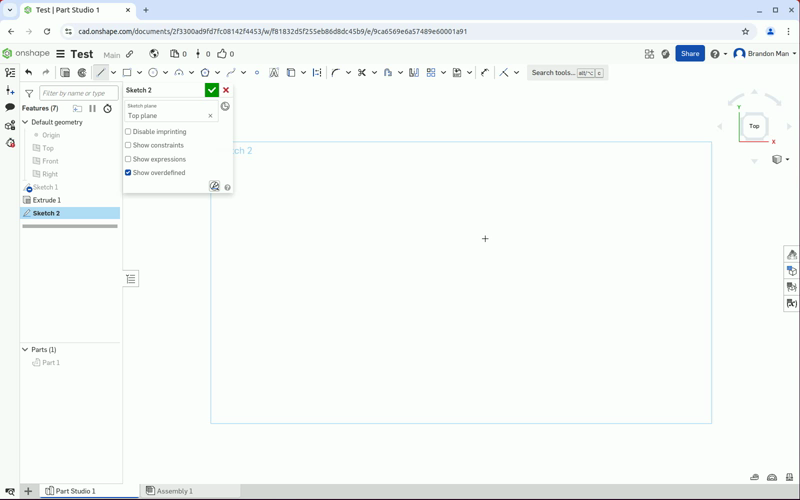
key_up(shift)
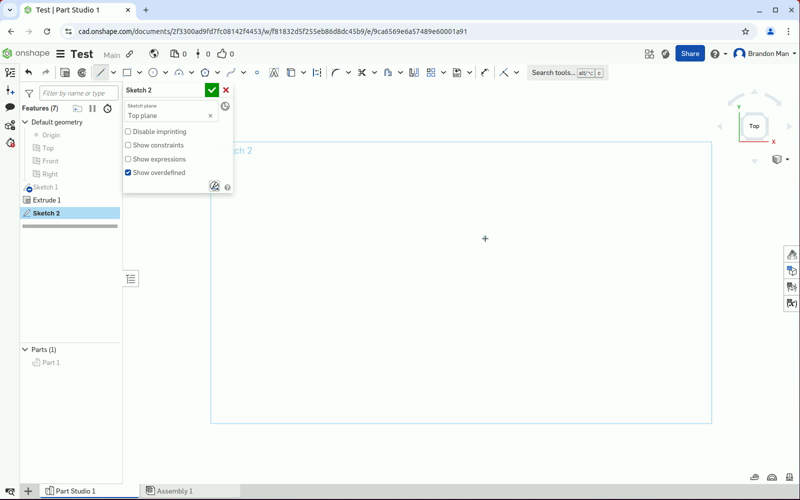
key_down(shift)
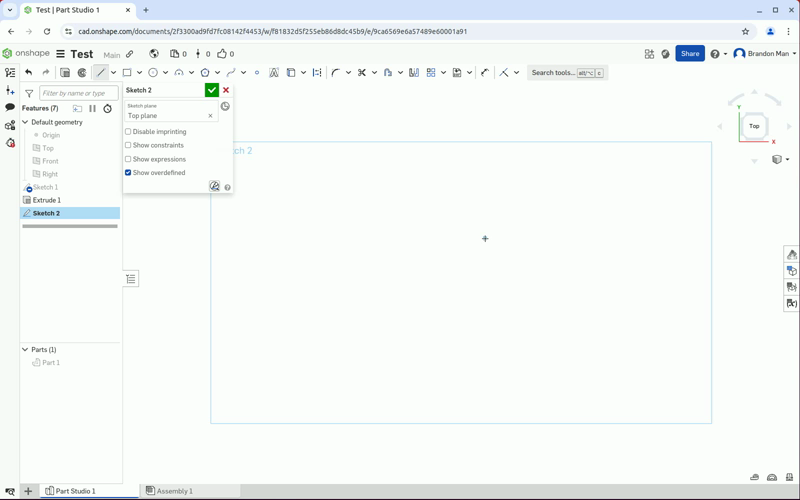
mouse_move(515, 238)
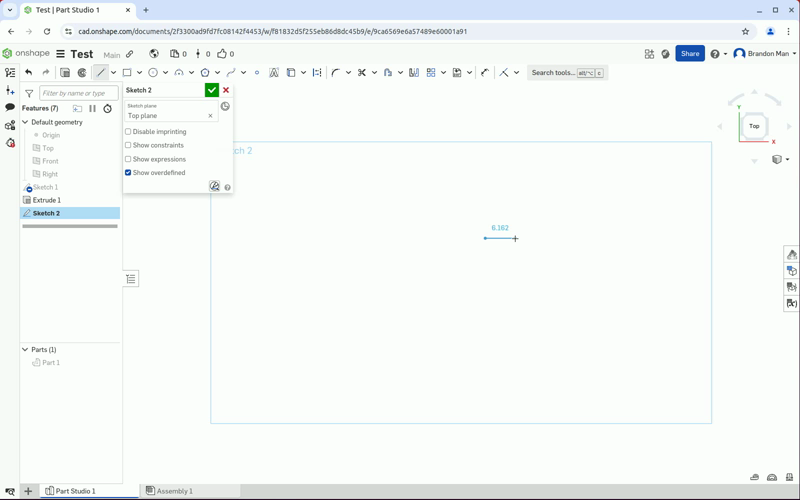
mouse_move(491, 238)
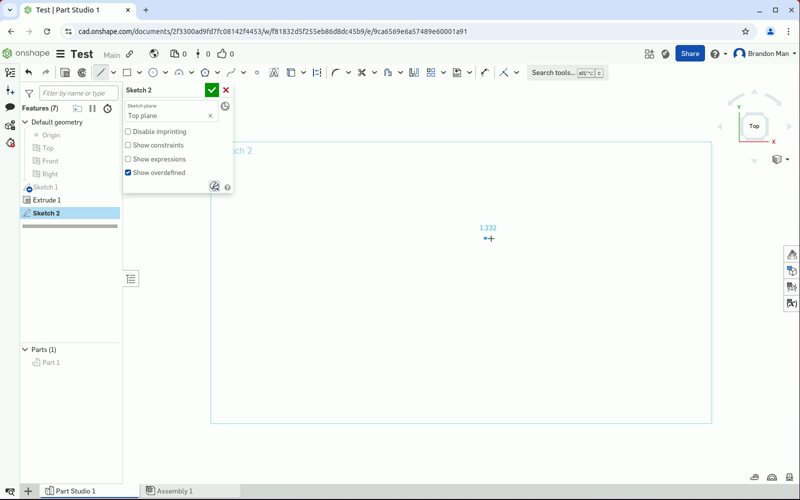
scroll(6)
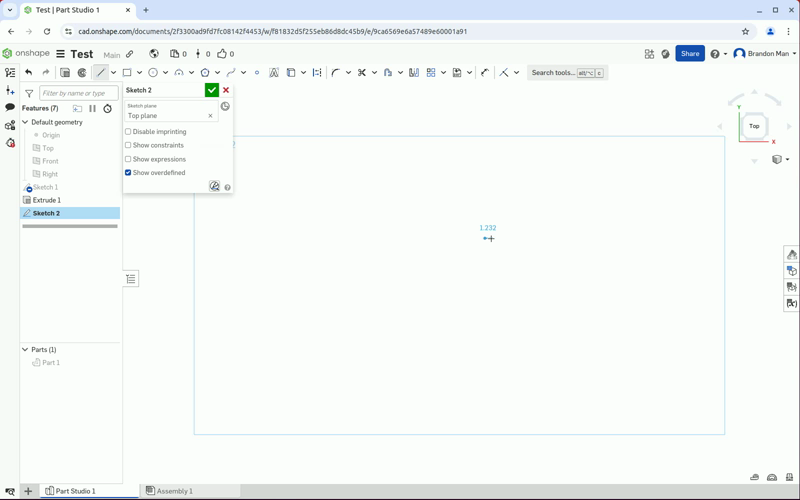
scroll(6)
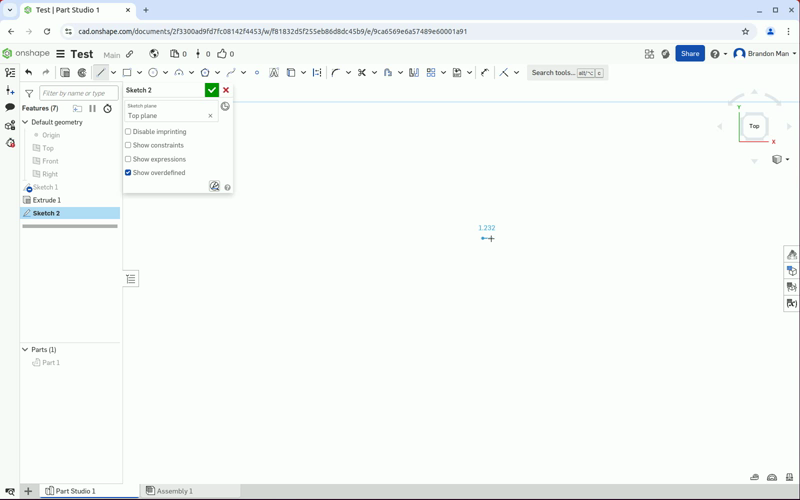
scroll(6)
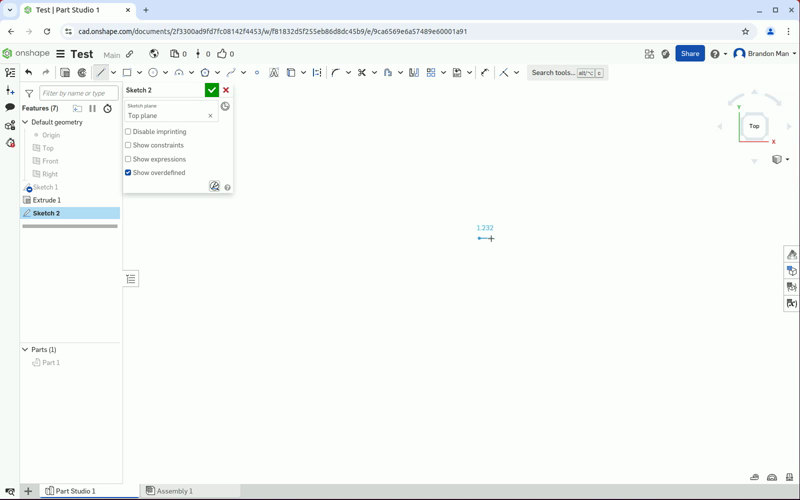
scroll(6)
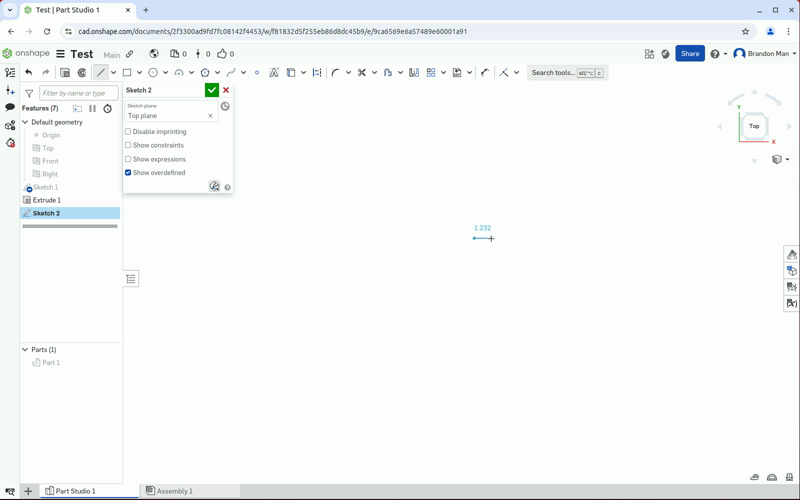
scroll(6)
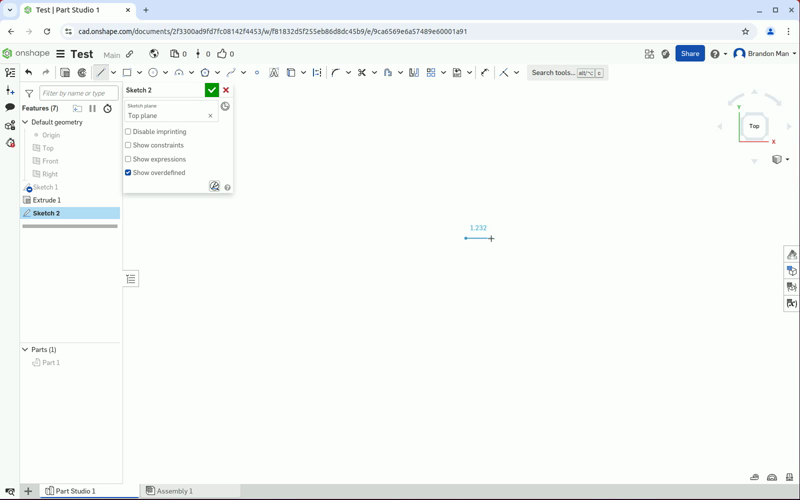
scroll(6)
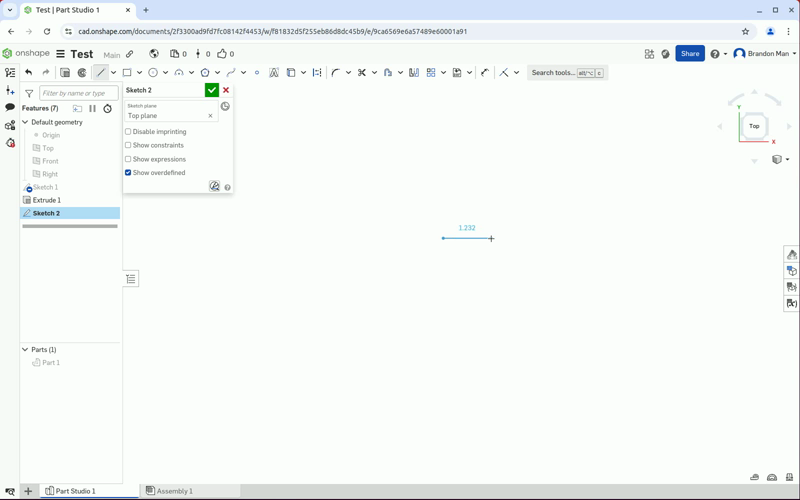
scroll(6)
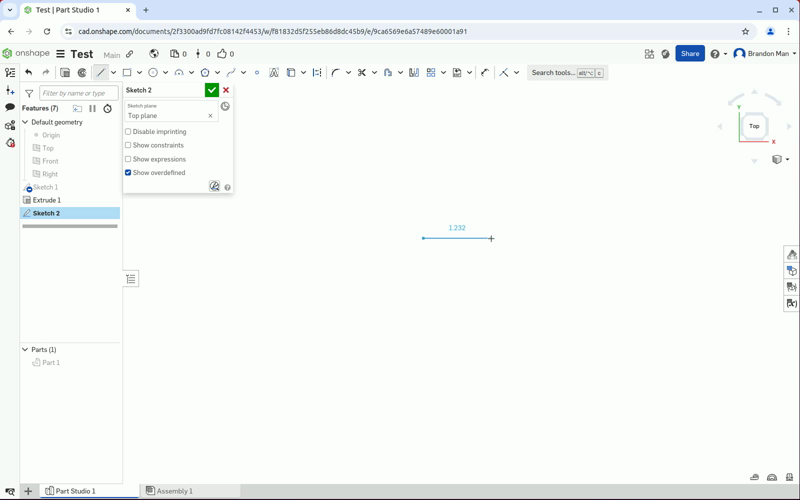
click(491, 238)
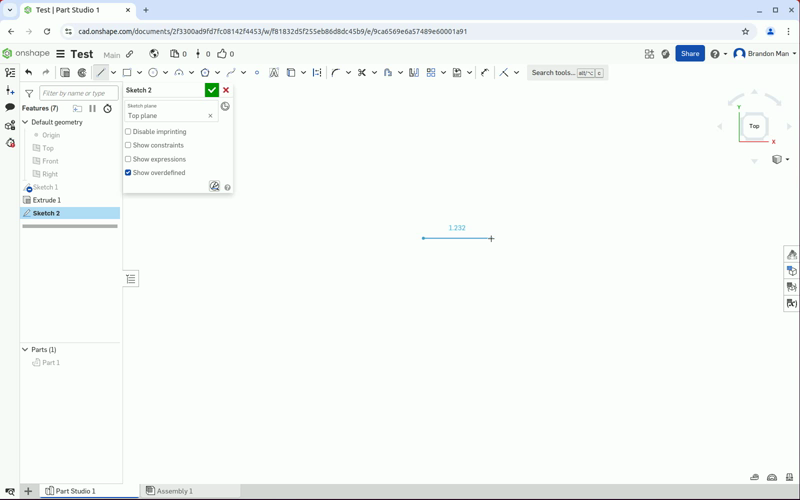
scroll(-6)
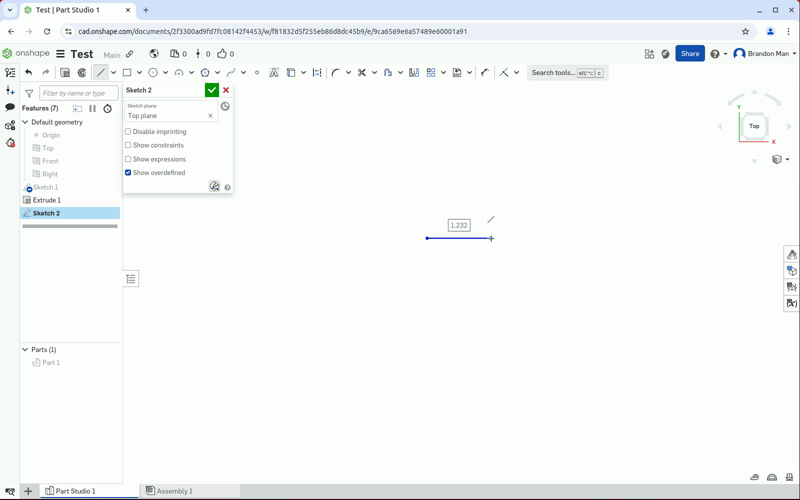
scroll(-6)
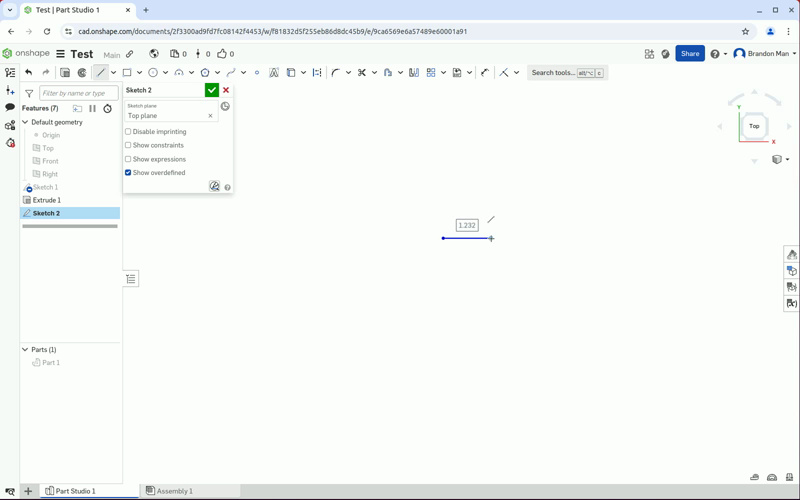
scroll(-6)
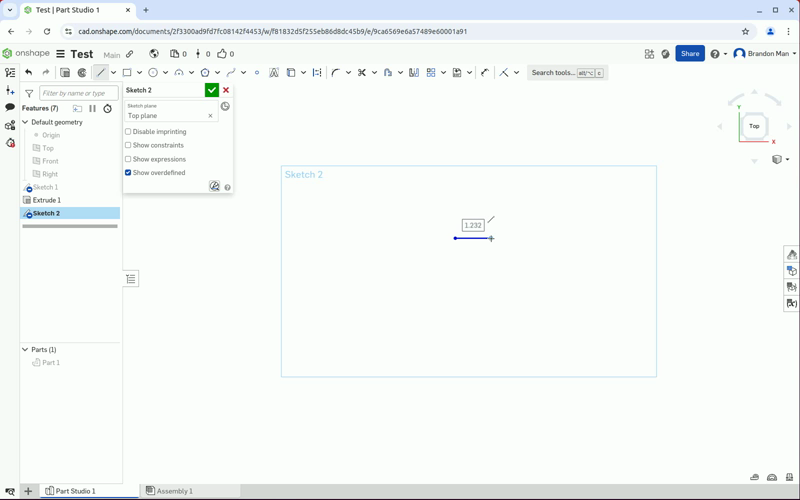
scroll(-6)
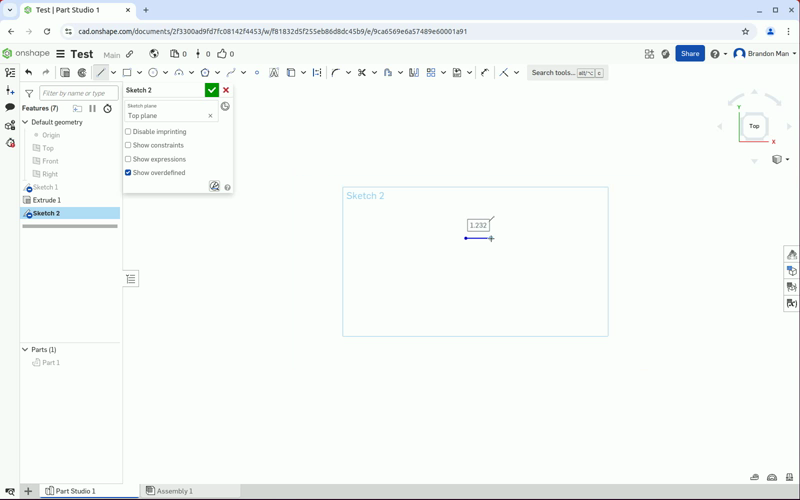
scroll(-6)
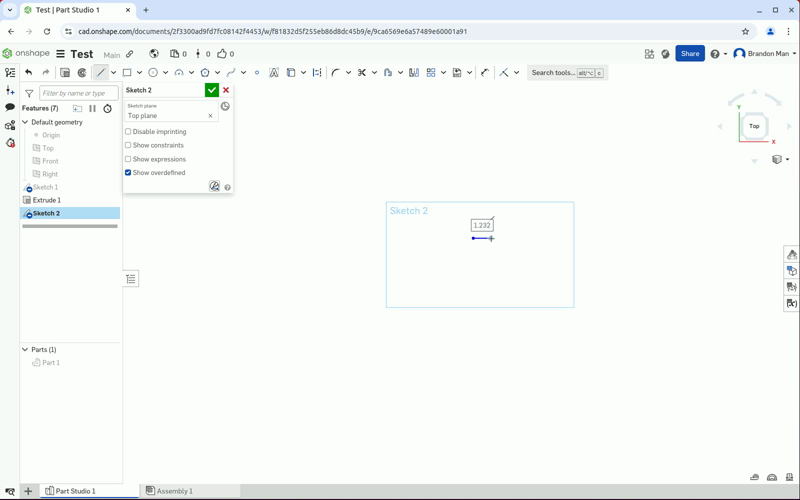
scroll(-6)
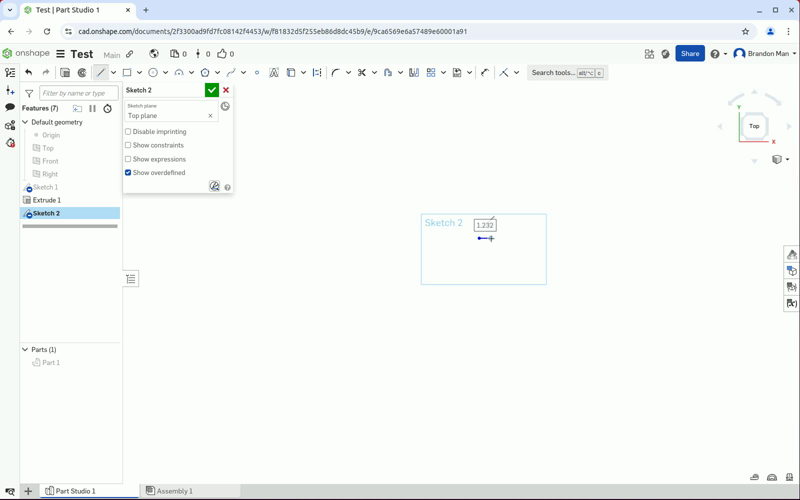
scroll(-6)
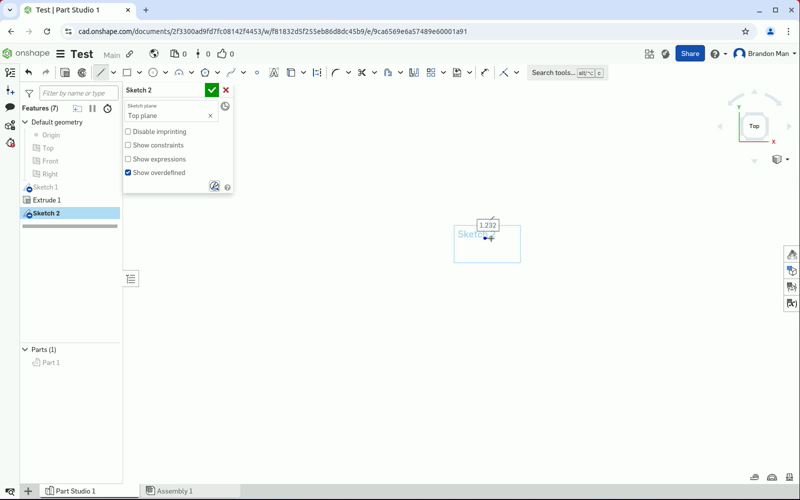
key_up(shift)
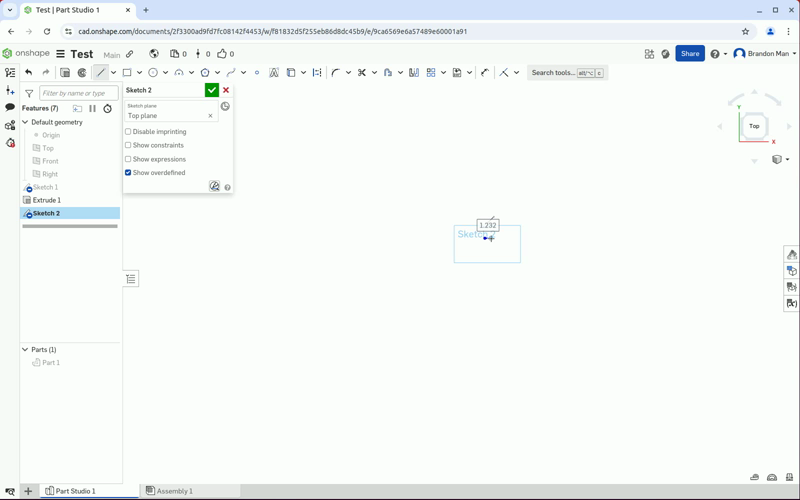
key_down(shift)
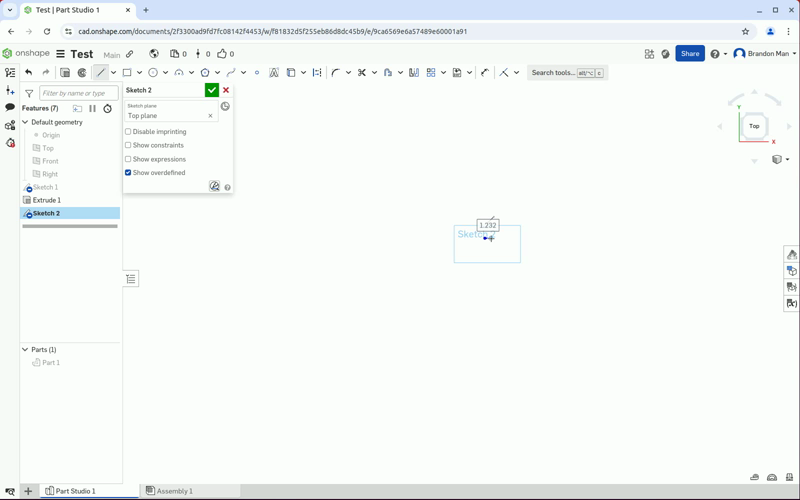
mouse_move(521, 238)
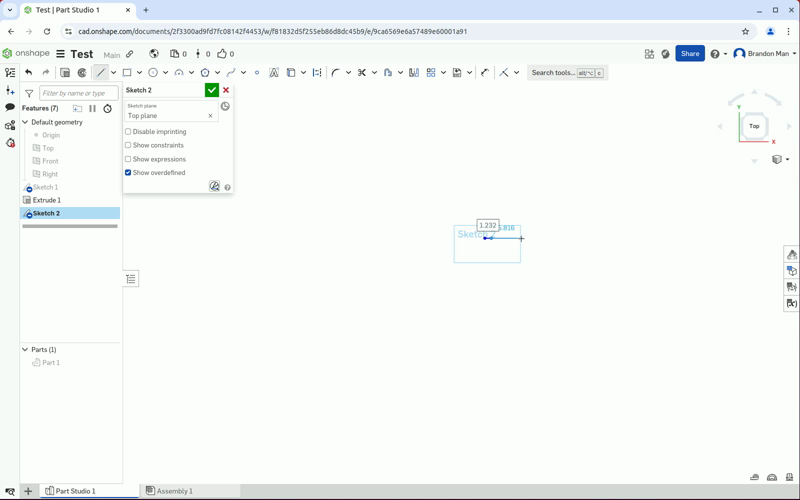
mouse_move(491, 230)
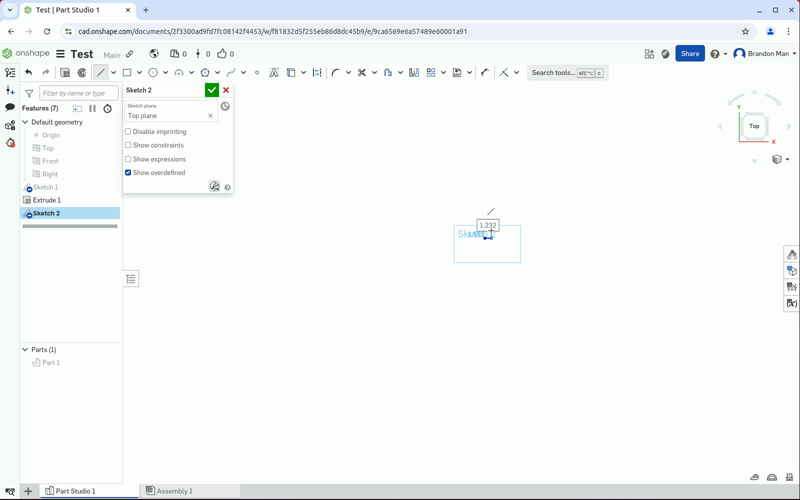
click(491, 230)
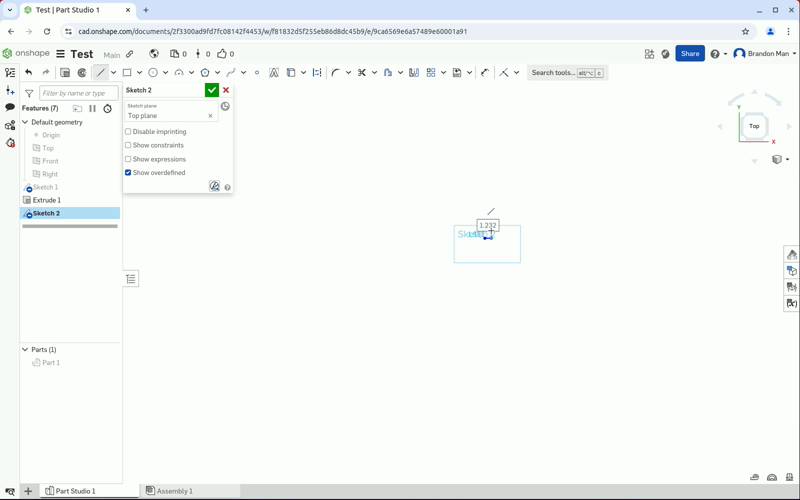
key_up(shift)
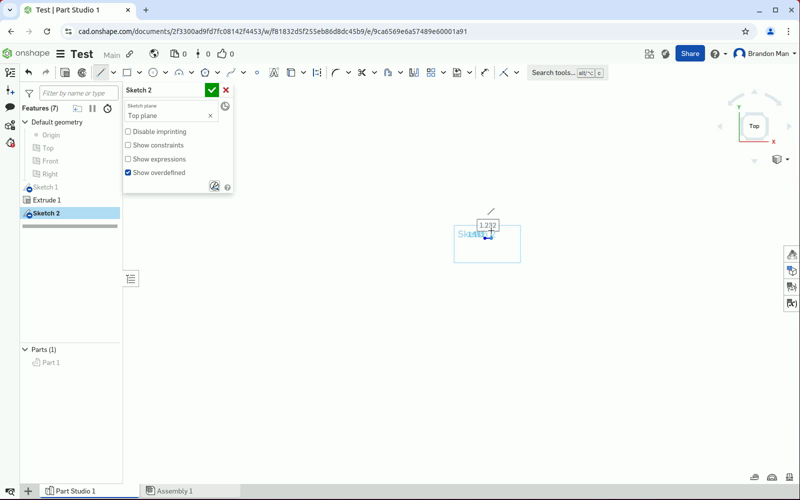
key_down(shift)
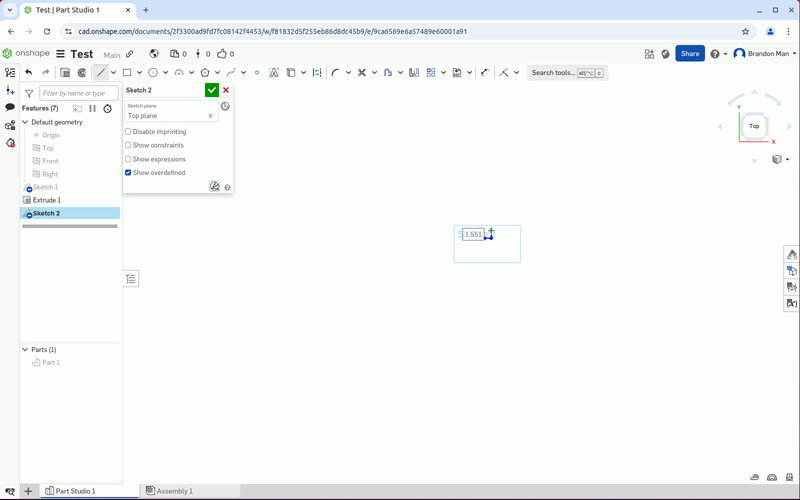
mouse_move(521, 230)
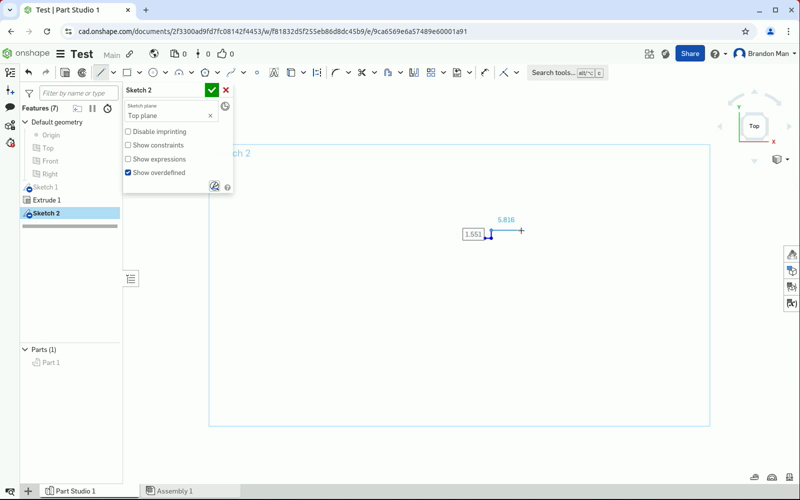
mouse_move(485, 230)
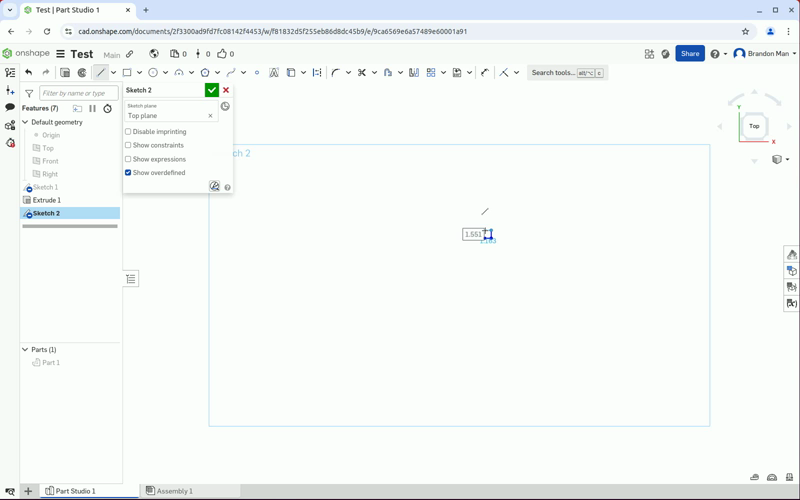
scroll(6)
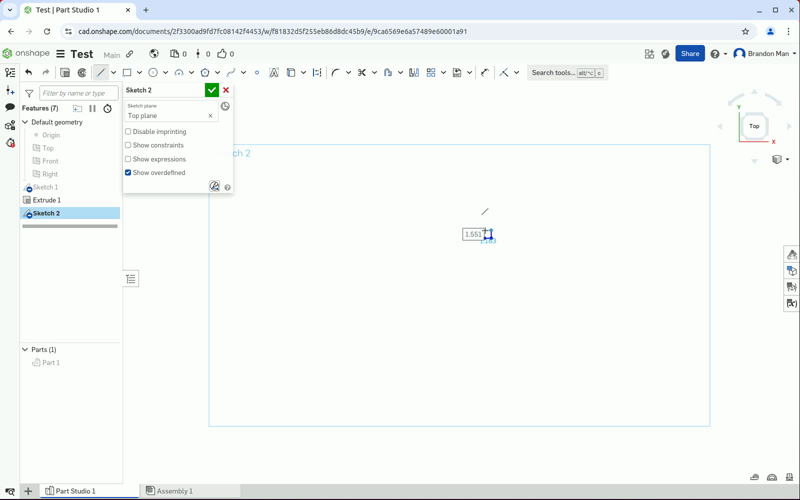
scroll(6)
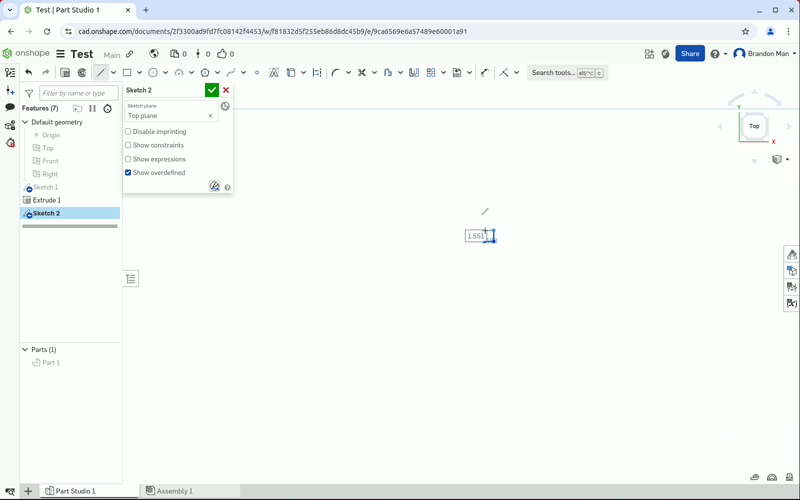
scroll(6)
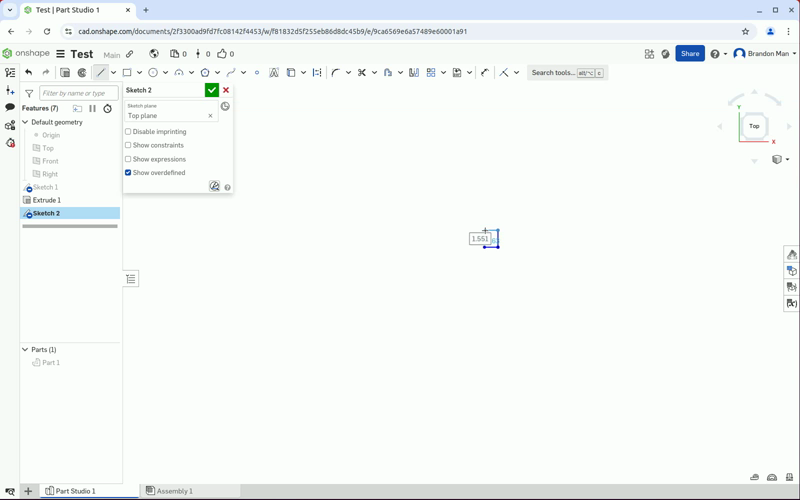
scroll(6)
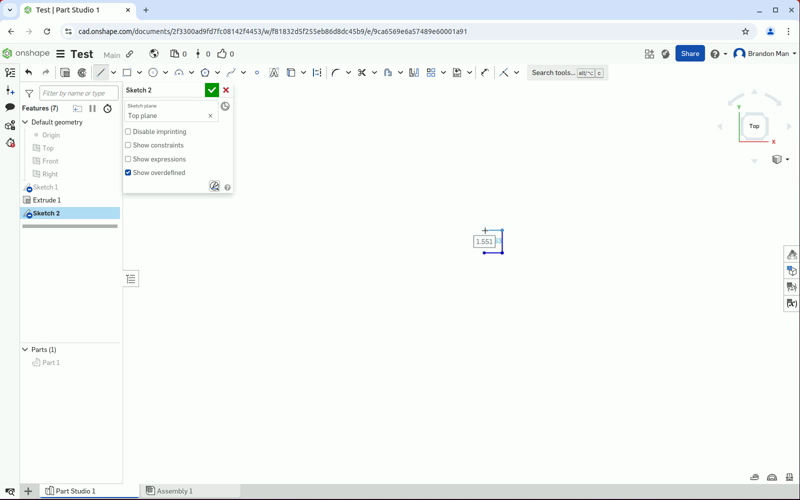
scroll(6)
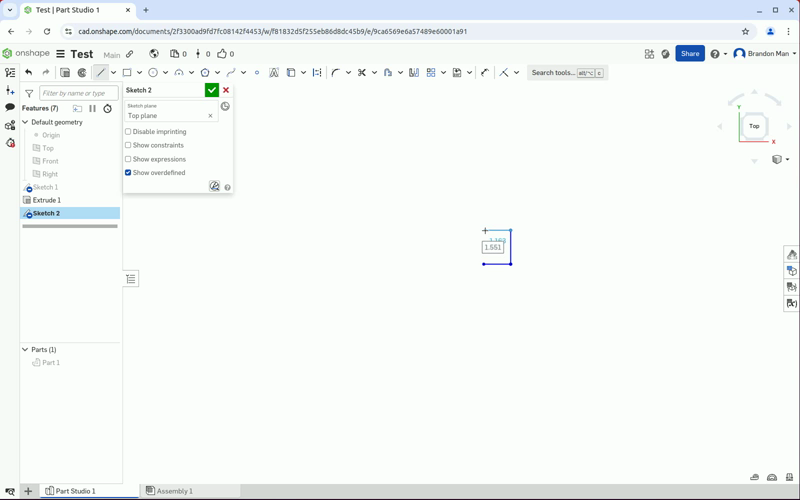
scroll(6)
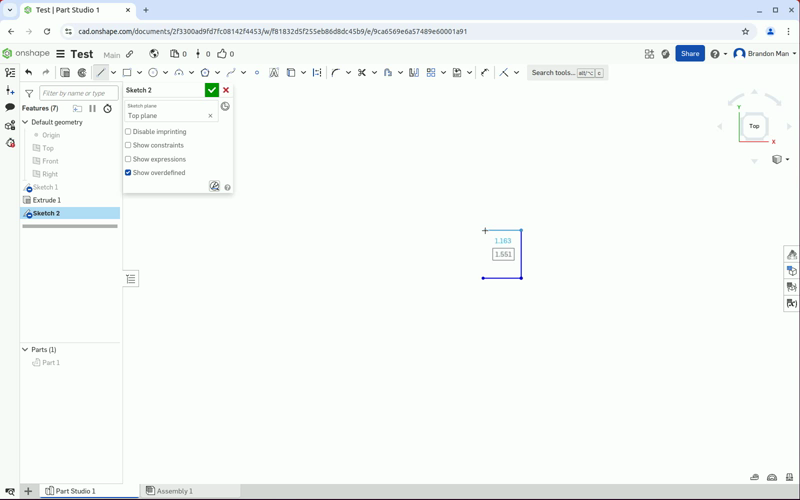
scroll(6)
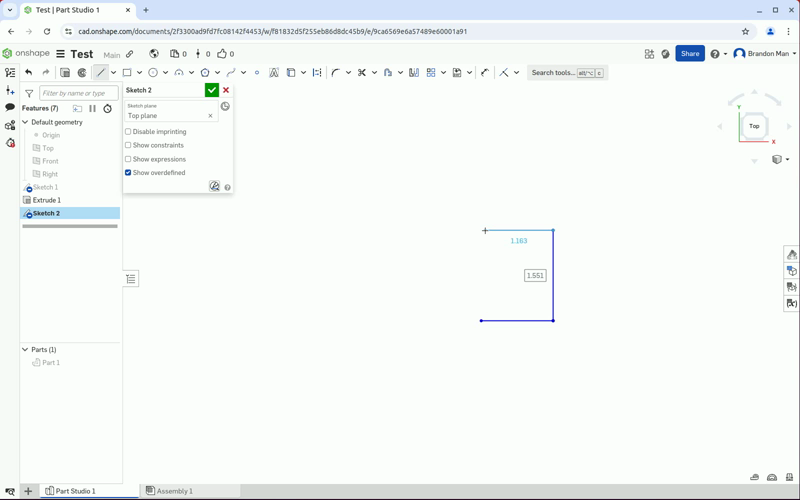
click(485, 230)
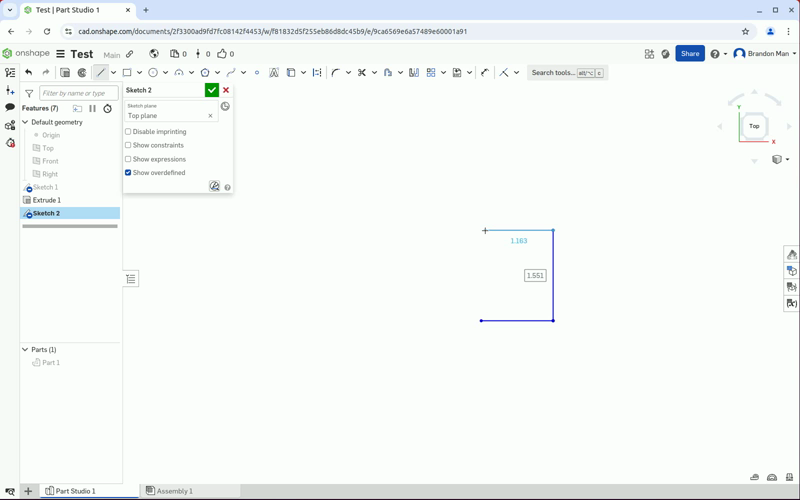
scroll(-6)
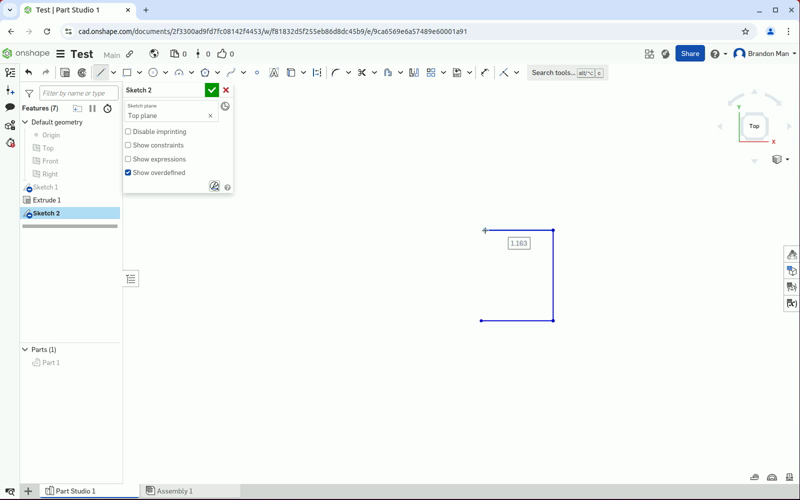
scroll(-6)
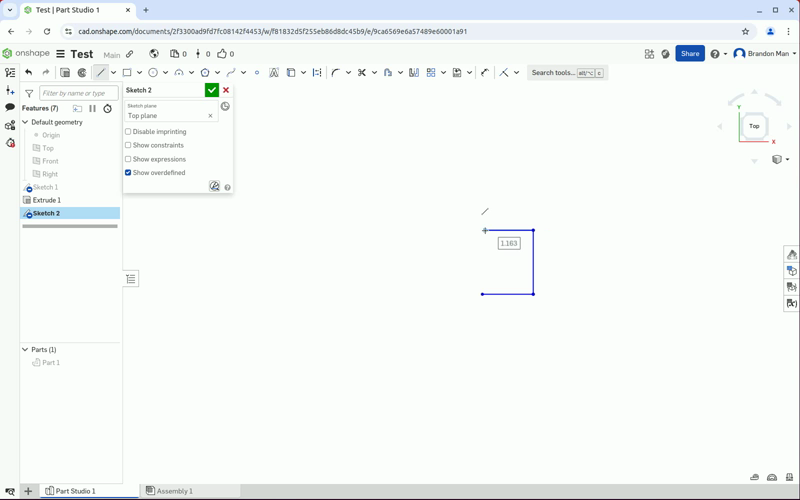
scroll(-6)
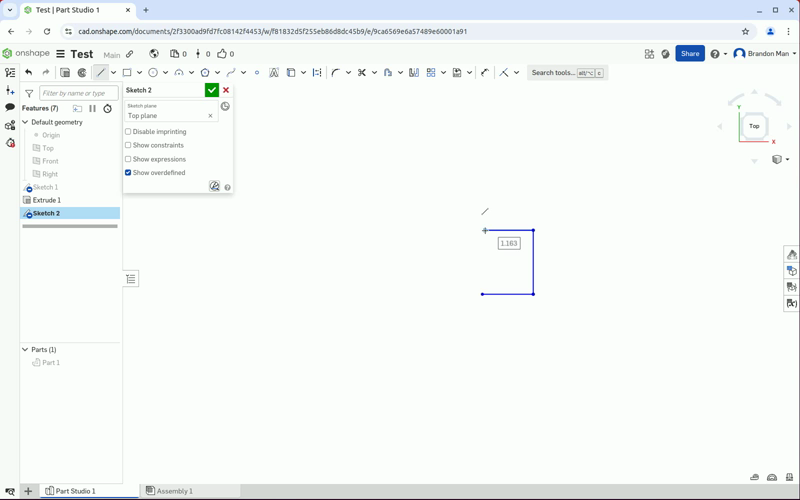
scroll(-6)
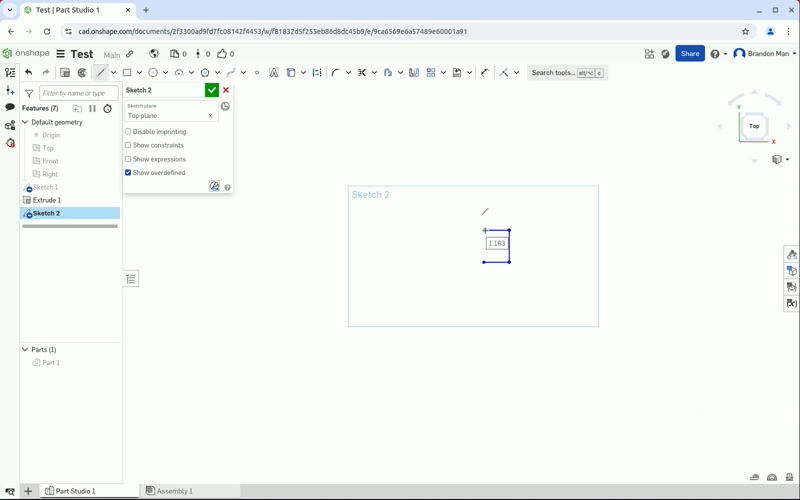
scroll(-6)
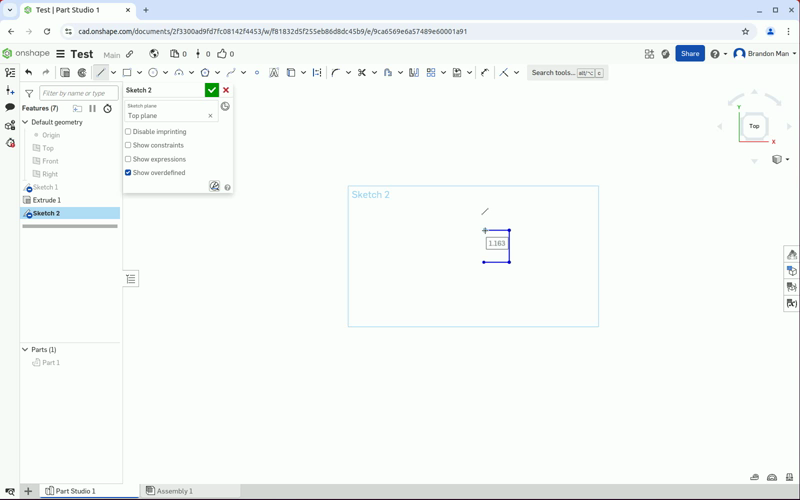
scroll(-6)
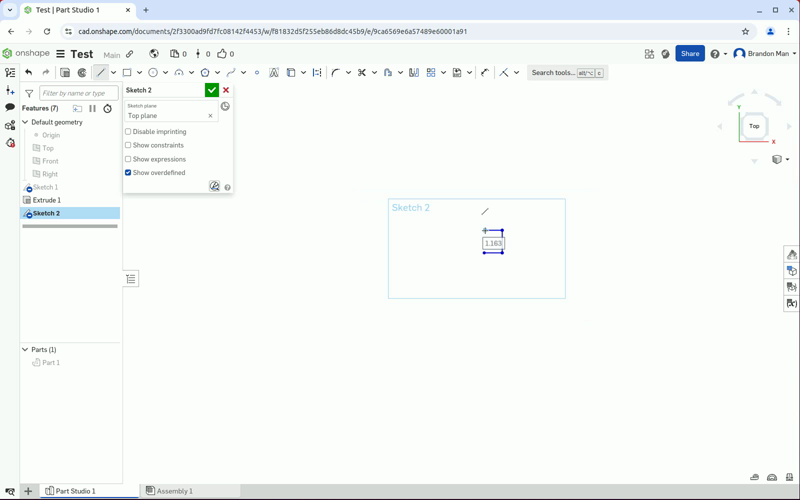
scroll(-6)
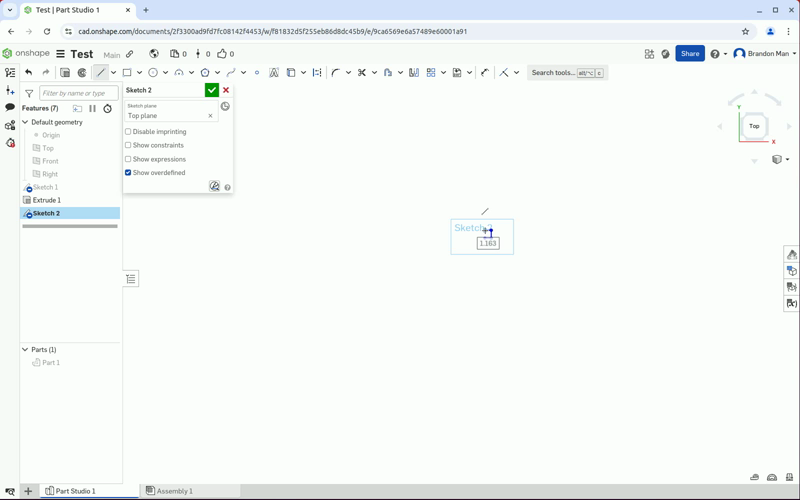
key_up(shift)
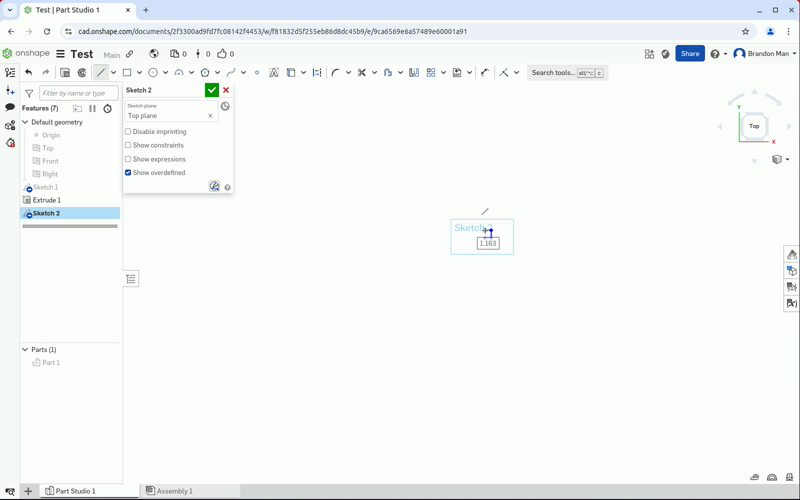
mouse_move(515, 230)
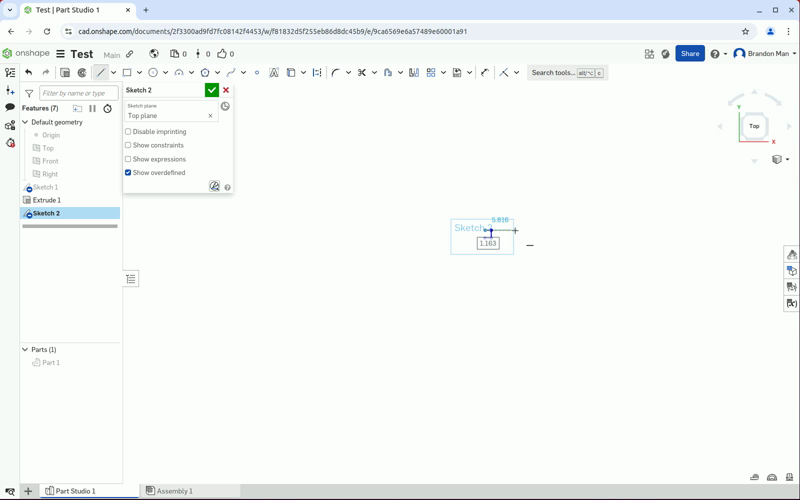
key_down(shift)
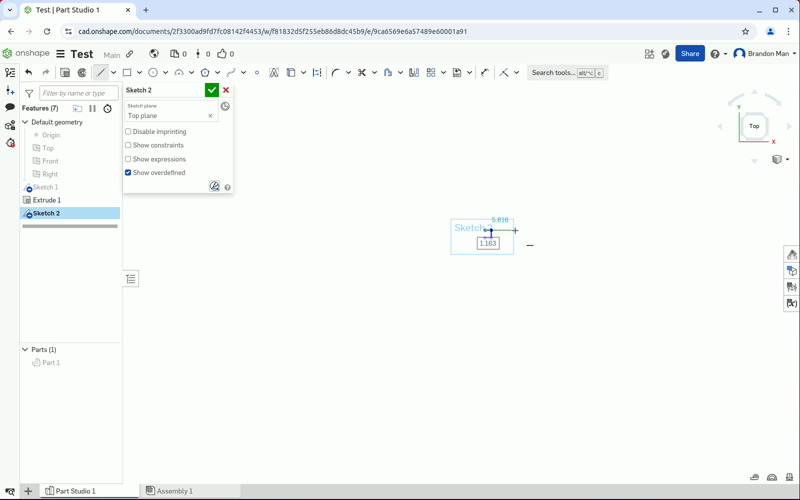
mouse_move(485, 238)
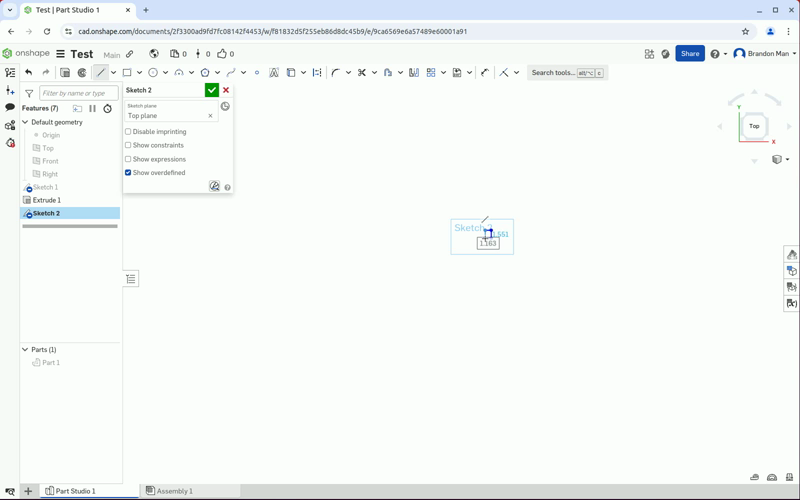
key_up(shift)
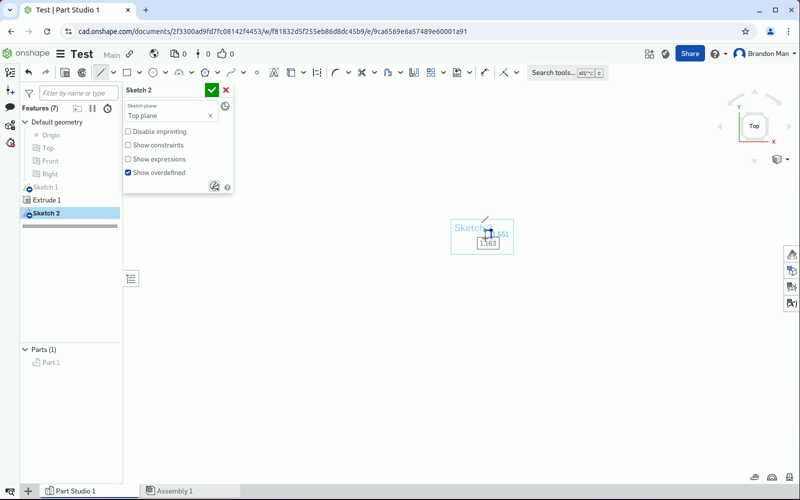
click(485, 238)
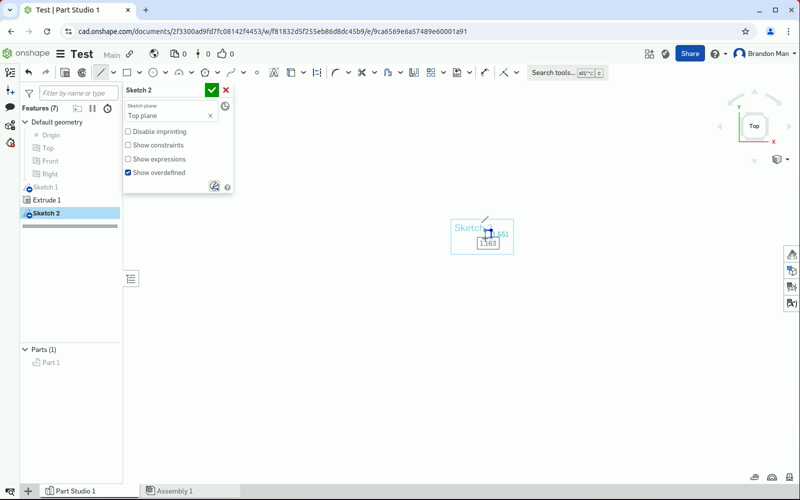
key(esc)
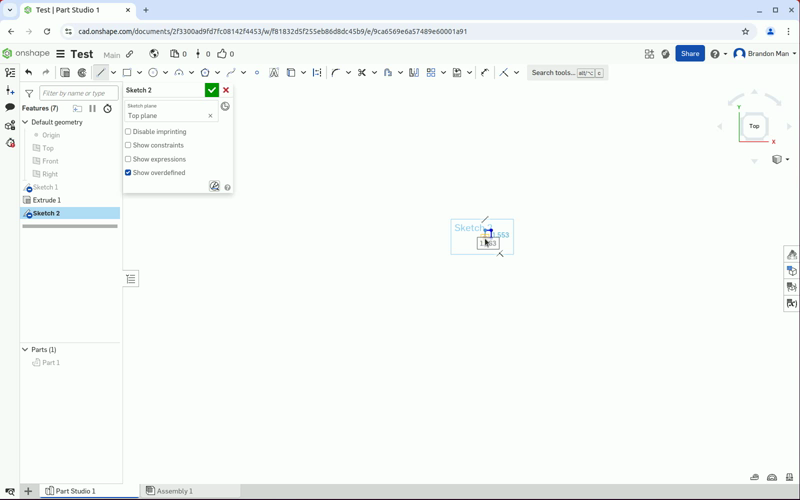
mouse_move(488, 230)
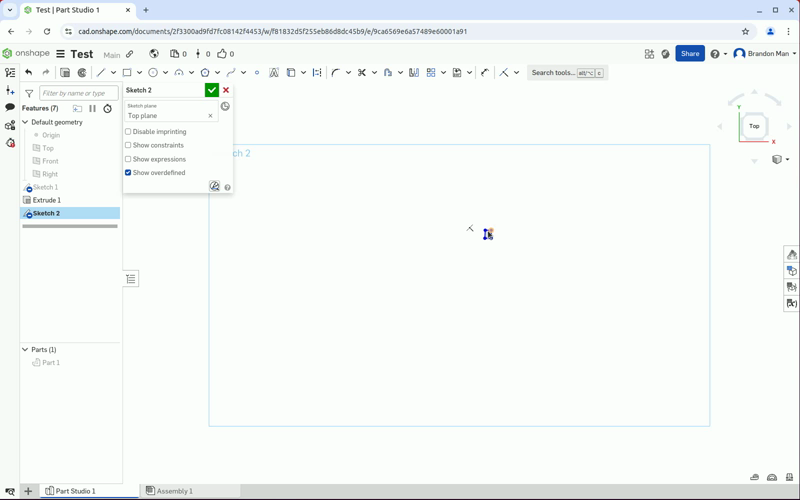
scroll(6)
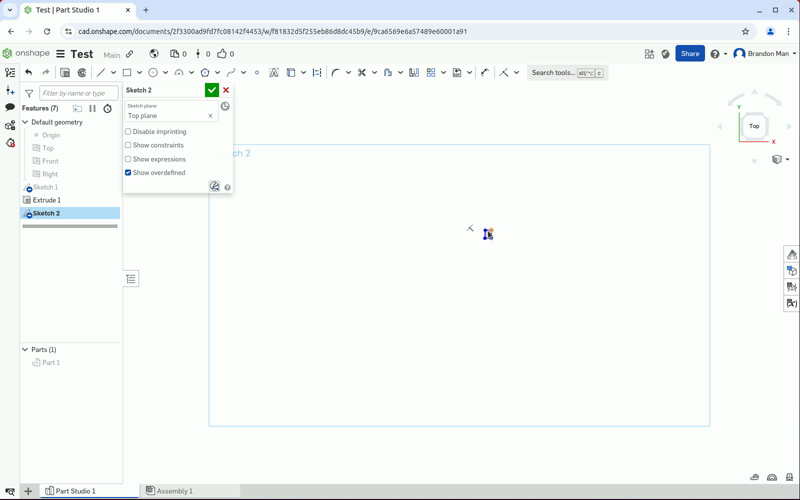
scroll(6)
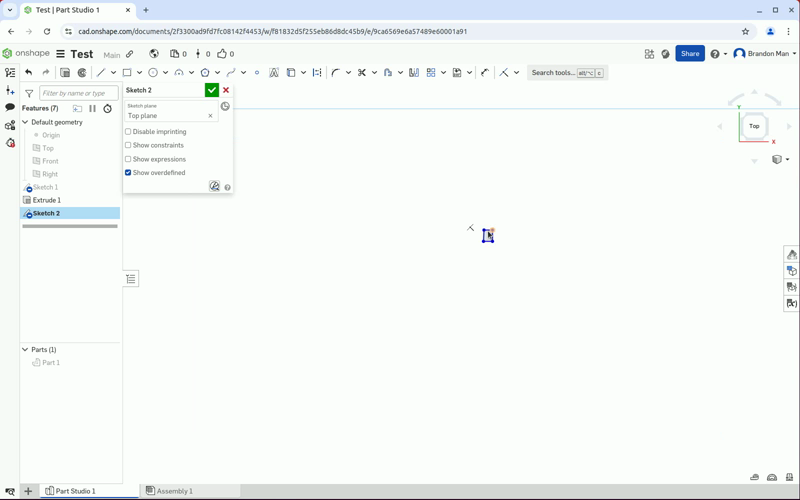
scroll(6)
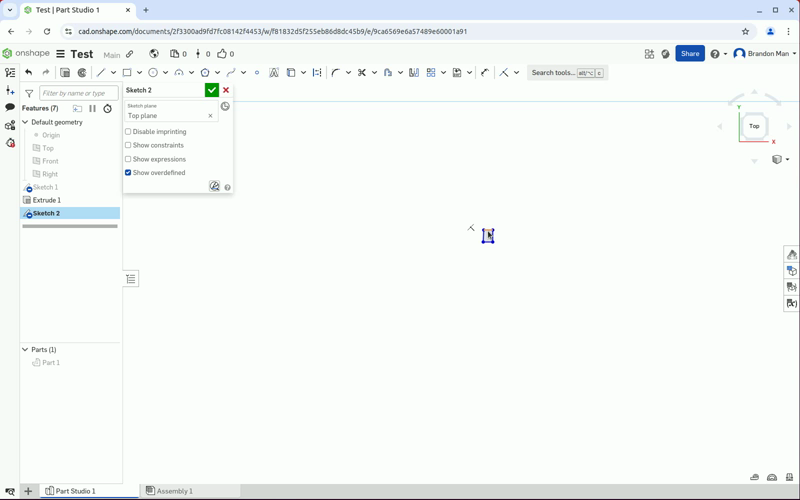
scroll(6)
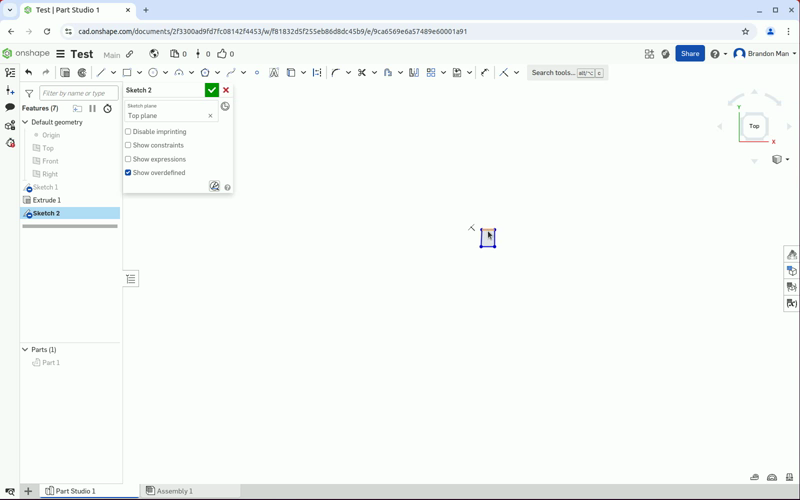
scroll(6)
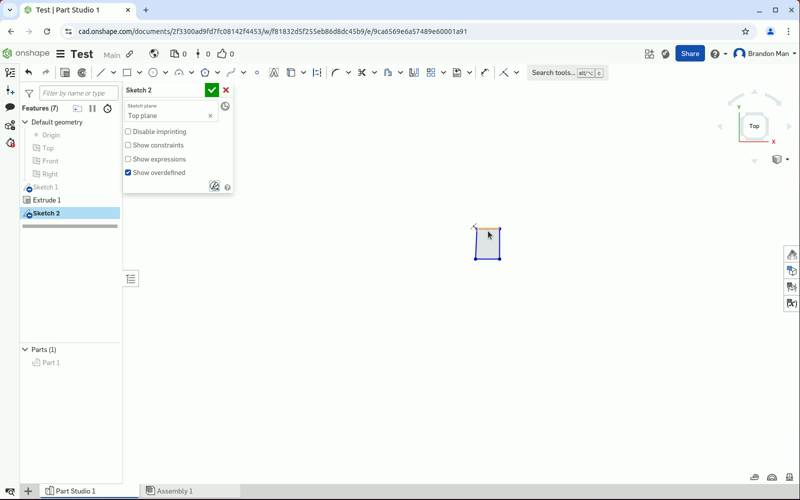
scroll(6)
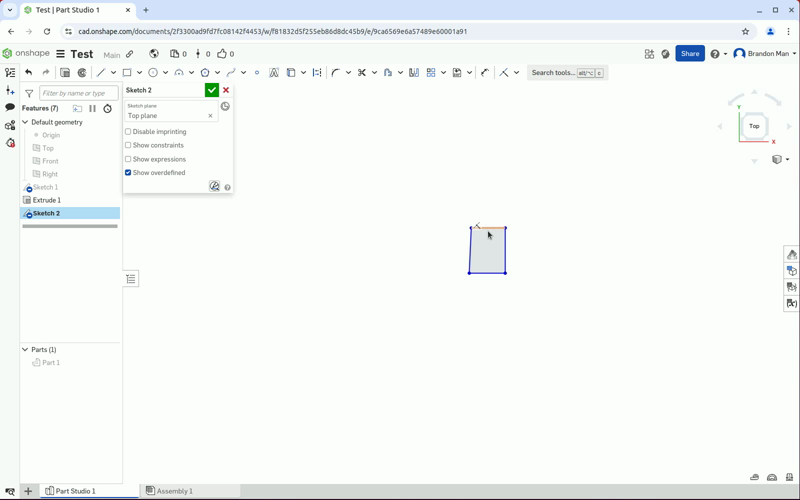
scroll(6)
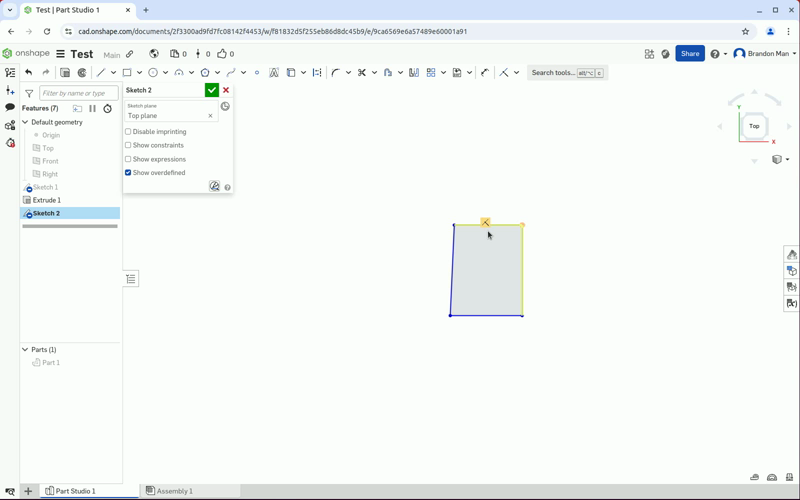
click(488, 230)
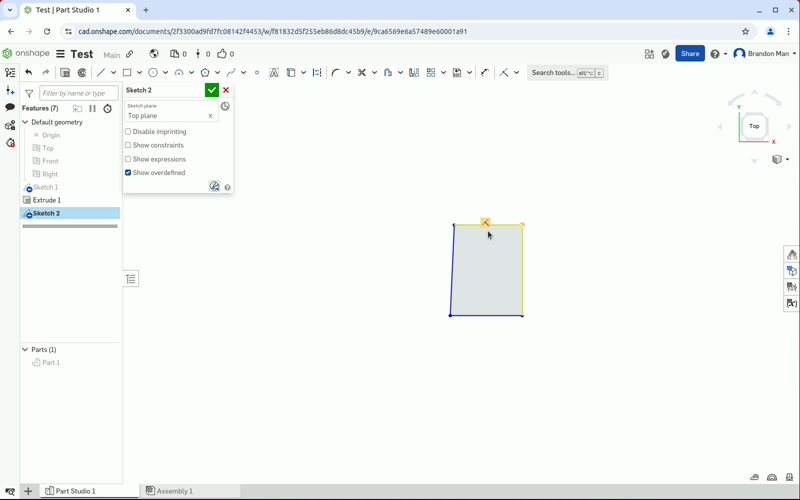
scroll(-6)
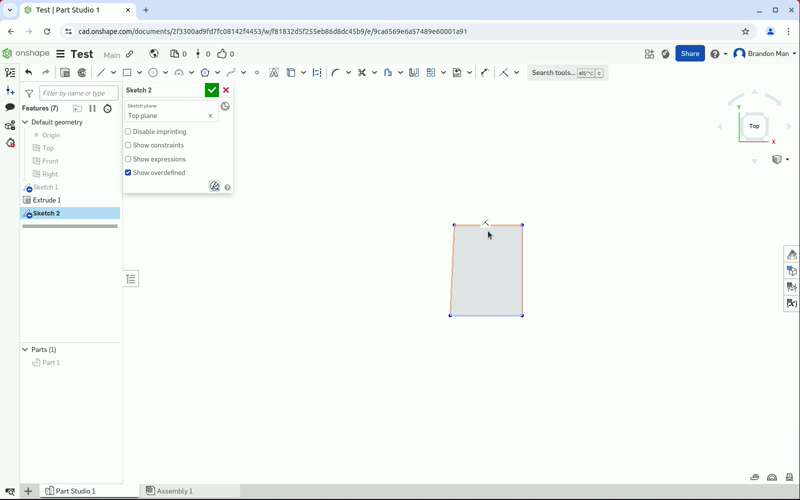
scroll(-6)
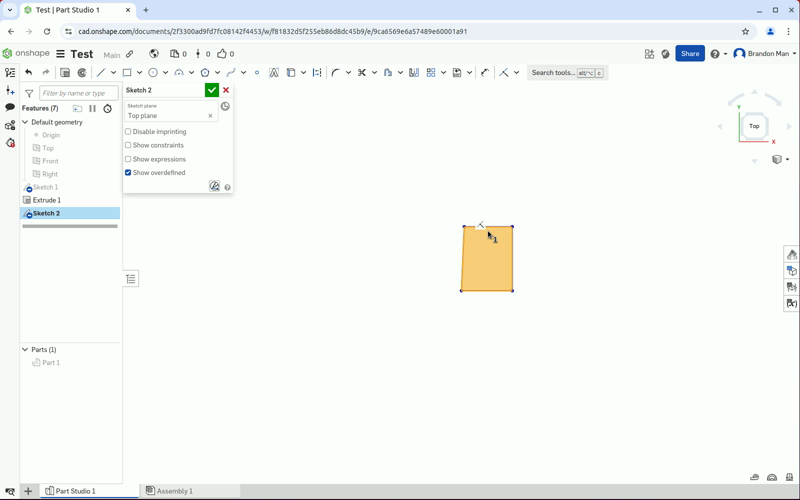
scroll(-6)
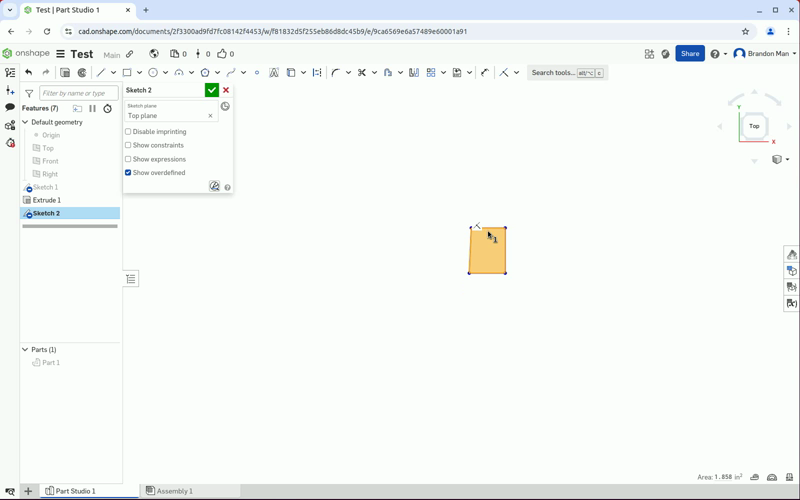
scroll(-6)
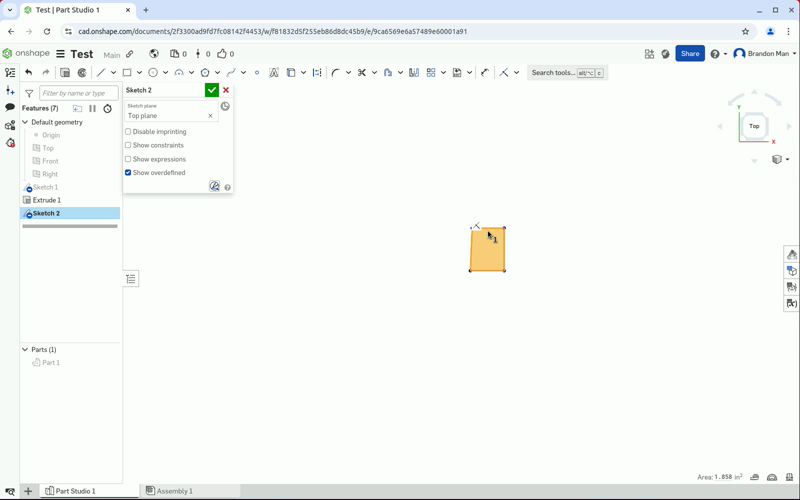
scroll(-6)
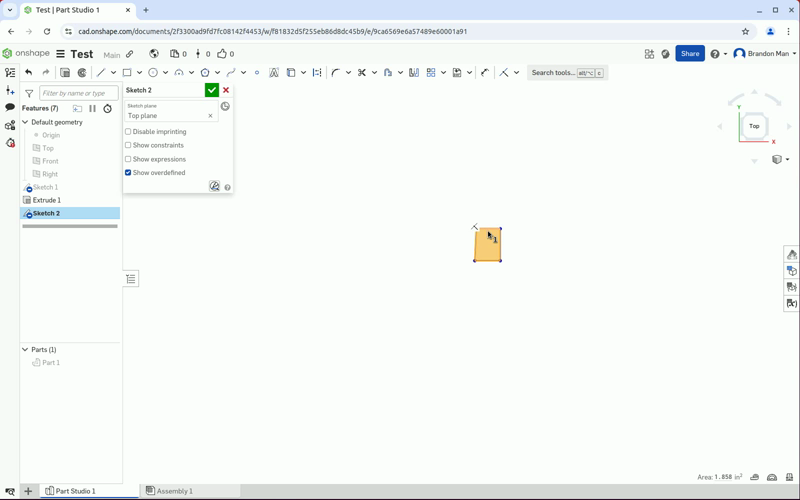
scroll(-6)
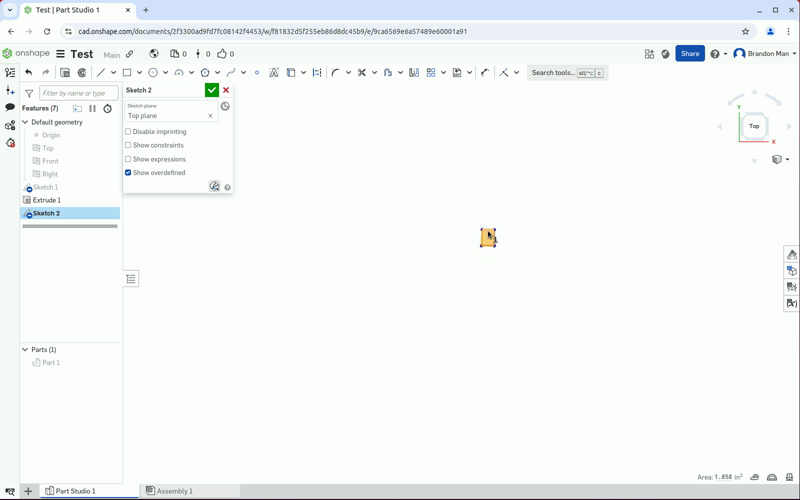
scroll(-6)
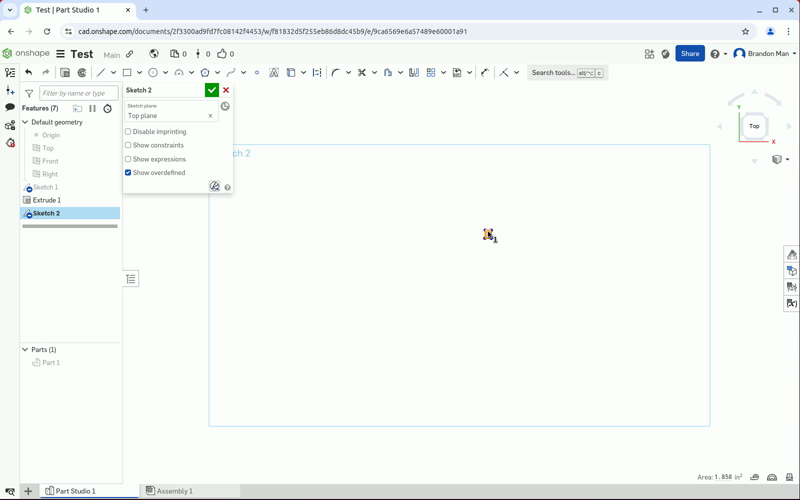
mouse_move(73, 352)
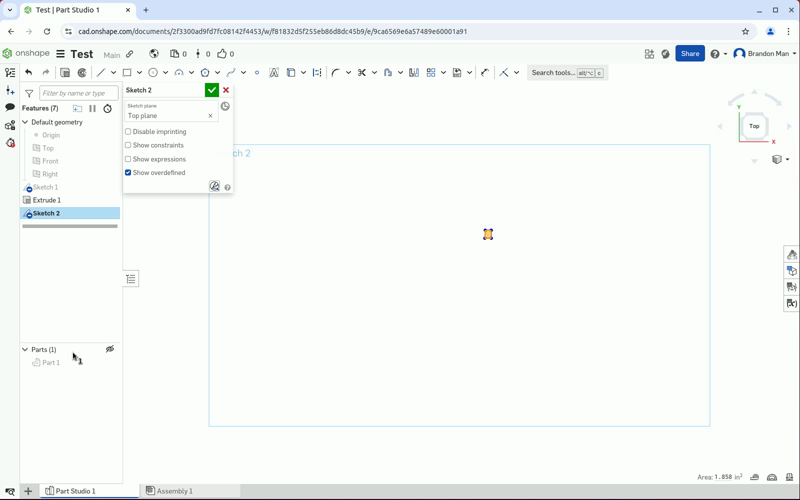
key(shift+y)
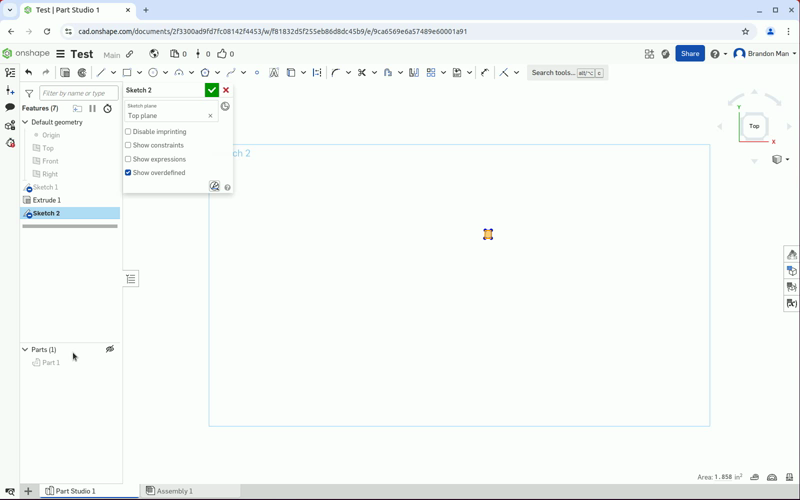
key(shift+e)
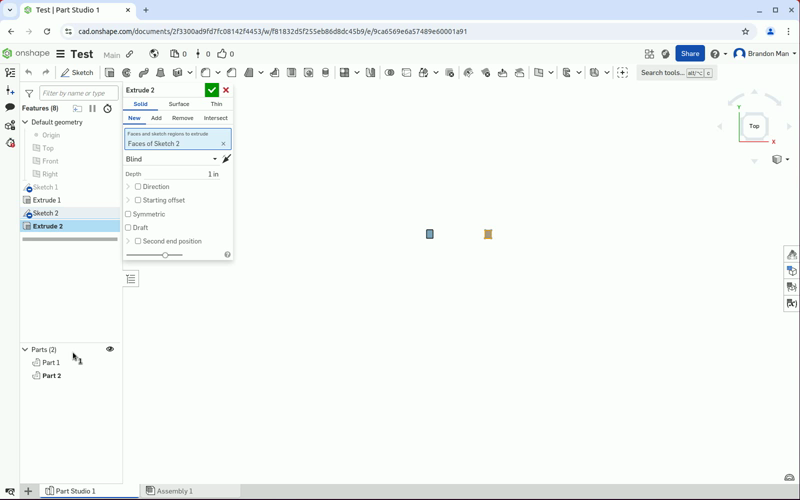
mouse_move(143, 106)
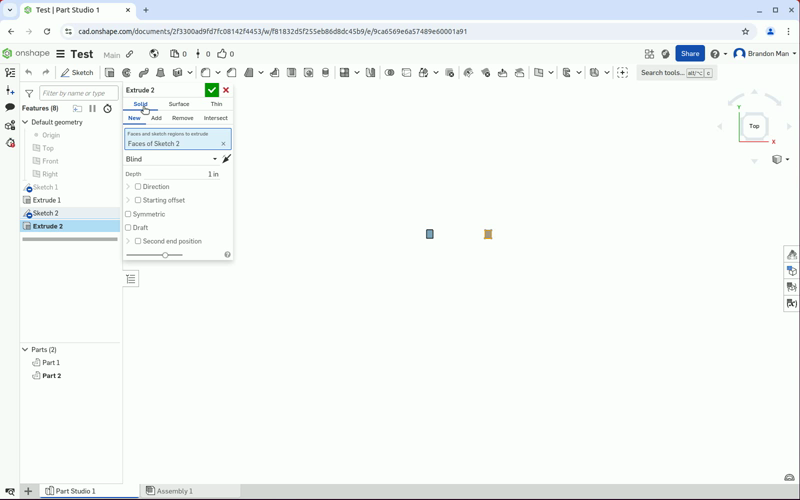
click(143, 106)
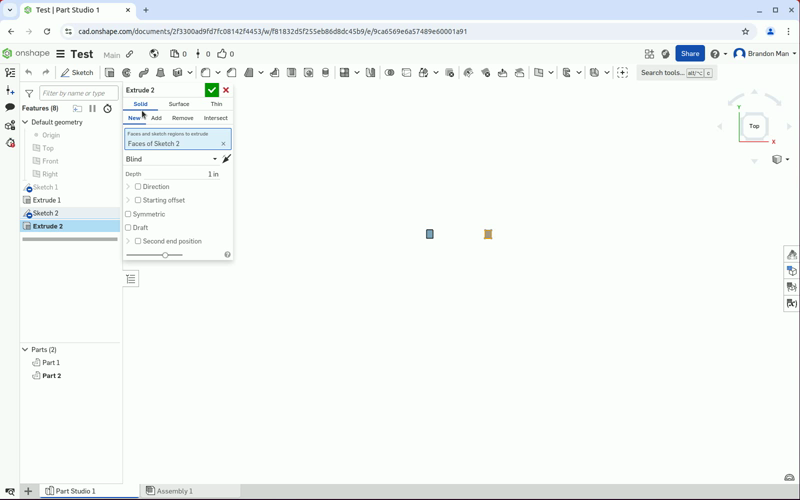
mouse_move(137, 120)
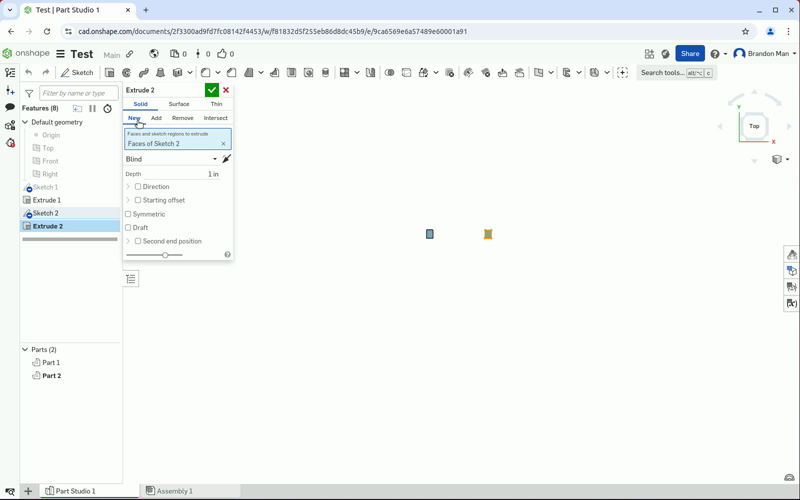
click(137, 120)
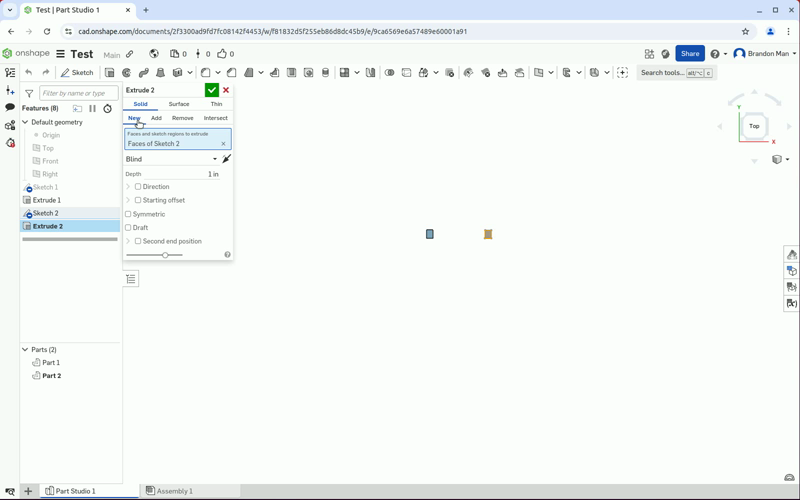
key(tab, 4)
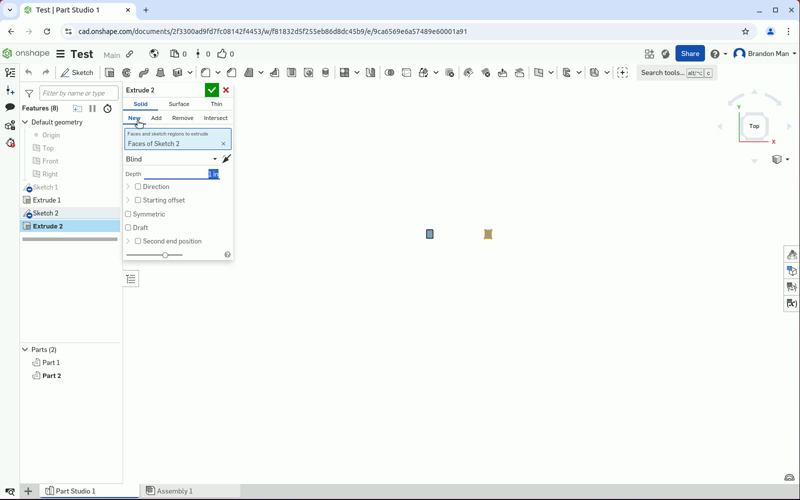
text(21.664)
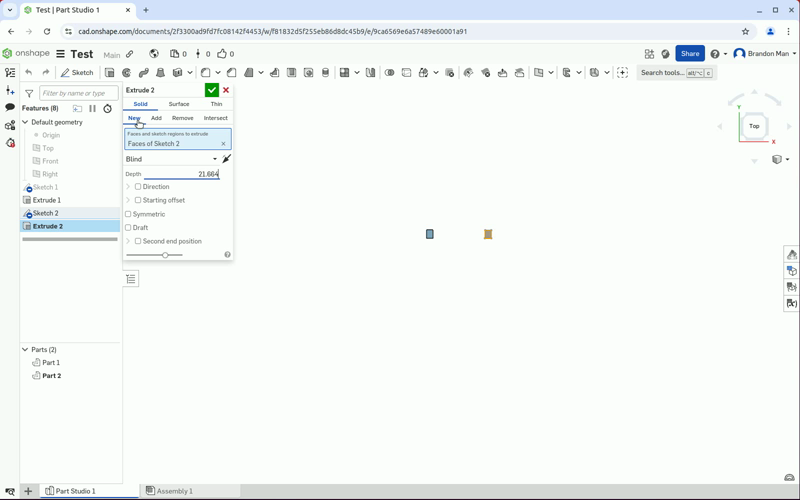
key(enter)
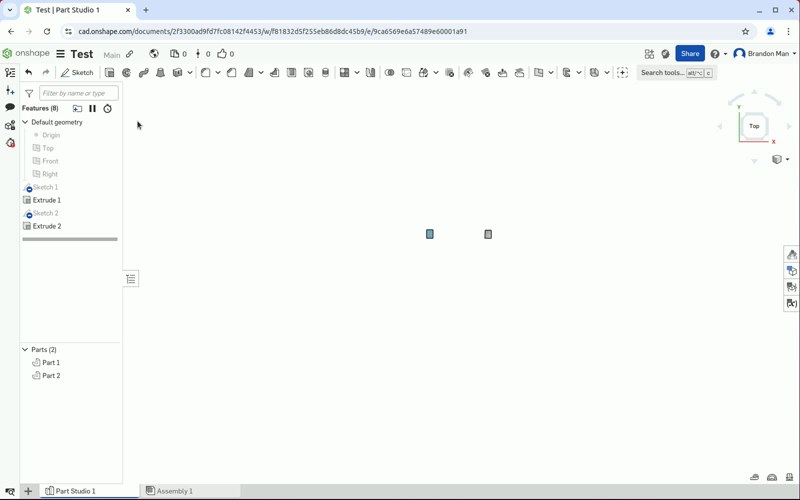
key(shift+h)
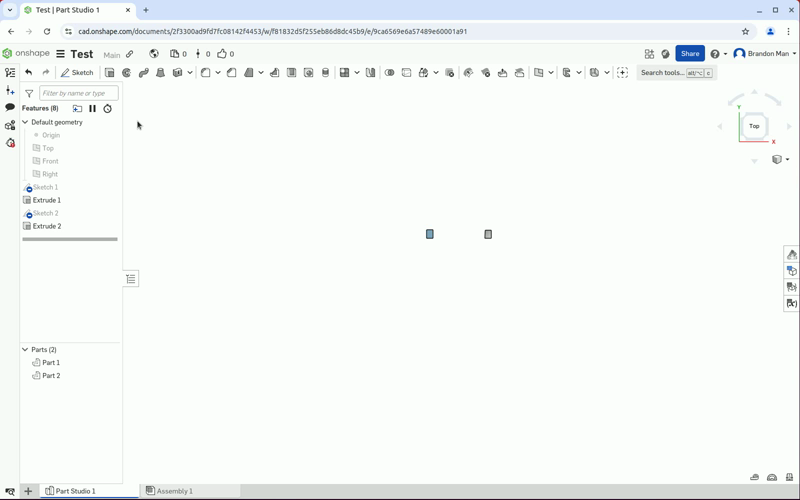
key(shift+h)
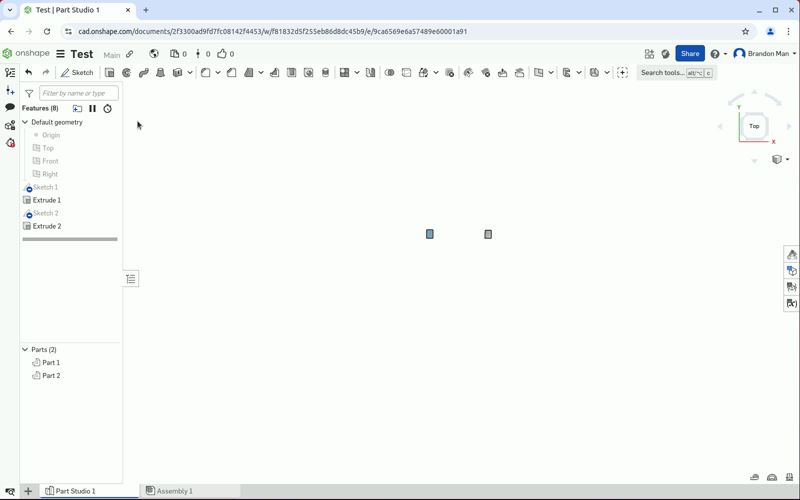
mouse_move(73, 189)
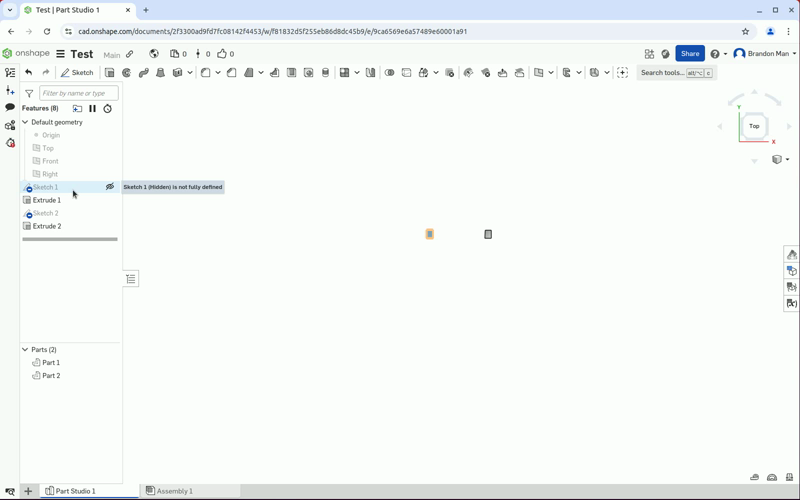
click(73, 189)
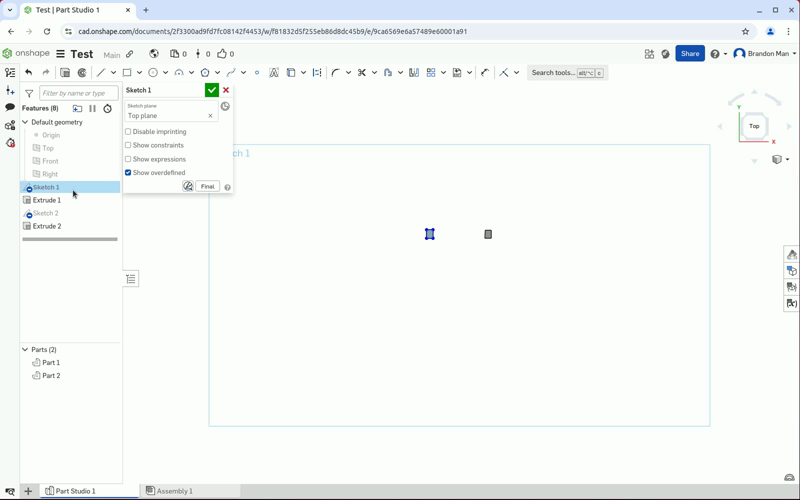
mouse_move(229, 92)
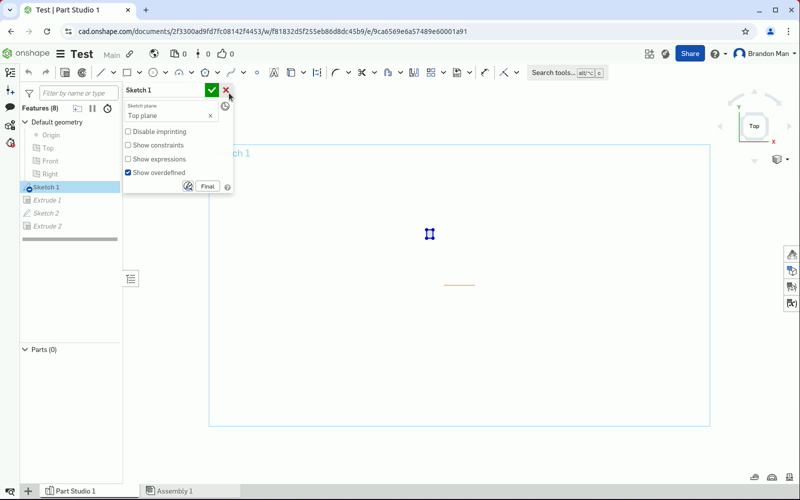
click(229, 92)
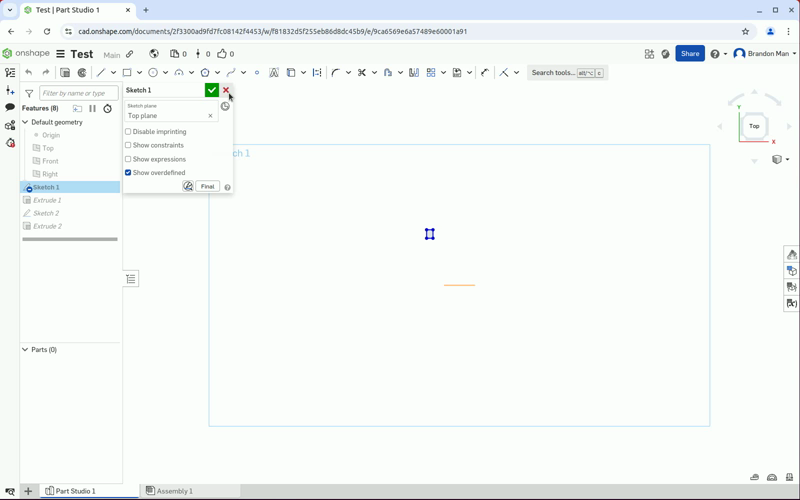
key(shift+s)
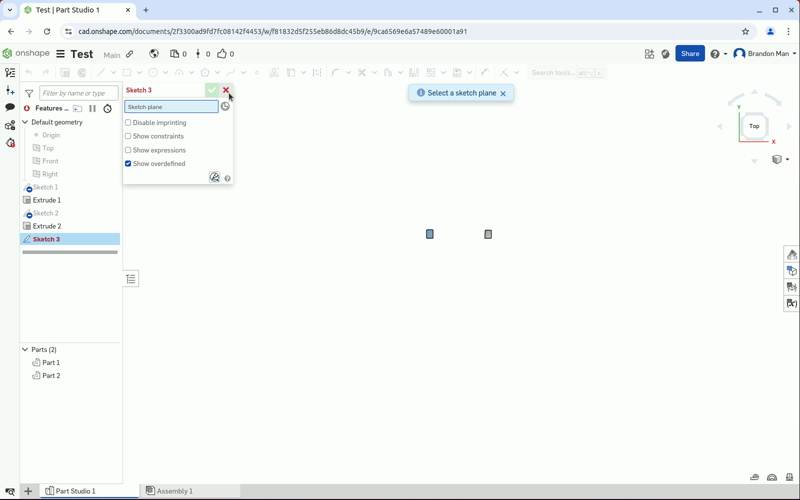
mouse_move(73, 150)
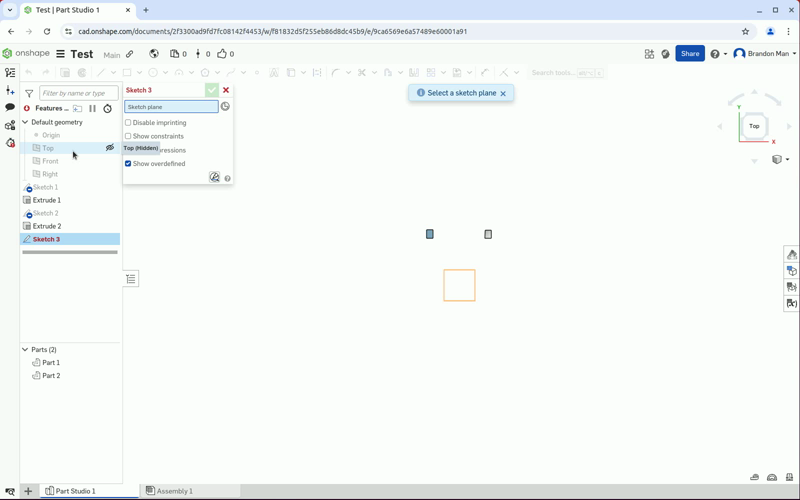
click(73, 150)
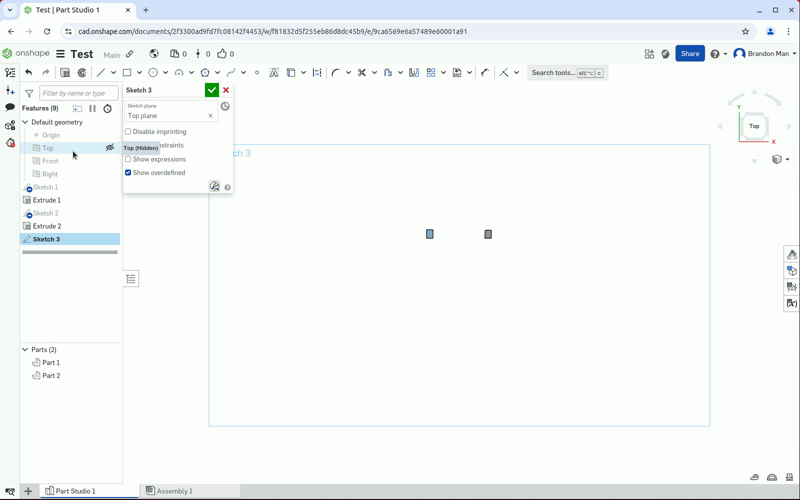
mouse_move(73, 352)
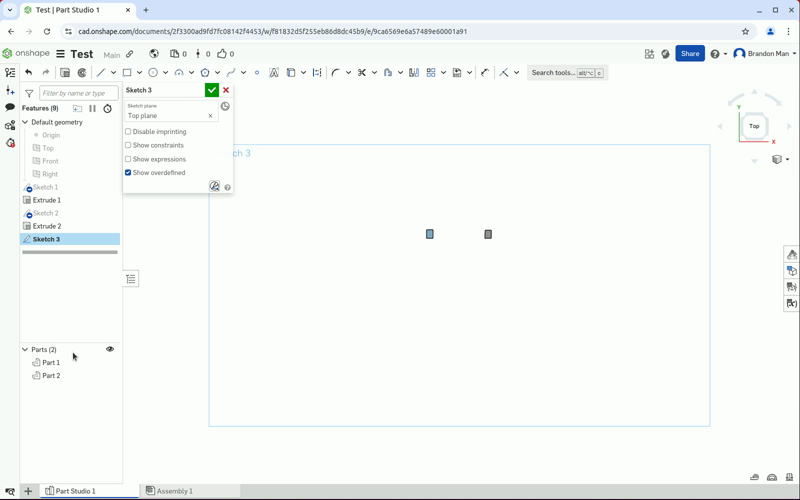
key(y)
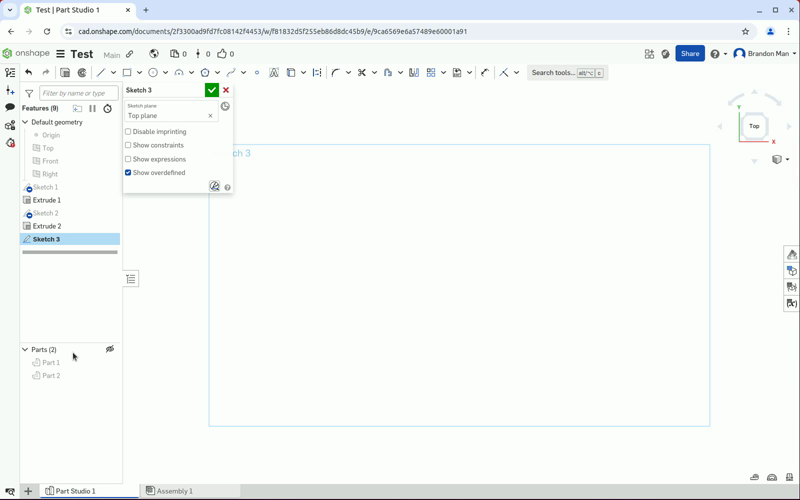
key(l)
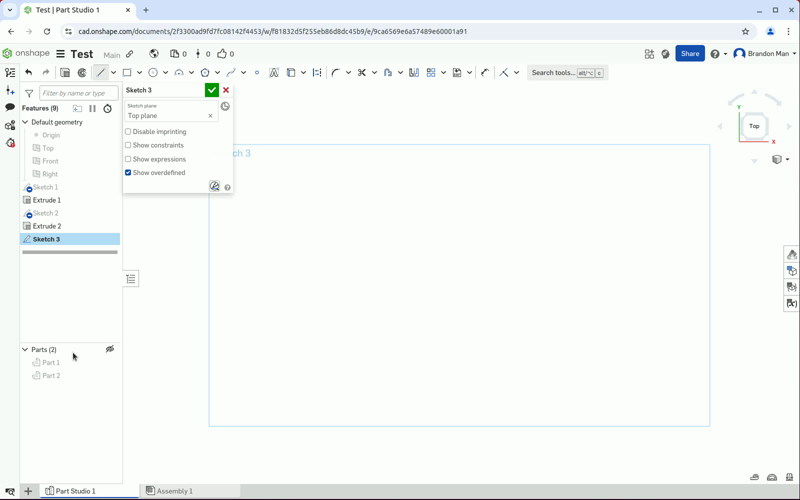
key_down(shift)
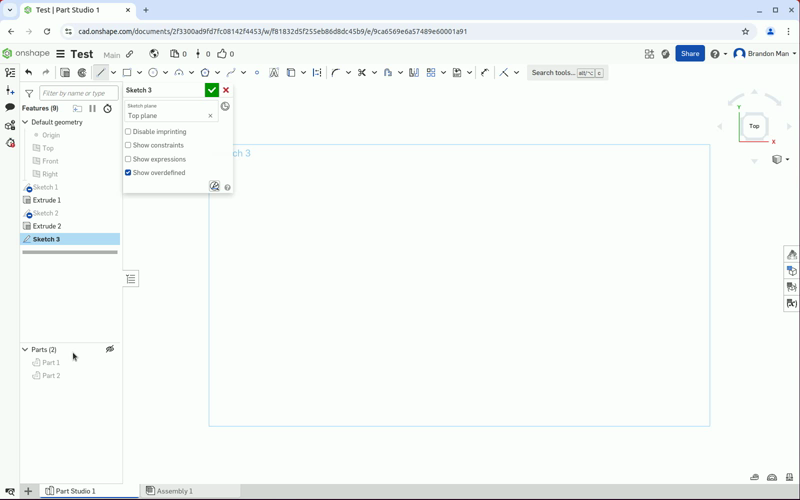
mouse_move(430, 329)
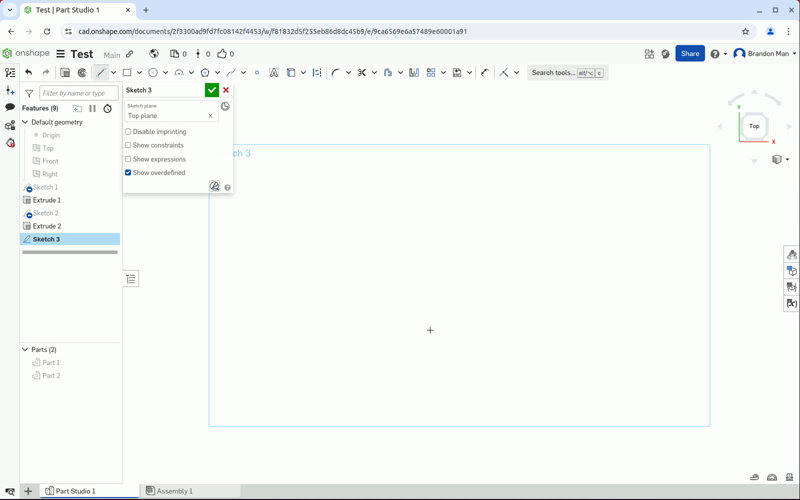
click(430, 329)
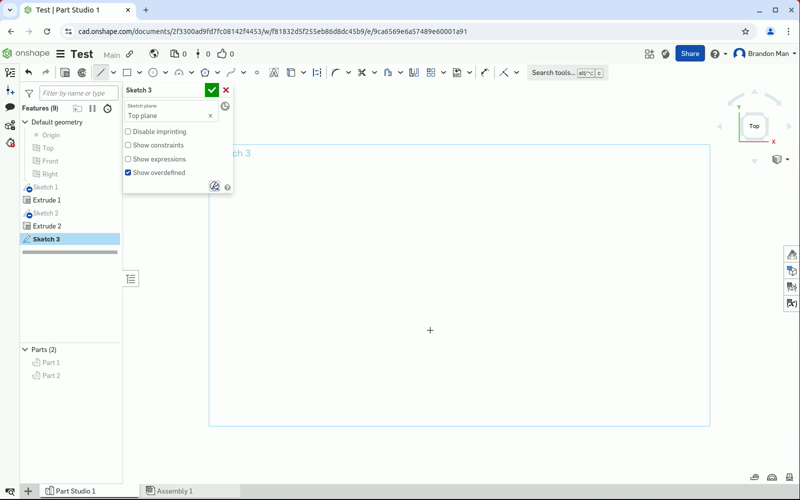
key_up(shift)
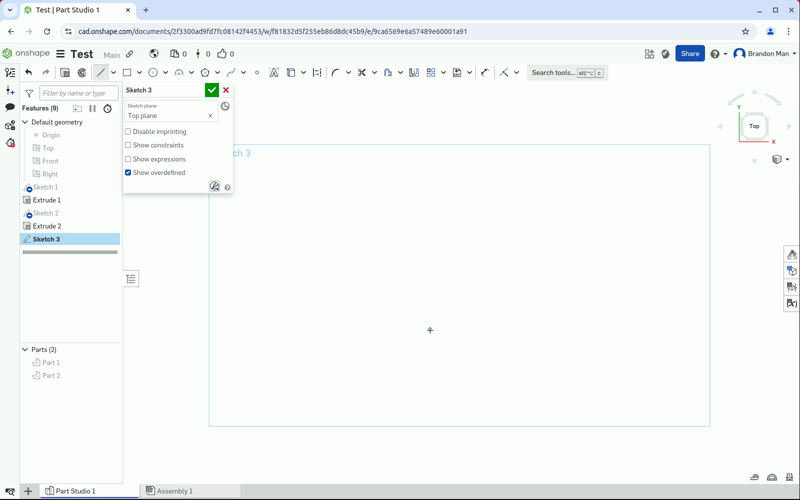
key_down(shift)
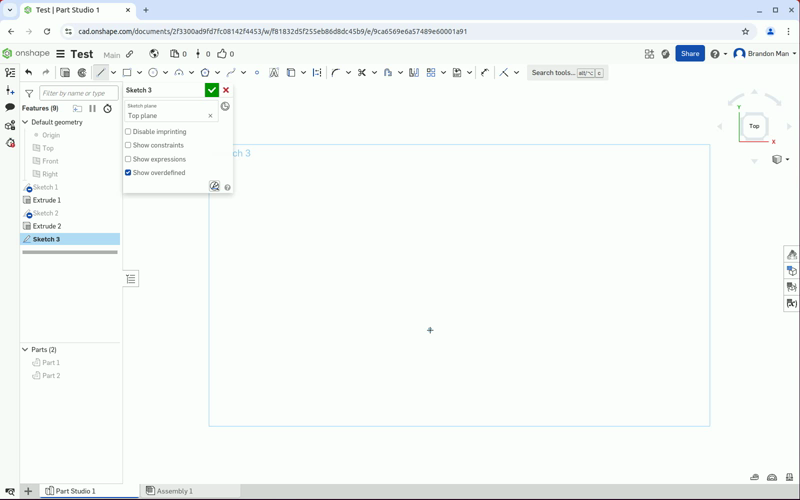
mouse_move(460, 329)
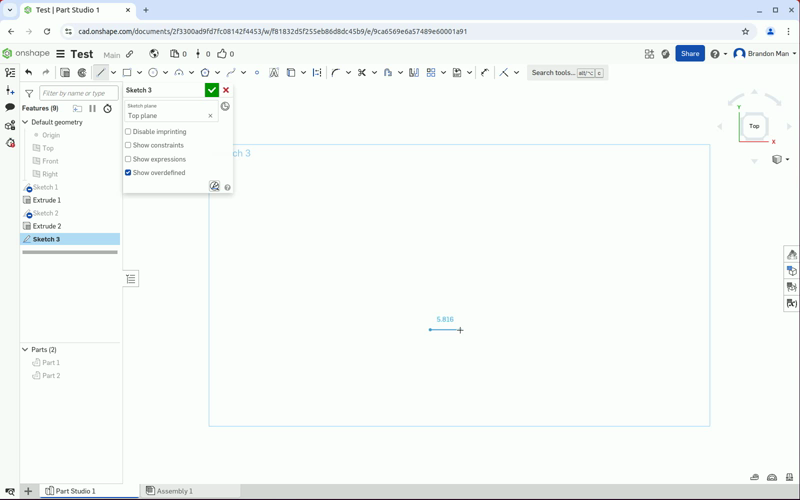
mouse_move(436, 329)
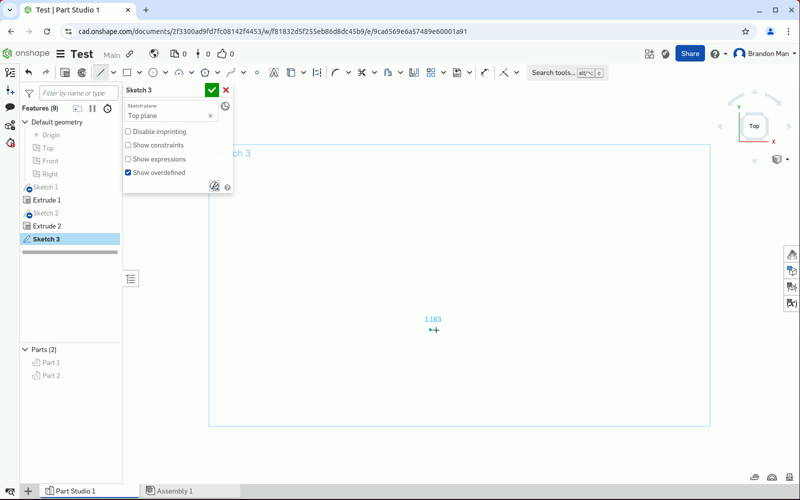
scroll(6)
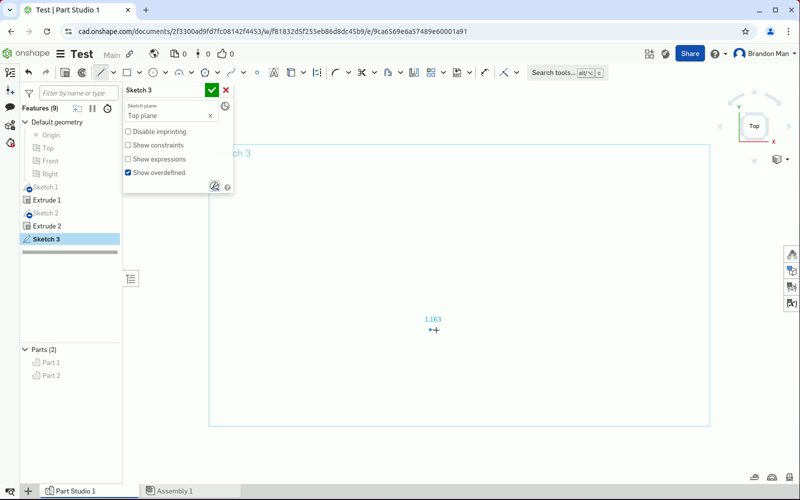
scroll(6)
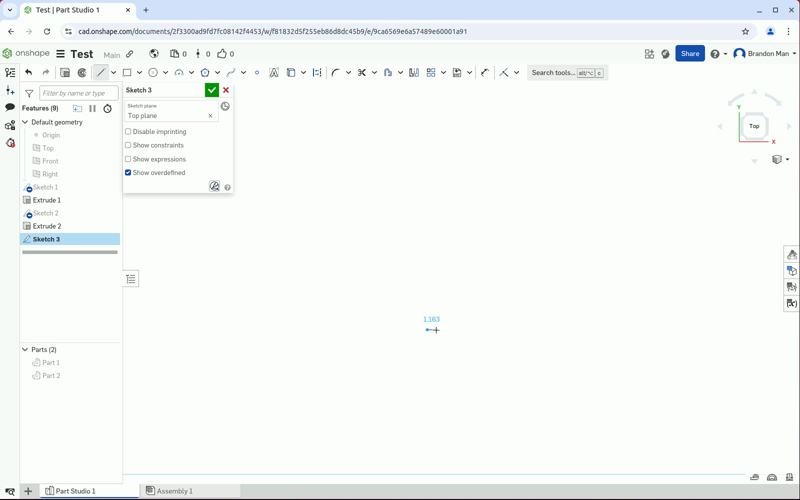
scroll(6)
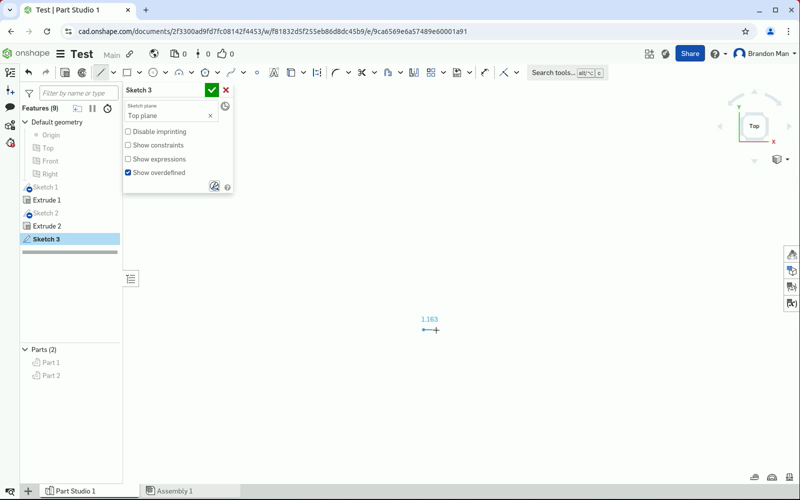
scroll(6)
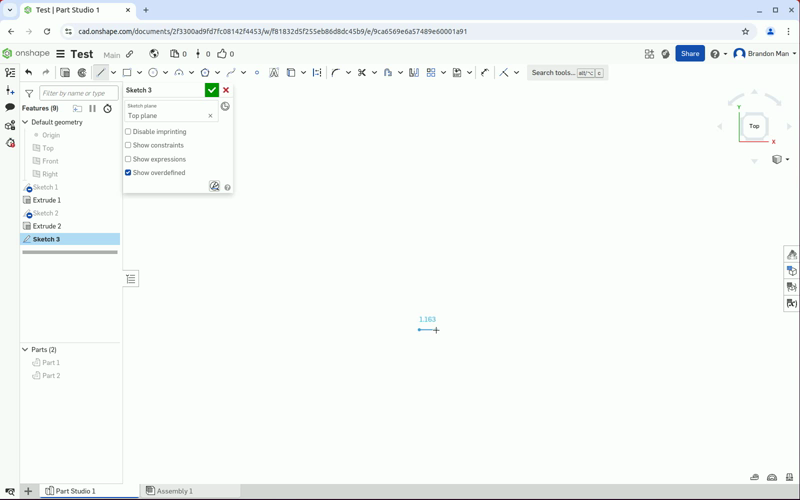
scroll(6)
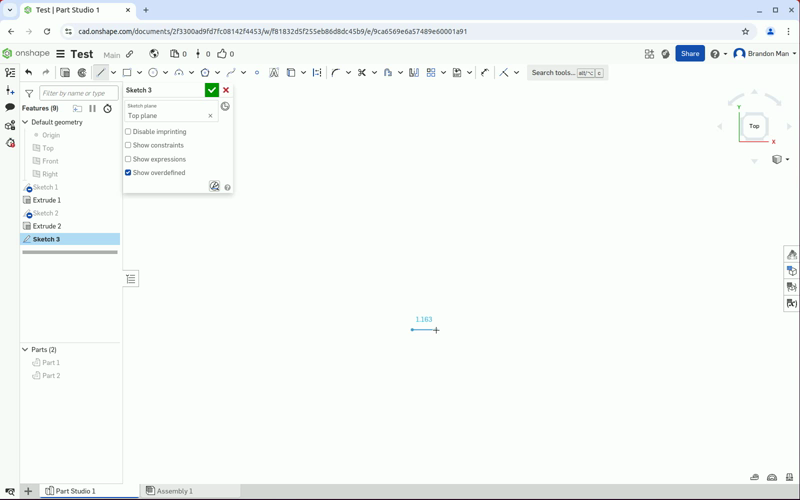
scroll(6)
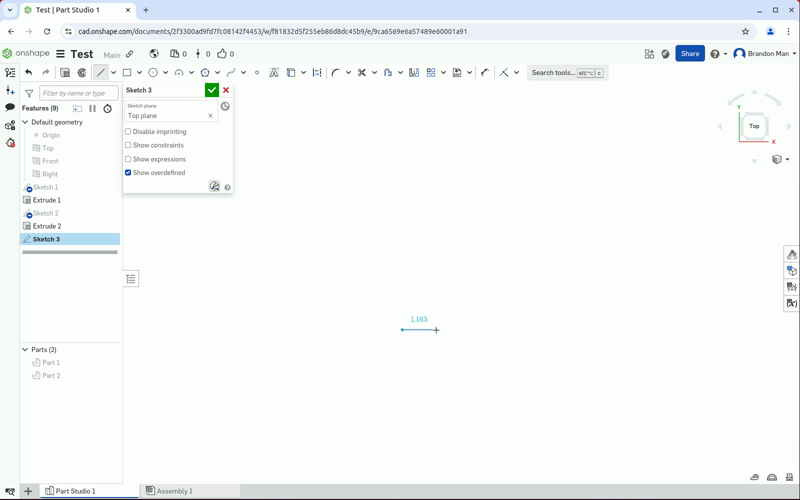
scroll(6)
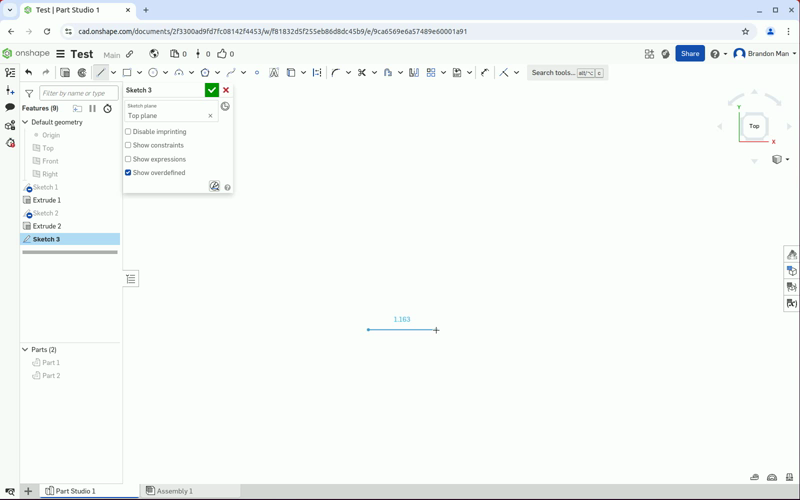
click(436, 329)
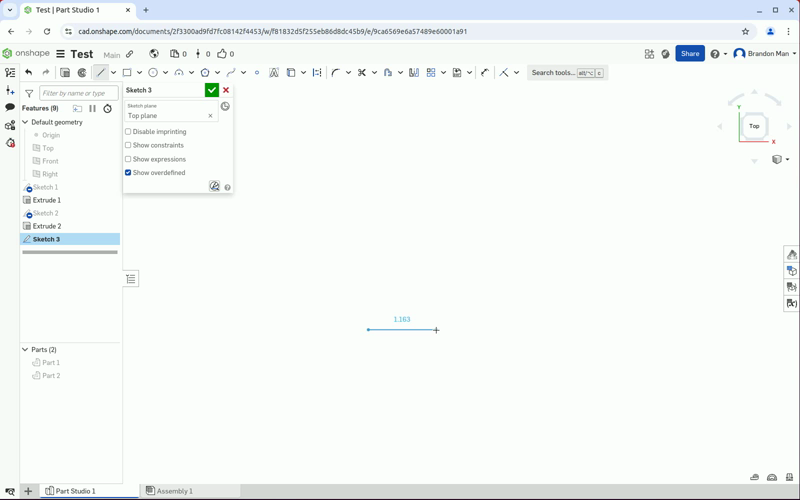
scroll(-6)
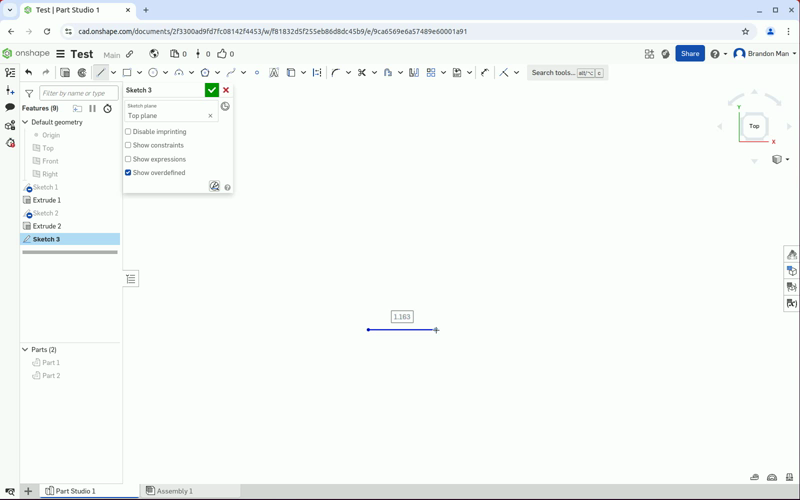
scroll(-6)
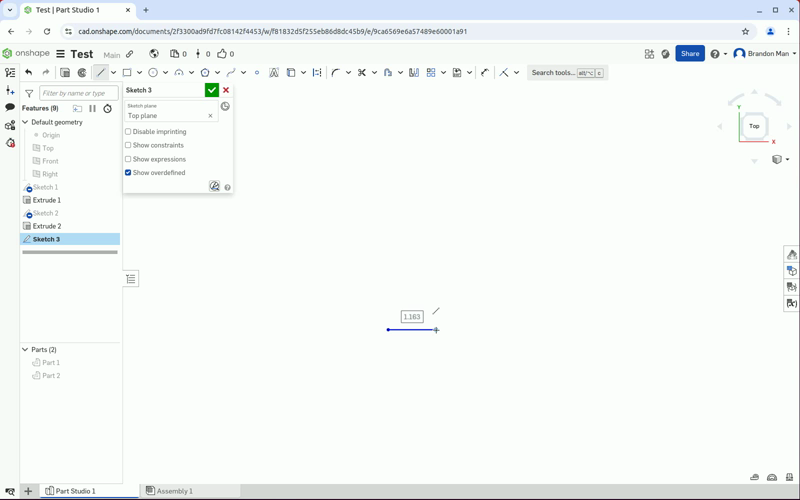
scroll(-6)
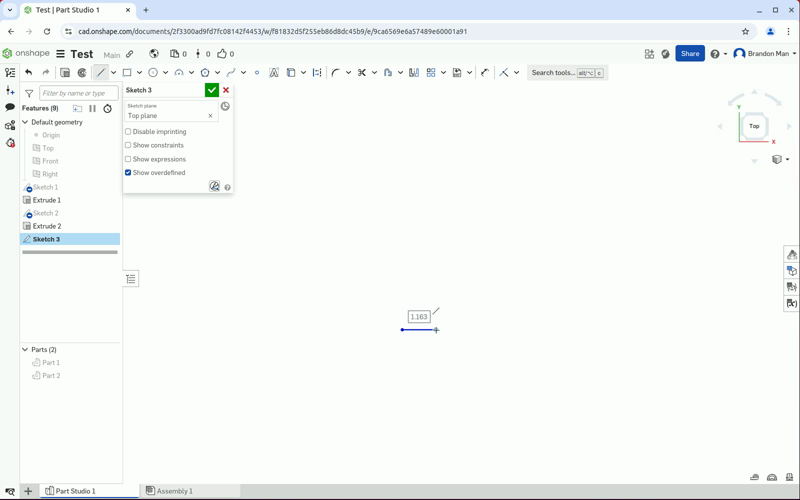
scroll(-6)
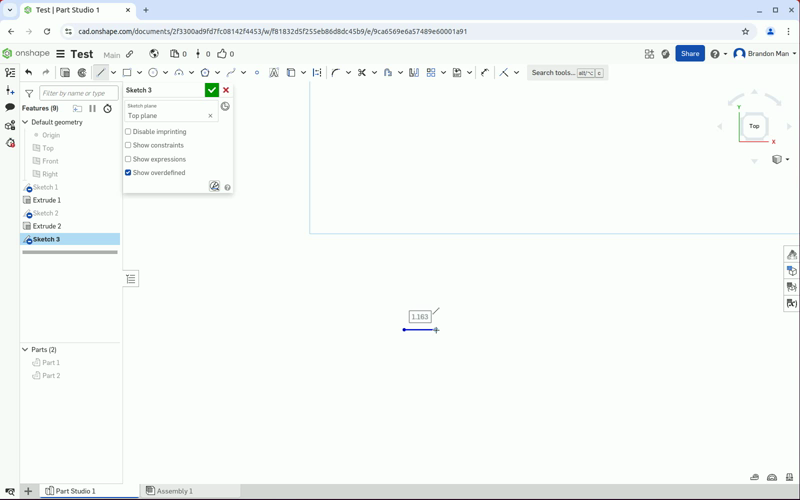
scroll(-6)
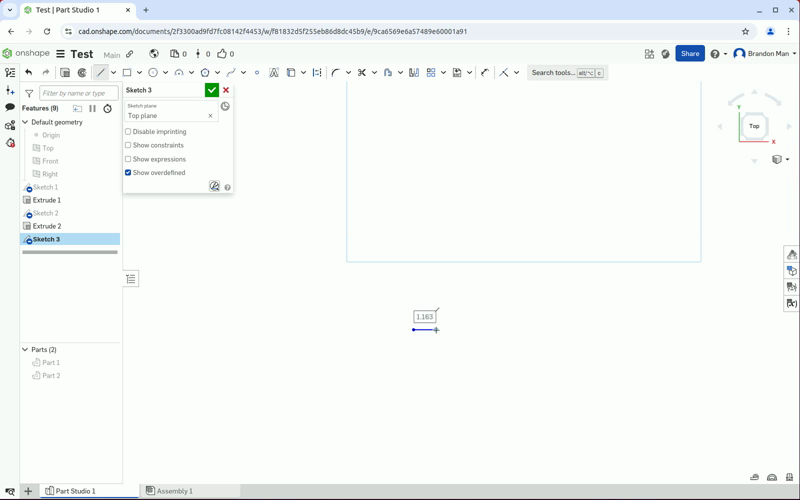
scroll(-6)
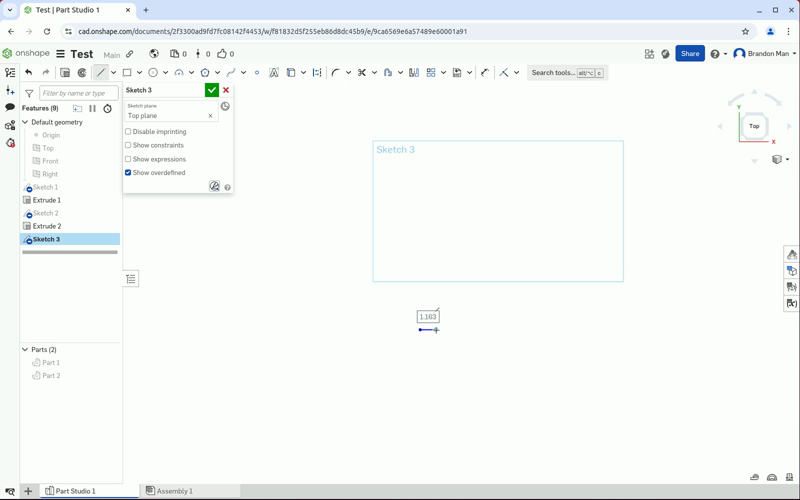
scroll(-6)
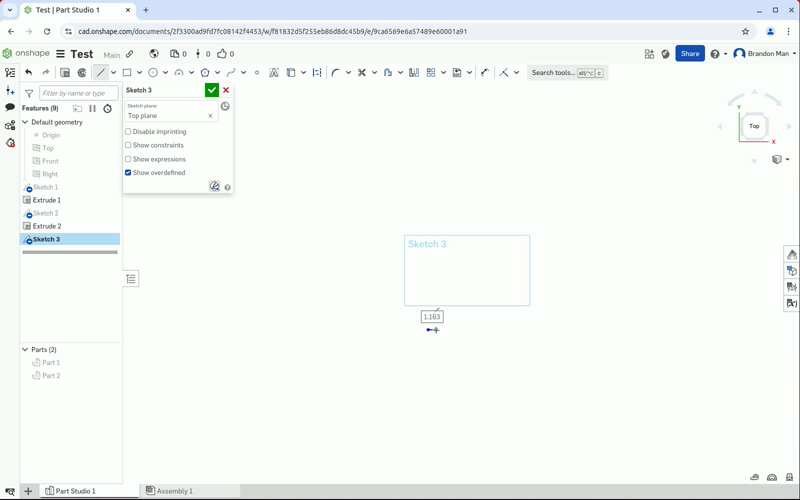
key_up(shift)
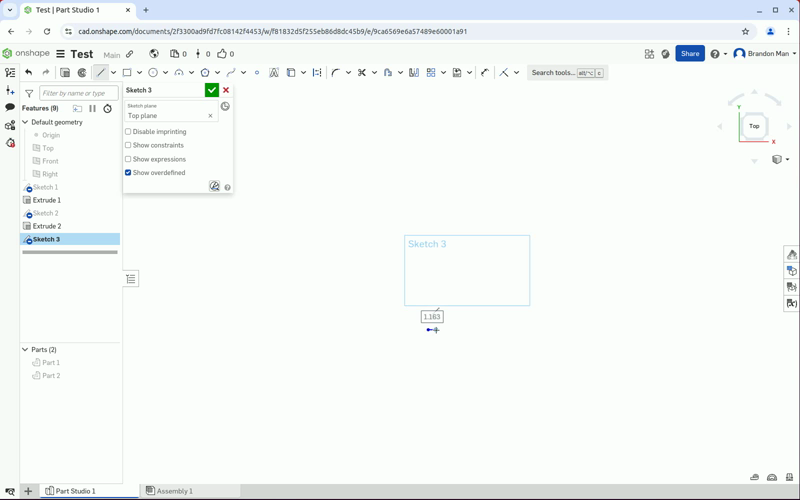
key_down(shift)
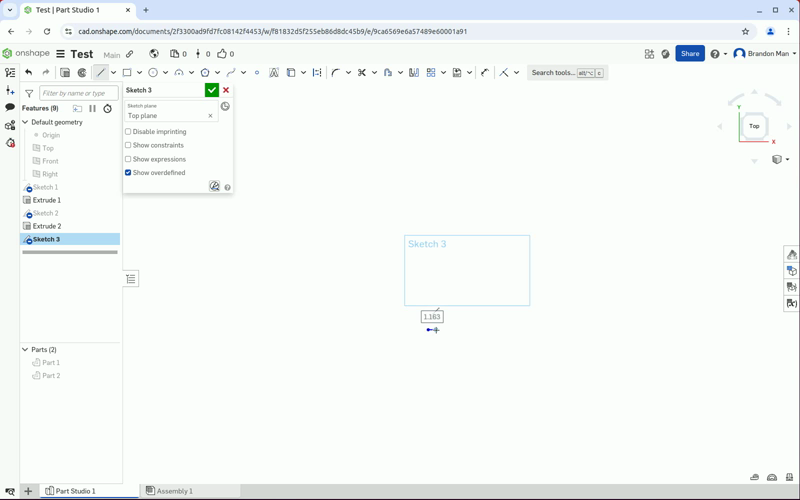
mouse_move(466, 329)
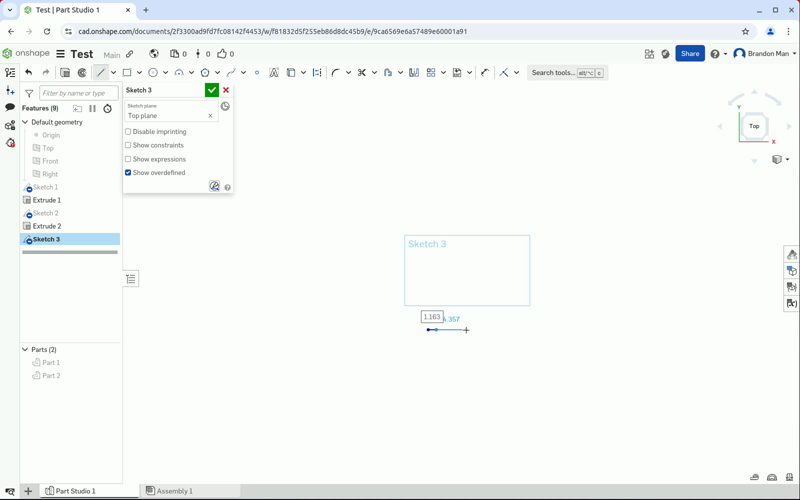
mouse_move(436, 324)
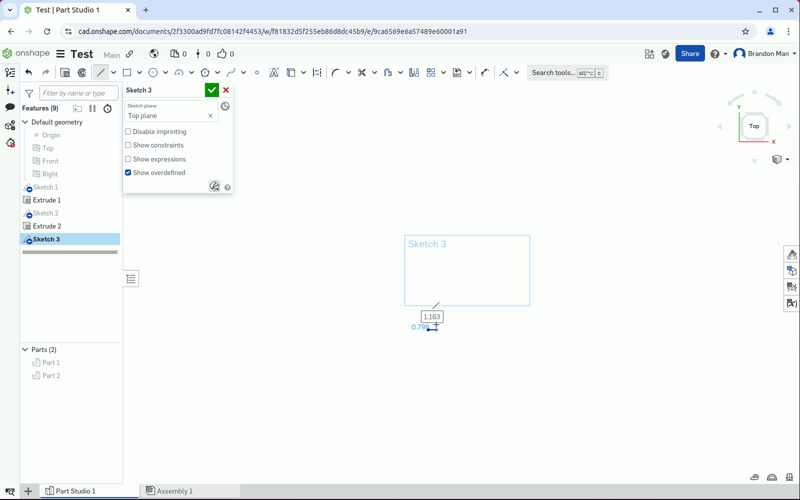
scroll(6)
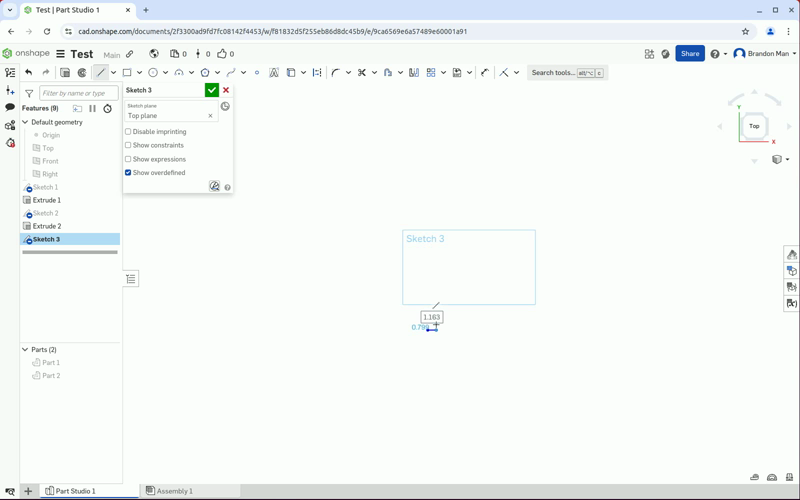
scroll(6)
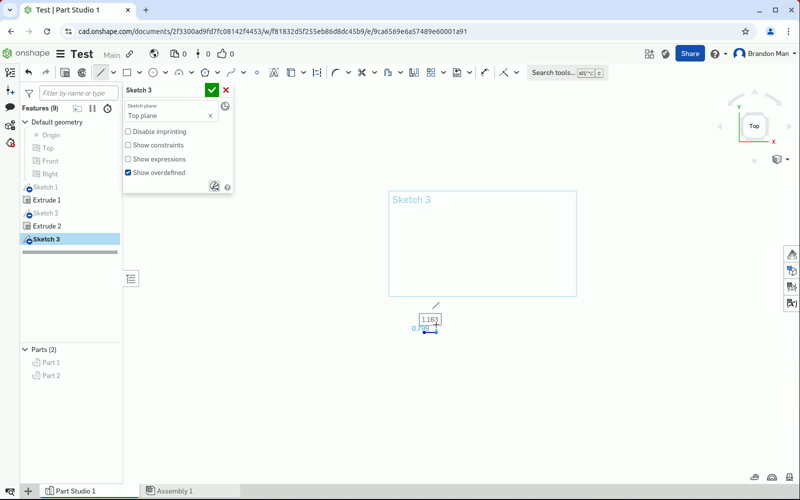
scroll(6)
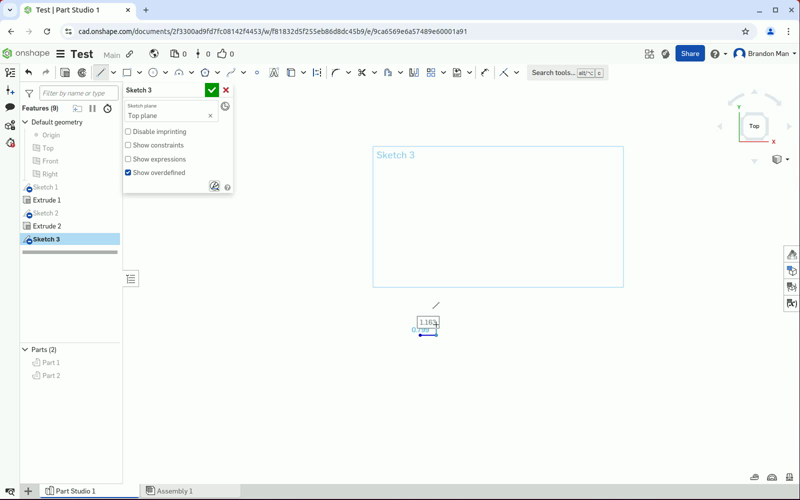
scroll(6)
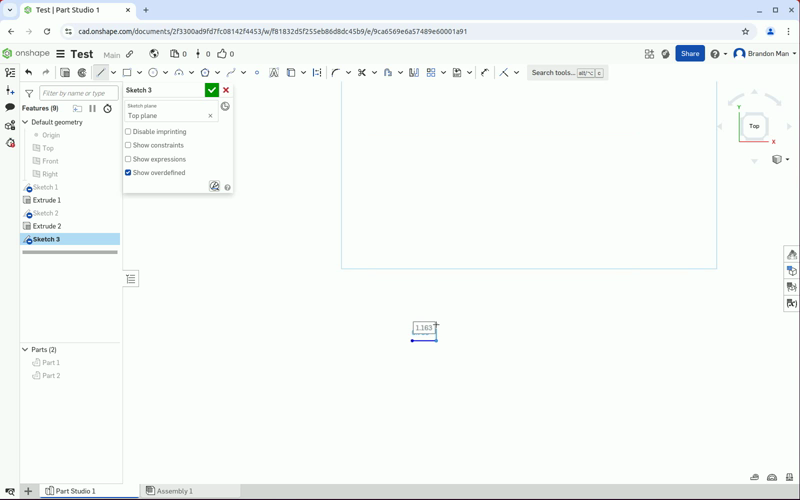
scroll(6)
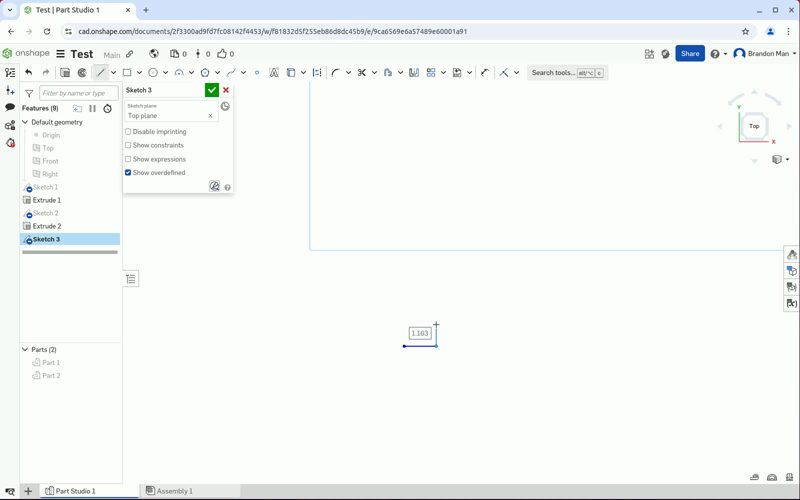
scroll(6)
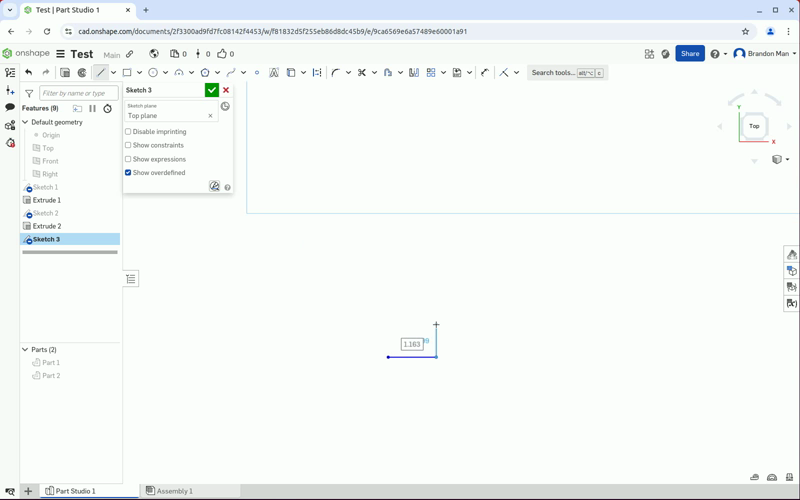
scroll(6)
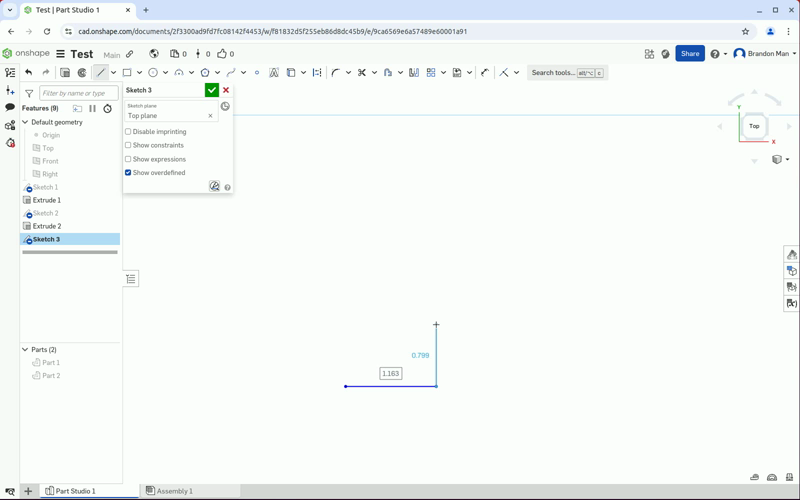
click(436, 324)
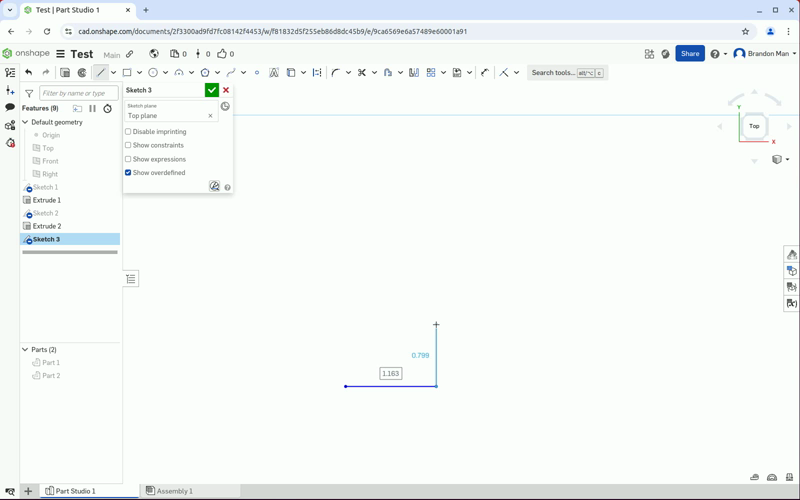
scroll(-6)
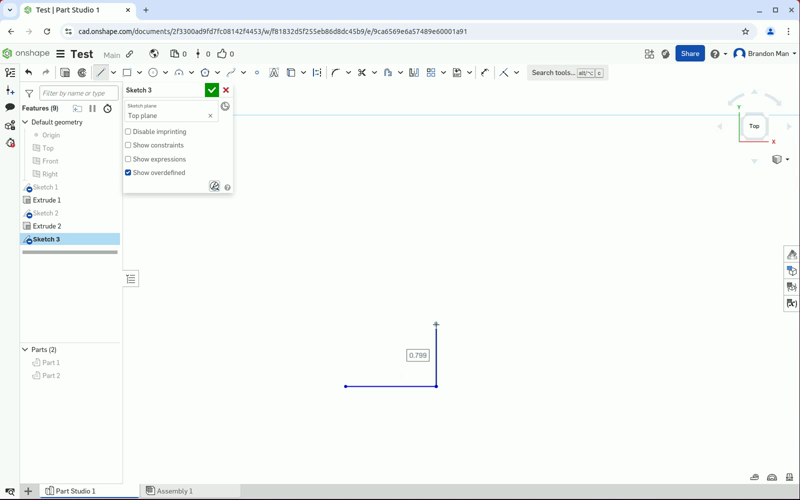
scroll(-6)
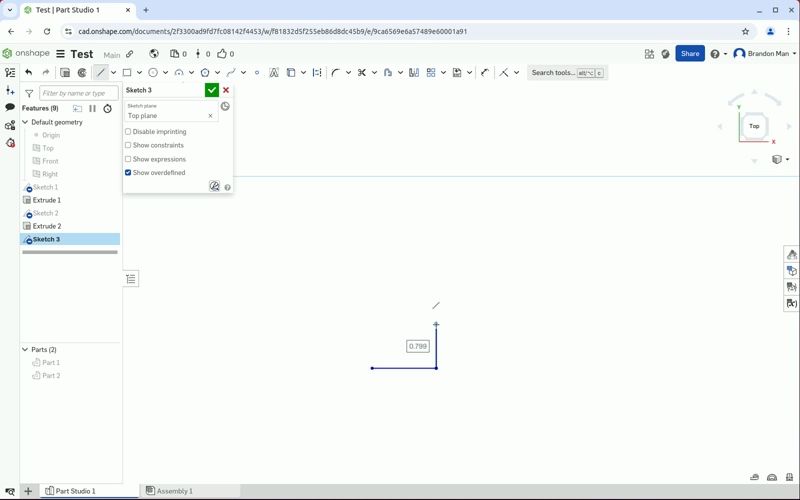
scroll(-6)
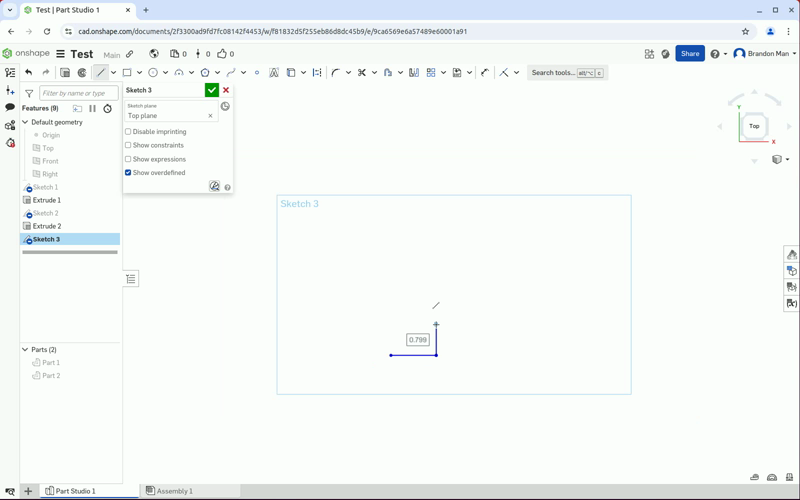
scroll(-6)
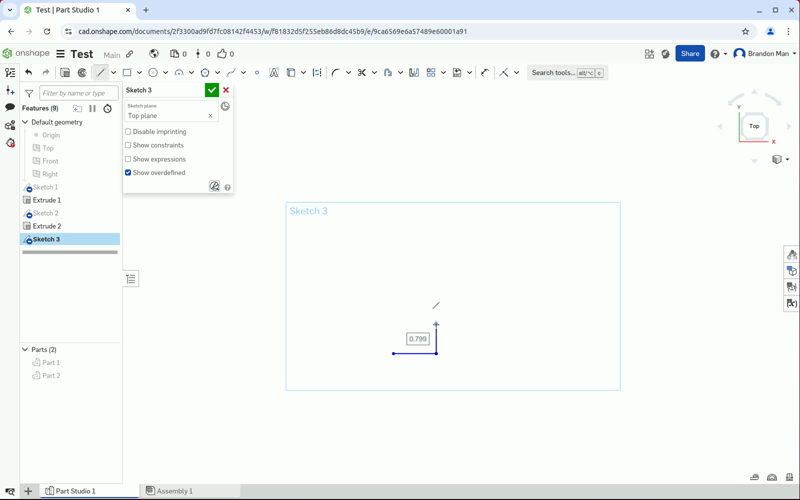
scroll(-6)
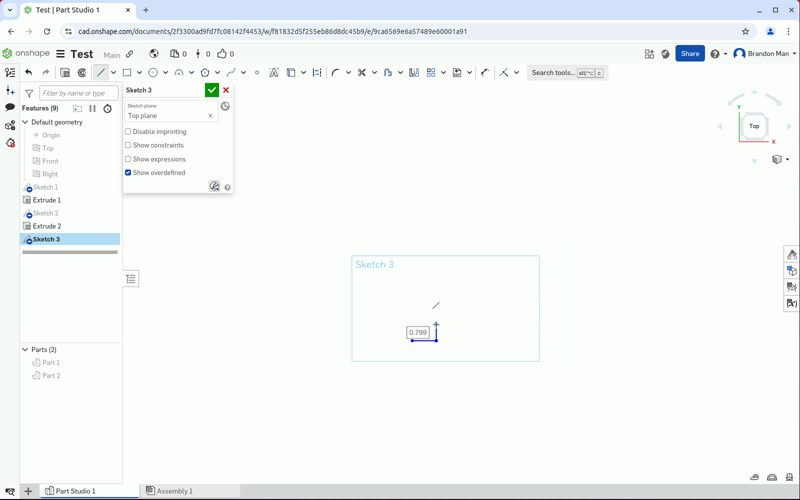
scroll(-6)
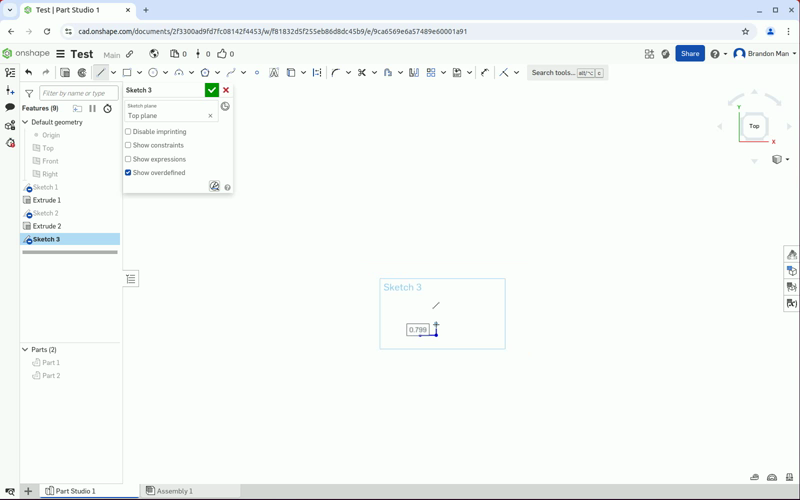
scroll(-6)
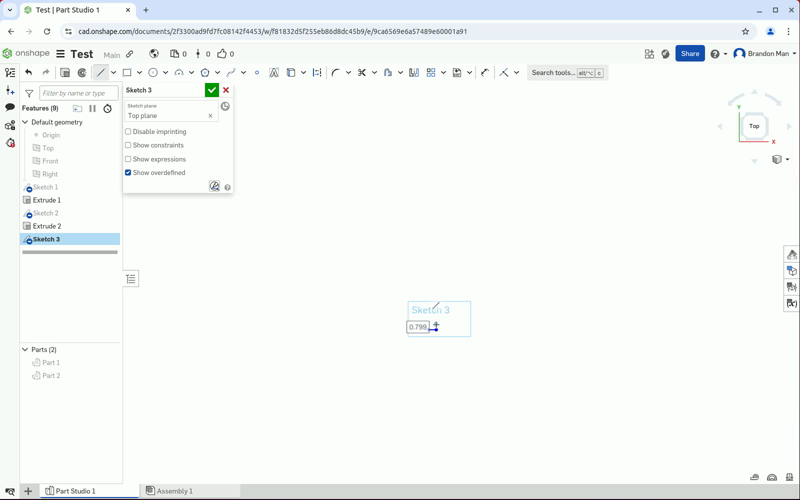
key_up(shift)
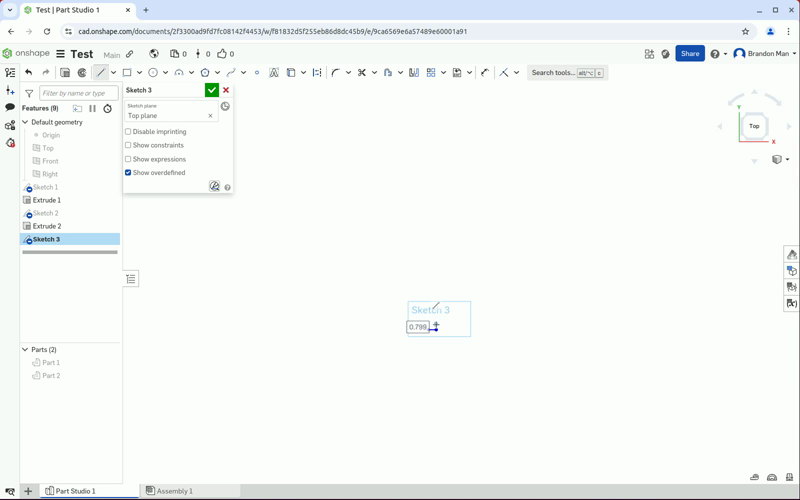
key_down(shift)
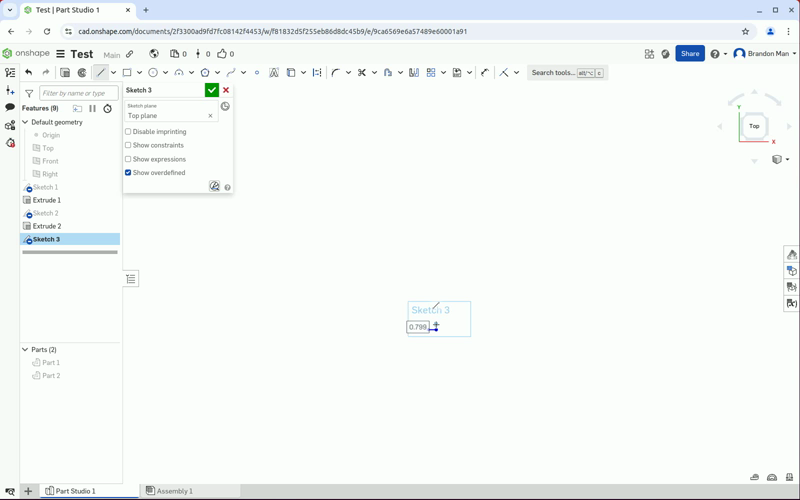
mouse_move(436, 238)
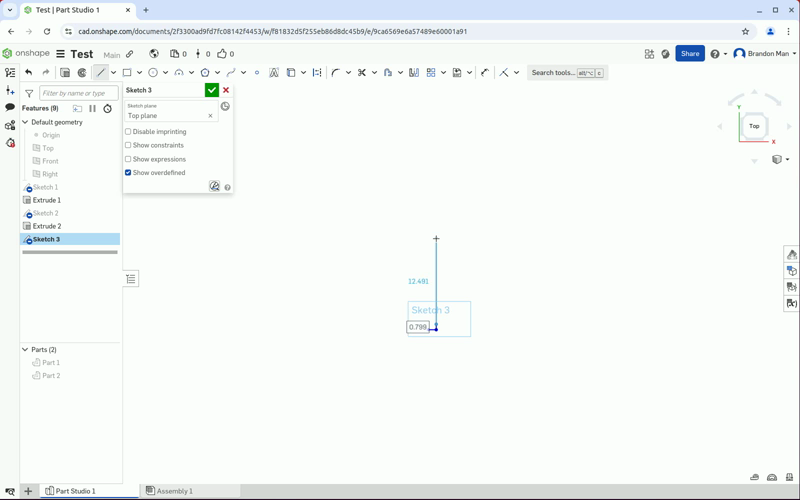
click(436, 238)
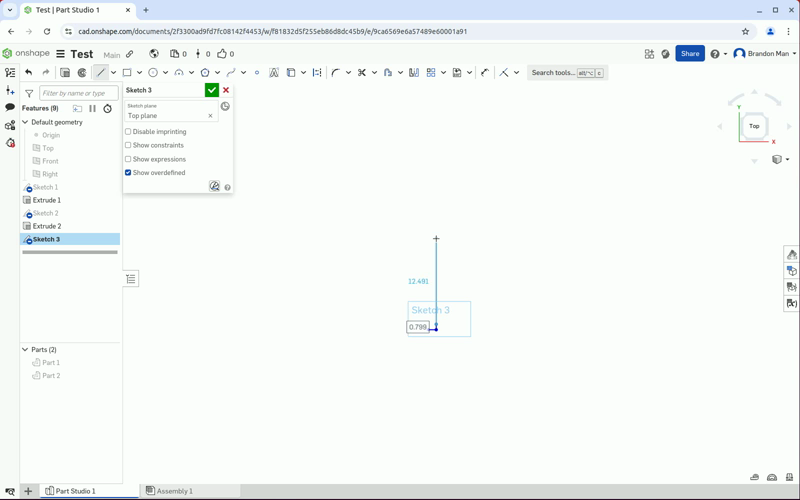
key_up(shift)
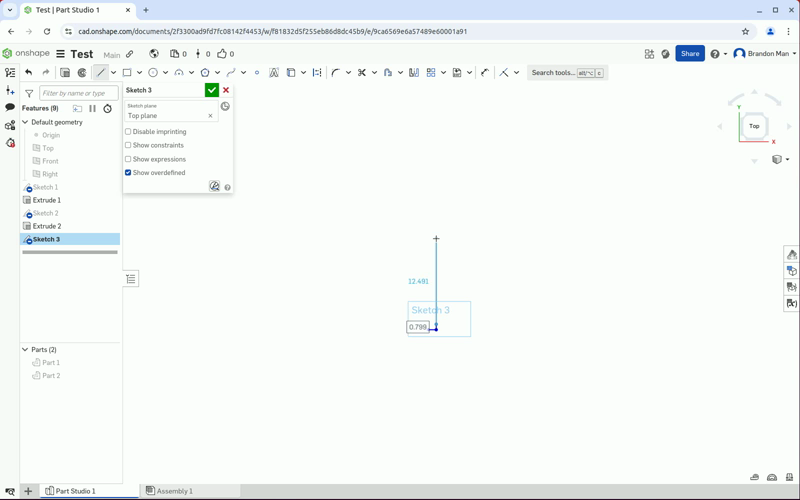
key_down(shift)
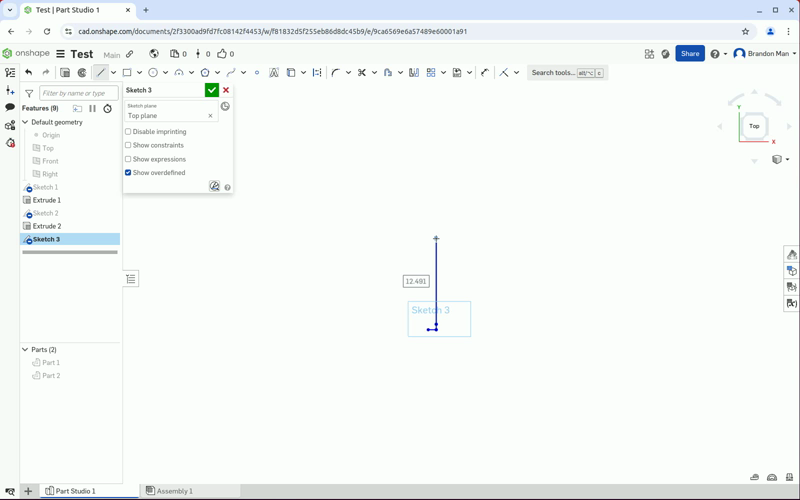
mouse_move(466, 238)
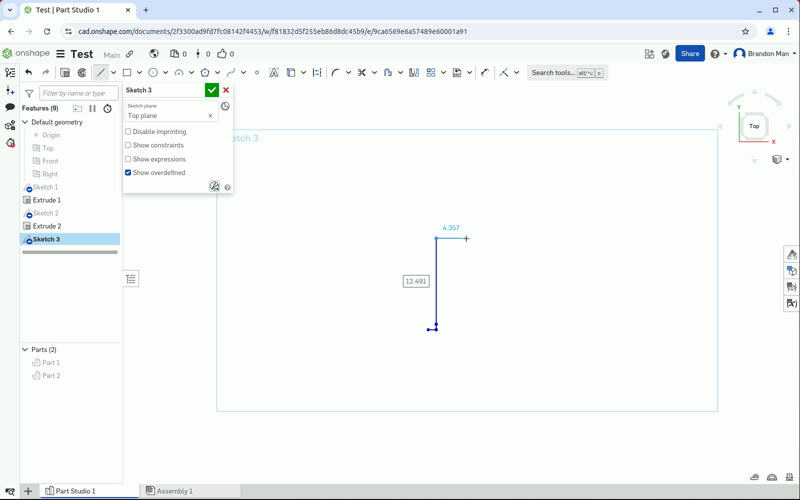
mouse_move(430, 238)
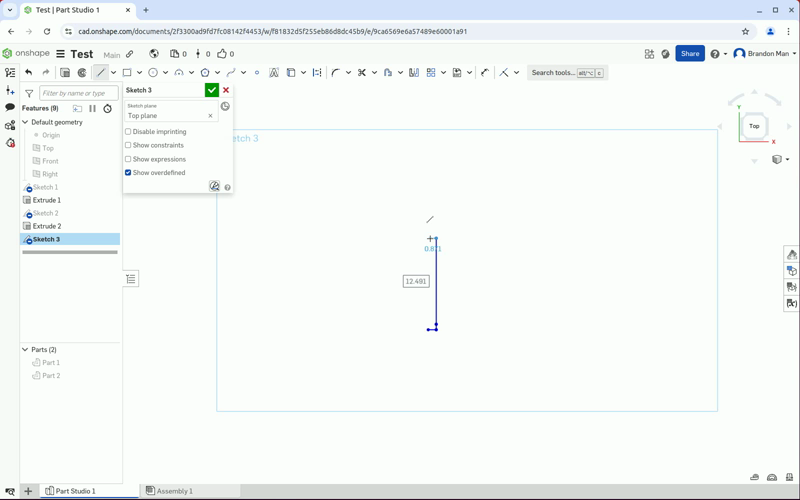
scroll(6)
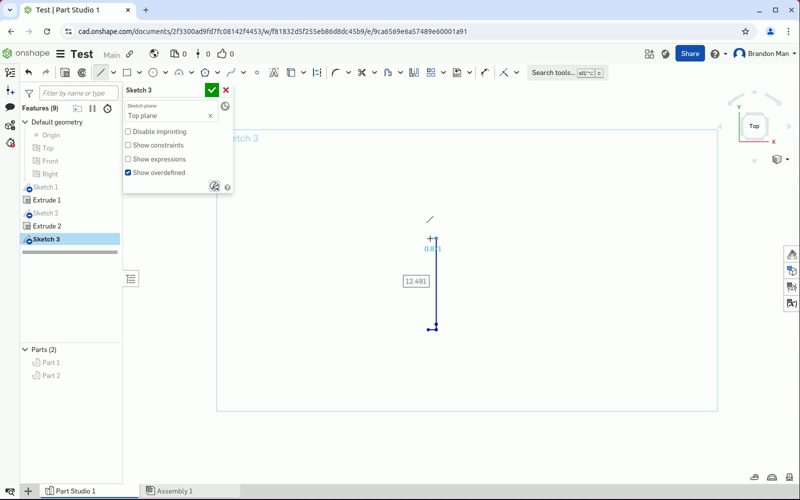
scroll(6)
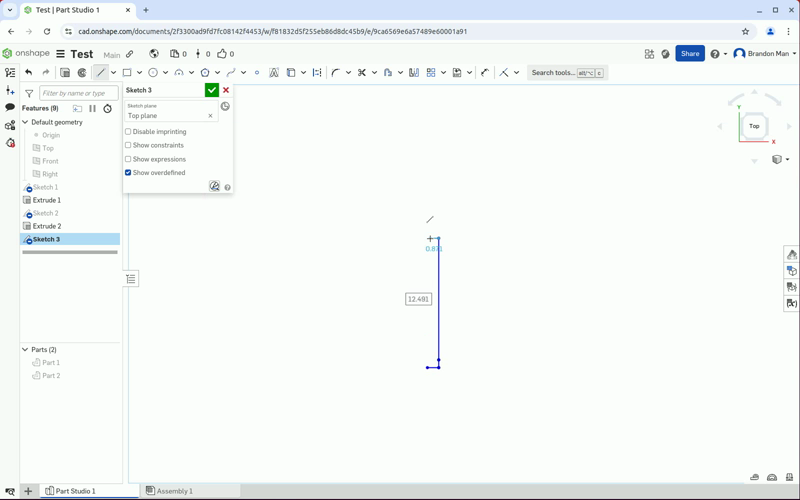
scroll(6)
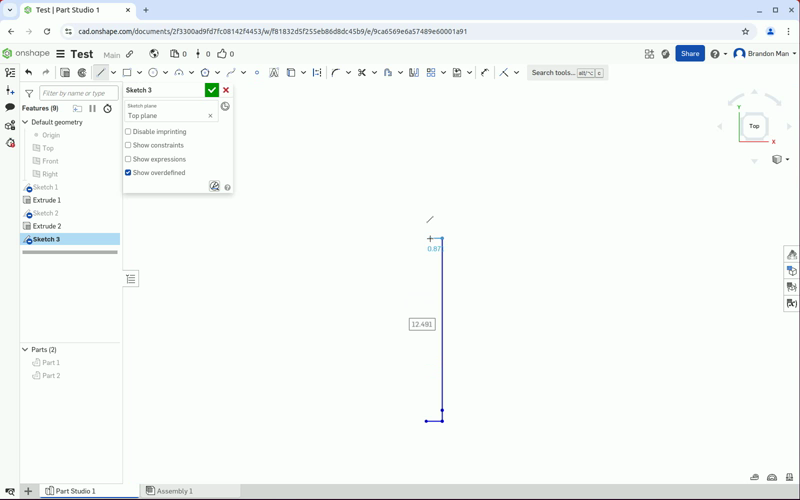
scroll(6)
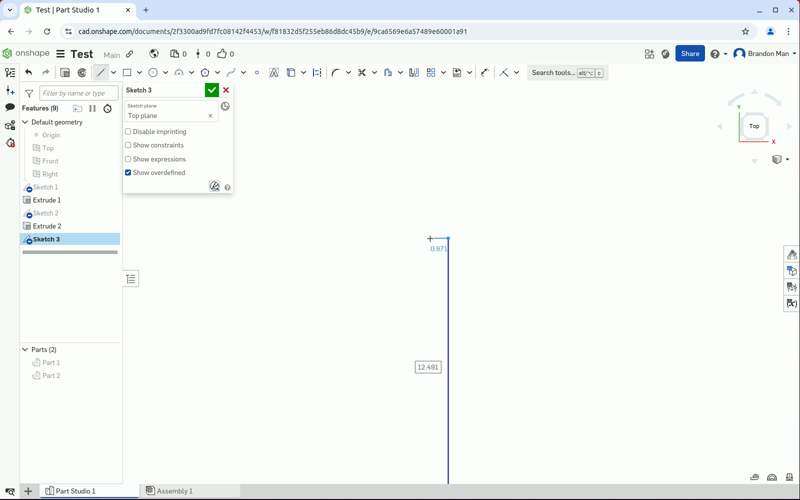
scroll(6)
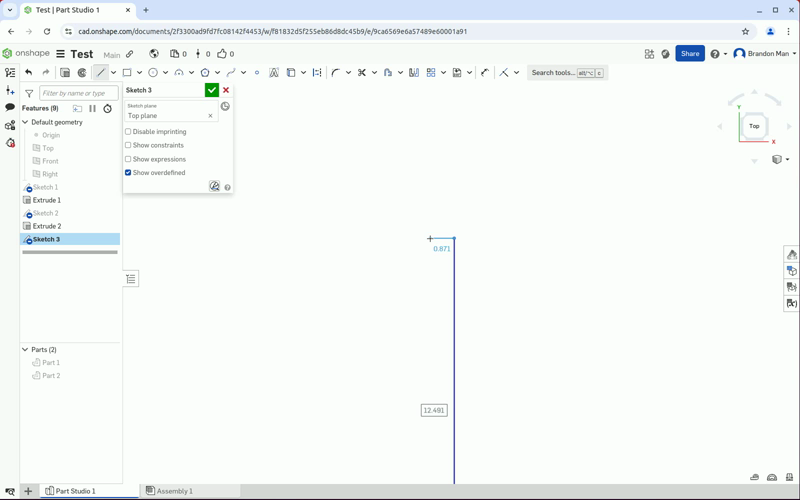
scroll(6)
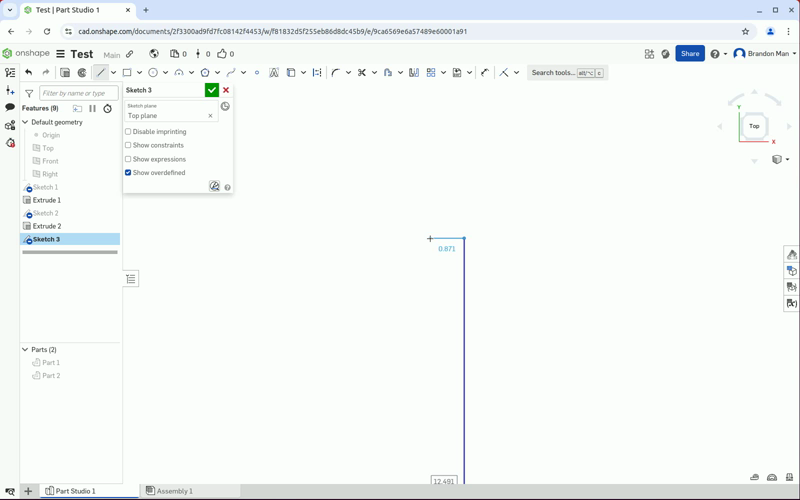
scroll(6)
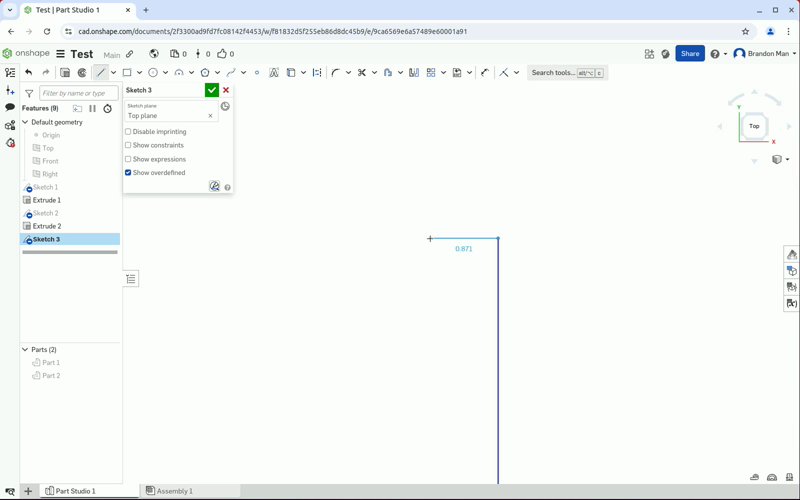
click(430, 238)
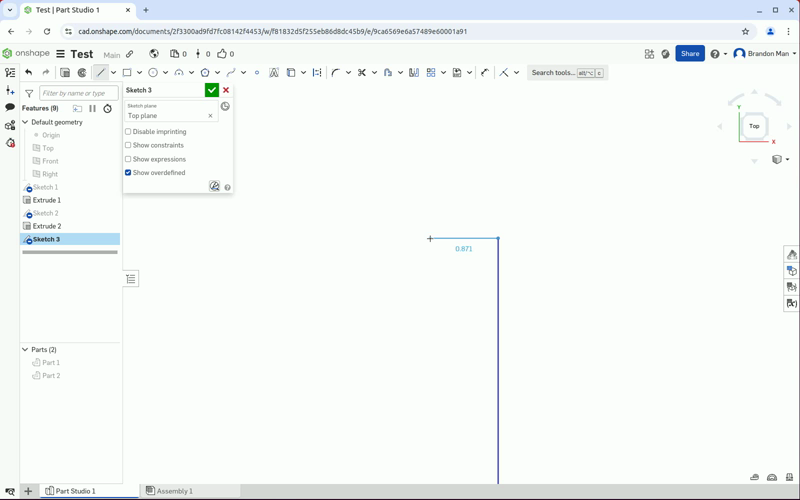
scroll(-6)
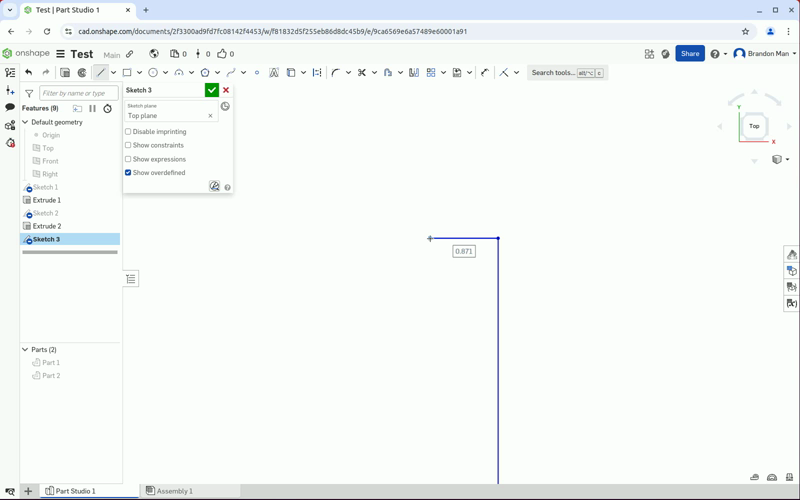
scroll(-6)
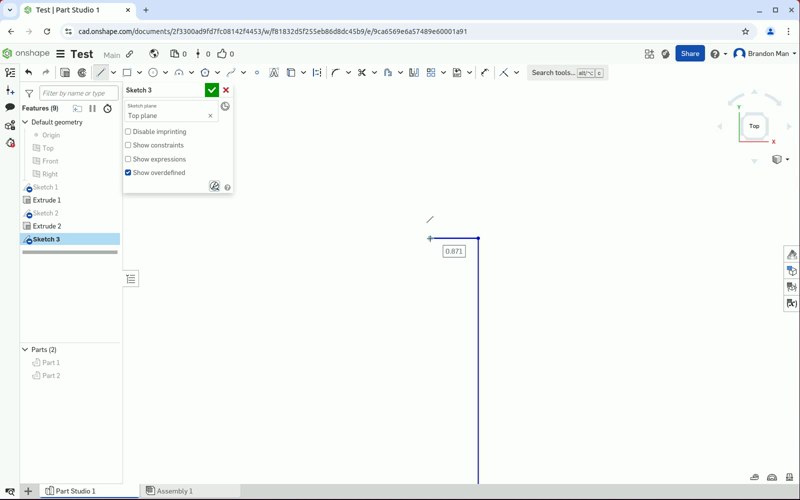
scroll(-6)
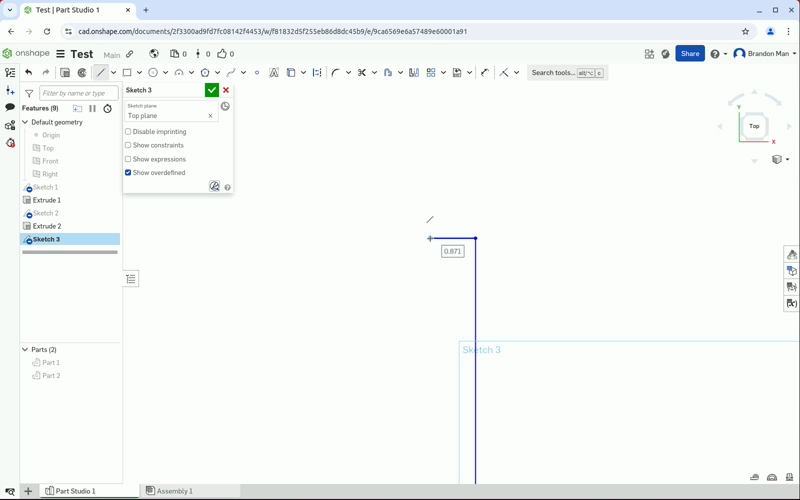
scroll(-6)
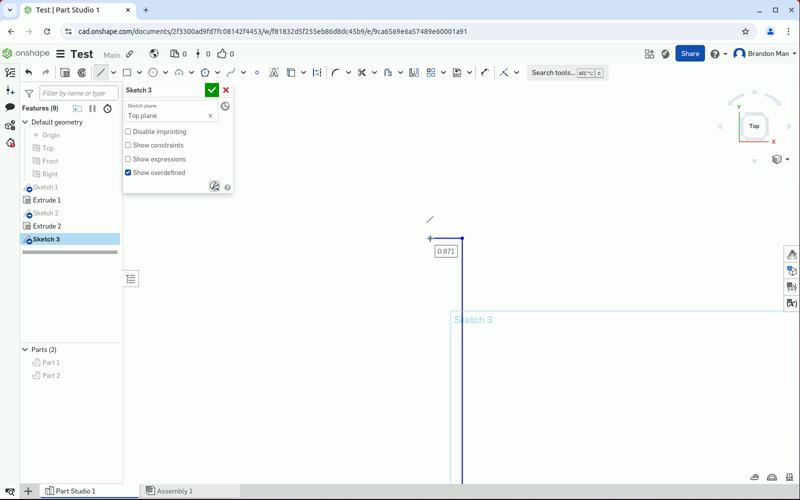
scroll(-6)
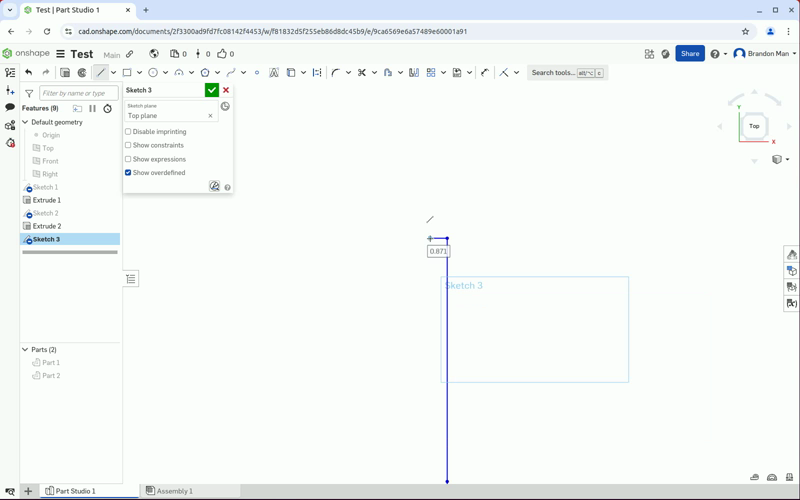
scroll(-6)
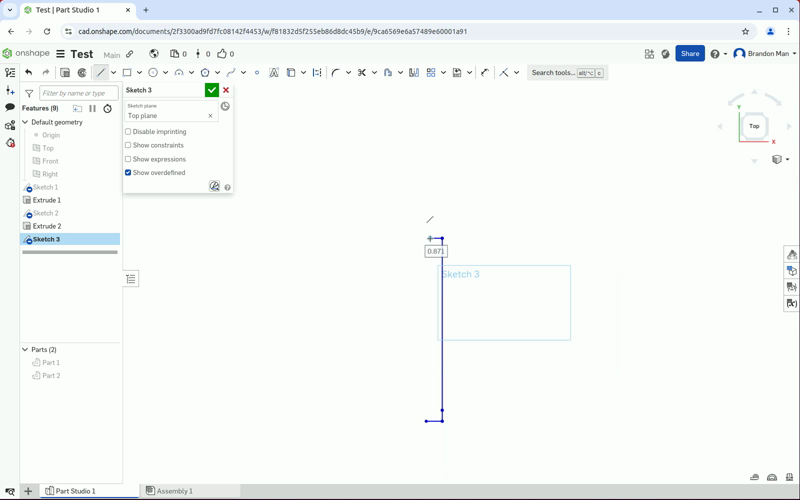
scroll(-6)
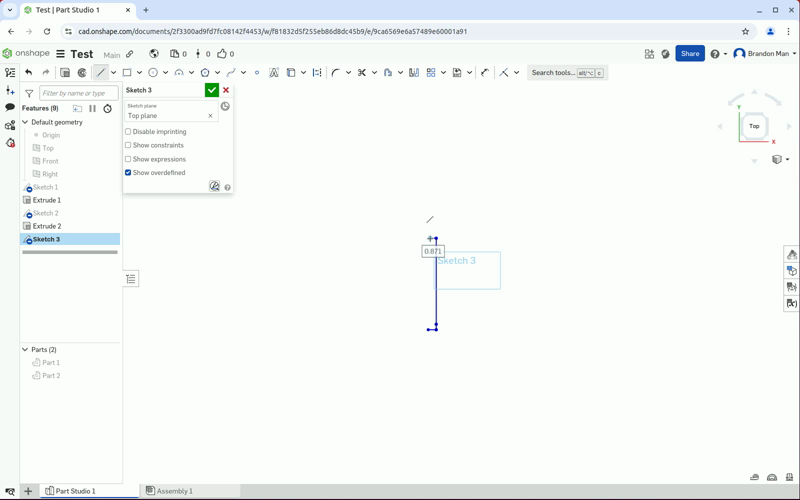
key_up(shift)
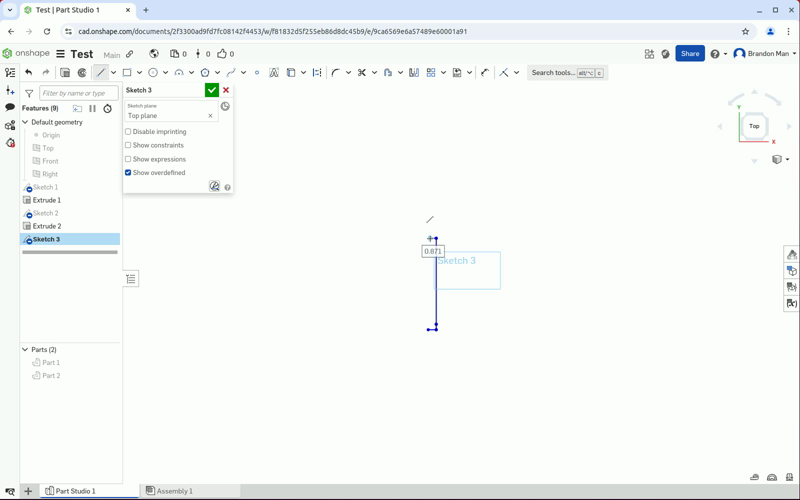
key_down(shift)
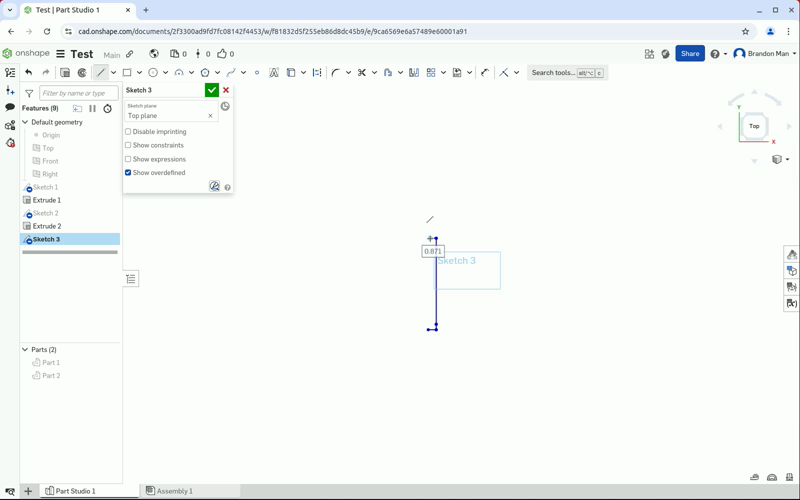
mouse_move(430, 329)
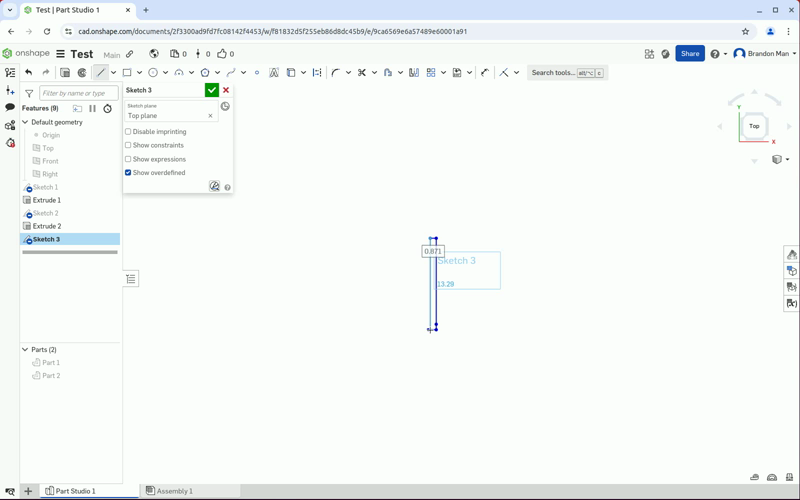
key_up(shift)
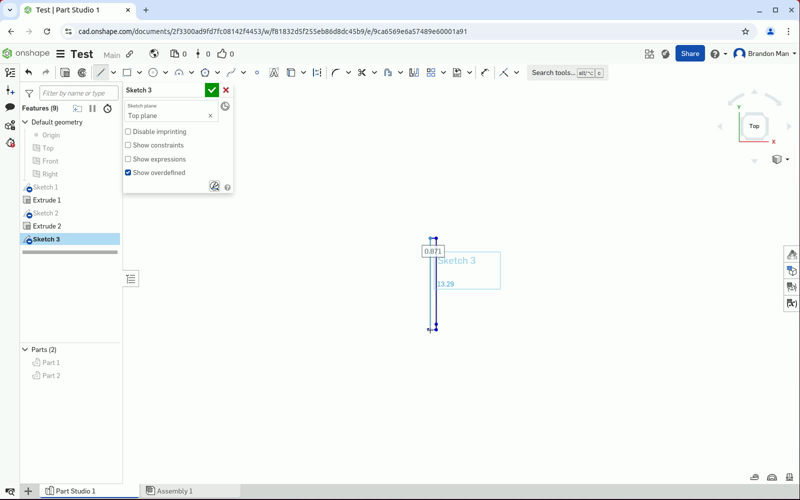
click(430, 329)
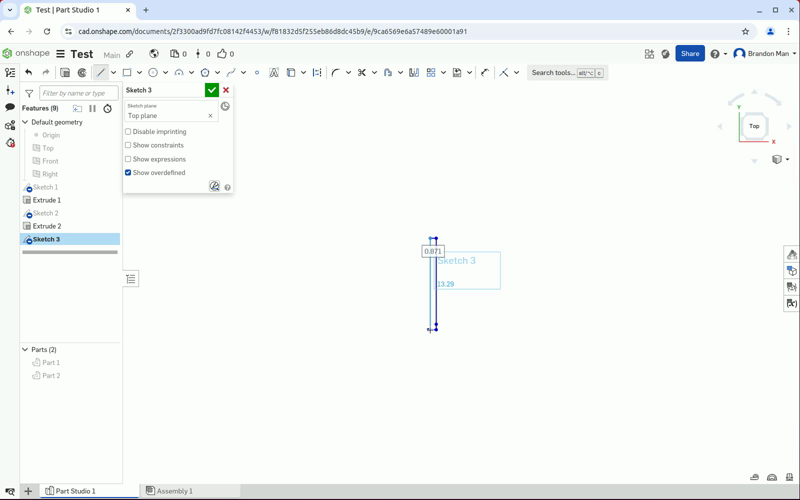
key(esc)
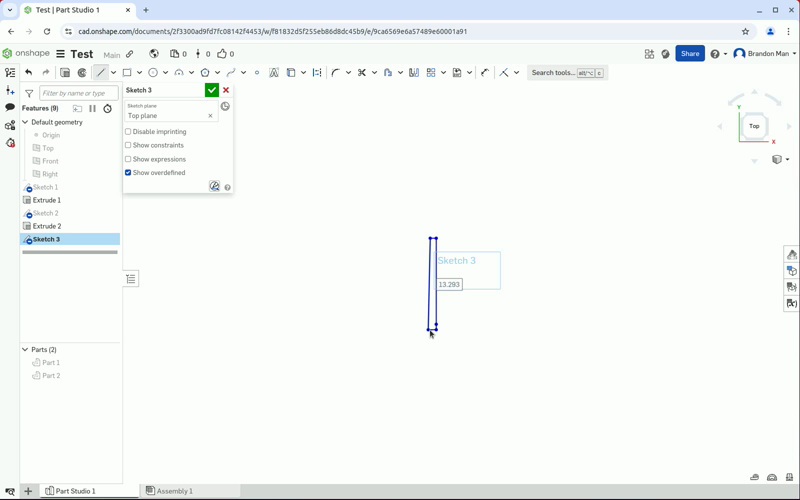
mouse_move(434, 239)
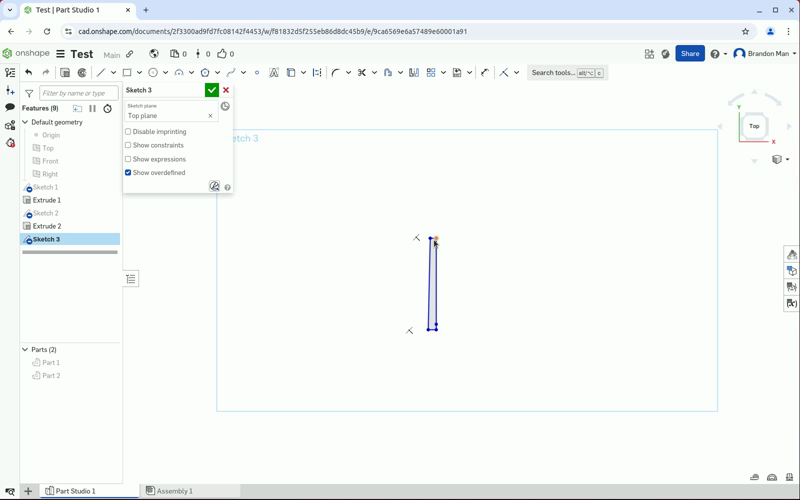
scroll(6)
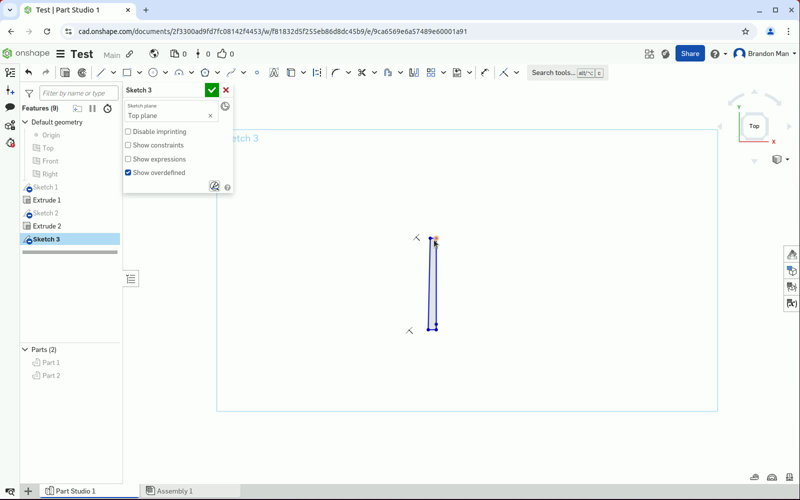
scroll(6)
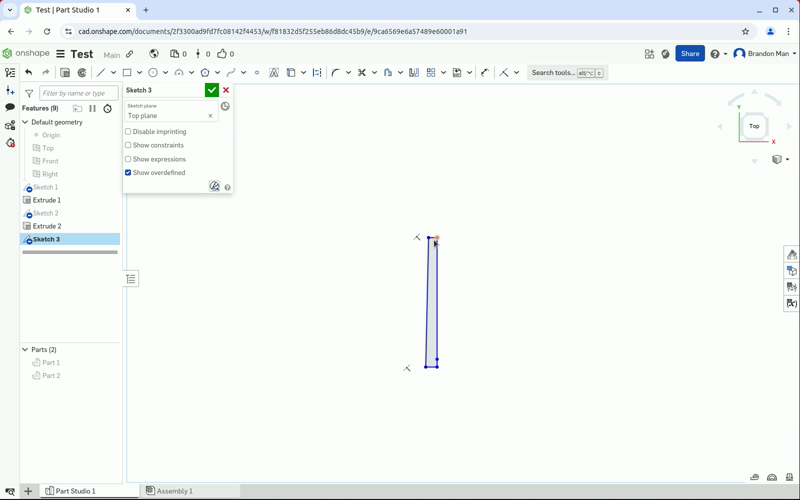
scroll(6)
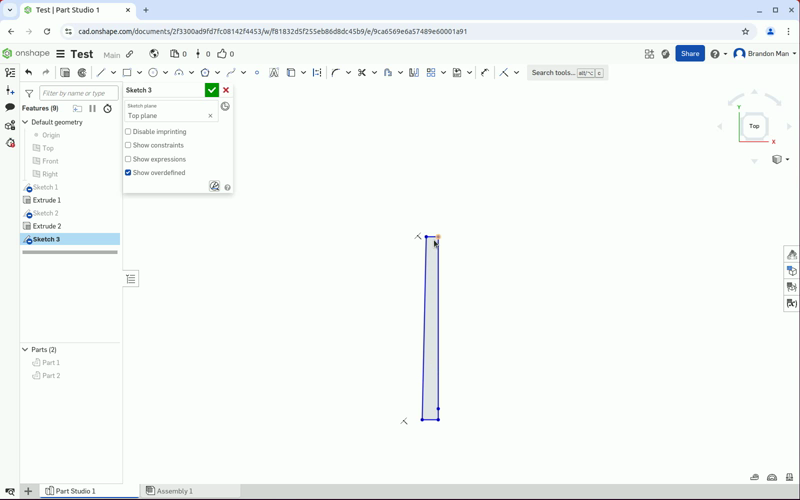
scroll(6)
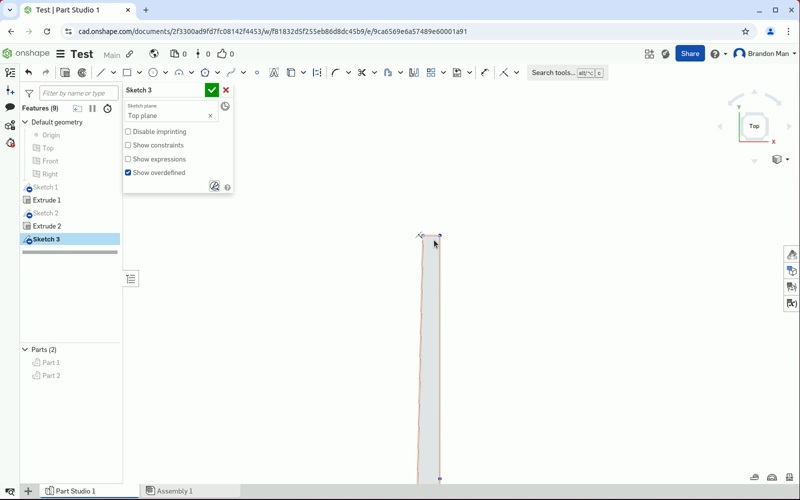
scroll(6)
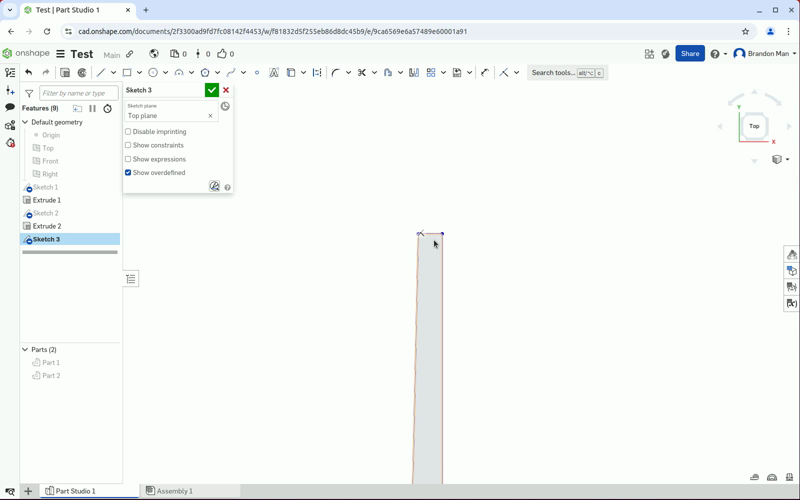
scroll(6)
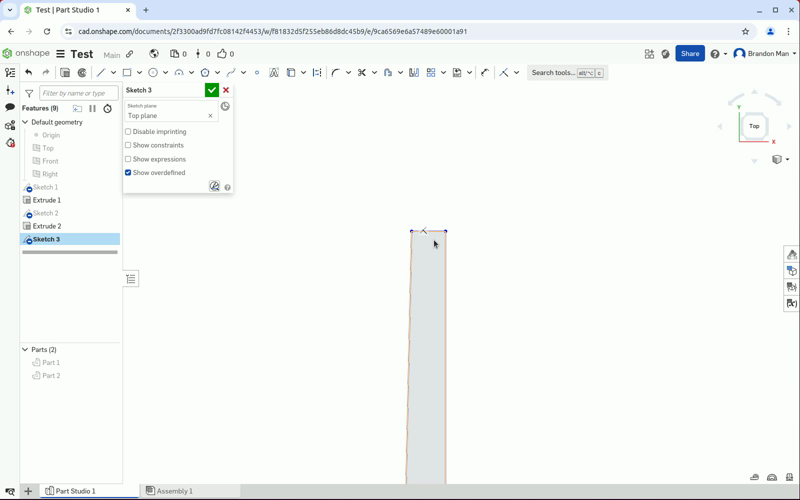
scroll(6)
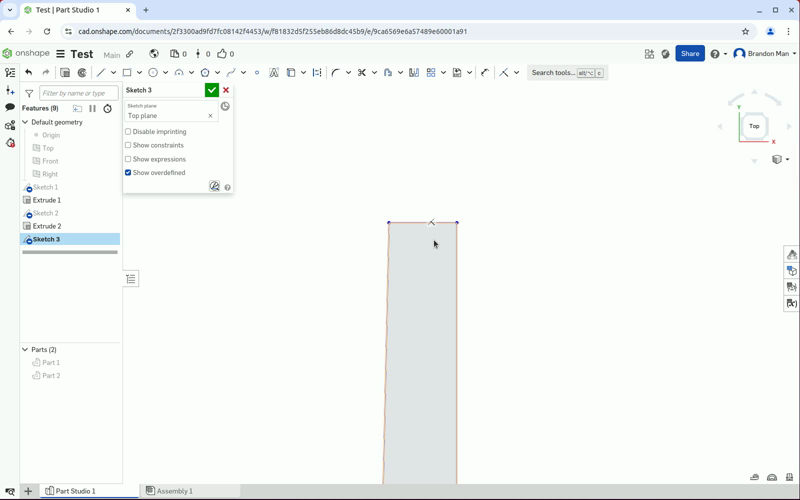
click(434, 239)
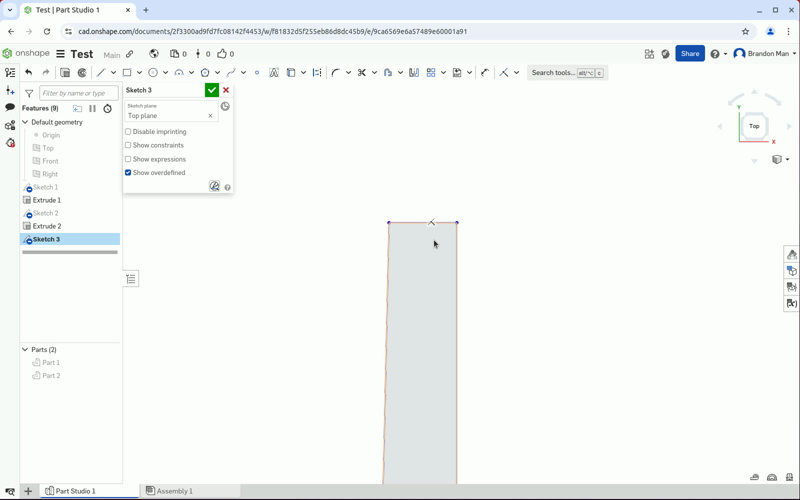
scroll(-6)
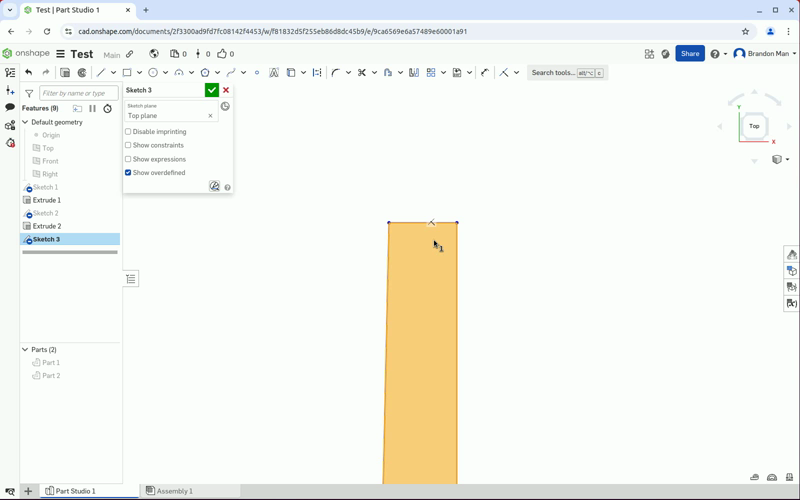
scroll(-6)
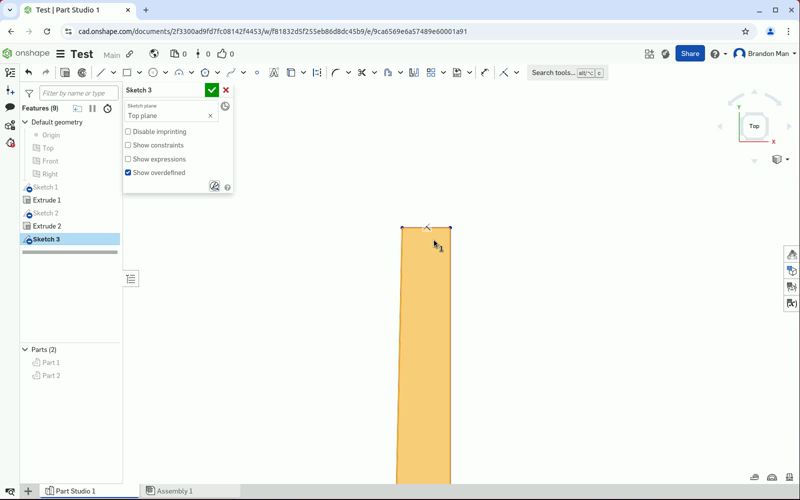
scroll(-6)
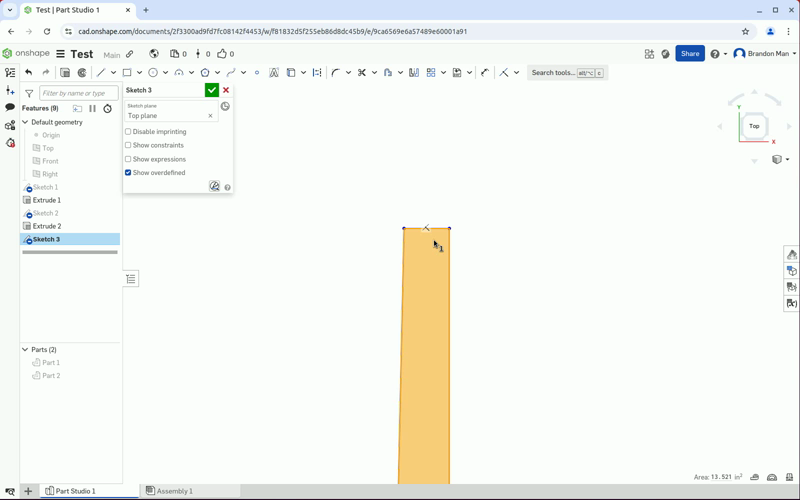
scroll(-6)
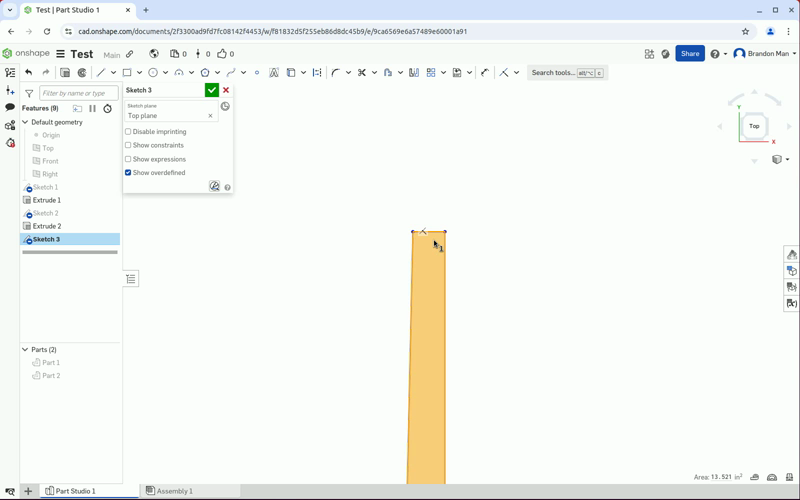
scroll(-6)
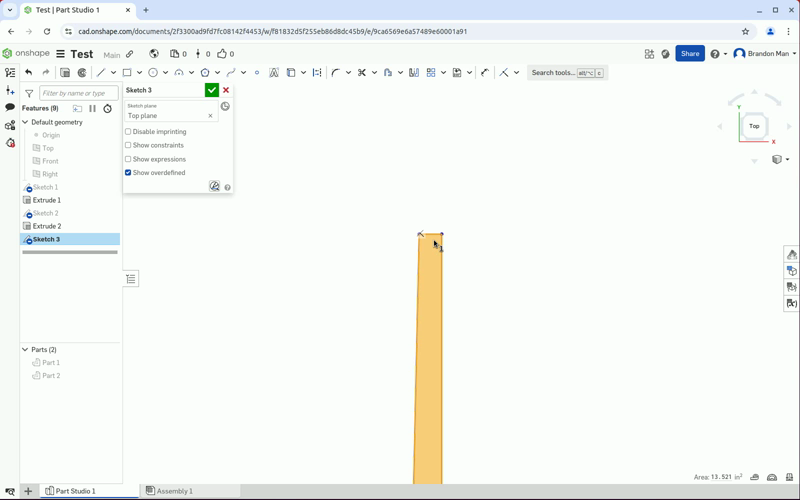
scroll(-6)
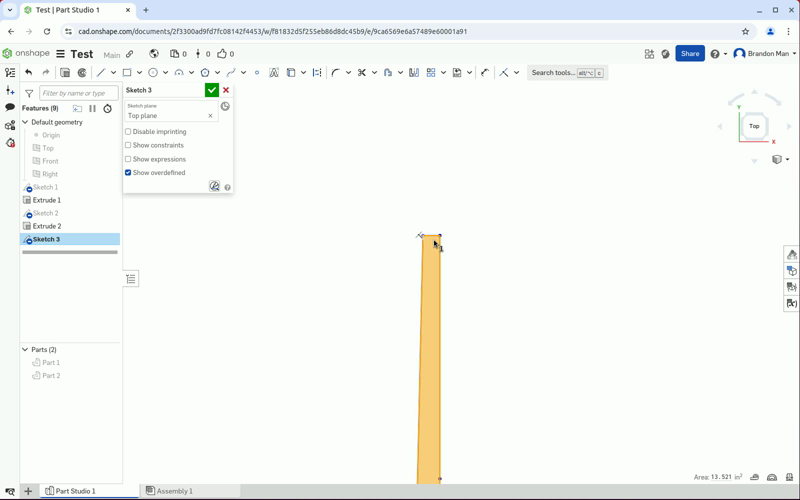
scroll(-6)
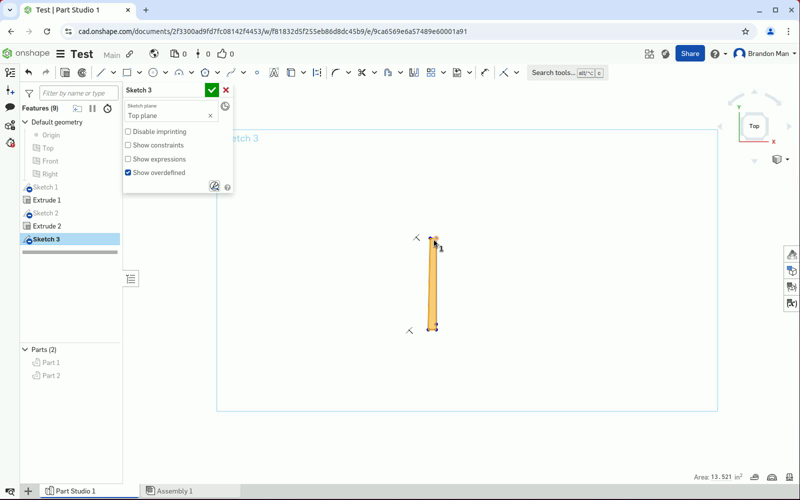
mouse_move(73, 352)
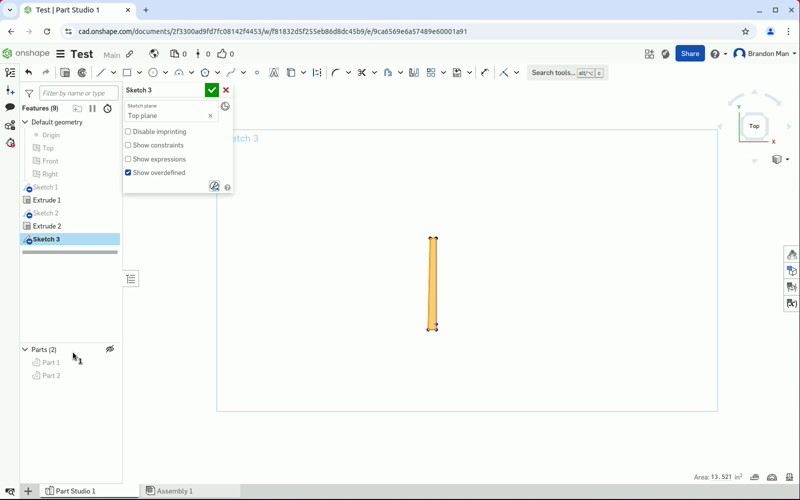
key(shift+y)
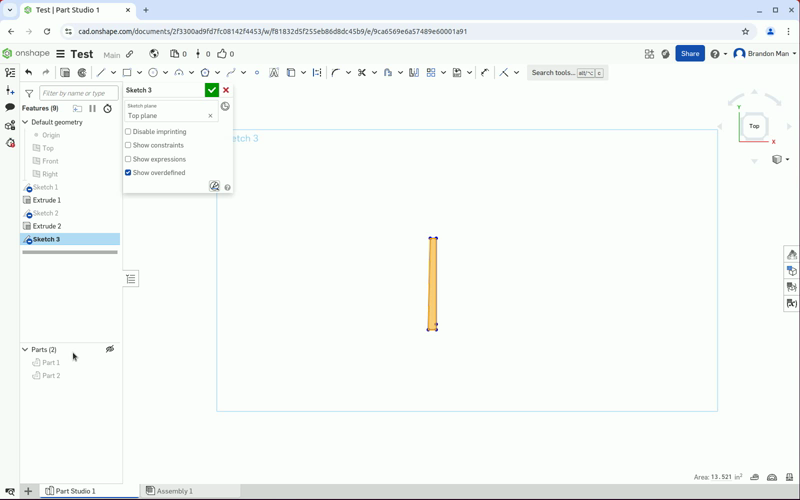
key(shift+e)
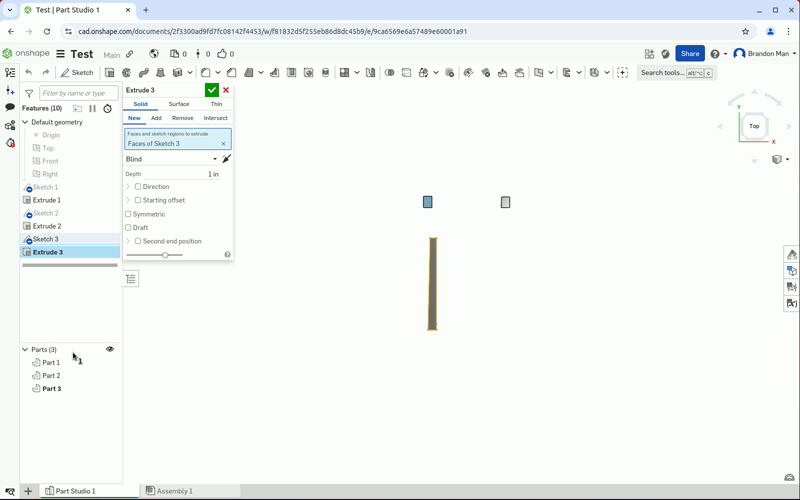
mouse_move(143, 106)
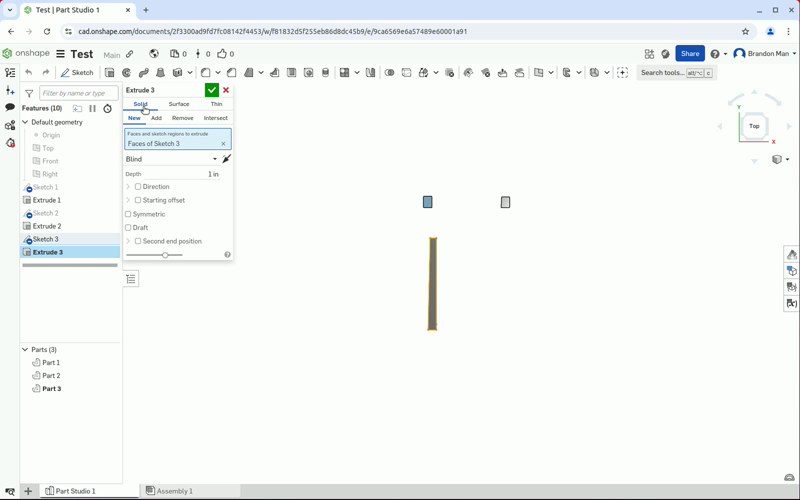
click(143, 106)
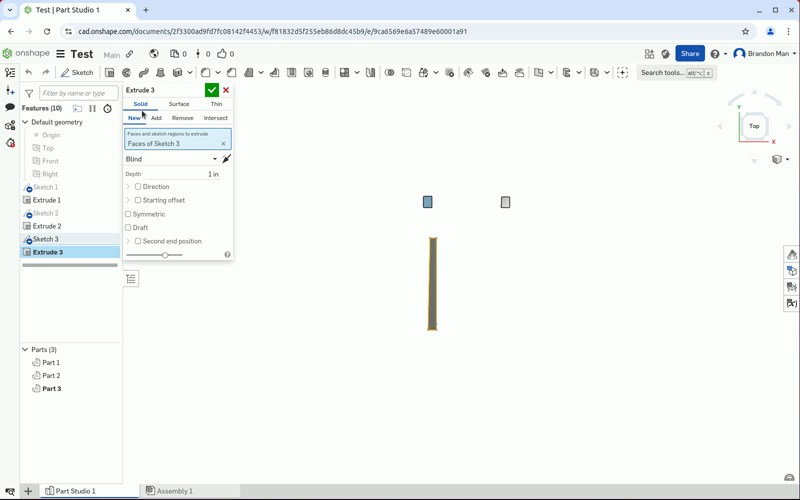
mouse_move(137, 120)
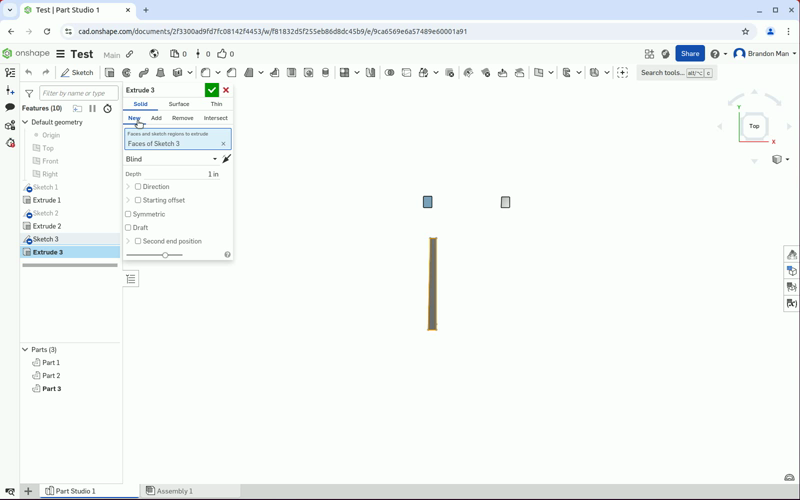
click(137, 120)
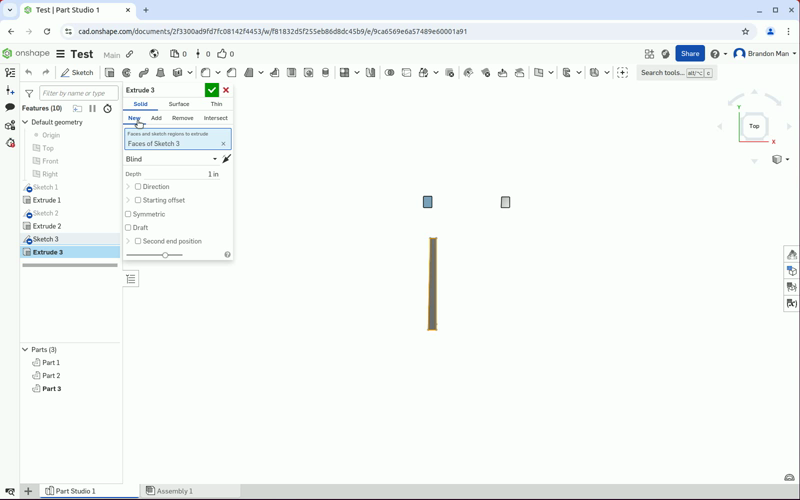
key(tab, 4)
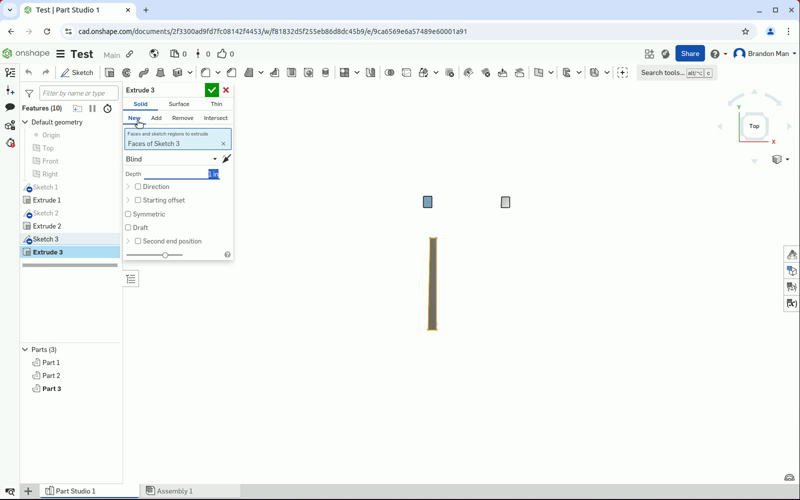
text(1.204)
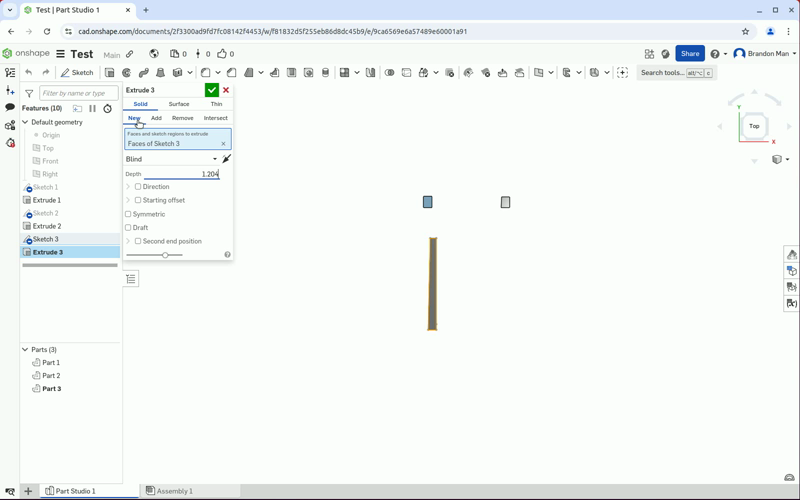
key(enter)
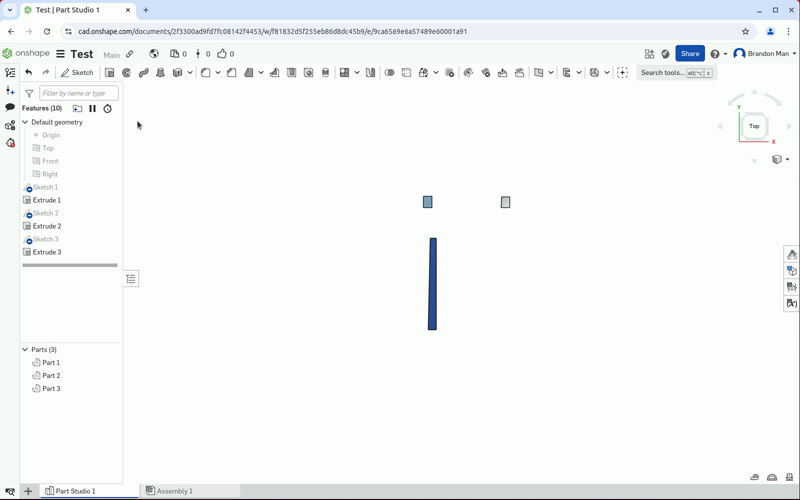
key(shift+h)
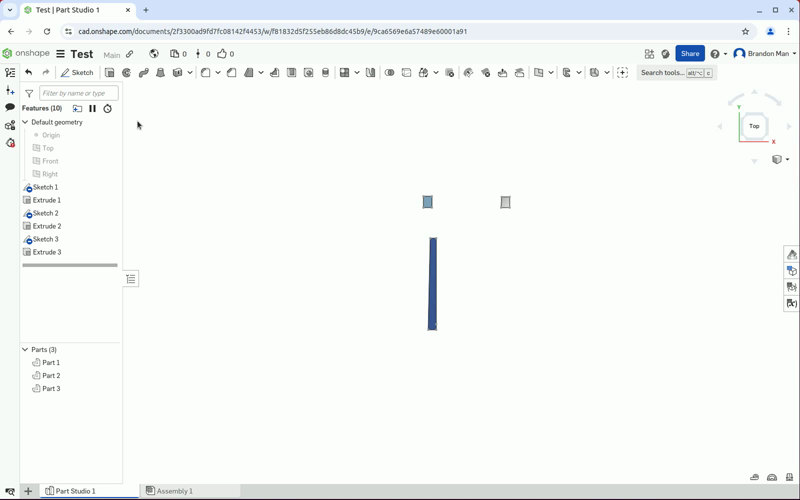
key(shift+h)
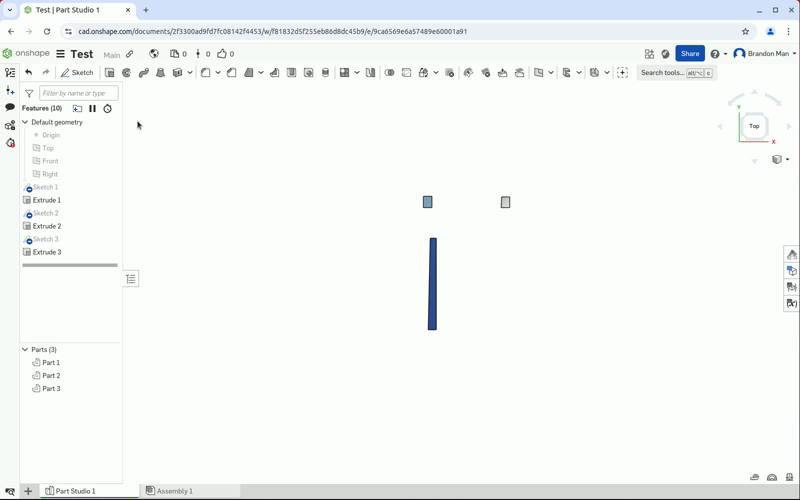
mouse_move(73, 189)
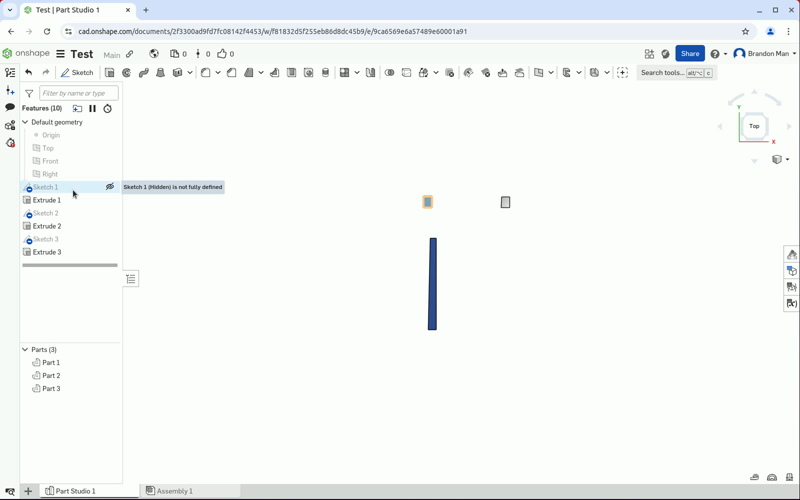
click(73, 189)
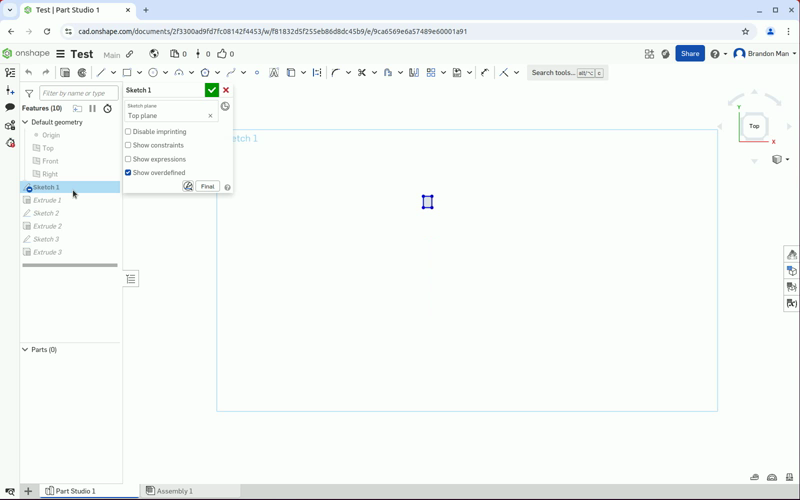
mouse_move(229, 92)
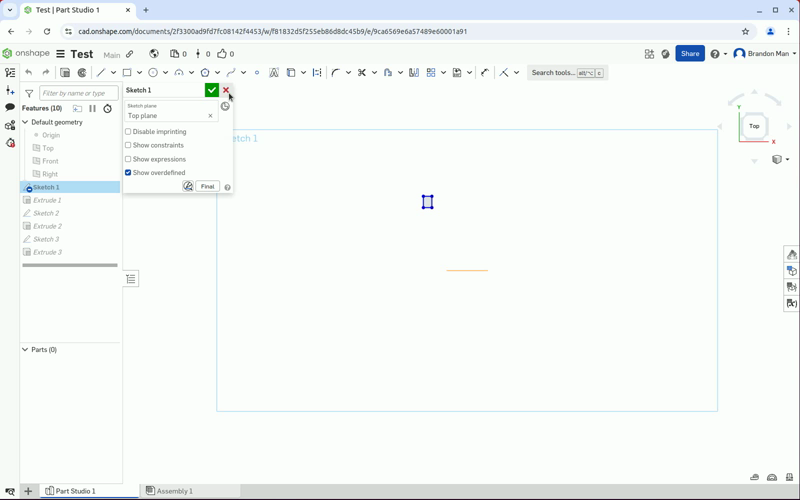
click(229, 92)
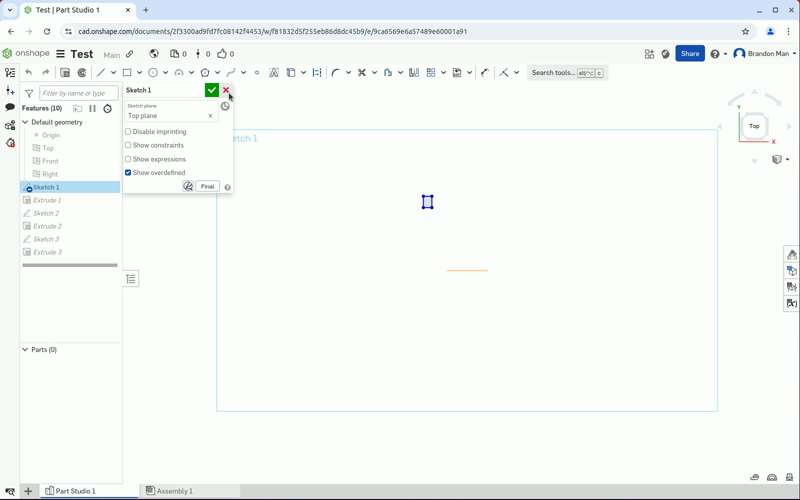
key(shift+s)
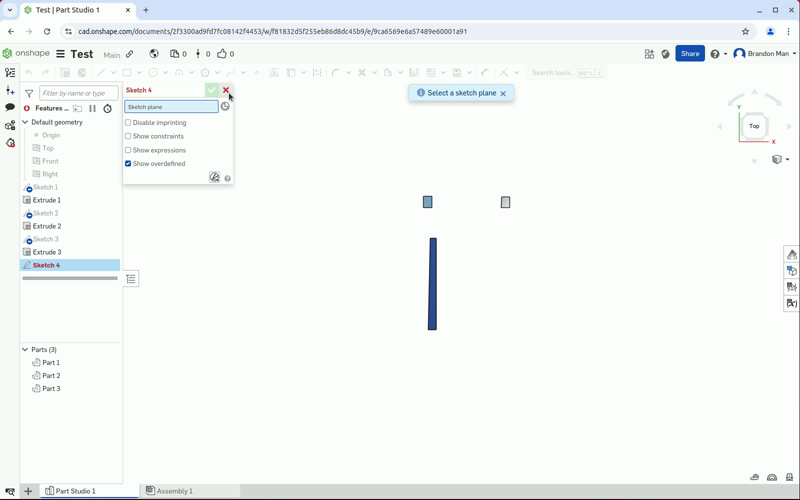
mouse_move(73, 150)
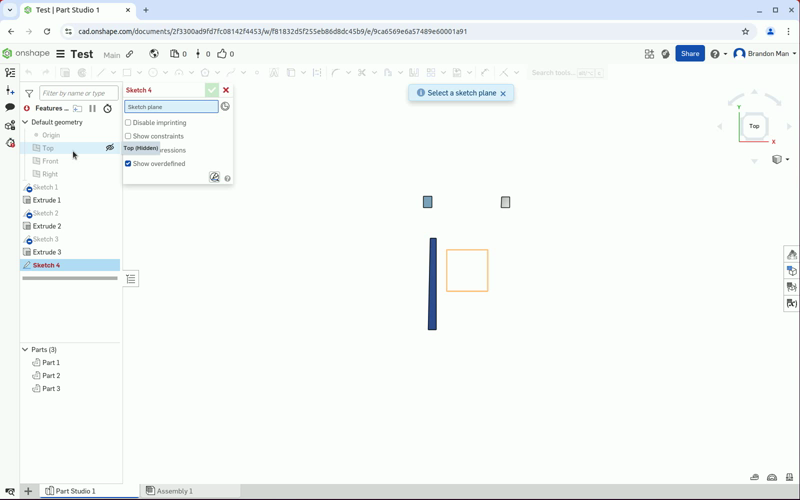
click(73, 150)
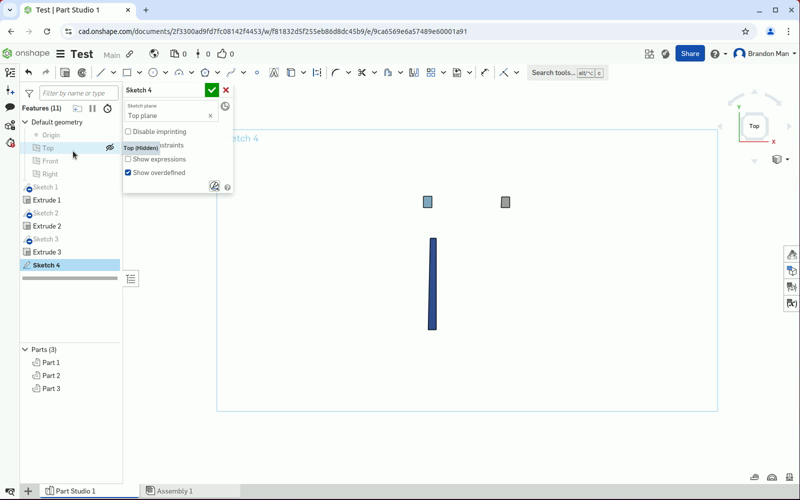
mouse_move(73, 352)
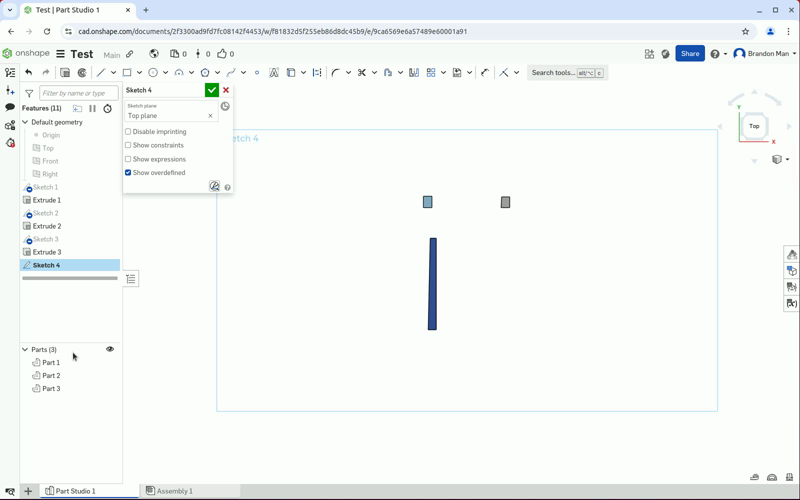
key(y)
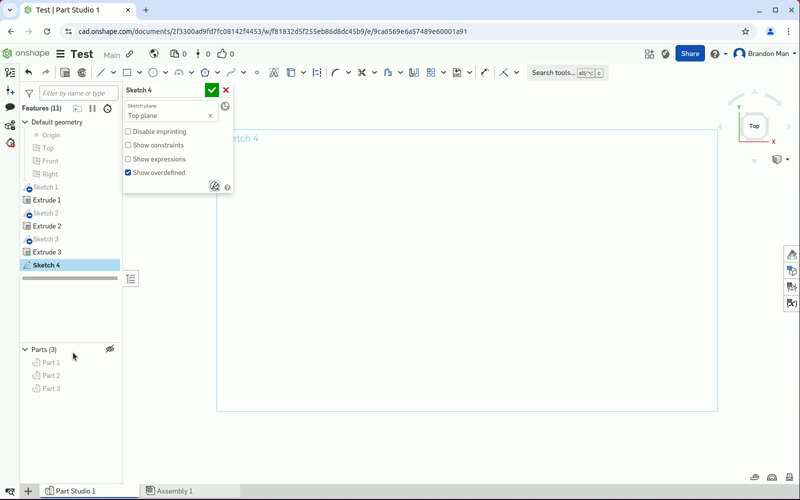
key(l)
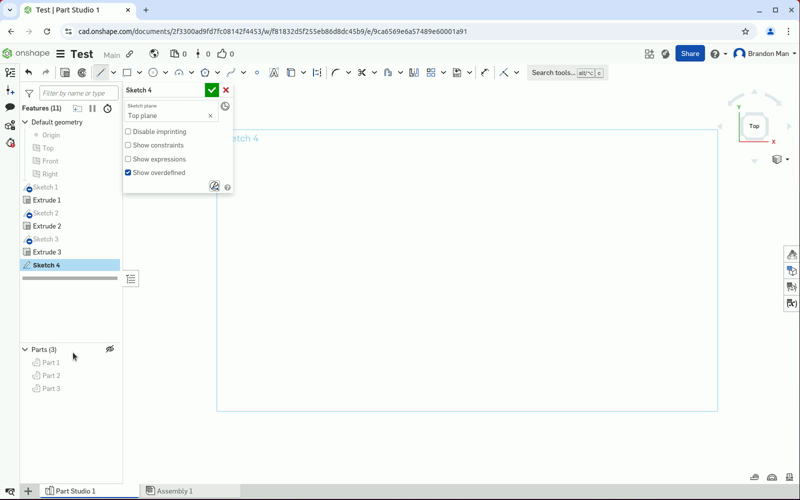
key_down(shift)
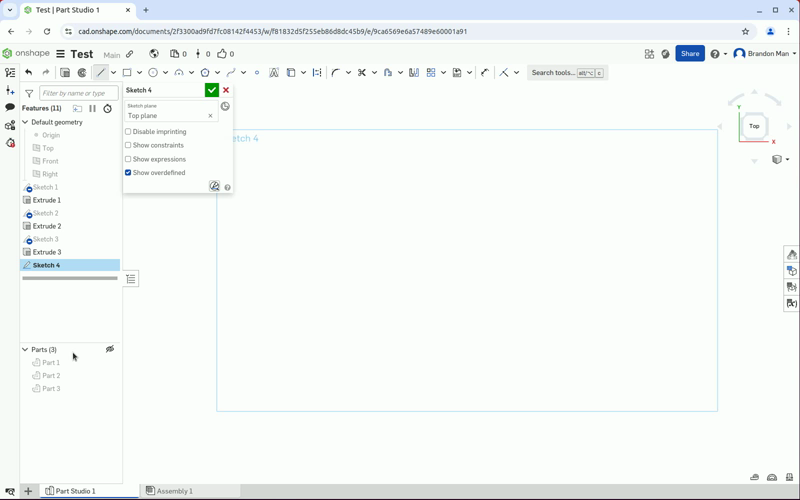
mouse_move(485, 329)
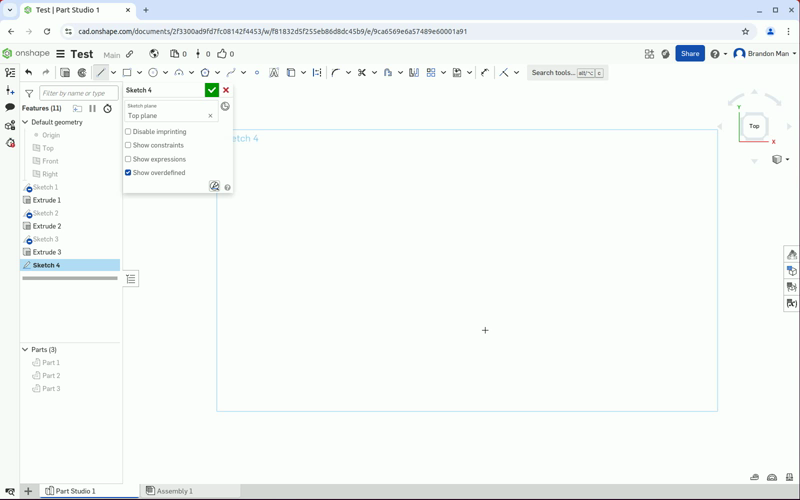
click(485, 329)
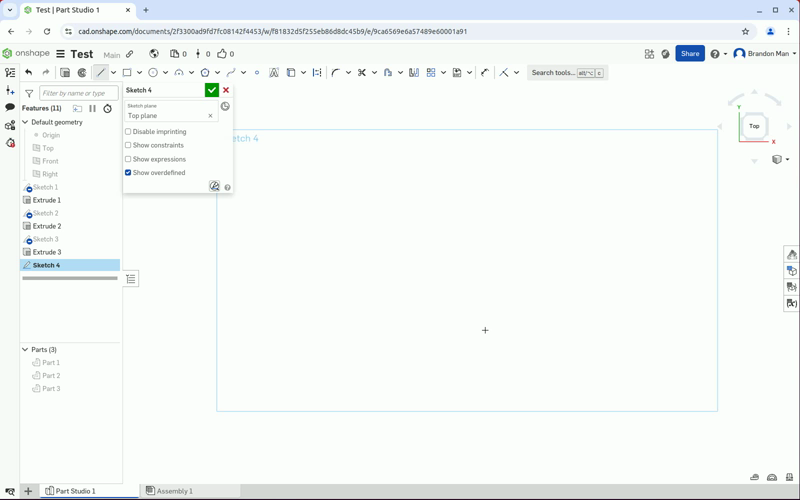
key_up(shift)
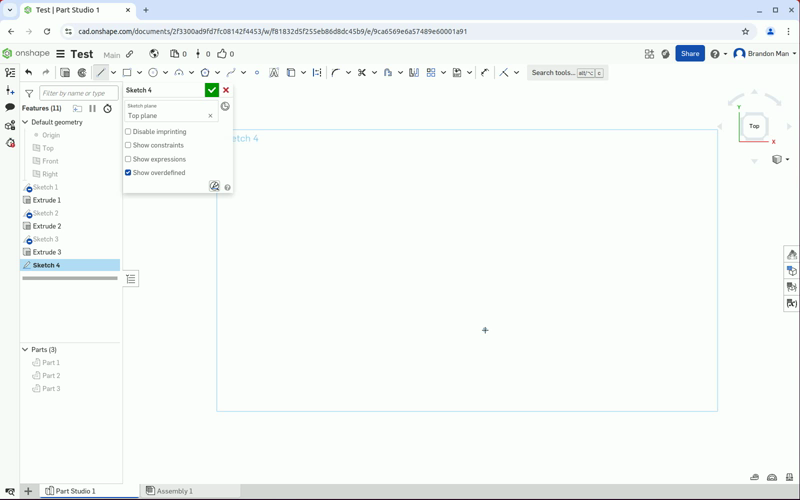
key_down(shift)
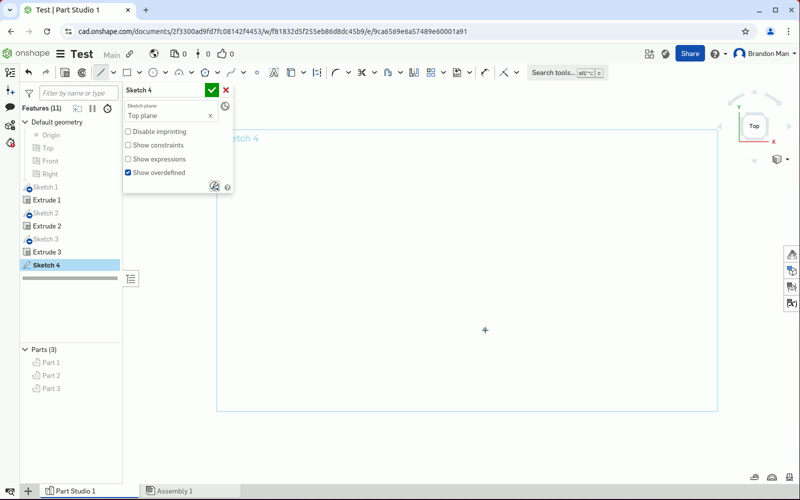
mouse_move(515, 329)
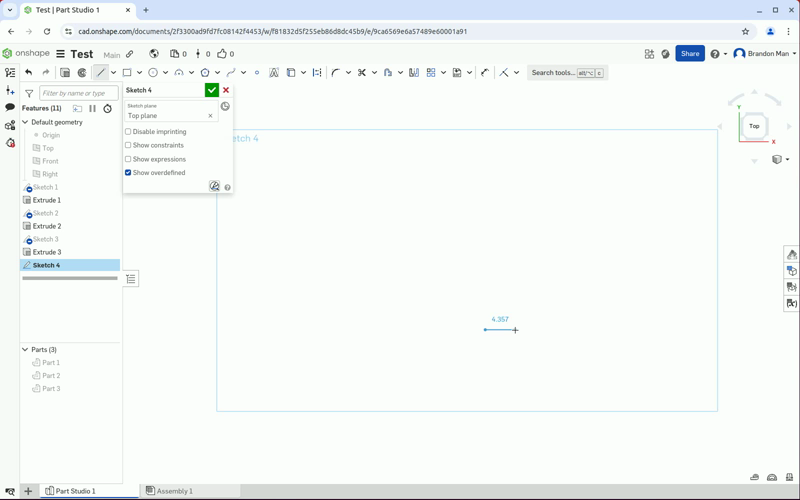
mouse_move(491, 329)
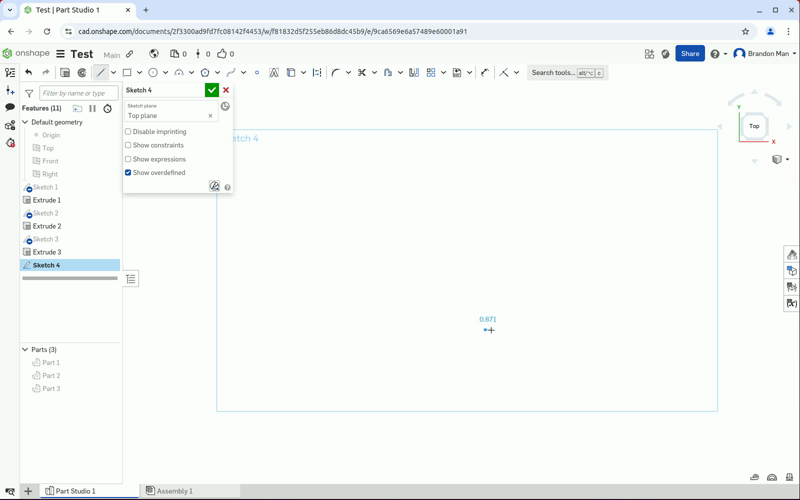
scroll(6)
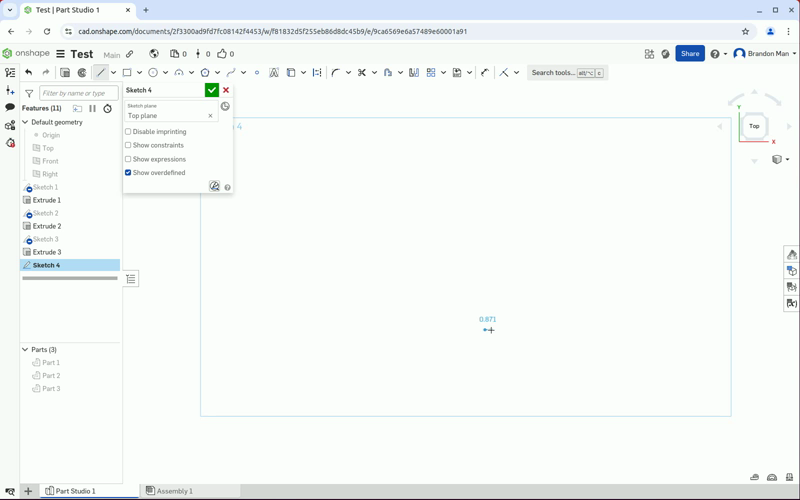
scroll(6)
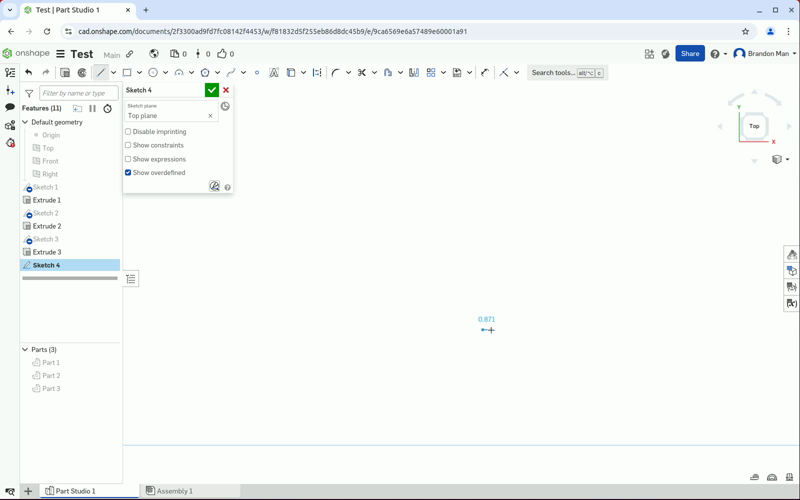
scroll(6)
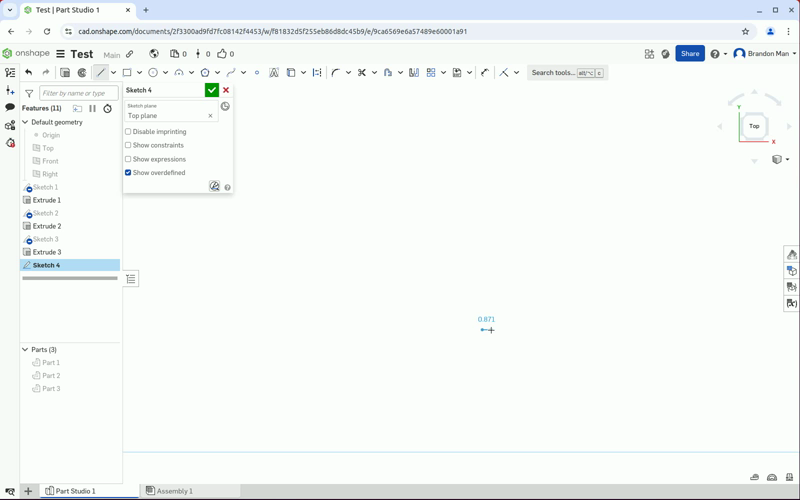
scroll(6)
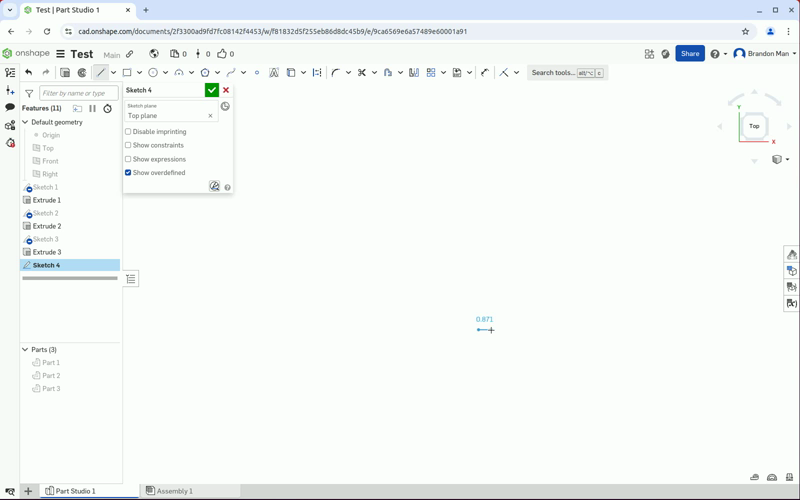
scroll(6)
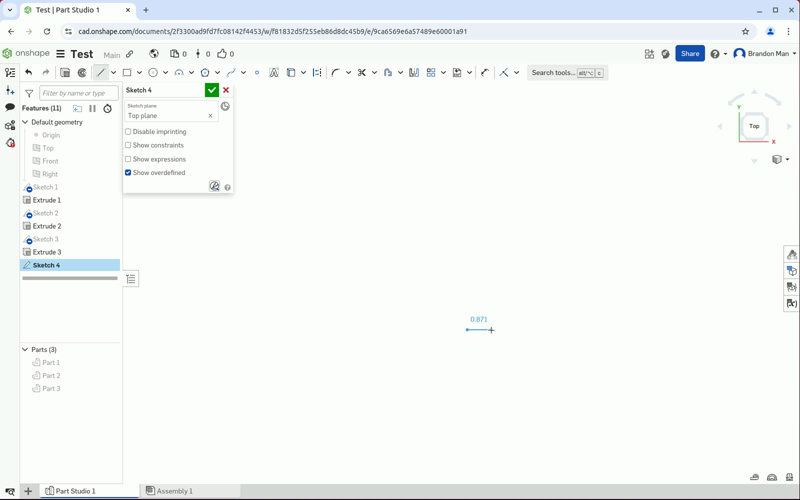
scroll(6)
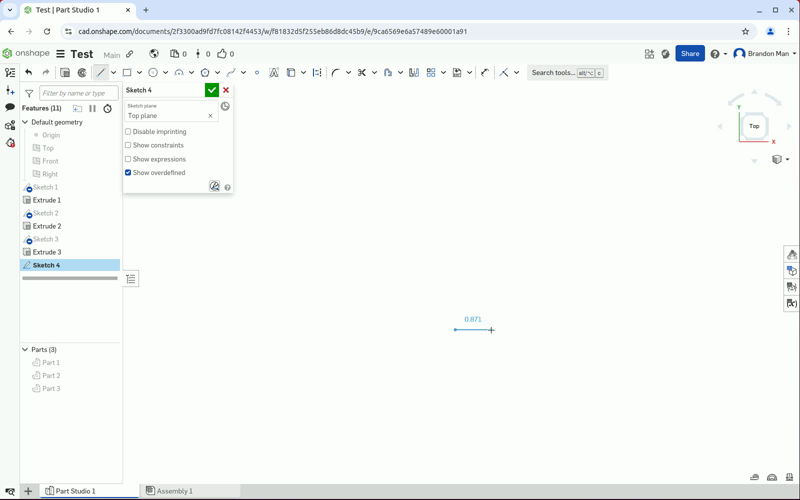
scroll(6)
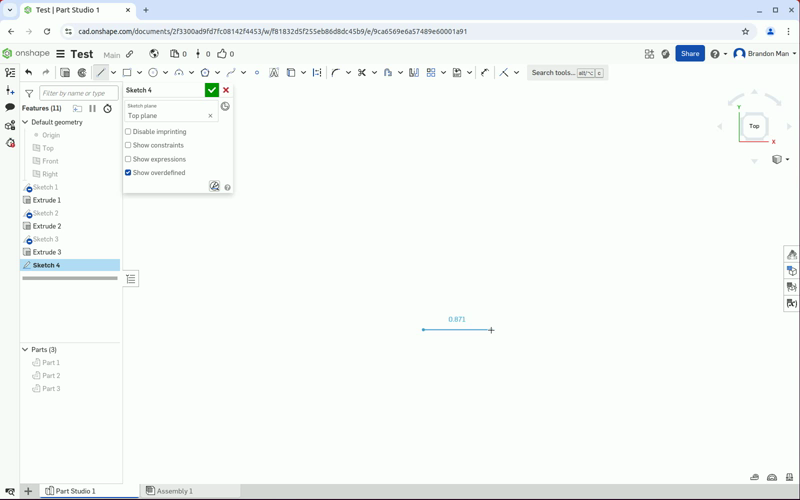
click(491, 329)
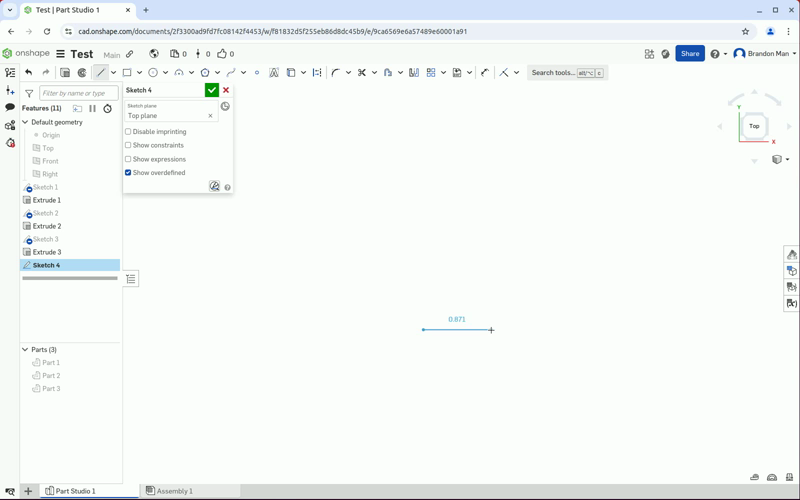
scroll(-6)
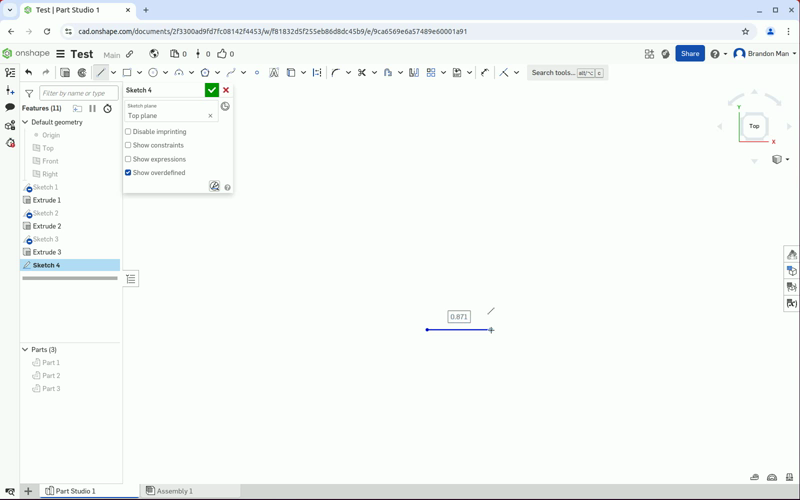
scroll(-6)
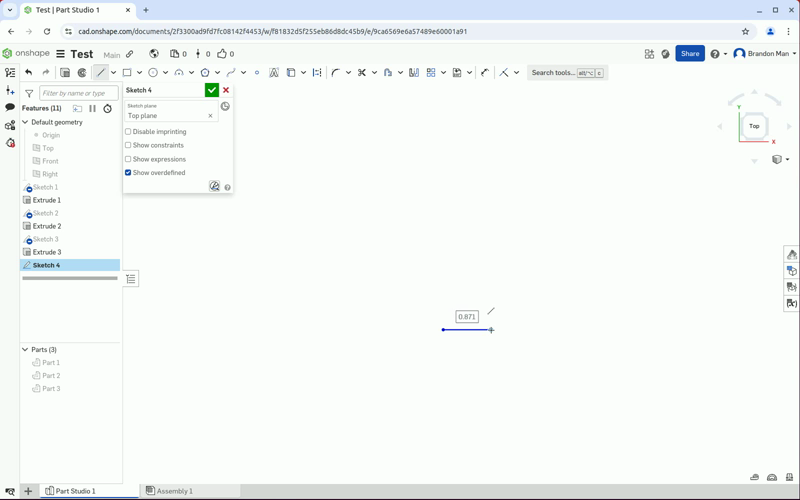
scroll(-6)
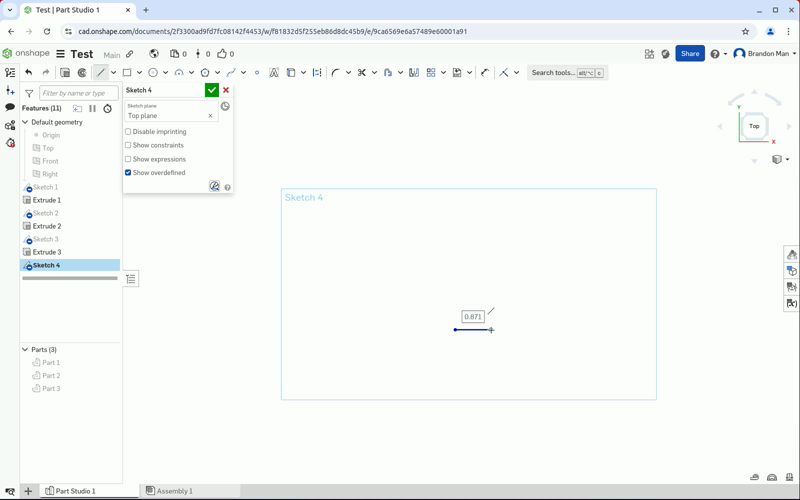
scroll(-6)
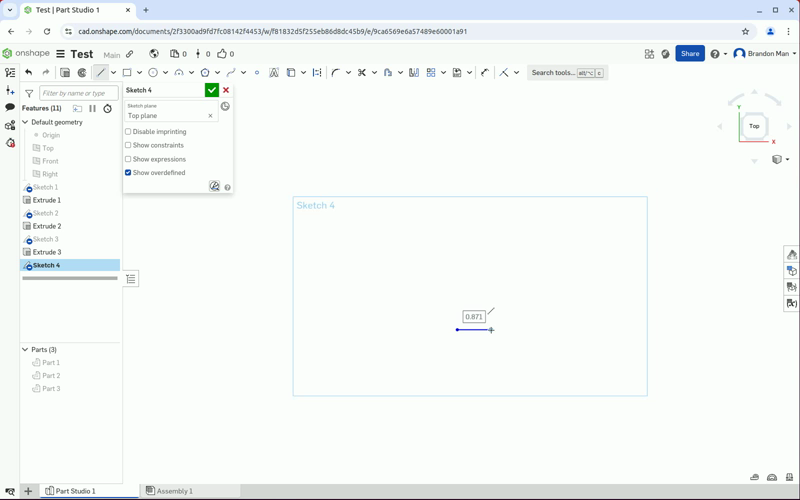
scroll(-6)
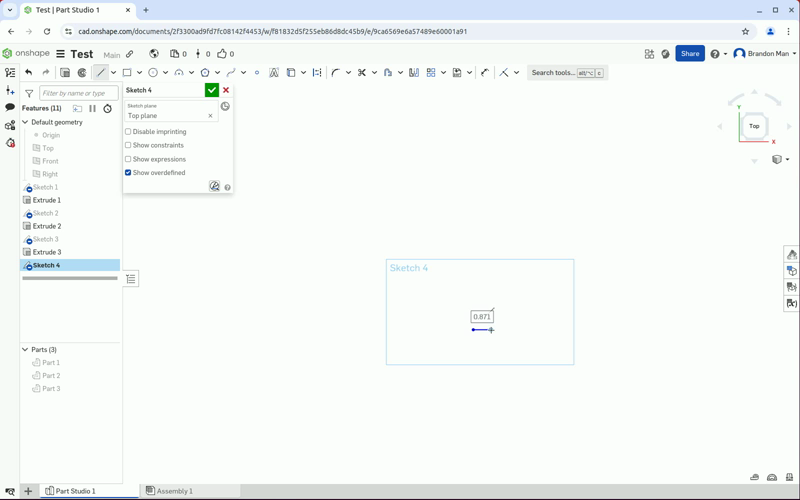
scroll(-6)
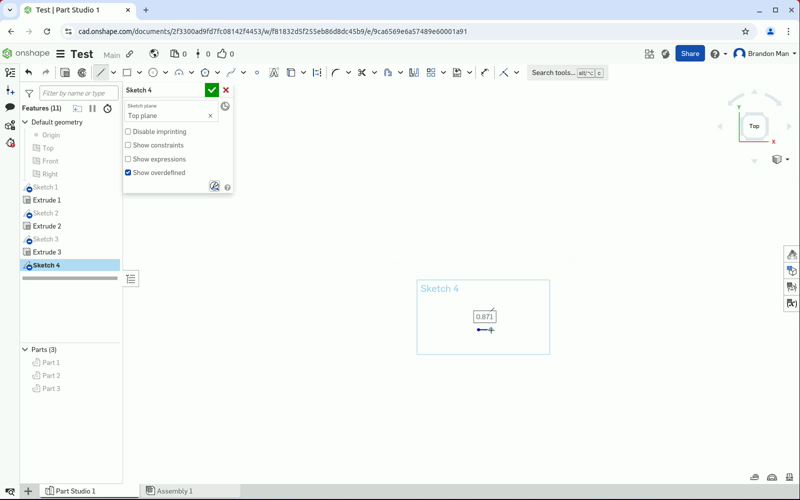
scroll(-6)
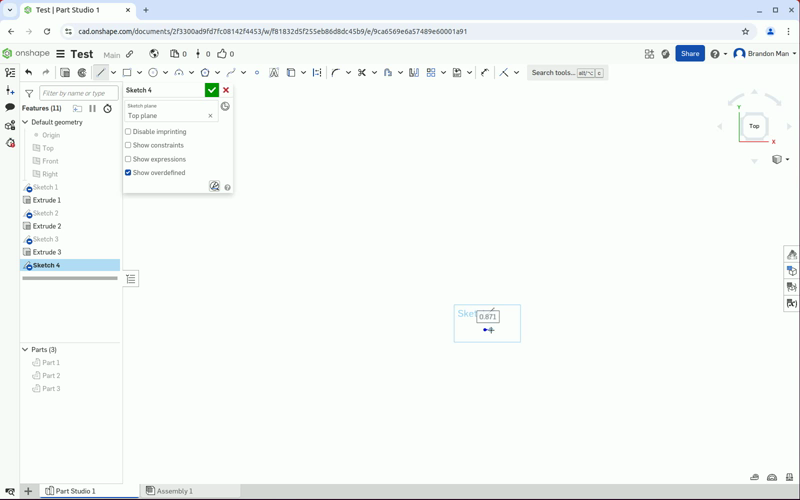
key_up(shift)
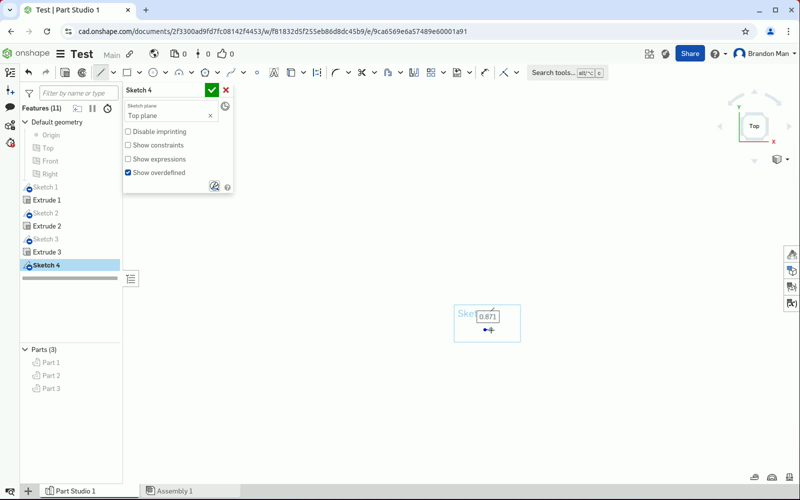
key_down(shift)
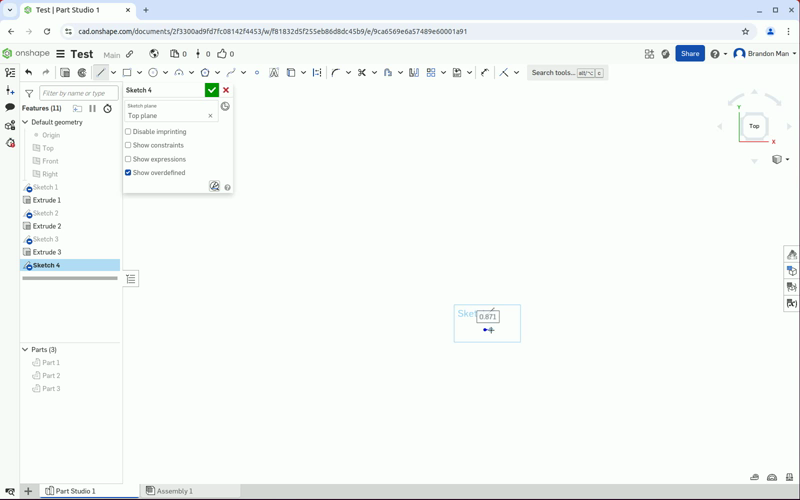
mouse_move(491, 238)
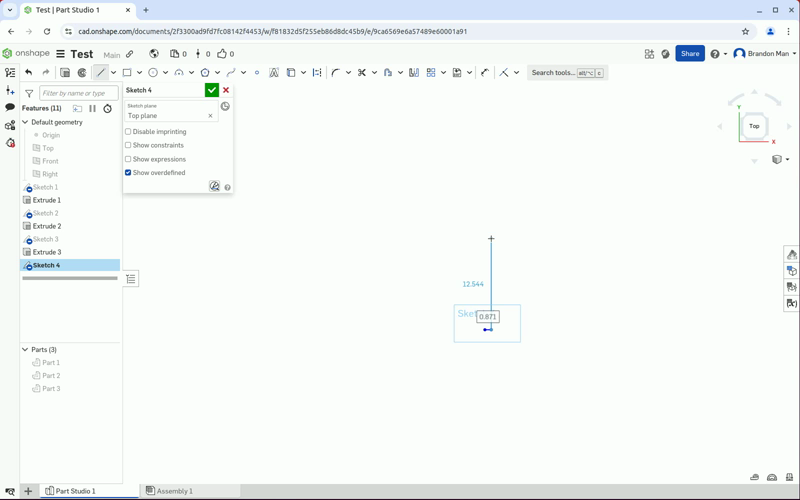
click(491, 238)
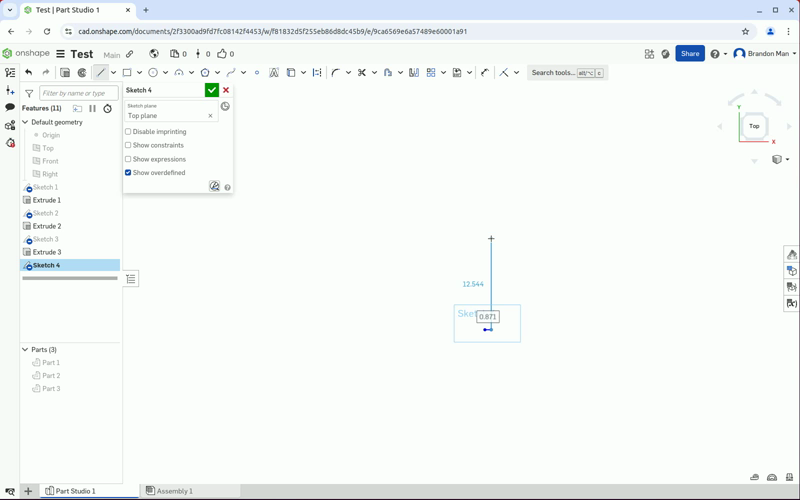
key_up(shift)
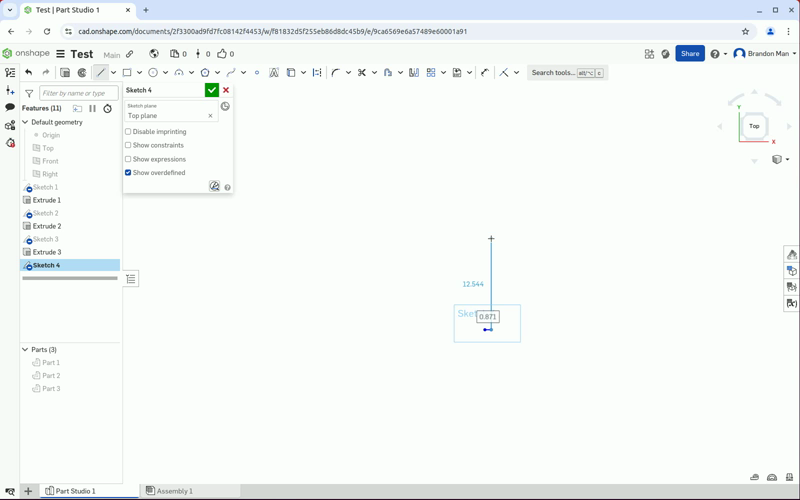
key_down(shift)
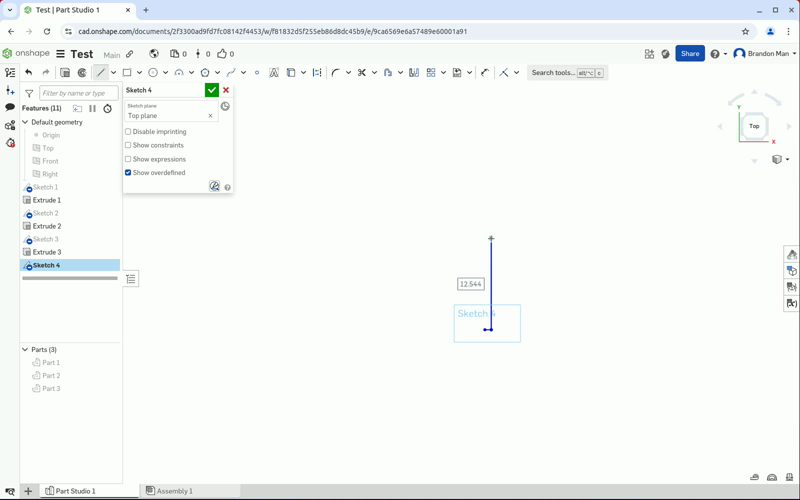
mouse_move(521, 238)
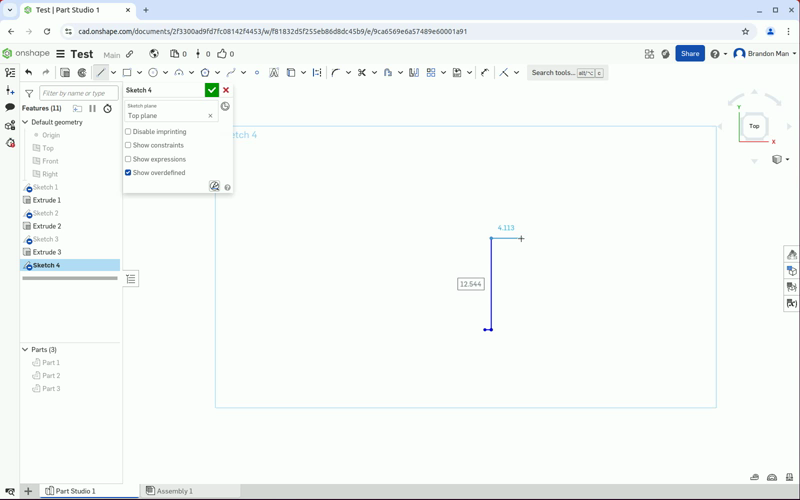
mouse_move(485, 238)
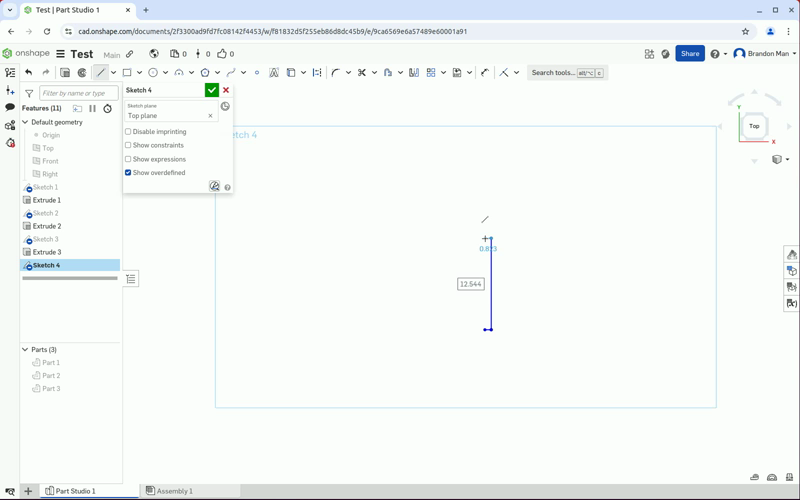
scroll(6)
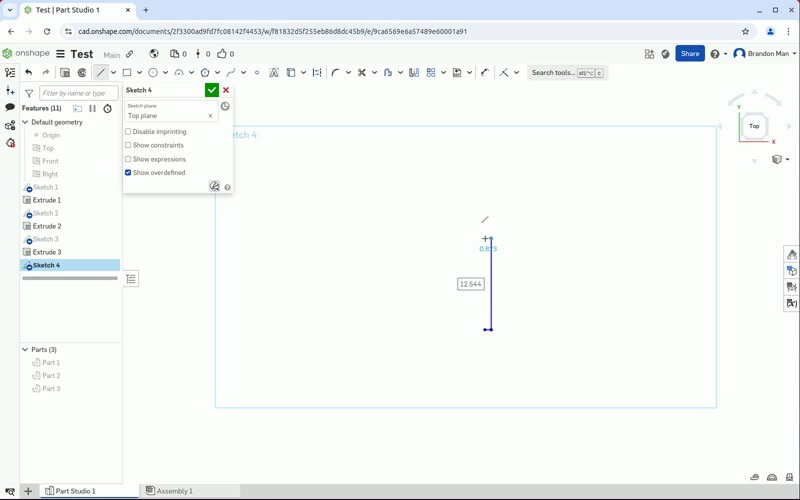
scroll(6)
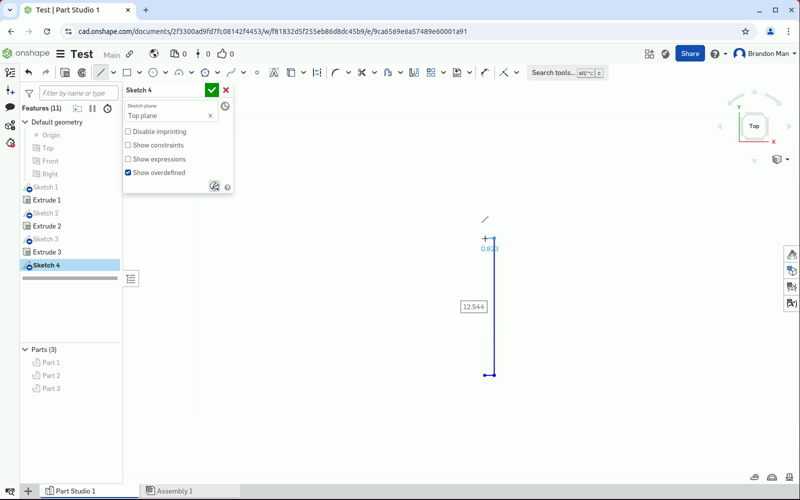
scroll(6)
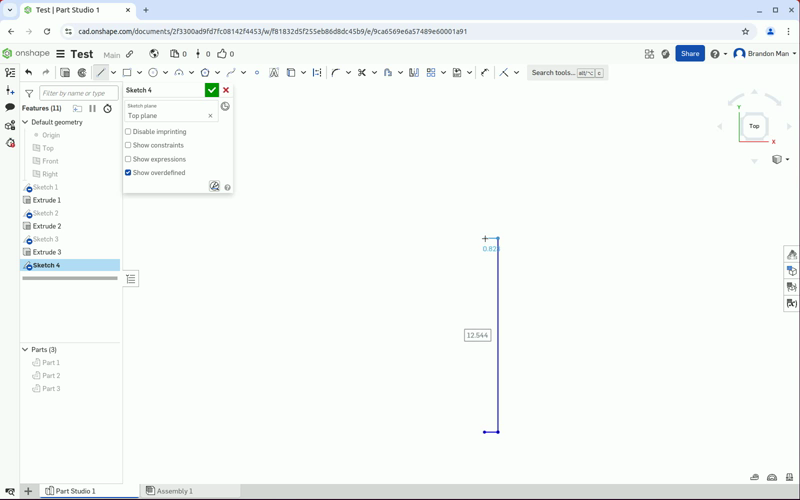
scroll(6)
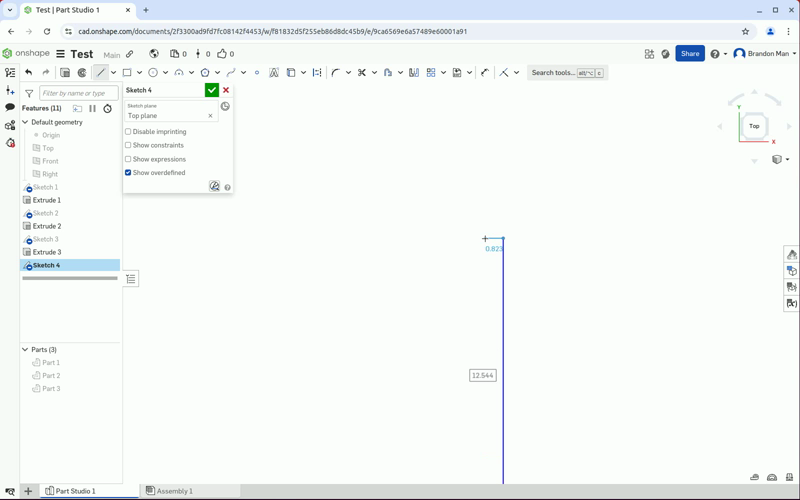
scroll(6)
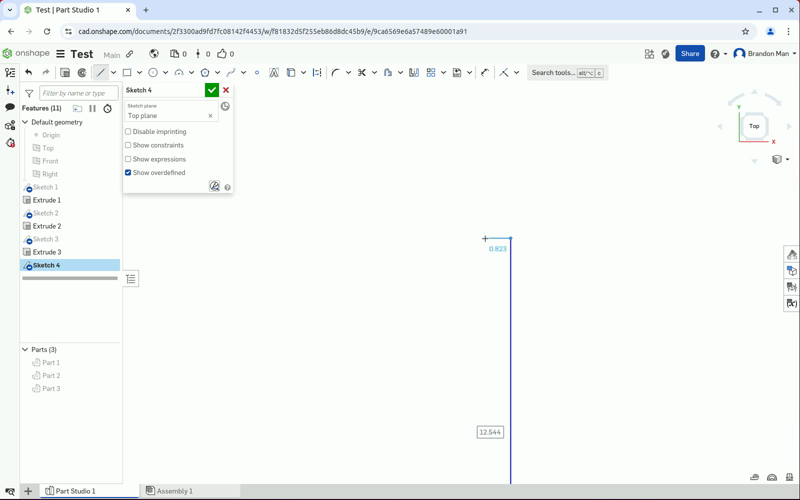
scroll(6)
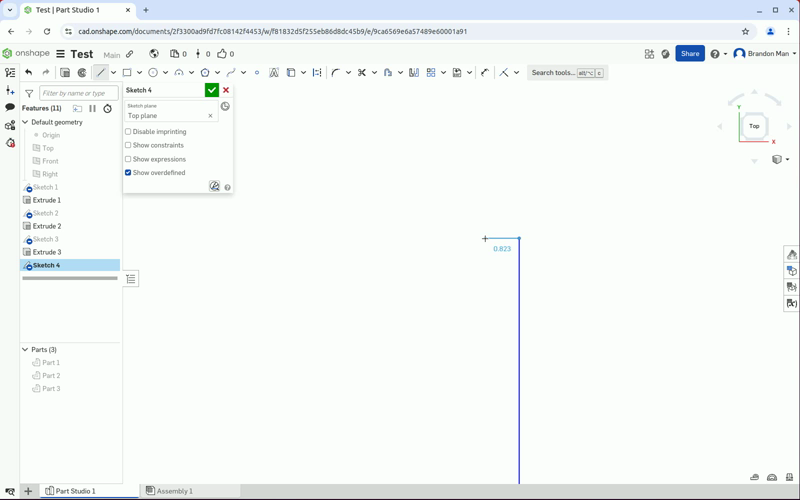
scroll(6)
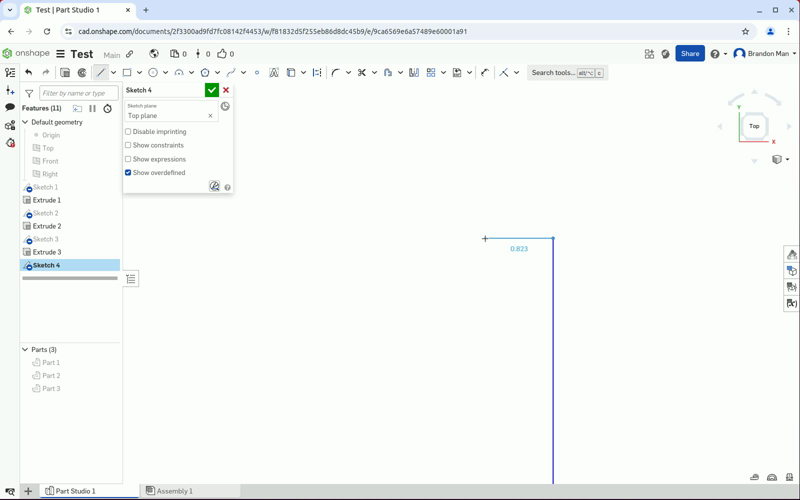
click(485, 238)
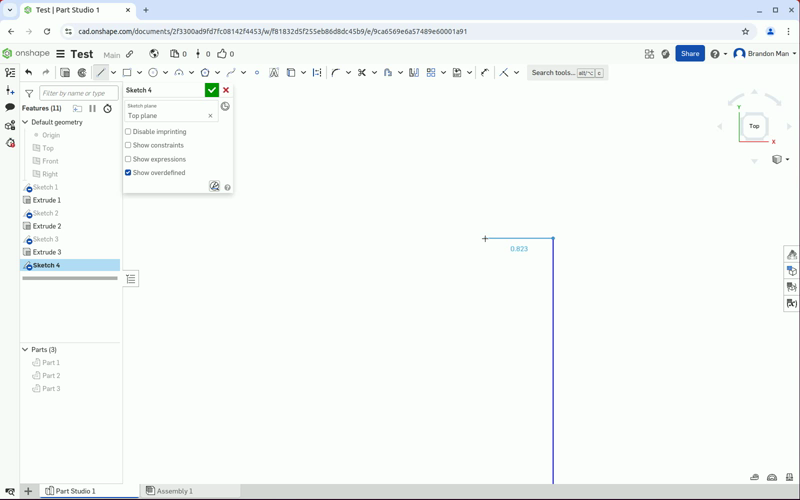
scroll(-6)
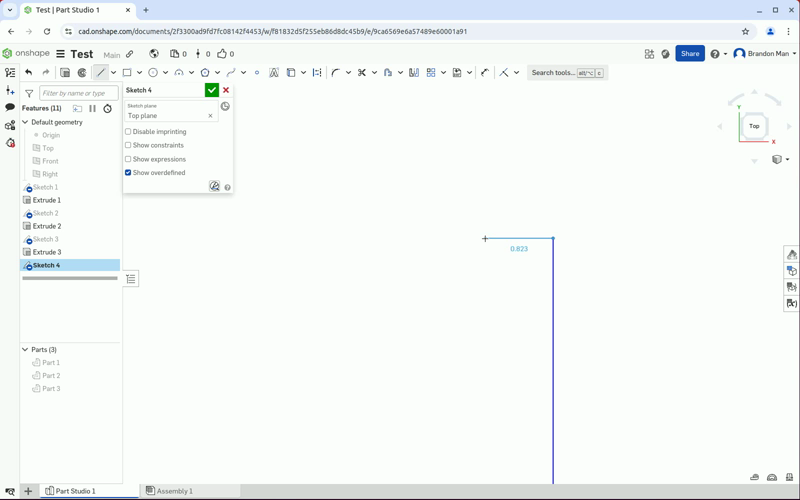
scroll(-6)
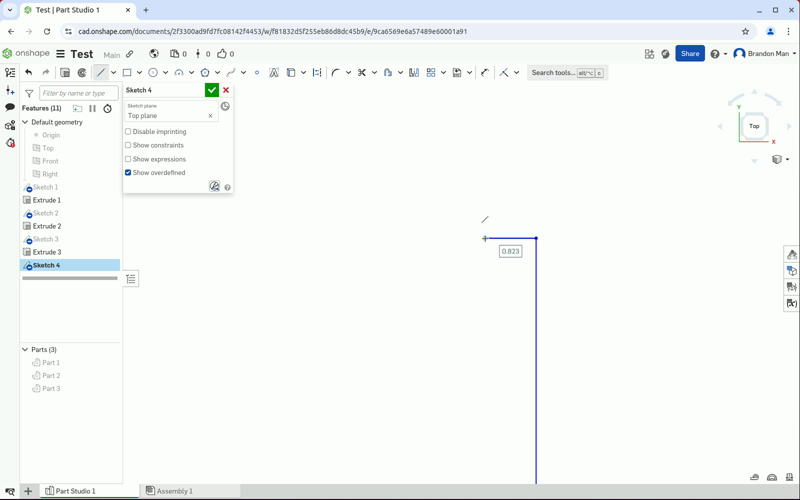
scroll(-6)
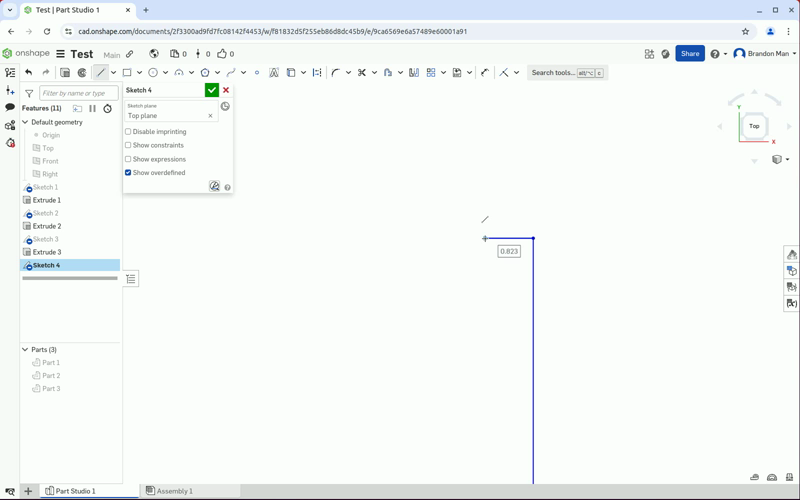
scroll(-6)
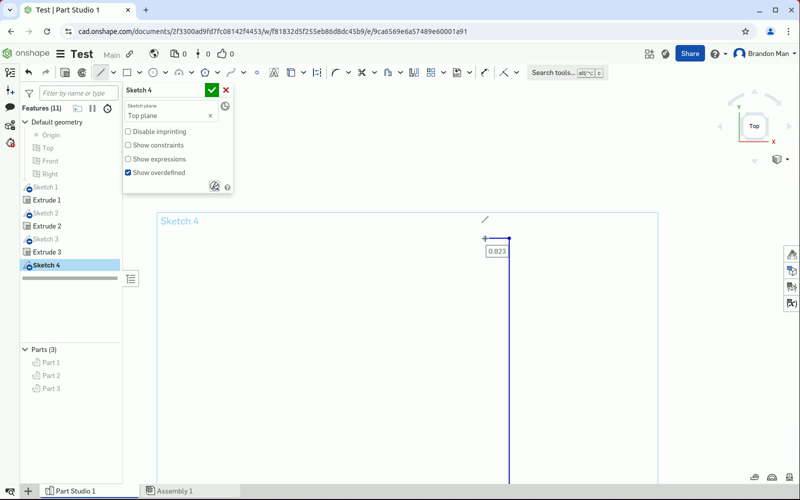
scroll(-6)
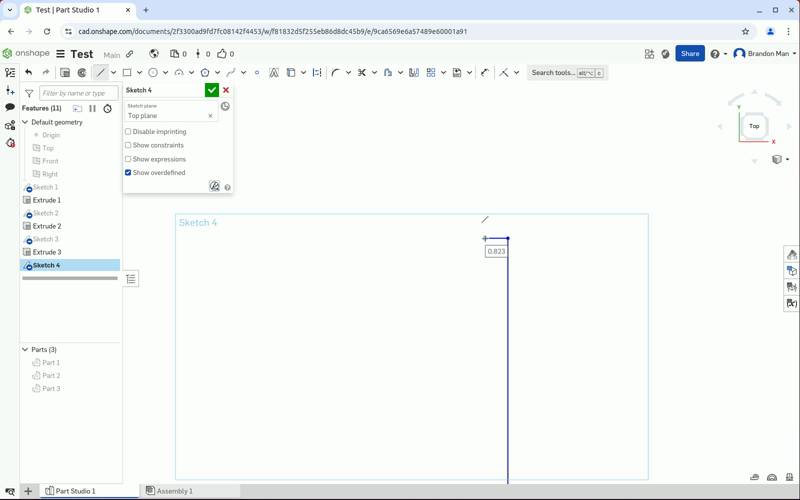
scroll(-6)
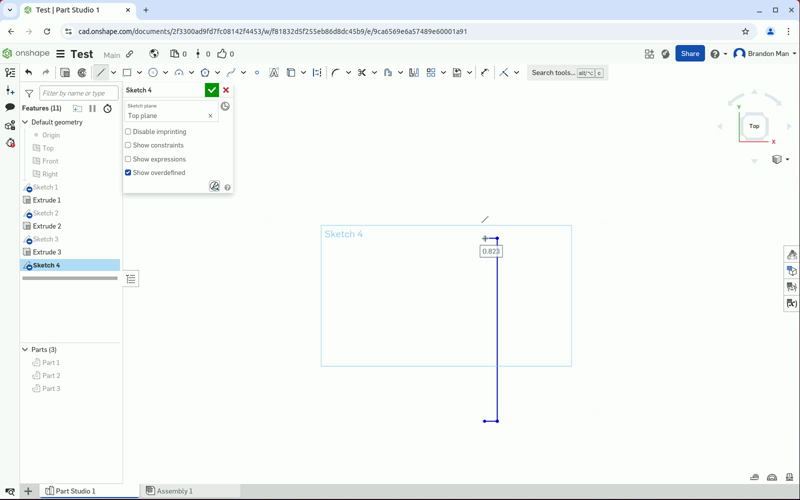
scroll(-6)
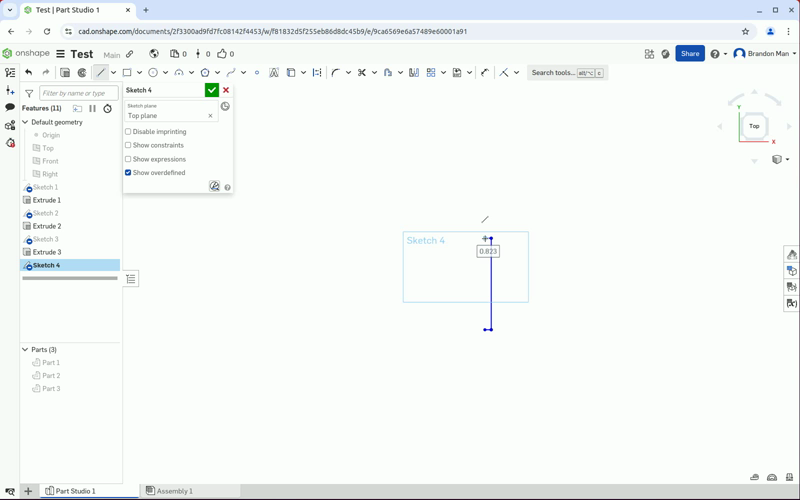
key_up(shift)
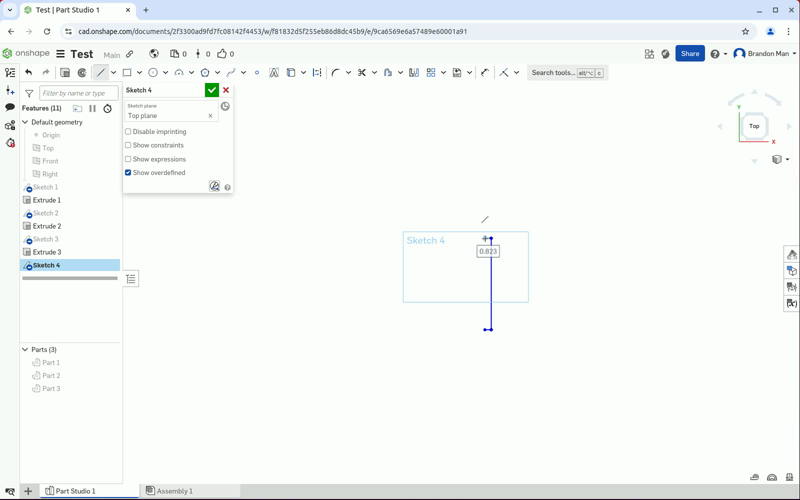
key_down(shift)
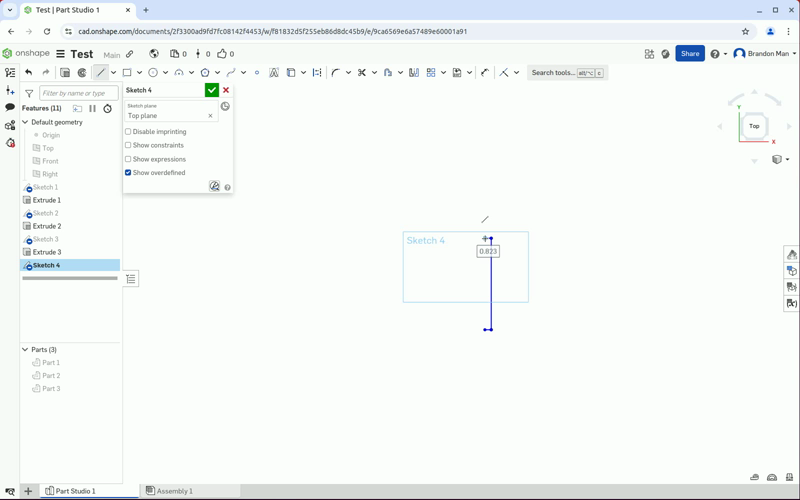
mouse_move(485, 324)
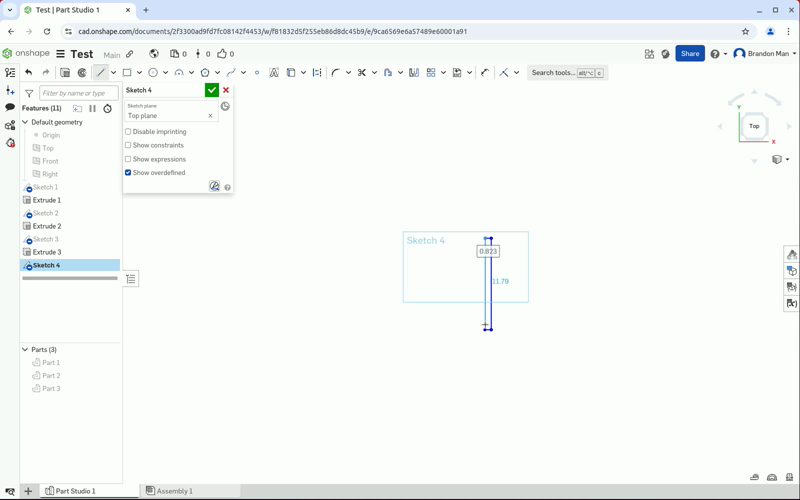
click(485, 324)
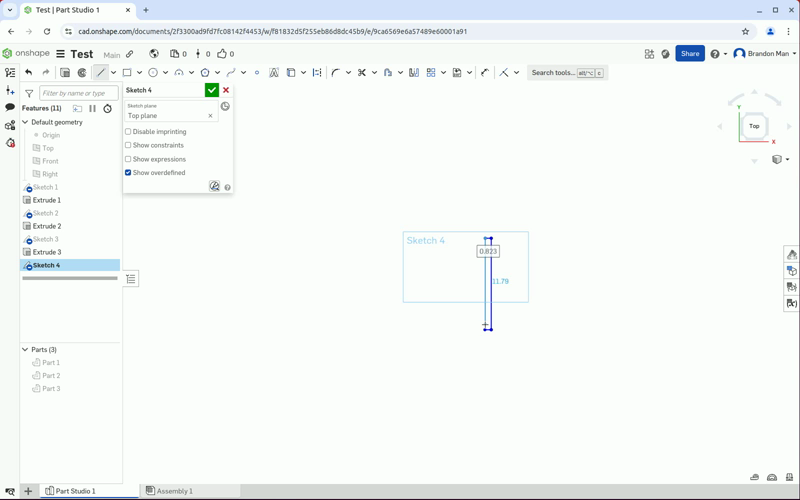
key_up(shift)
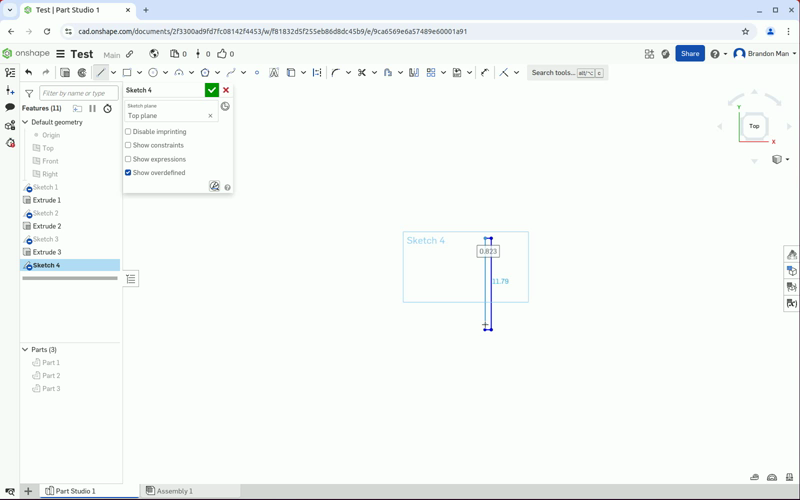
mouse_move(515, 324)
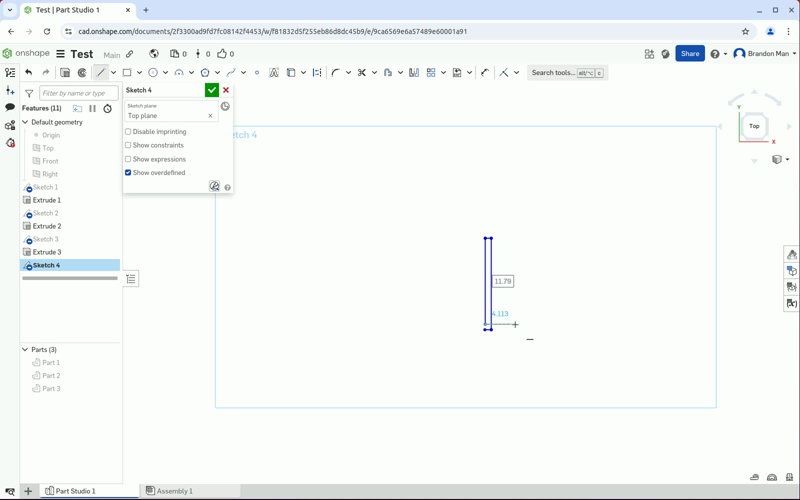
key_down(shift)
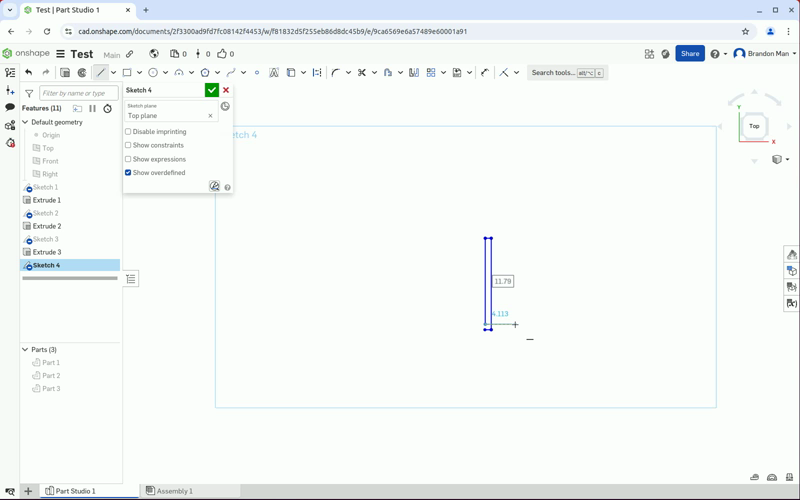
mouse_move(485, 329)
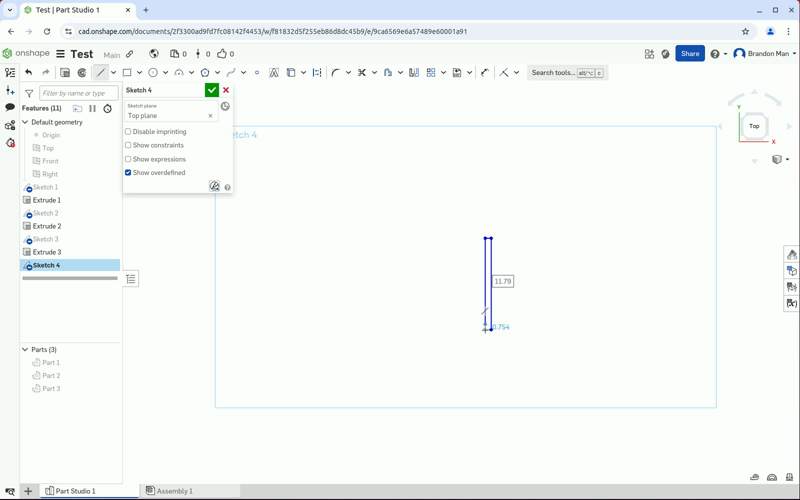
scroll(6)
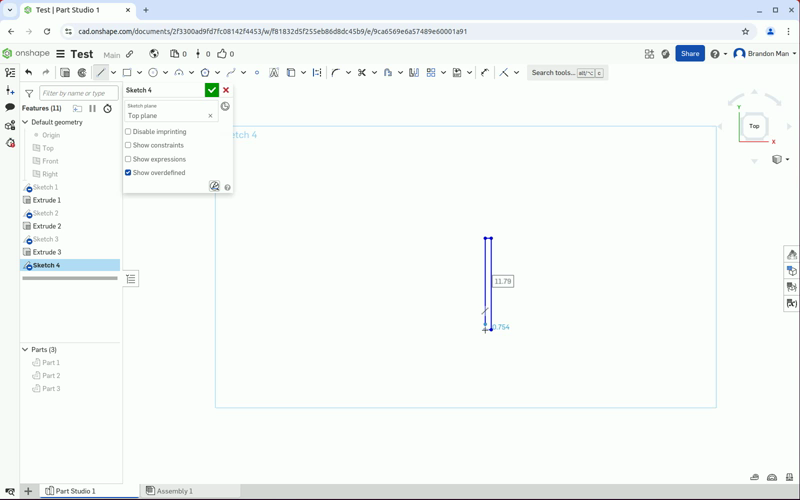
scroll(6)
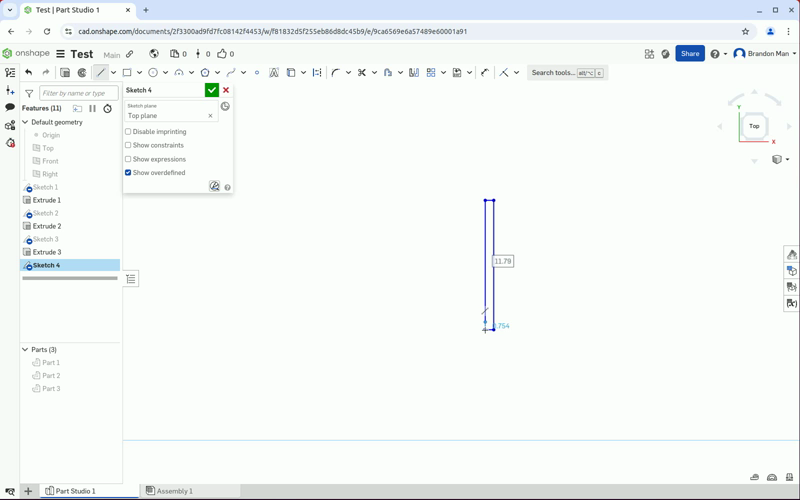
scroll(6)
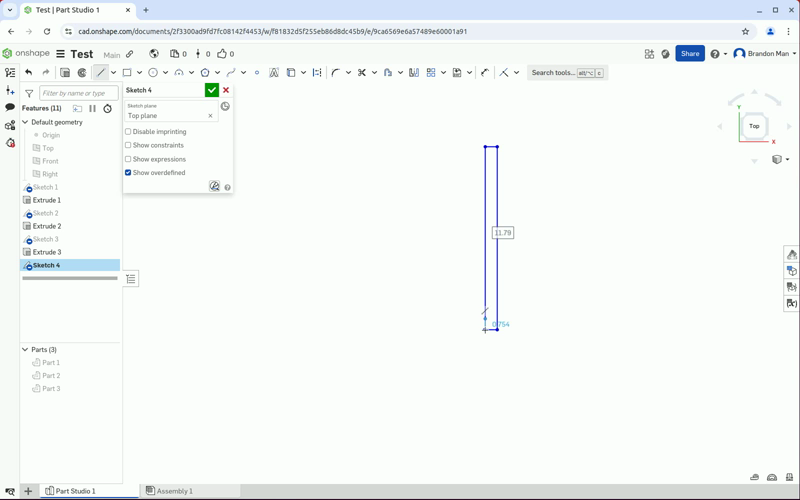
scroll(6)
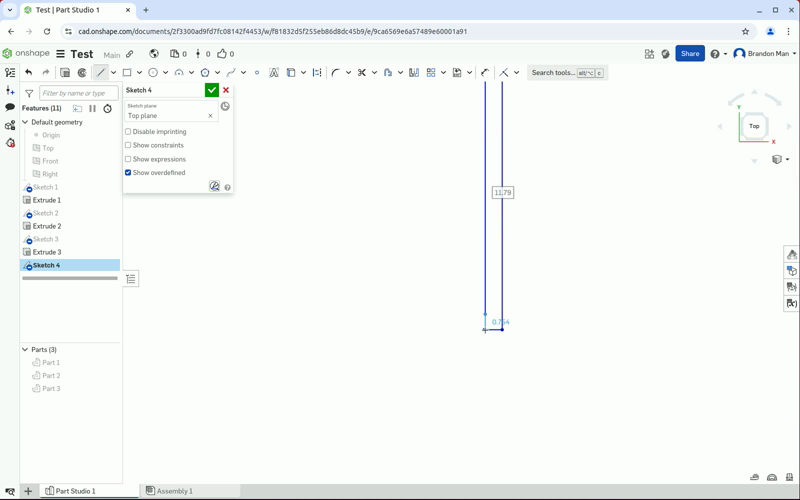
scroll(6)
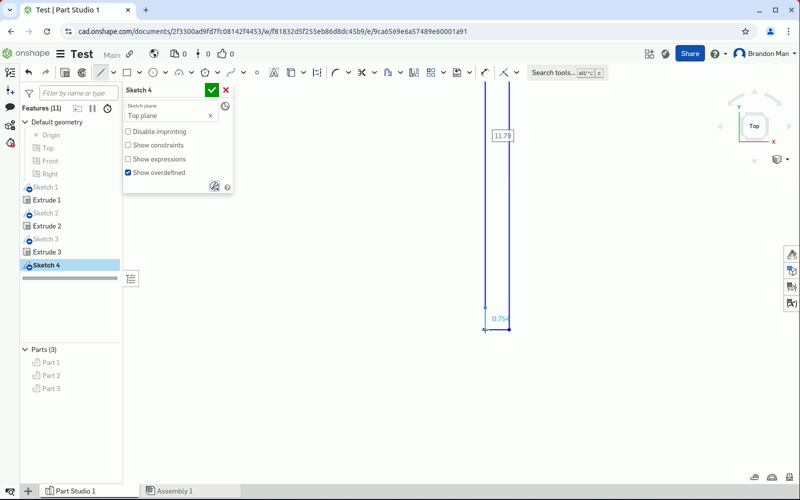
scroll(6)
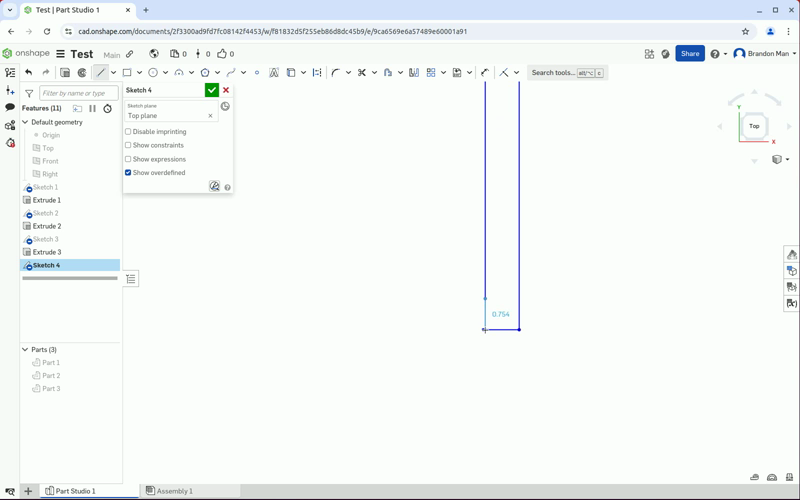
scroll(6)
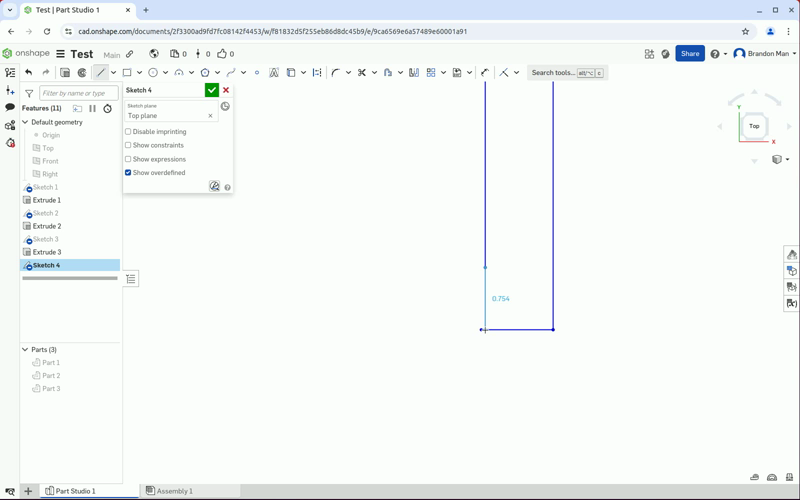
key_up(shift)
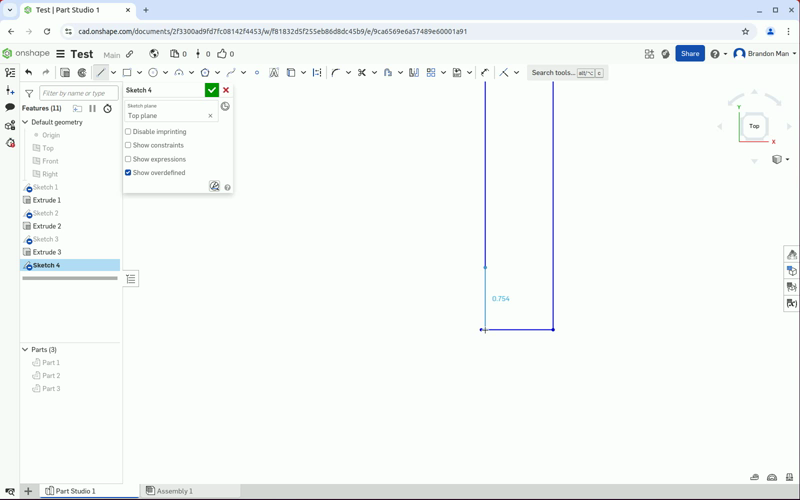
click(485, 329)
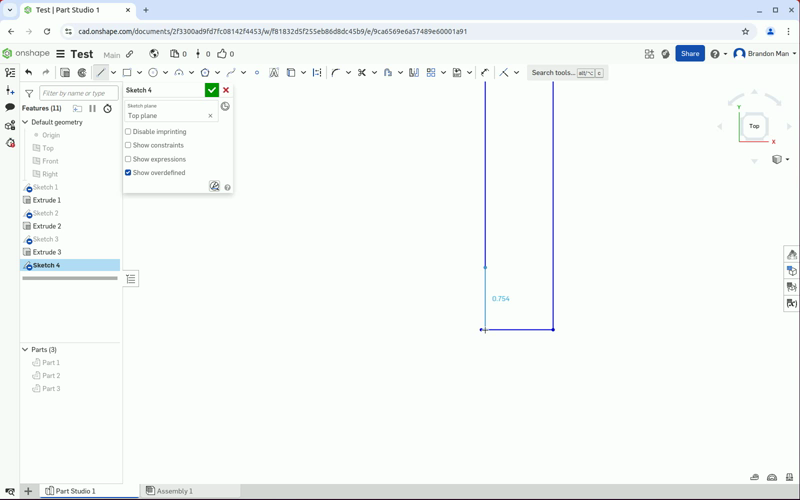
scroll(-6)
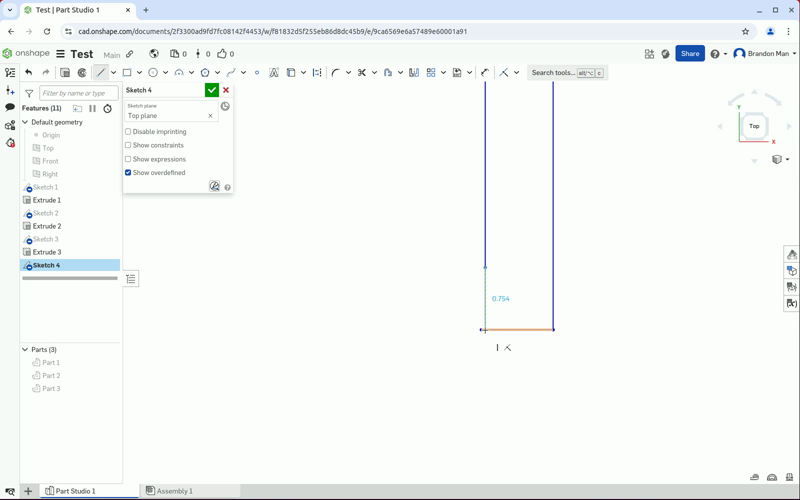
scroll(-6)
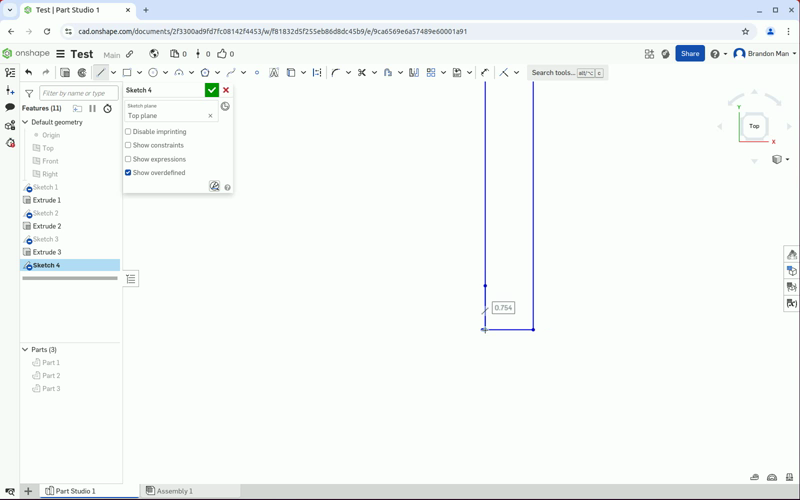
scroll(-6)
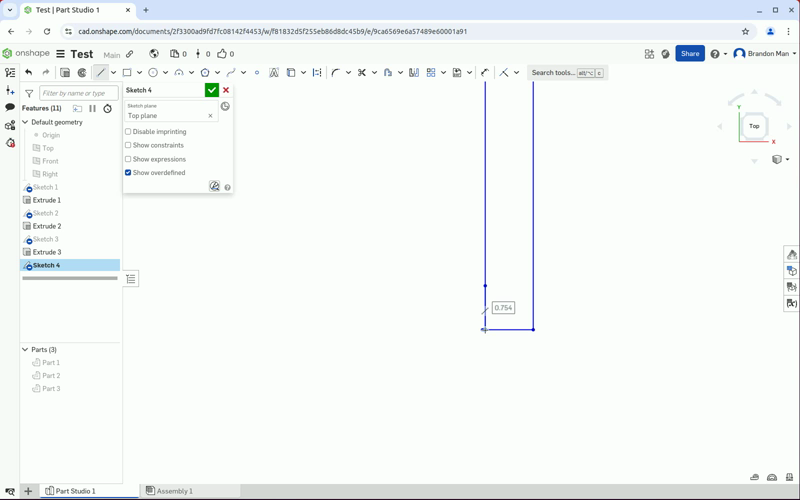
scroll(-6)
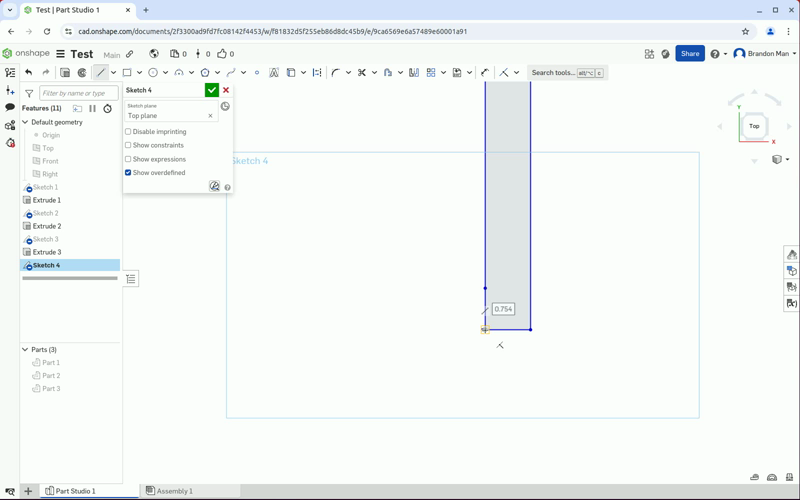
scroll(-6)
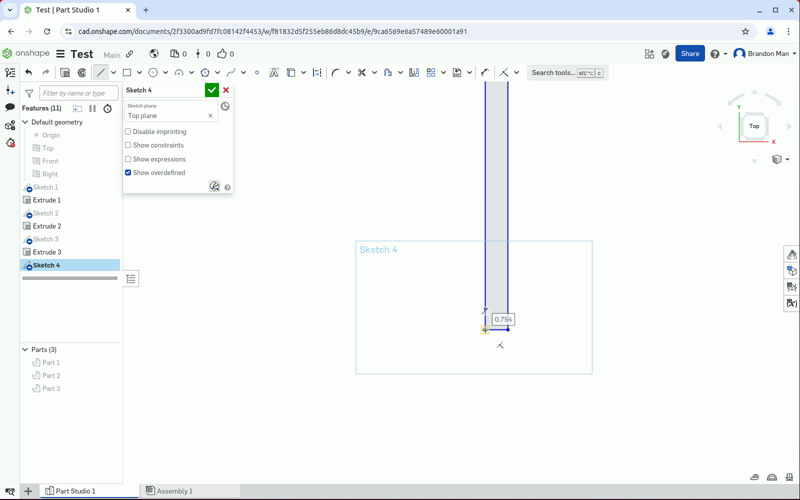
scroll(-6)
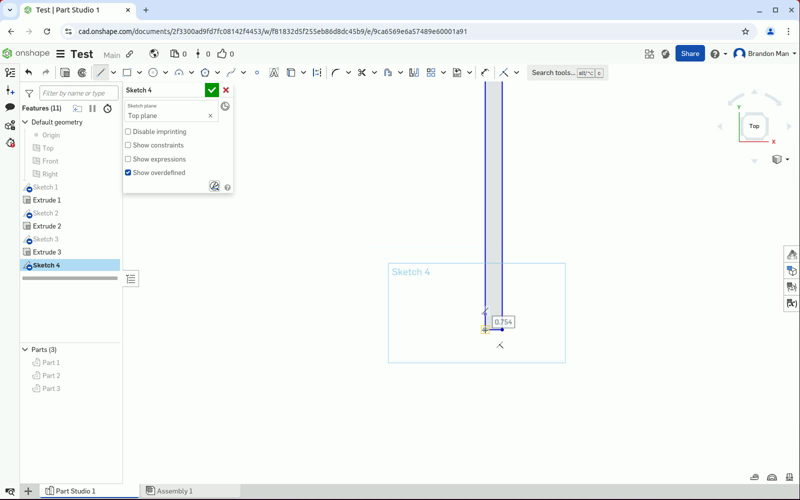
scroll(-6)
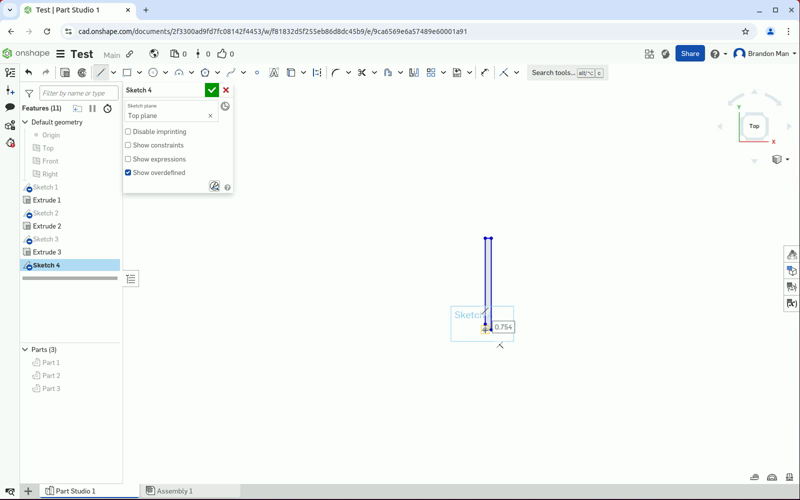
key(esc)
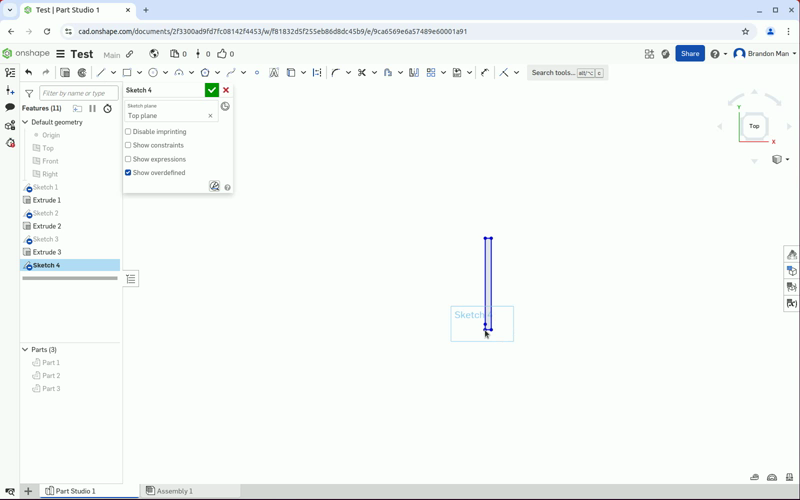
mouse_move(490, 242)
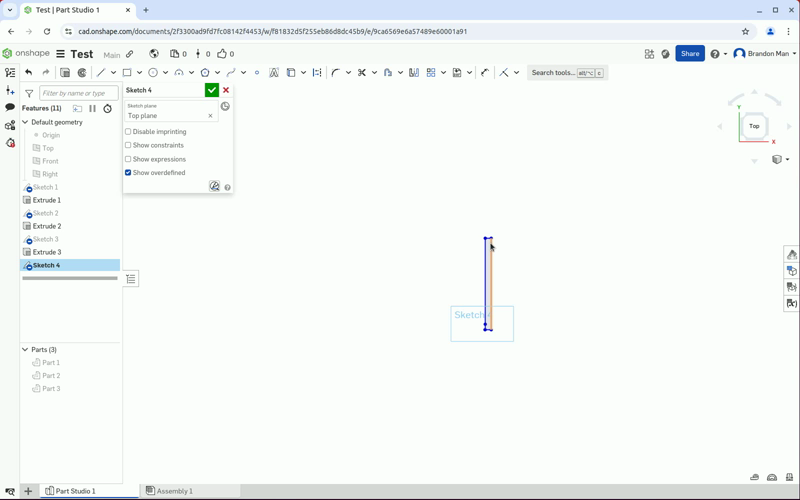
scroll(6)
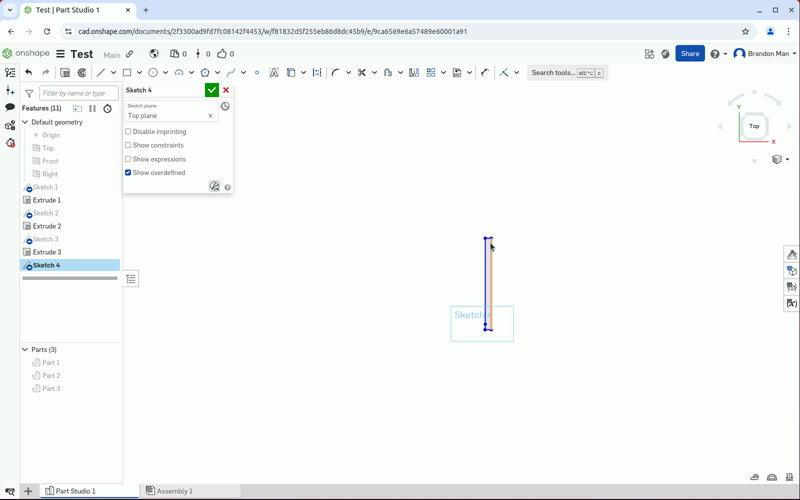
scroll(6)
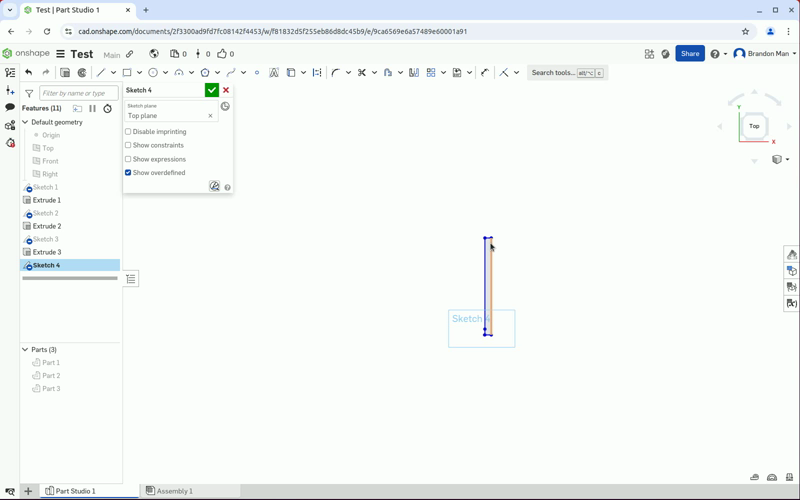
scroll(6)
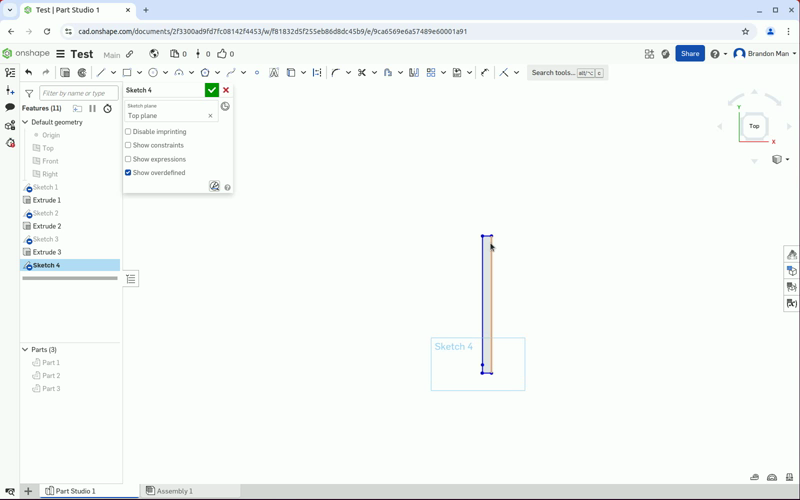
scroll(6)
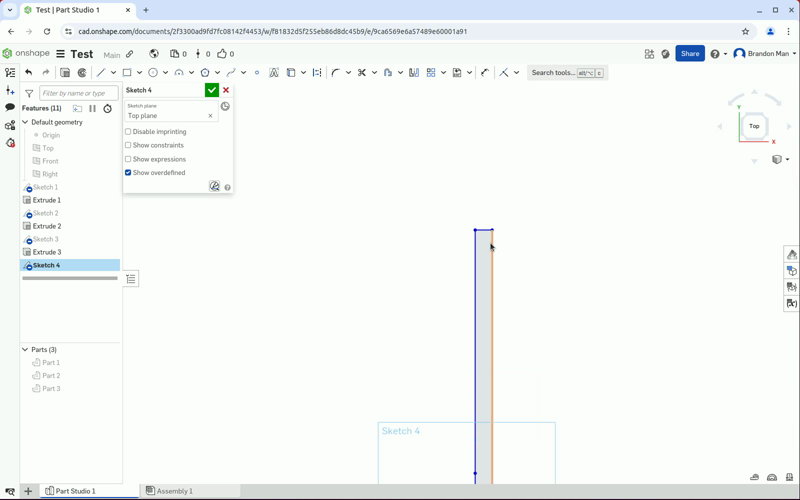
scroll(6)
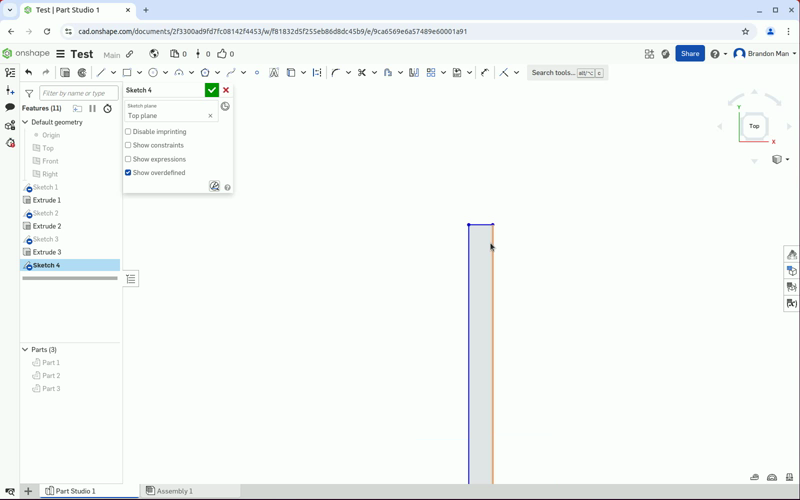
scroll(6)
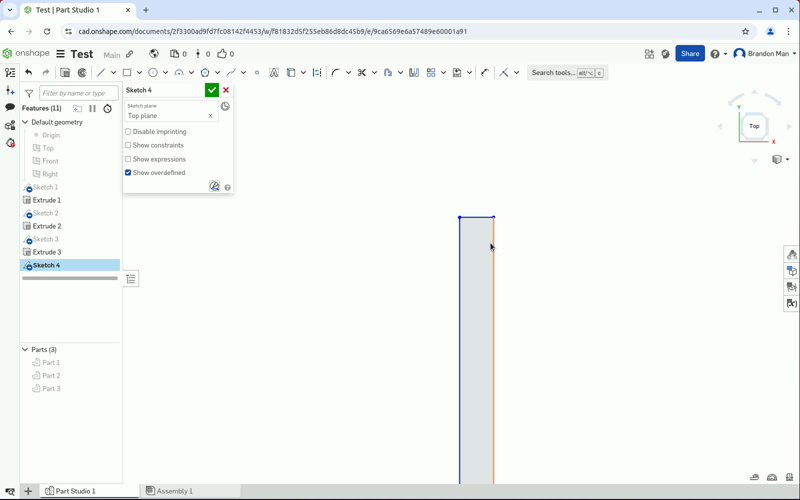
scroll(6)
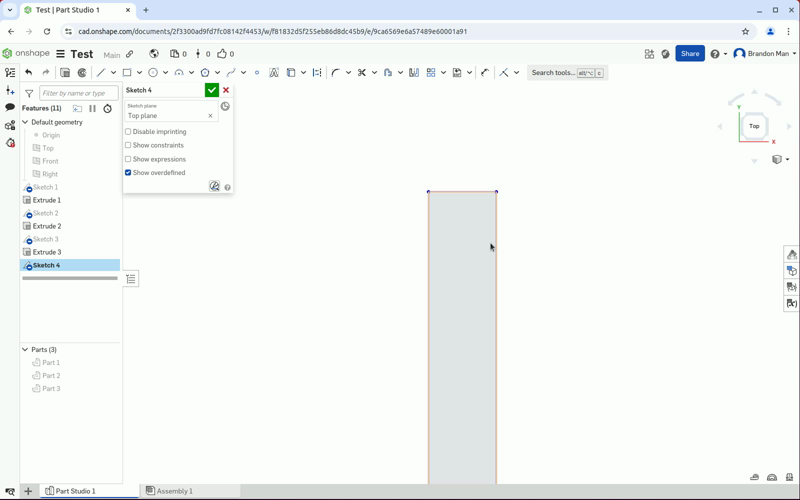
click(490, 242)
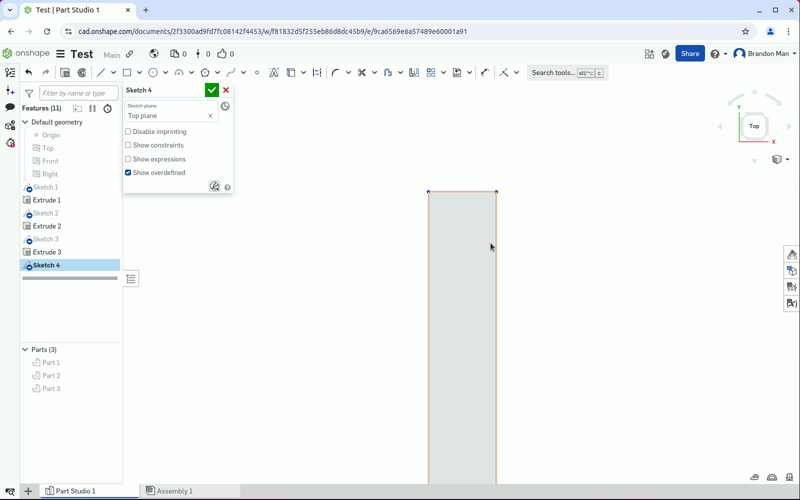
scroll(-6)
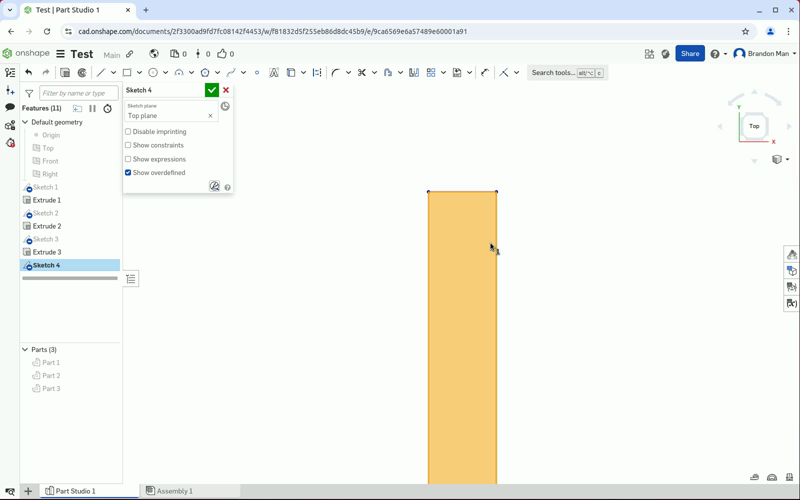
scroll(-6)
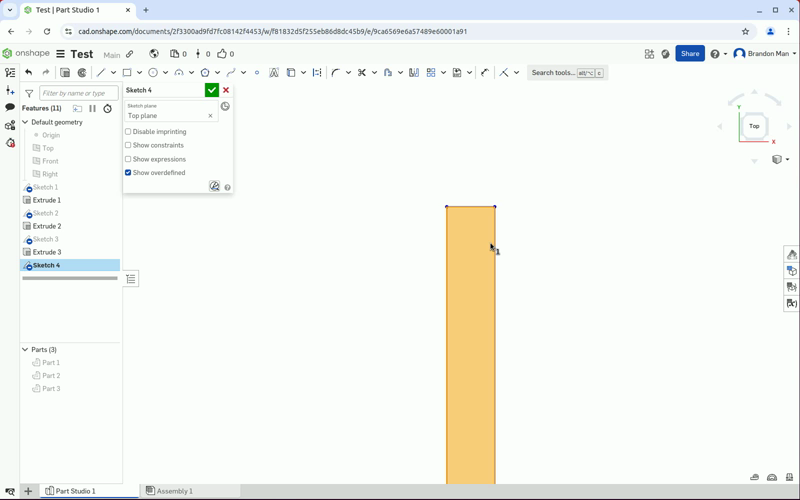
scroll(-6)
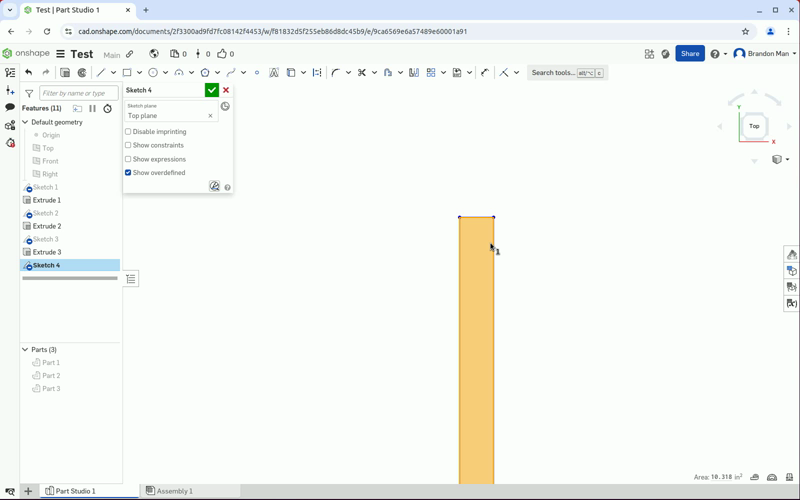
scroll(-6)
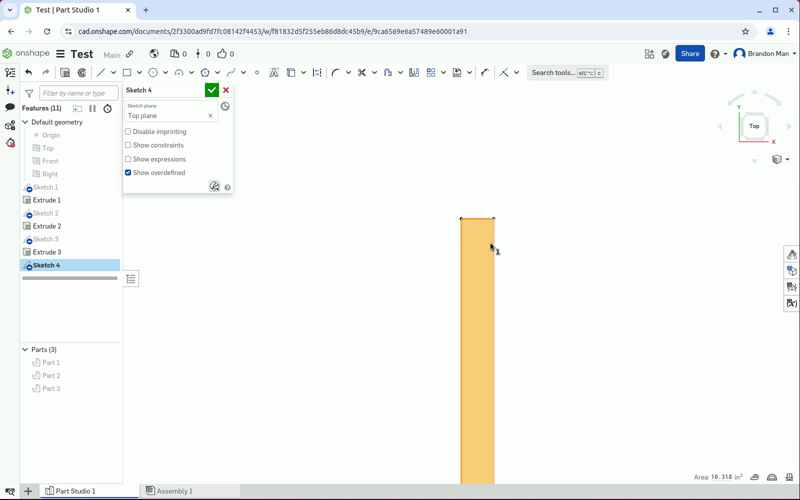
scroll(-6)
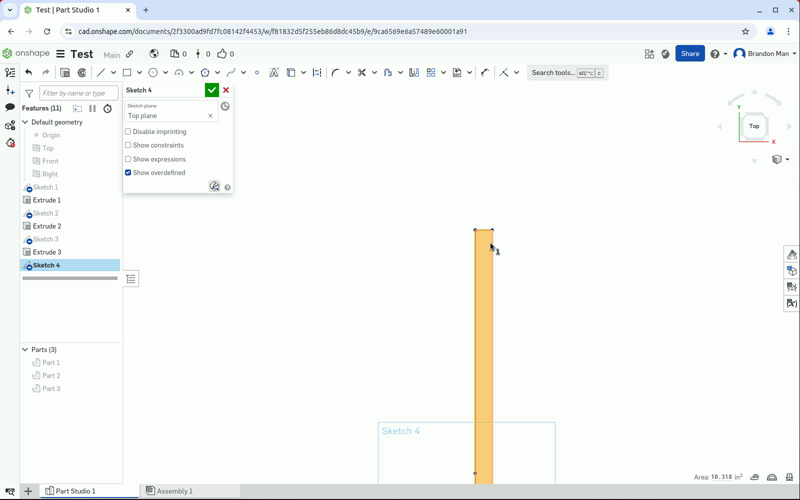
scroll(-6)
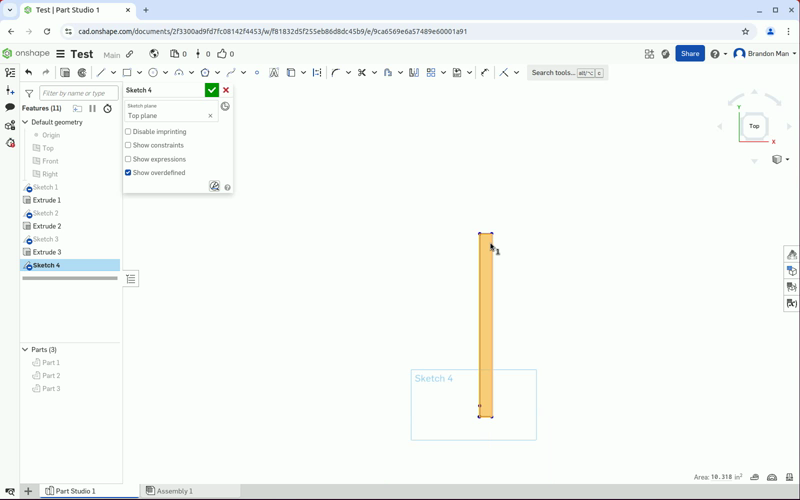
scroll(-6)
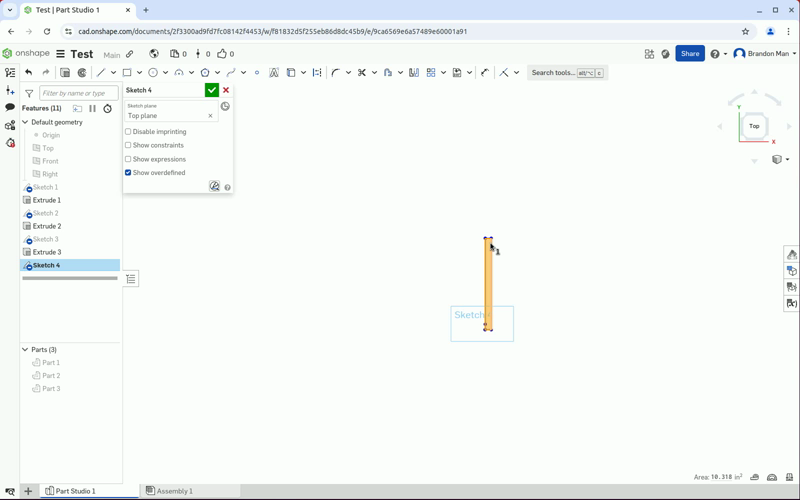
mouse_move(73, 352)
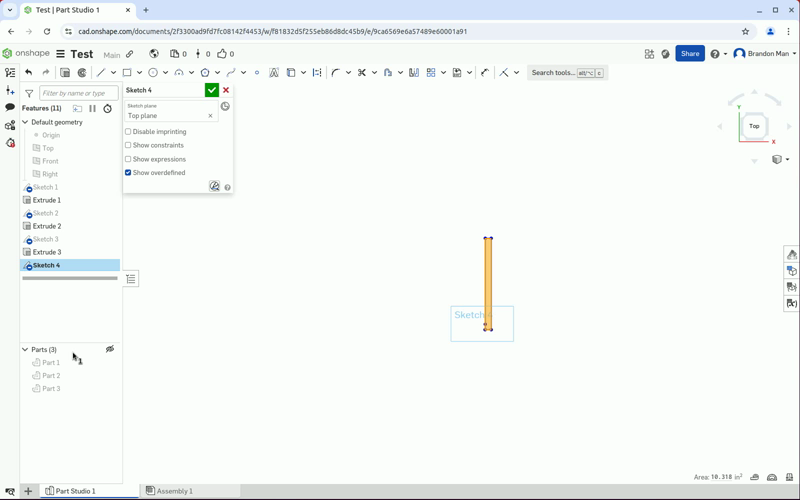
key(shift+y)
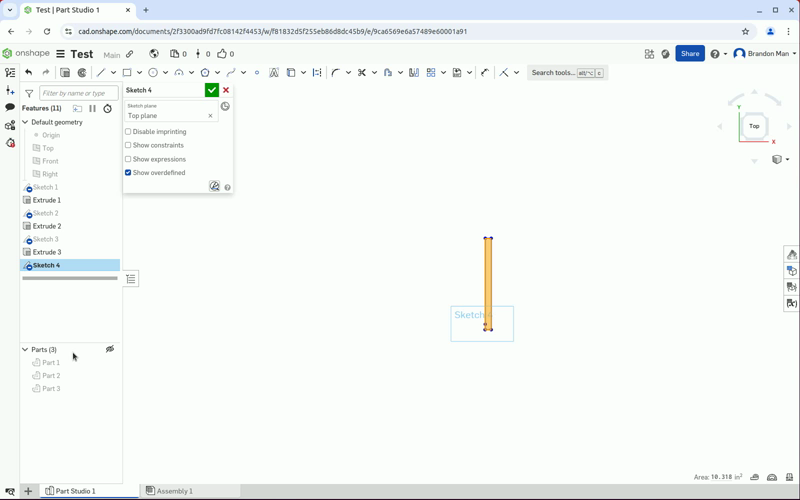
key(shift+e)
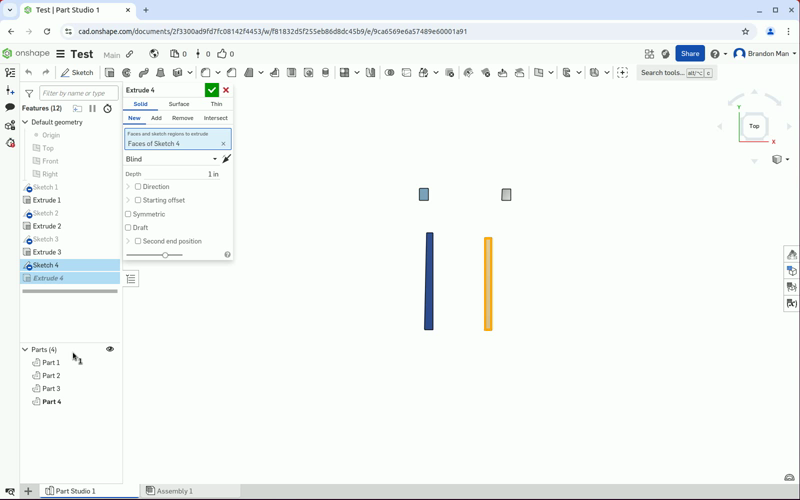
mouse_move(143, 106)
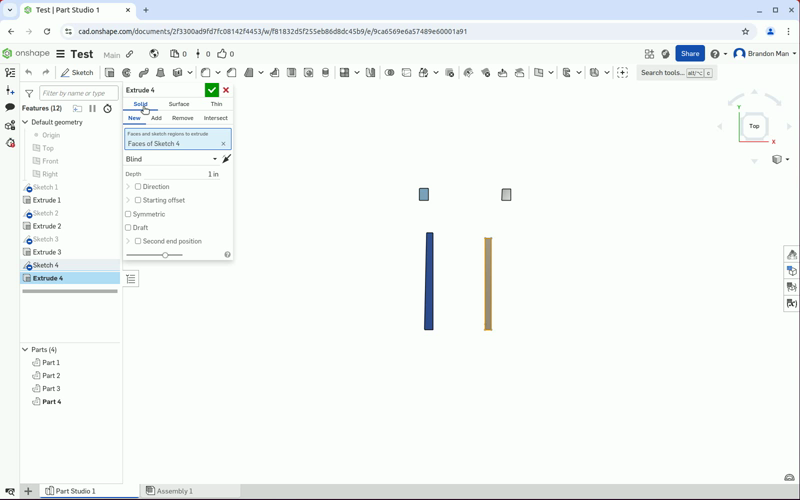
click(143, 106)
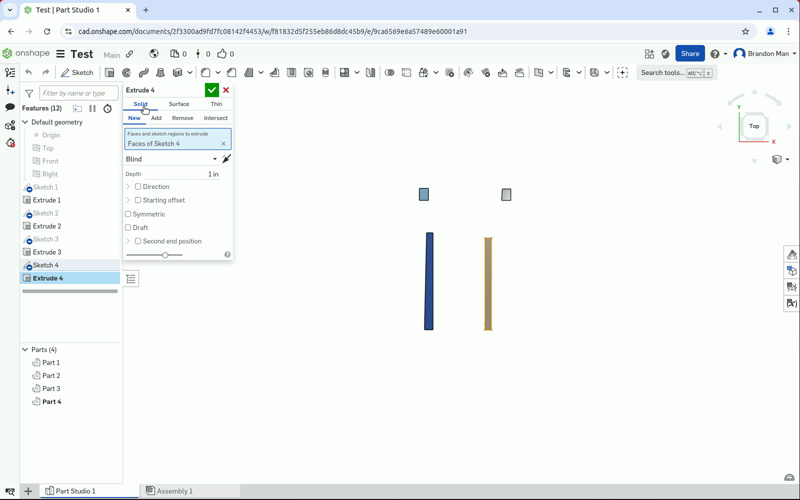
mouse_move(137, 120)
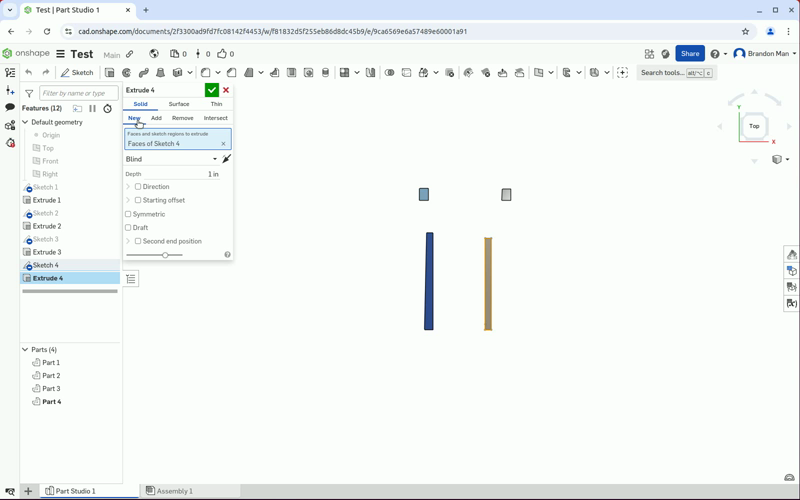
click(137, 120)
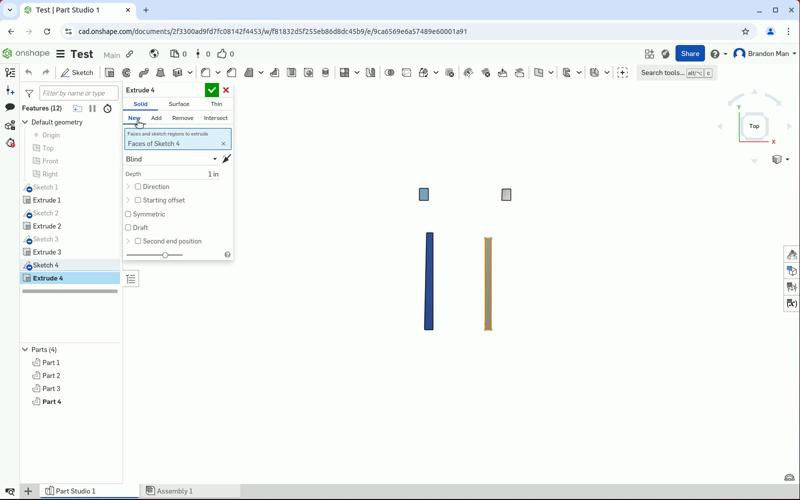
key(tab, 4)
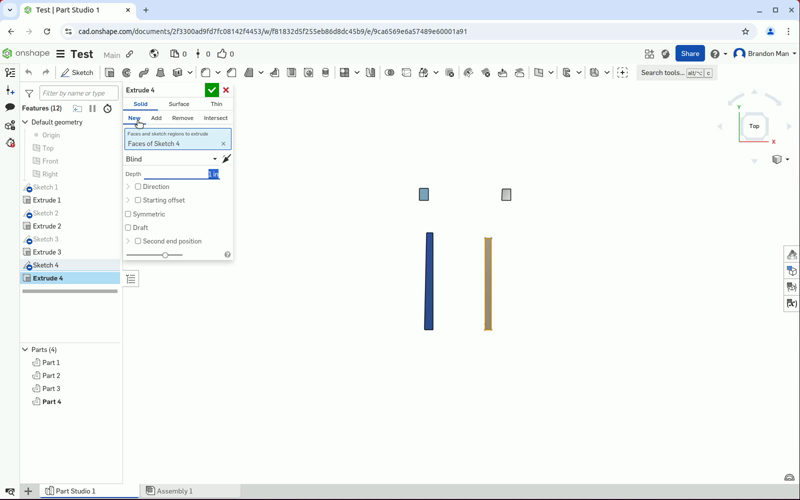
text(1.204)
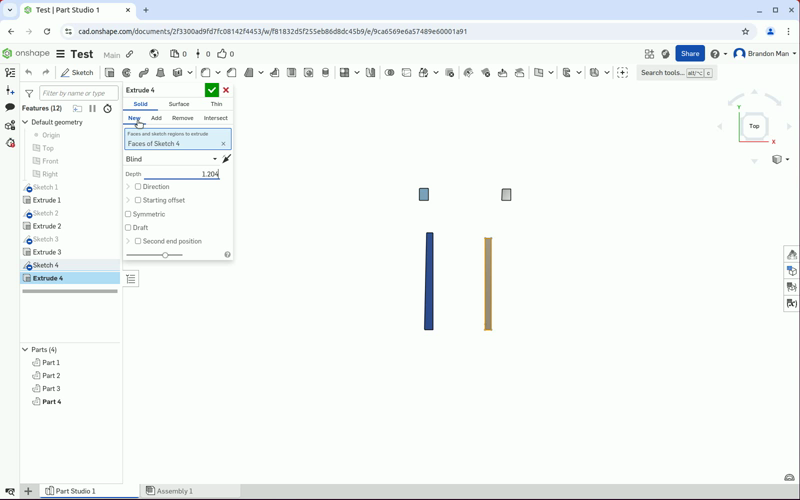
key(enter)
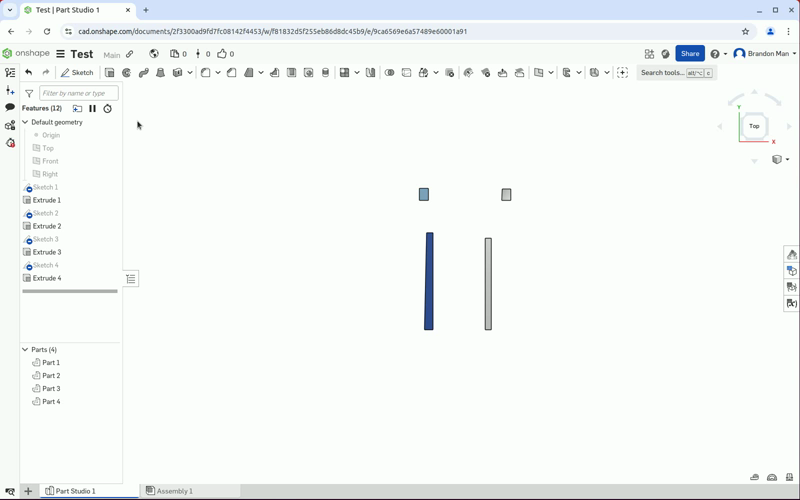
key(shift+h)
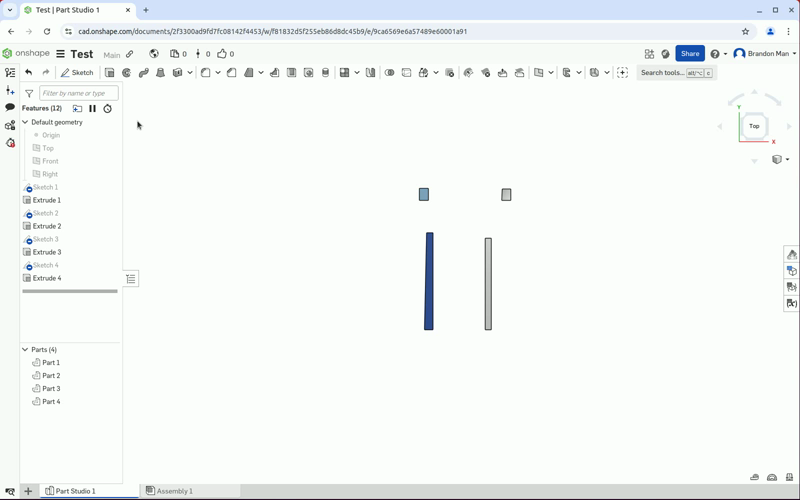
key(shift+h)
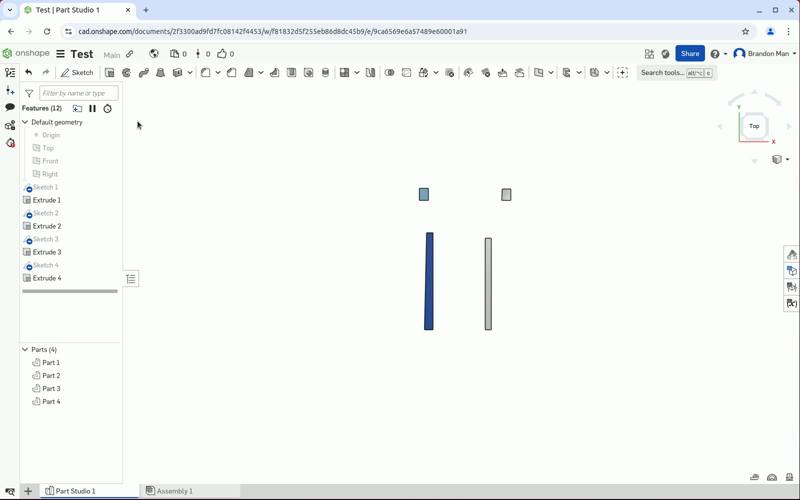
mouse_move(73, 189)
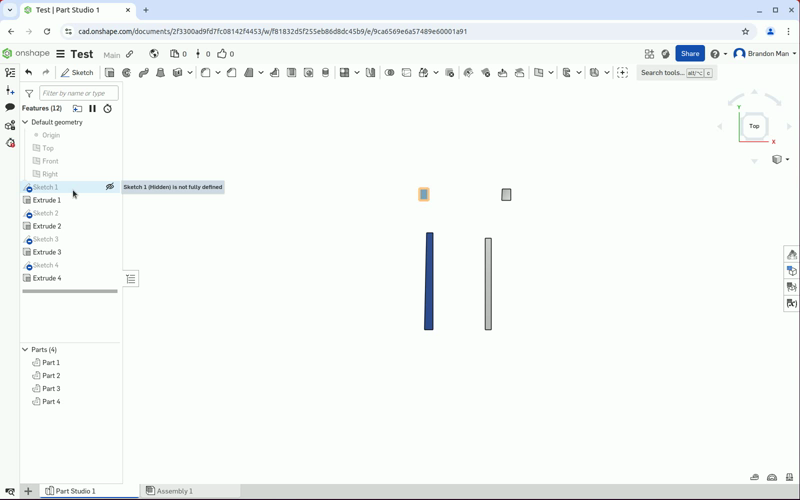
click(73, 189)
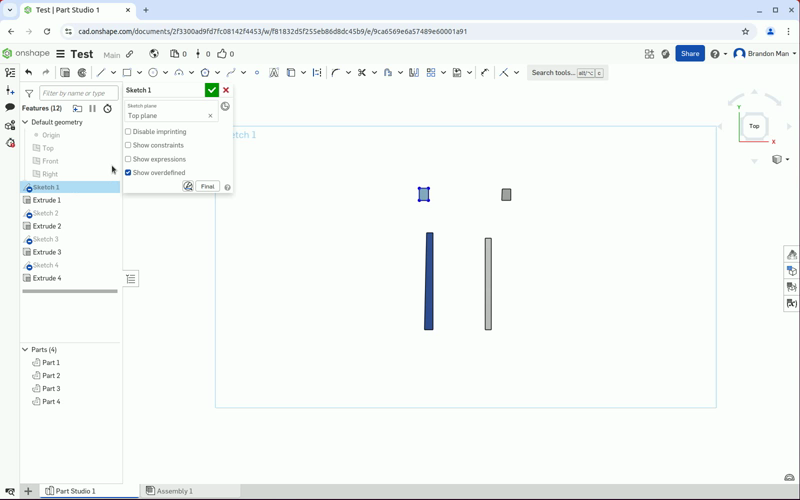
mouse_move(229, 92)
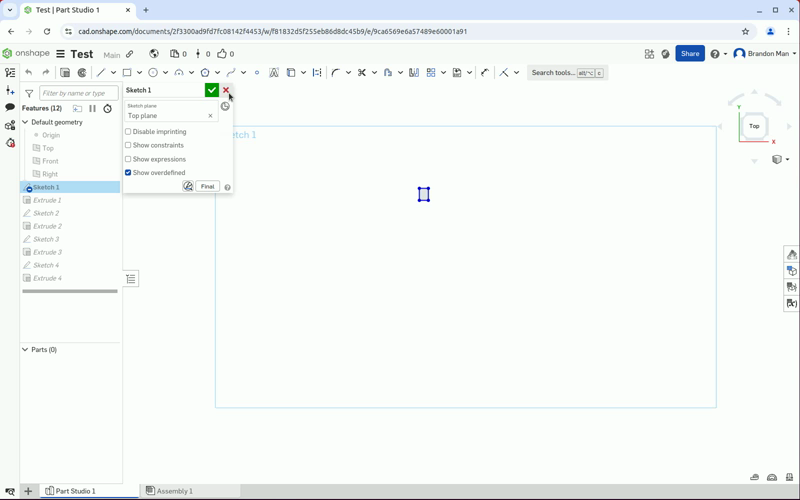
click(229, 92)
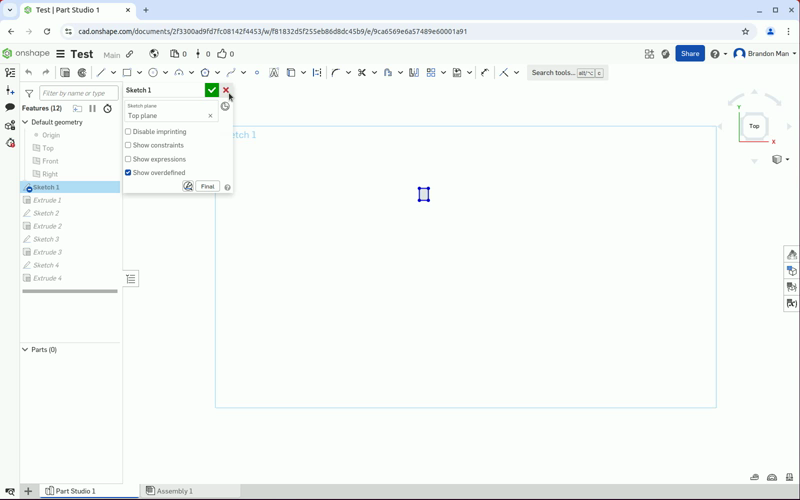
key(shift+s)
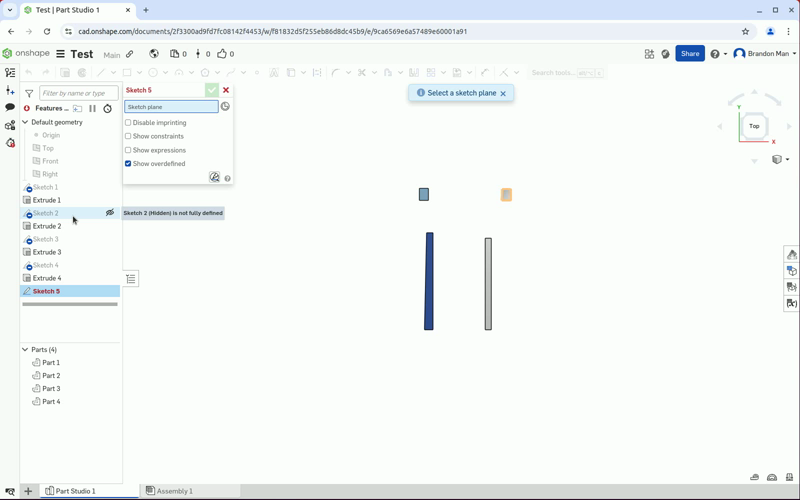
scroll(3)
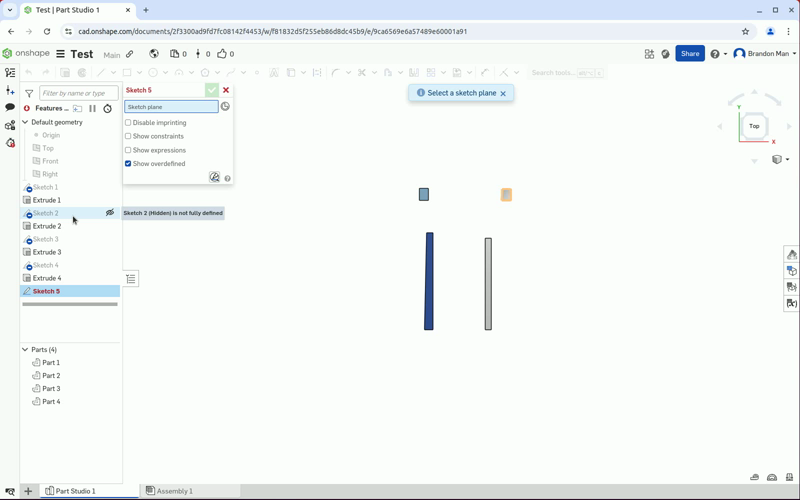
mouse_move(73, 150)
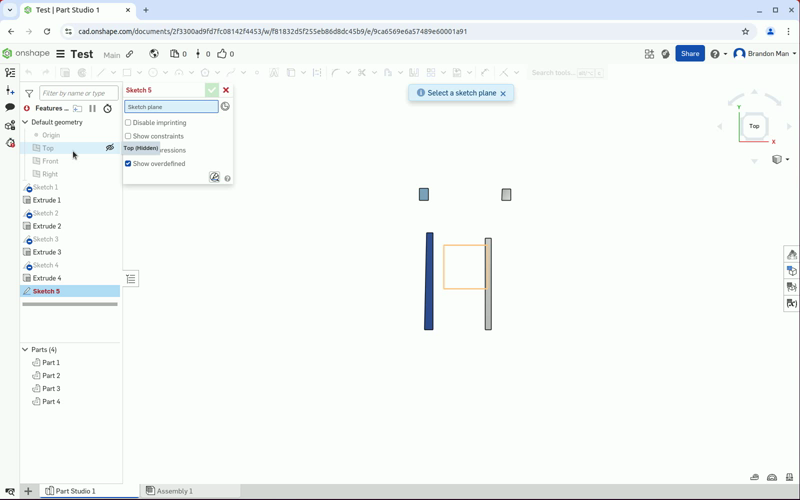
click(73, 150)
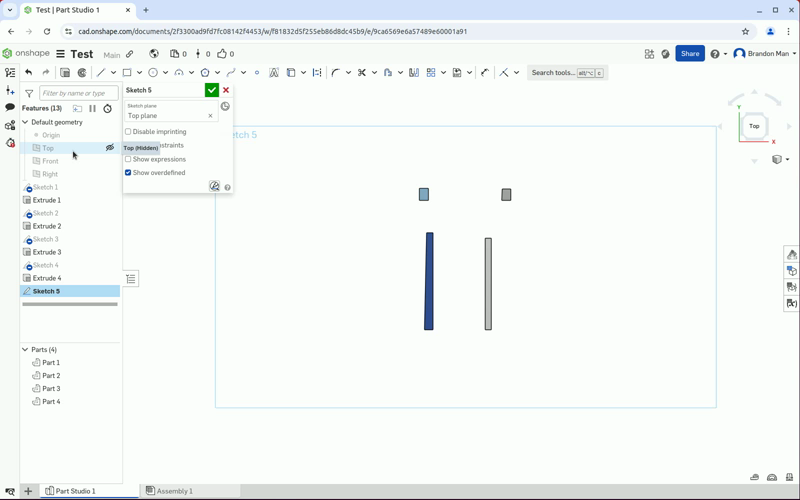
mouse_move(73, 352)
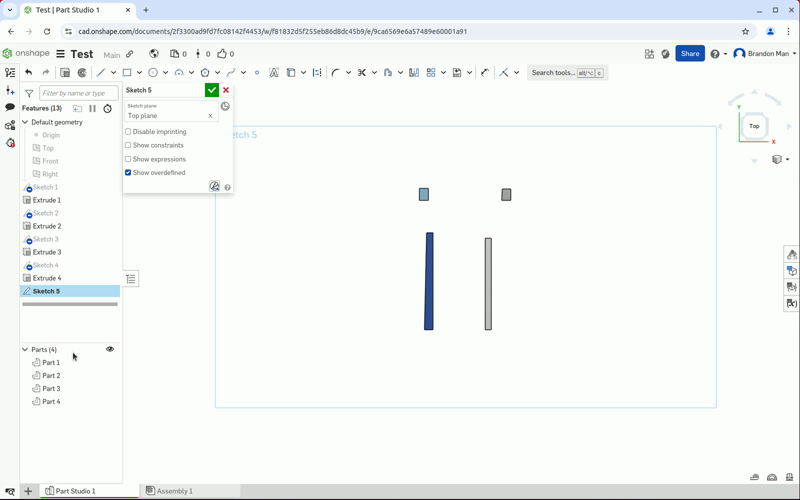
key(y)
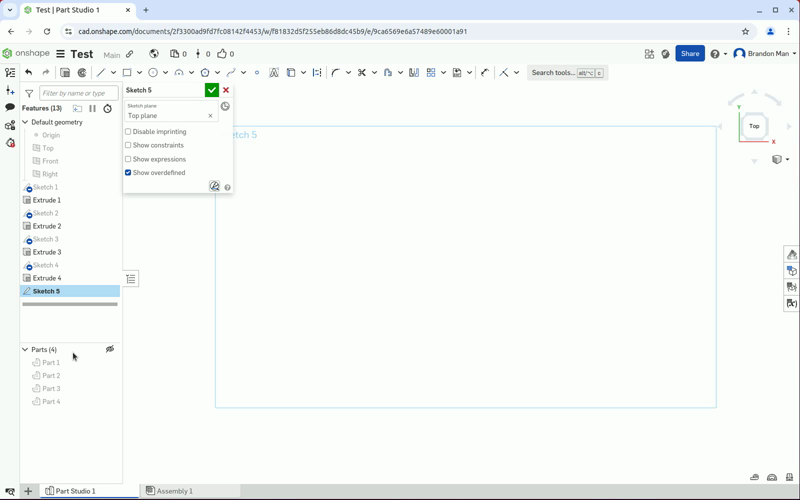
key(l)
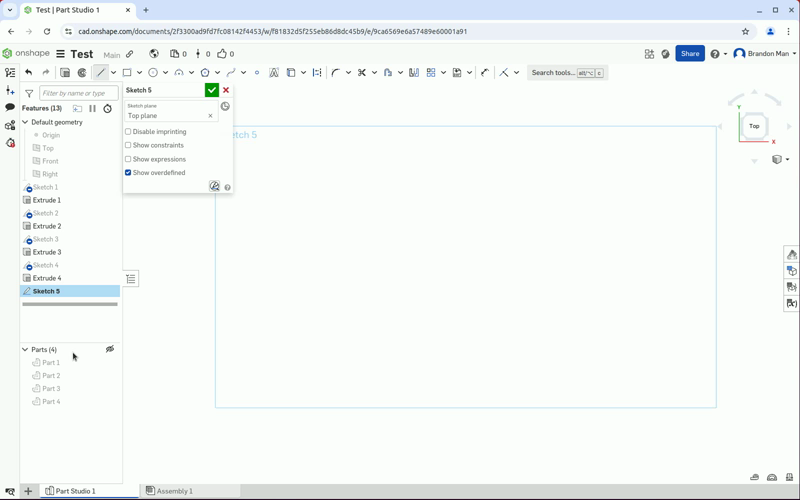
key_down(shift)
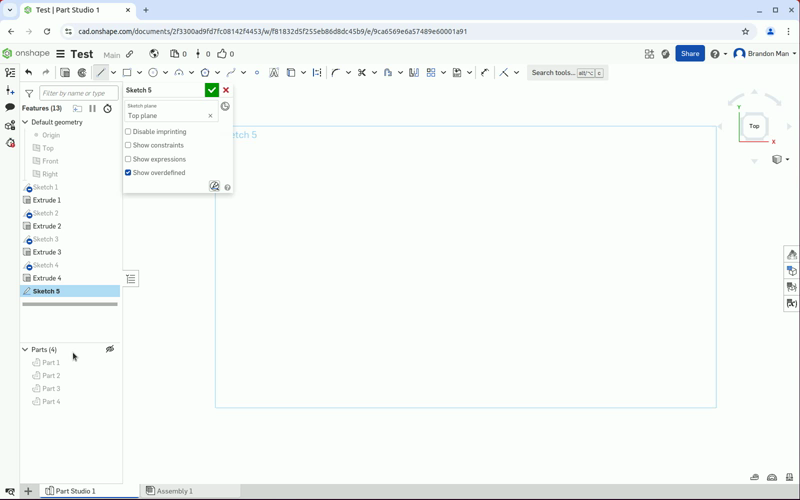
mouse_move(441, 238)
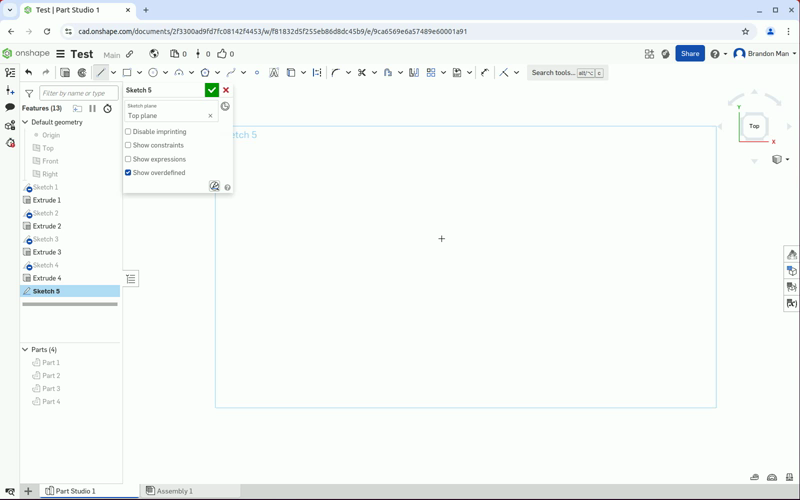
click(441, 238)
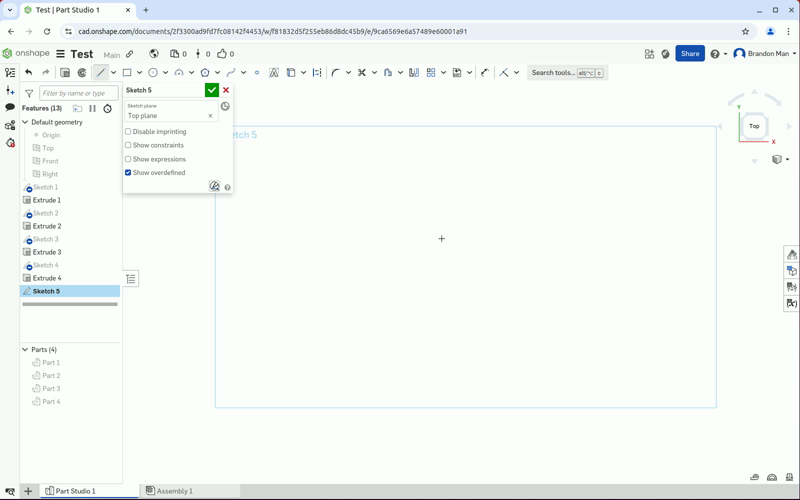
key_up(shift)
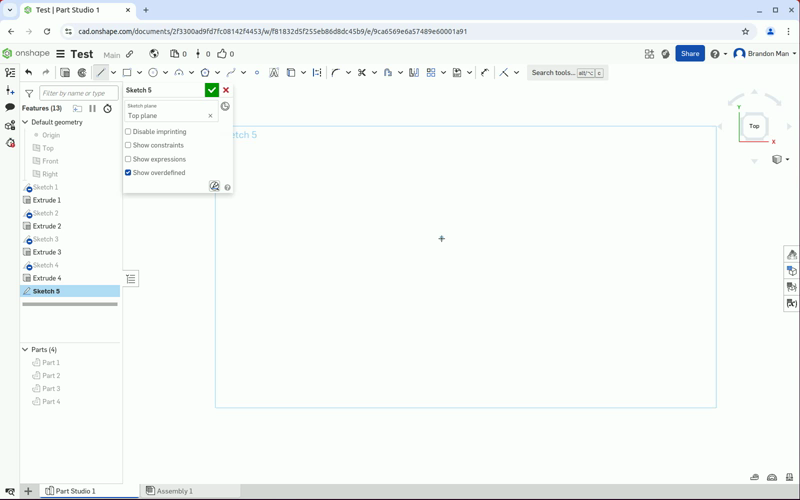
key_down(shift)
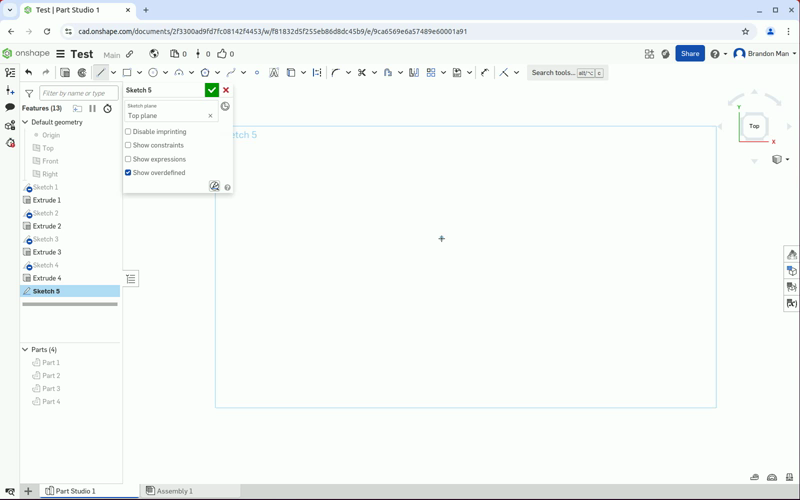
mouse_move(471, 238)
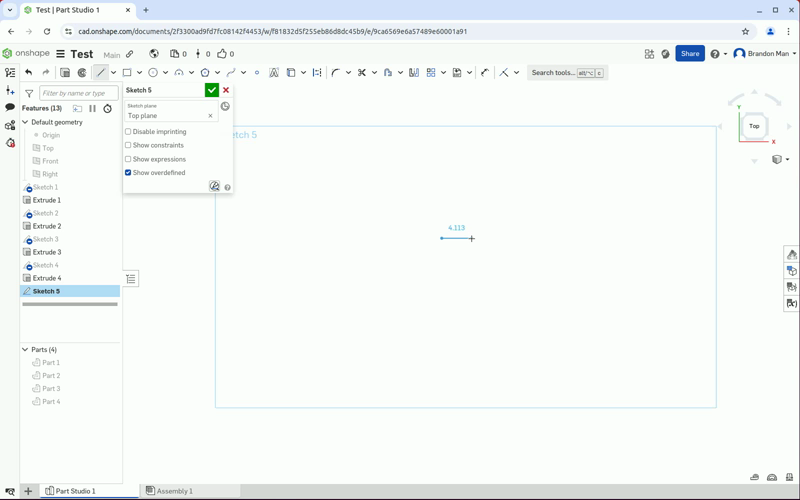
mouse_move(480, 238)
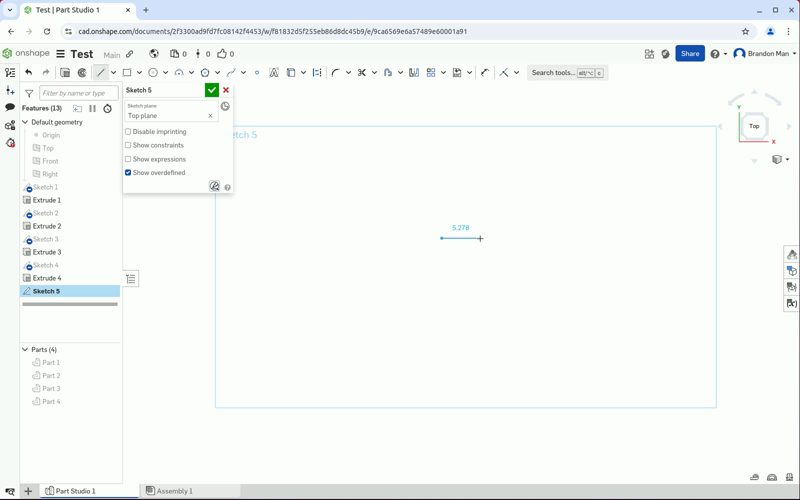
click(480, 238)
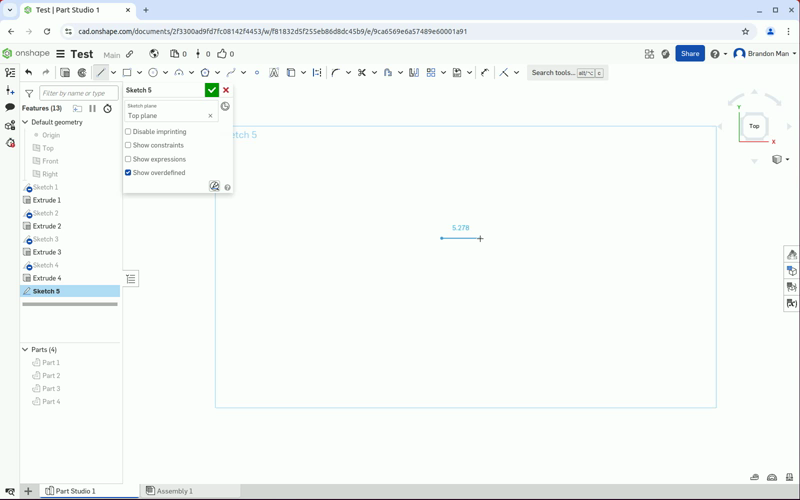
key_up(shift)
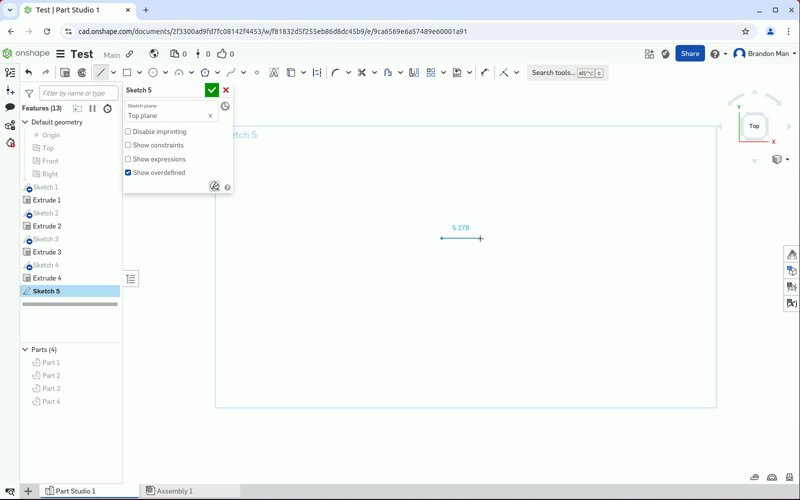
key_down(shift)
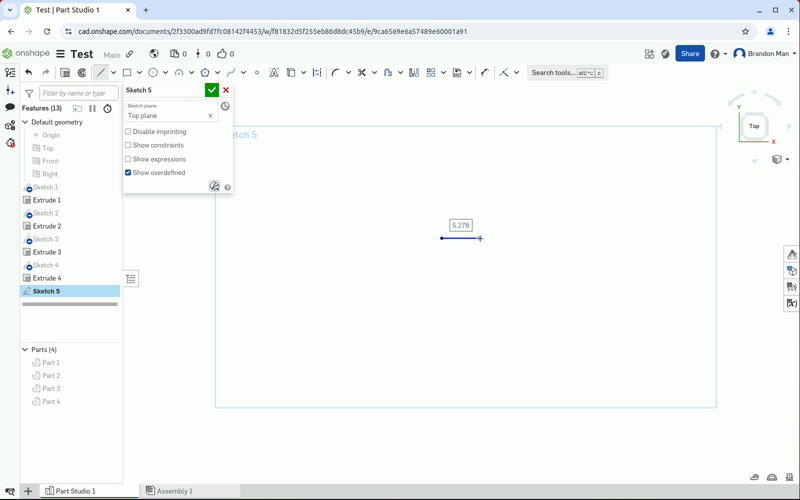
mouse_move(510, 238)
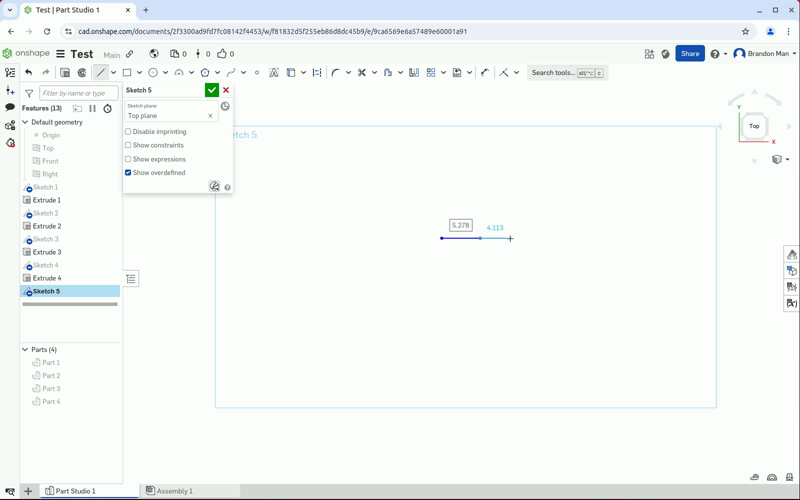
mouse_move(480, 230)
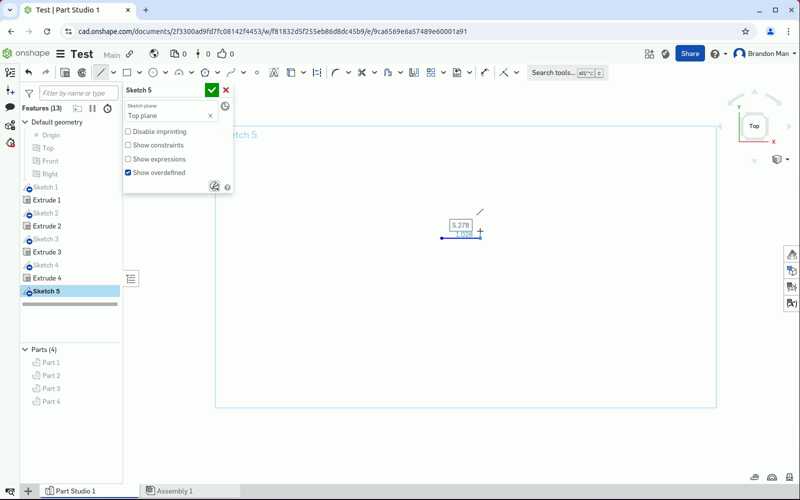
click(480, 230)
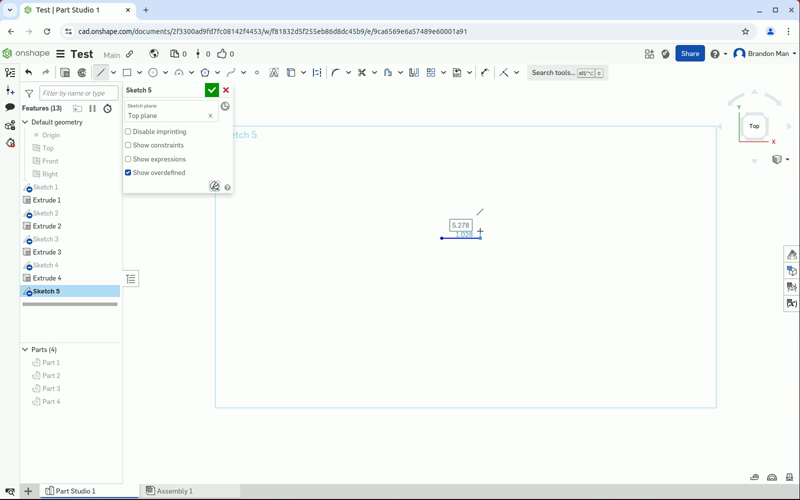
key_up(shift)
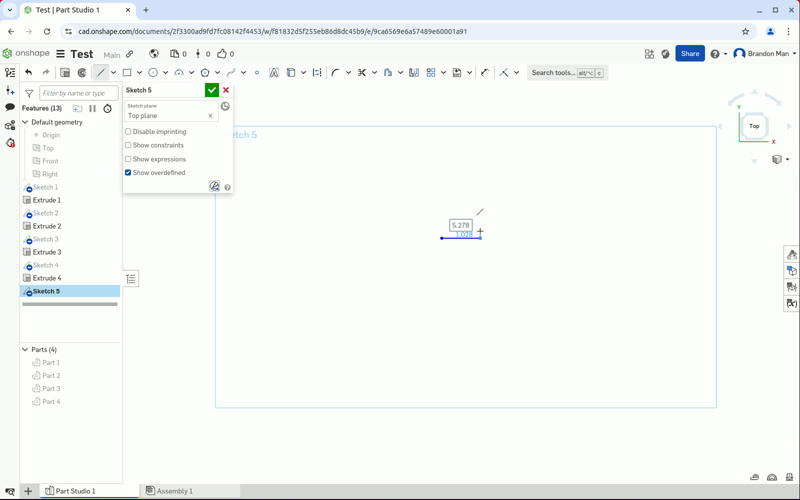
key_down(shift)
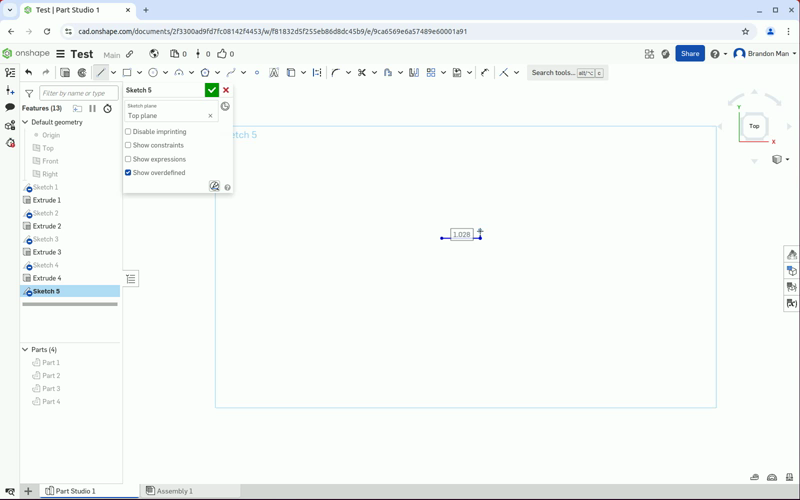
mouse_move(510, 230)
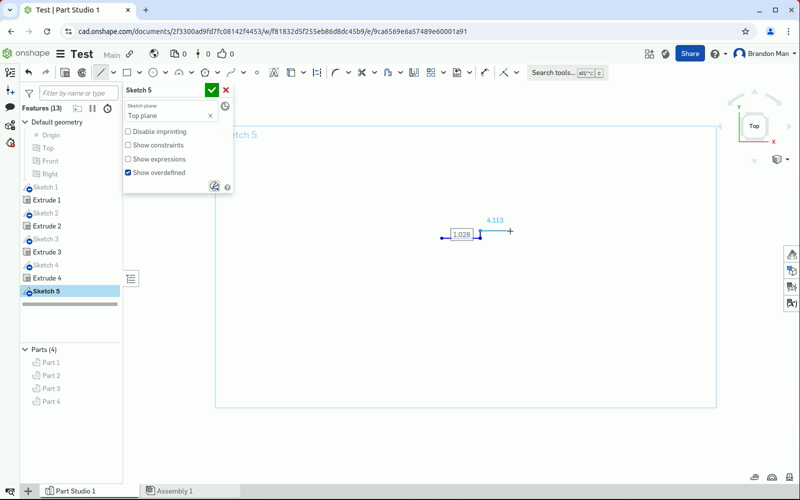
mouse_move(441, 230)
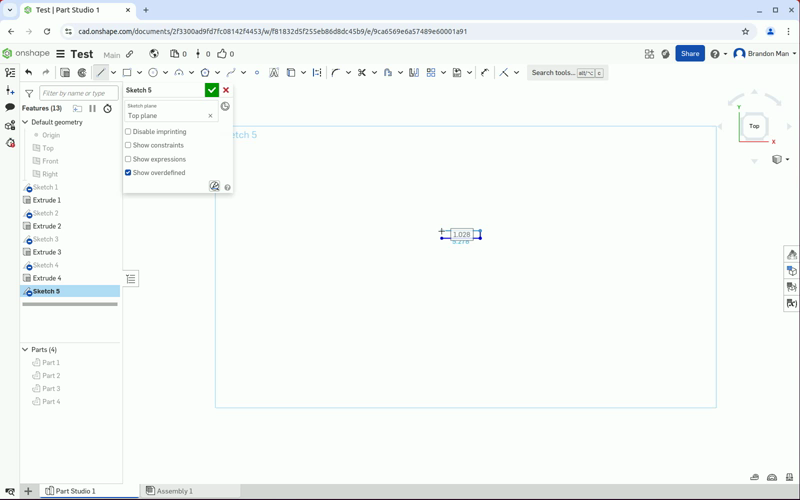
click(441, 230)
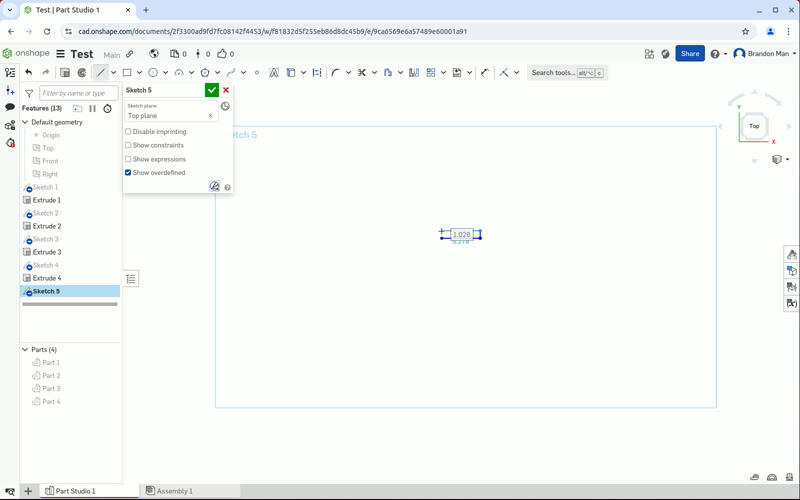
key_up(shift)
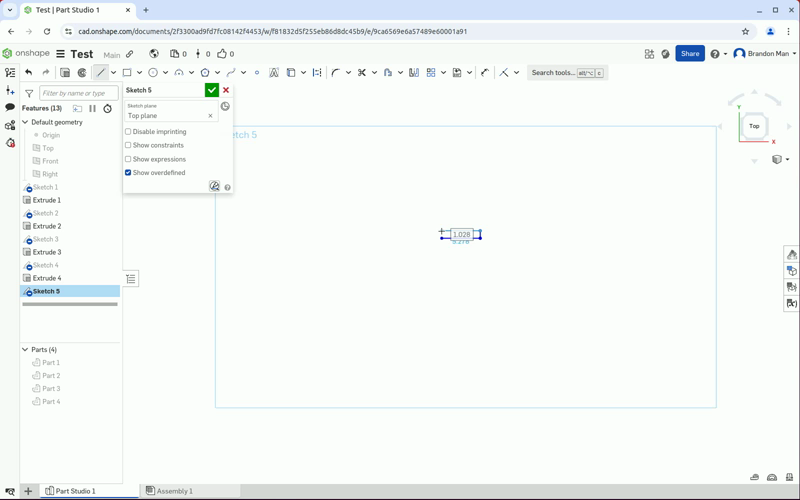
mouse_move(471, 230)
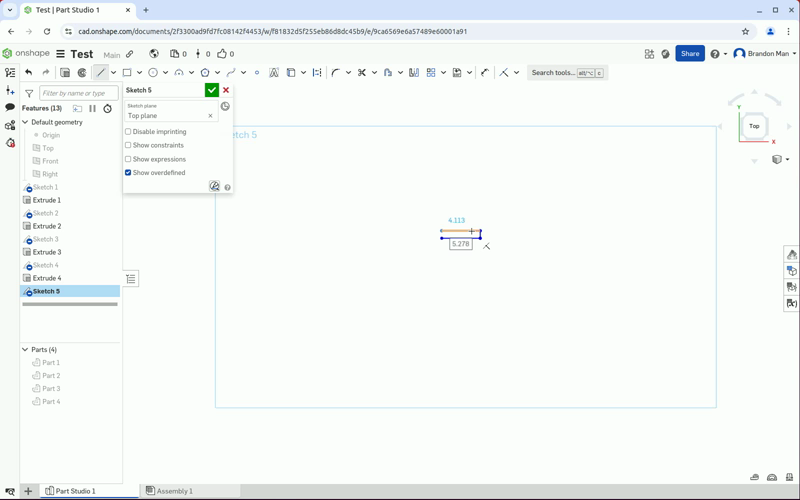
key_down(shift)
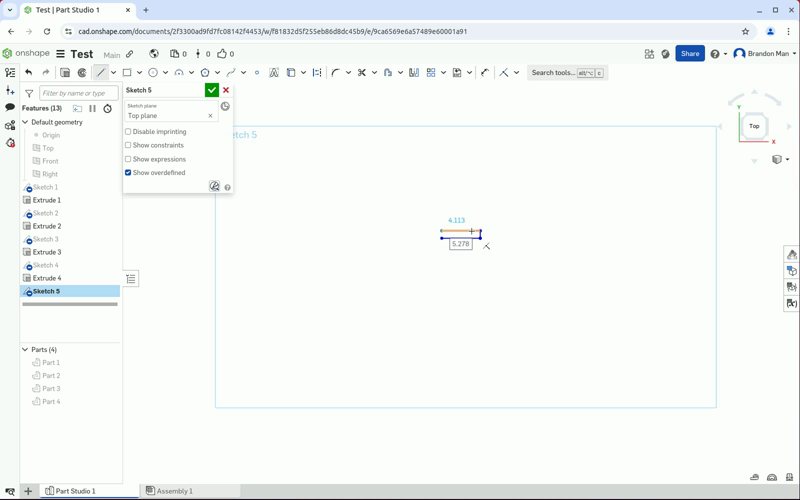
mouse_move(441, 238)
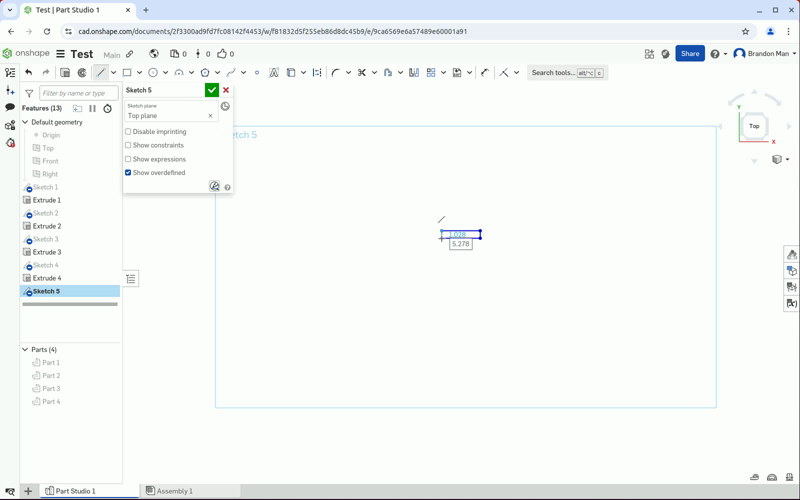
key_up(shift)
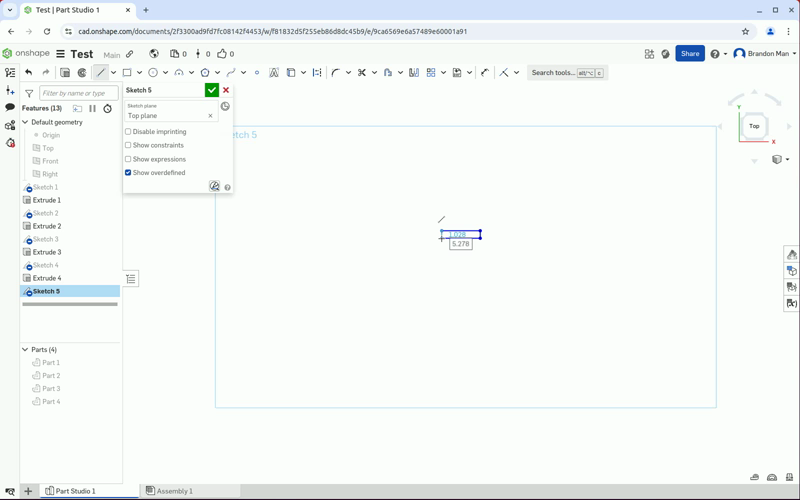
click(441, 238)
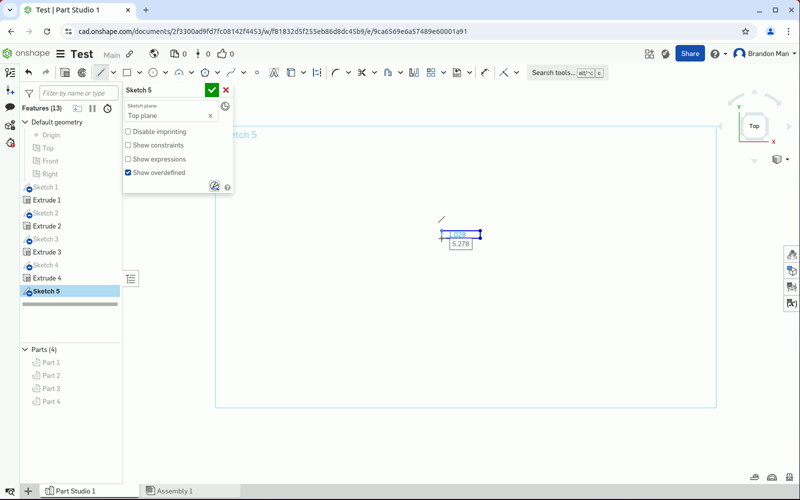
key(esc)
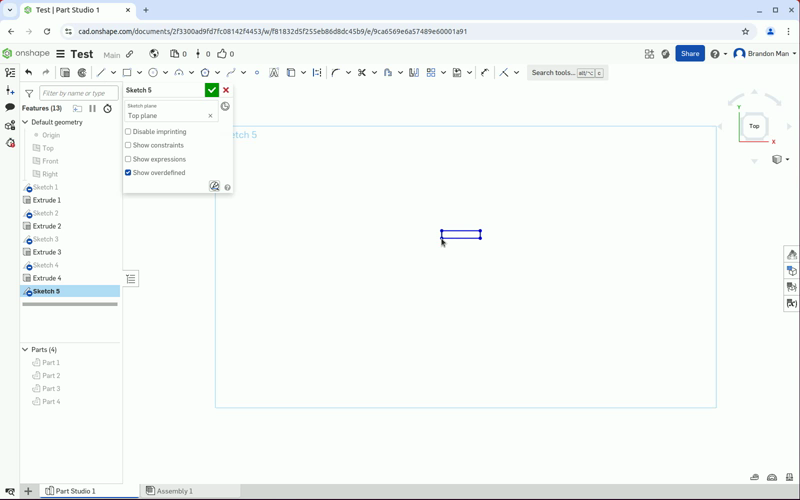
mouse_move(474, 235)
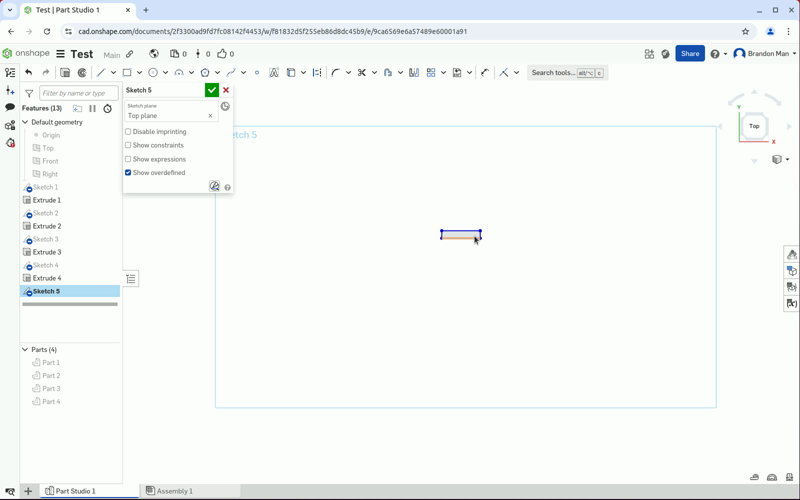
scroll(6)
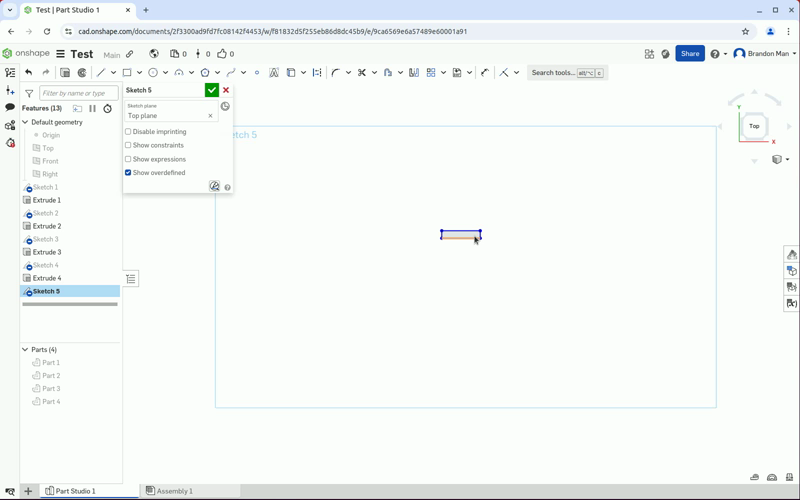
scroll(6)
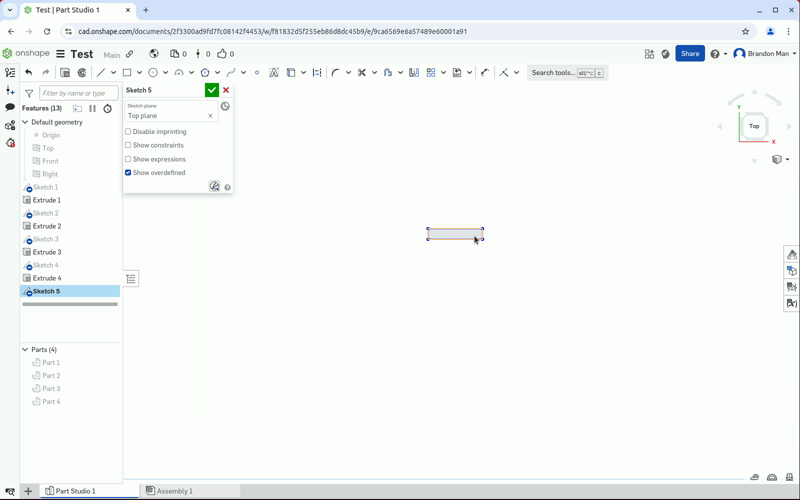
scroll(6)
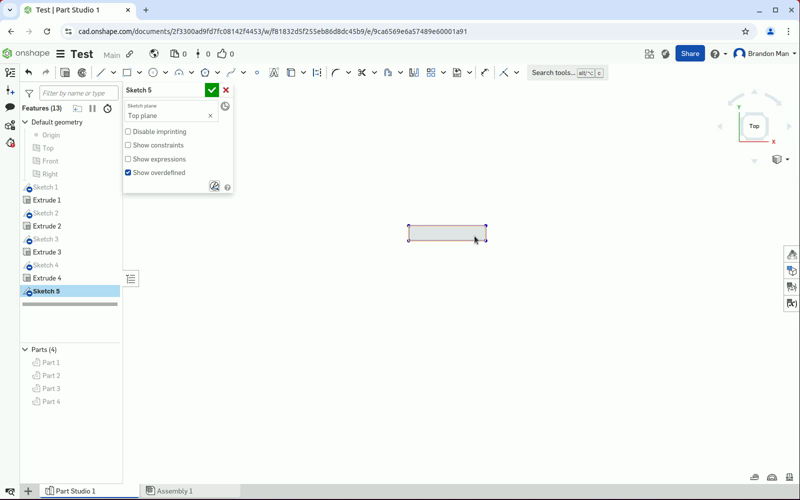
scroll(6)
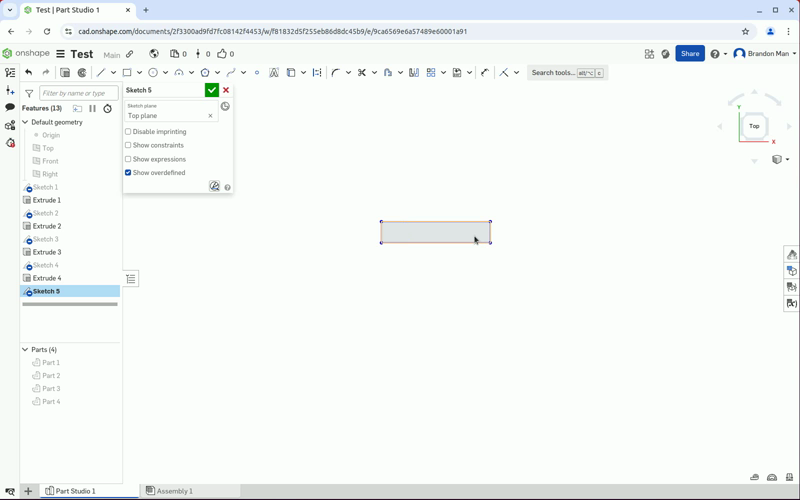
scroll(6)
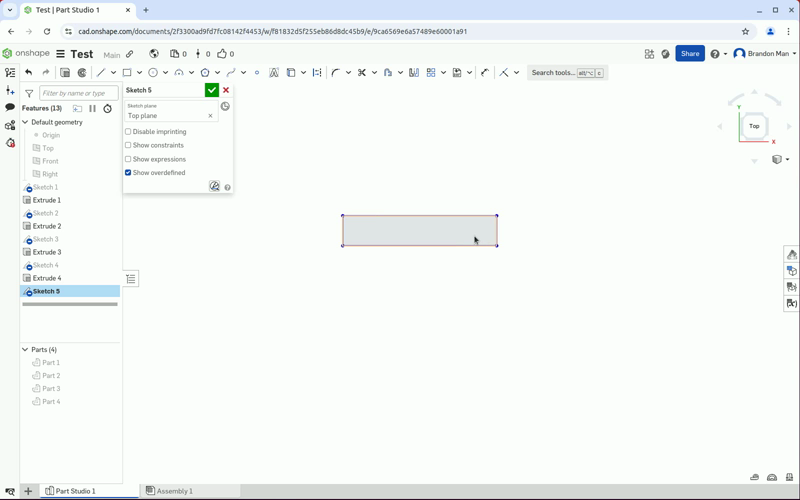
scroll(6)
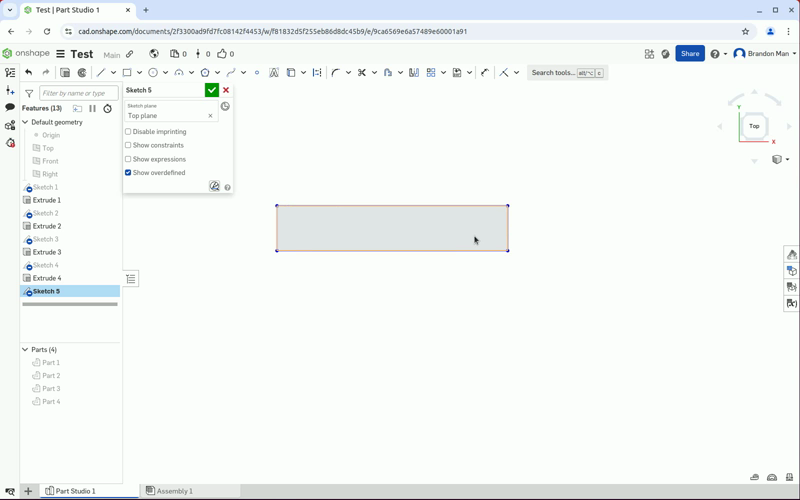
scroll(6)
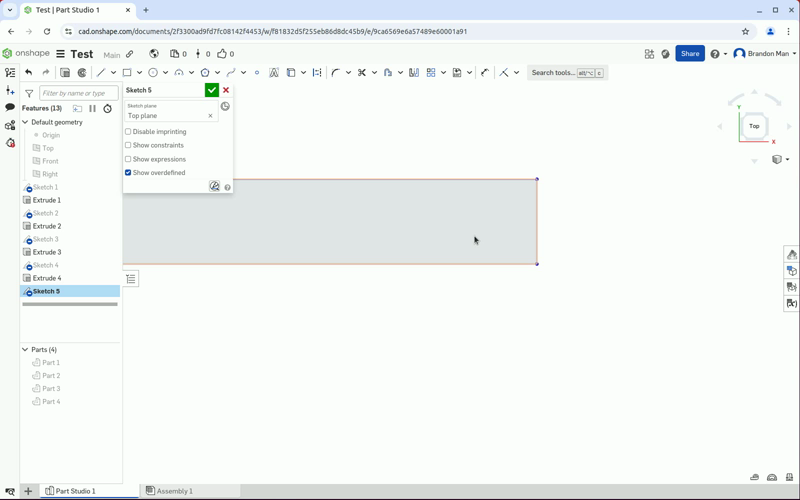
click(474, 235)
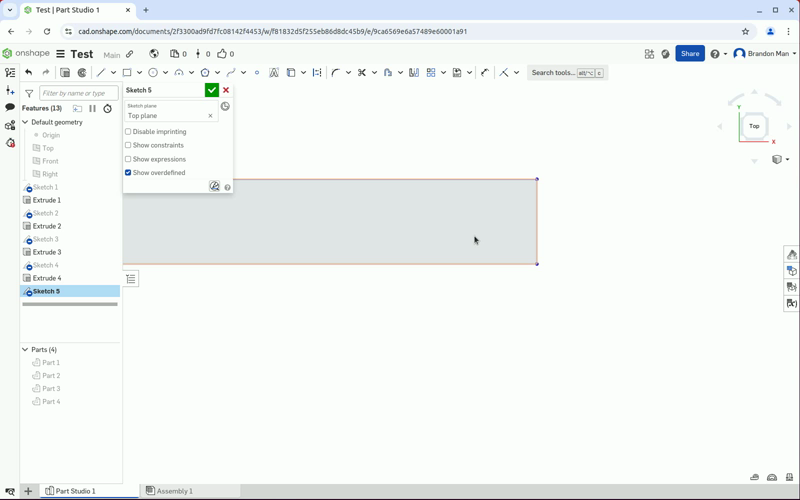
scroll(-6)
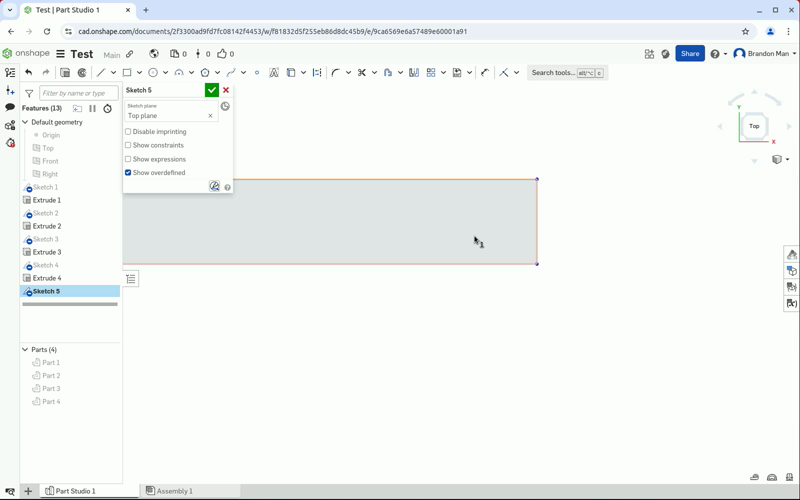
scroll(-6)
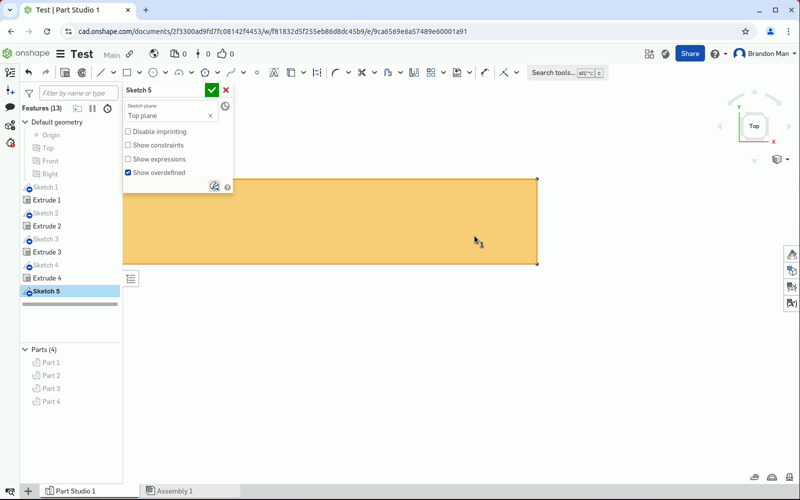
scroll(-6)
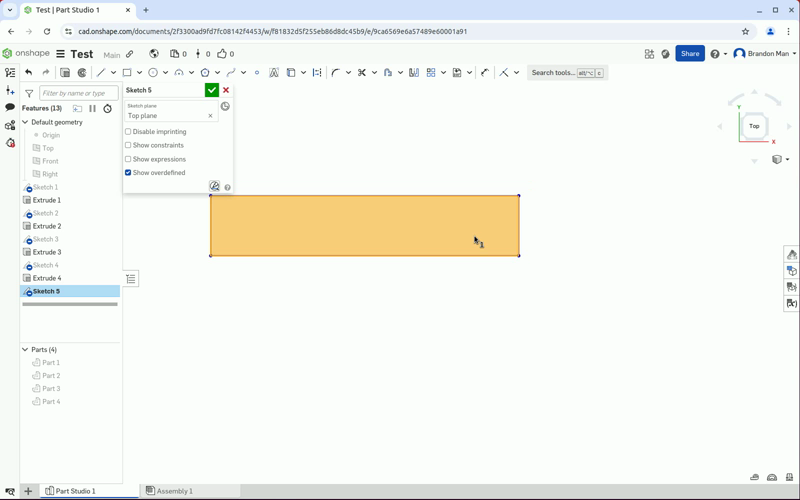
scroll(-6)
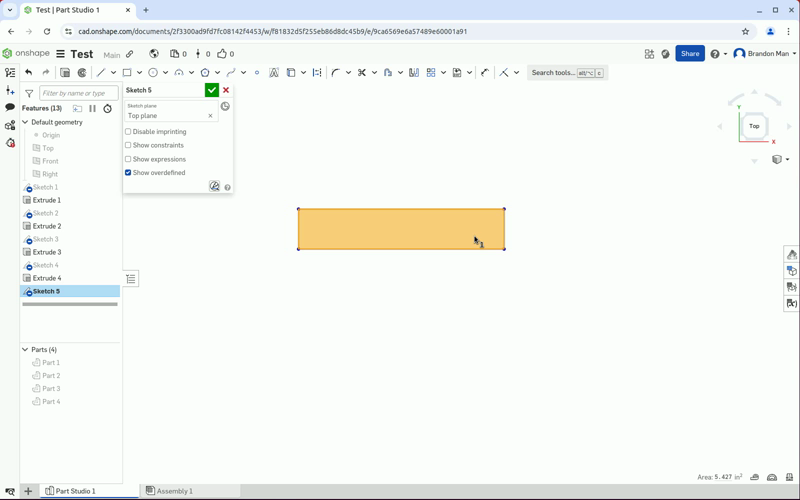
scroll(-6)
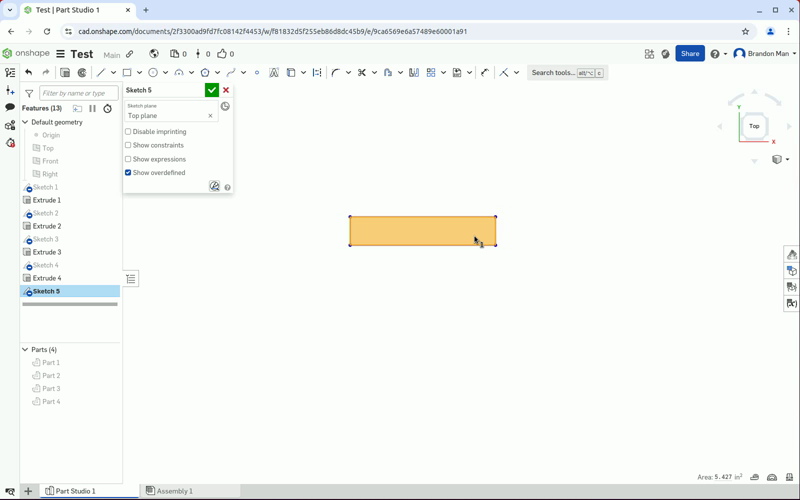
scroll(-6)
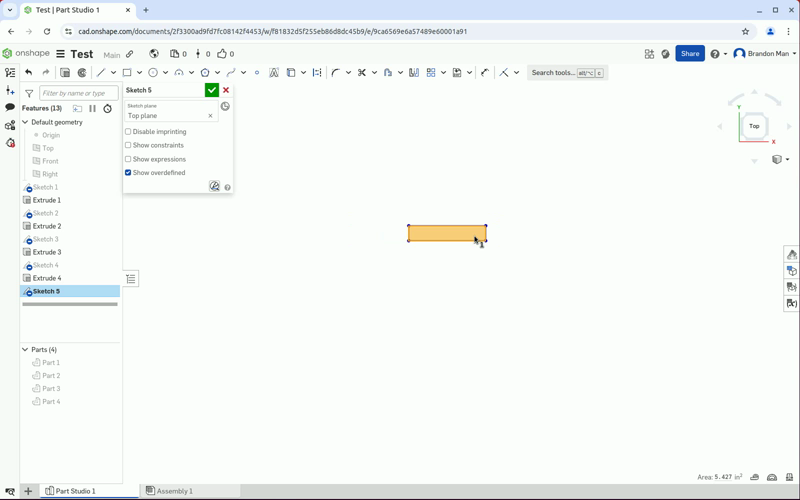
scroll(-6)
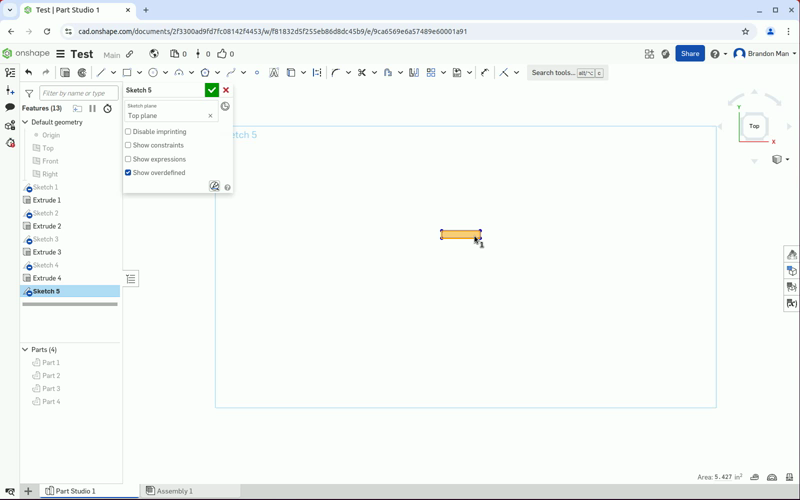
mouse_move(73, 352)
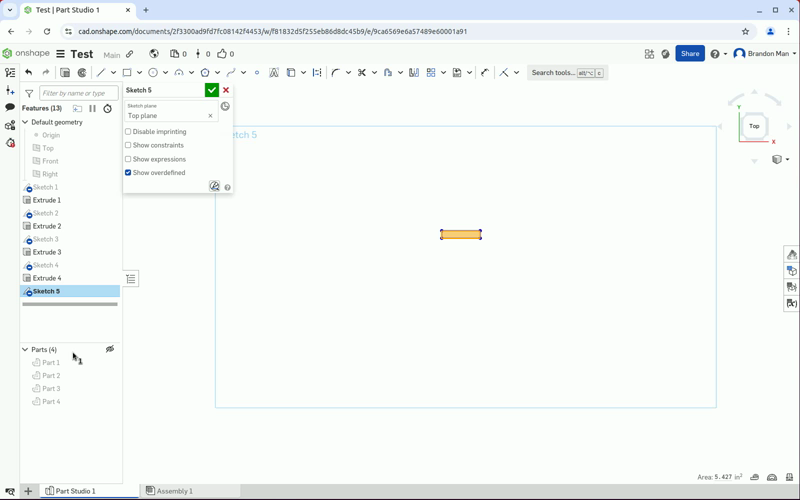
key(shift+y)
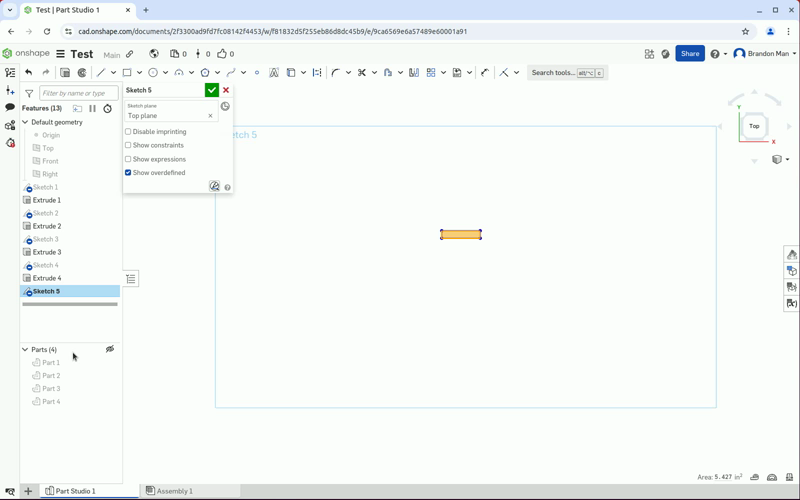
key(shift+e)
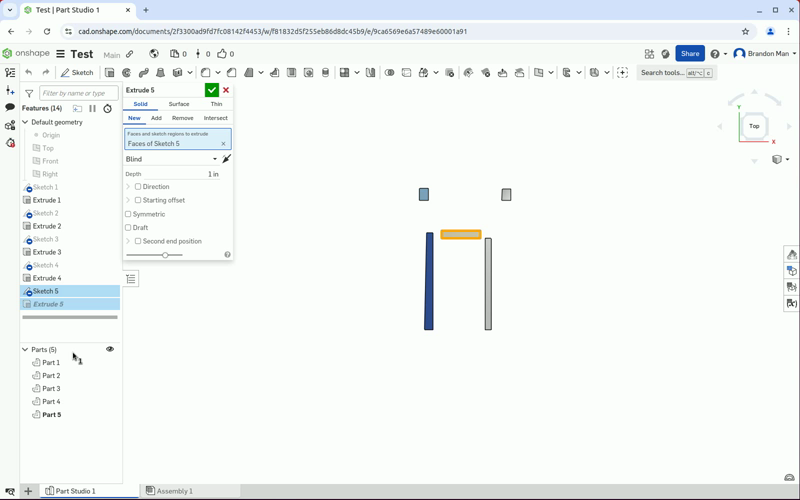
mouse_move(143, 106)
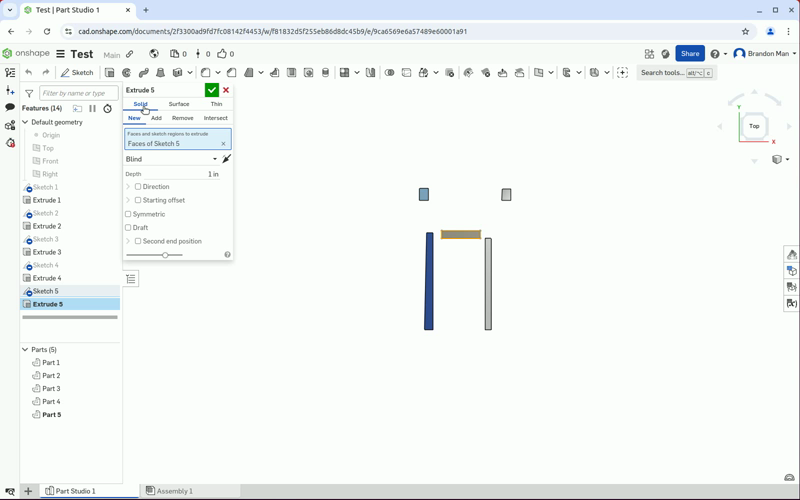
click(143, 106)
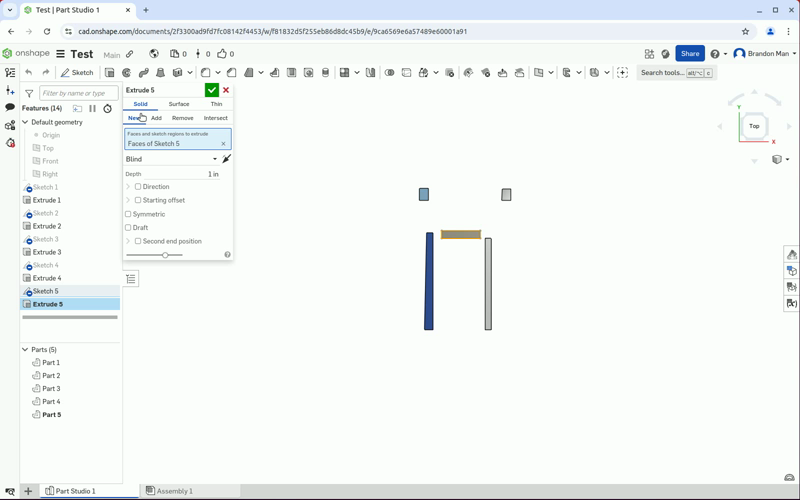
mouse_move(137, 120)
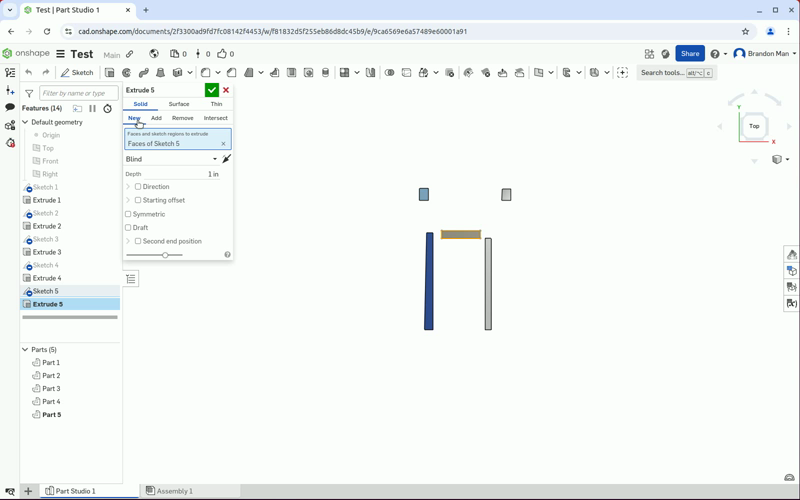
click(137, 120)
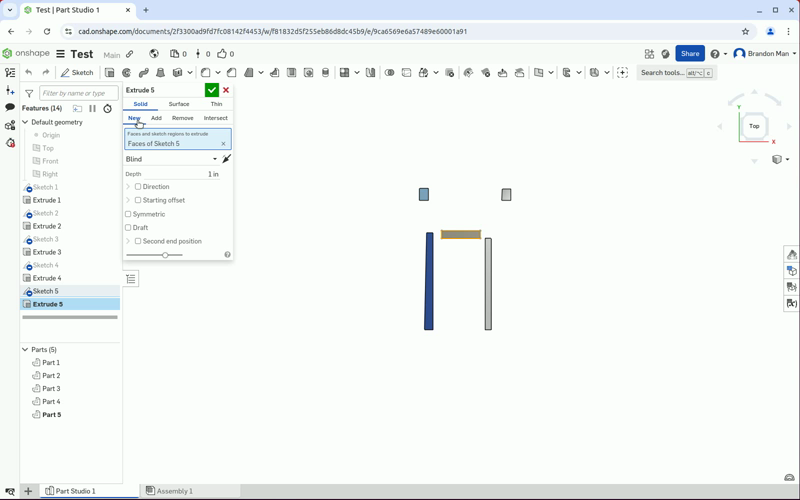
key(tab, 4)
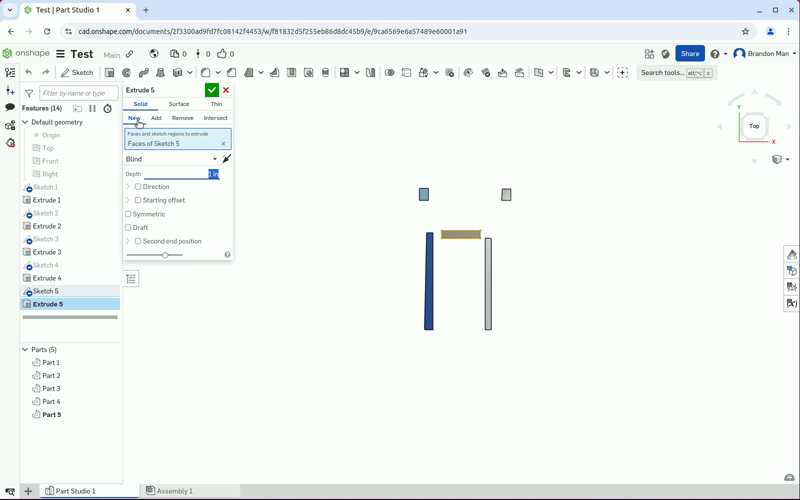
text(1.204)
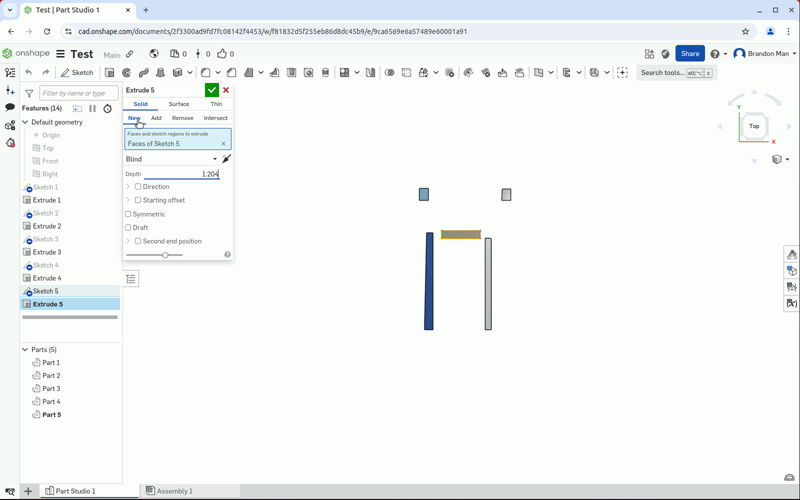
key(enter)
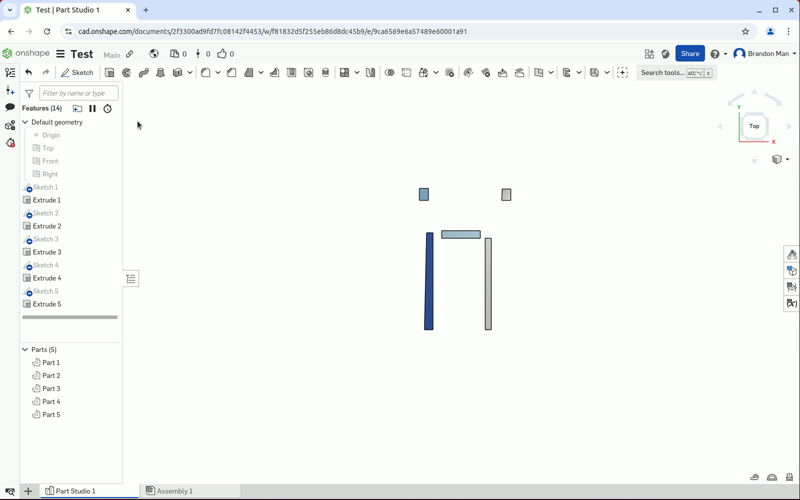
key(shift+h)
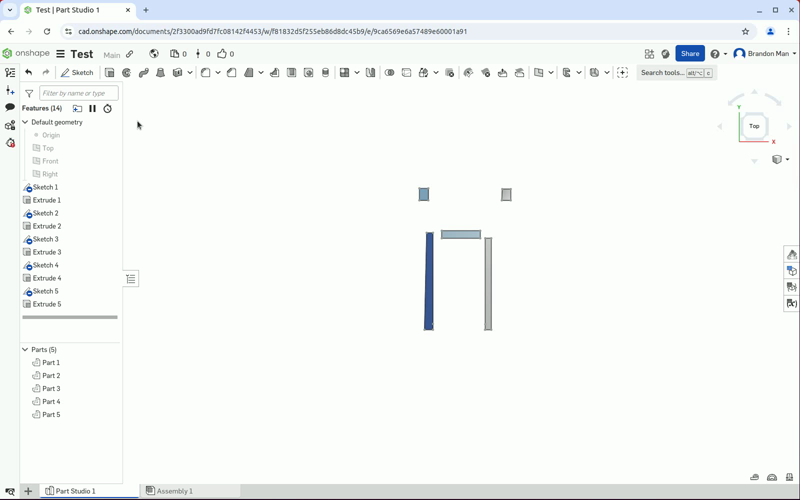
key(shift+h)
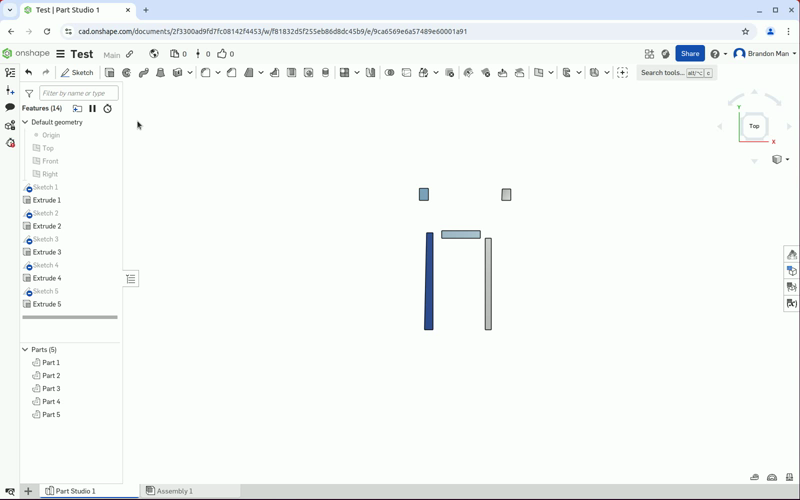
mouse_move(73, 189)
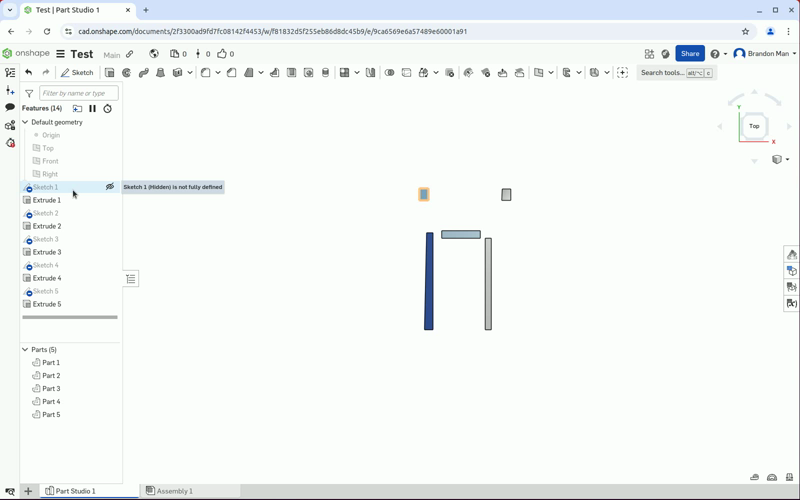
click(73, 189)
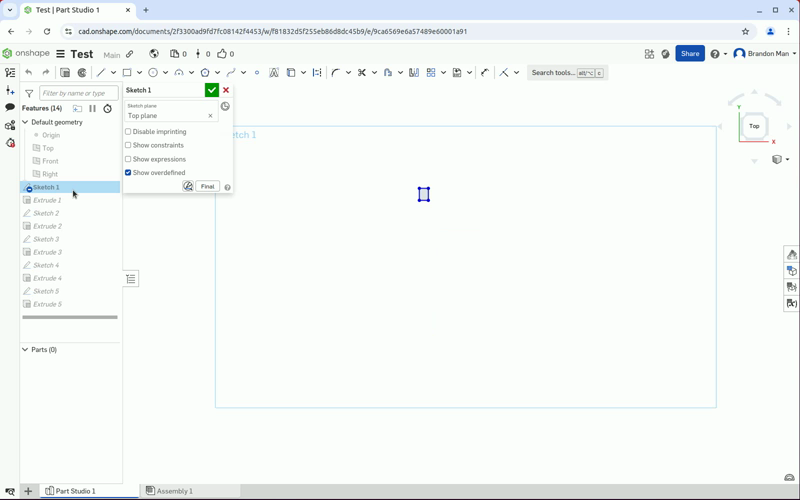
mouse_move(229, 92)
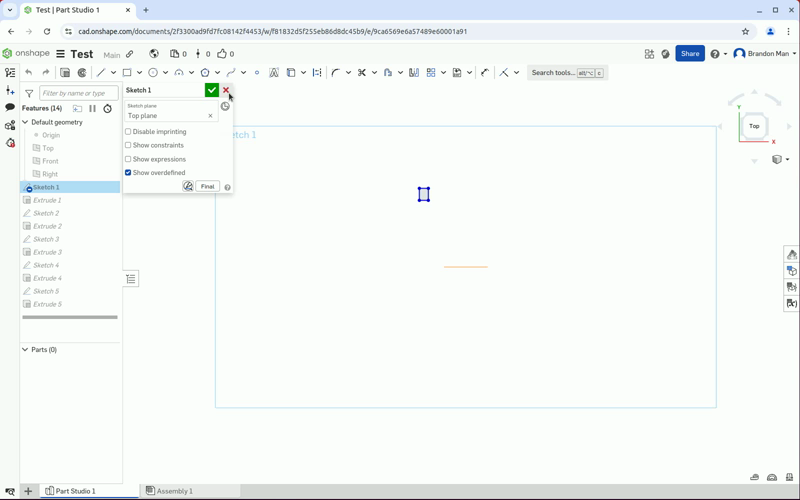
click(229, 92)
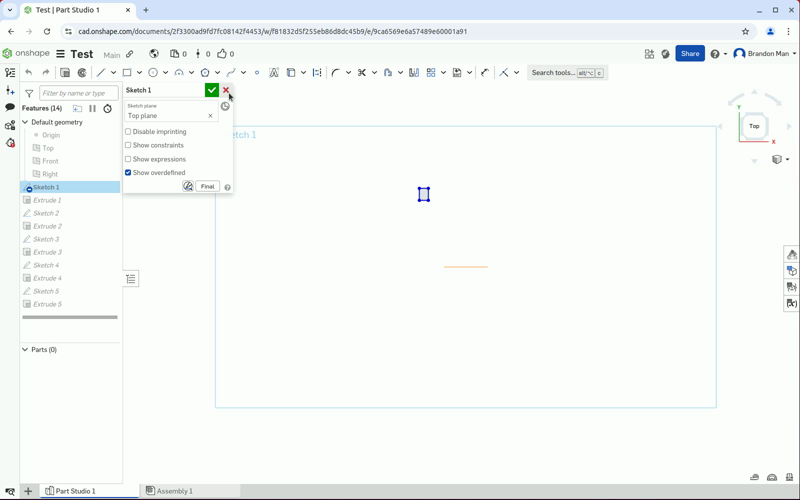
key(shift+s)
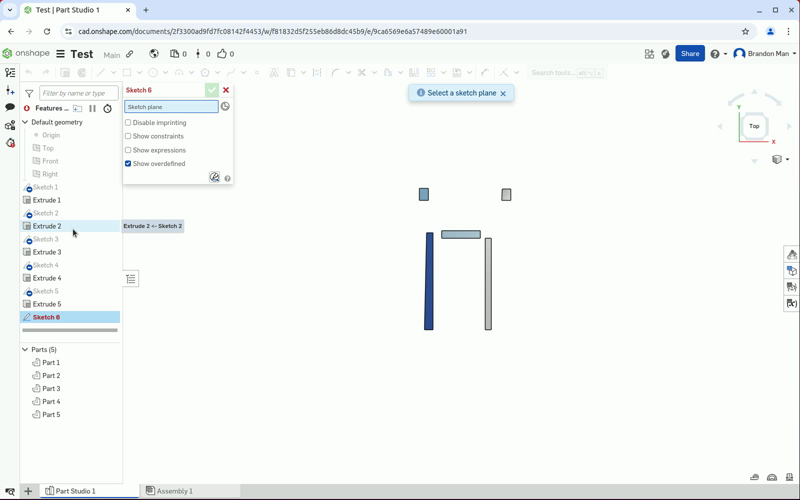
scroll(3)
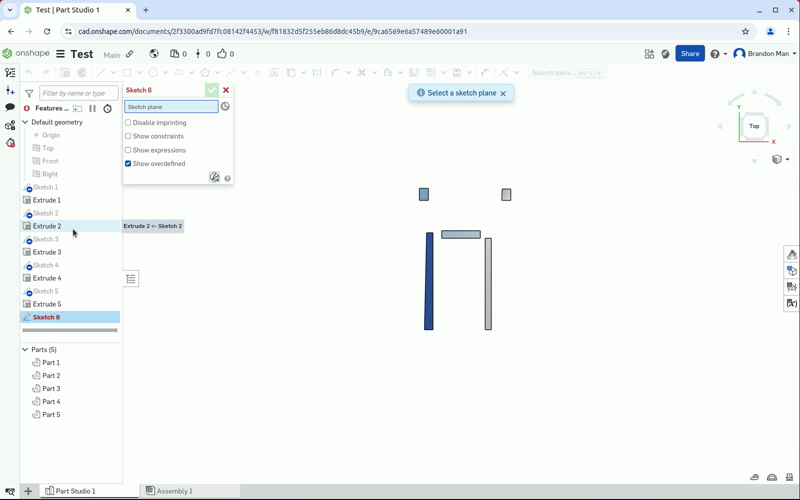
mouse_move(73, 150)
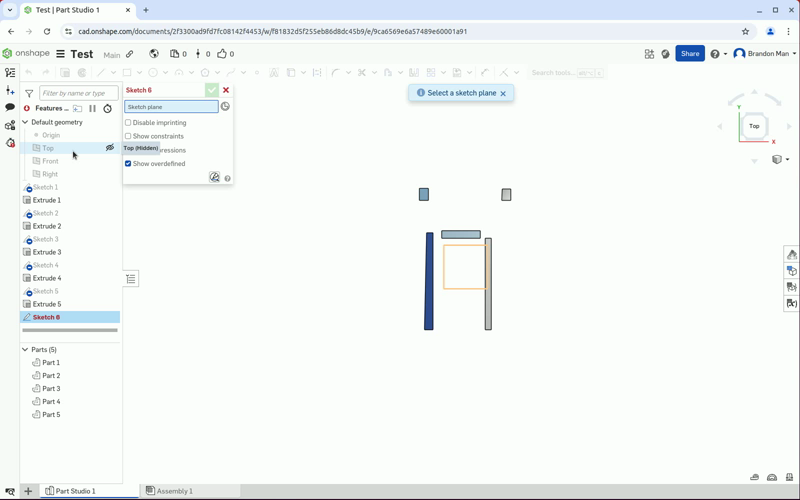
click(73, 150)
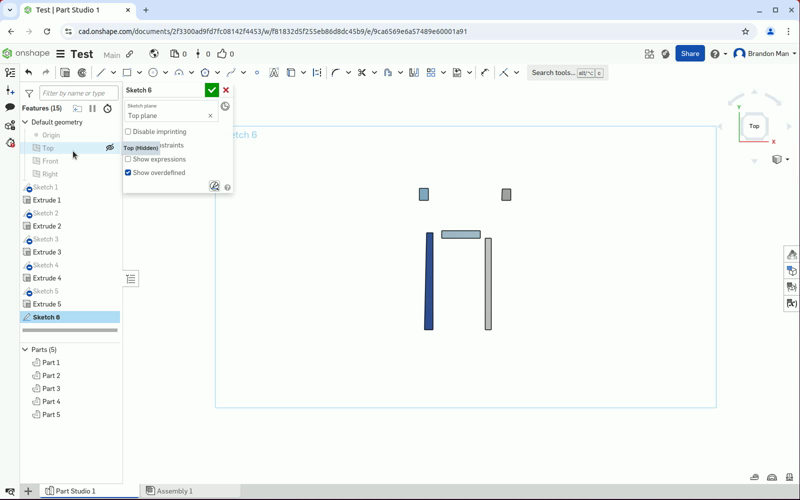
mouse_move(73, 352)
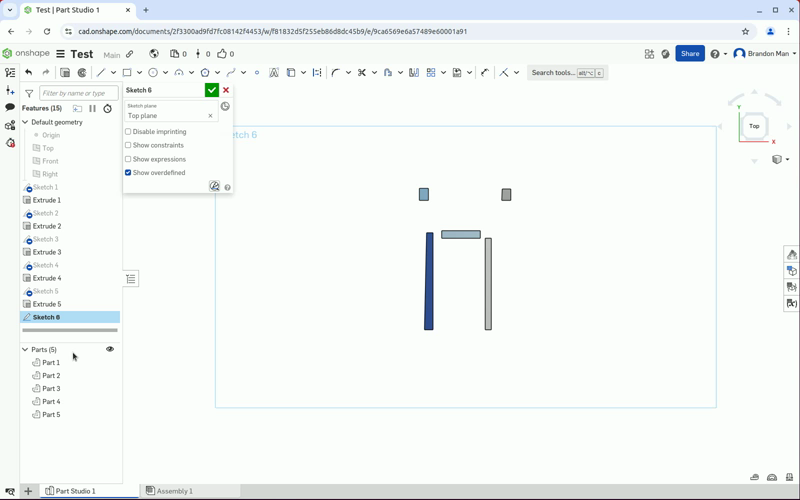
key(y)
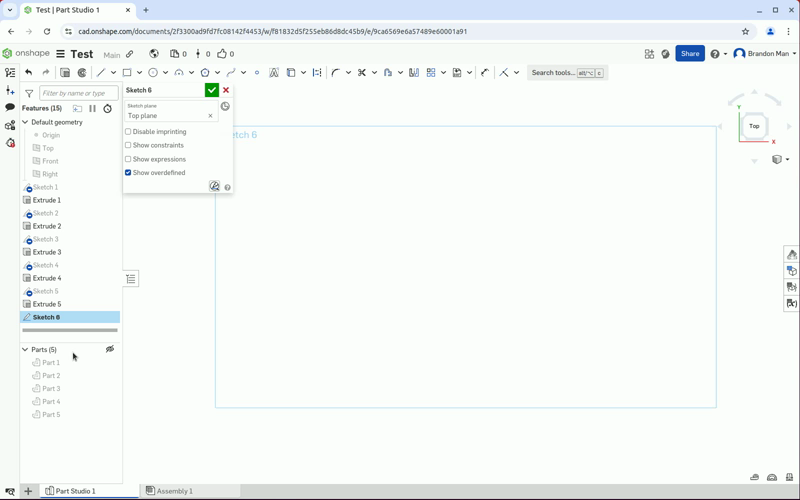
key(l)
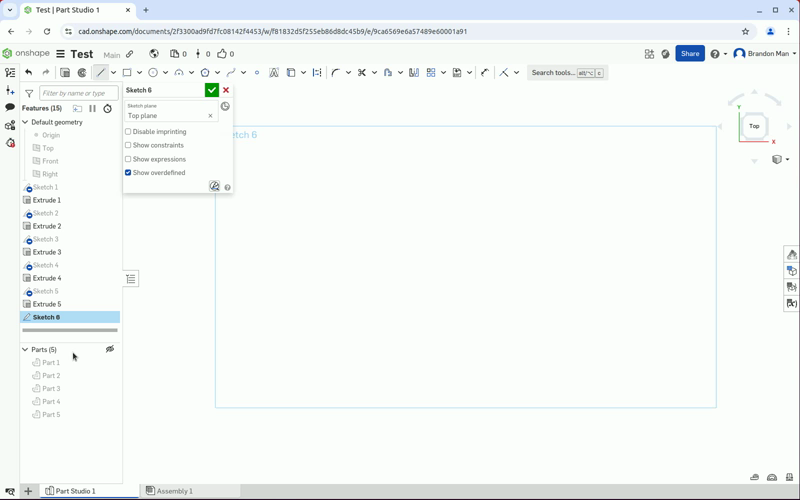
key_down(shift)
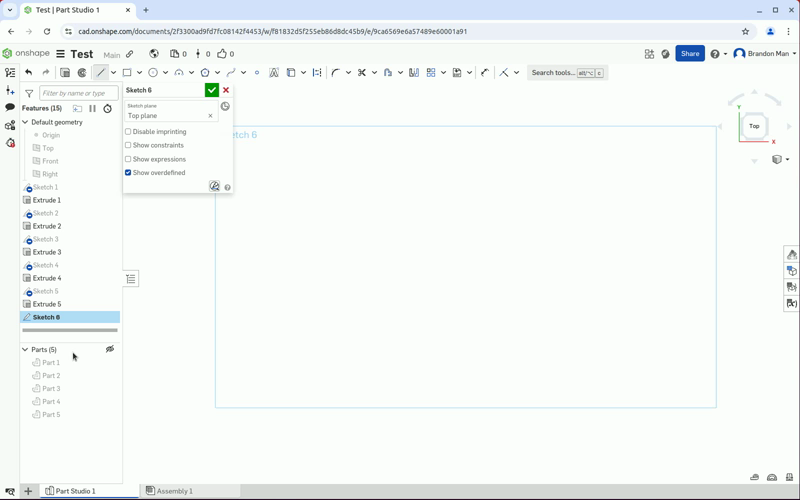
mouse_move(485, 335)
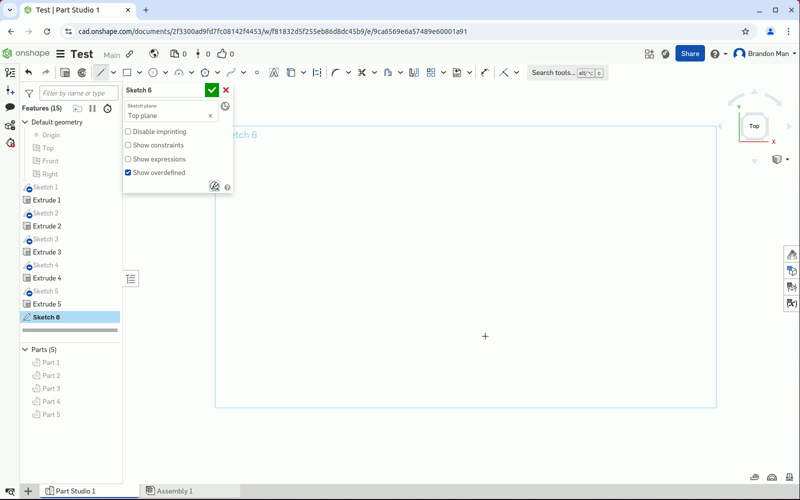
click(485, 335)
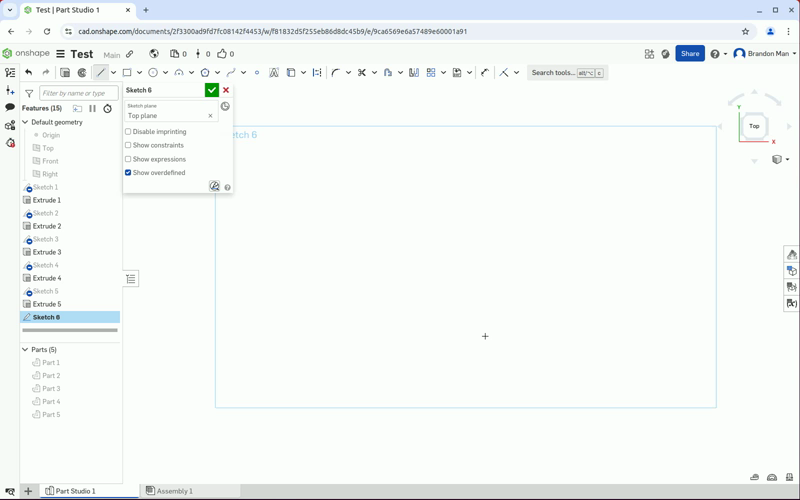
key_up(shift)
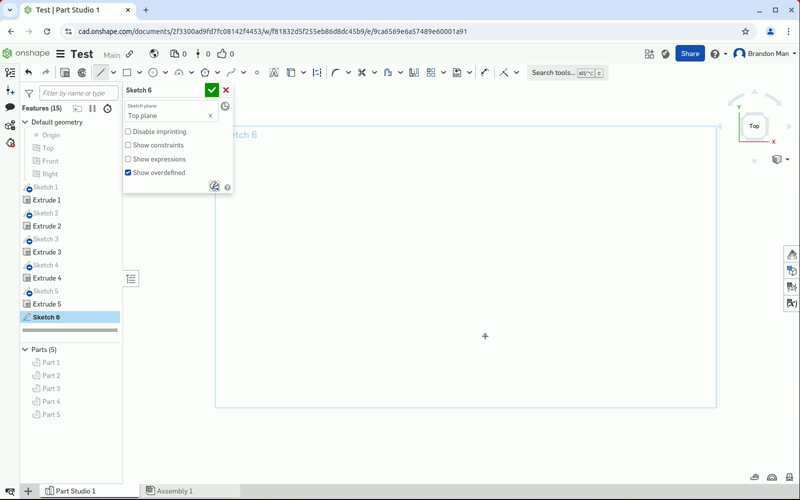
key_down(shift)
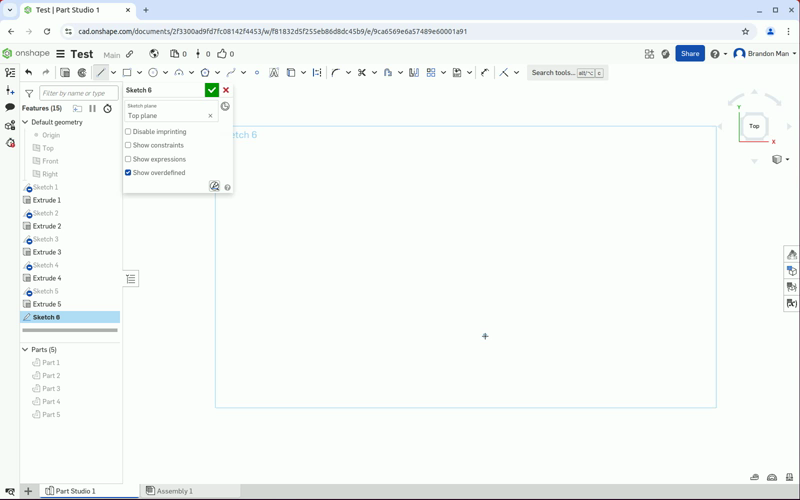
mouse_move(515, 335)
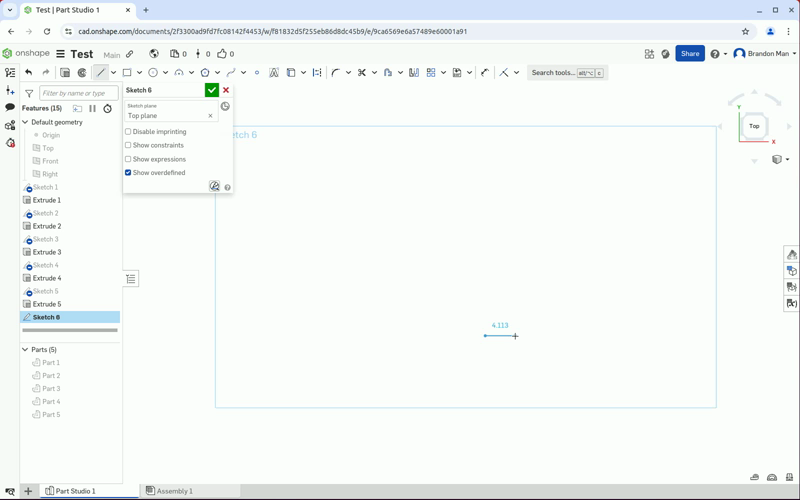
mouse_move(492, 335)
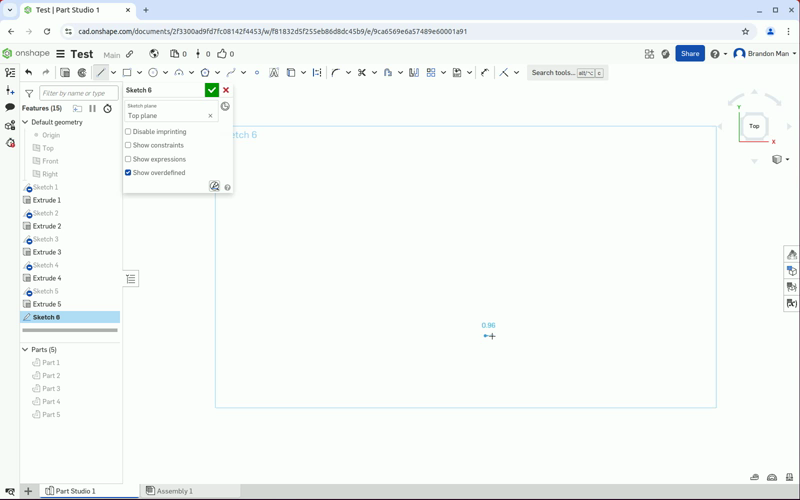
scroll(6)
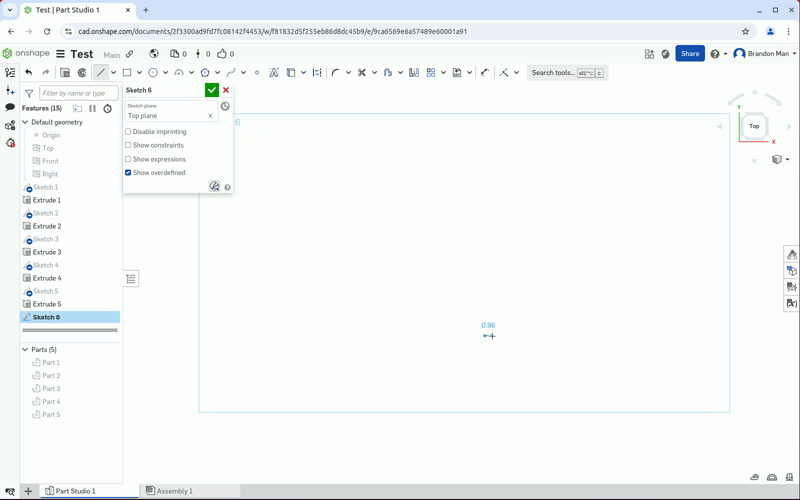
scroll(6)
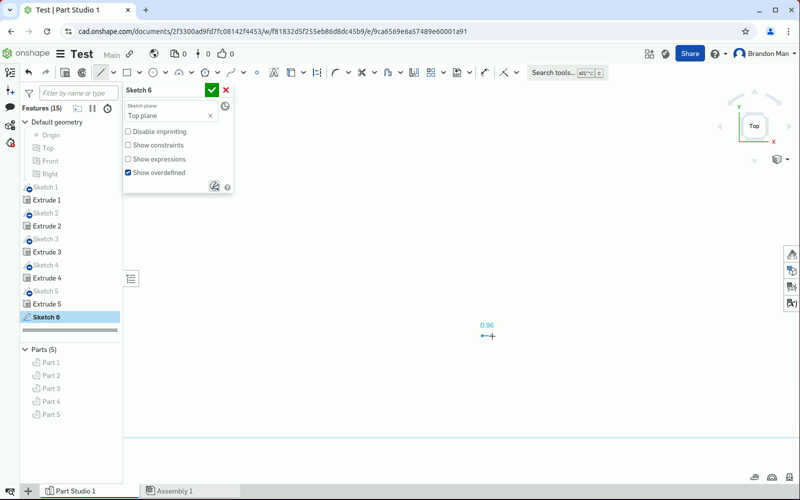
scroll(6)
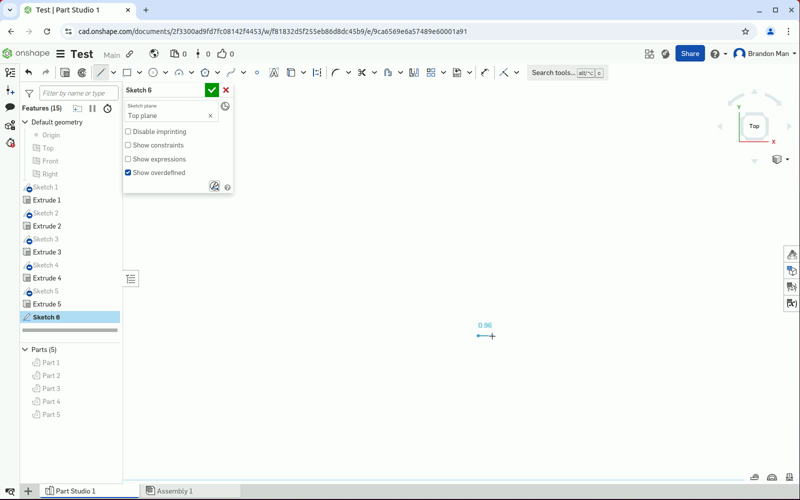
scroll(6)
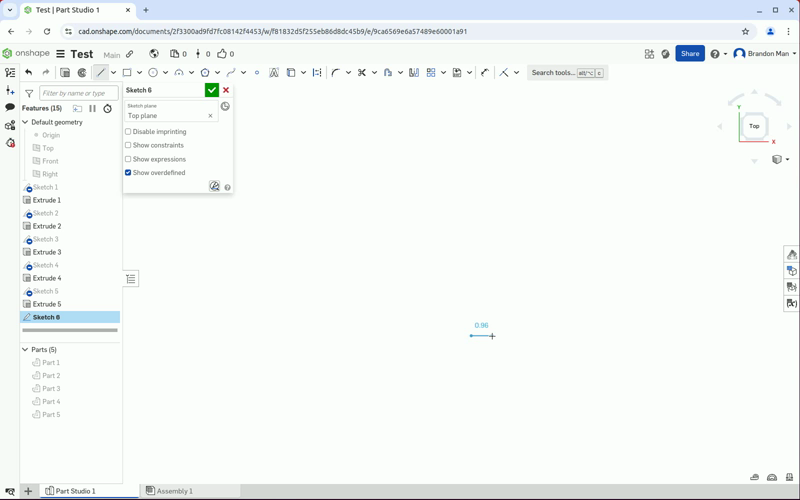
scroll(6)
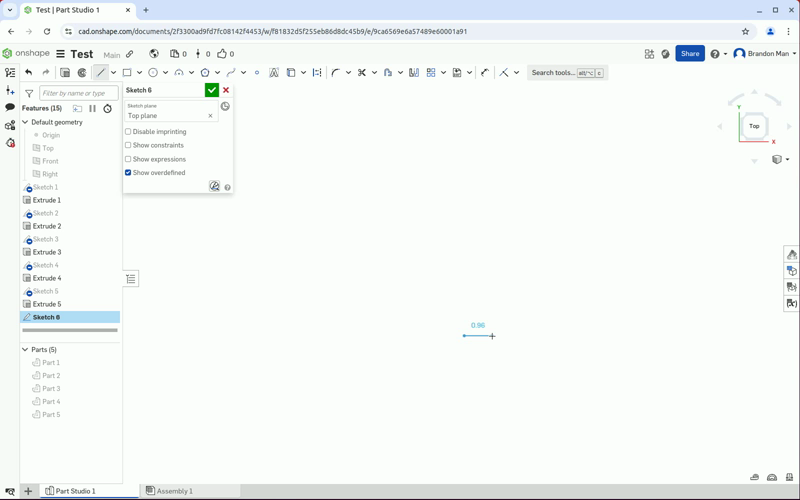
scroll(6)
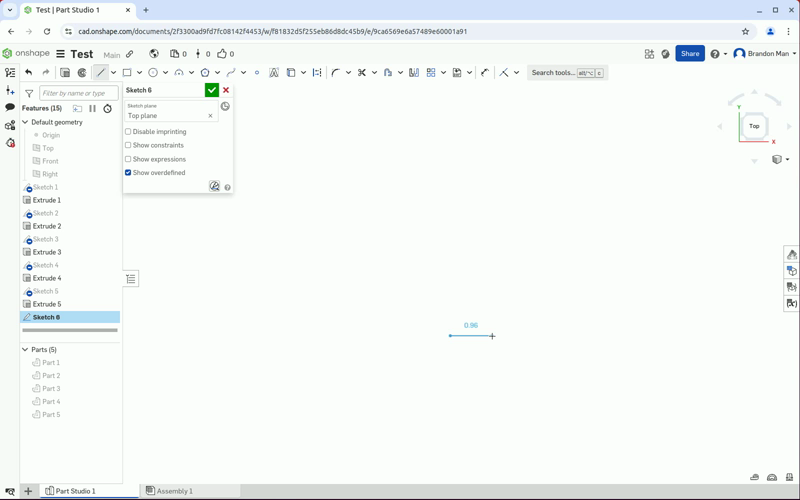
scroll(6)
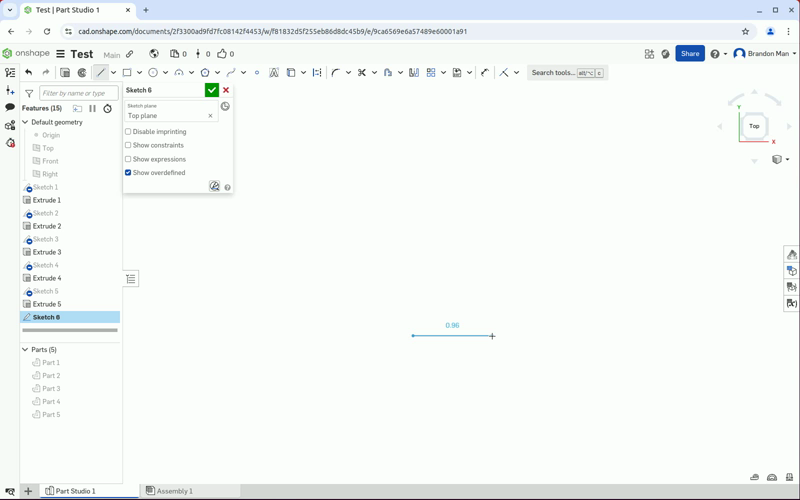
click(492, 335)
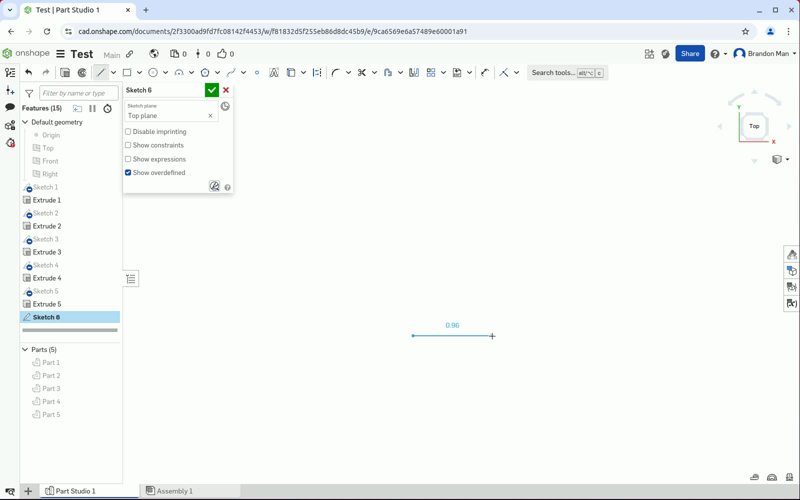
scroll(-6)
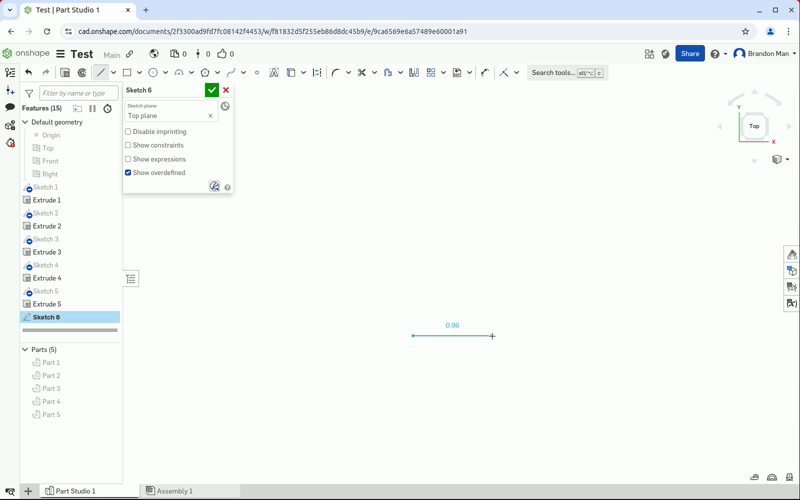
scroll(-6)
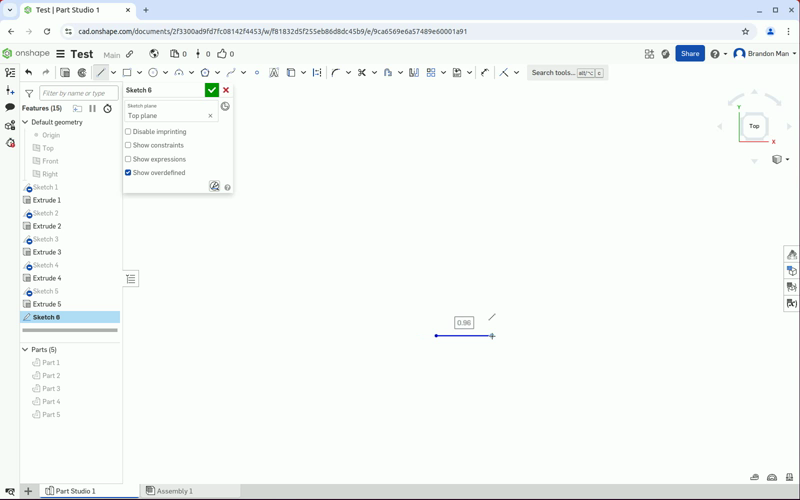
scroll(-6)
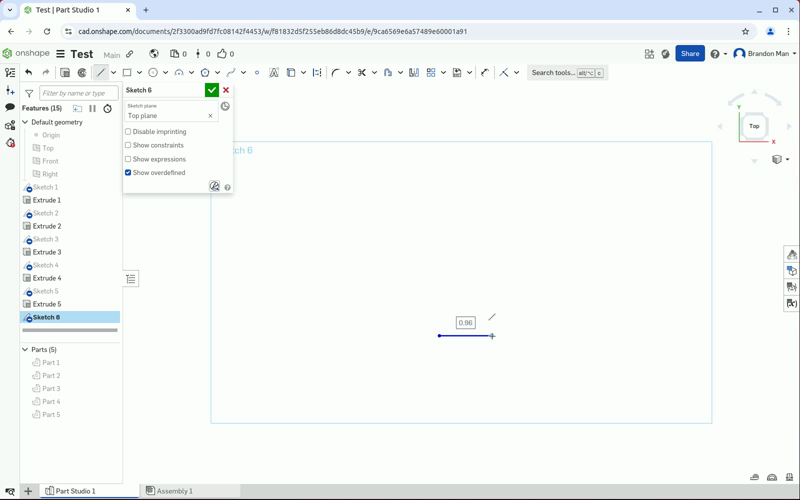
scroll(-6)
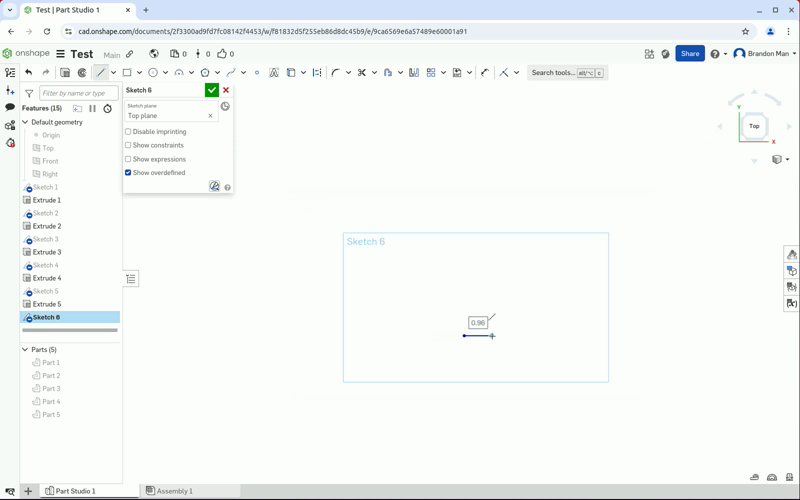
scroll(-6)
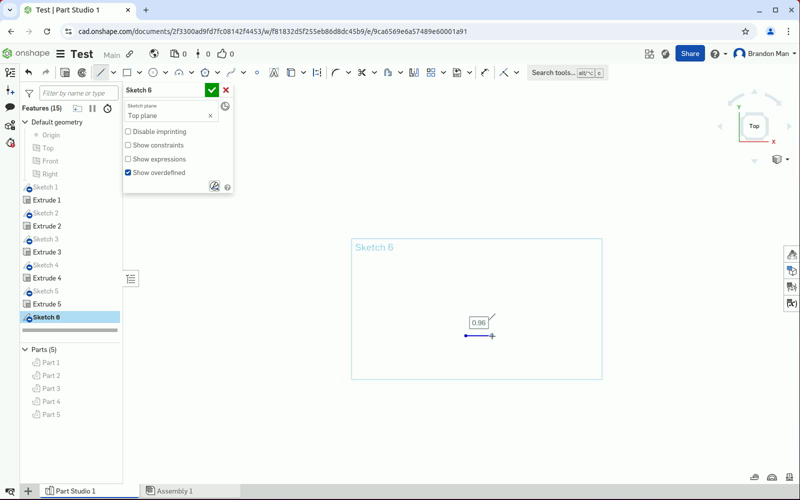
scroll(-6)
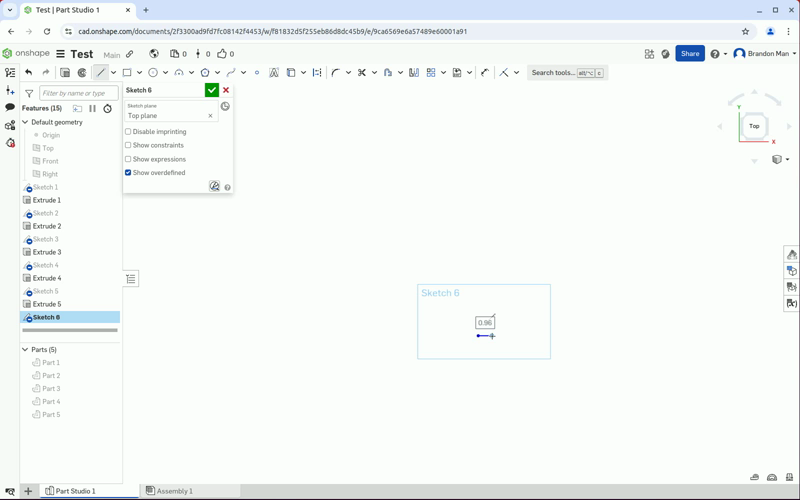
scroll(-6)
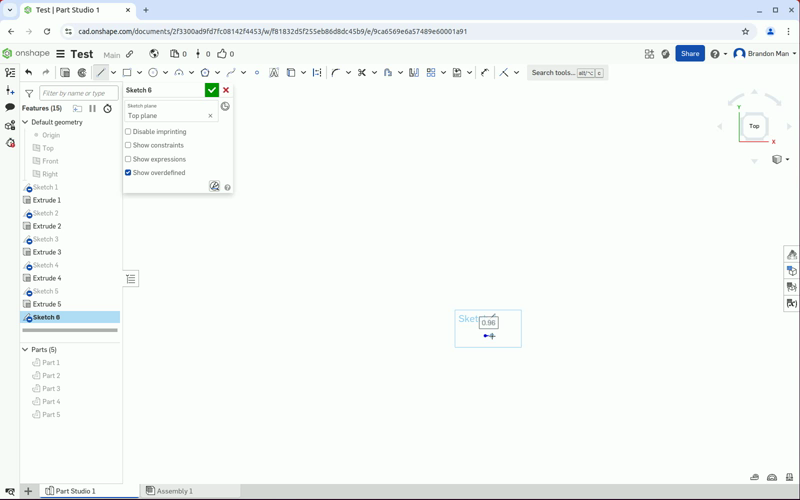
key_up(shift)
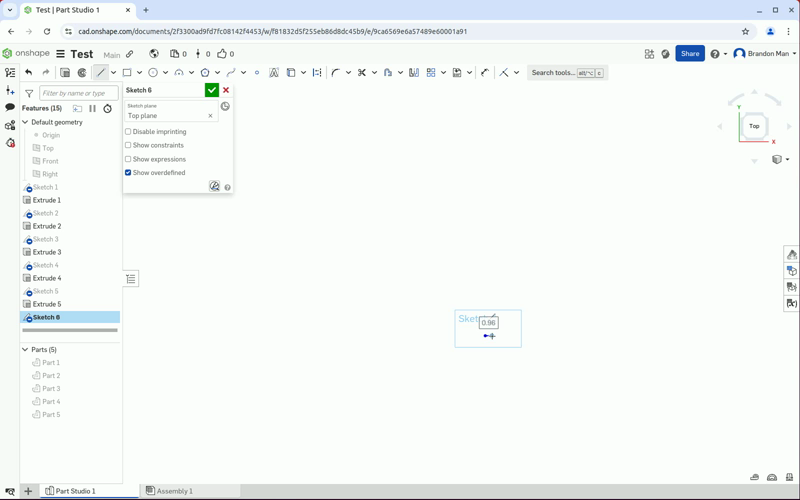
key_down(shift)
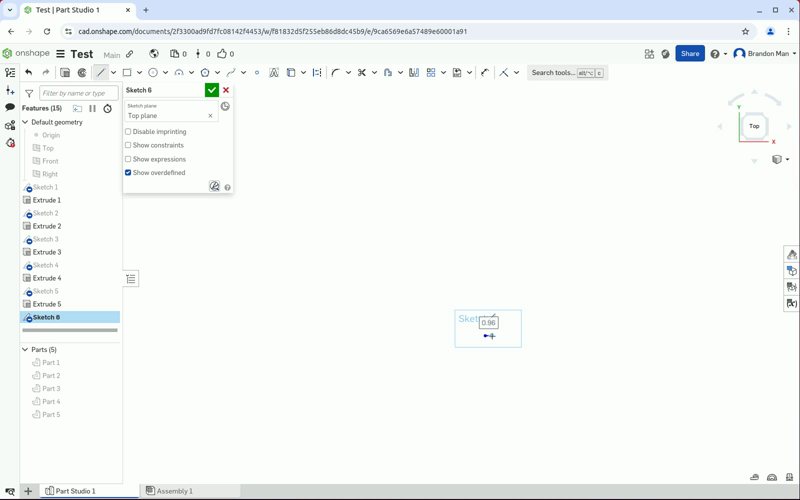
mouse_move(522, 335)
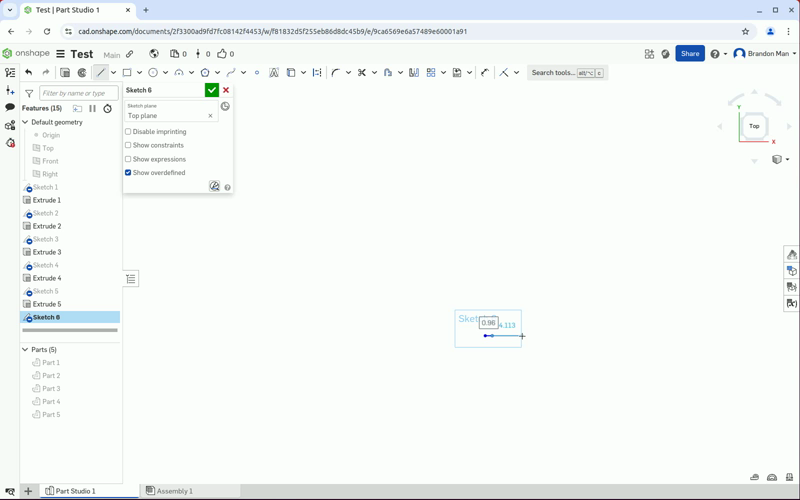
mouse_move(492, 328)
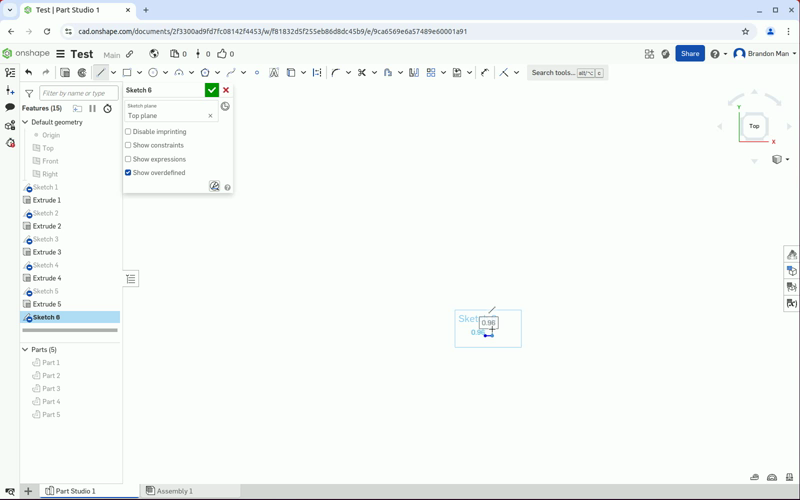
scroll(6)
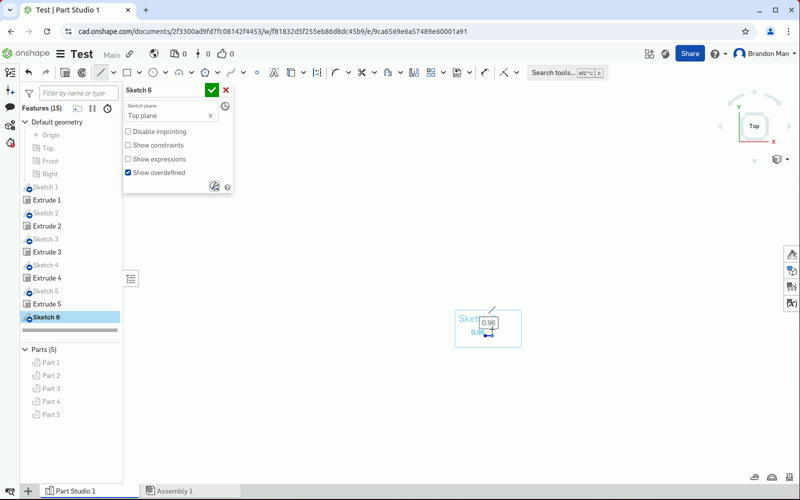
scroll(6)
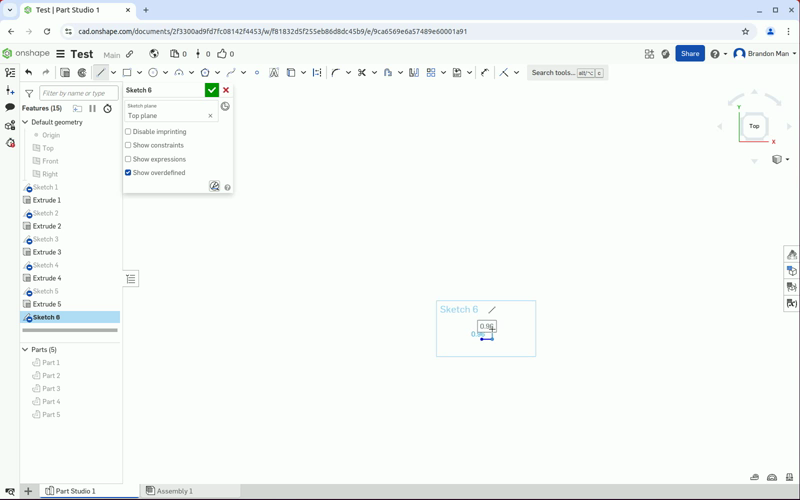
scroll(6)
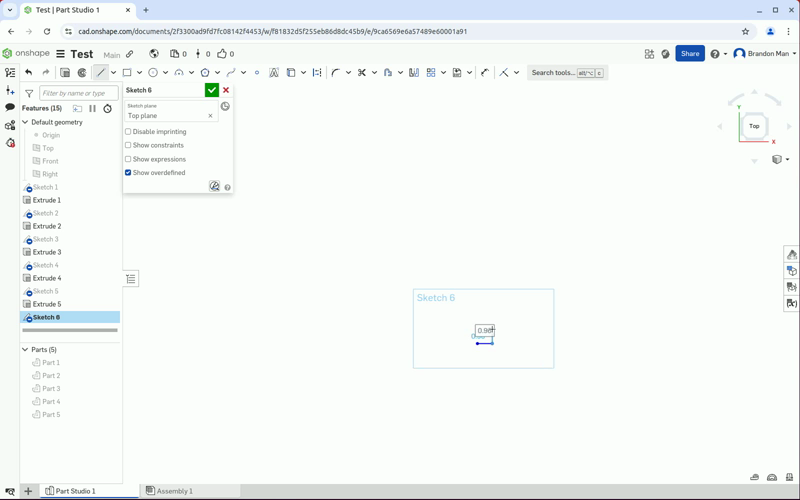
scroll(6)
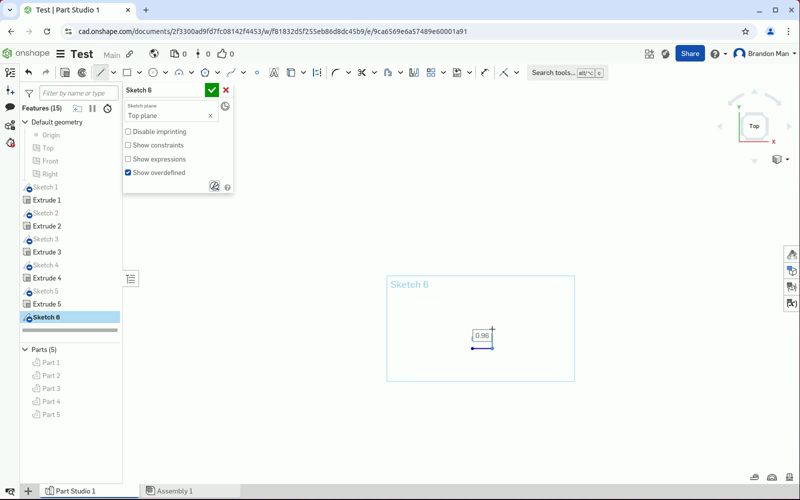
scroll(6)
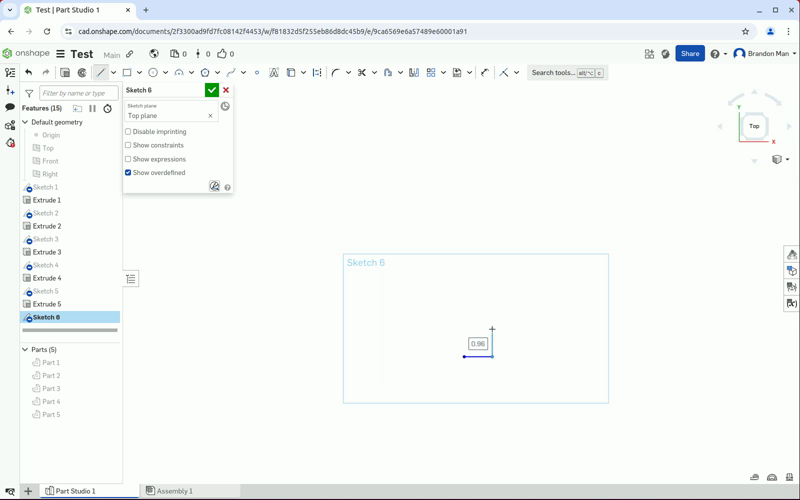
scroll(6)
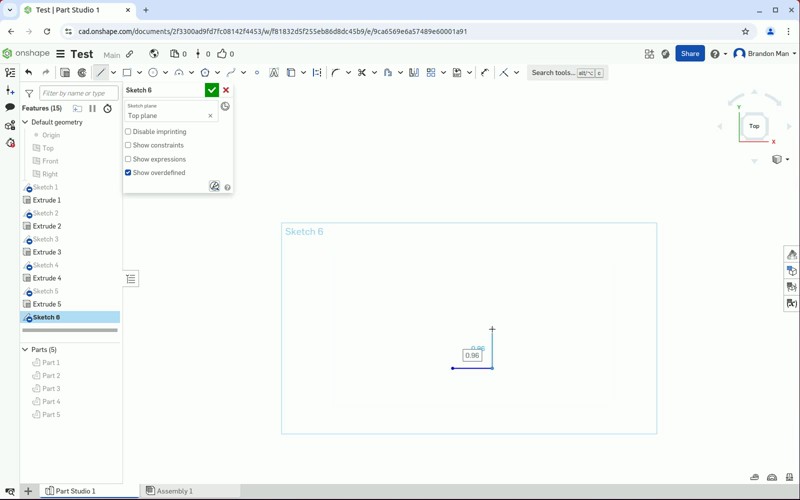
scroll(6)
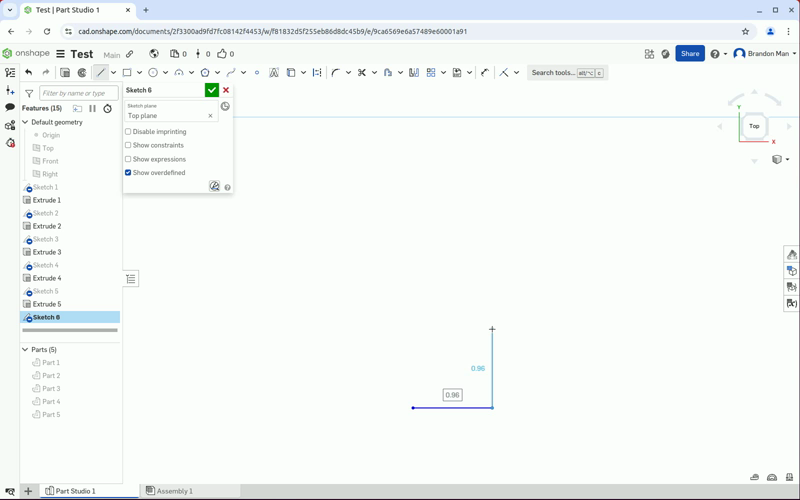
click(492, 328)
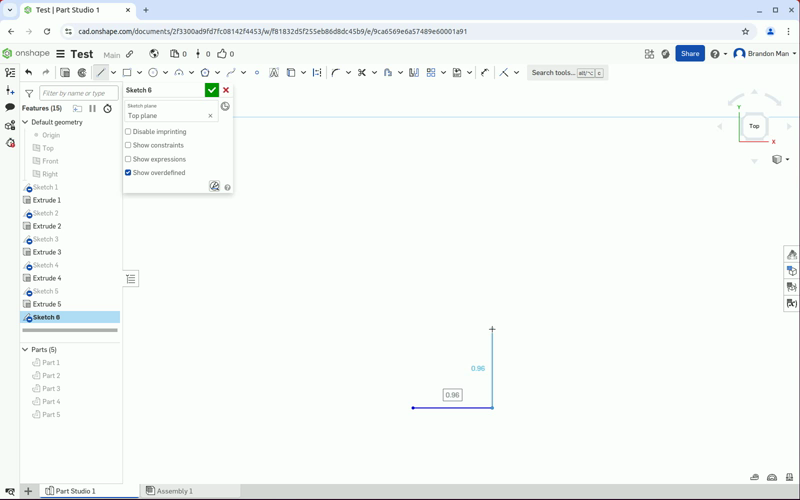
scroll(-6)
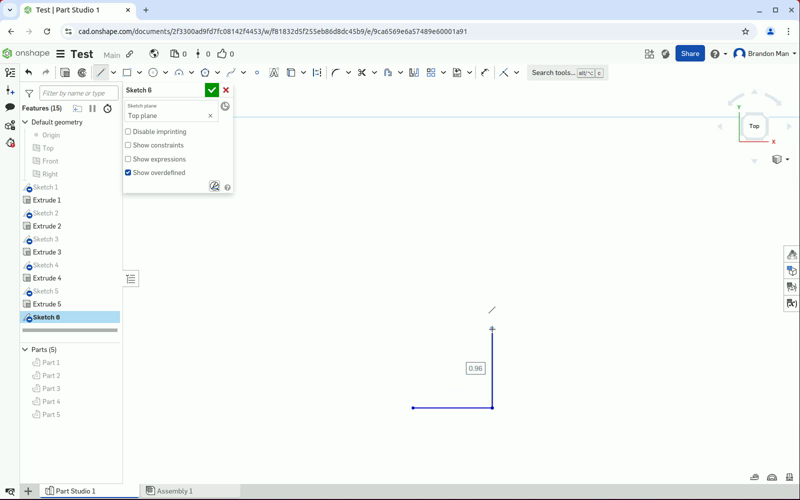
scroll(-6)
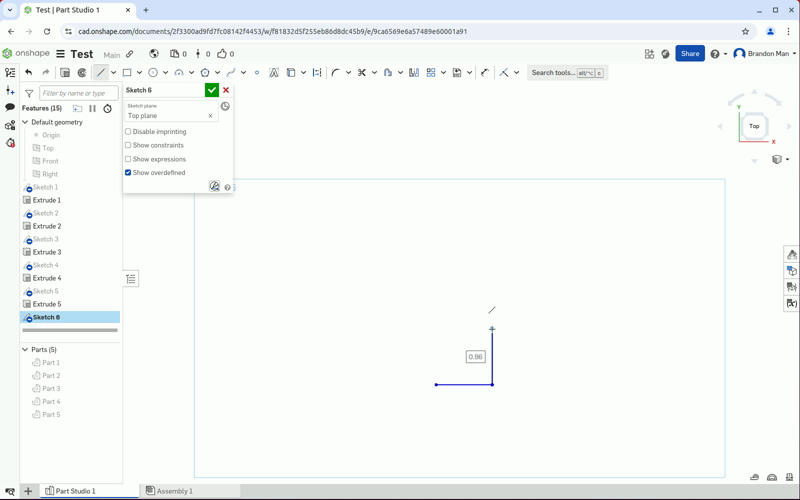
scroll(-6)
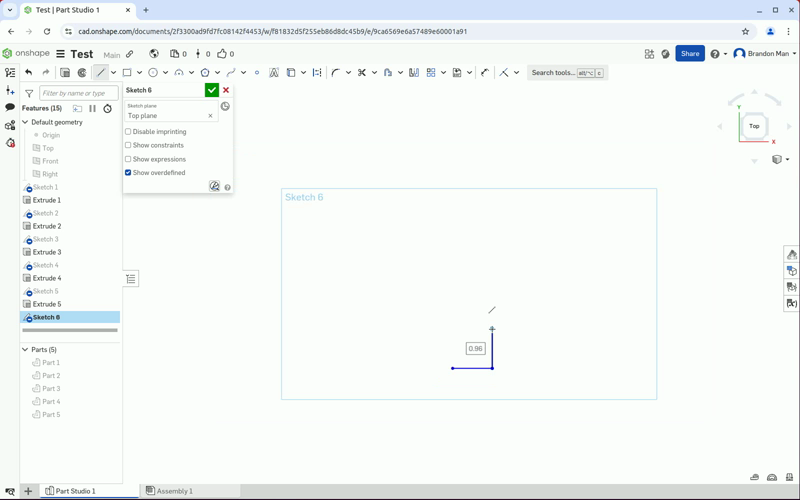
scroll(-6)
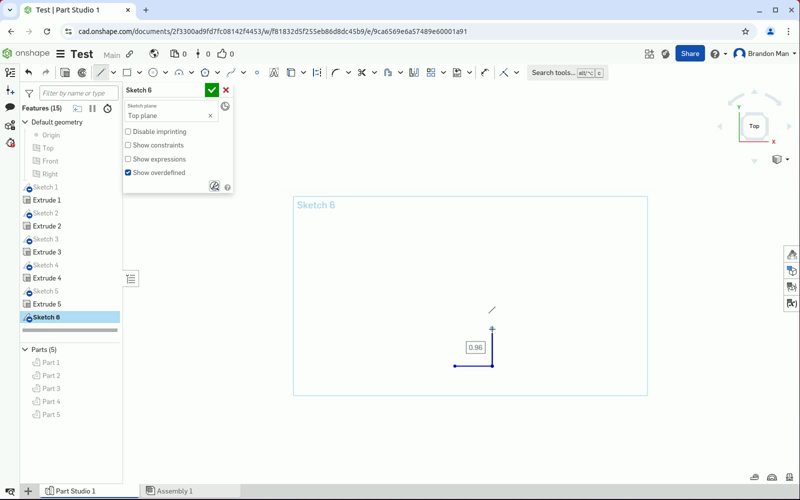
scroll(-6)
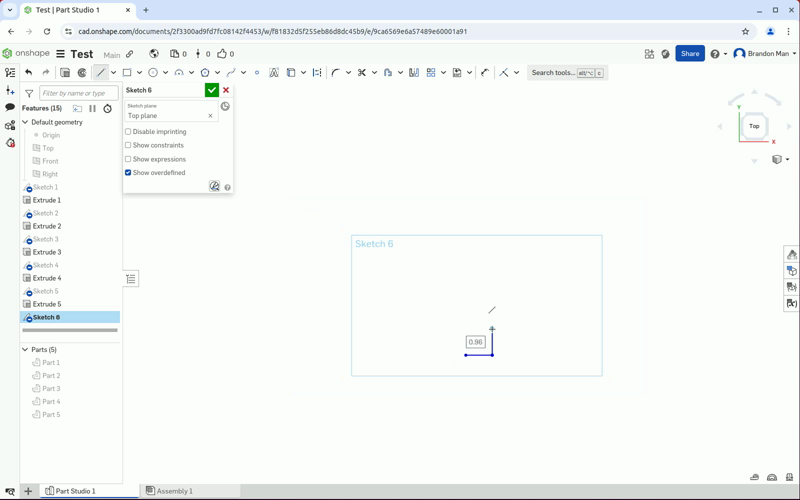
scroll(-6)
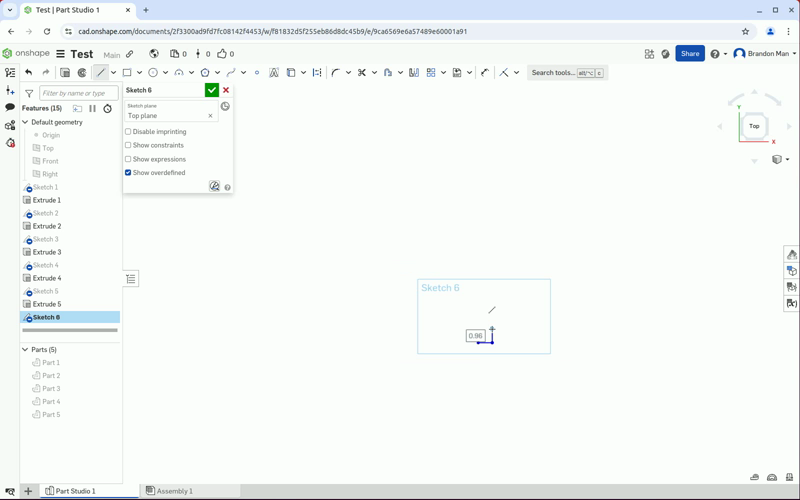
scroll(-6)
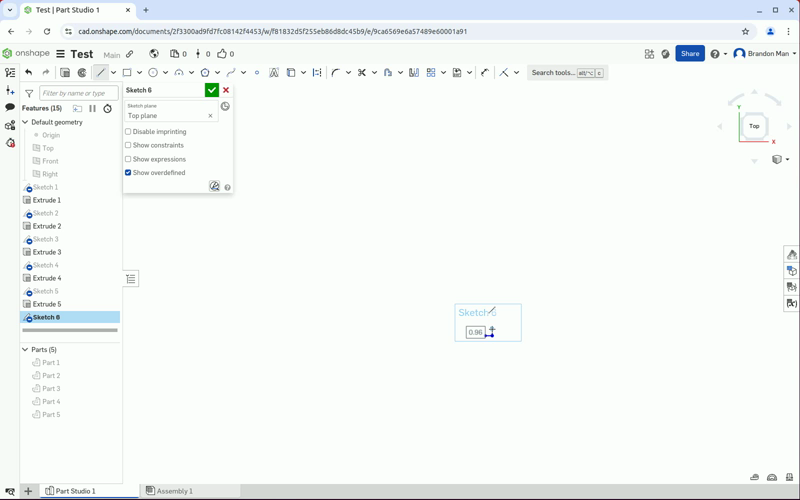
key_up(shift)
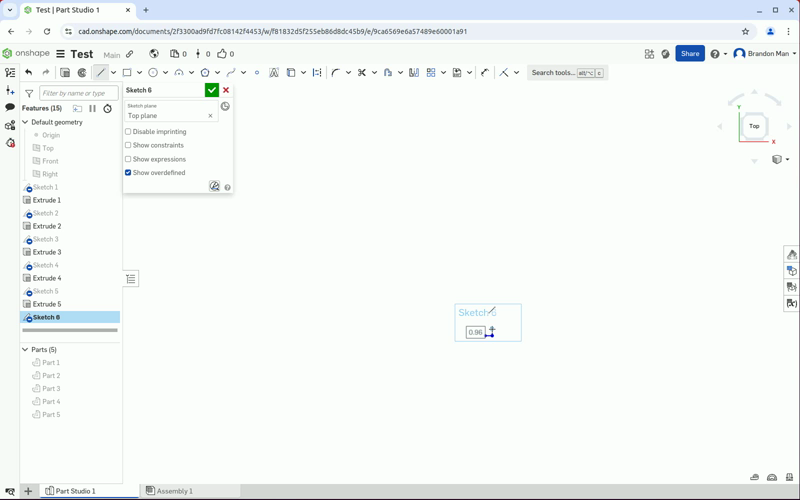
key_down(shift)
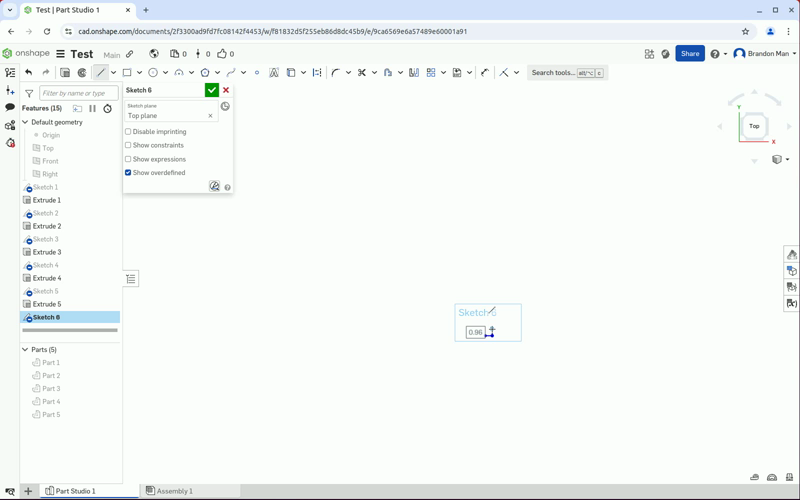
mouse_move(522, 328)
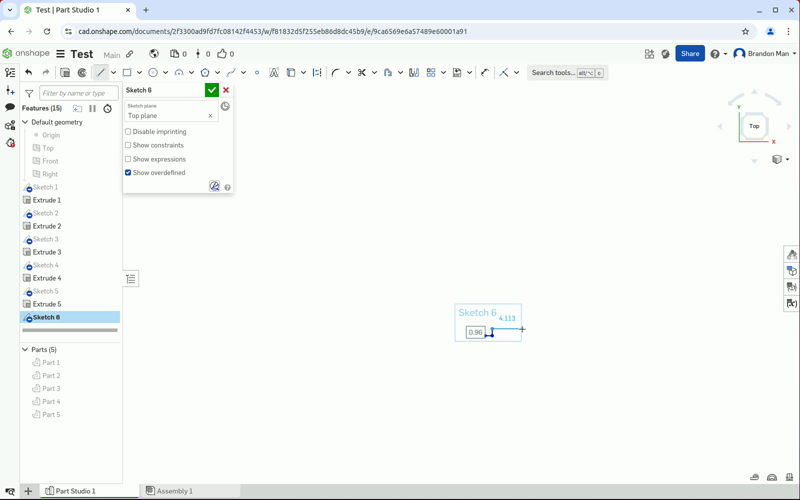
mouse_move(485, 328)
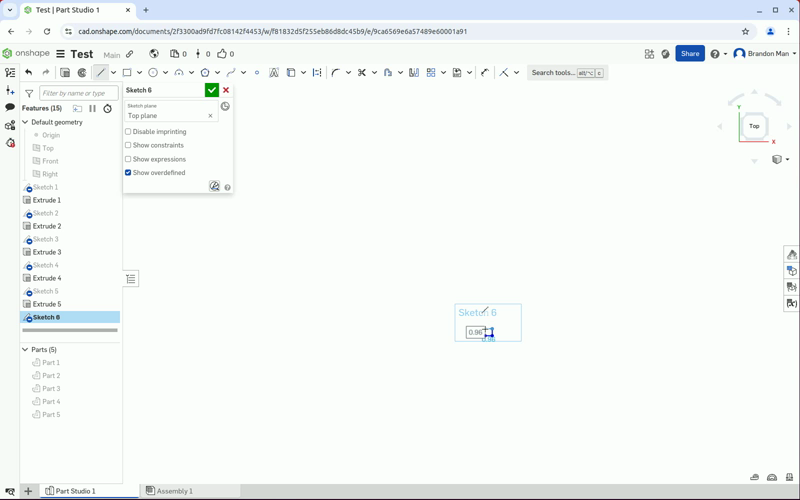
scroll(6)
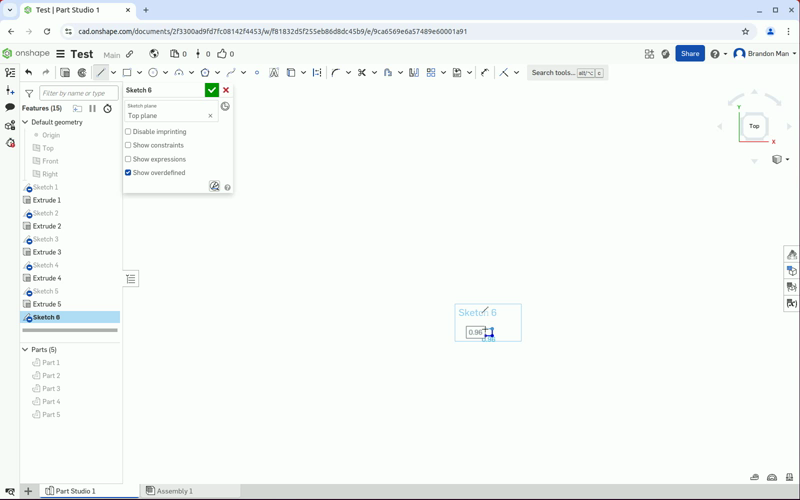
scroll(6)
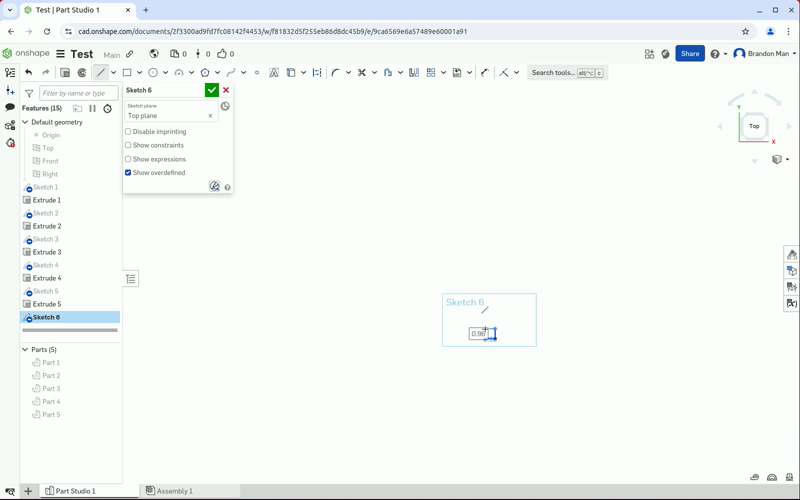
scroll(6)
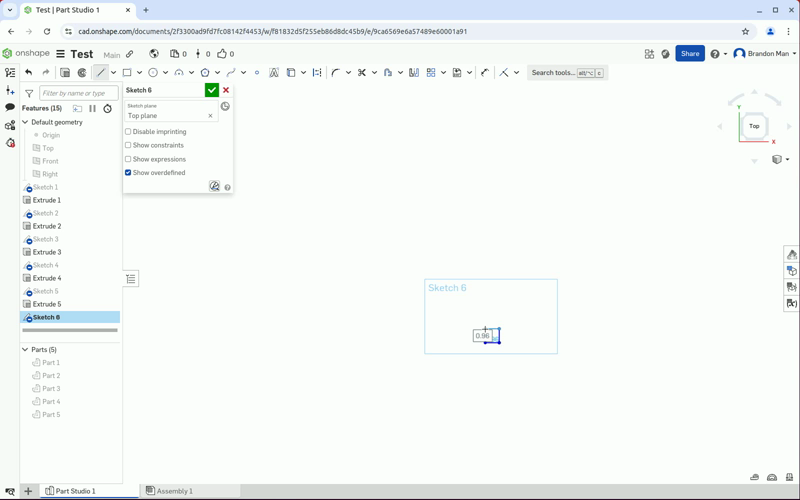
scroll(6)
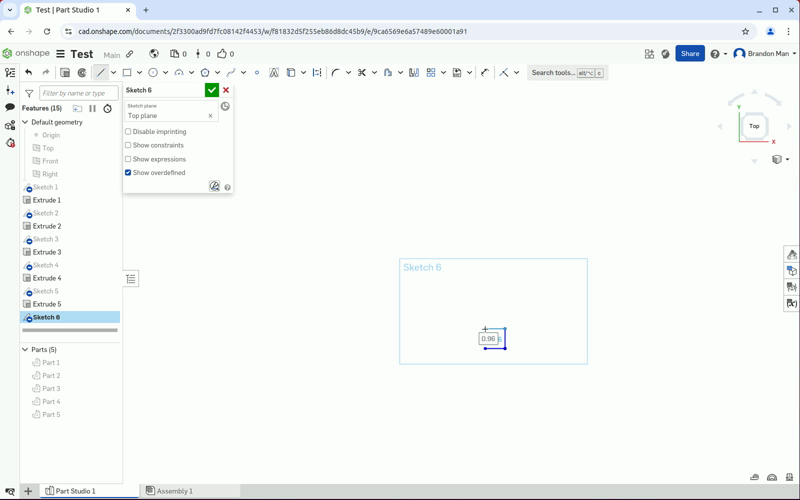
scroll(6)
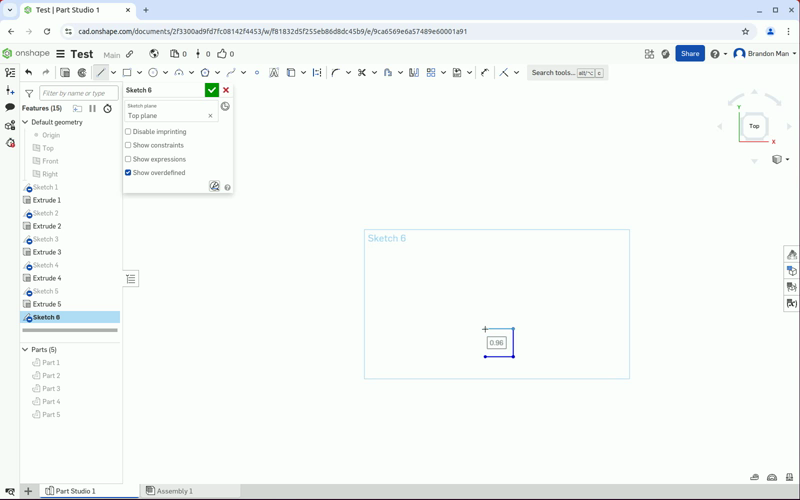
scroll(6)
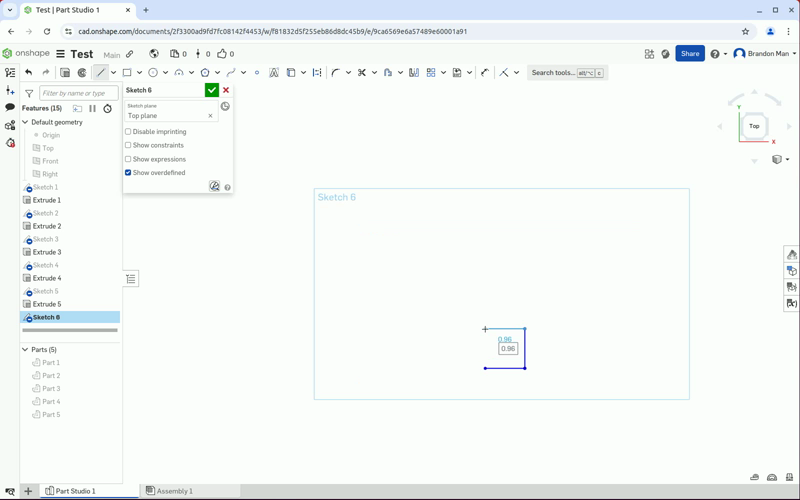
scroll(6)
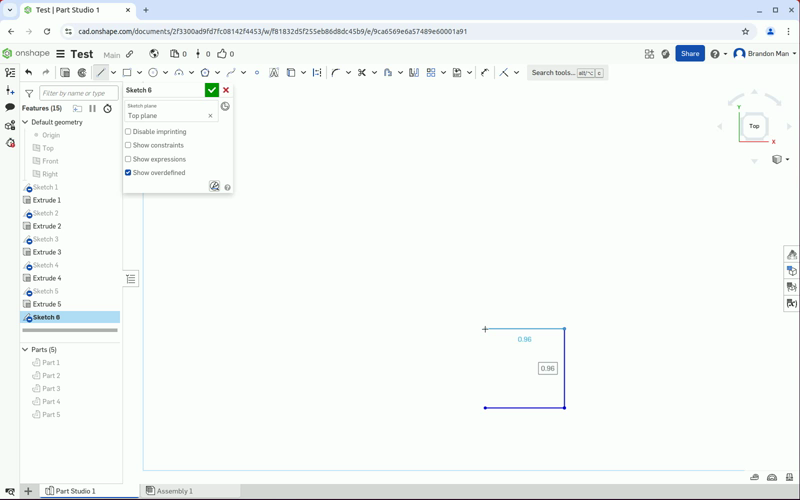
click(485, 328)
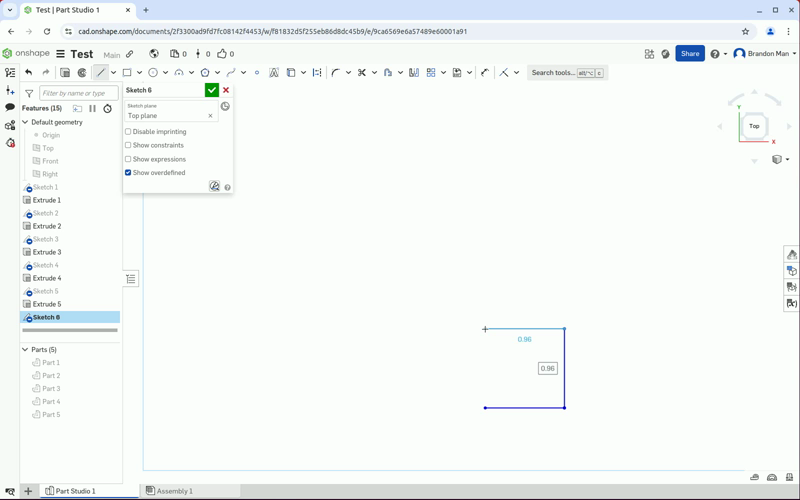
scroll(-6)
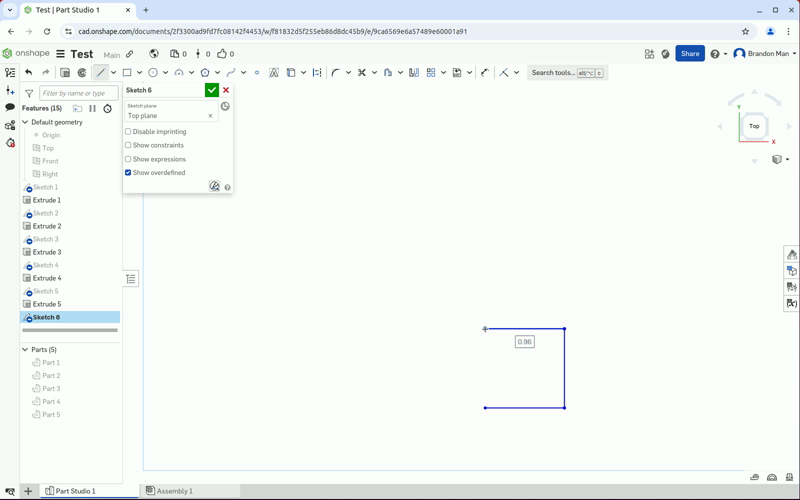
scroll(-6)
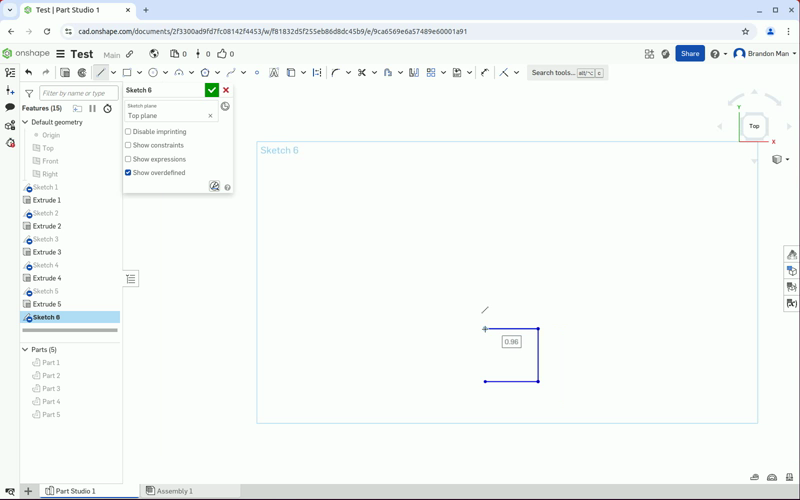
scroll(-6)
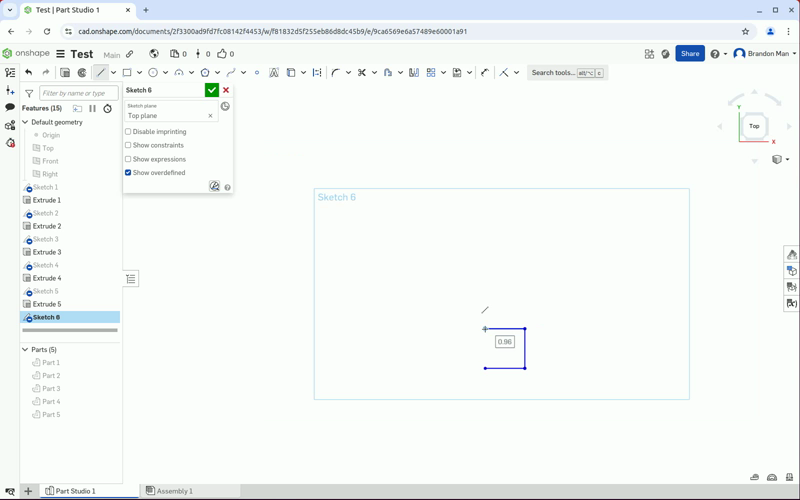
scroll(-6)
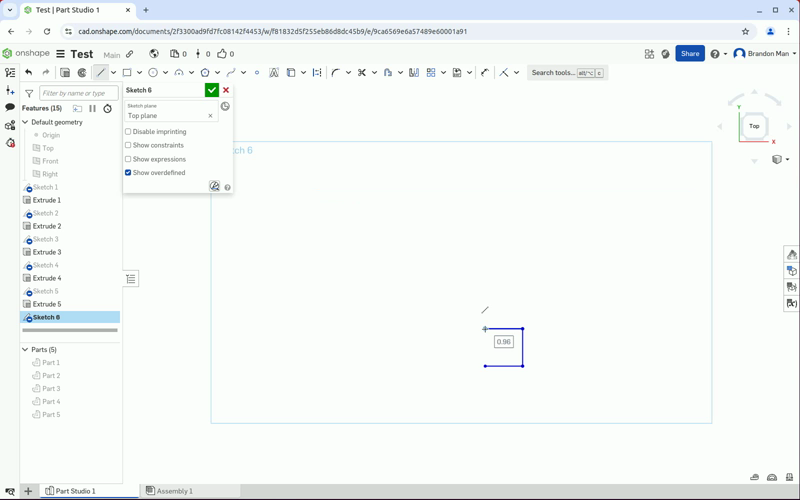
scroll(-6)
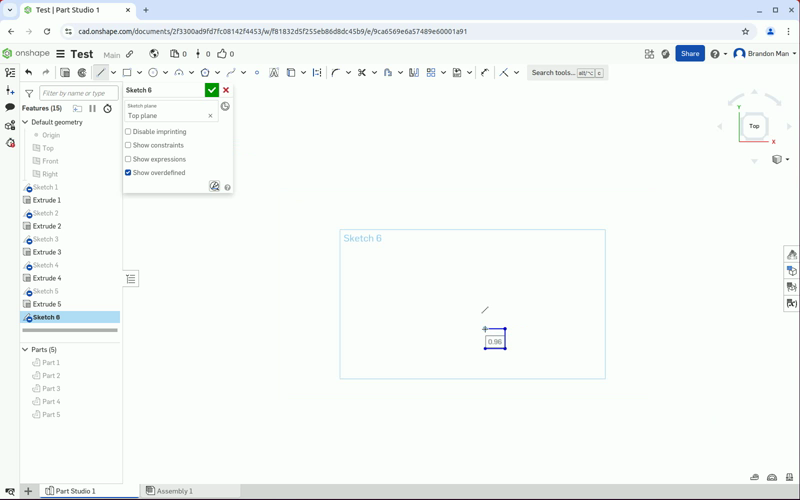
scroll(-6)
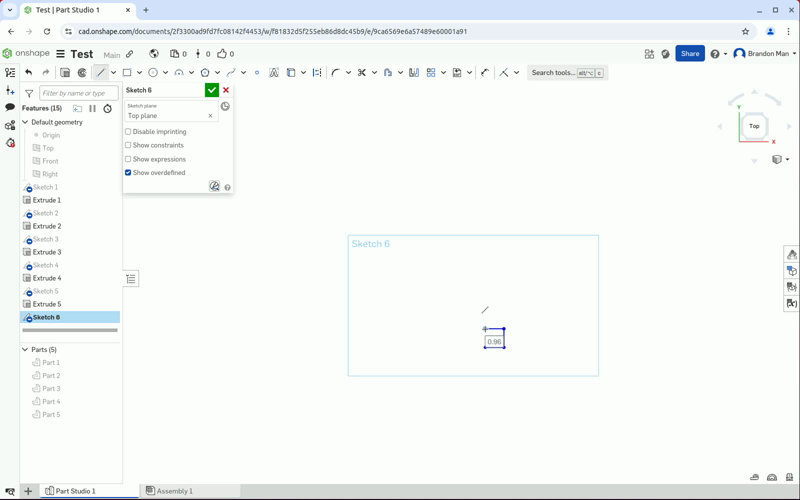
scroll(-6)
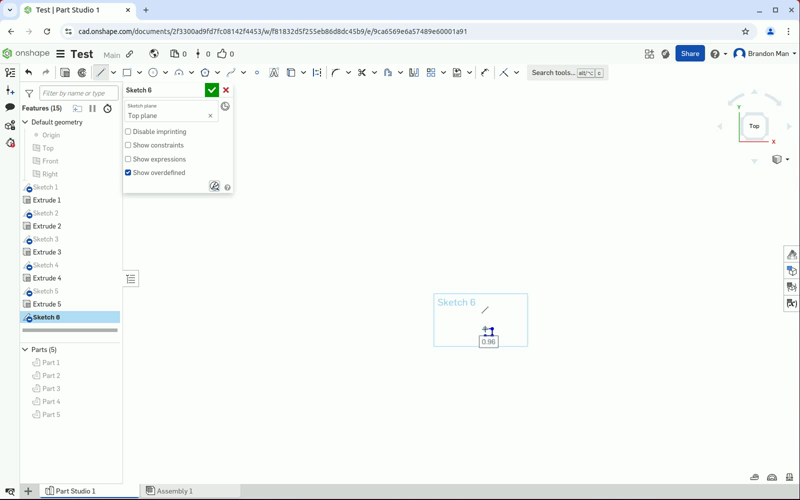
key_up(shift)
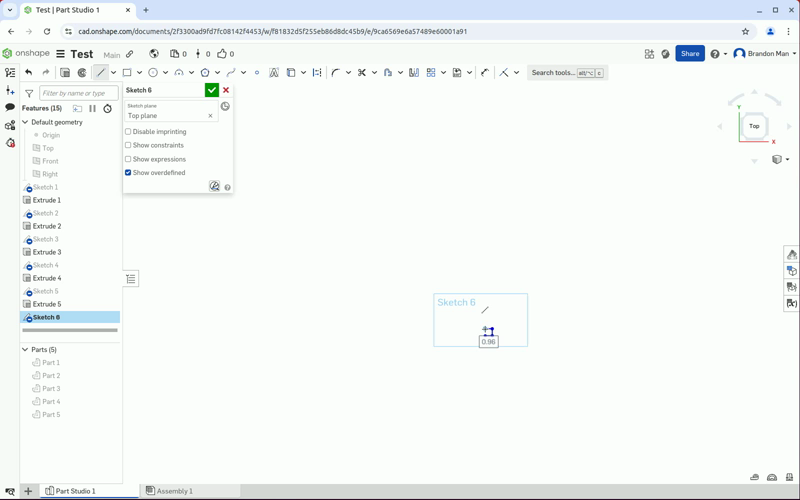
mouse_move(515, 328)
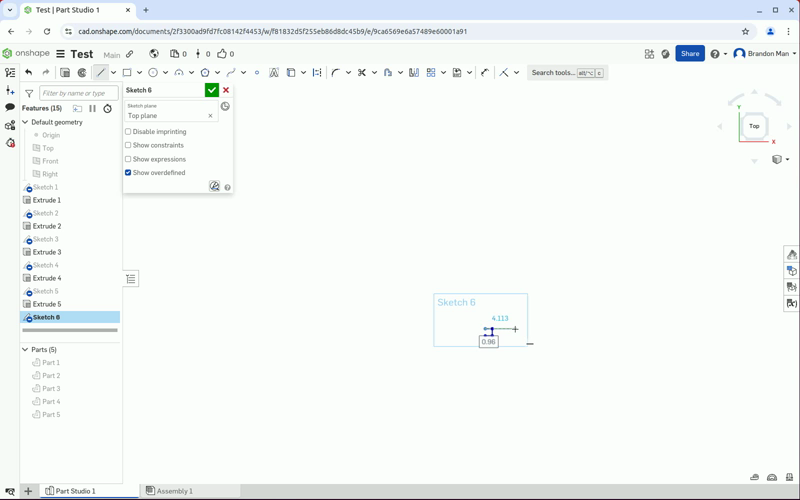
key_down(shift)
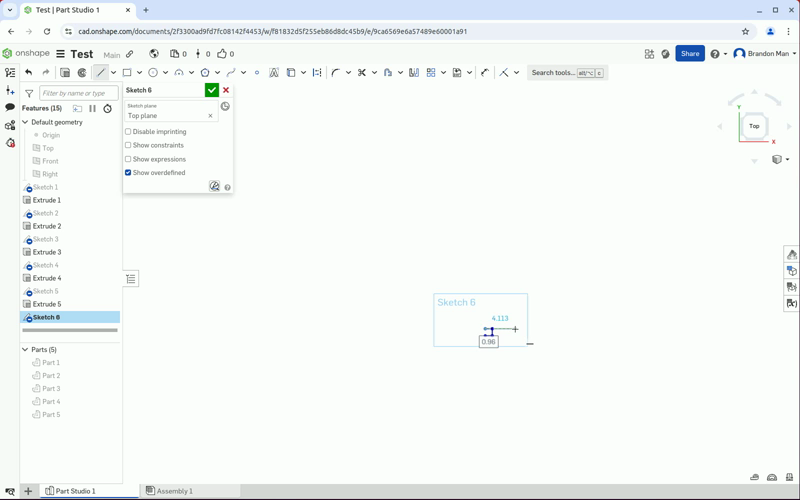
mouse_move(485, 335)
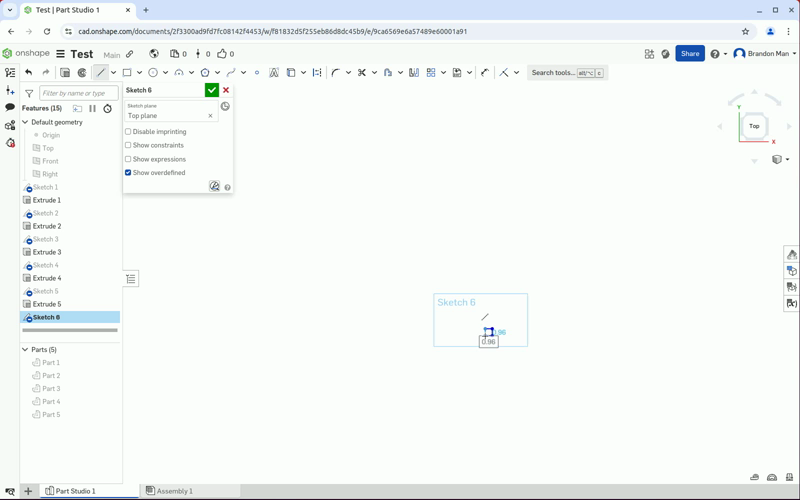
scroll(6)
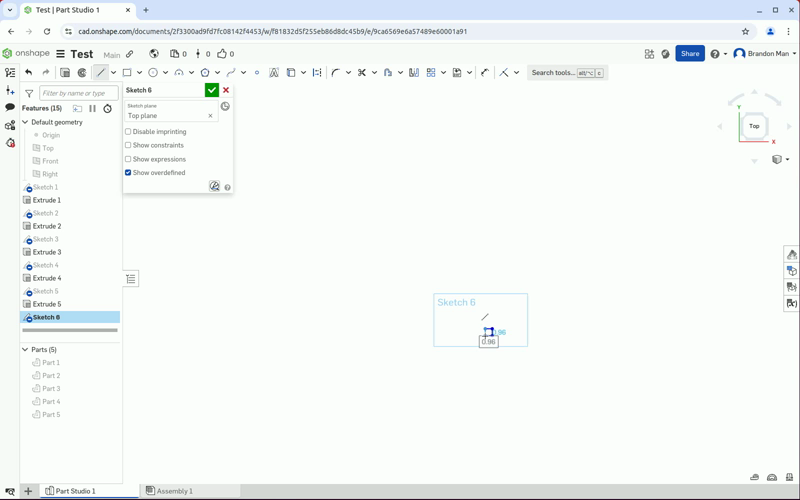
scroll(6)
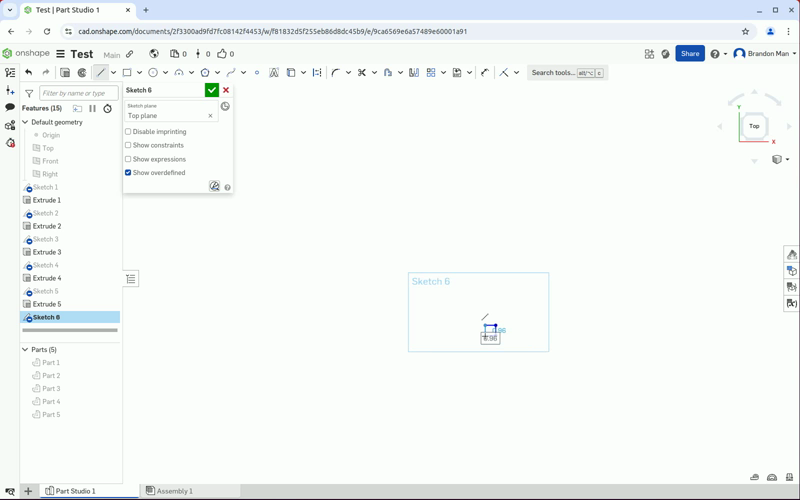
scroll(6)
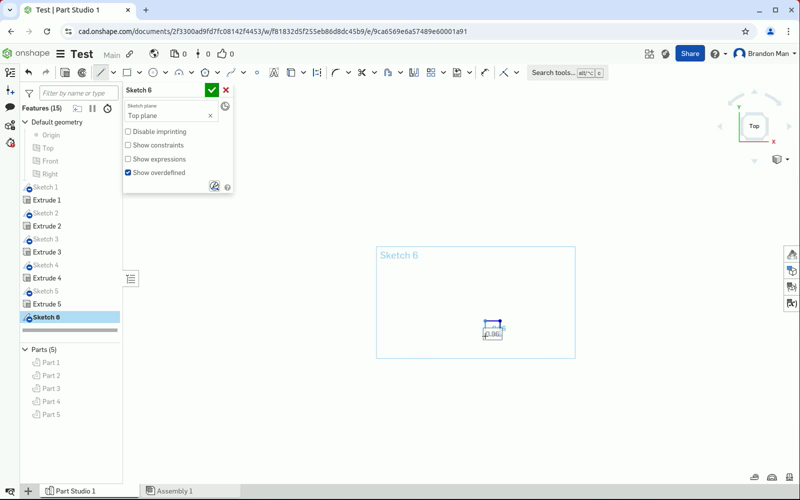
scroll(6)
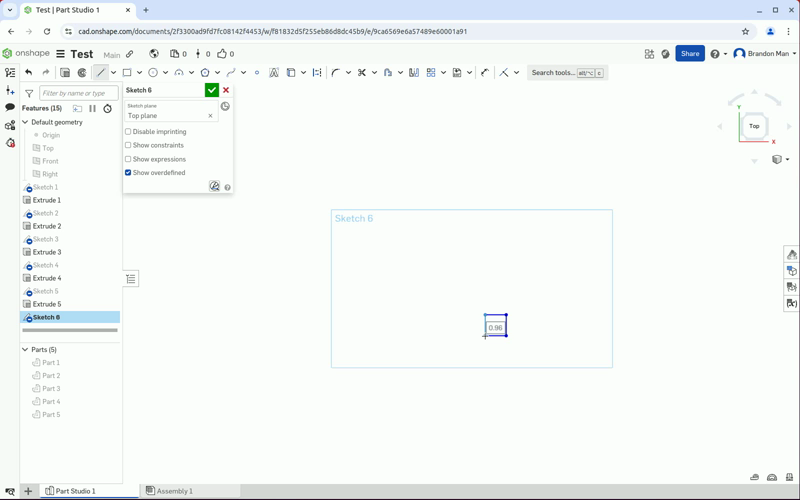
scroll(6)
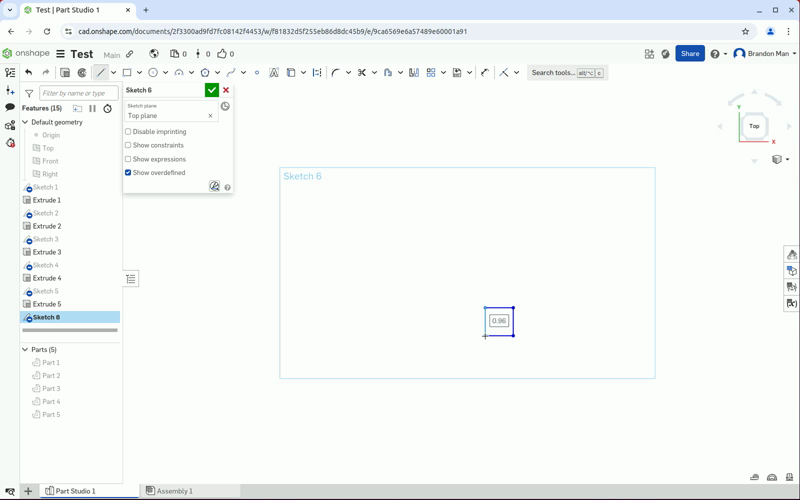
scroll(6)
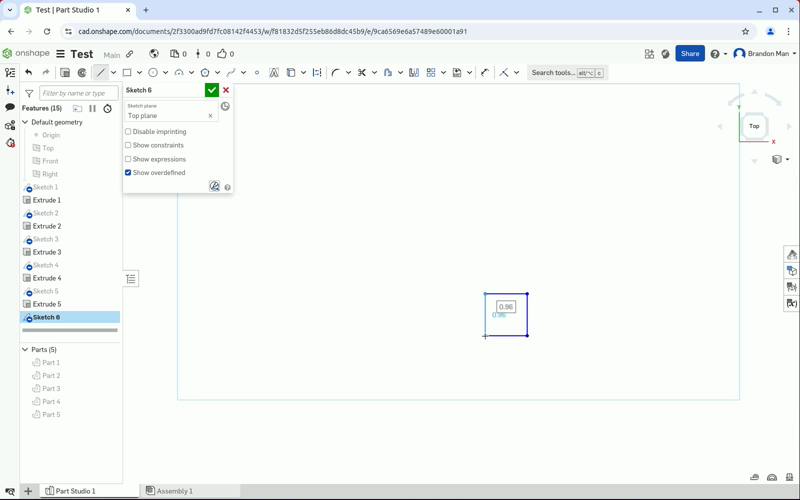
scroll(6)
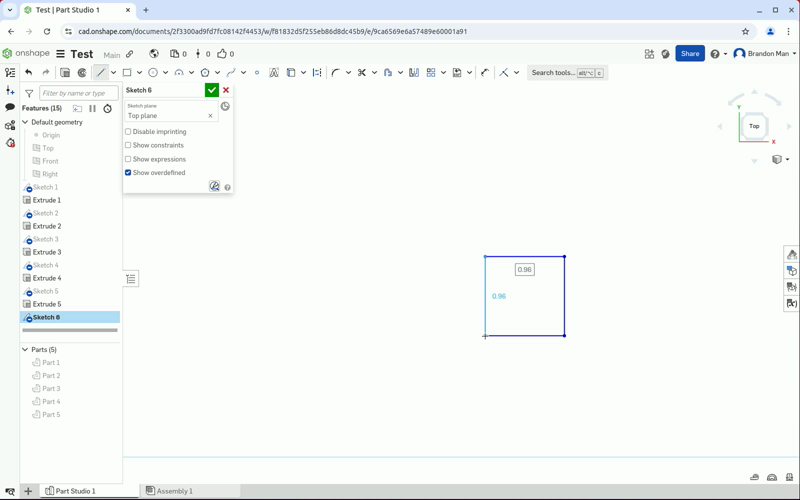
key_up(shift)
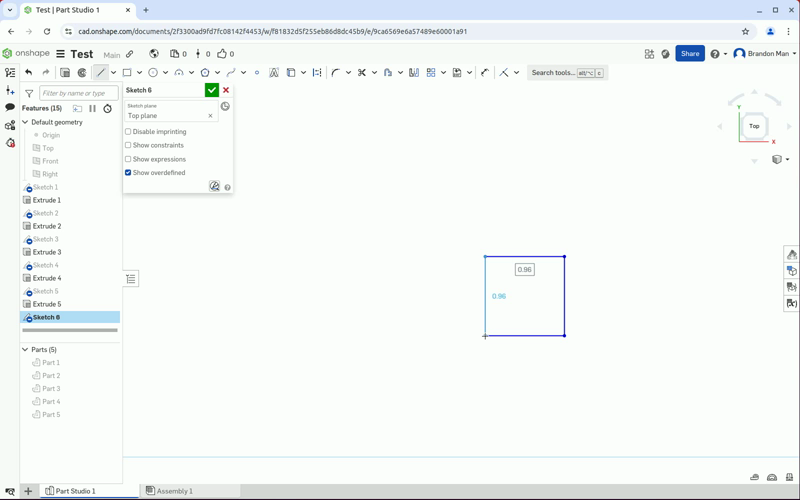
click(485, 335)
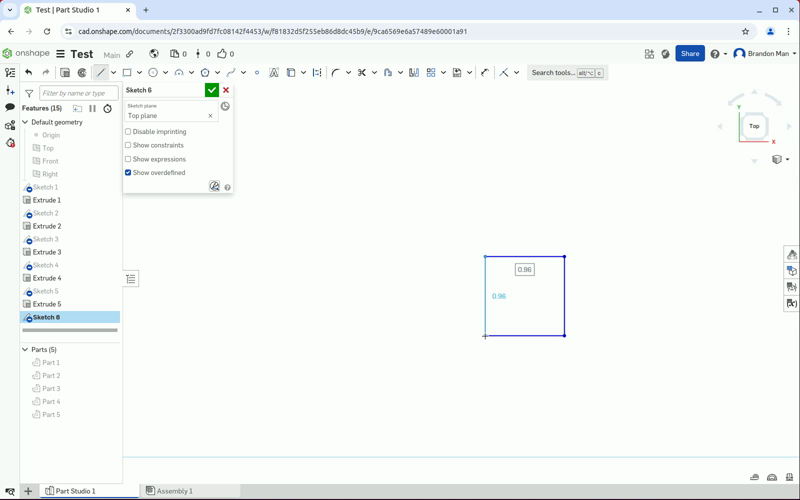
scroll(-6)
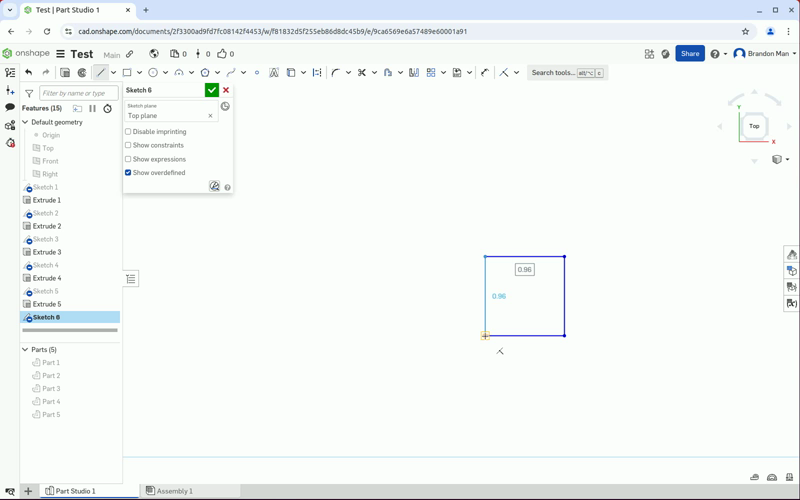
scroll(-6)
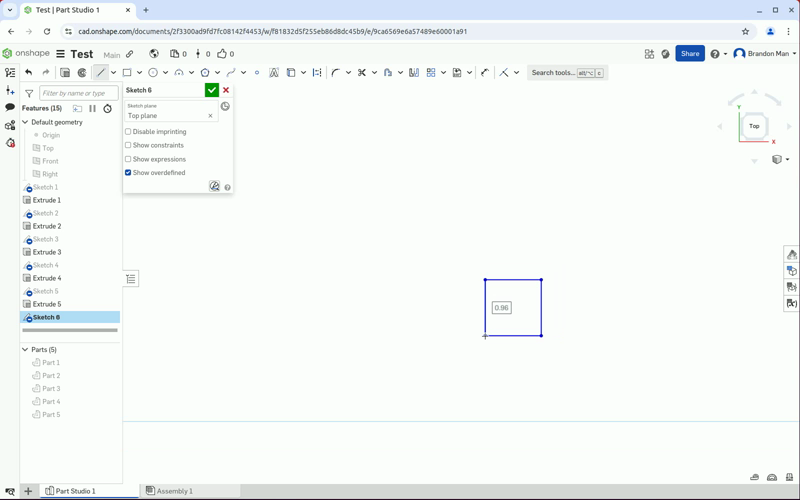
scroll(-6)
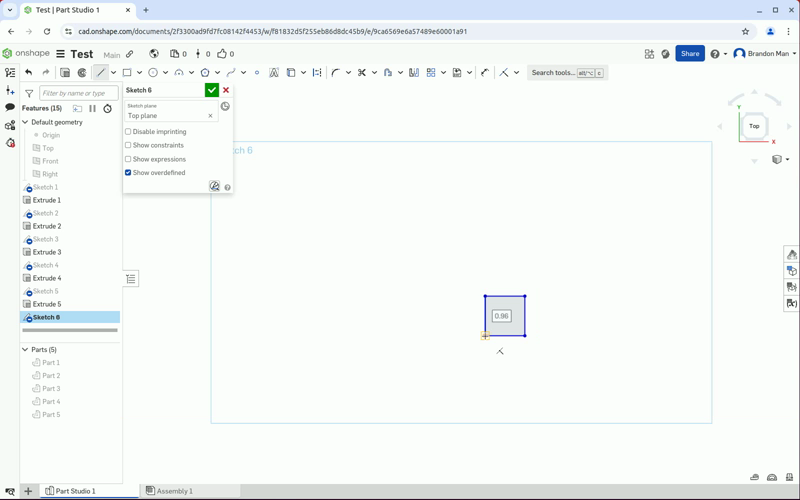
scroll(-6)
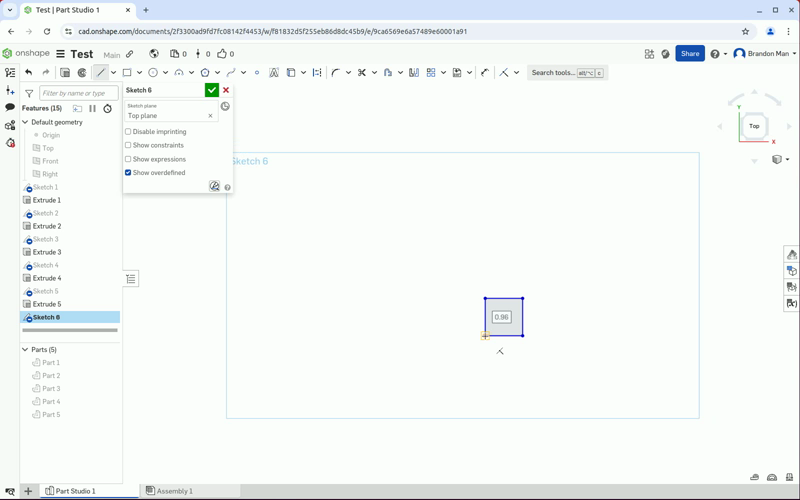
scroll(-6)
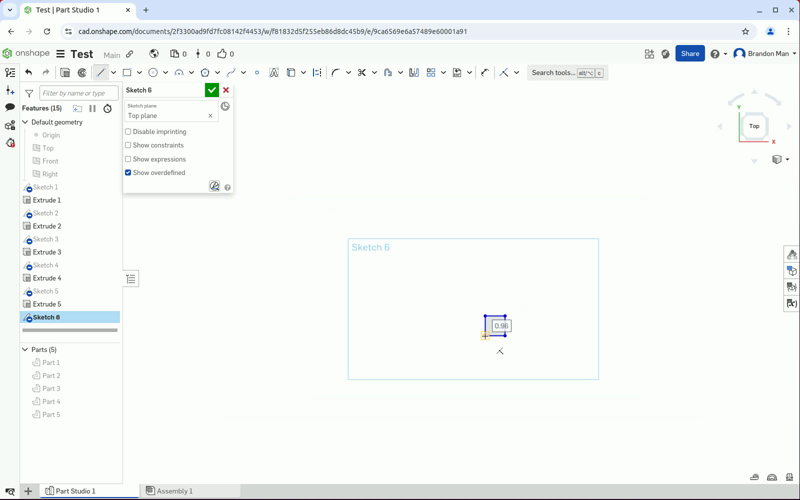
scroll(-6)
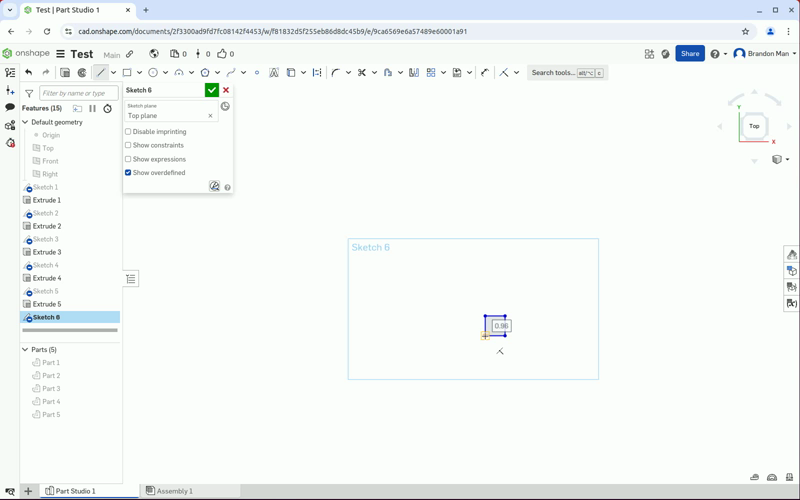
scroll(-6)
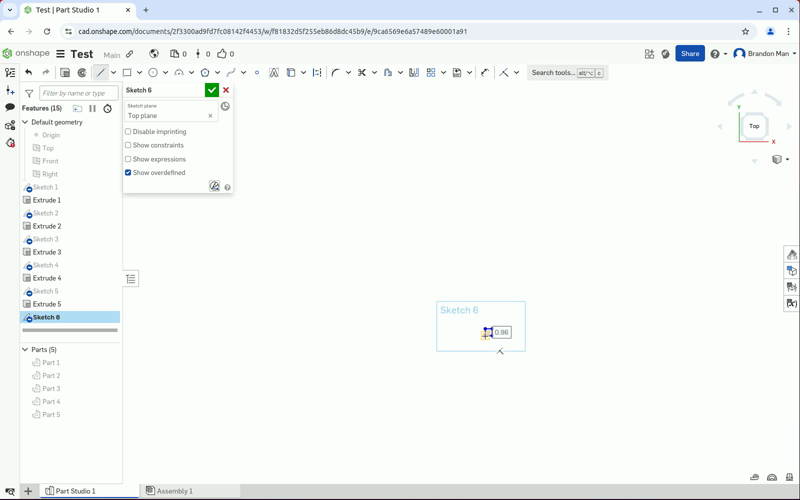
key(esc)
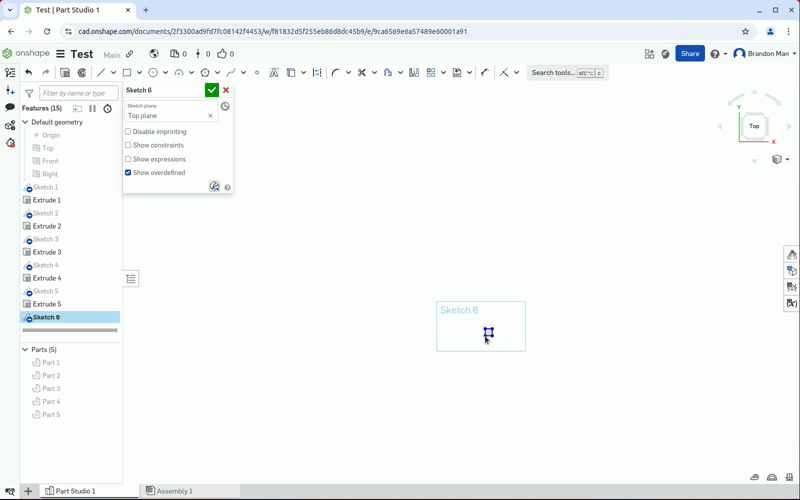
mouse_move(487, 333)
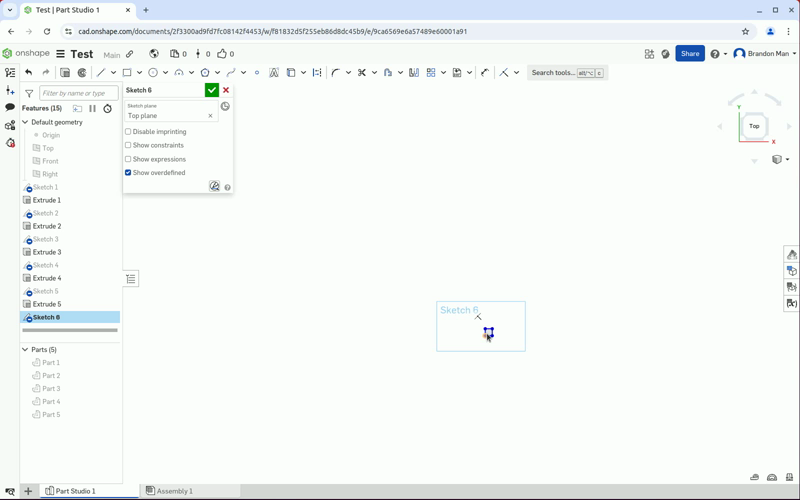
scroll(6)
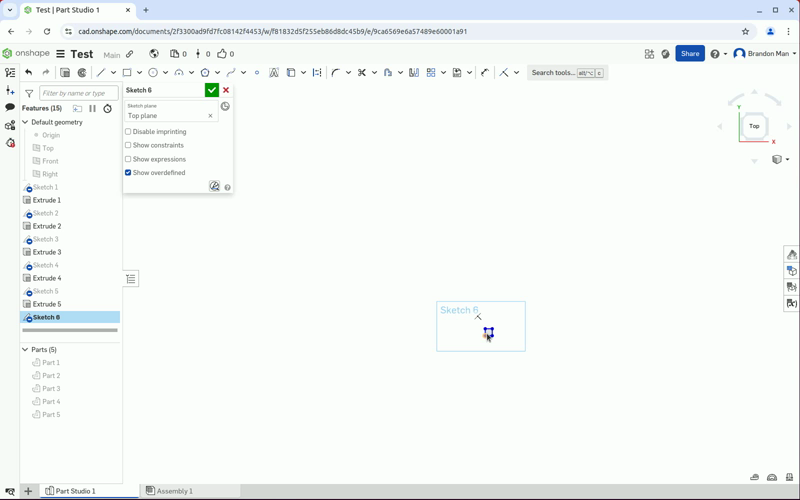
scroll(6)
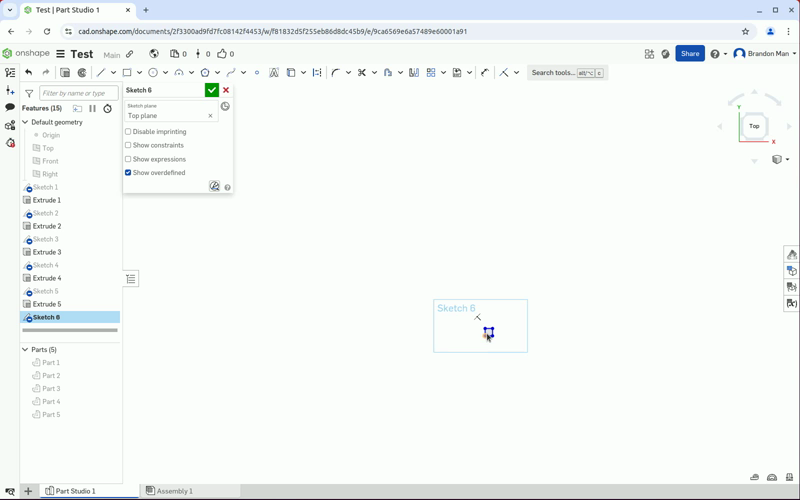
scroll(6)
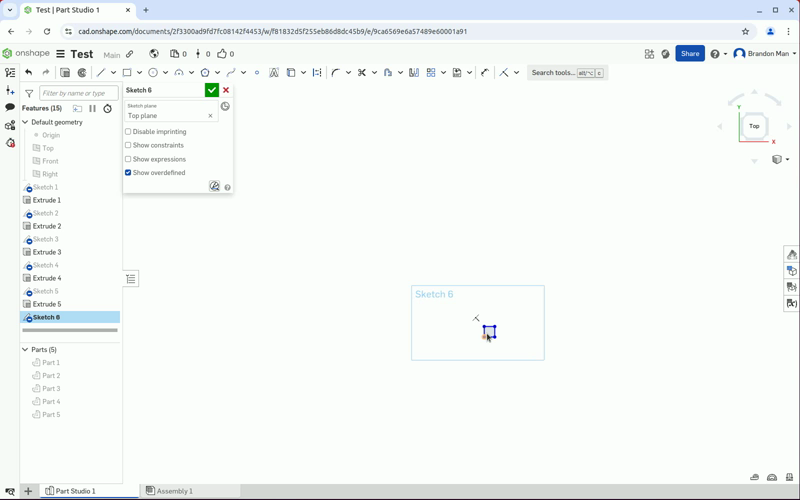
scroll(6)
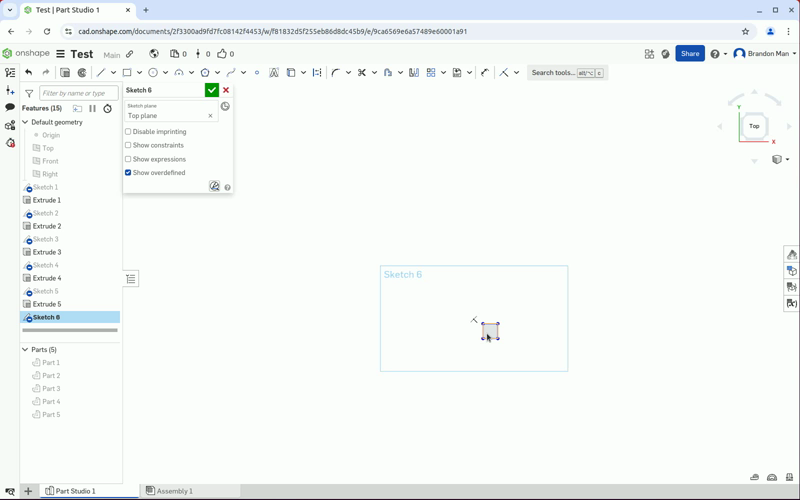
scroll(6)
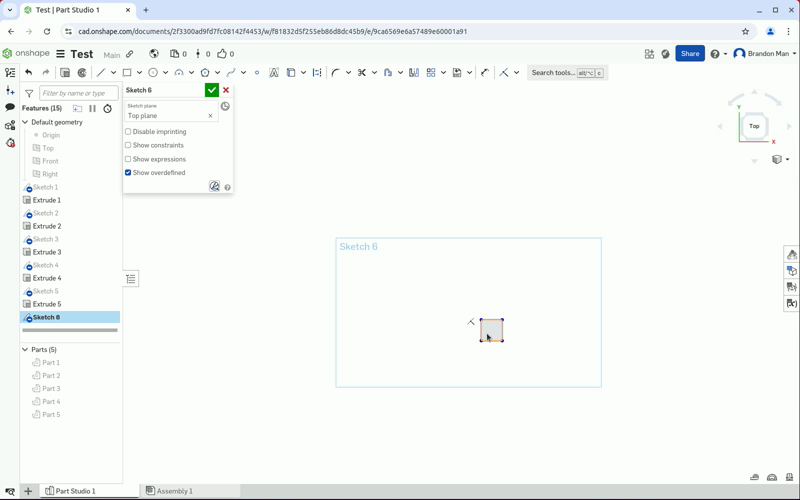
scroll(6)
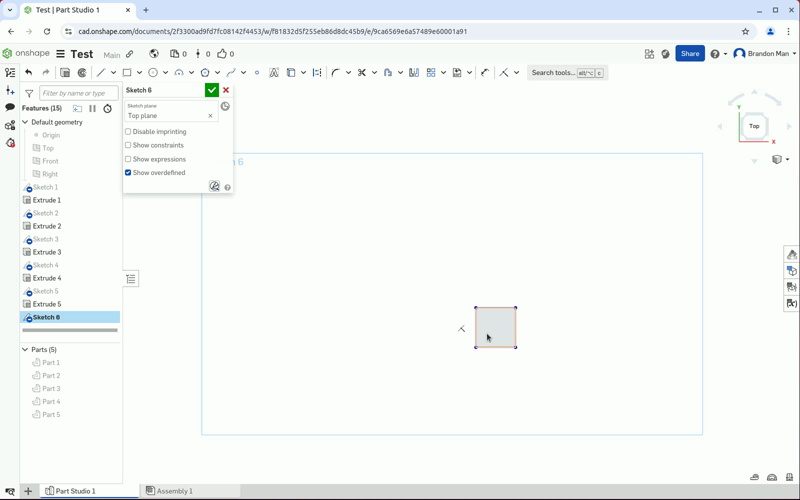
scroll(6)
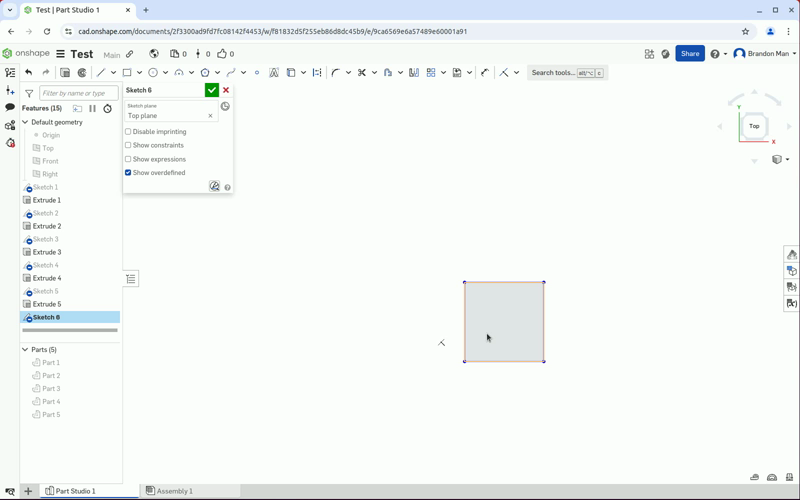
click(487, 333)
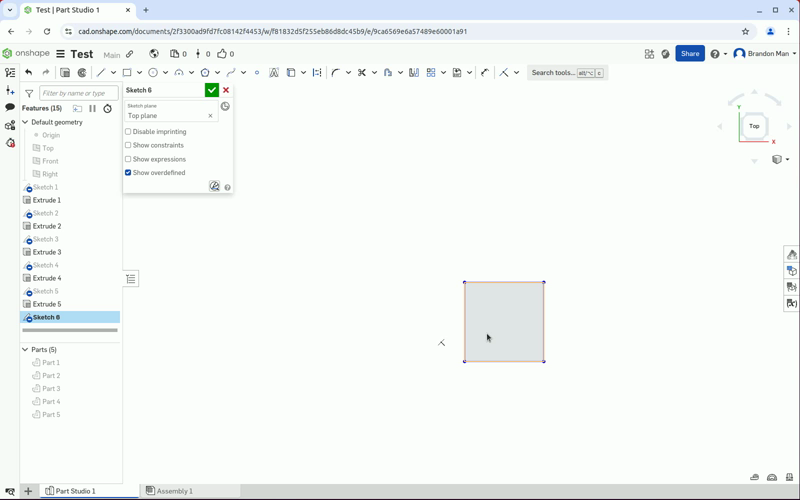
scroll(-6)
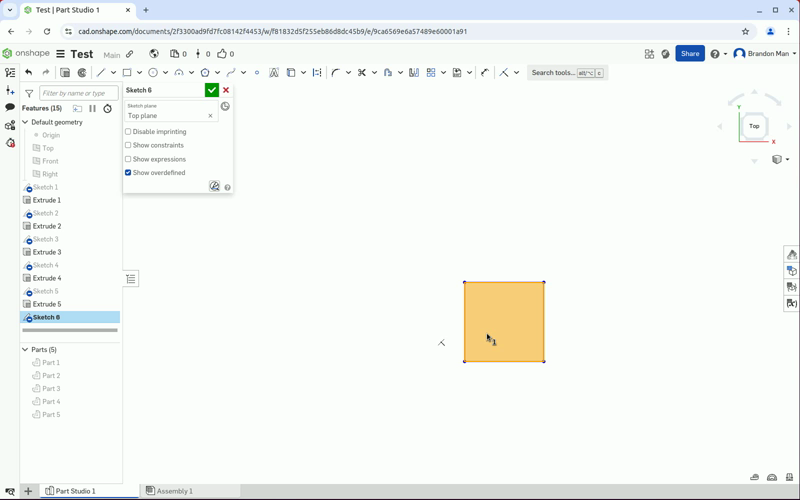
scroll(-6)
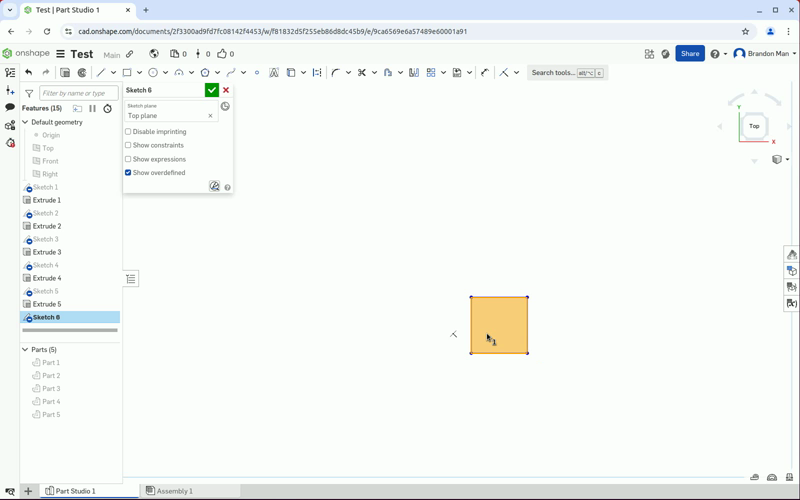
scroll(-6)
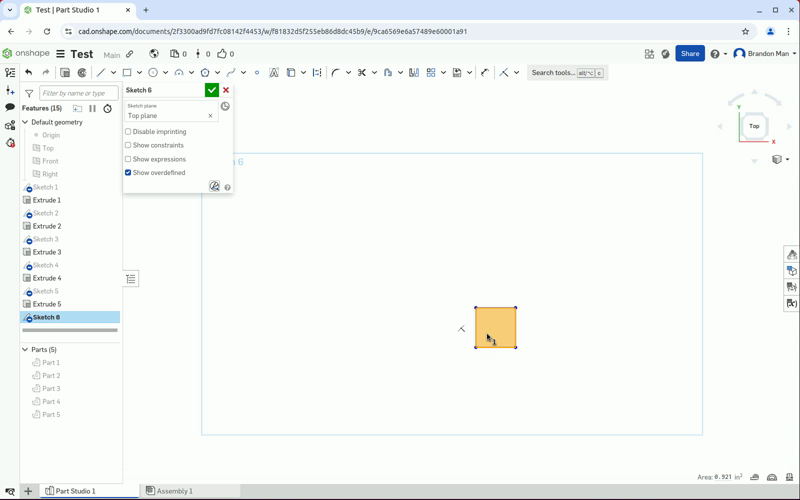
scroll(-6)
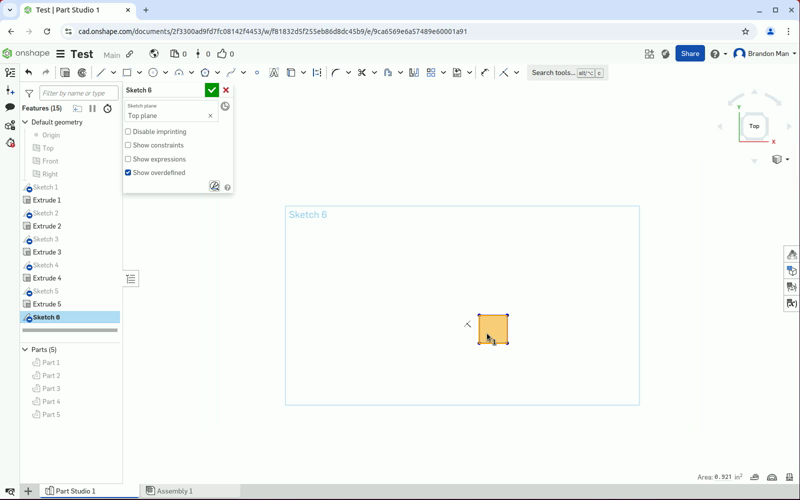
scroll(-6)
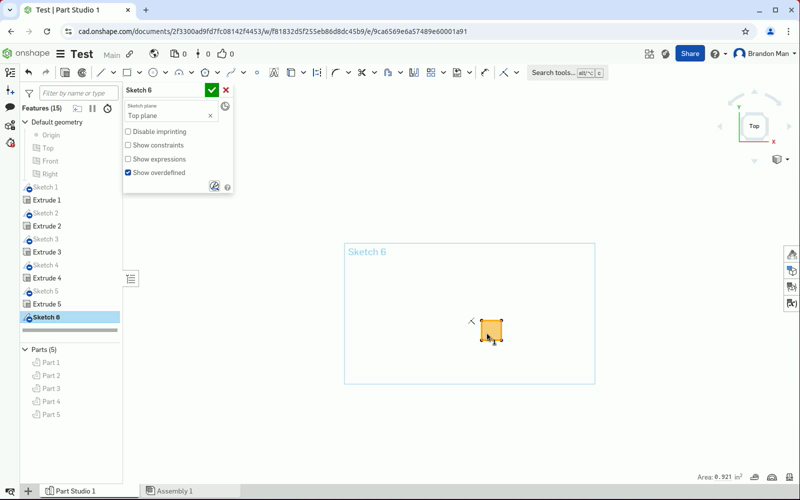
scroll(-6)
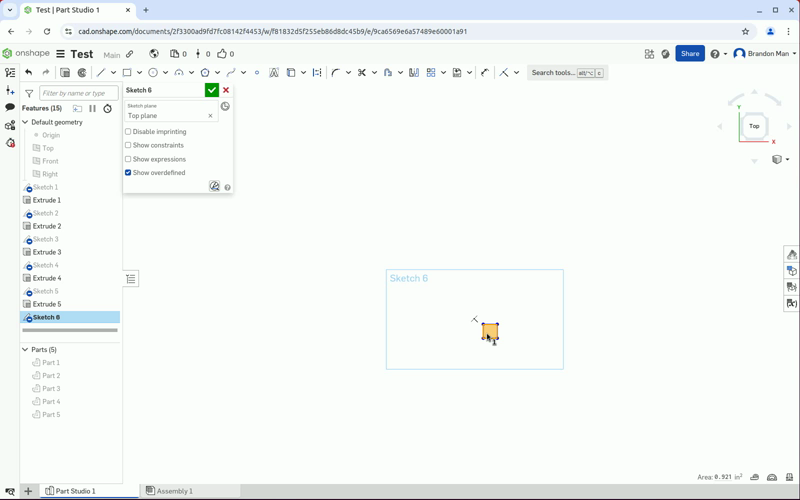
scroll(-6)
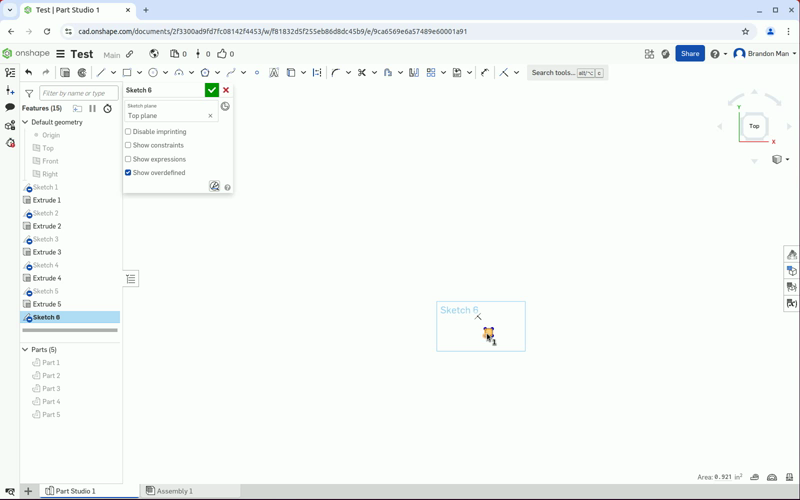
mouse_move(73, 352)
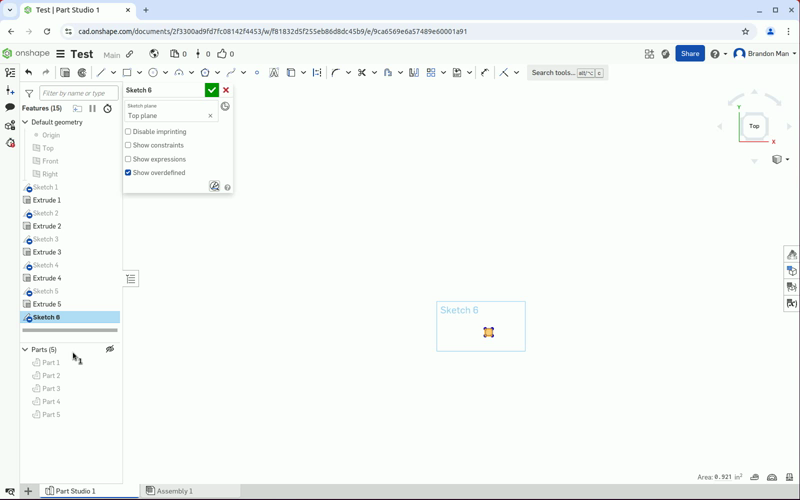
key(shift+y)
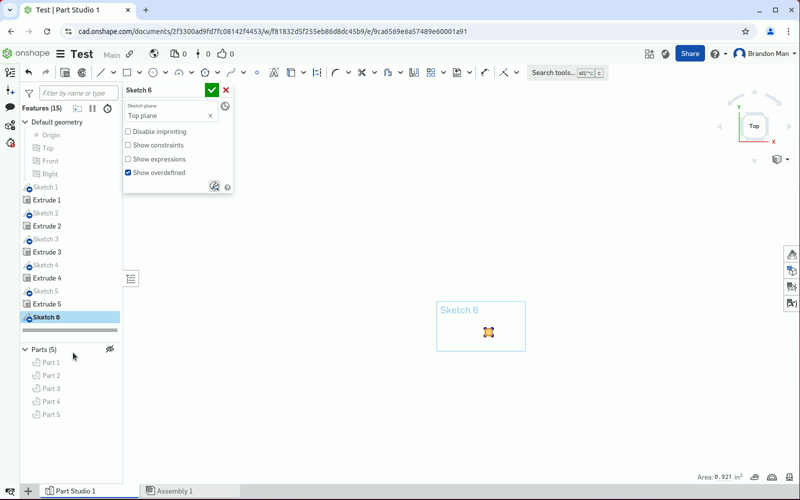
key(shift+e)
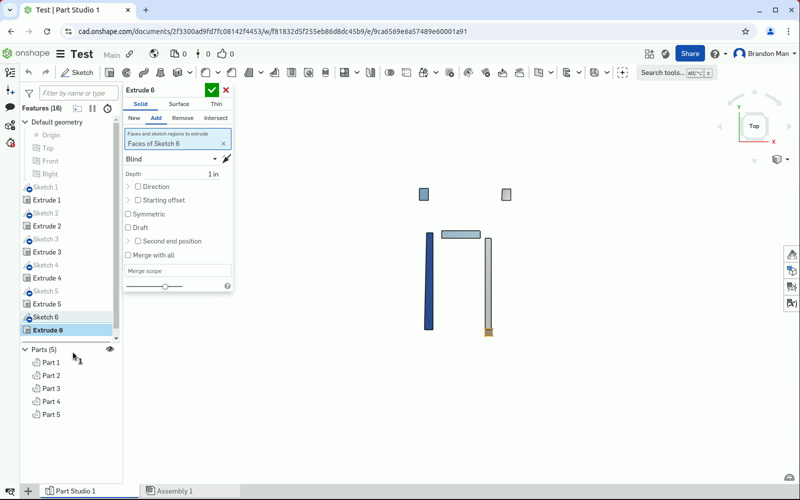
mouse_move(143, 106)
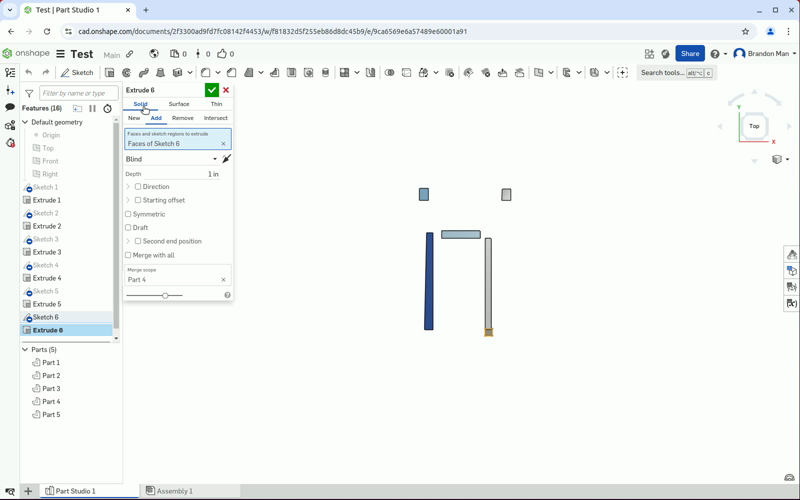
click(143, 106)
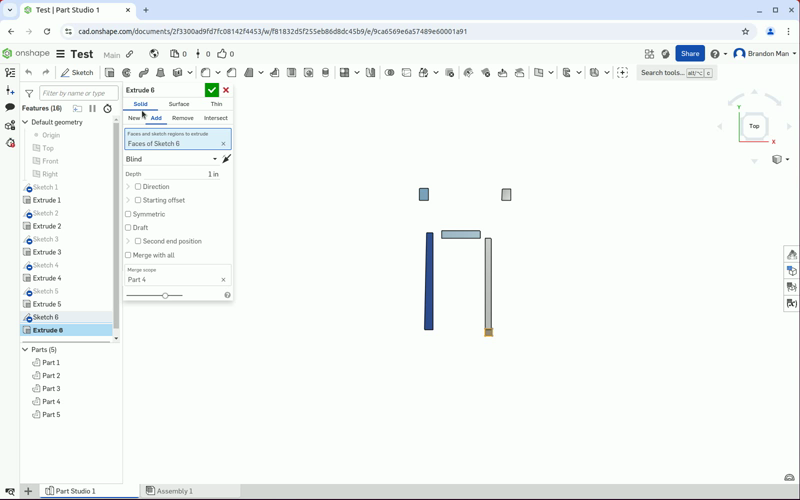
mouse_move(137, 120)
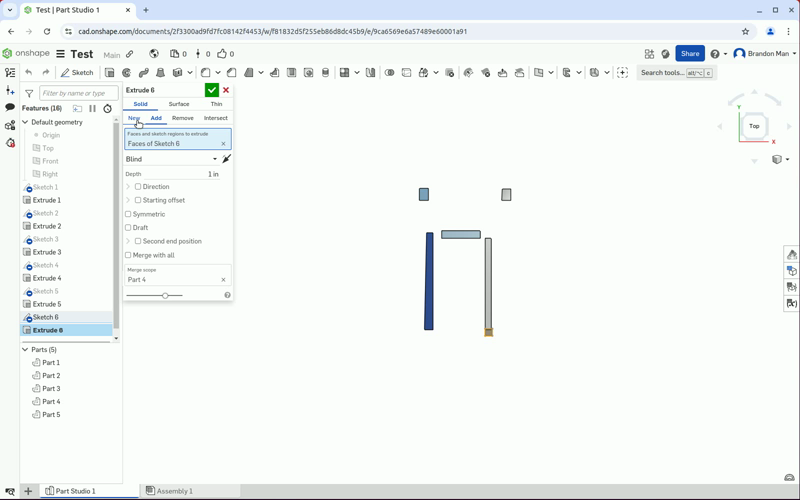
click(137, 120)
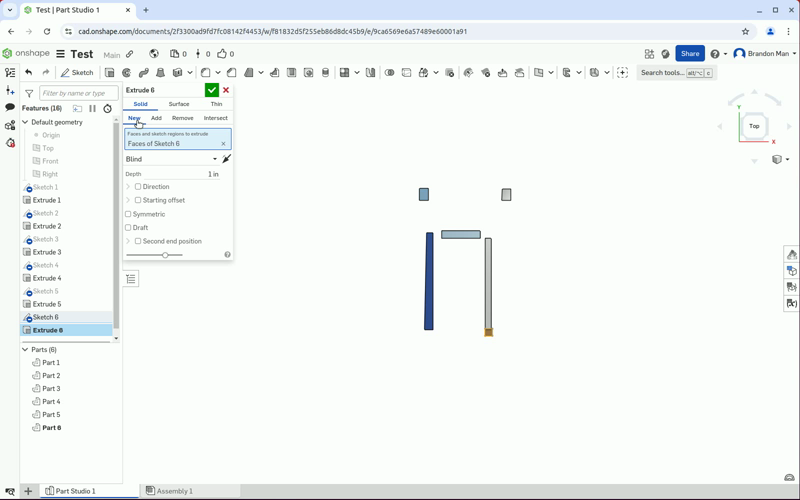
key(tab, 4)
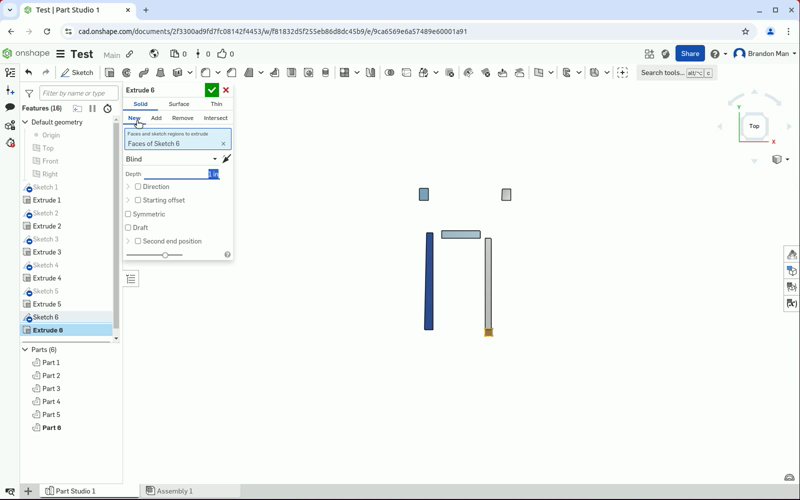
text(1.204)
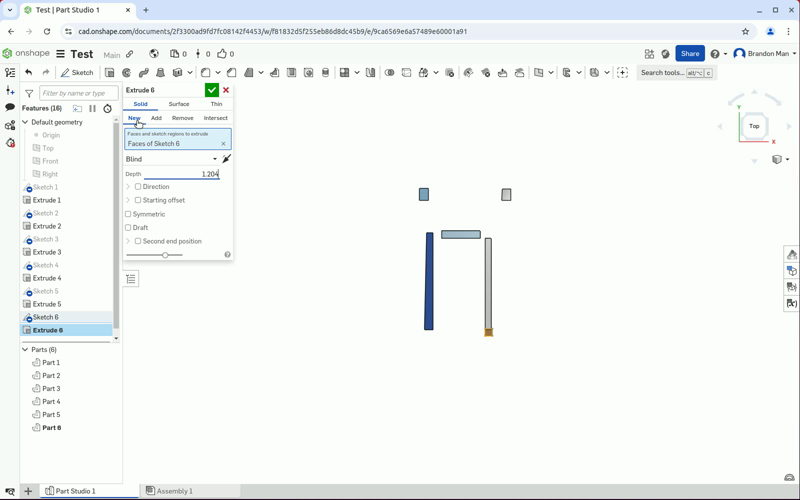
key(enter)
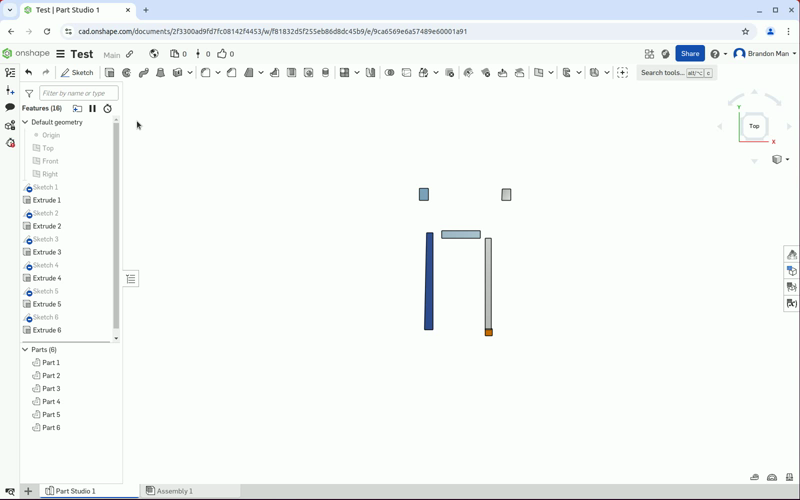
key(shift+h)
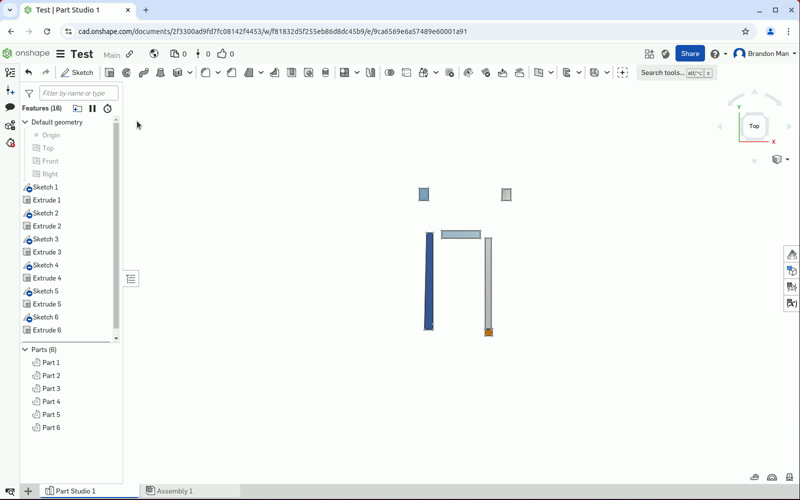
key(shift+h)
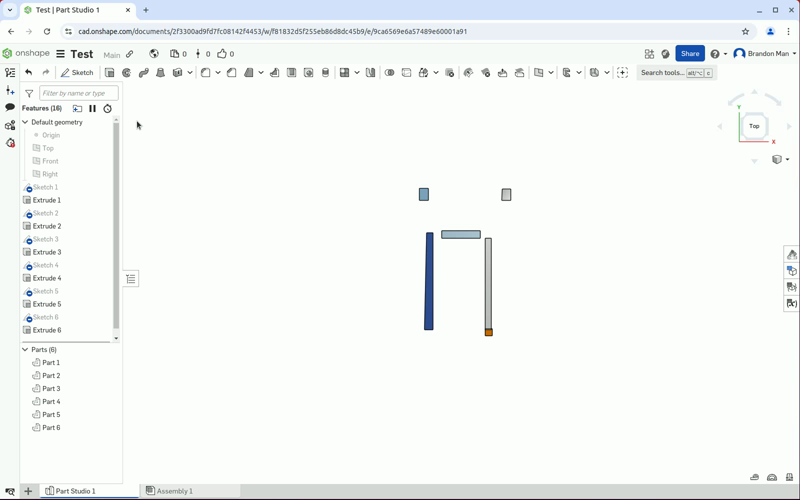
mouse_move(69, 189)
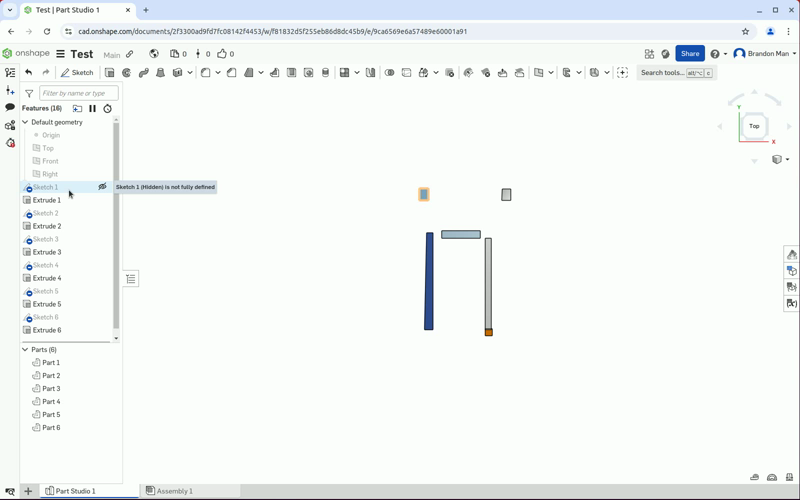
click(69, 189)
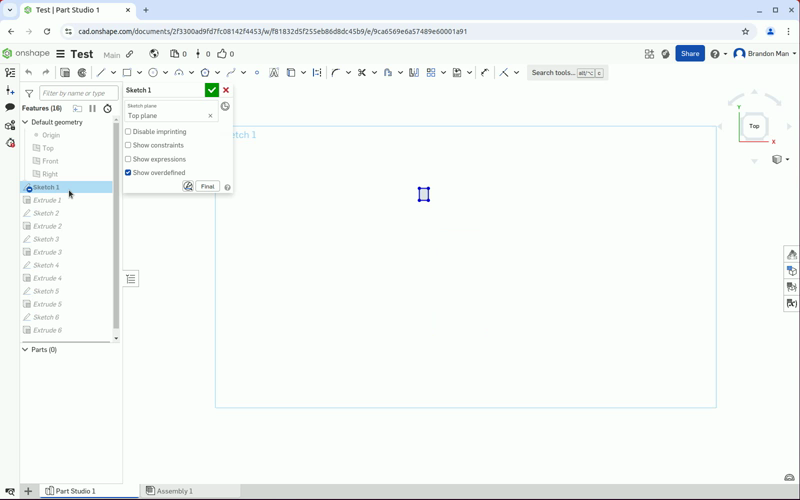
mouse_move(229, 92)
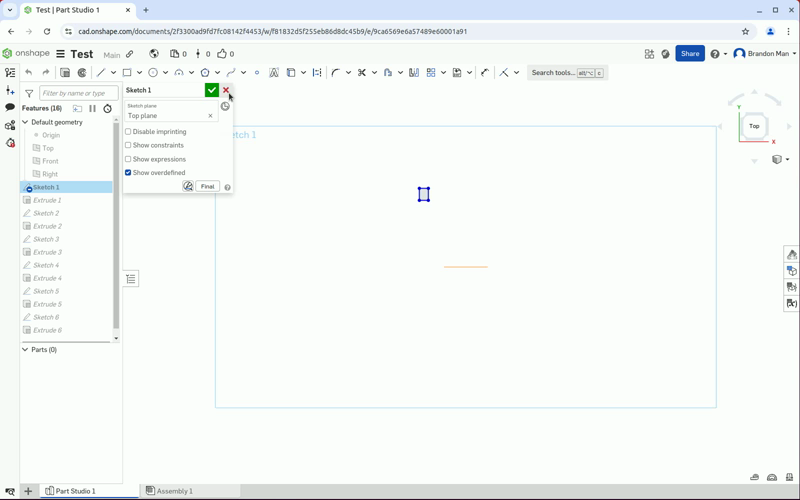
click(229, 92)
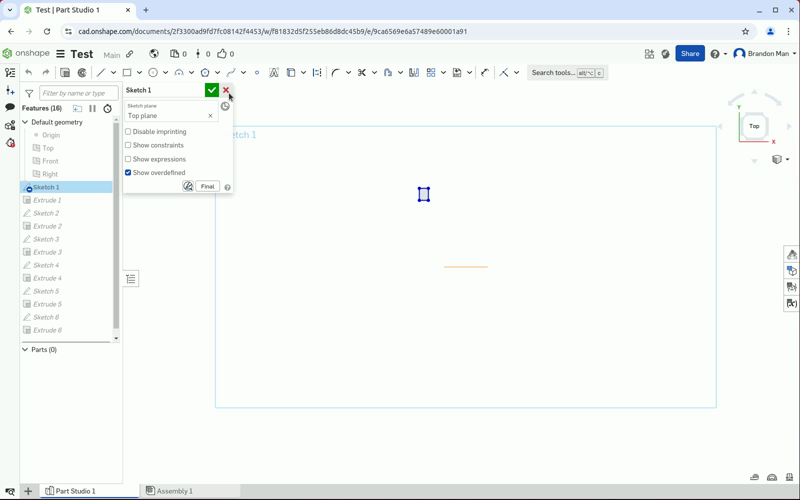
key(shift+s)
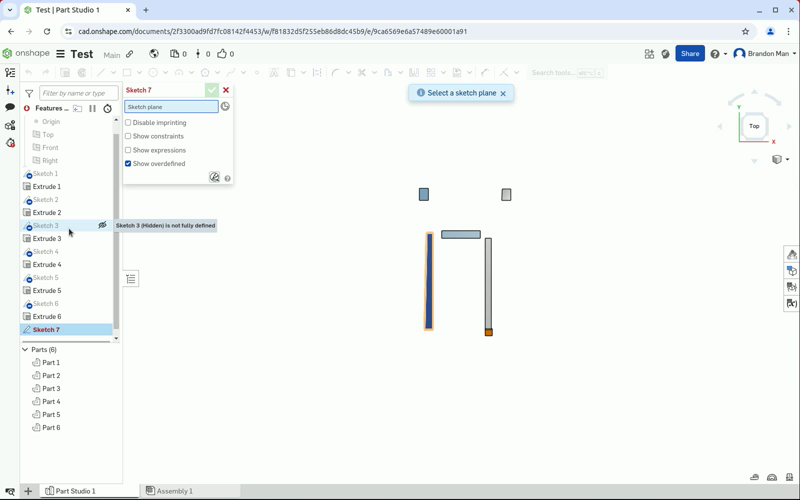
scroll(3)
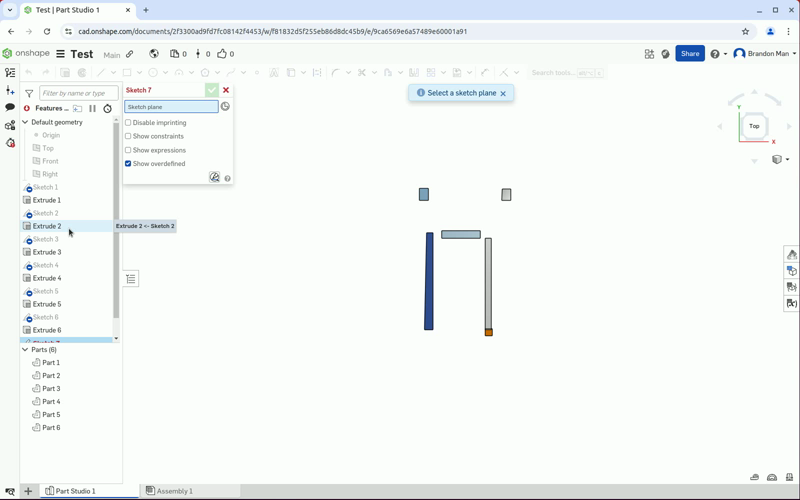
mouse_move(69, 150)
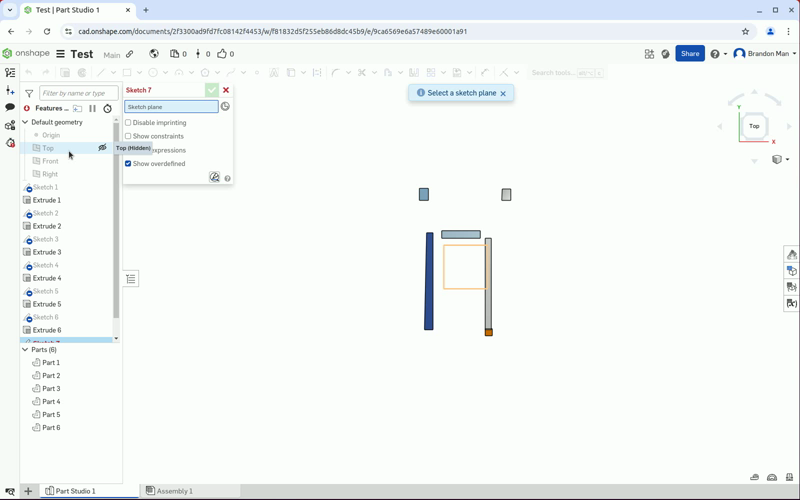
click(69, 150)
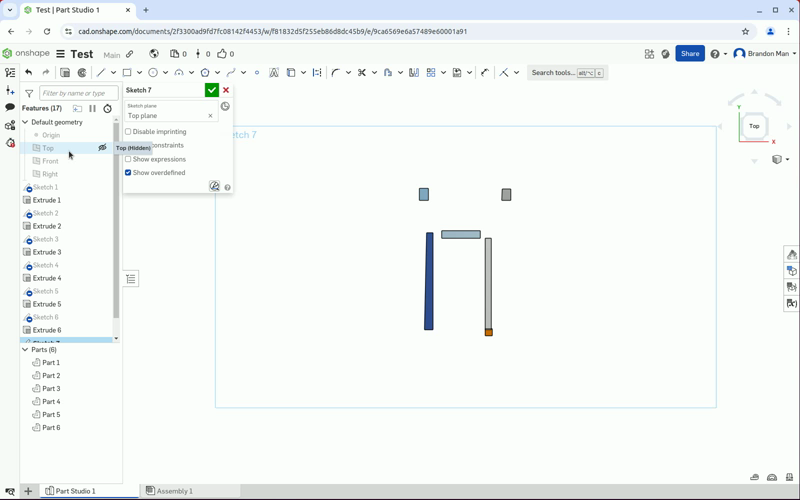
mouse_move(73, 352)
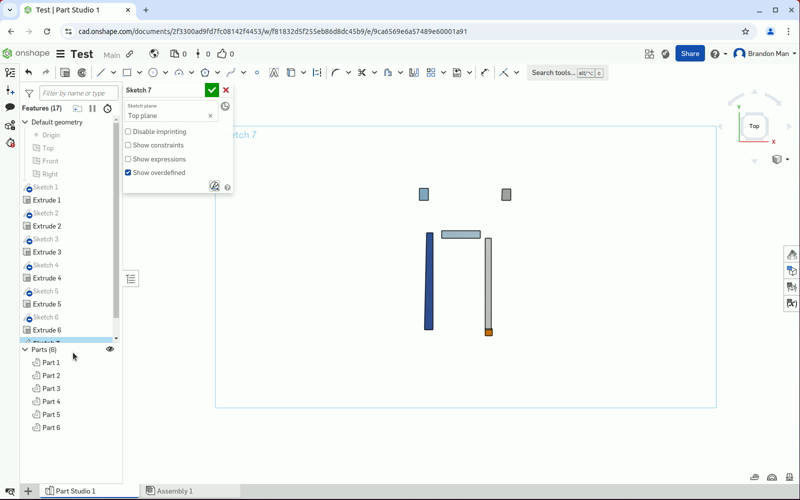
key(y)
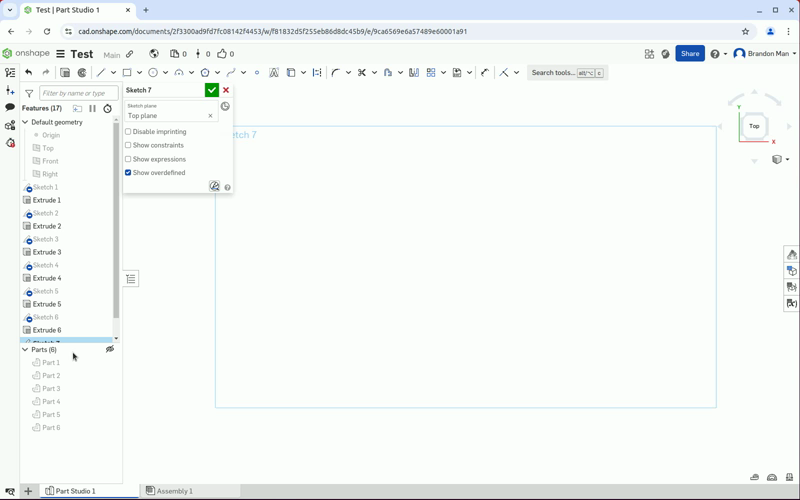
key(l)
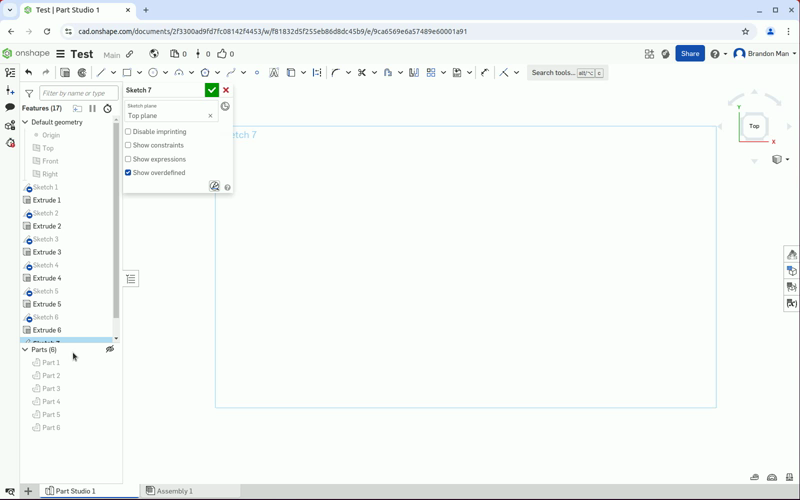
key_down(shift)
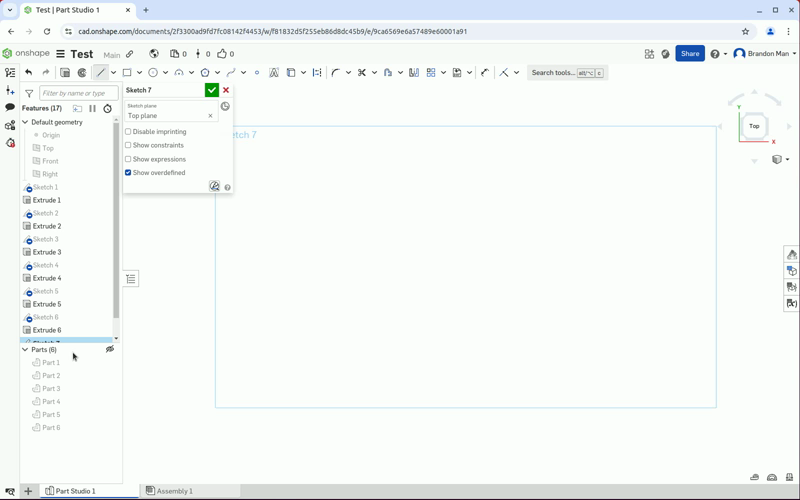
mouse_move(430, 335)
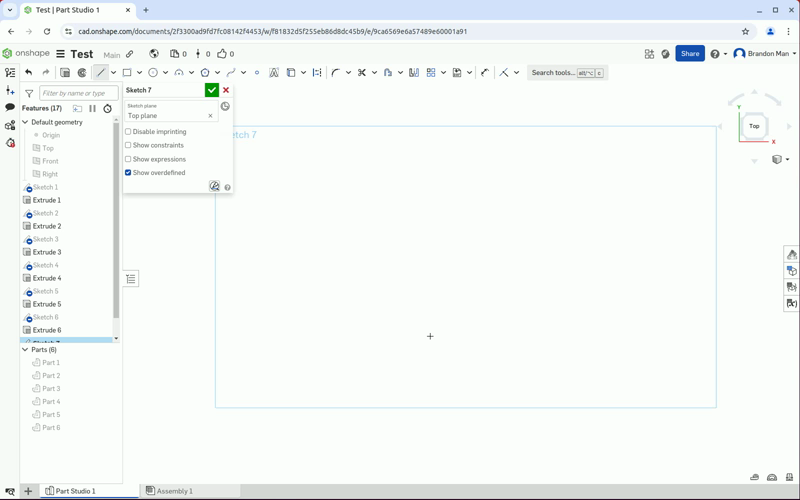
click(430, 335)
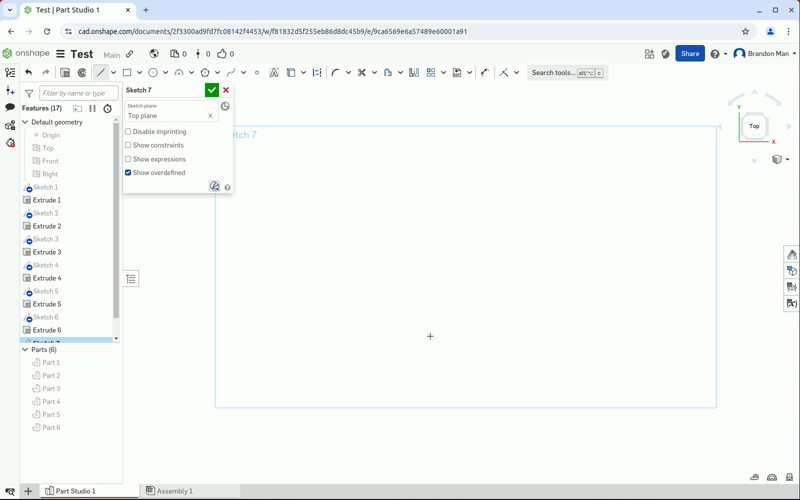
key_up(shift)
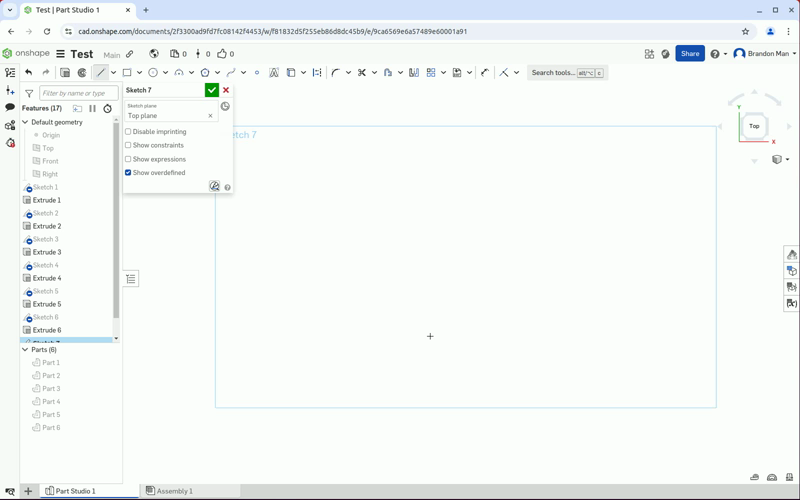
key_down(shift)
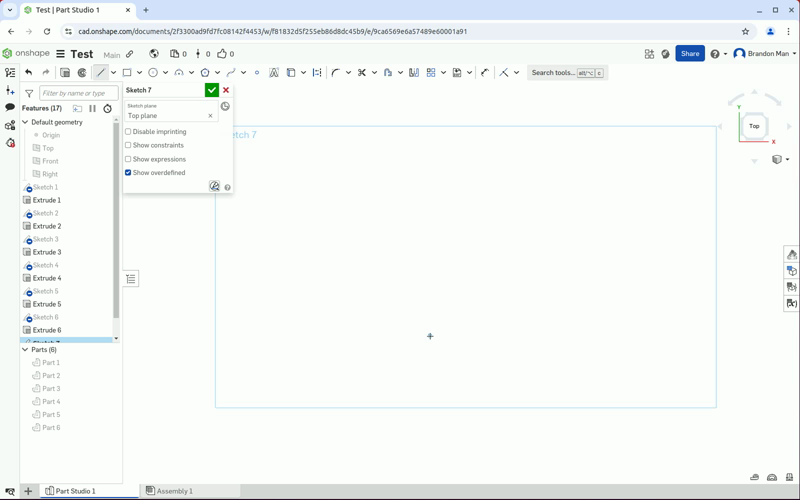
mouse_move(460, 335)
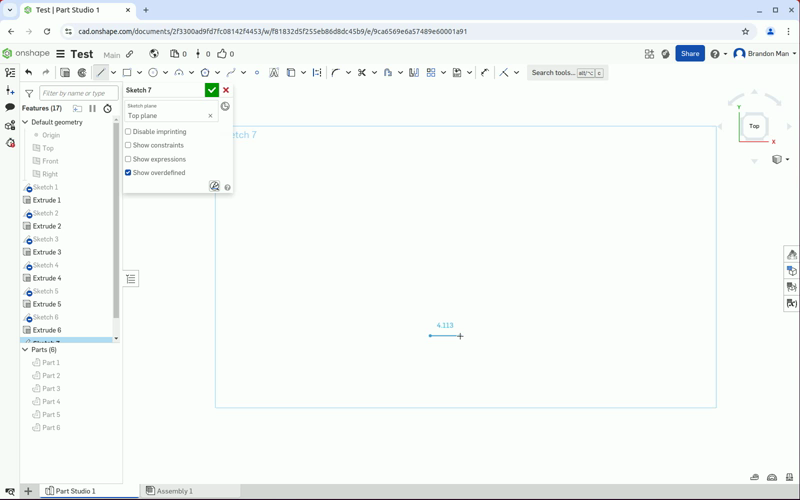
mouse_move(437, 335)
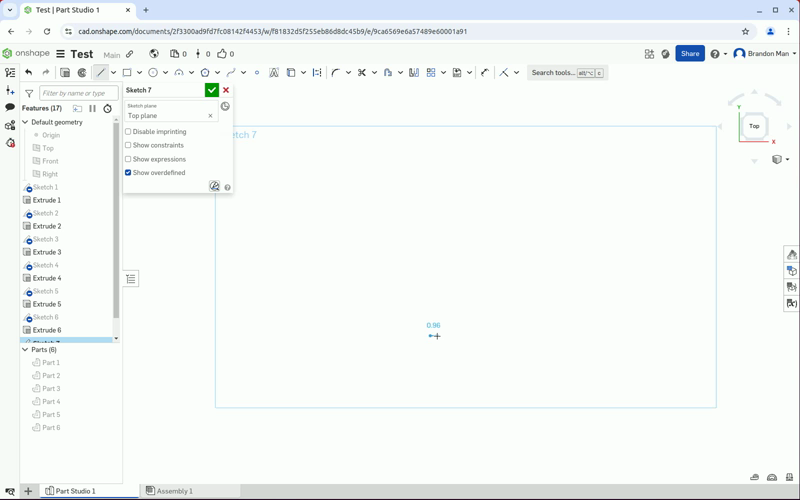
scroll(6)
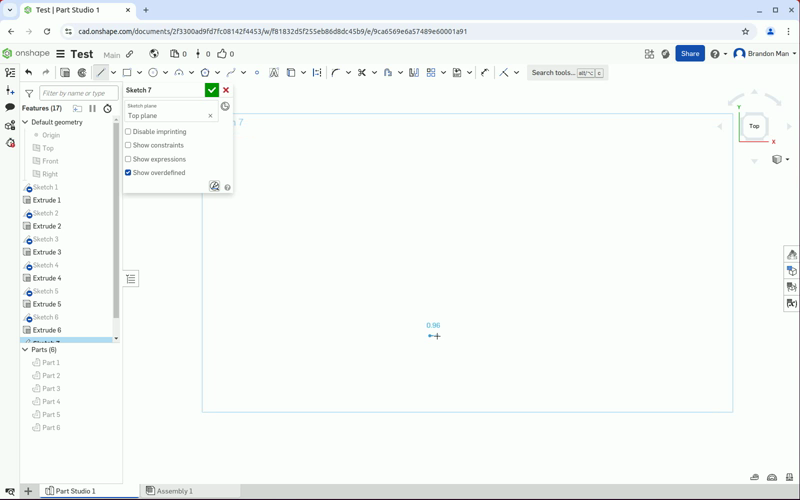
scroll(6)
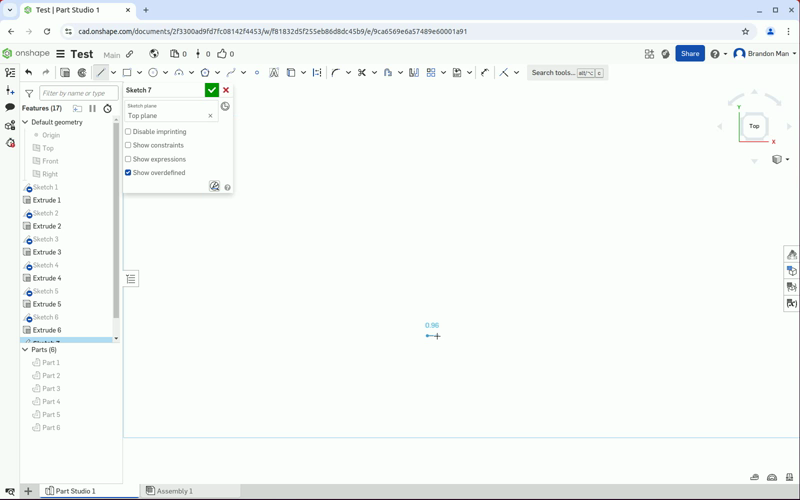
scroll(6)
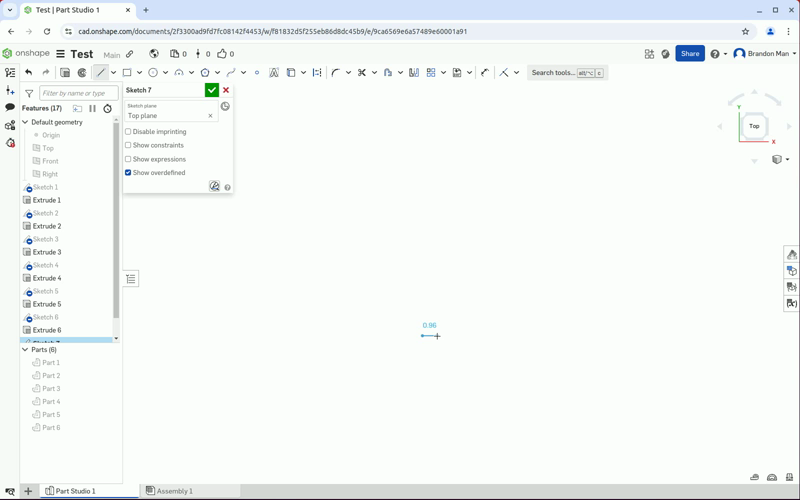
scroll(6)
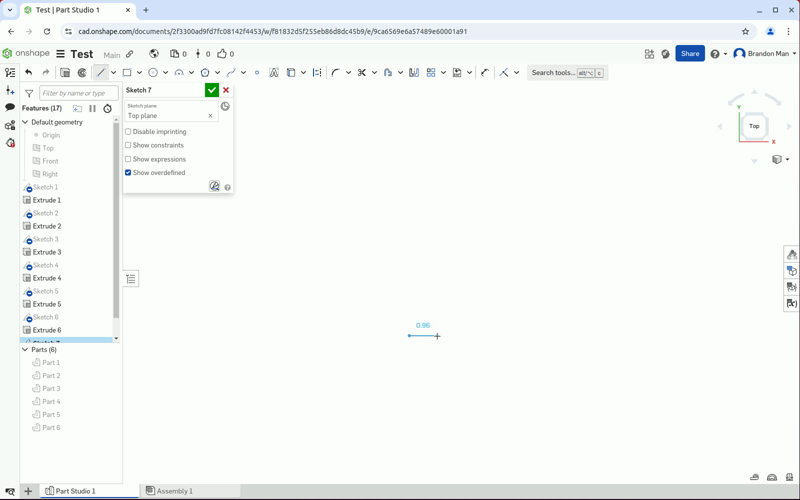
scroll(6)
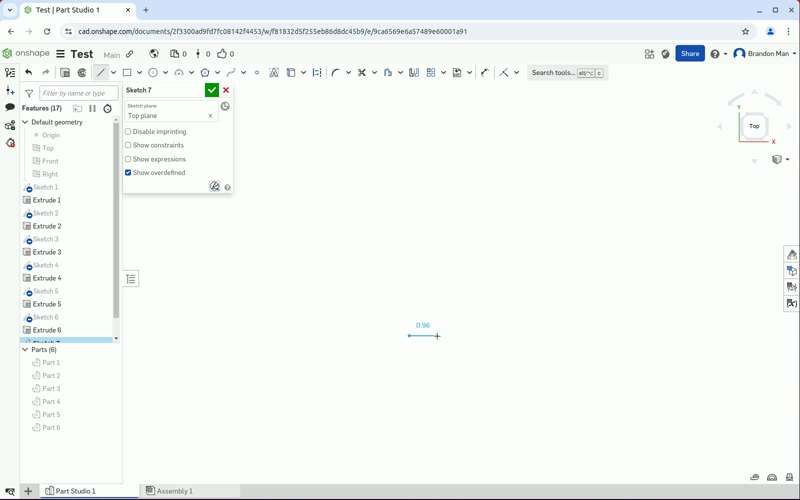
scroll(6)
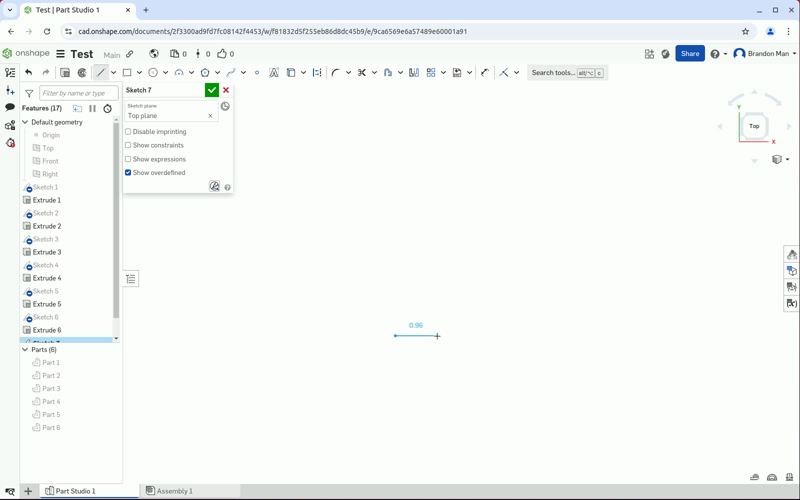
scroll(6)
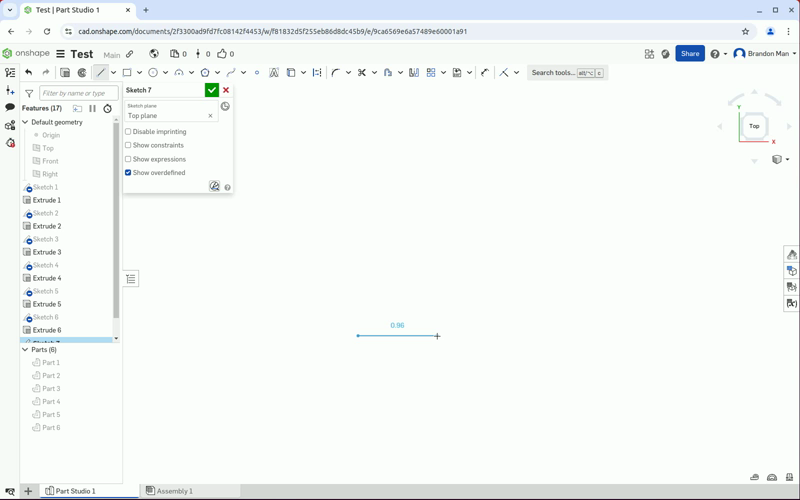
click(437, 335)
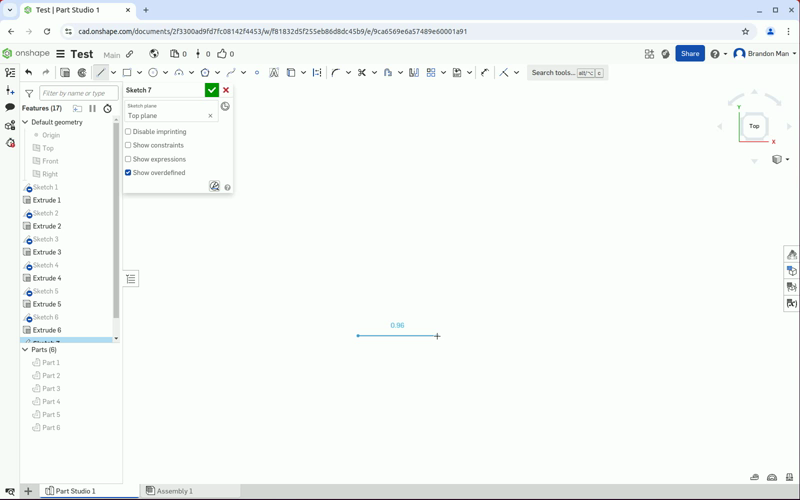
scroll(-6)
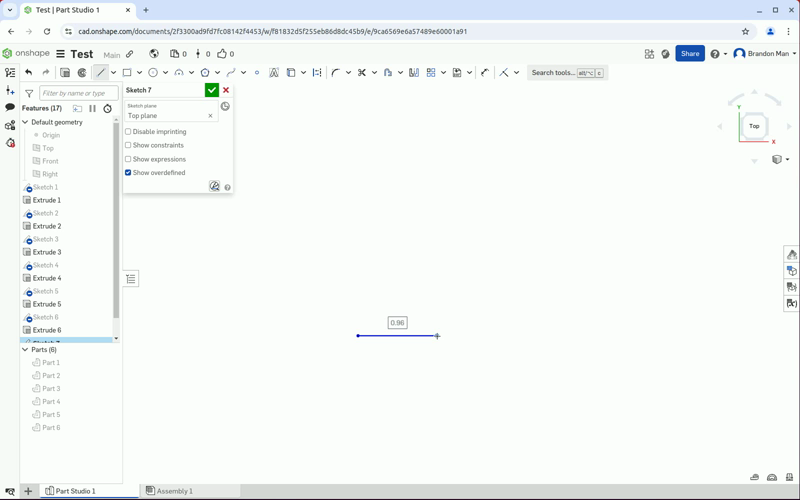
scroll(-6)
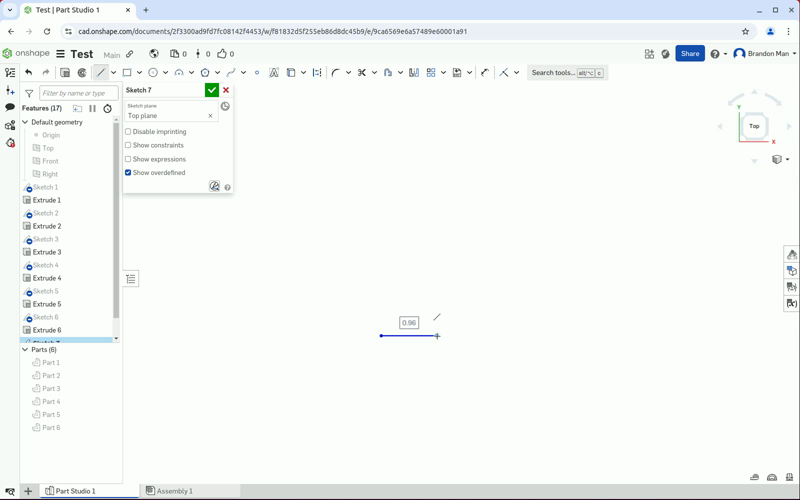
scroll(-6)
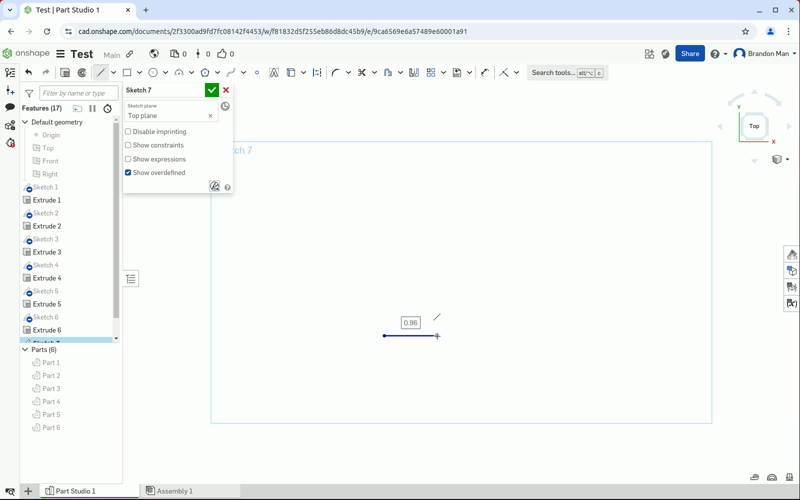
scroll(-6)
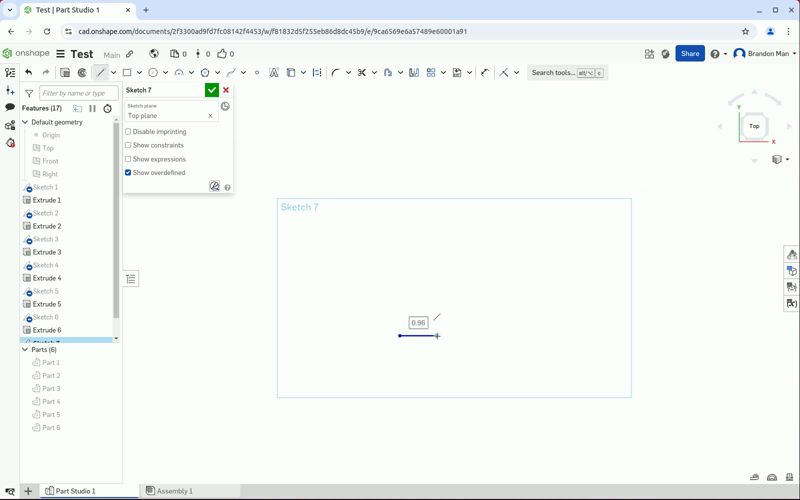
scroll(-6)
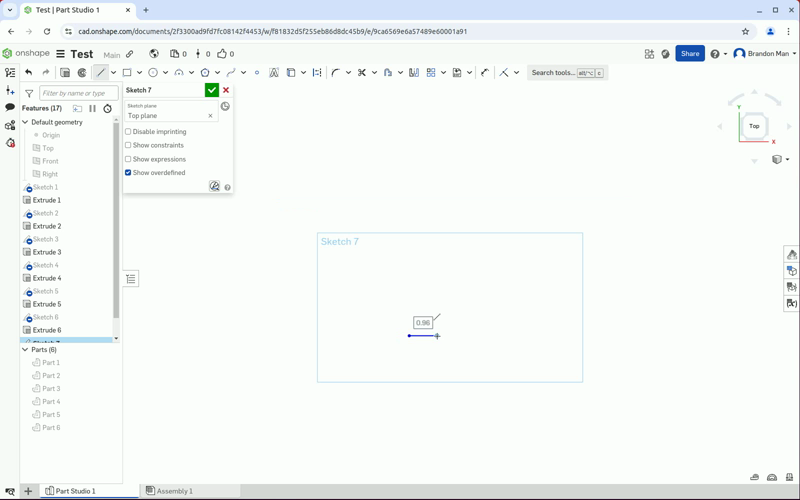
scroll(-6)
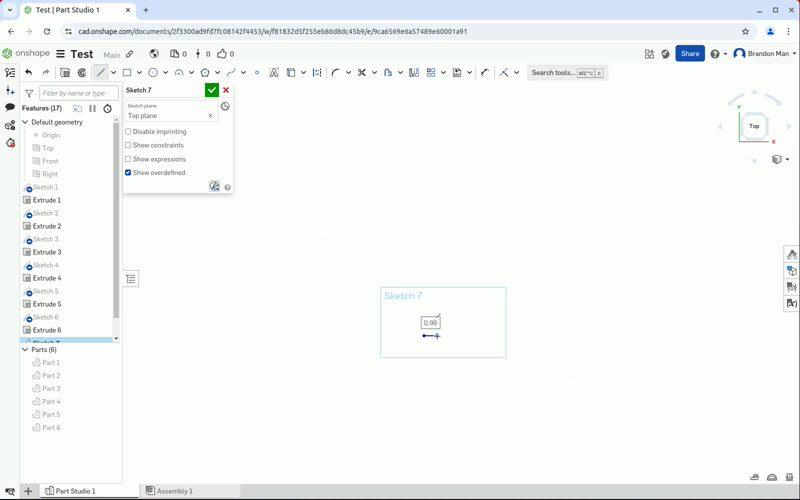
scroll(-6)
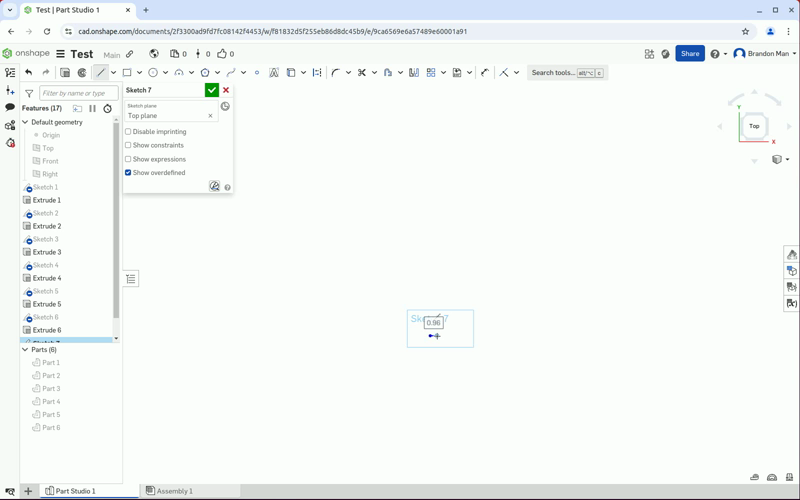
key_up(shift)
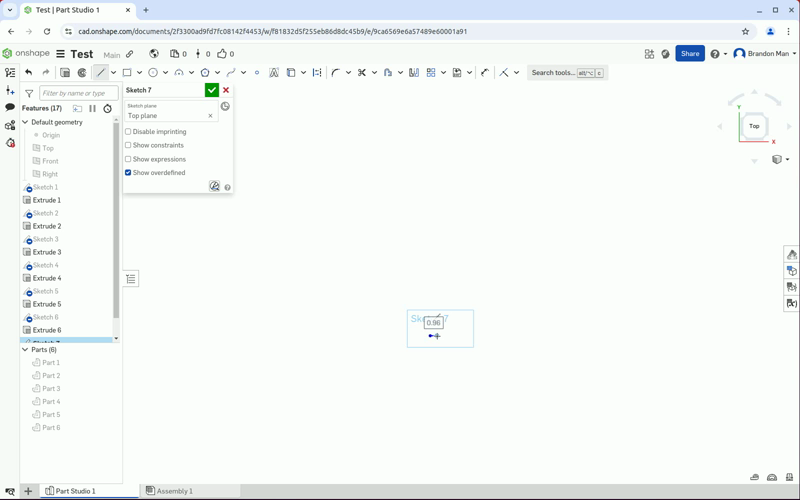
key_down(shift)
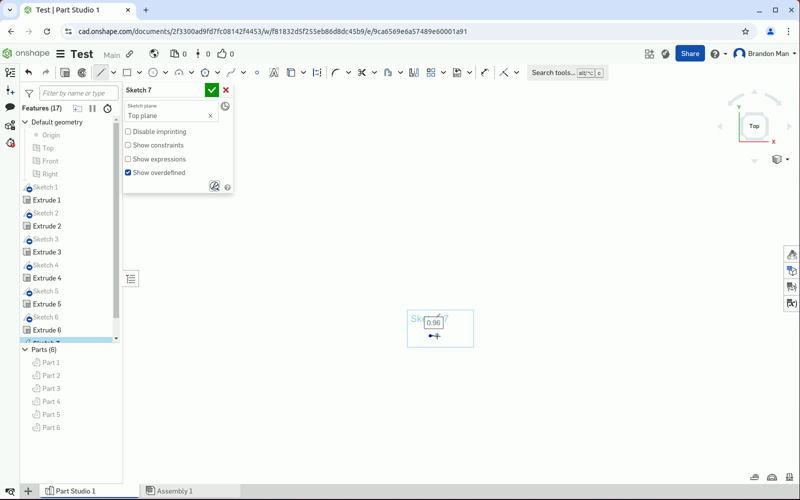
mouse_move(467, 335)
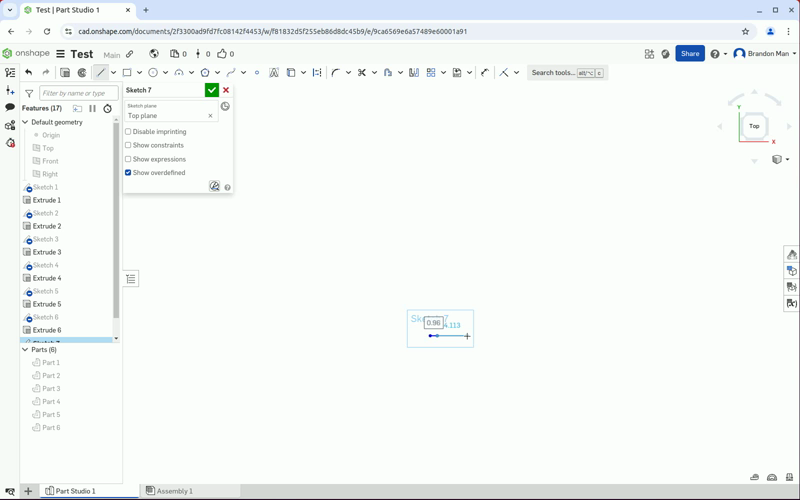
mouse_move(437, 328)
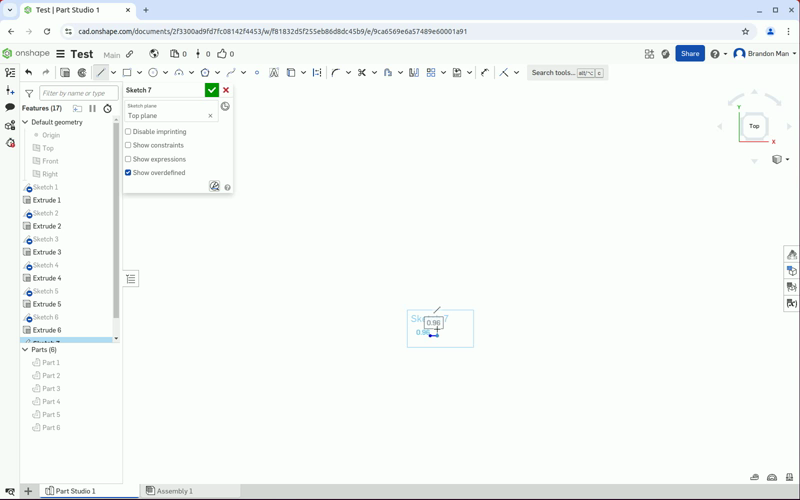
scroll(6)
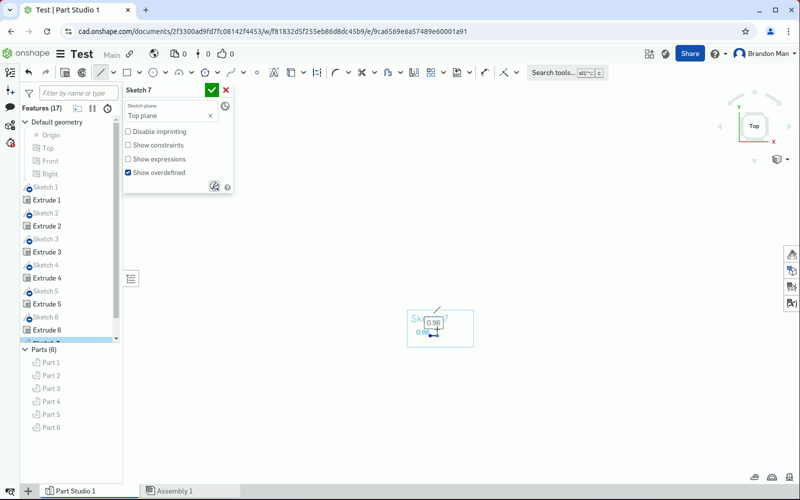
scroll(6)
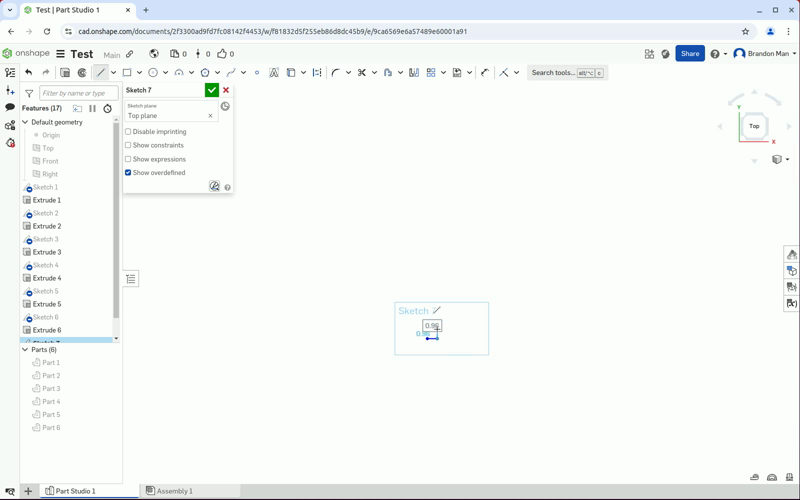
scroll(6)
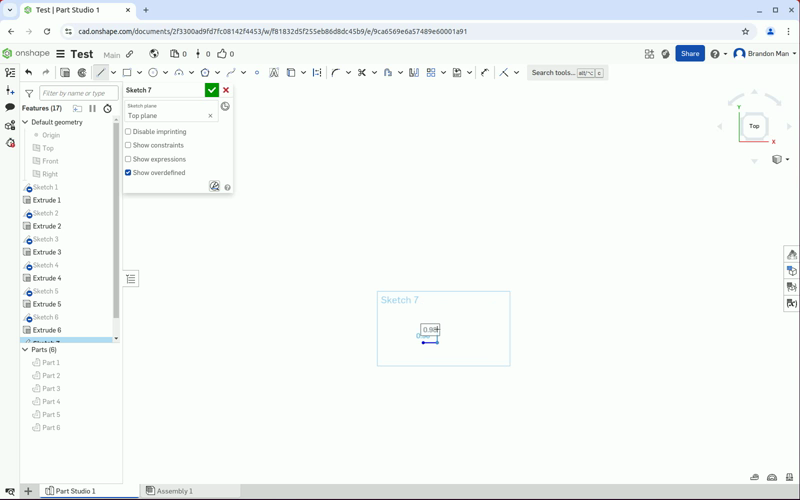
scroll(6)
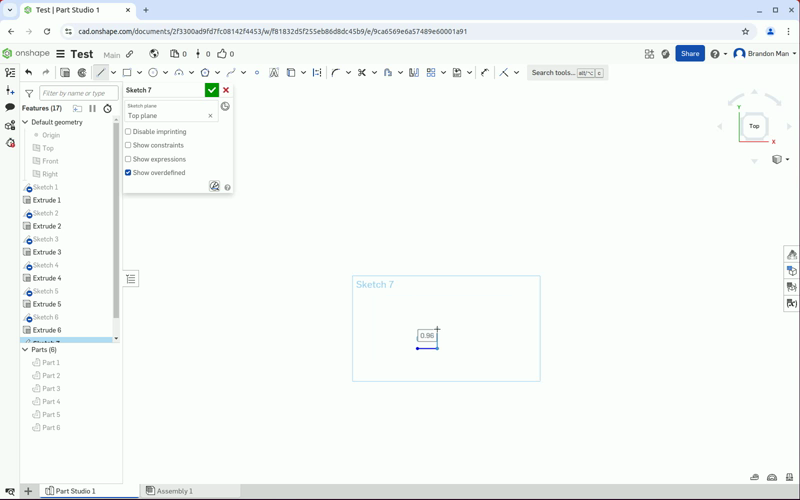
scroll(6)
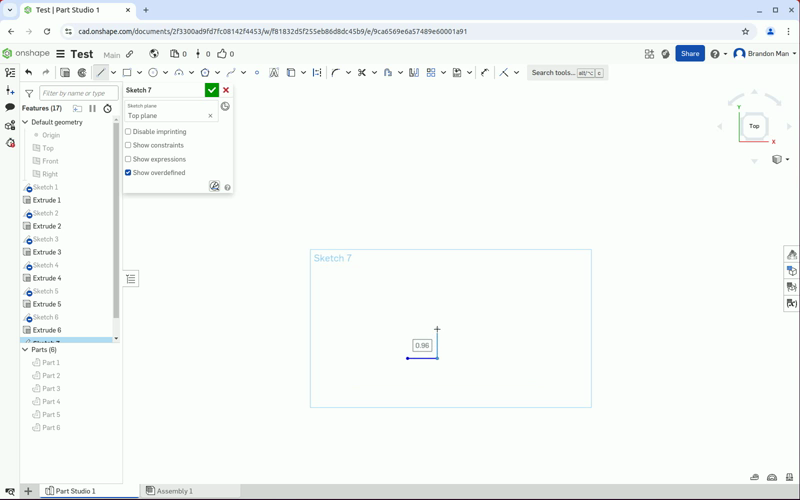
scroll(6)
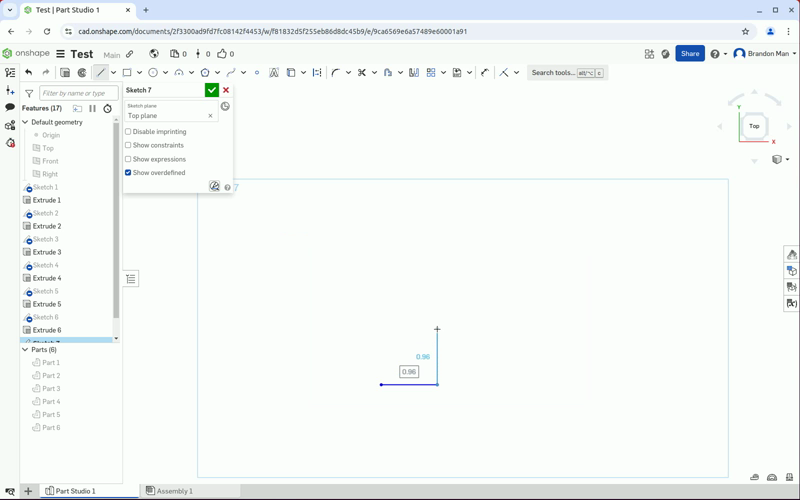
scroll(6)
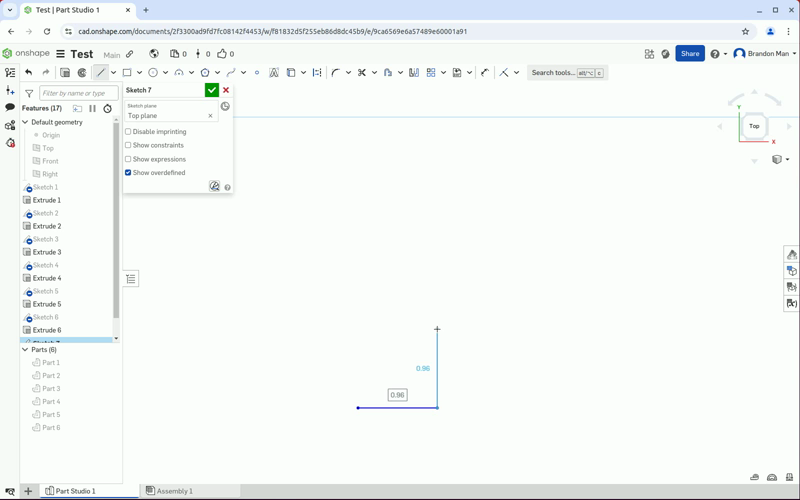
click(437, 328)
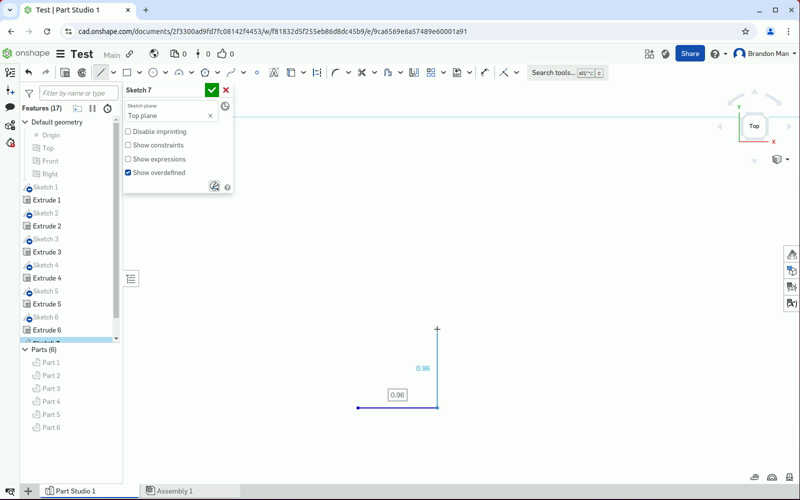
scroll(-6)
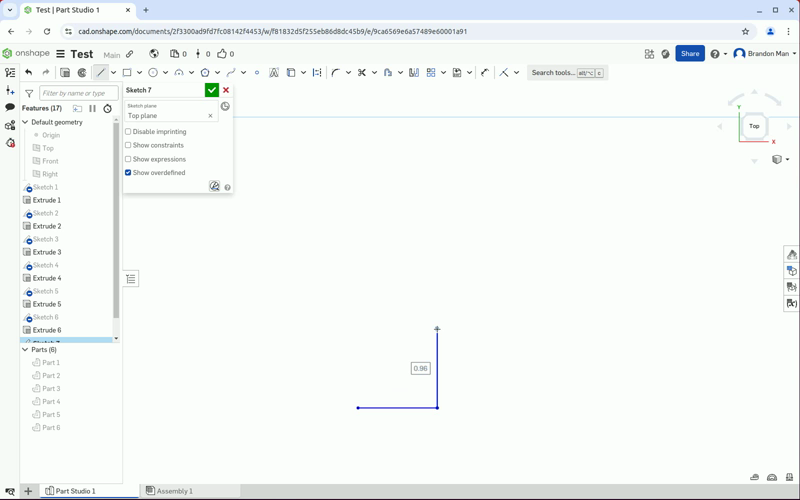
scroll(-6)
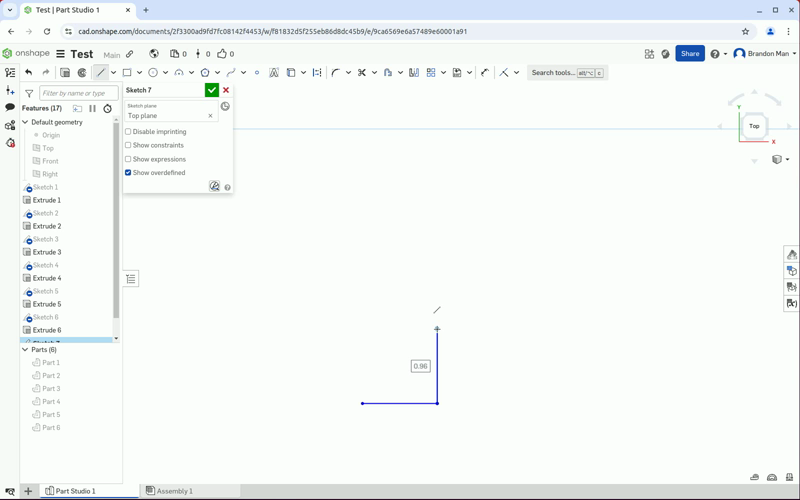
scroll(-6)
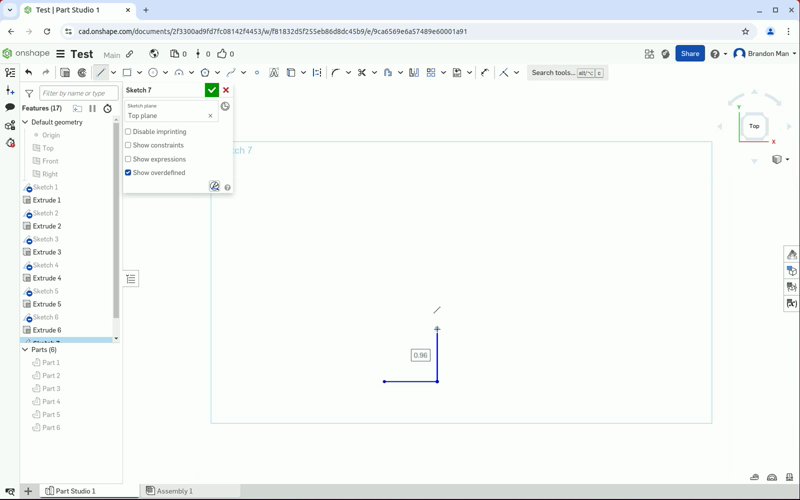
scroll(-6)
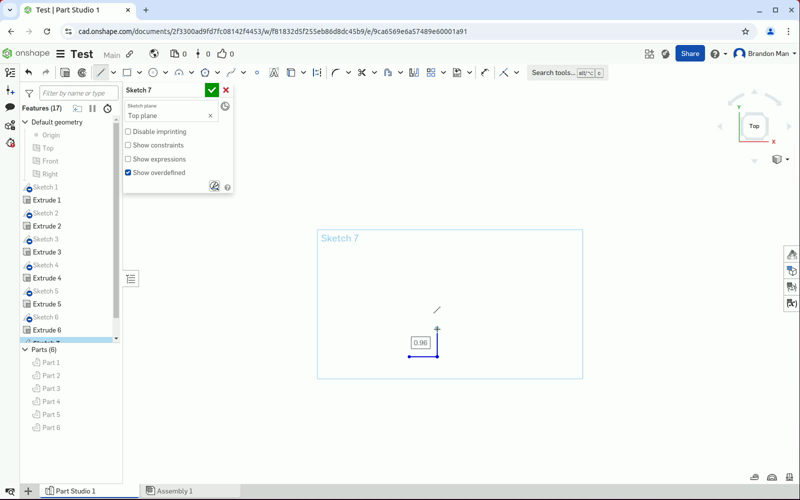
scroll(-6)
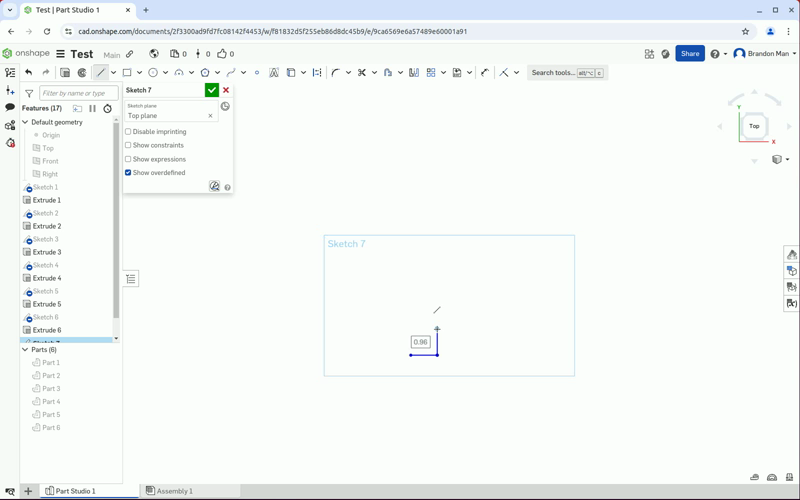
scroll(-6)
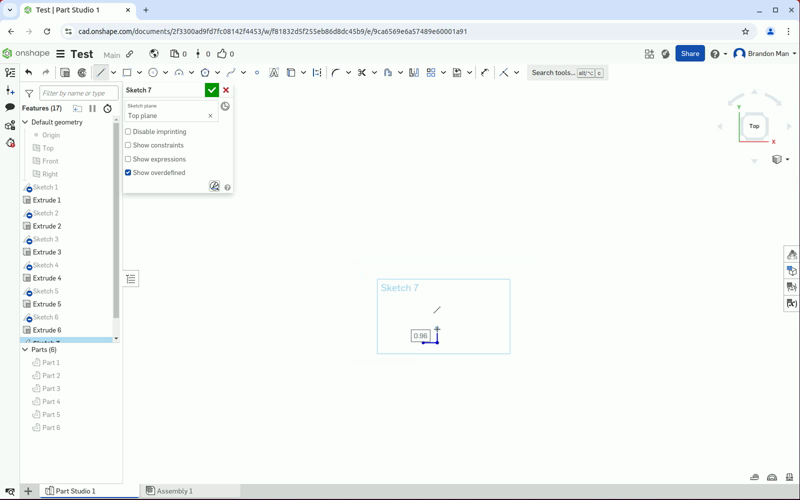
scroll(-6)
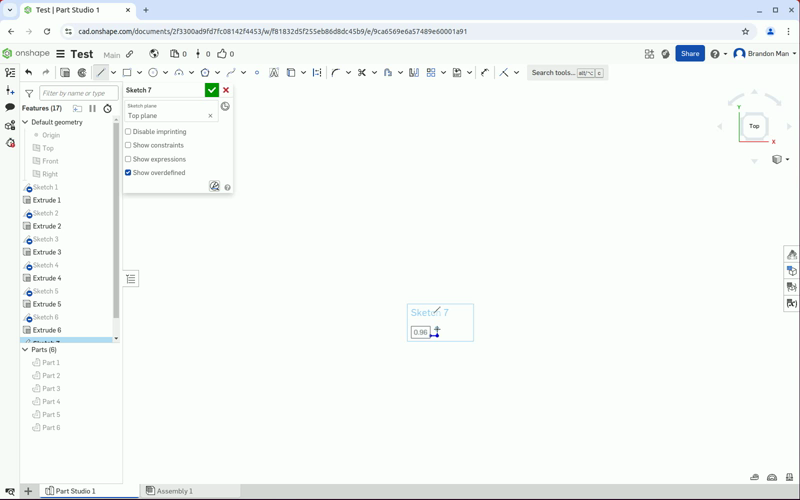
key_up(shift)
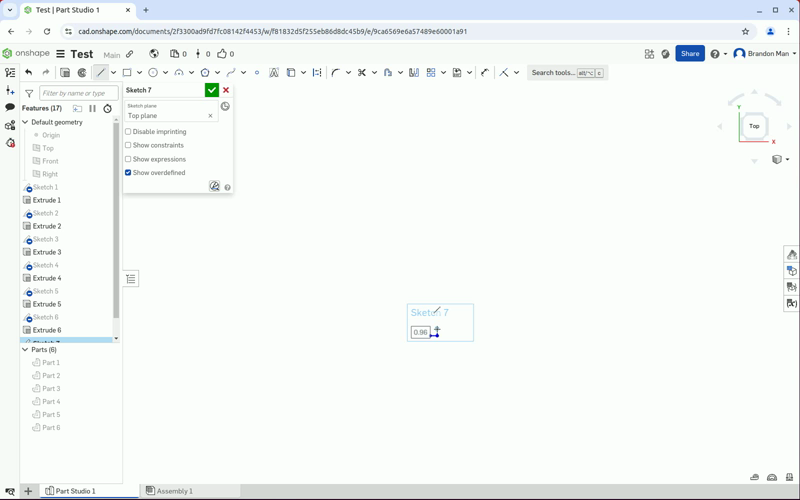
key_down(shift)
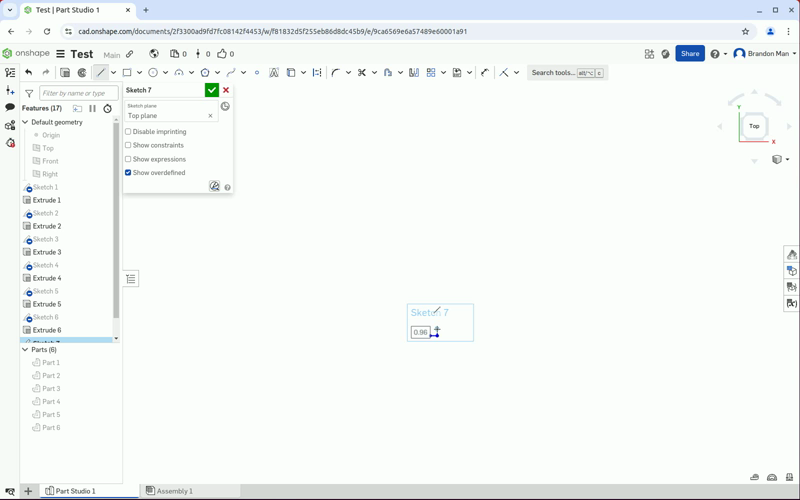
mouse_move(467, 328)
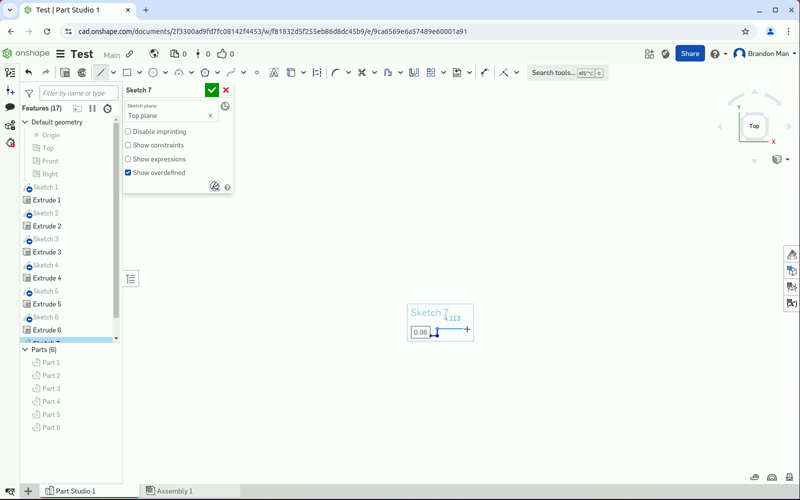
mouse_move(430, 328)
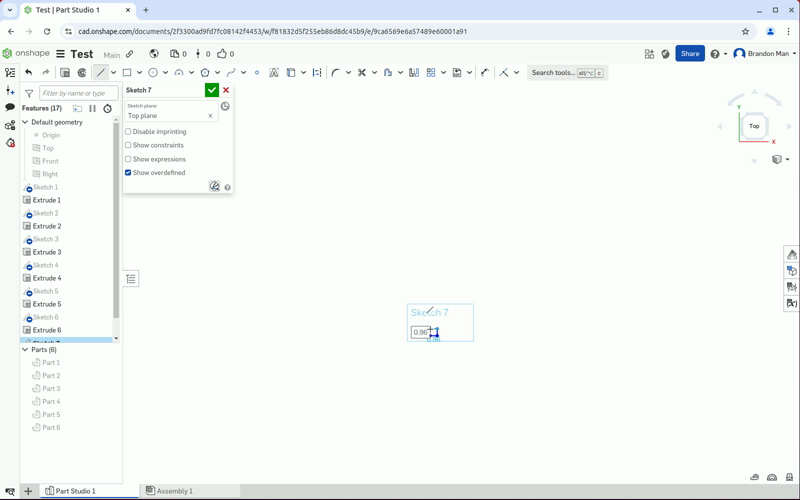
scroll(6)
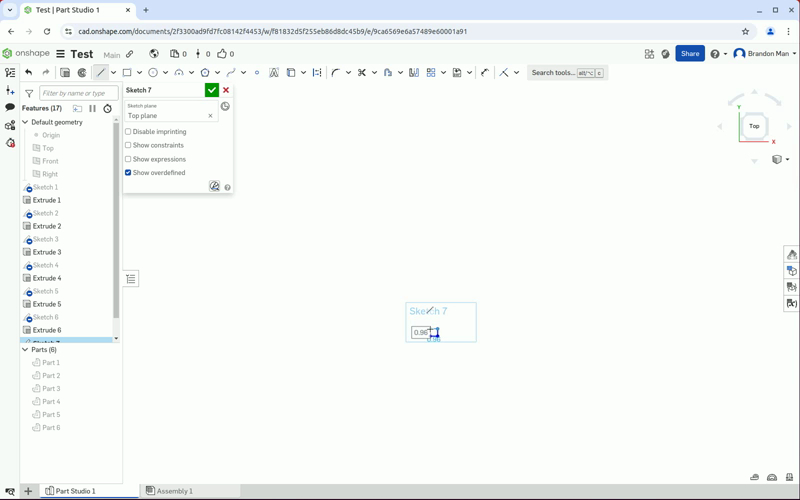
scroll(6)
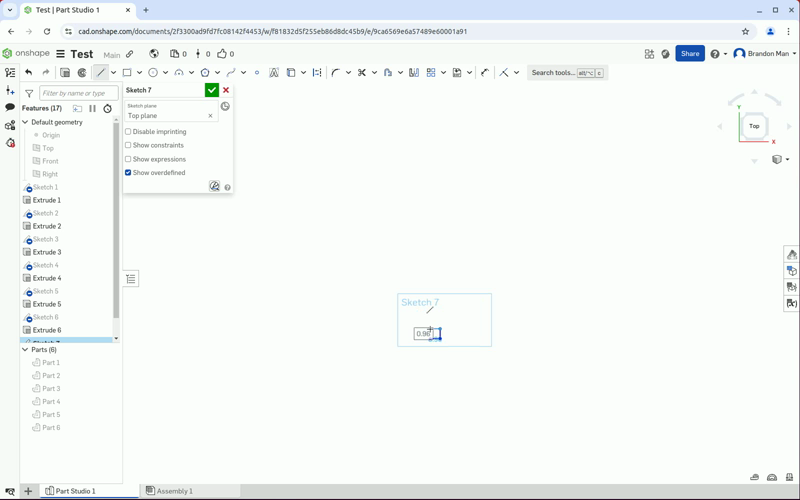
scroll(6)
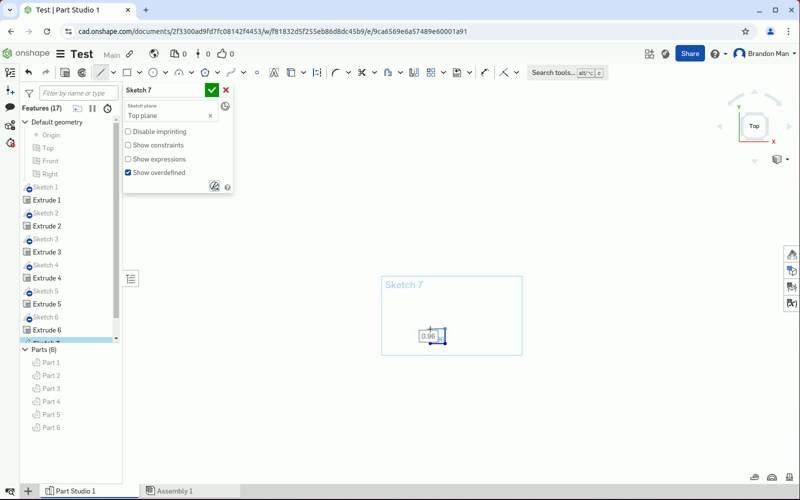
scroll(6)
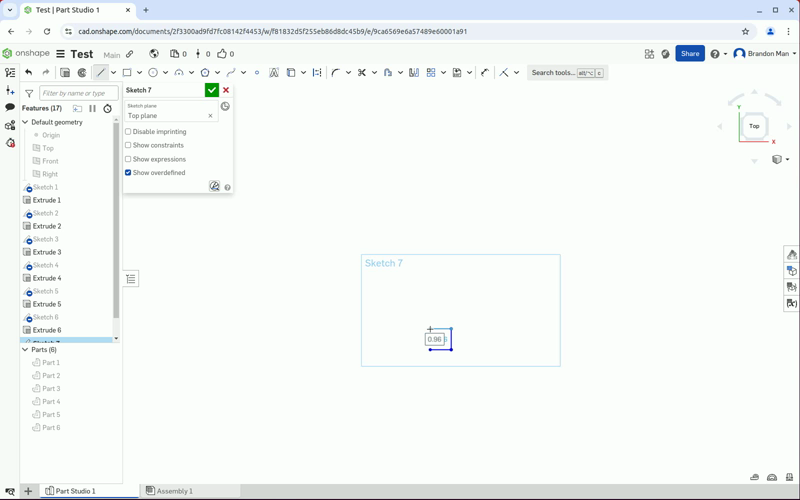
scroll(6)
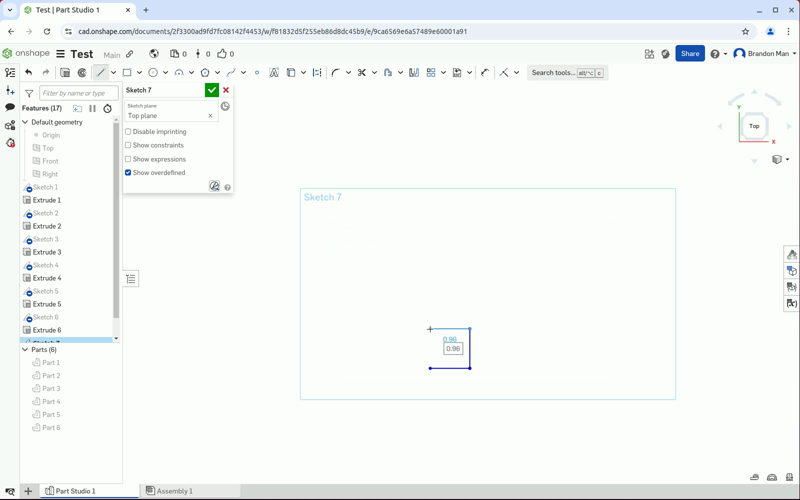
scroll(6)
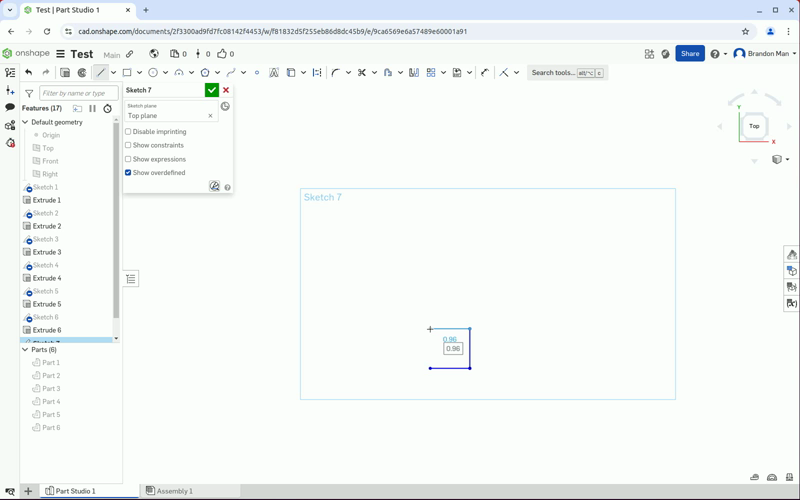
scroll(6)
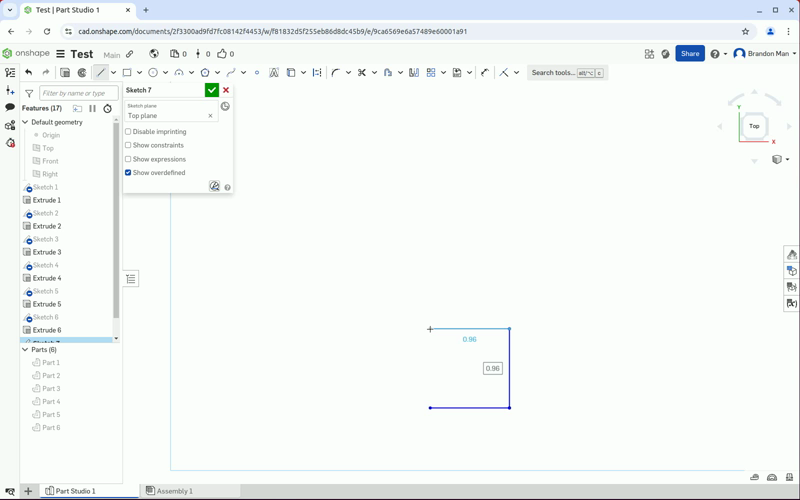
click(430, 328)
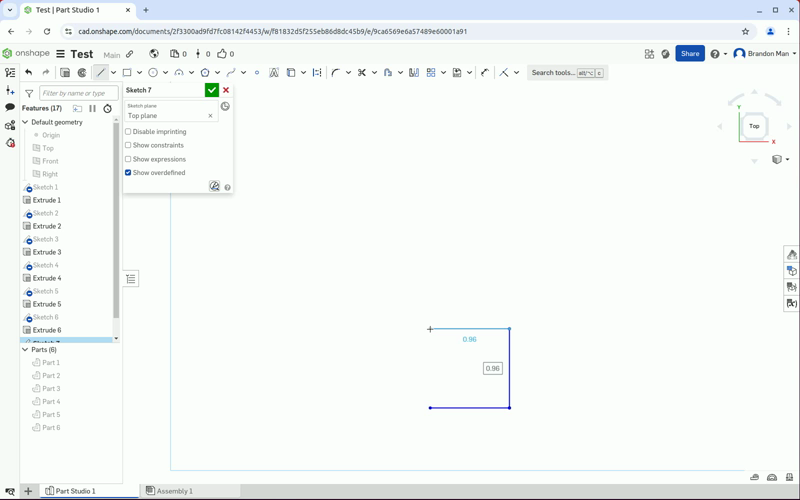
scroll(-6)
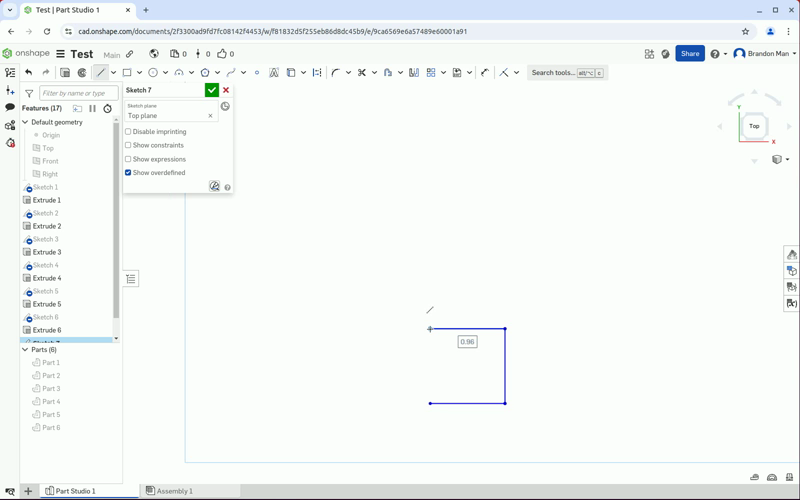
scroll(-6)
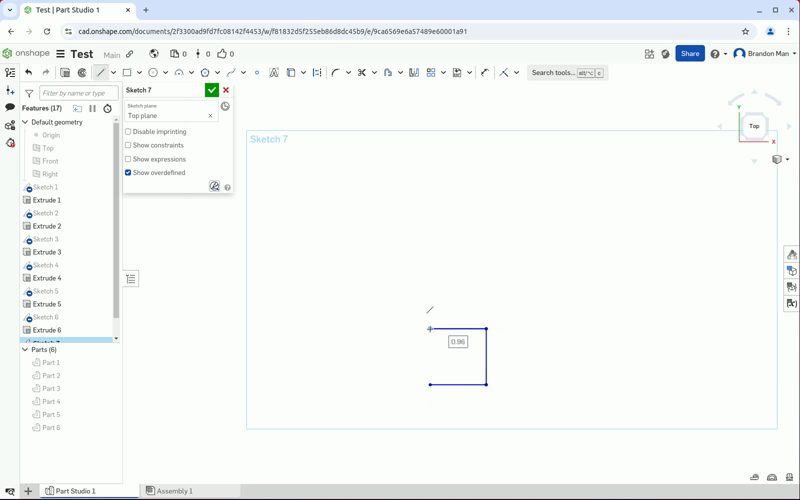
scroll(-6)
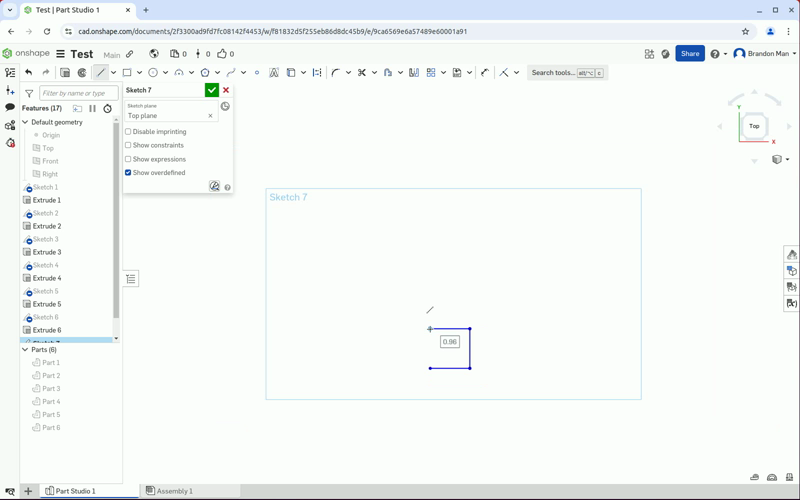
scroll(-6)
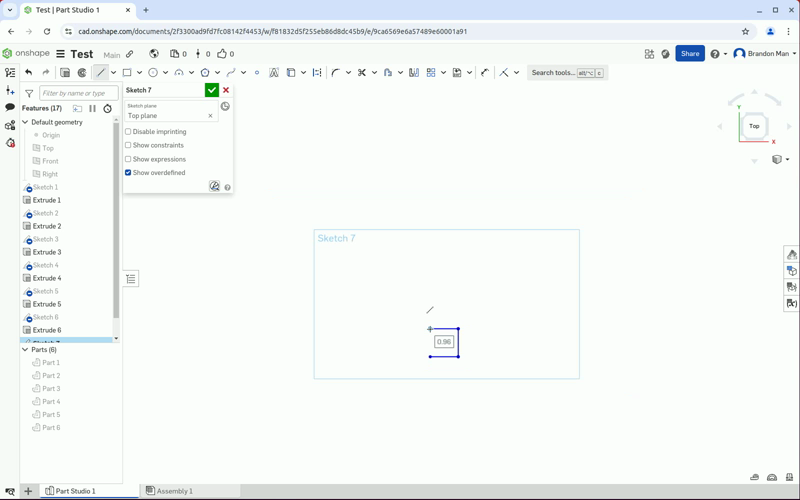
scroll(-6)
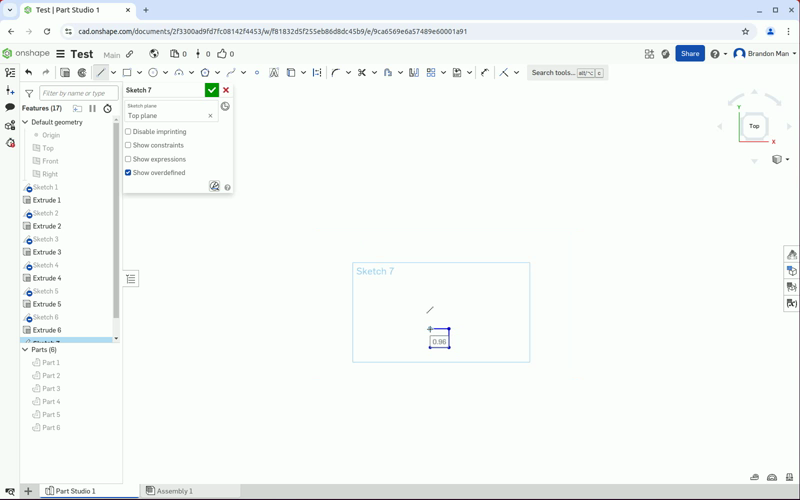
scroll(-6)
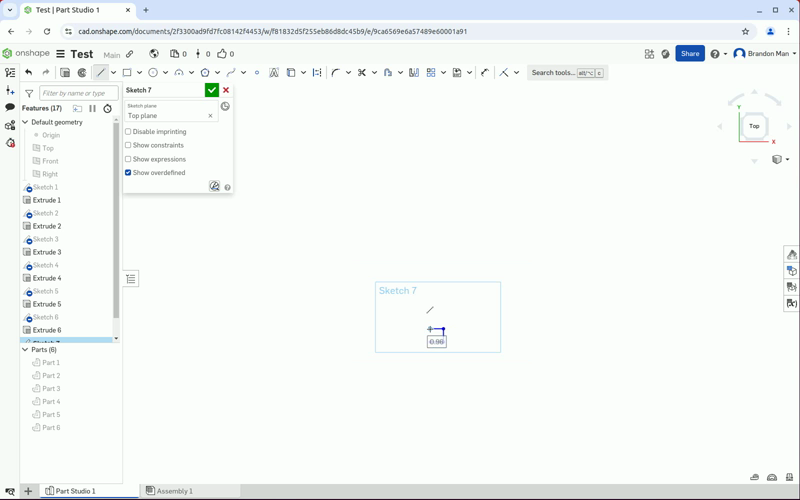
scroll(-6)
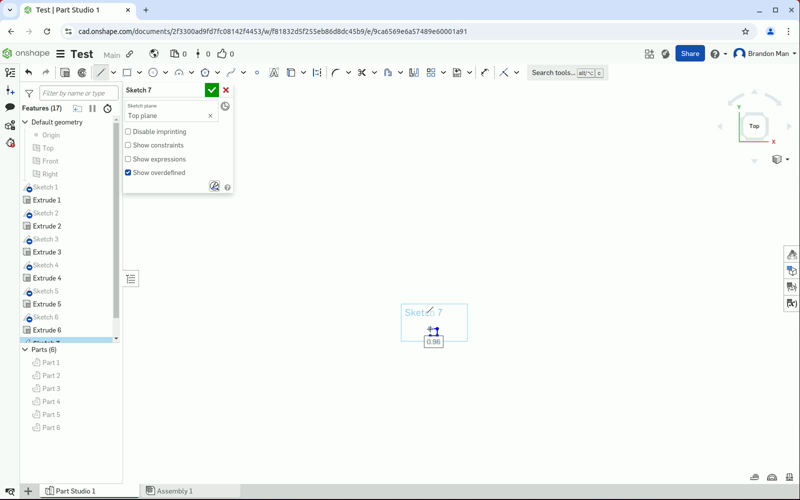
key_up(shift)
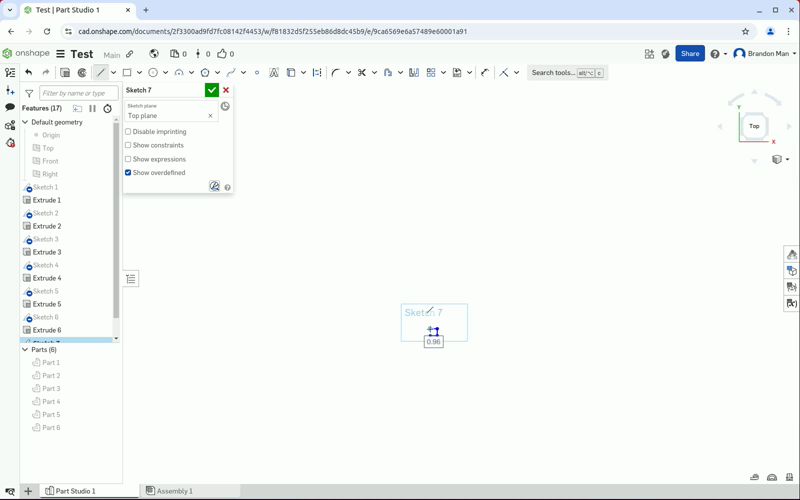
mouse_move(460, 328)
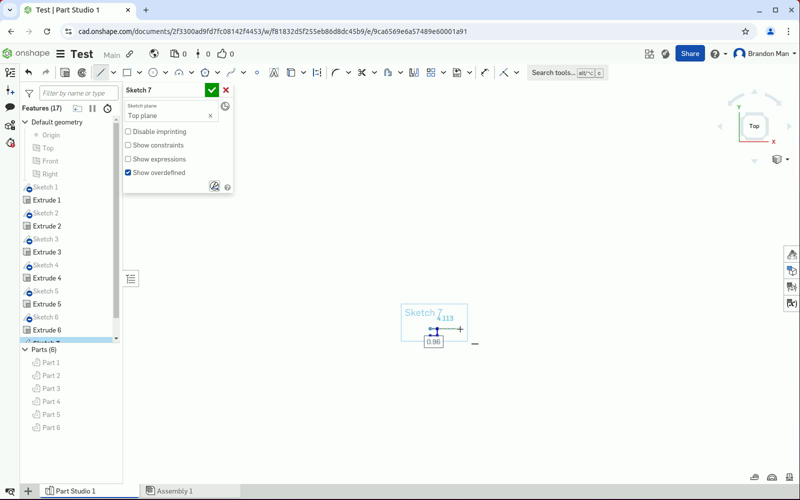
key_down(shift)
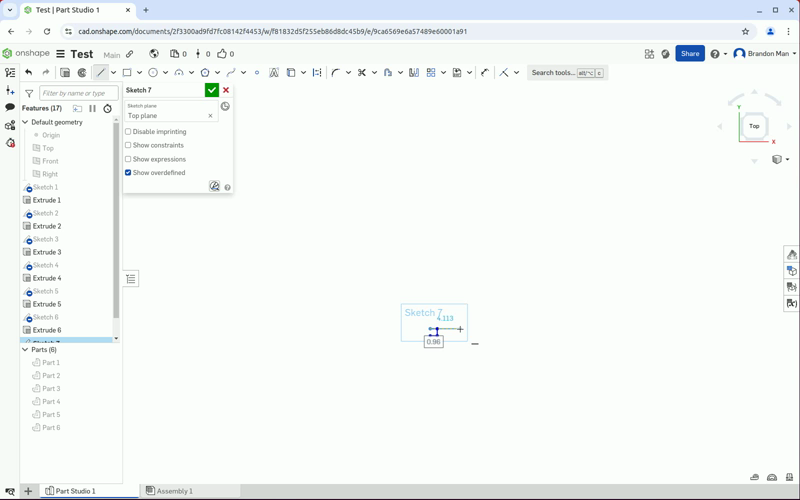
mouse_move(430, 335)
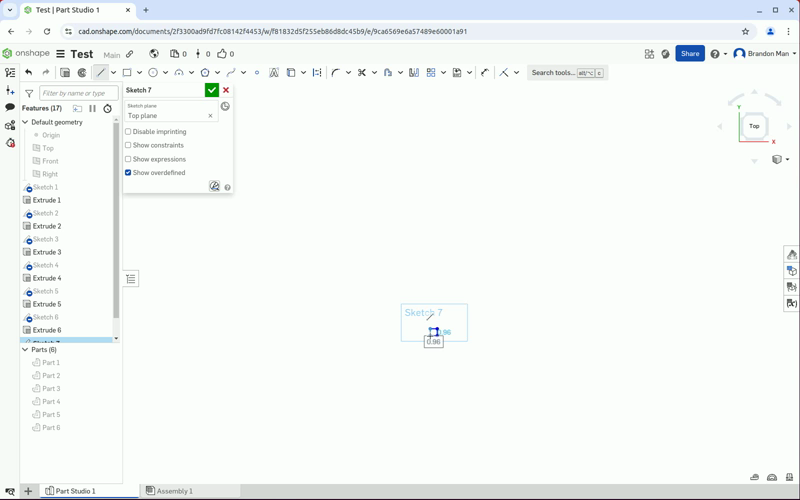
scroll(6)
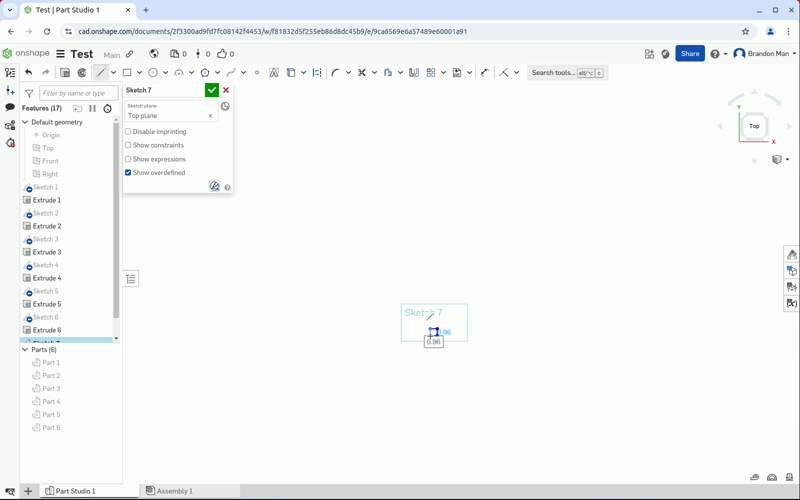
scroll(6)
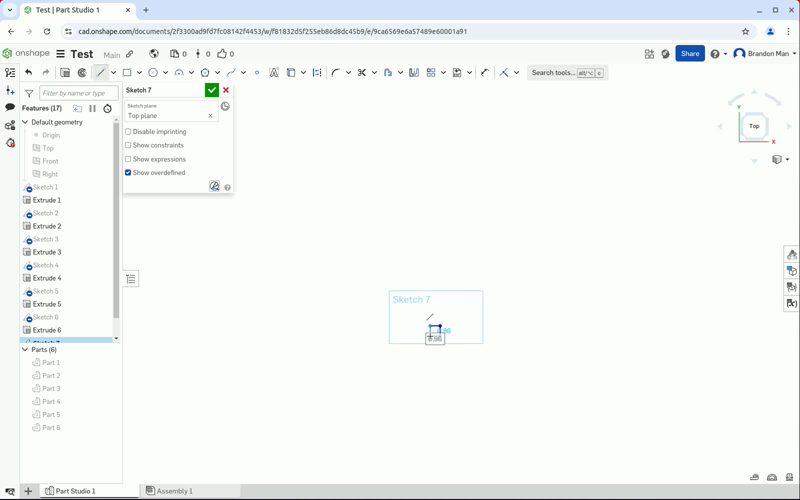
scroll(6)
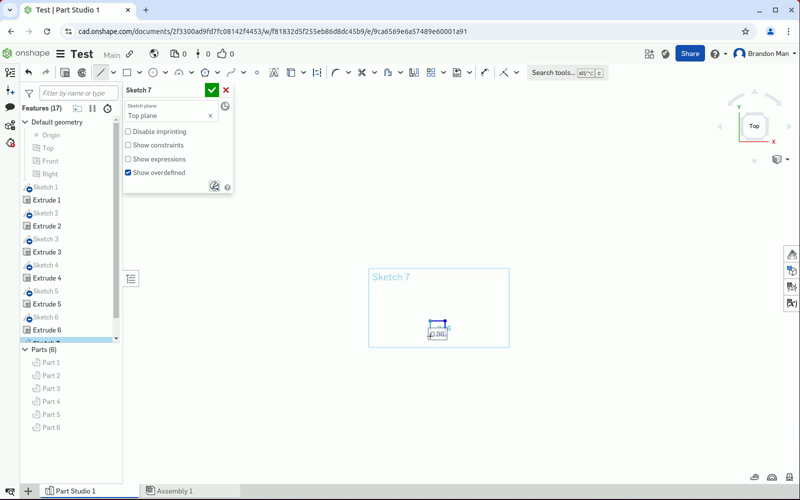
scroll(6)
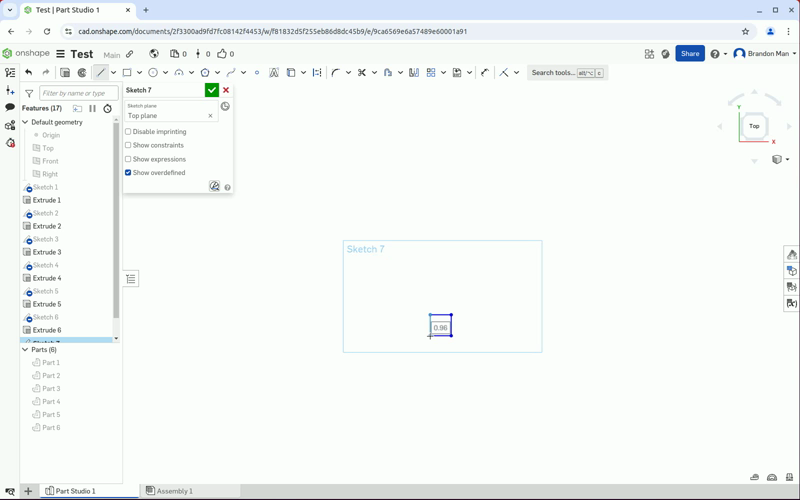
scroll(6)
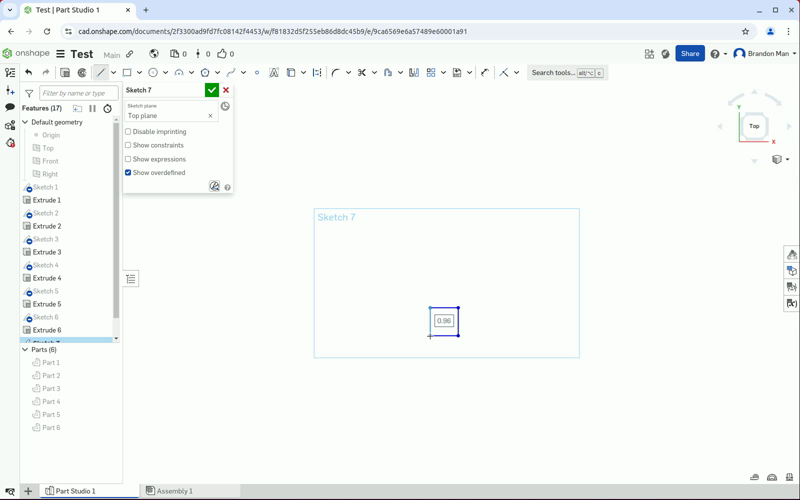
scroll(6)
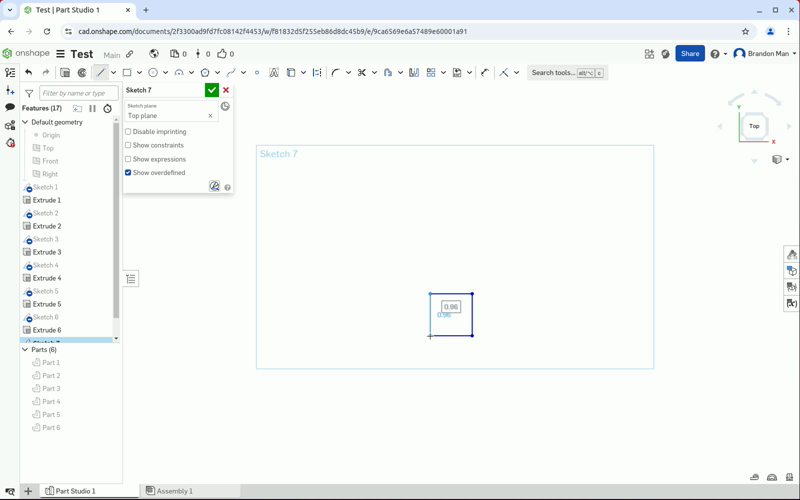
scroll(6)
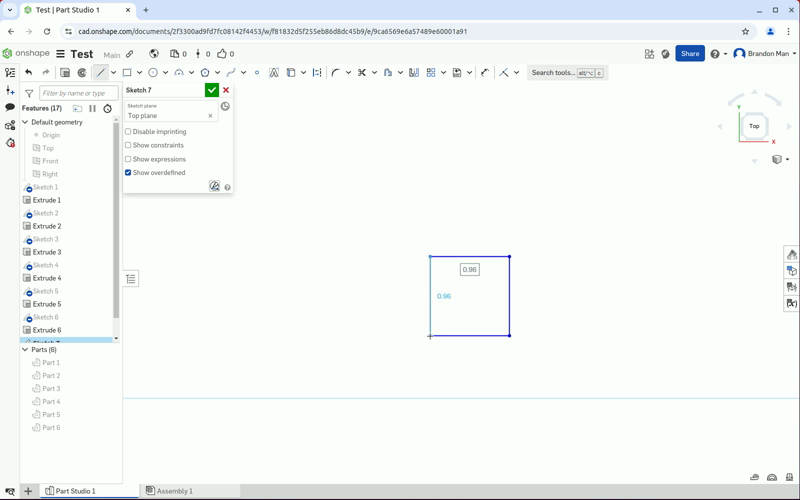
key_up(shift)
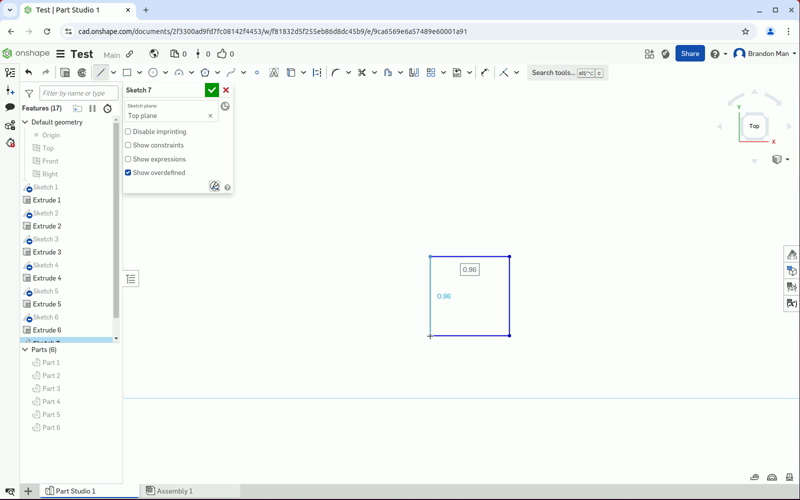
click(430, 335)
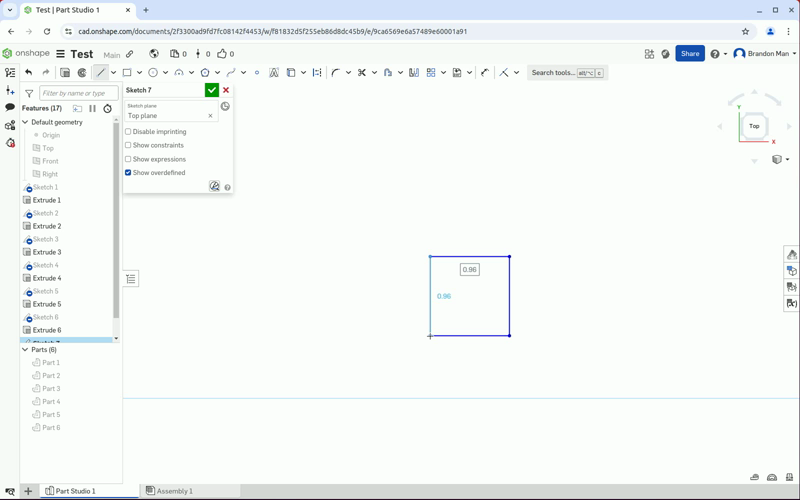
scroll(-6)
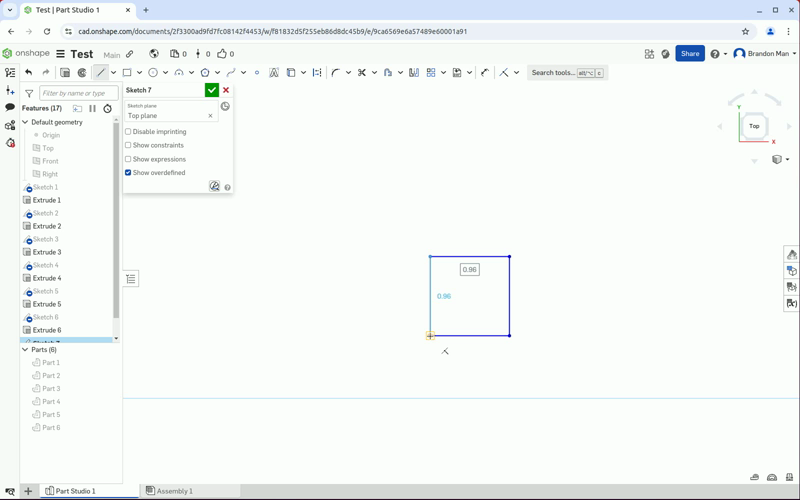
scroll(-6)
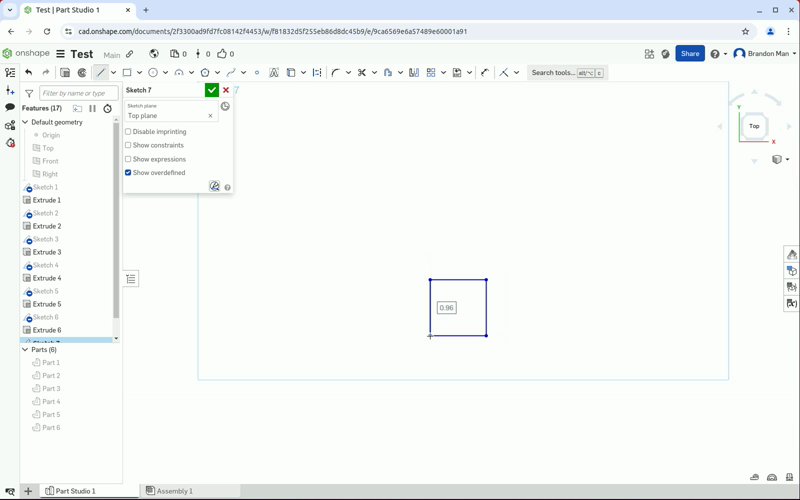
scroll(-6)
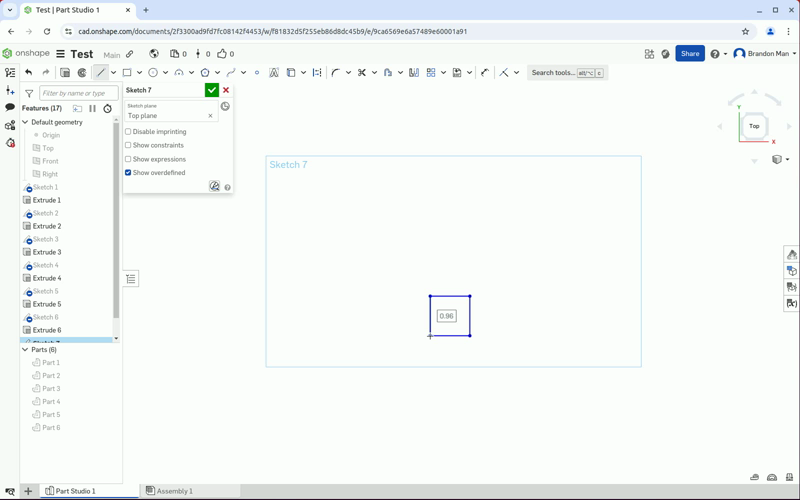
scroll(-6)
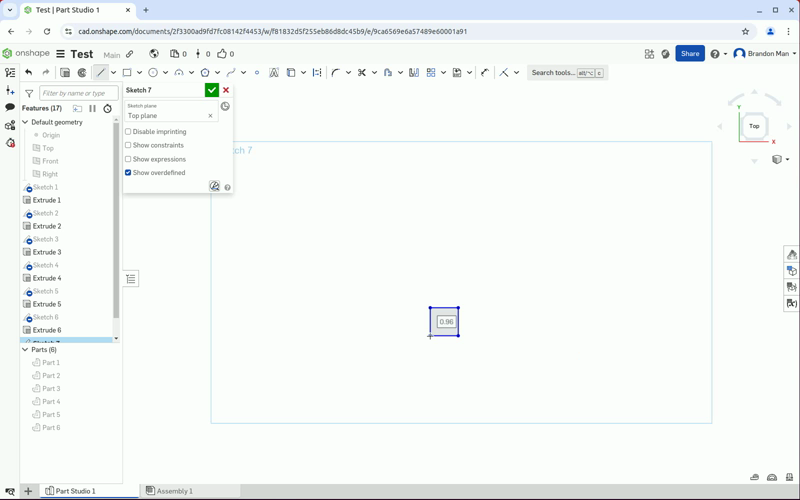
scroll(-6)
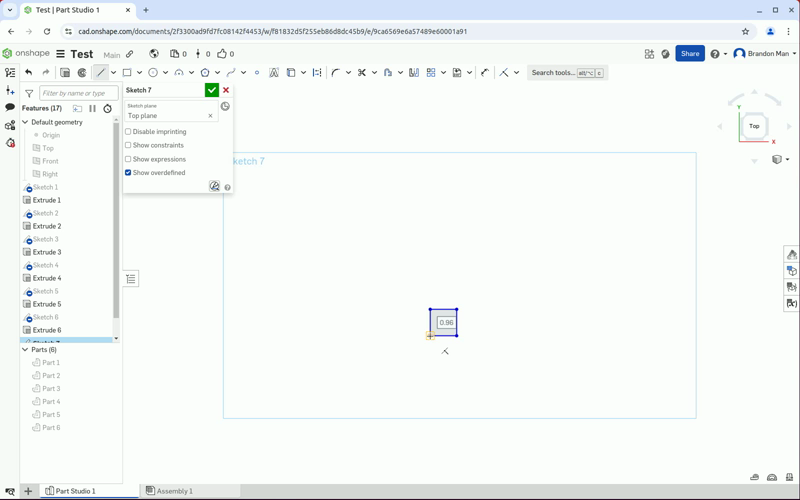
scroll(-6)
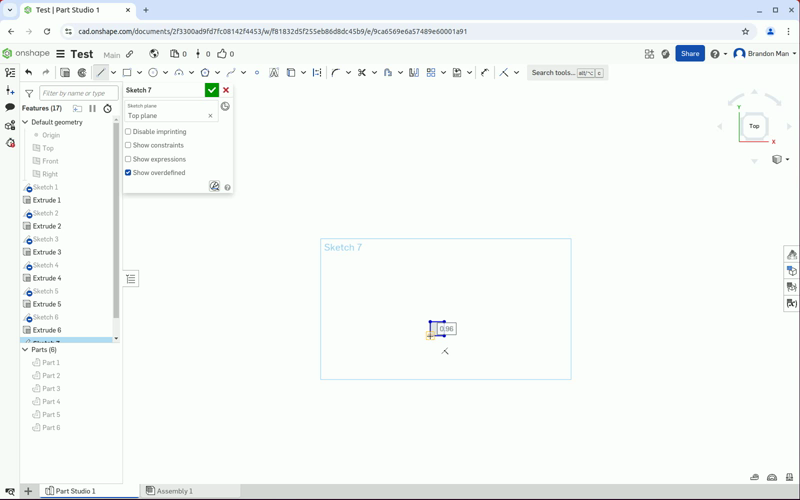
scroll(-6)
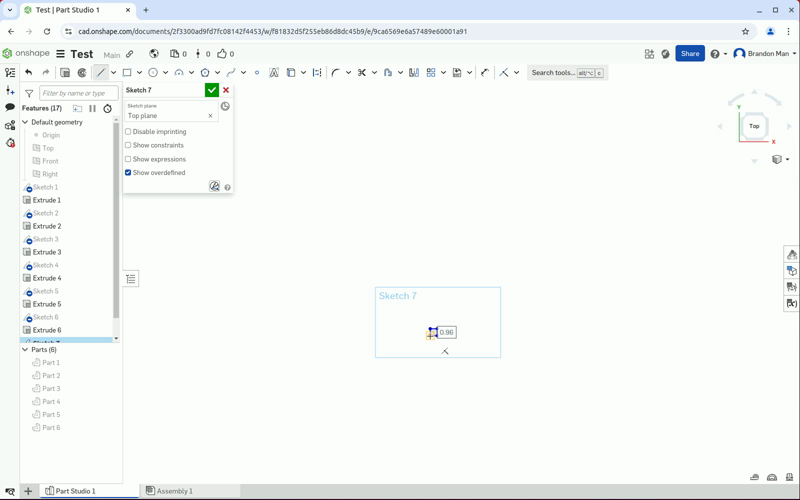
key(esc)
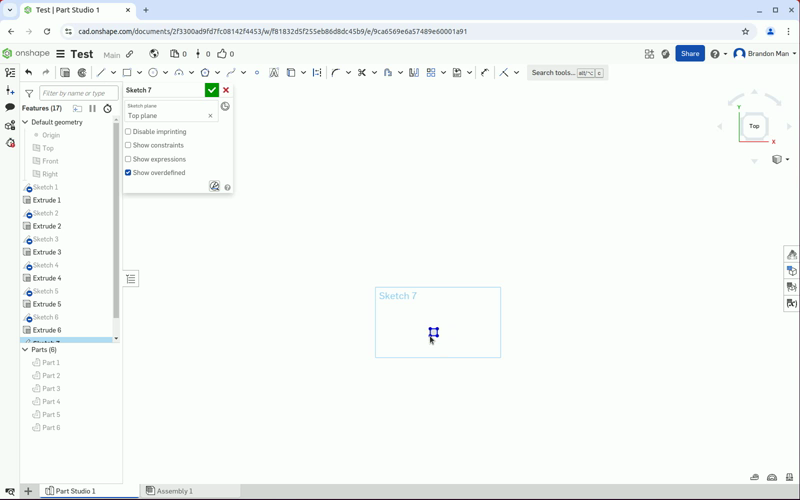
mouse_move(436, 330)
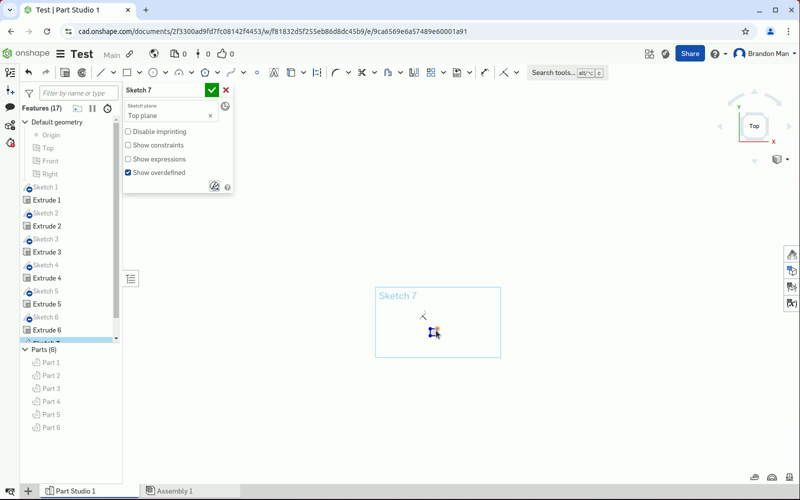
scroll(6)
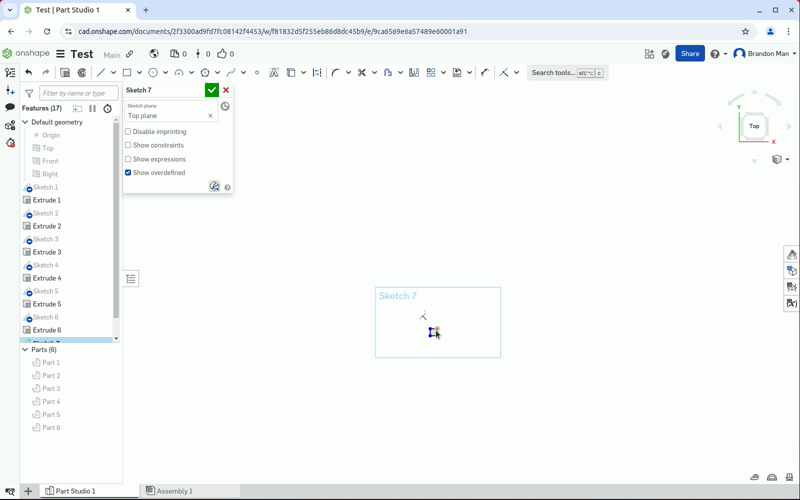
scroll(6)
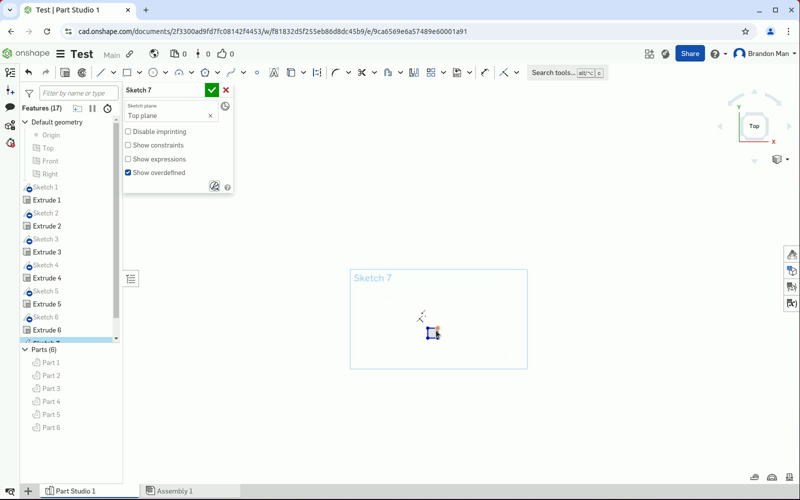
scroll(6)
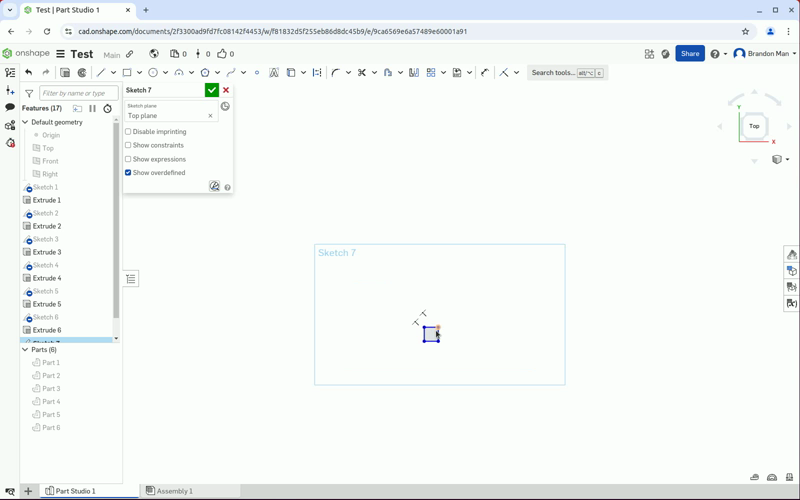
scroll(6)
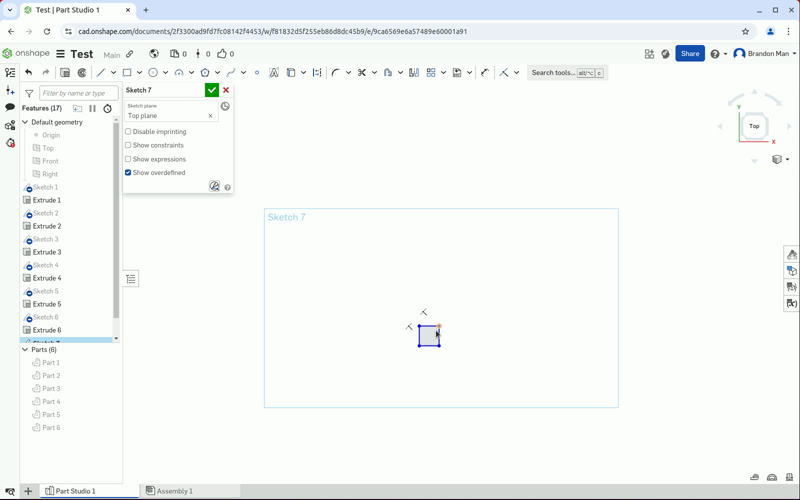
scroll(6)
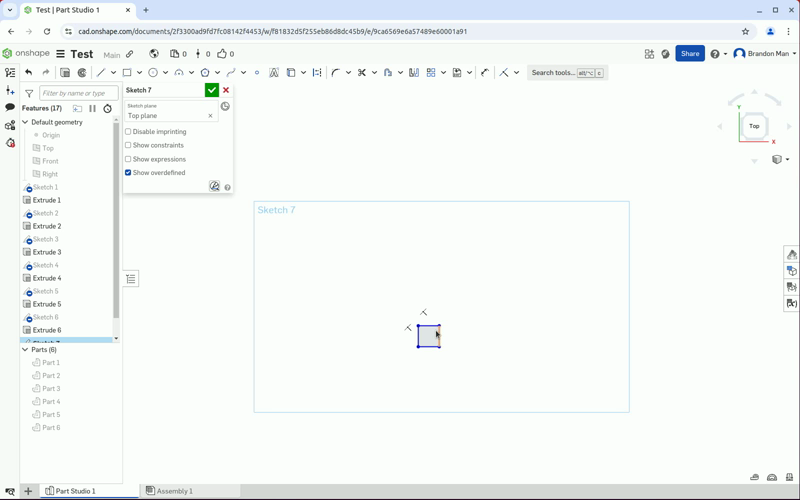
scroll(6)
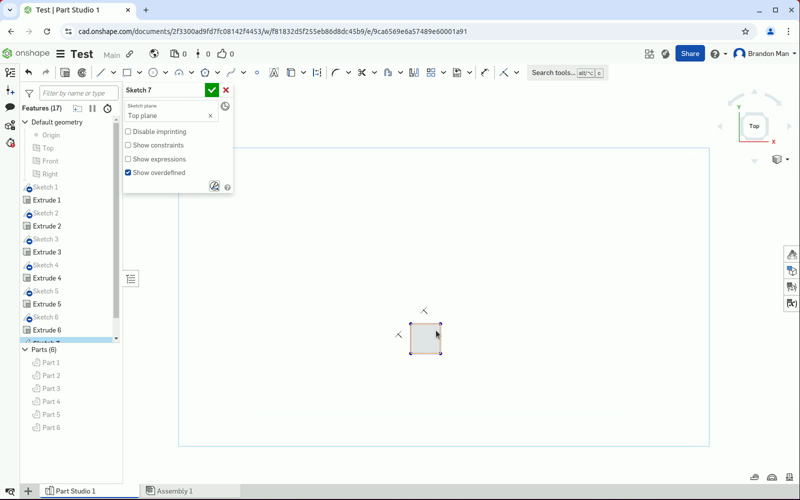
scroll(6)
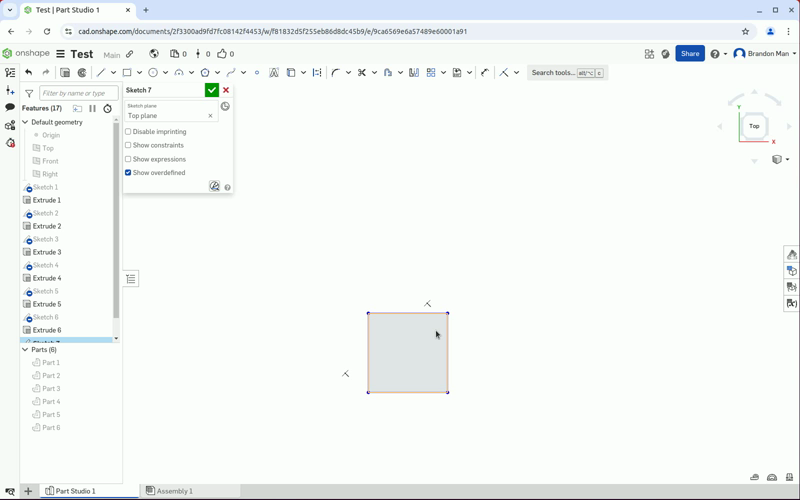
click(436, 330)
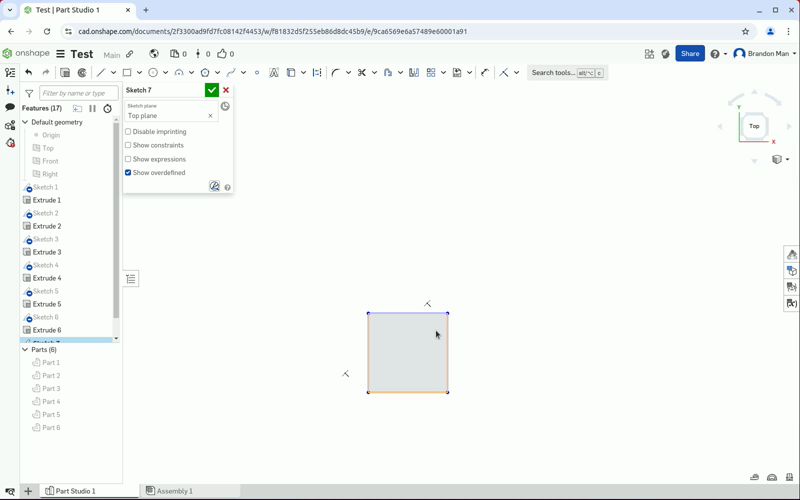
scroll(-6)
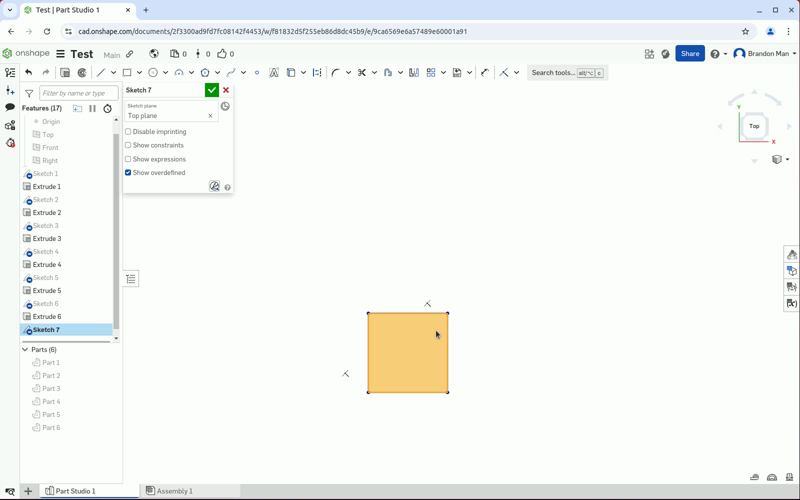
scroll(-6)
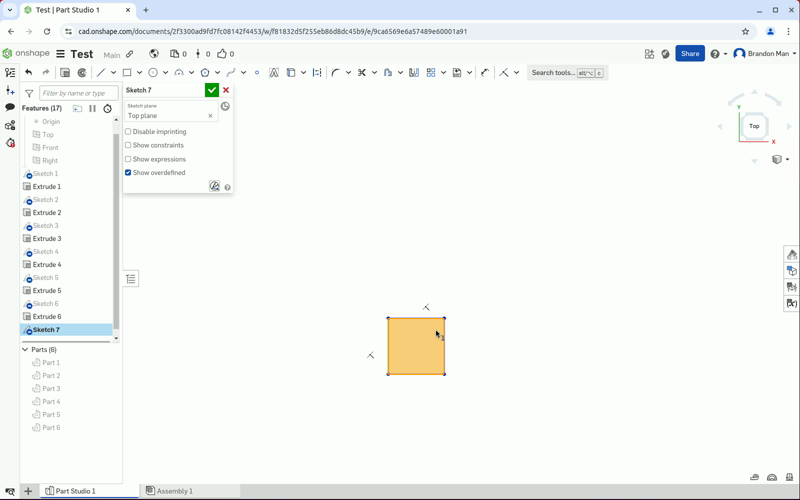
scroll(-6)
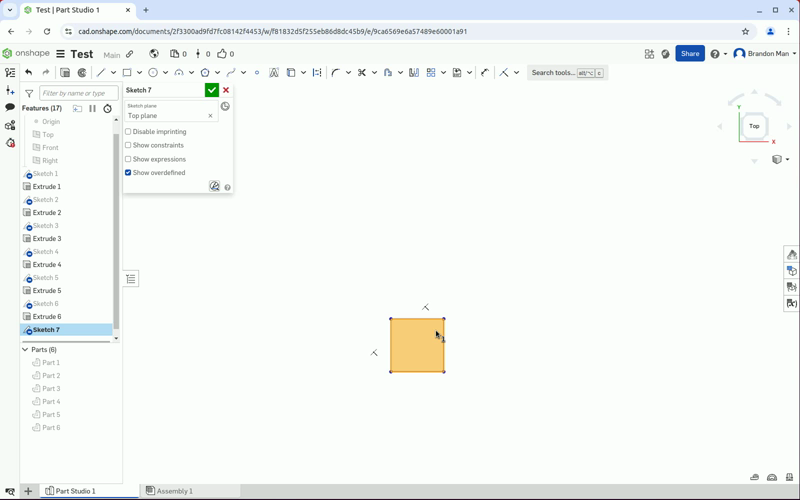
scroll(-6)
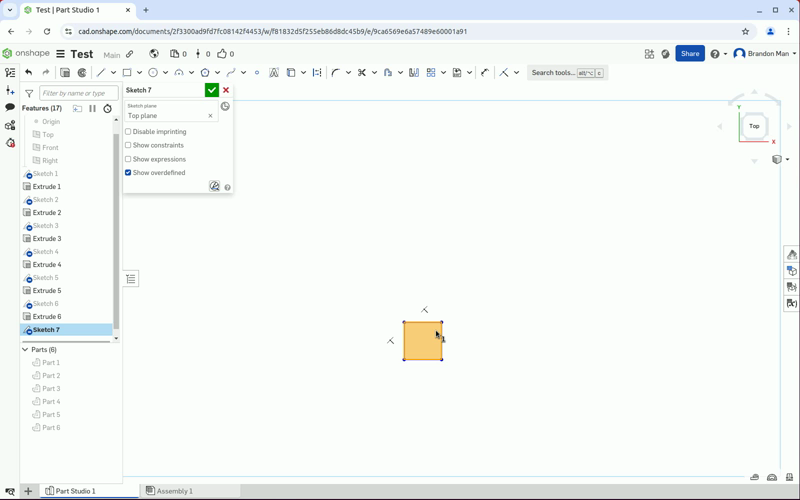
scroll(-6)
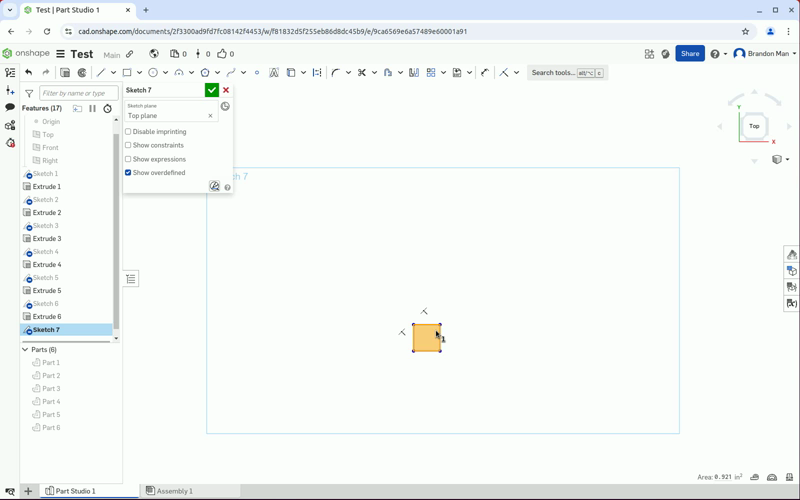
scroll(-6)
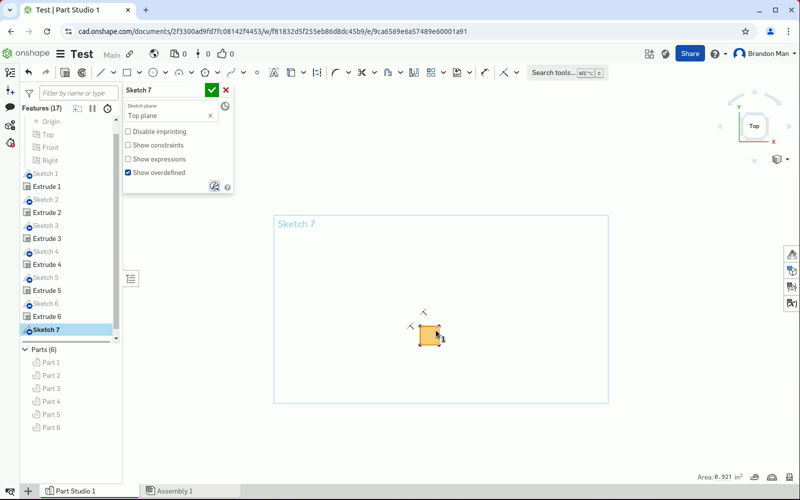
scroll(-6)
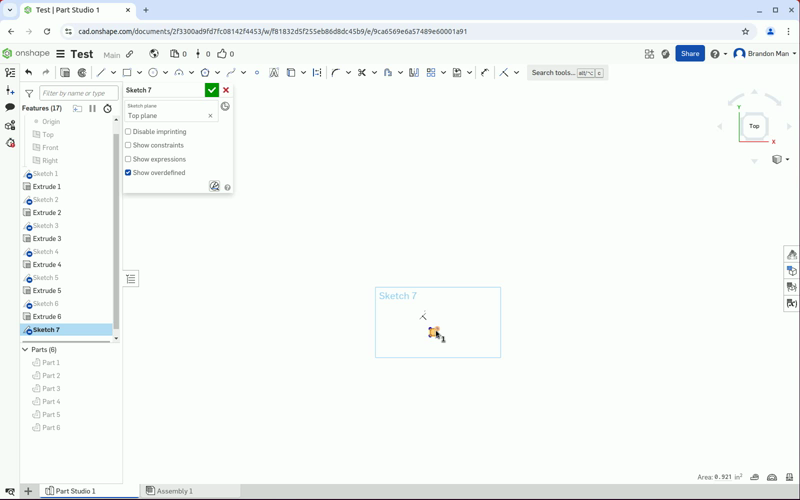
mouse_move(73, 352)
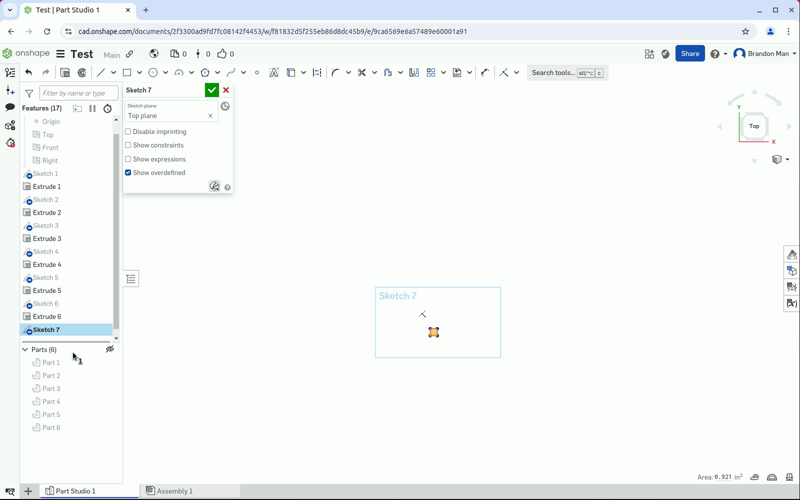
key(shift+y)
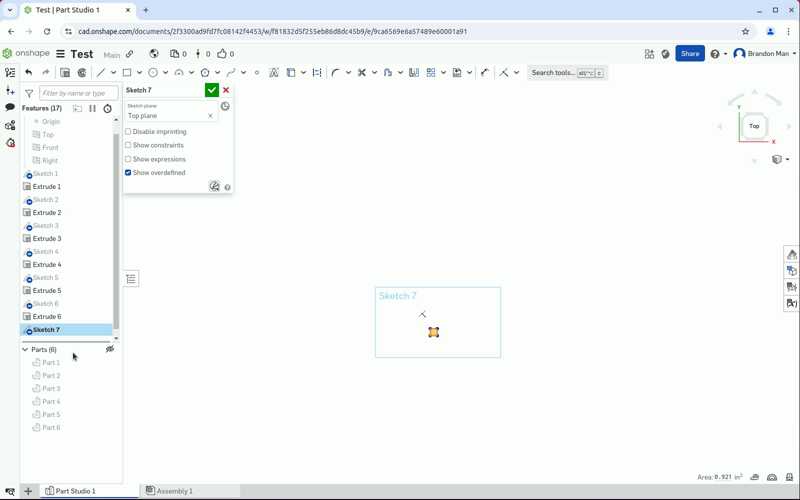
key(shift+e)
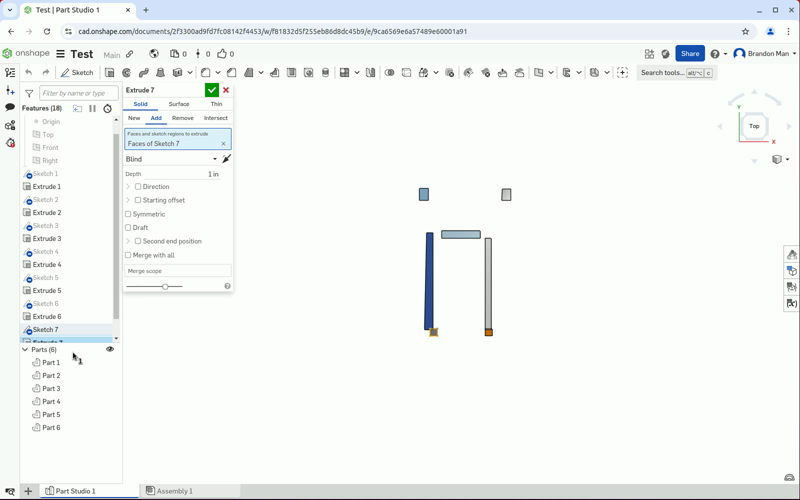
mouse_move(143, 106)
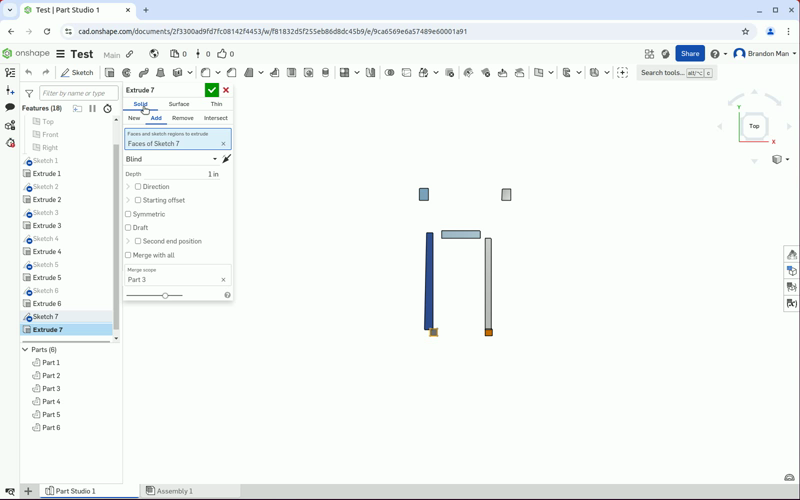
click(143, 106)
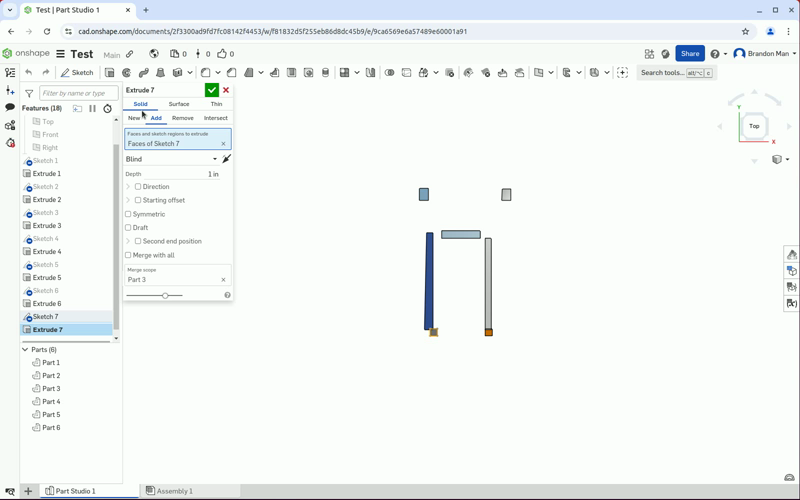
mouse_move(137, 120)
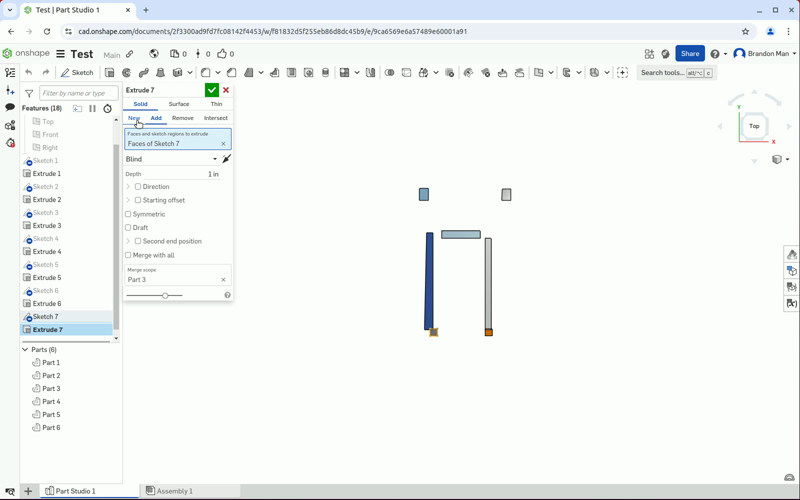
click(137, 120)
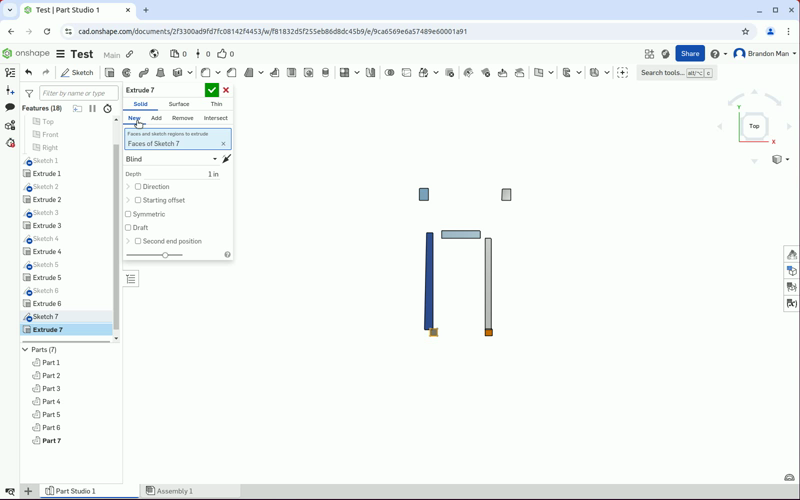
key(tab, 4)
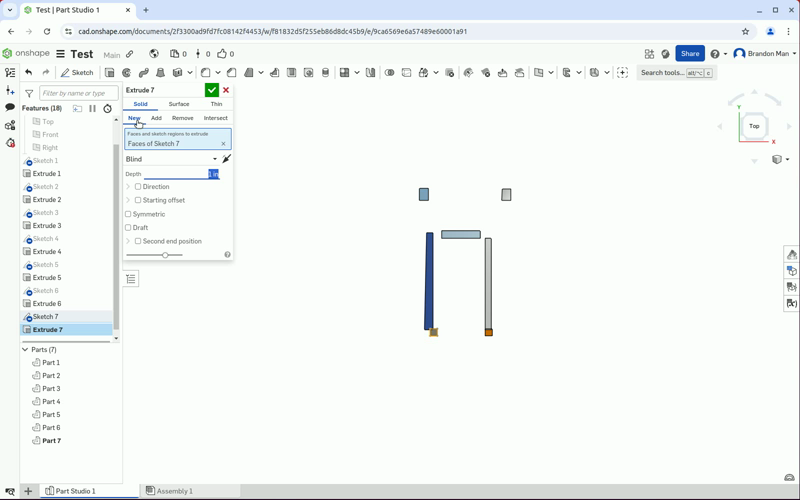
text(1.204)
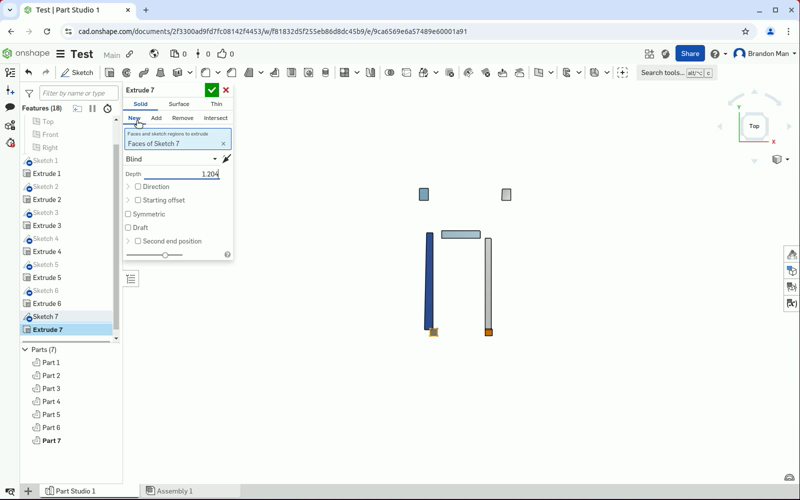
key(enter)
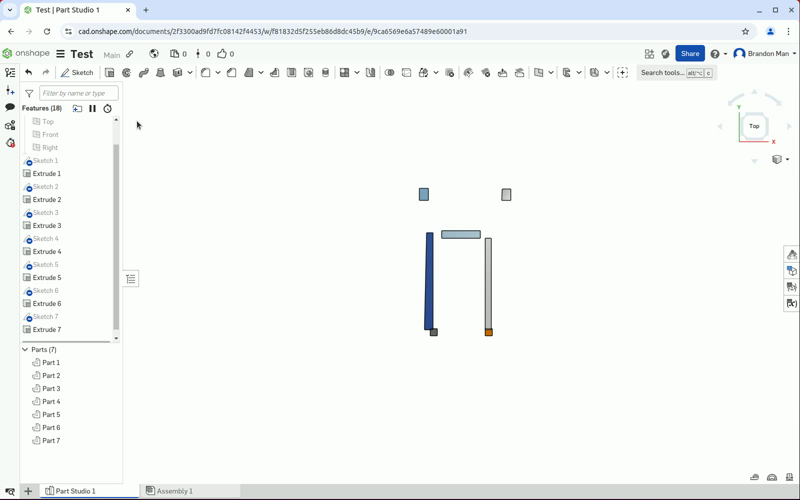
key(shift+h)
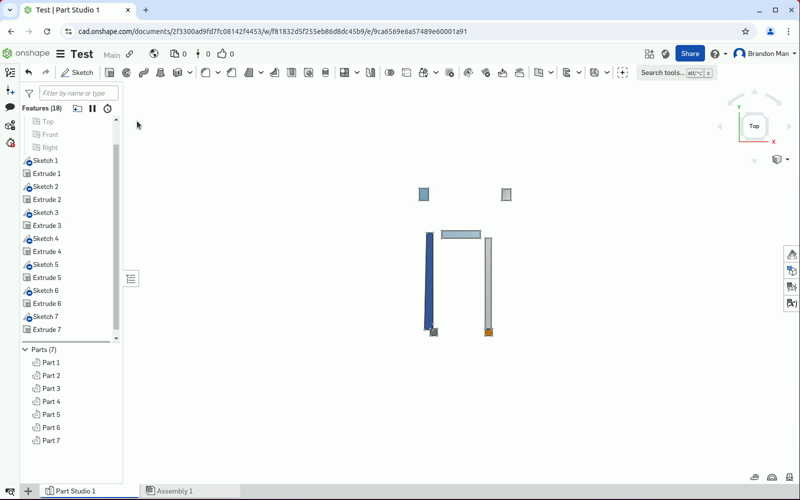
key(shift+h)
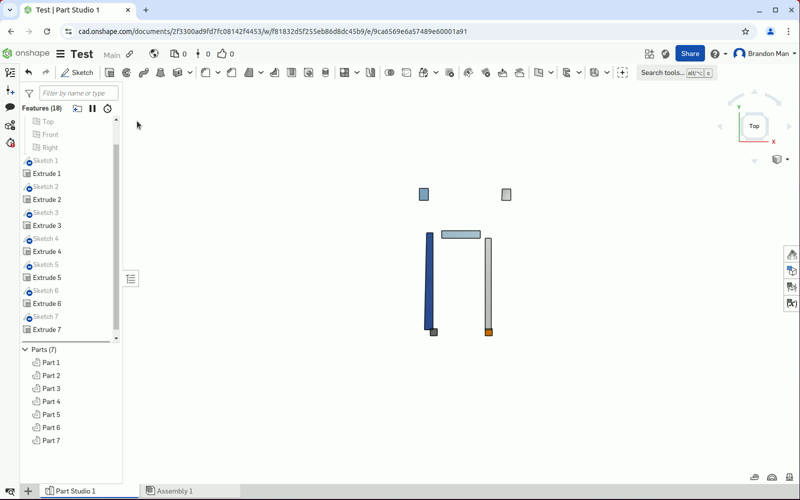
mouse_move(69, 163)
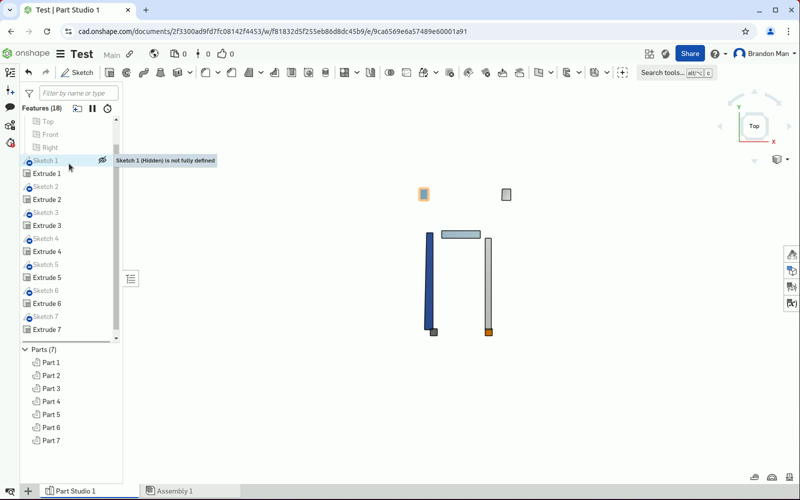
click(69, 163)
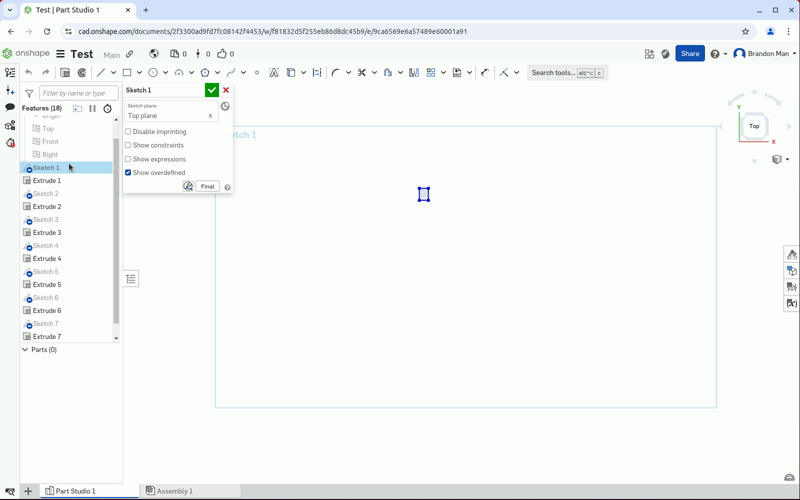
mouse_move(229, 92)
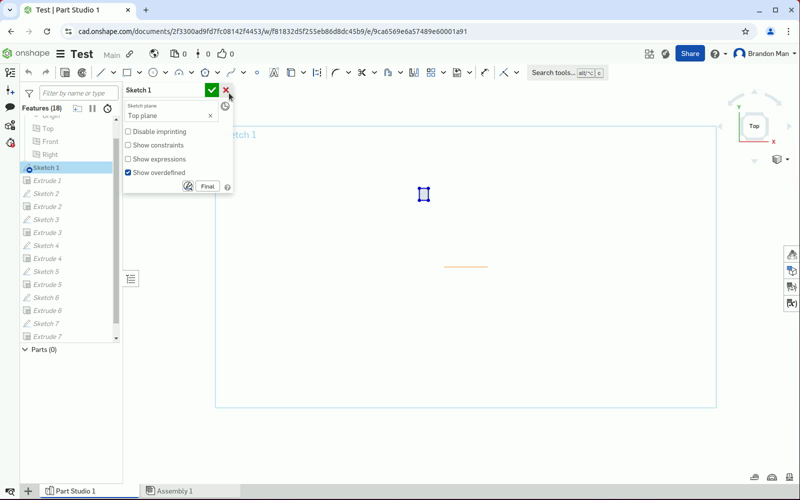
click(229, 92)
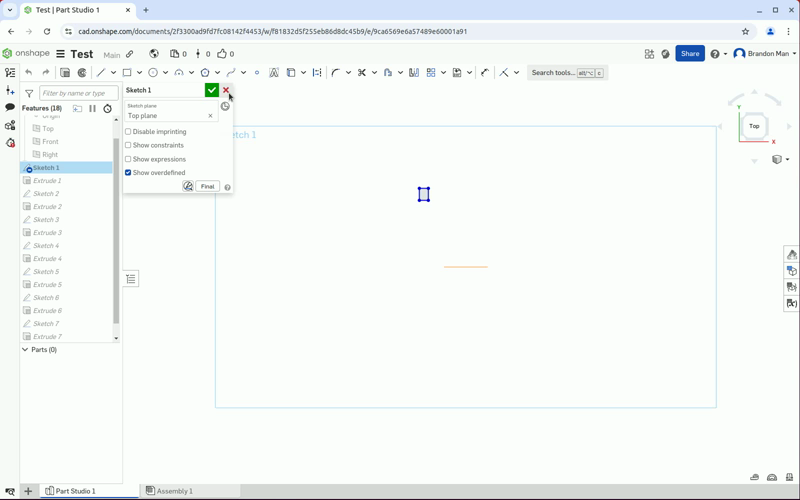
key(shift+s)
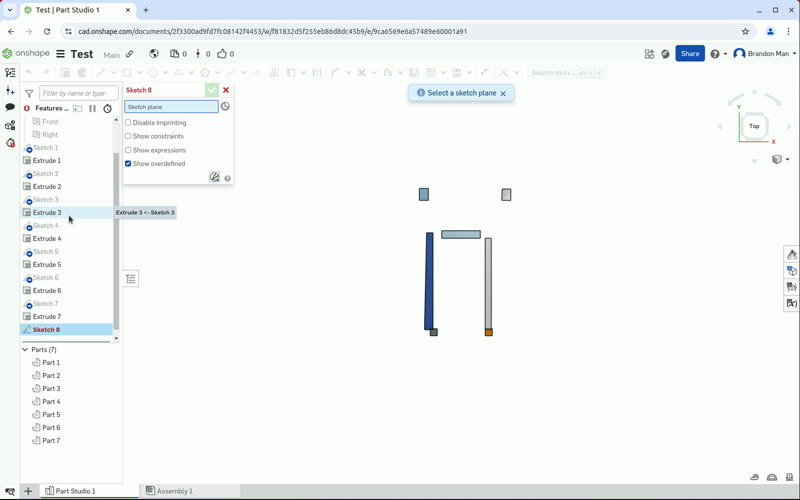
scroll(3)
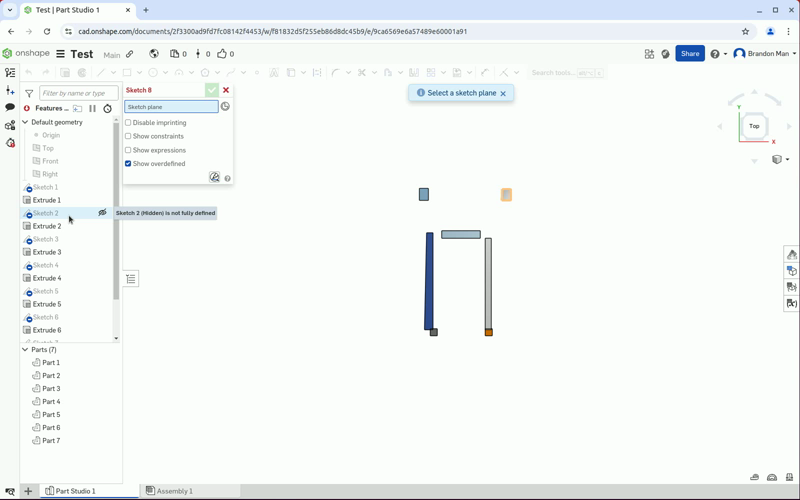
mouse_move(69, 150)
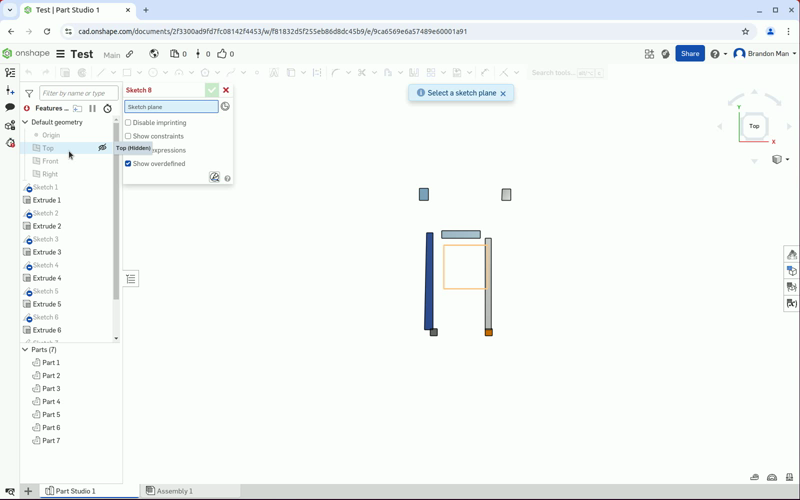
click(69, 150)
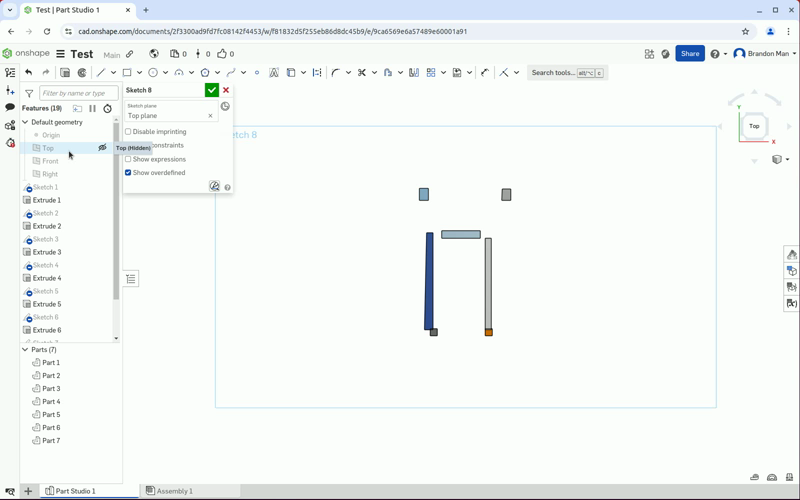
mouse_move(73, 352)
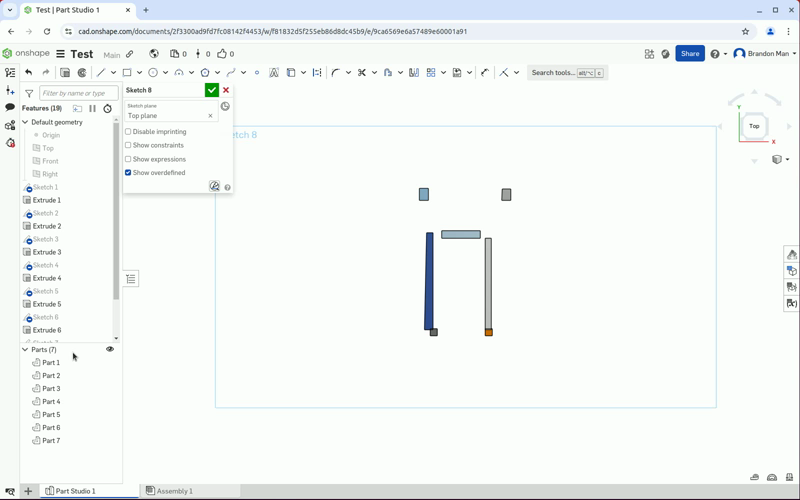
key(y)
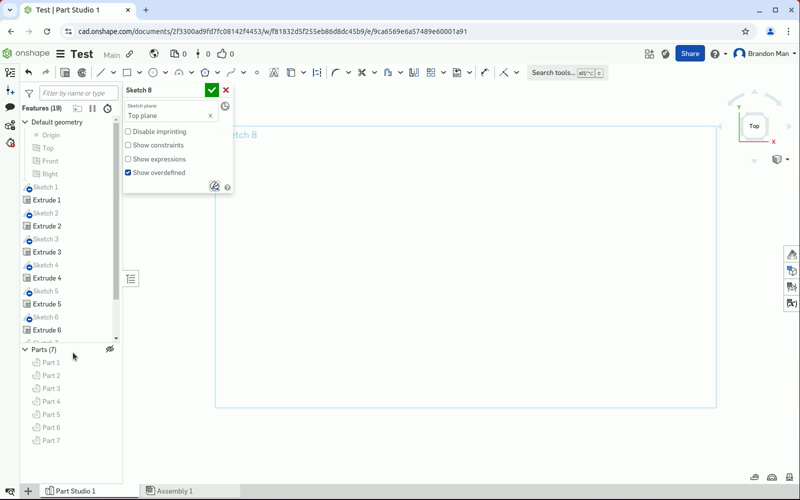
key(l)
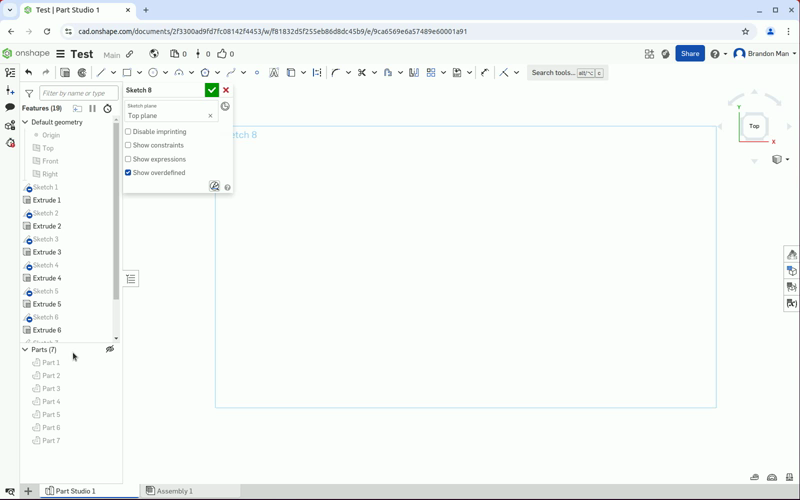
key_down(shift)
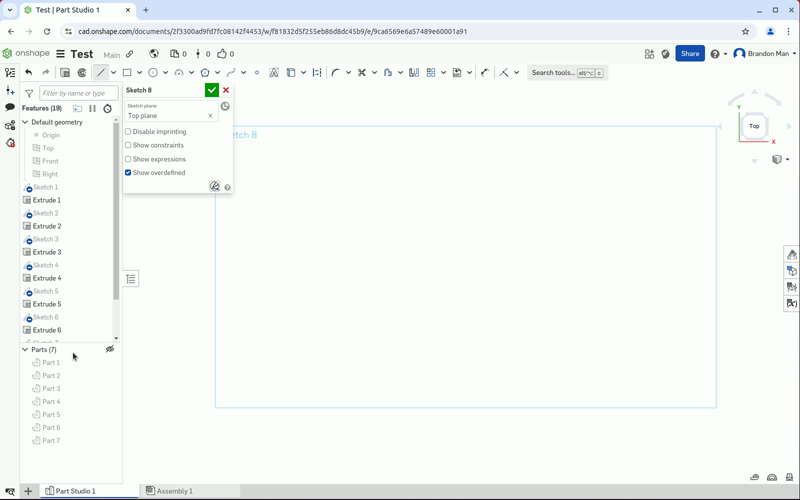
mouse_move(436, 238)
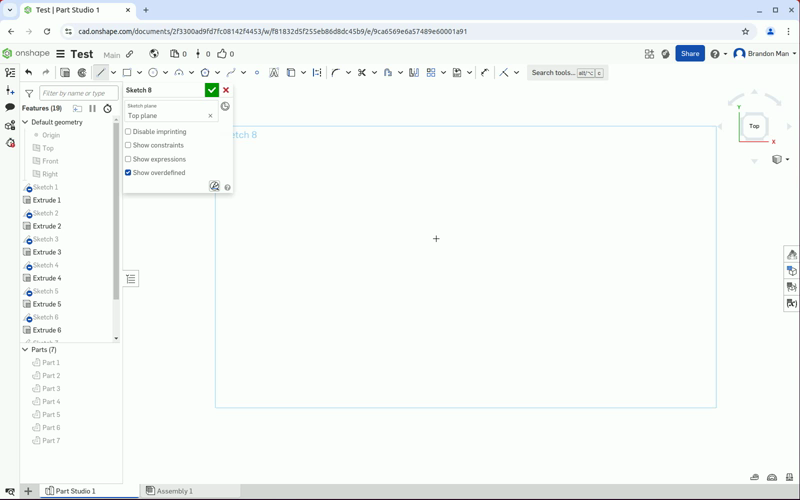
click(436, 238)
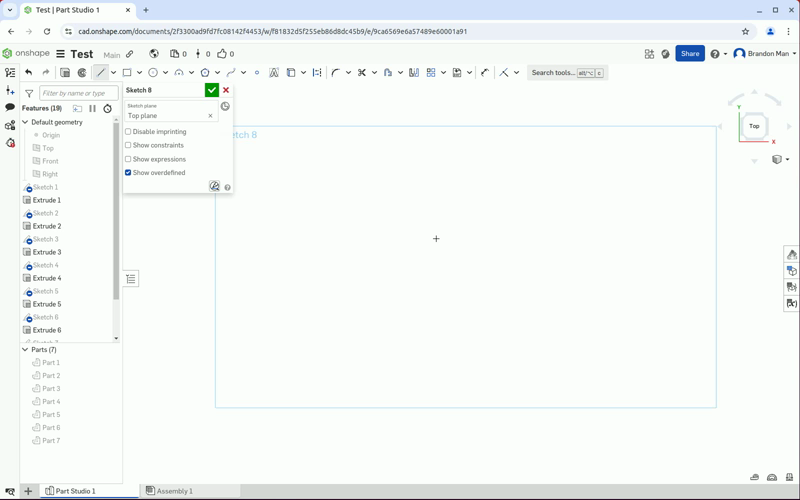
key_up(shift)
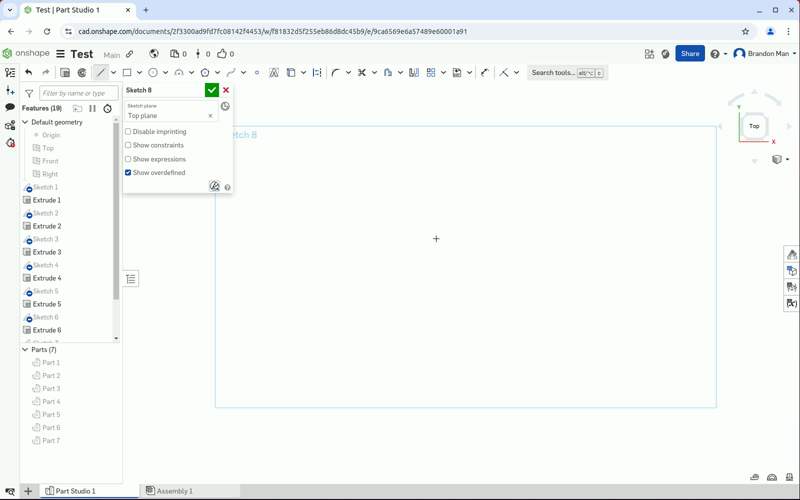
key_down(shift)
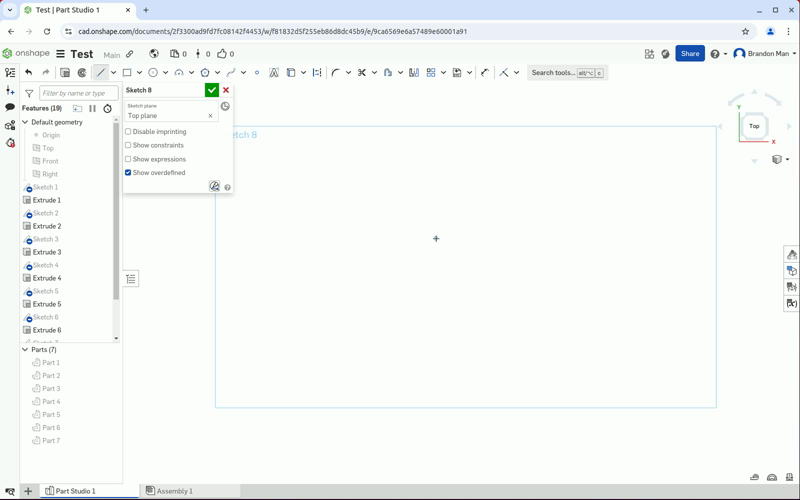
mouse_move(466, 238)
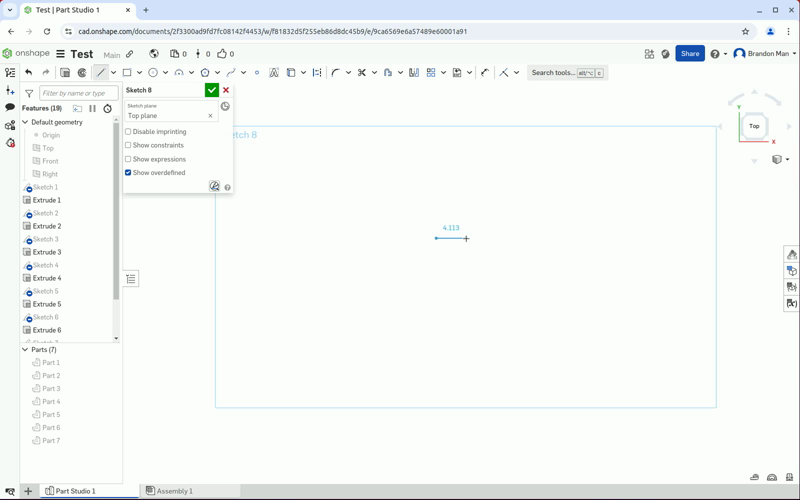
mouse_move(442, 238)
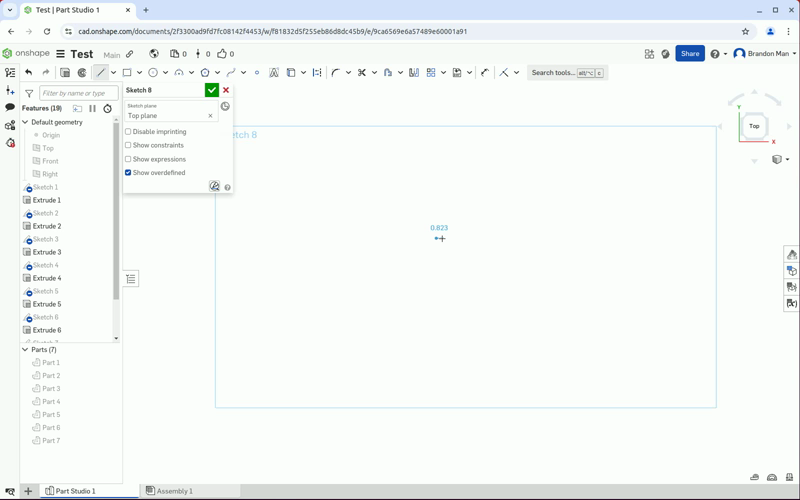
scroll(6)
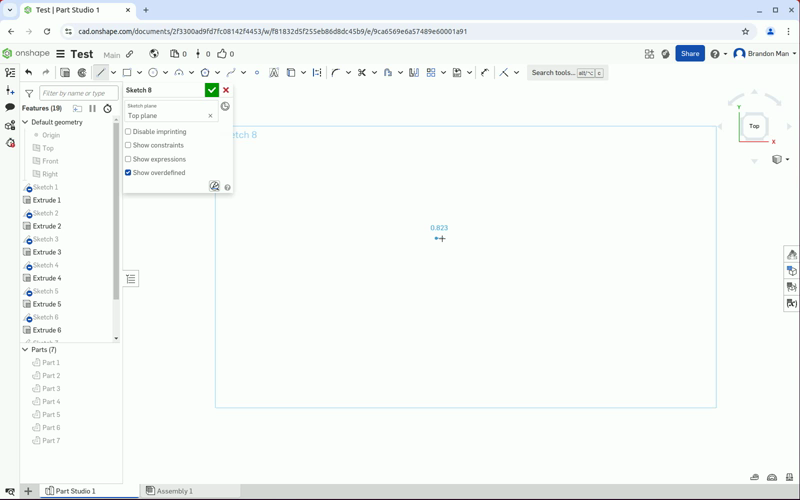
scroll(6)
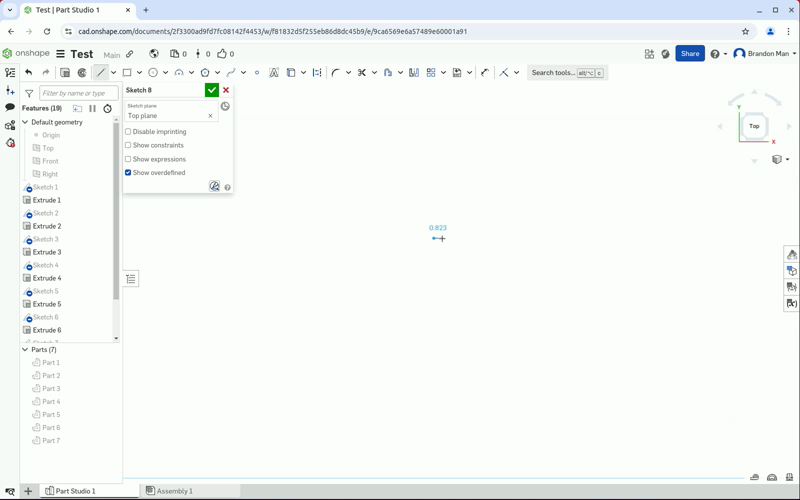
scroll(6)
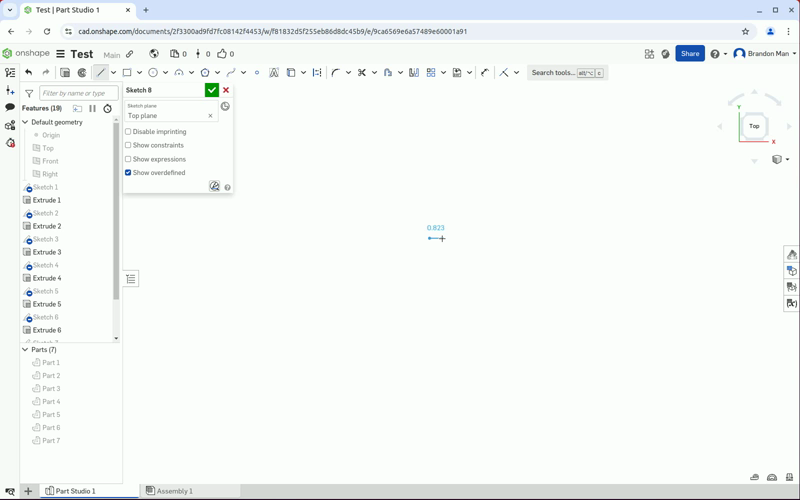
scroll(6)
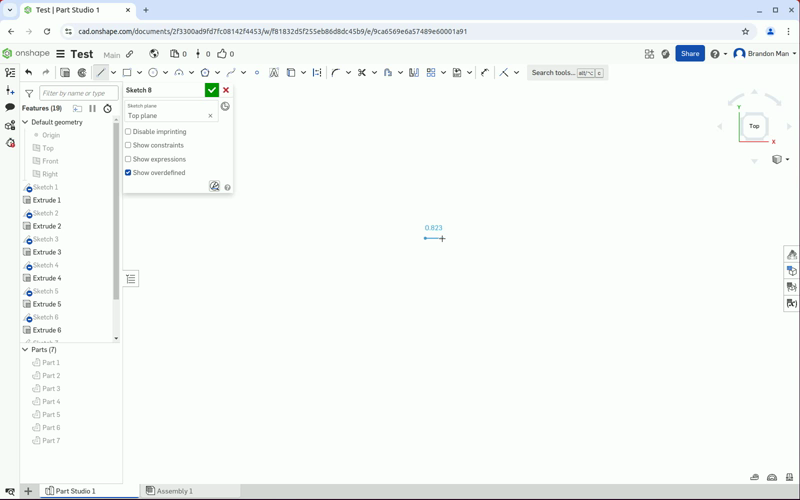
scroll(6)
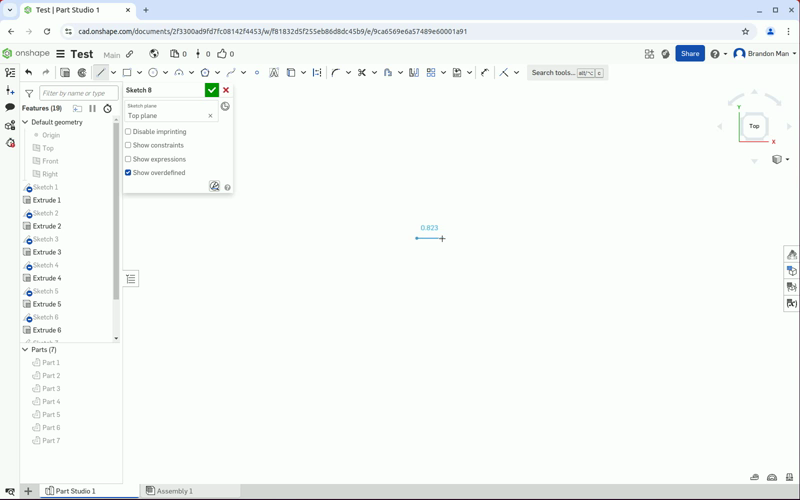
scroll(6)
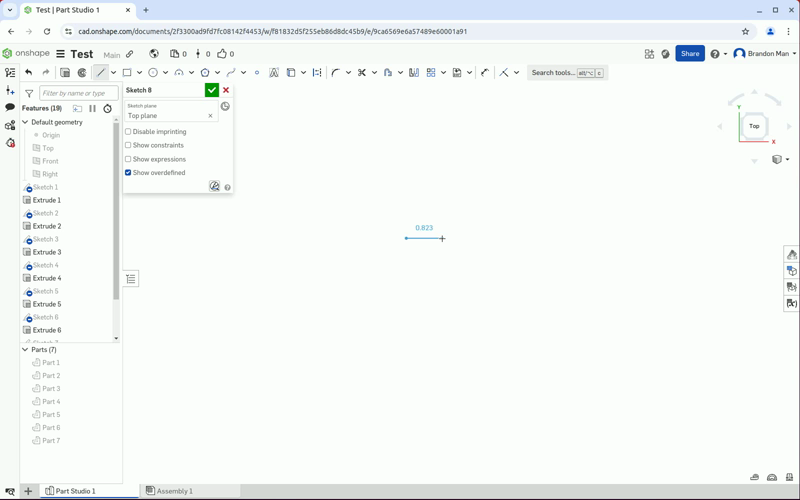
scroll(6)
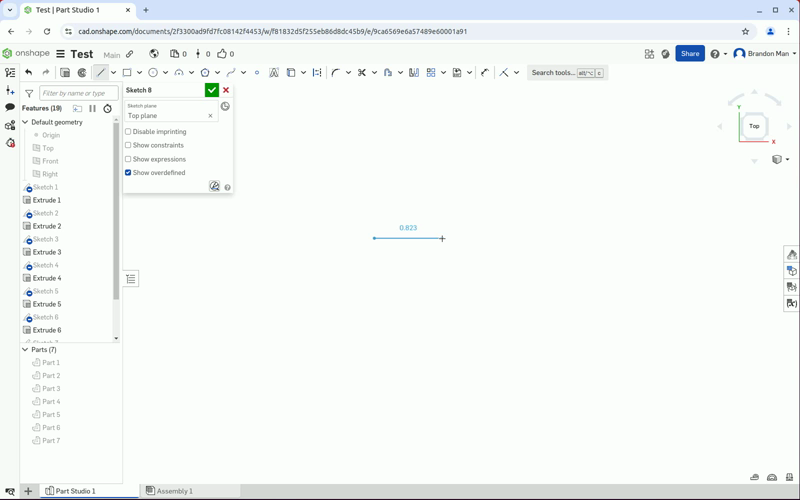
click(442, 238)
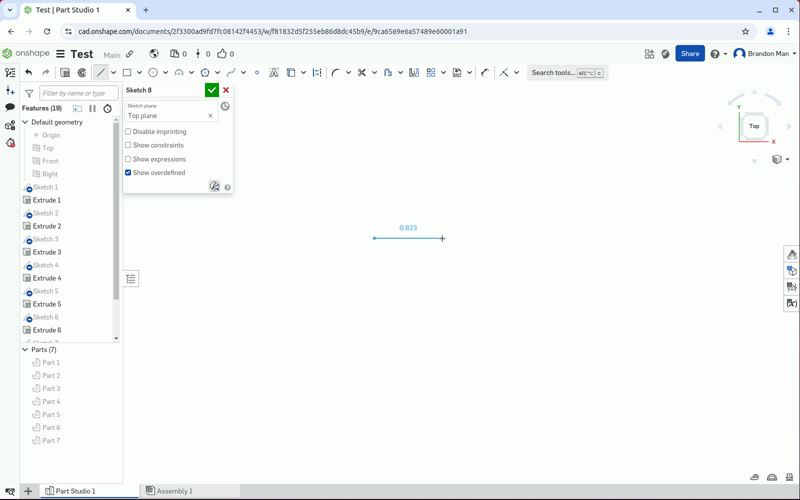
scroll(-6)
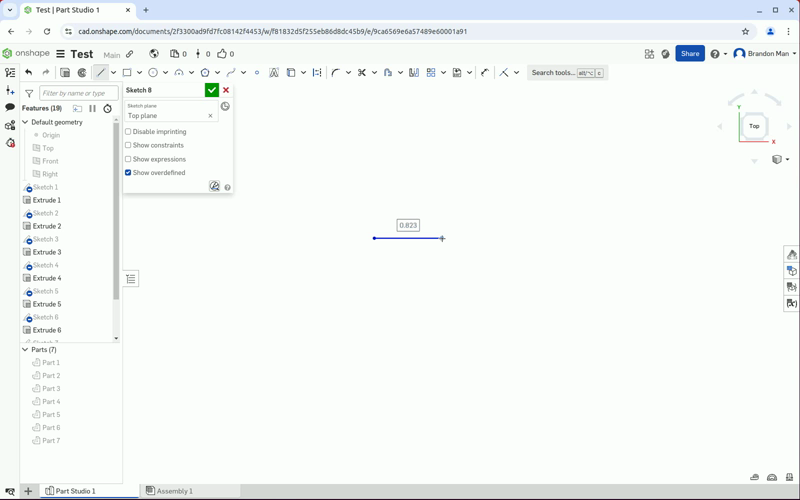
scroll(-6)
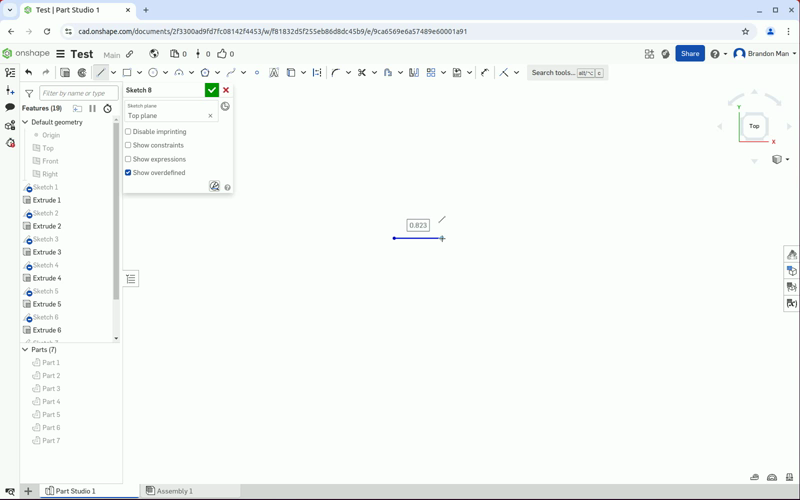
scroll(-6)
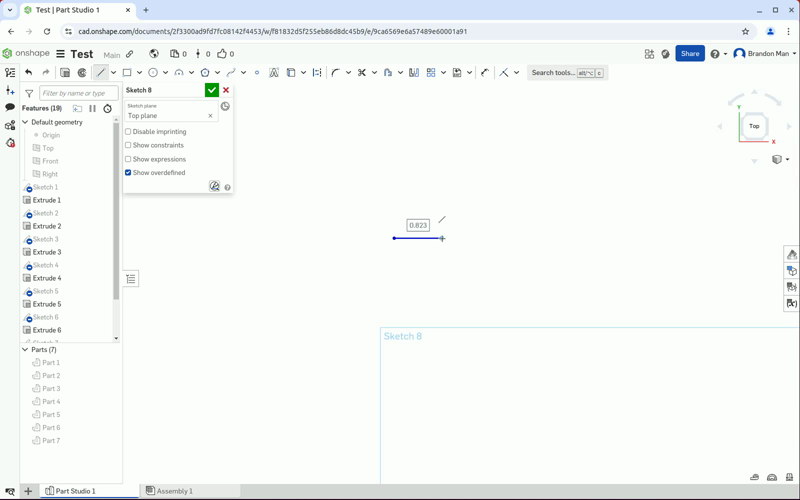
scroll(-6)
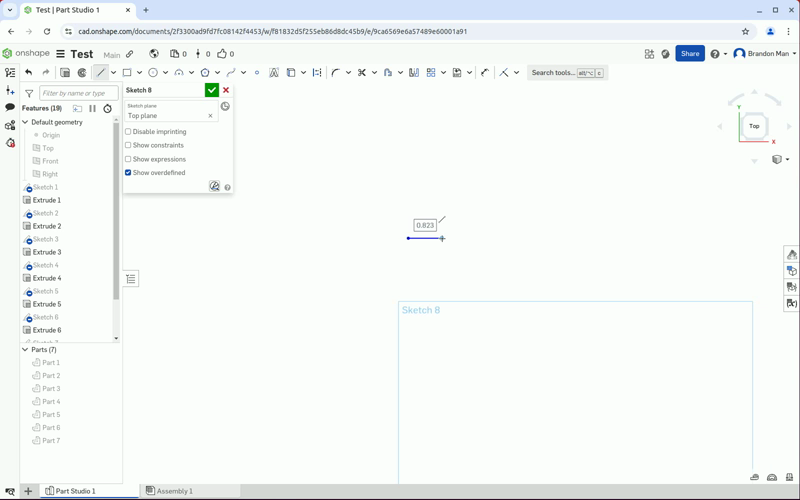
scroll(-6)
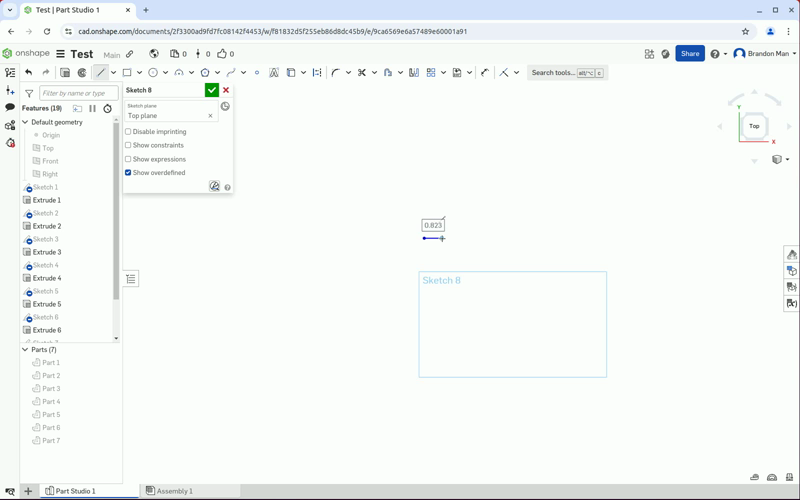
scroll(-6)
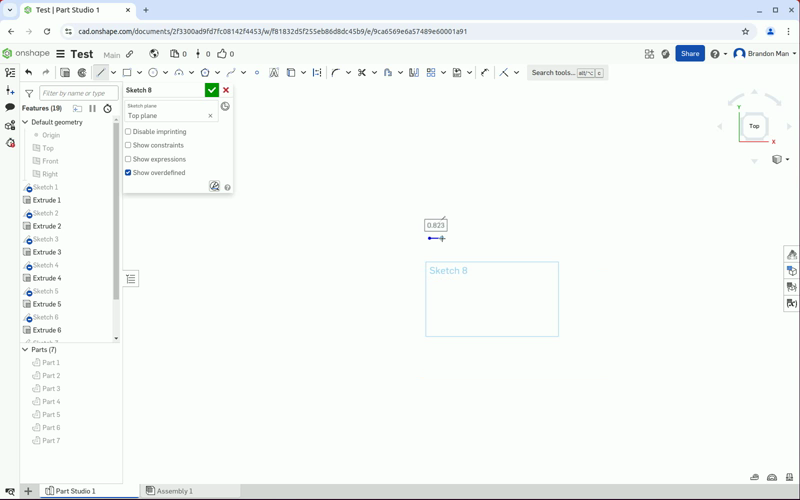
scroll(-6)
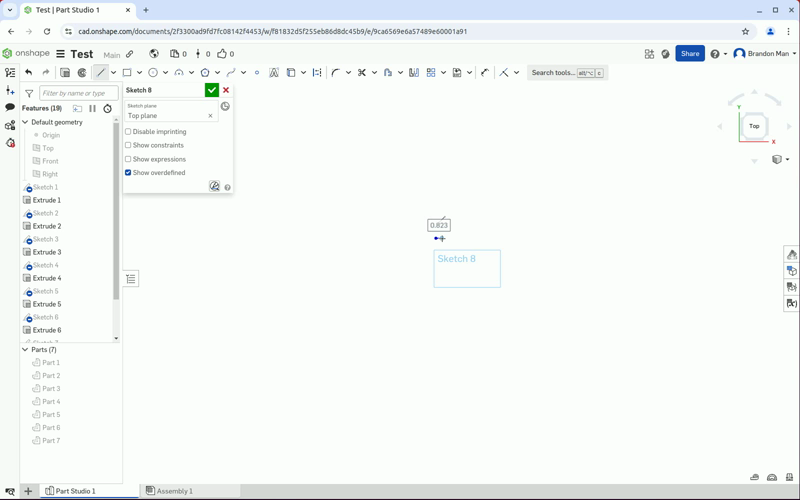
key_up(shift)
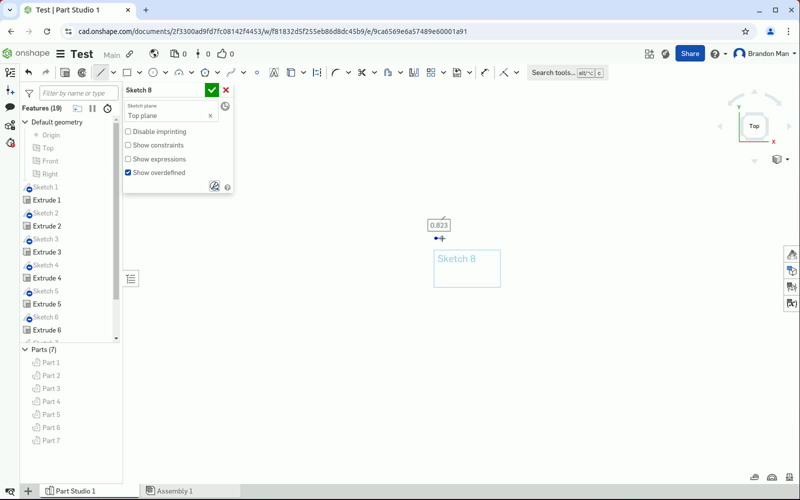
key_down(shift)
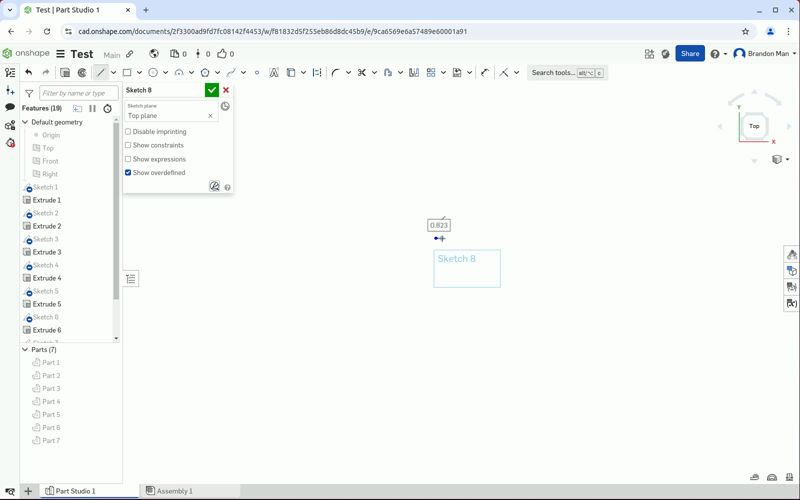
mouse_move(472, 238)
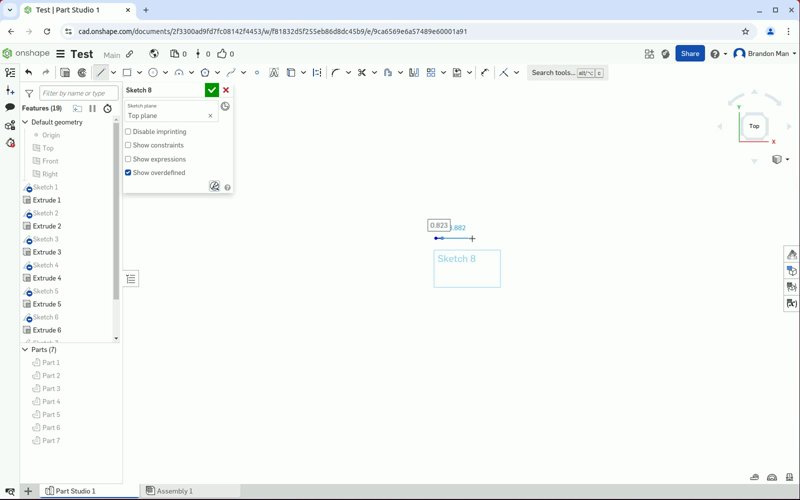
mouse_move(442, 230)
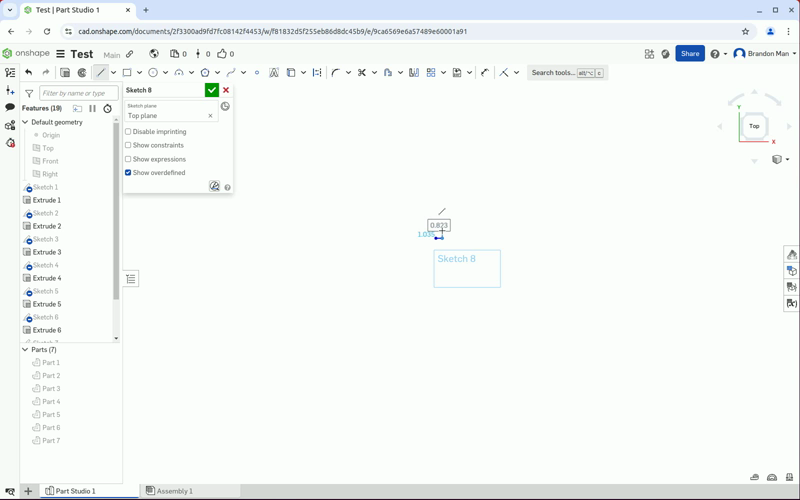
click(442, 230)
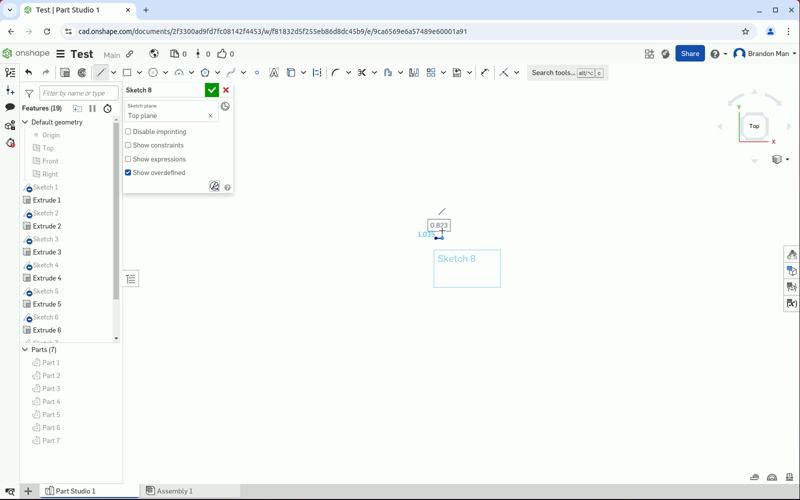
key_up(shift)
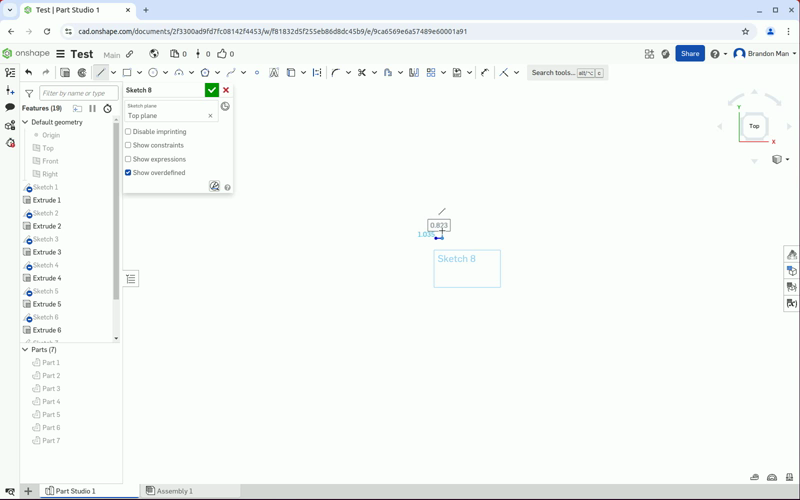
key_down(shift)
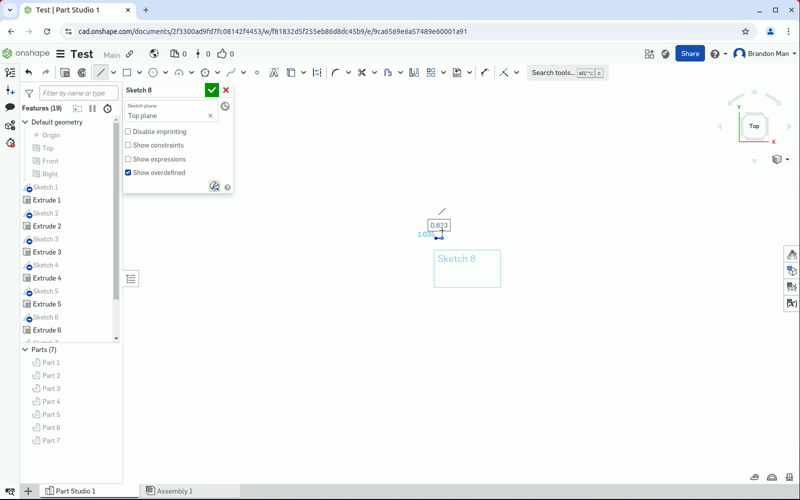
mouse_move(472, 230)
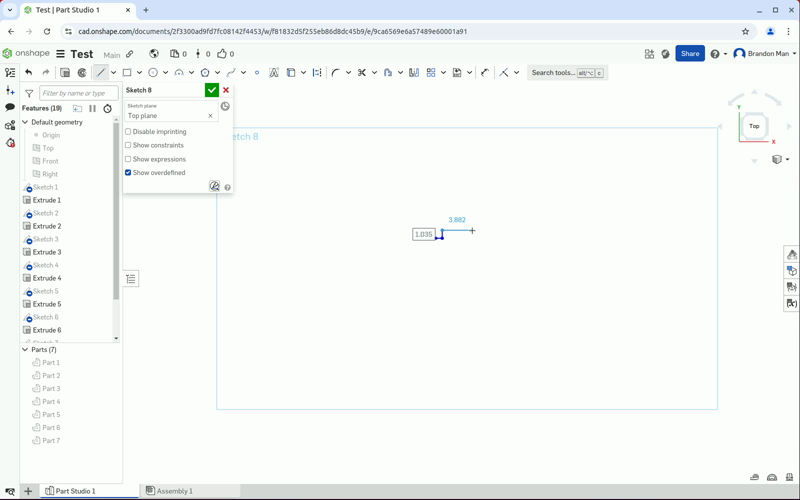
mouse_move(436, 230)
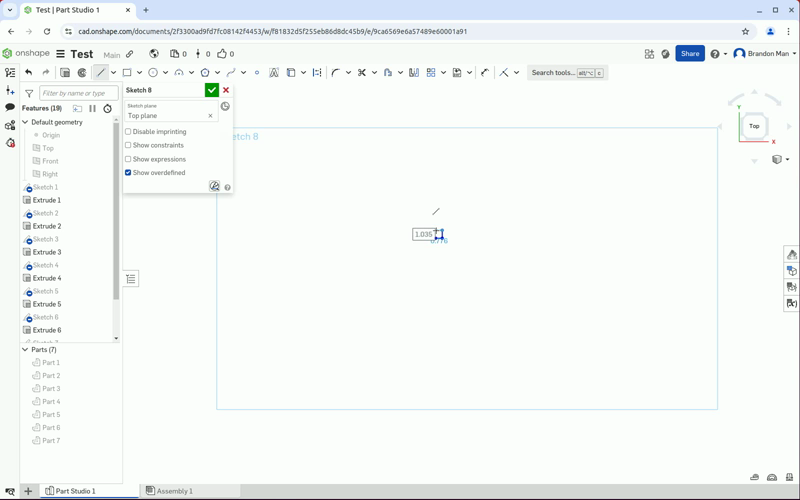
scroll(6)
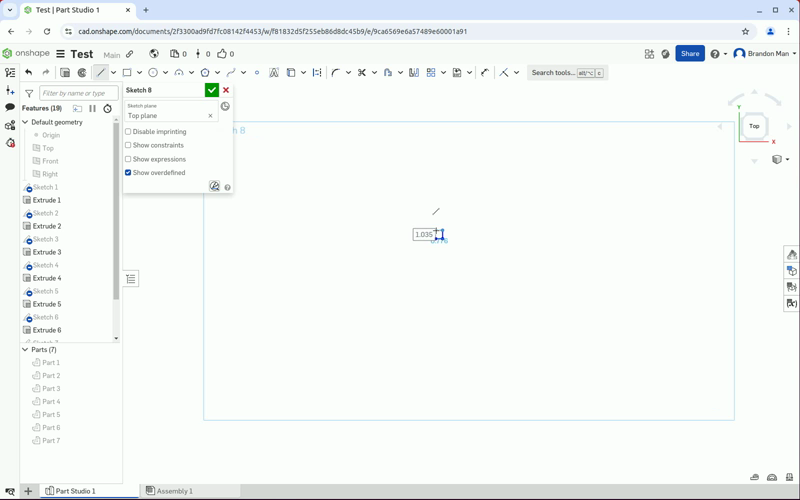
scroll(6)
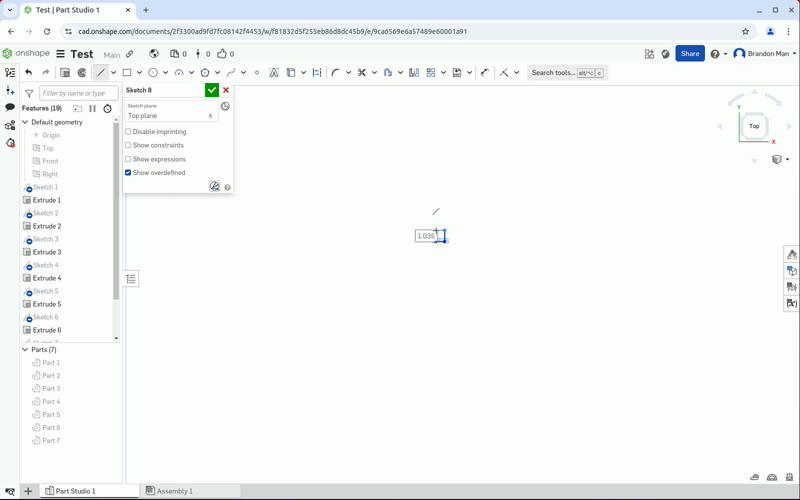
scroll(6)
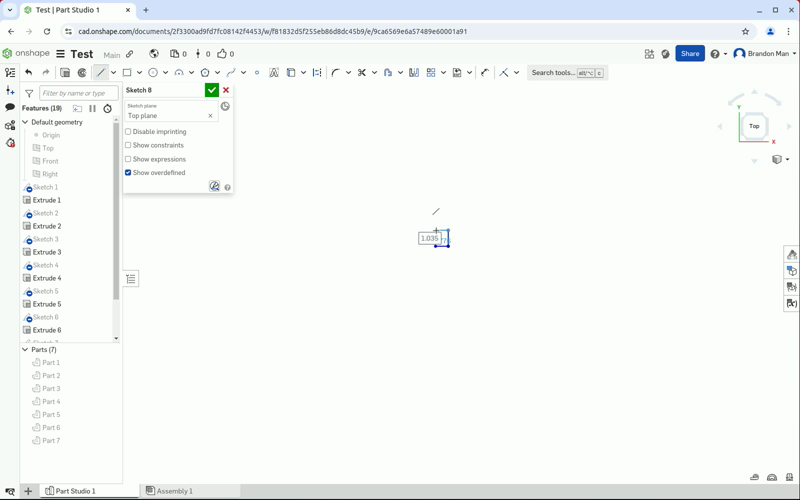
scroll(6)
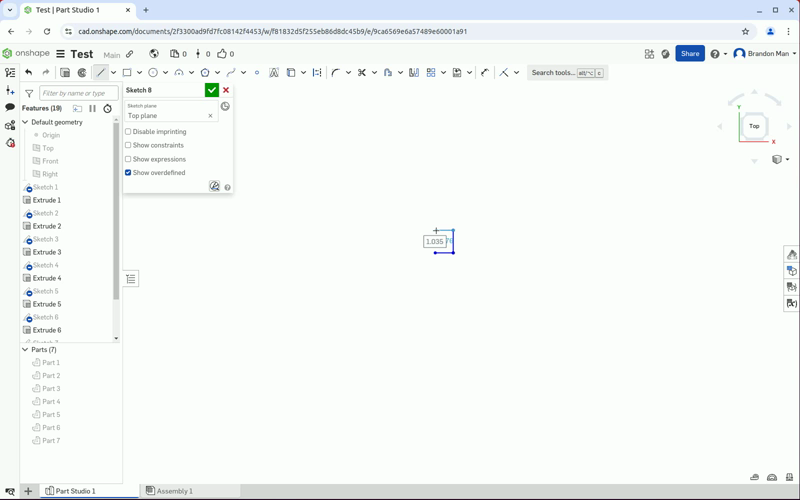
scroll(6)
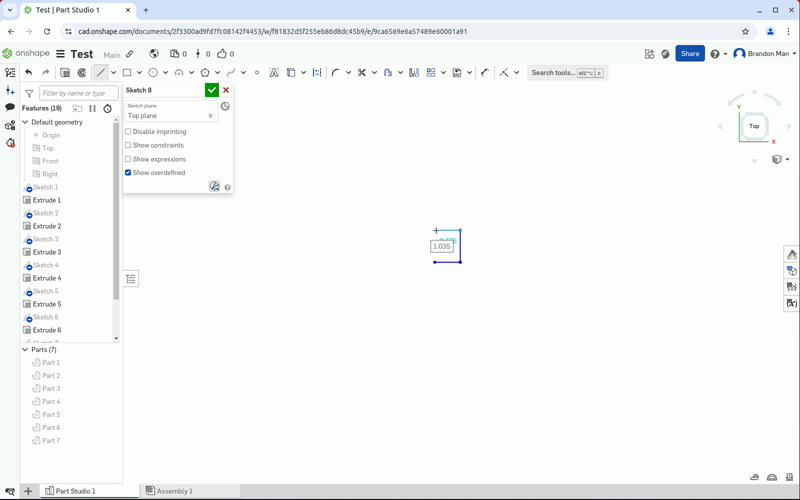
scroll(6)
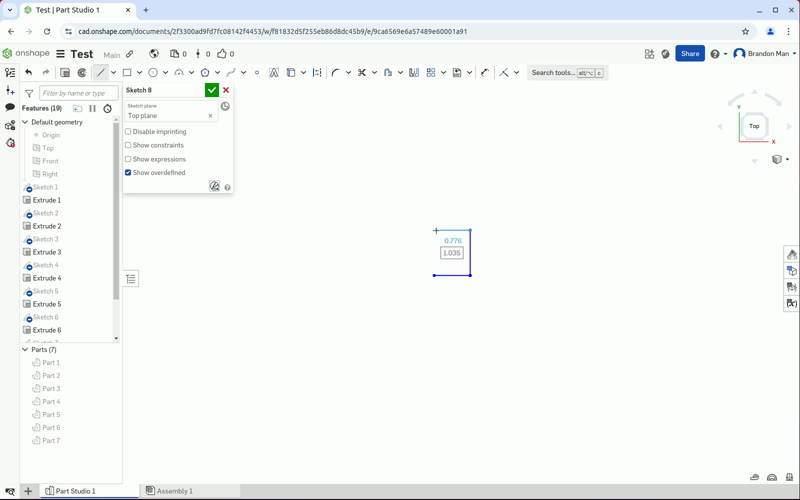
scroll(6)
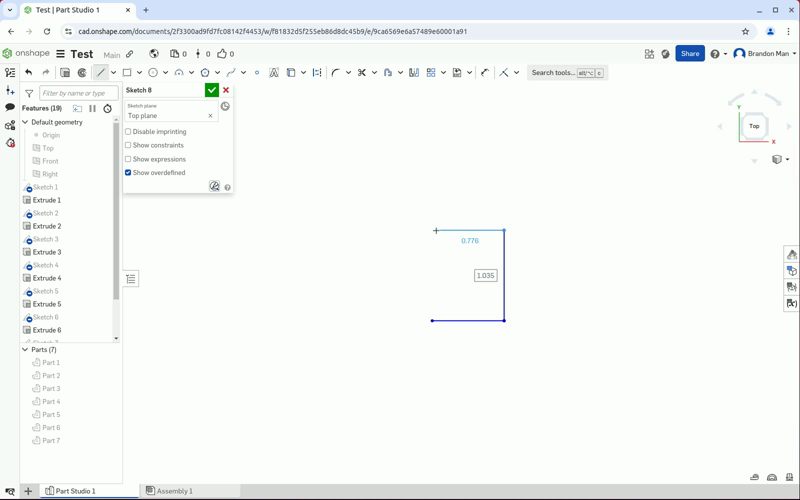
click(436, 230)
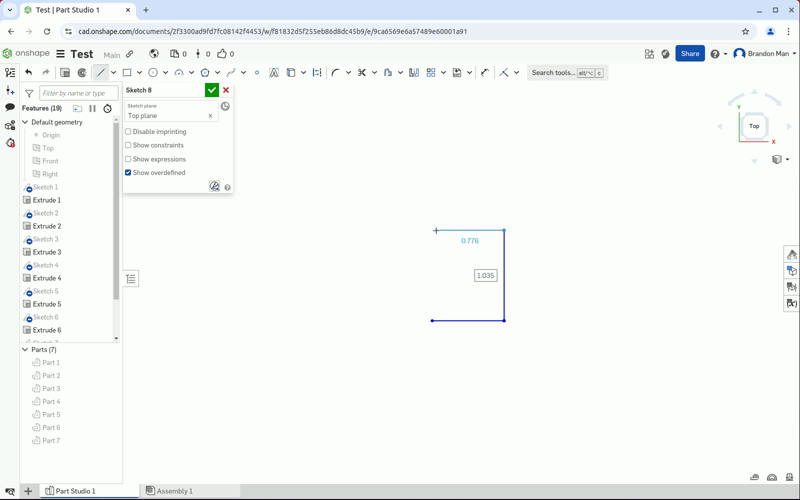
scroll(-6)
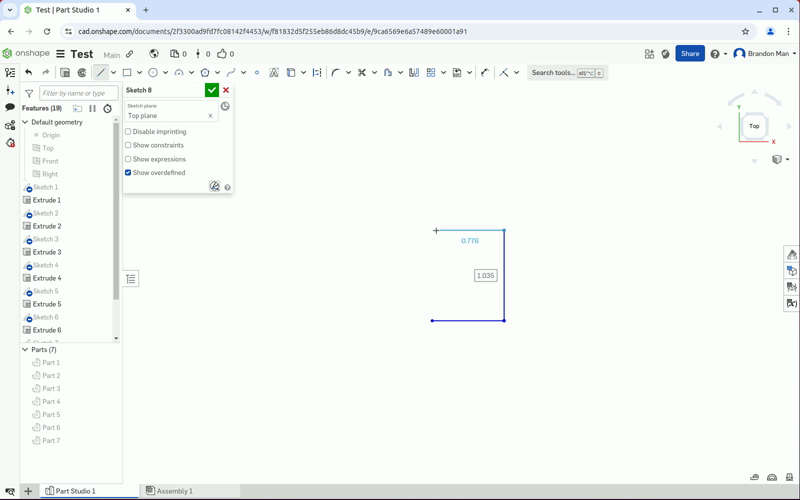
scroll(-6)
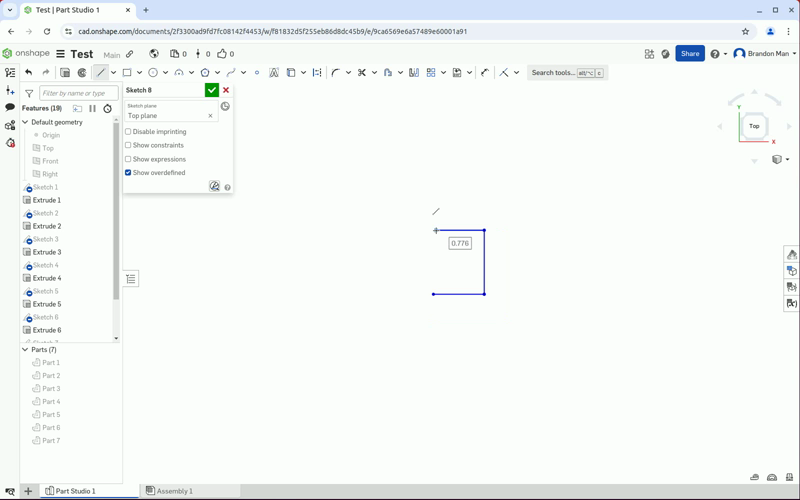
scroll(-6)
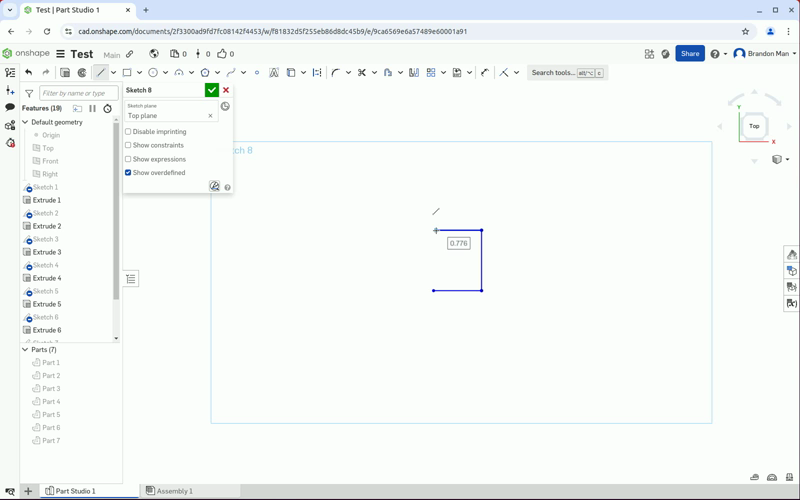
scroll(-6)
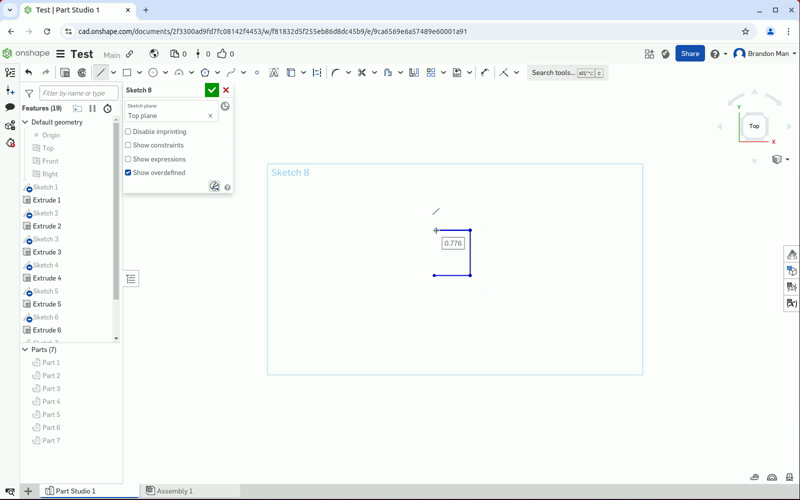
scroll(-6)
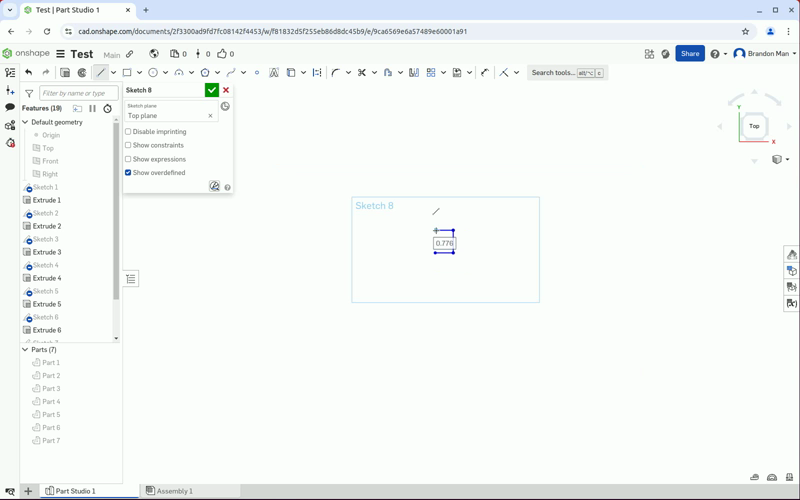
scroll(-6)
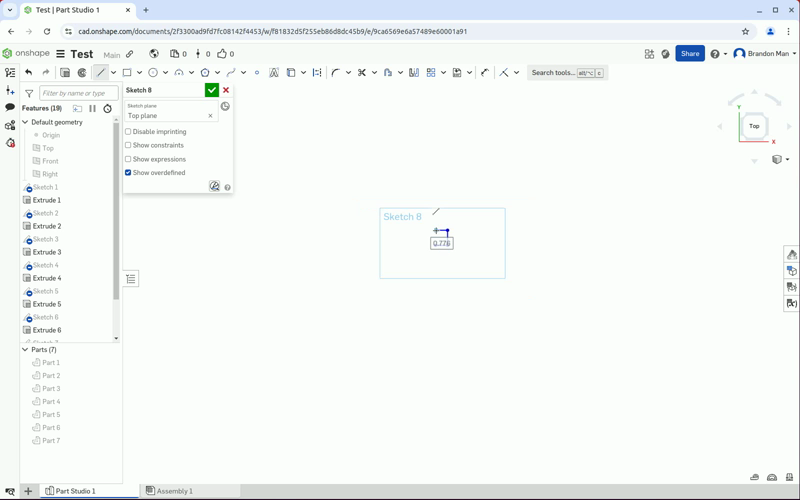
scroll(-6)
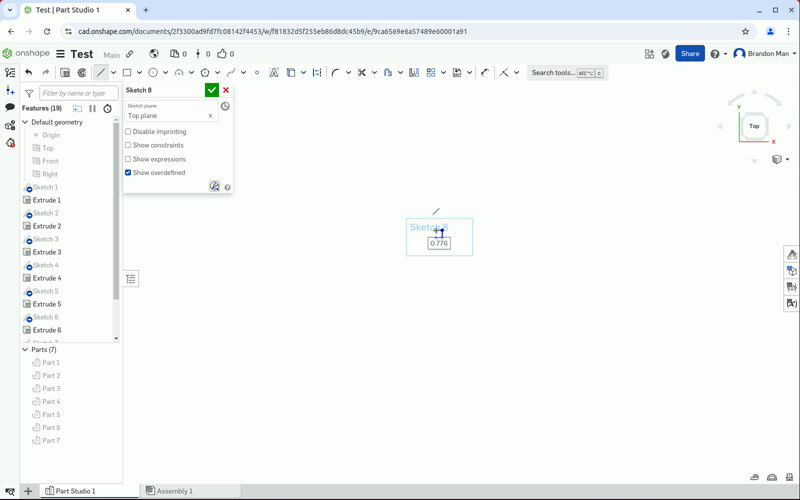
key_up(shift)
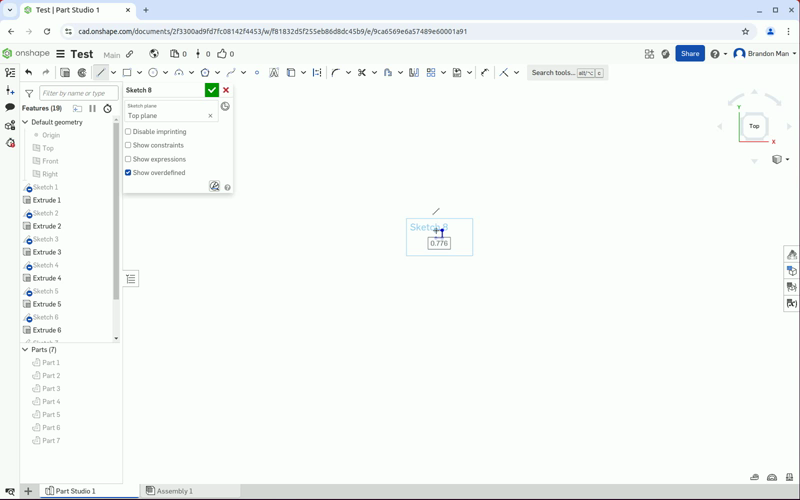
mouse_move(466, 230)
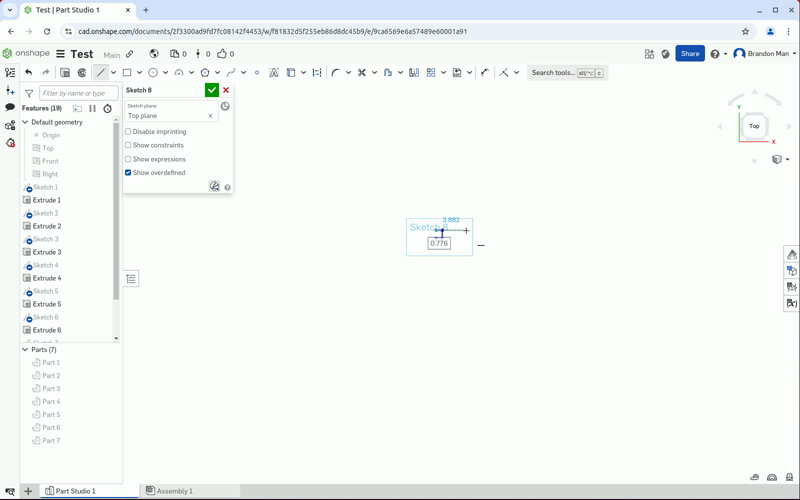
key_down(shift)
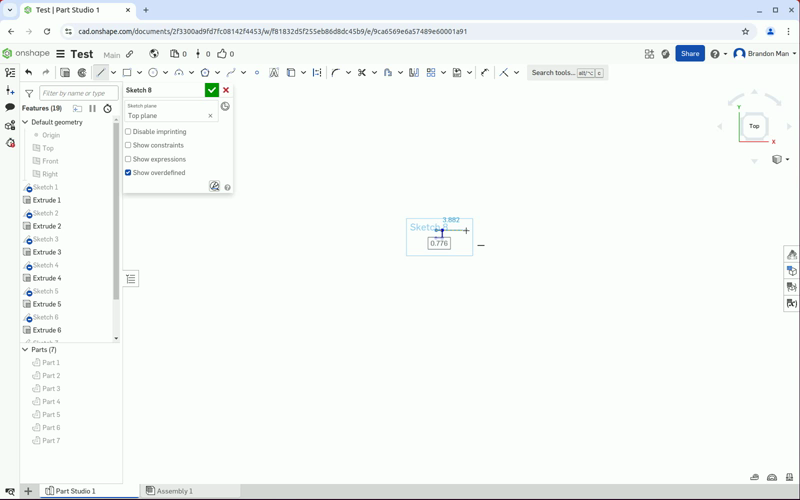
mouse_move(436, 238)
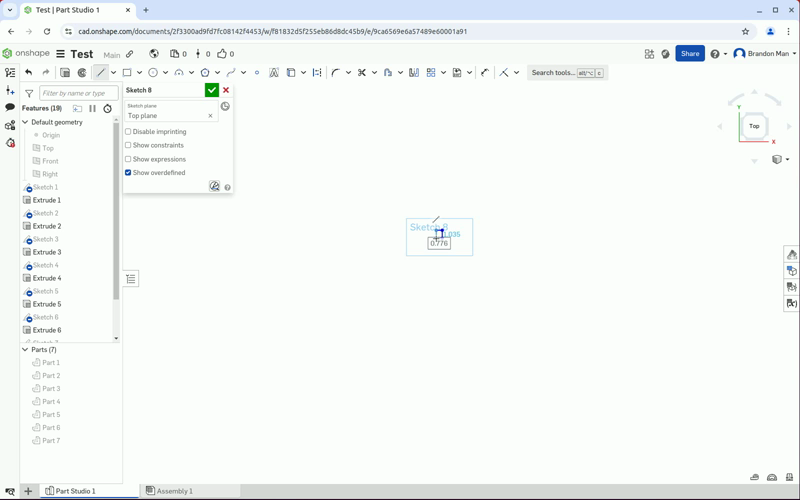
key_up(shift)
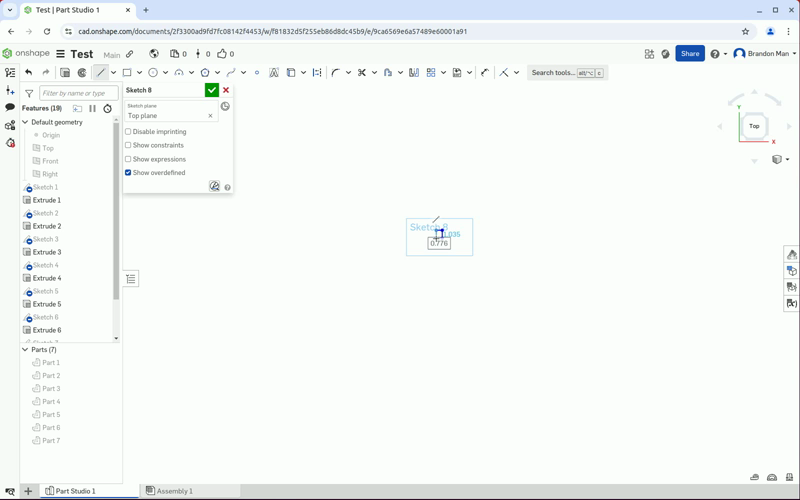
click(436, 238)
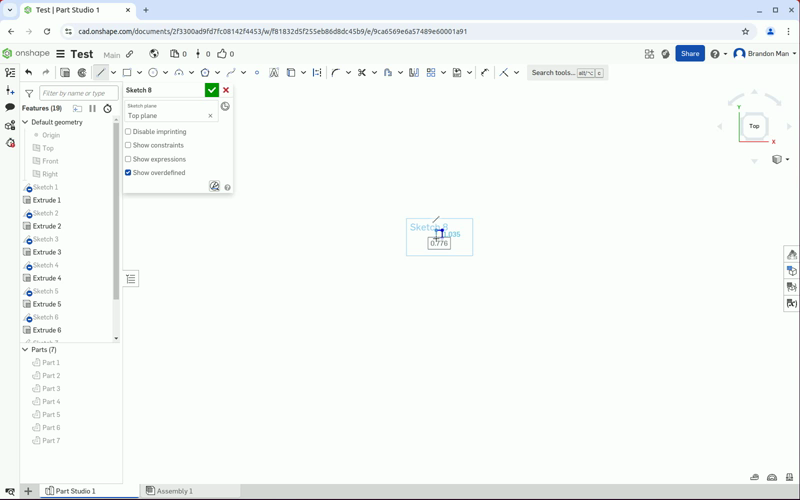
key(esc)
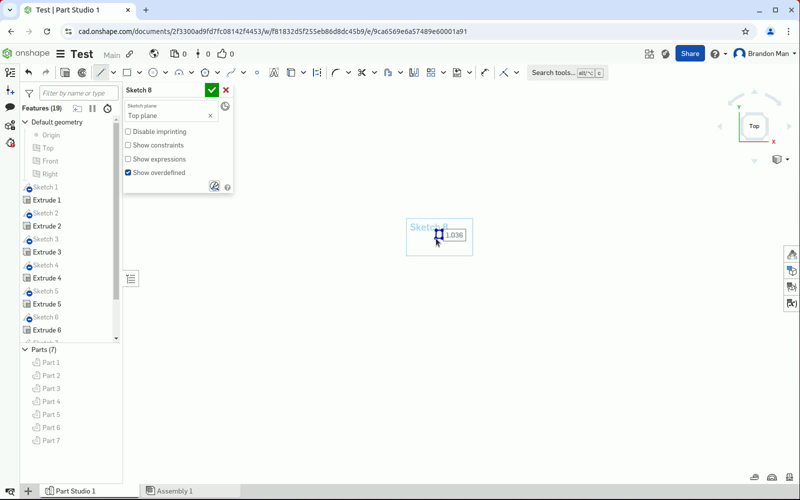
mouse_move(440, 234)
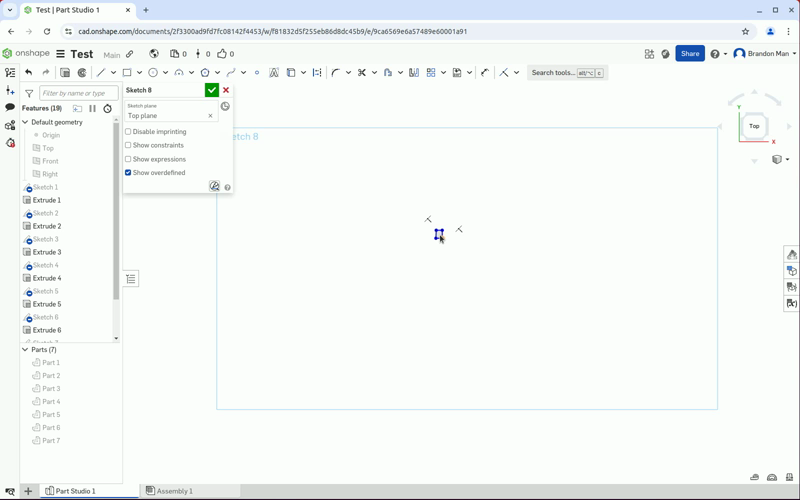
scroll(6)
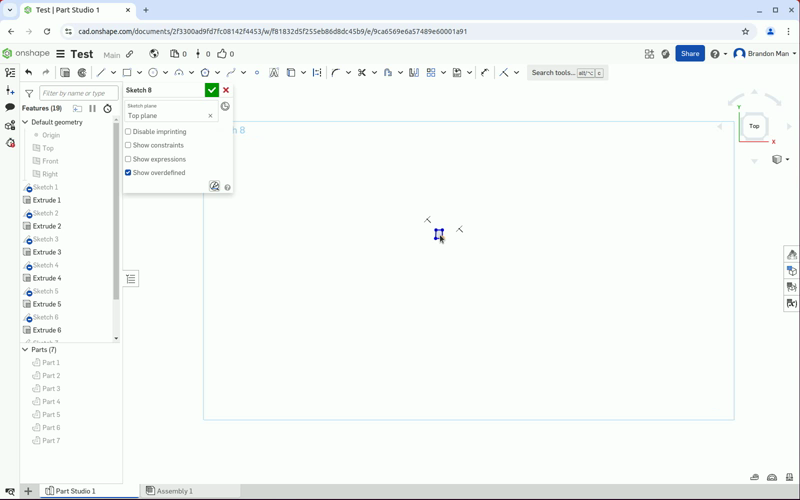
scroll(6)
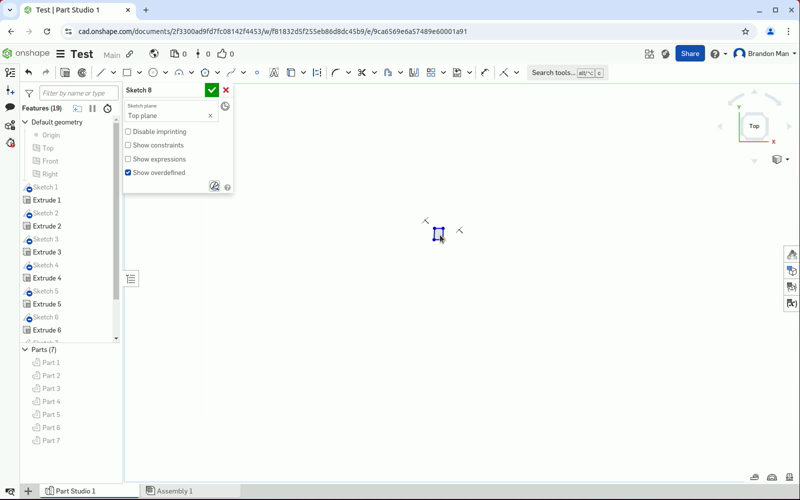
scroll(6)
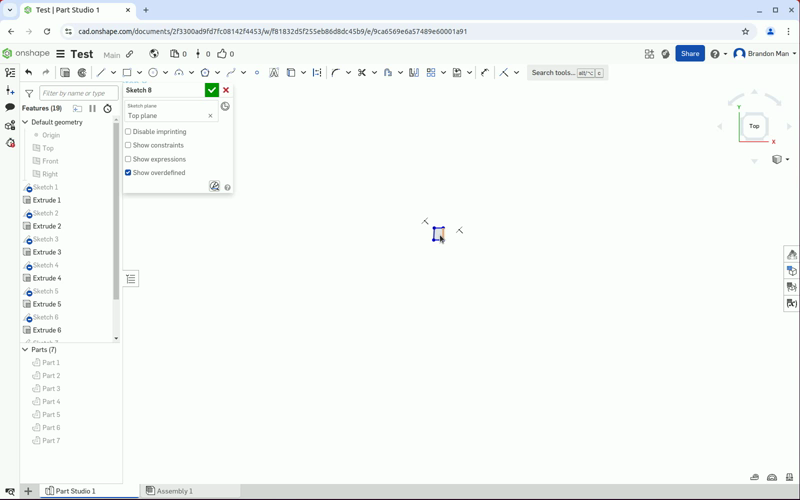
scroll(6)
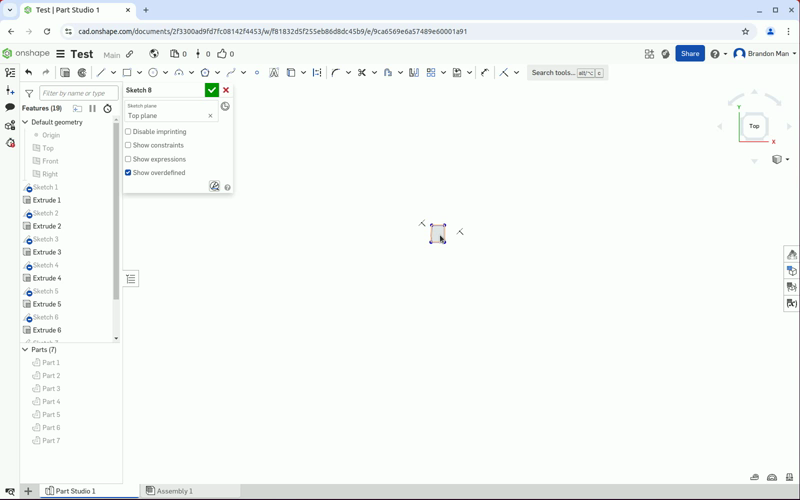
scroll(6)
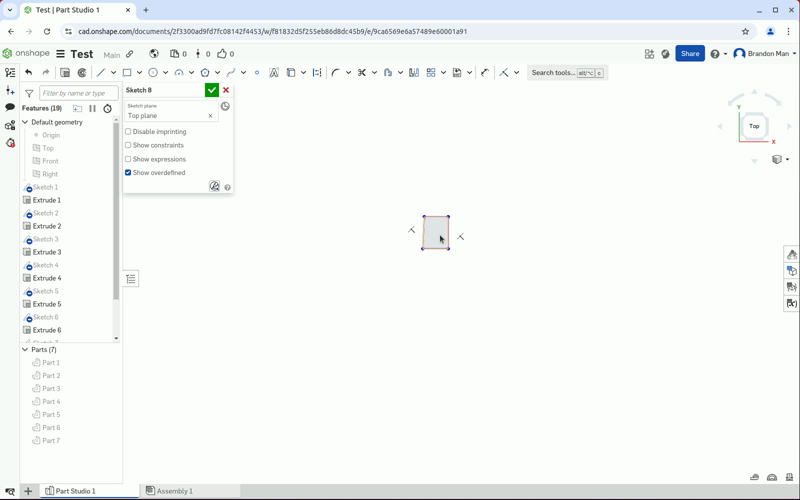
scroll(6)
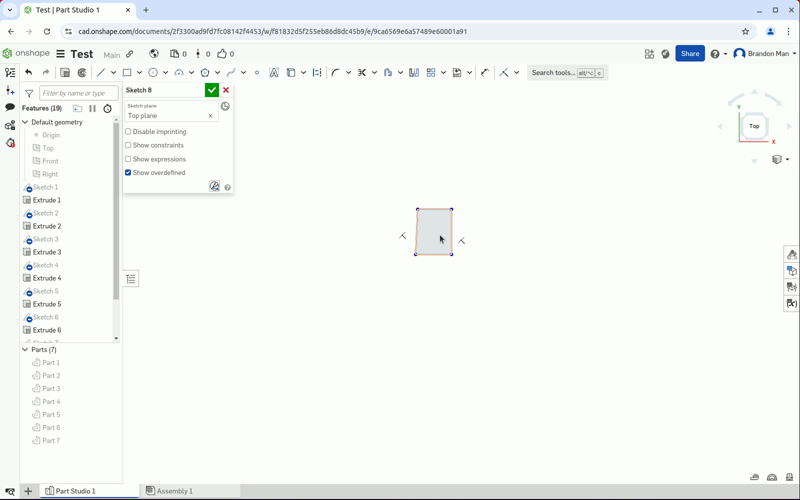
scroll(6)
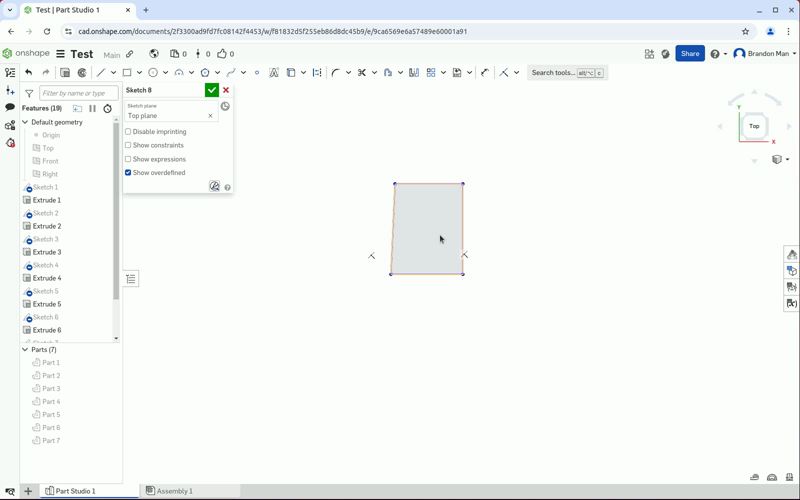
click(440, 234)
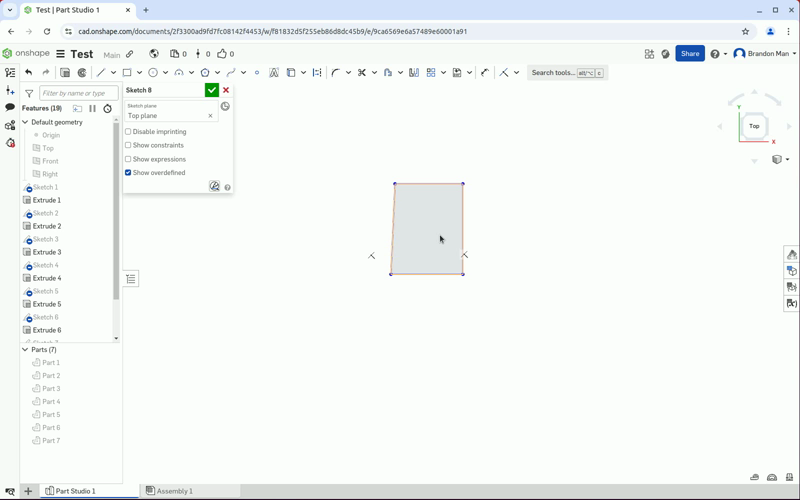
scroll(-6)
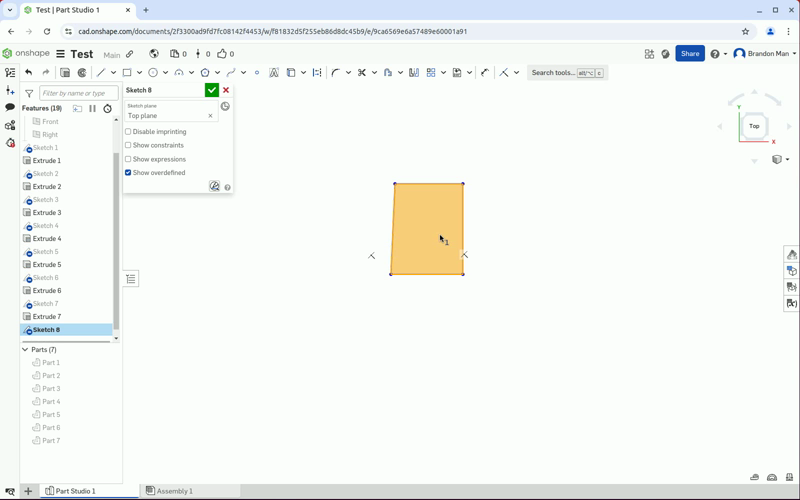
scroll(-6)
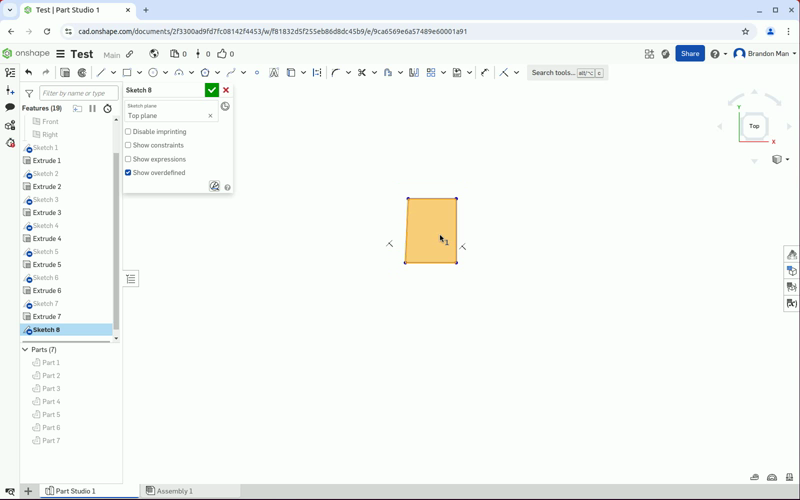
scroll(-6)
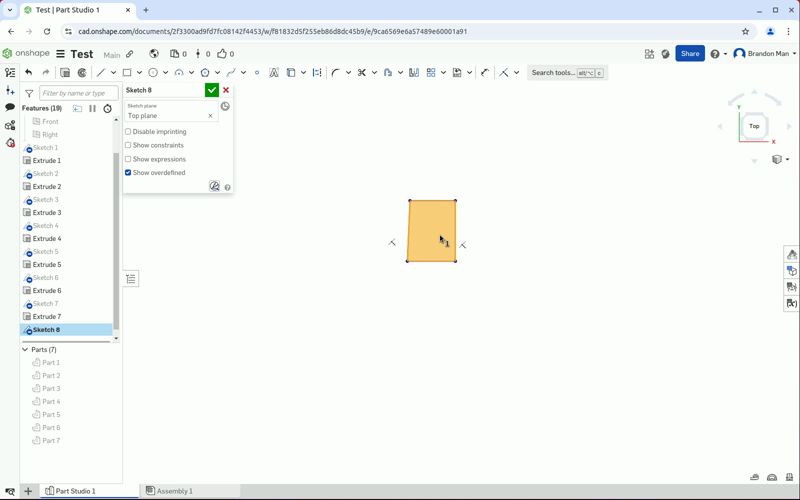
scroll(-6)
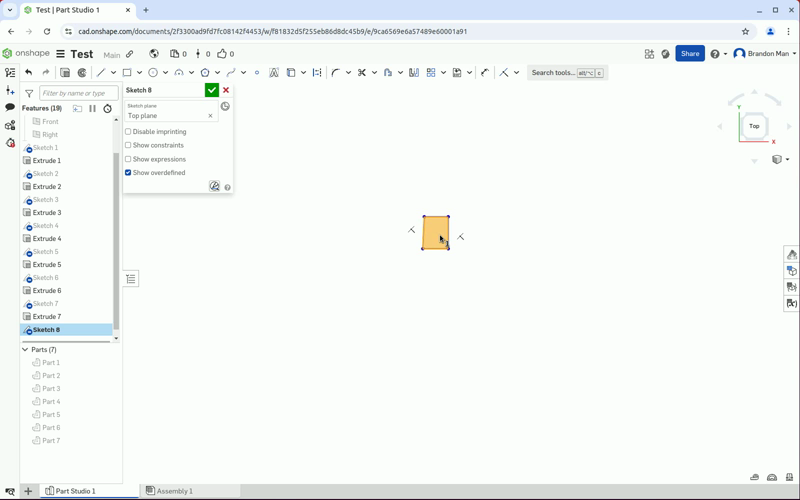
scroll(-6)
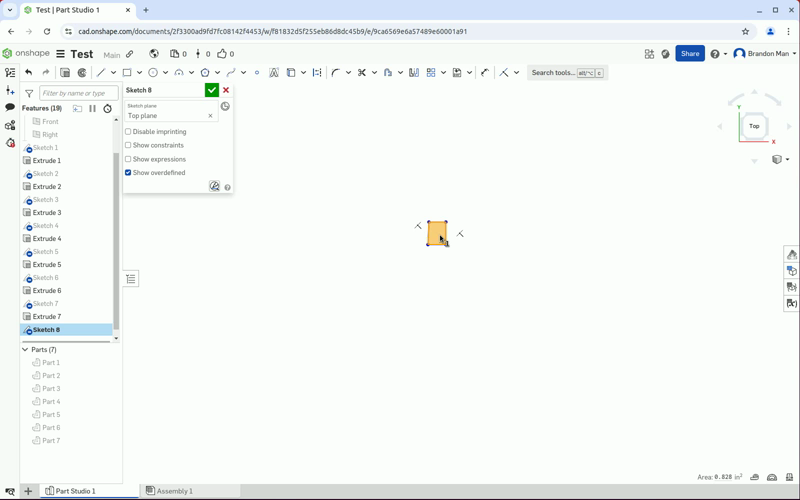
scroll(-6)
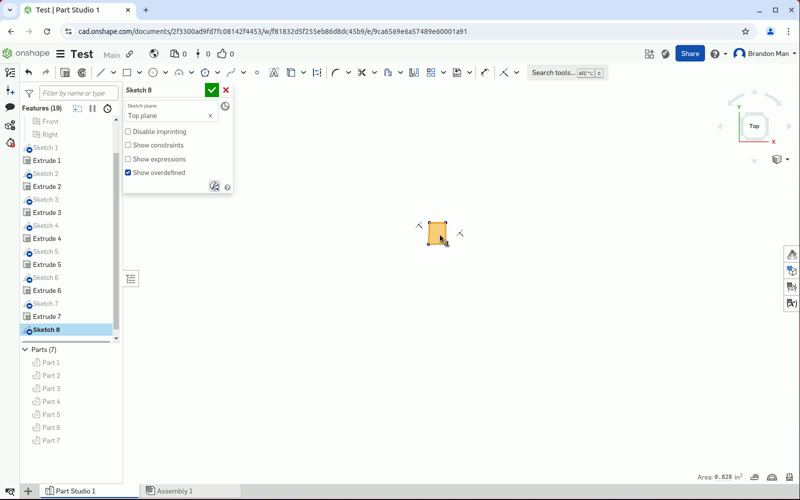
scroll(-6)
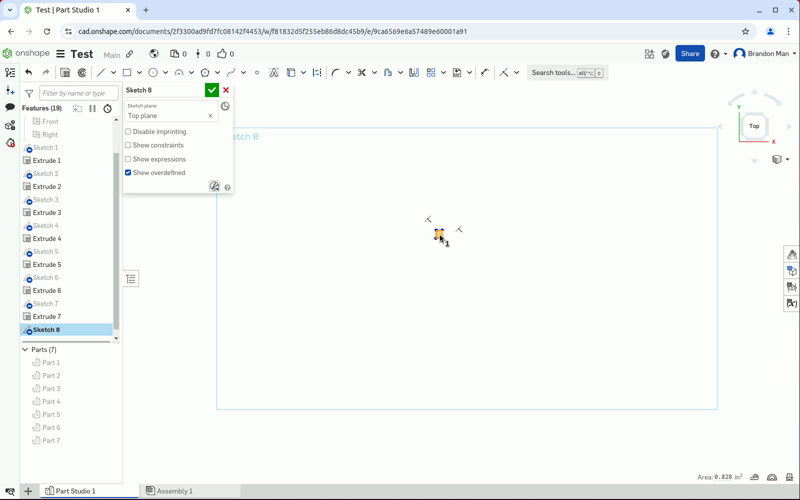
mouse_move(73, 352)
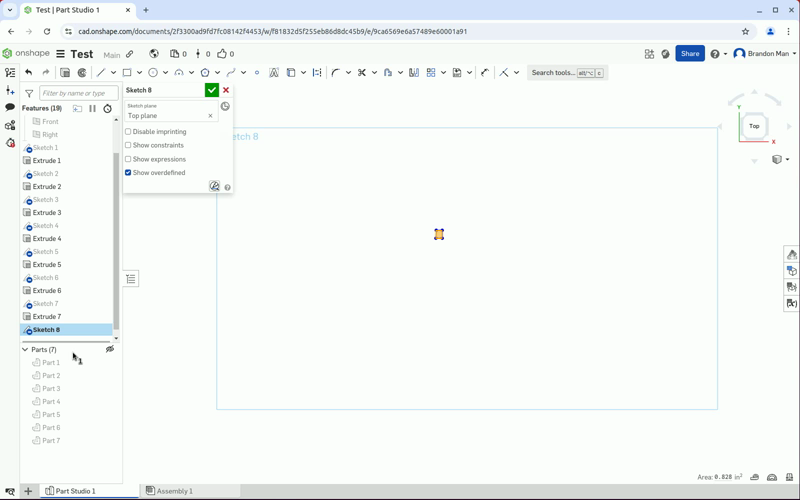
key(shift+y)
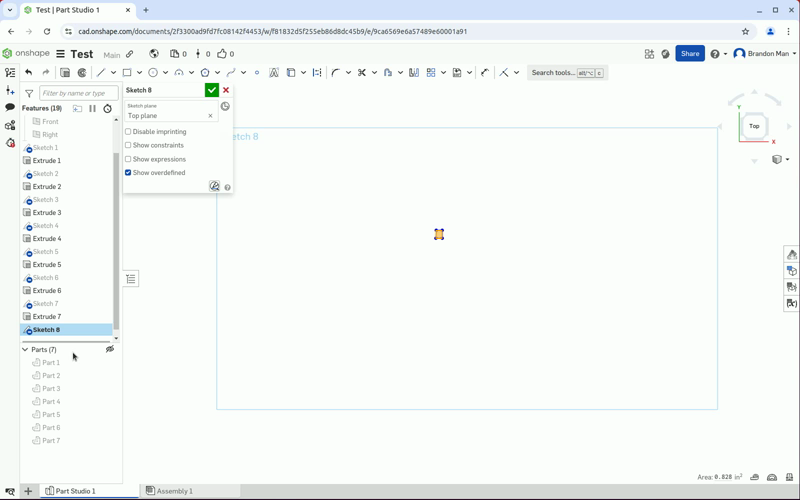
key(shift+e)
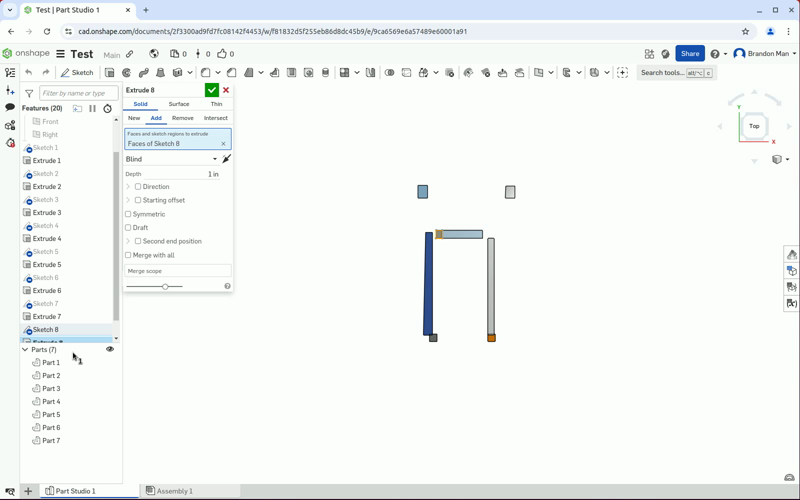
mouse_move(143, 106)
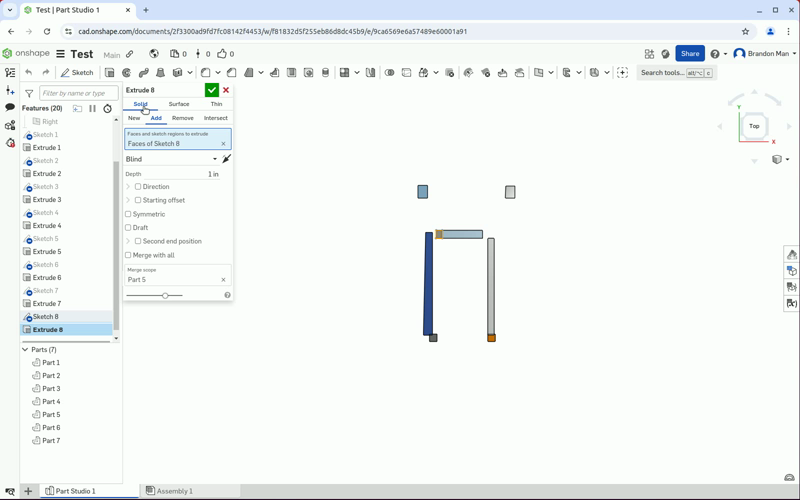
click(143, 106)
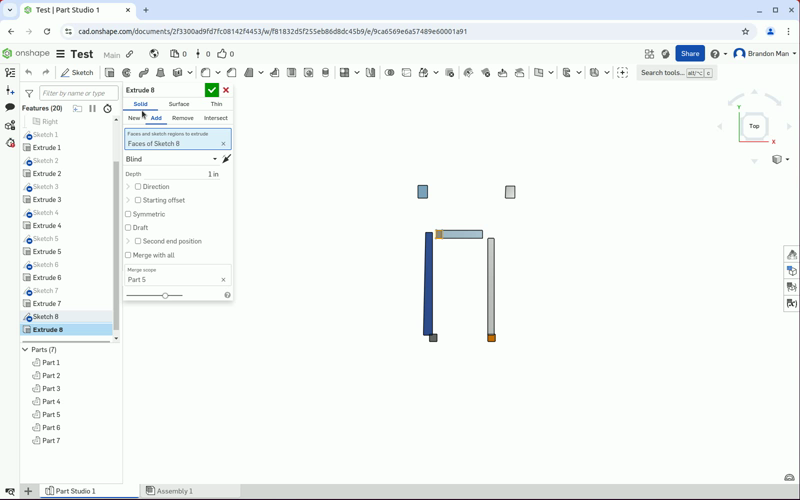
mouse_move(137, 120)
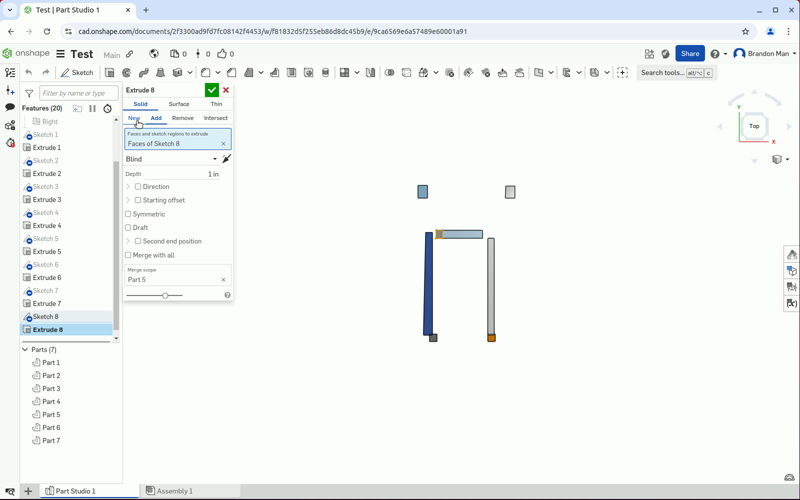
click(137, 120)
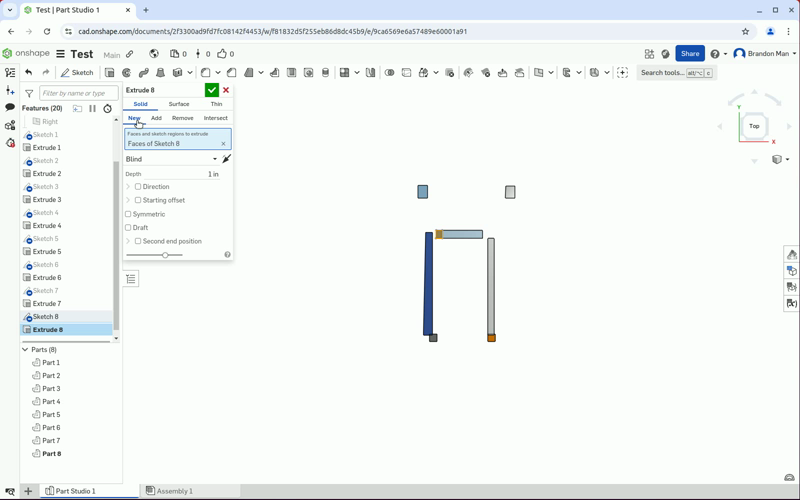
key(tab, 4)
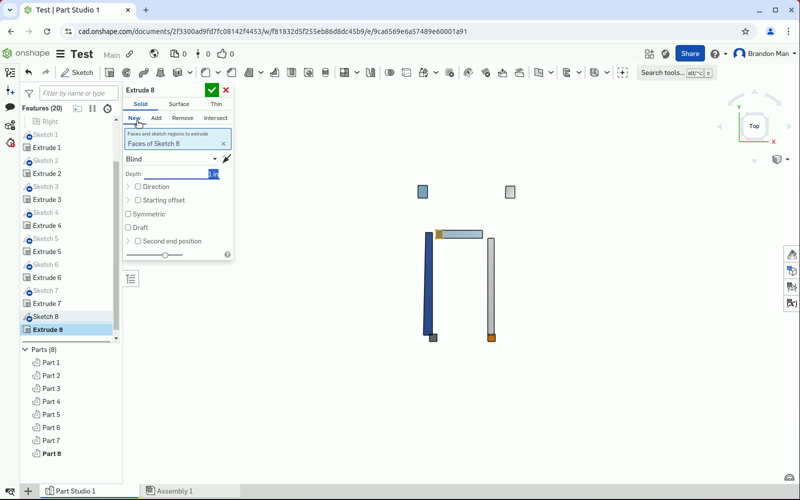
text(21.664)
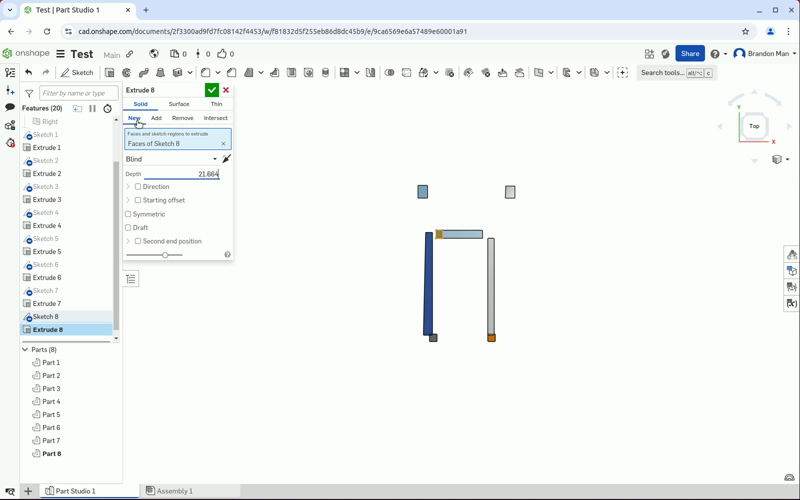
key(enter)
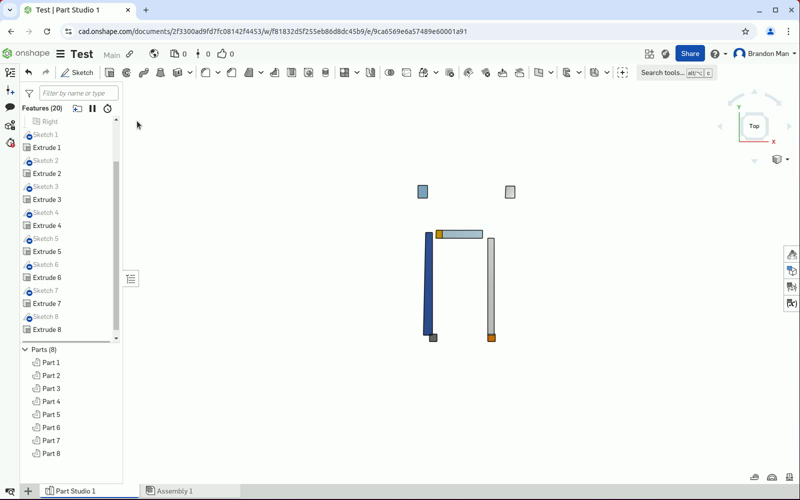
key(shift+h)
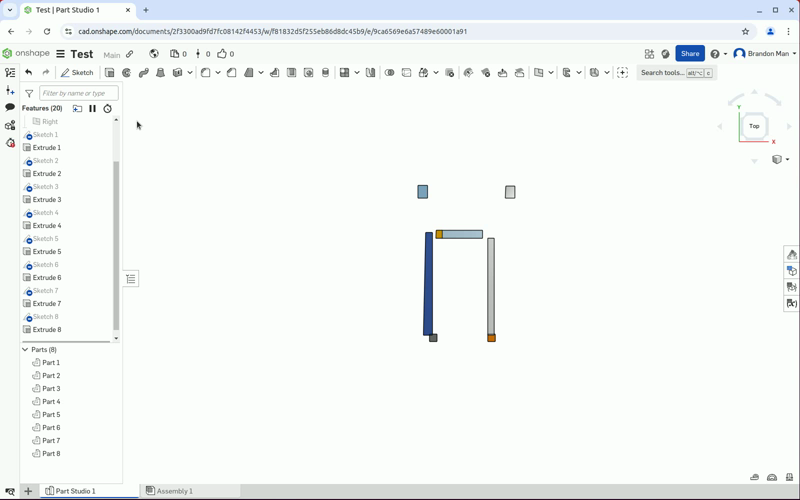
key(shift+h)
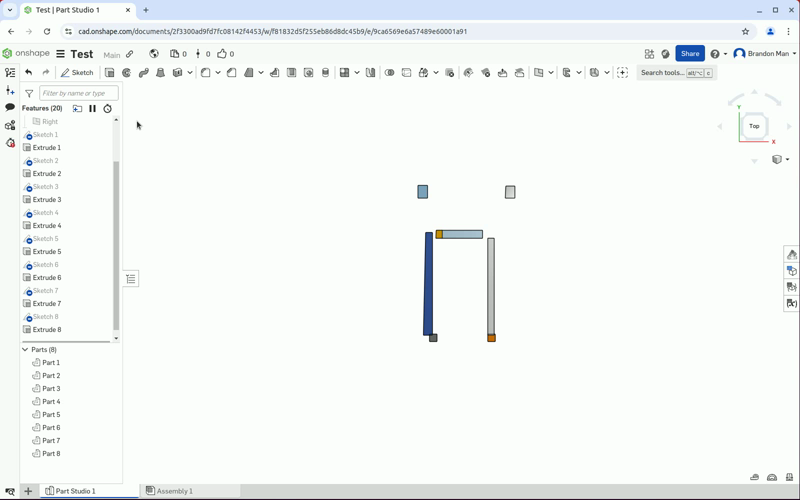
mouse_move(69, 137)
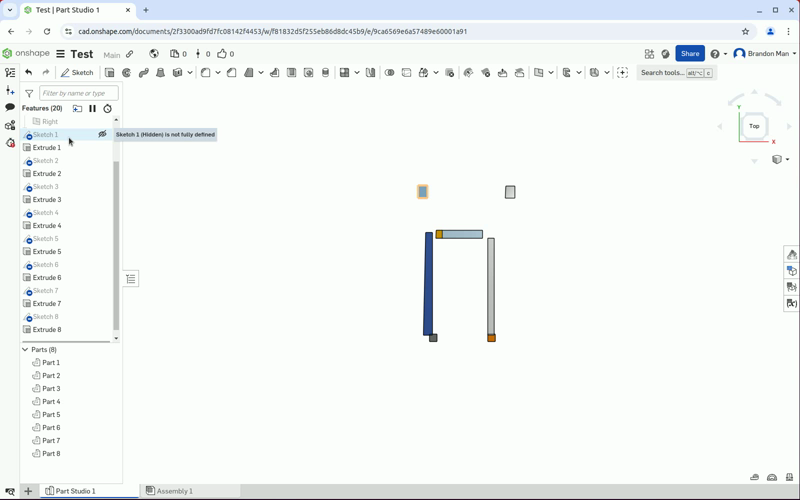
click(69, 137)
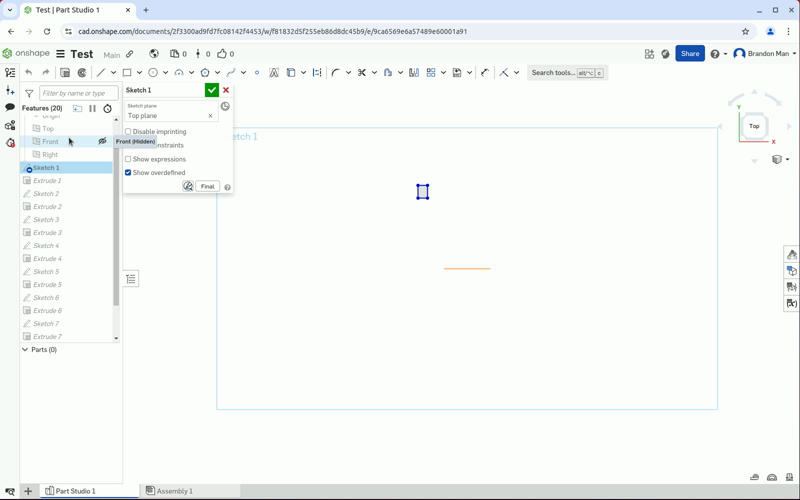
mouse_move(229, 92)
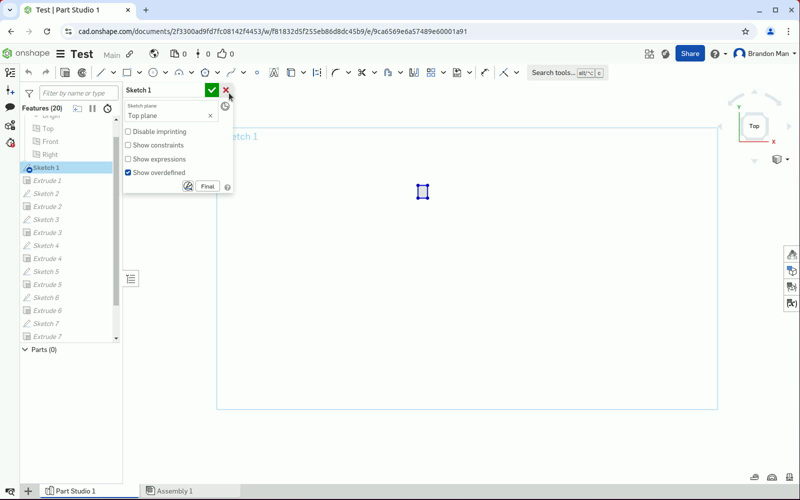
click(229, 92)
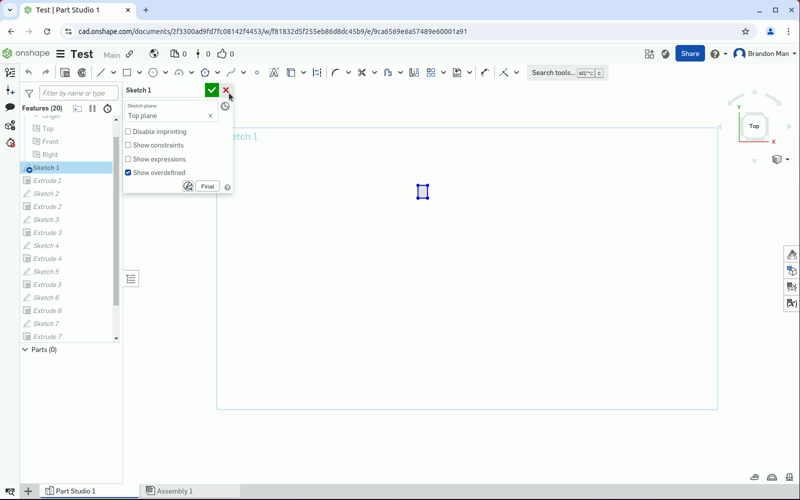
key(shift+s)
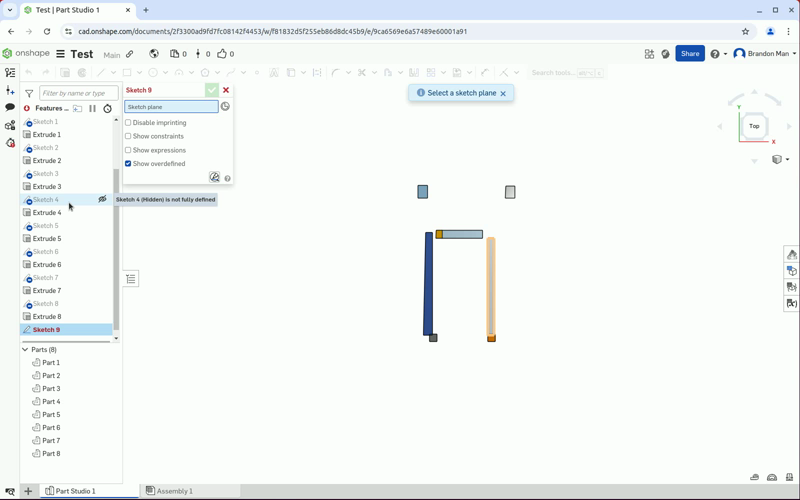
scroll(3)
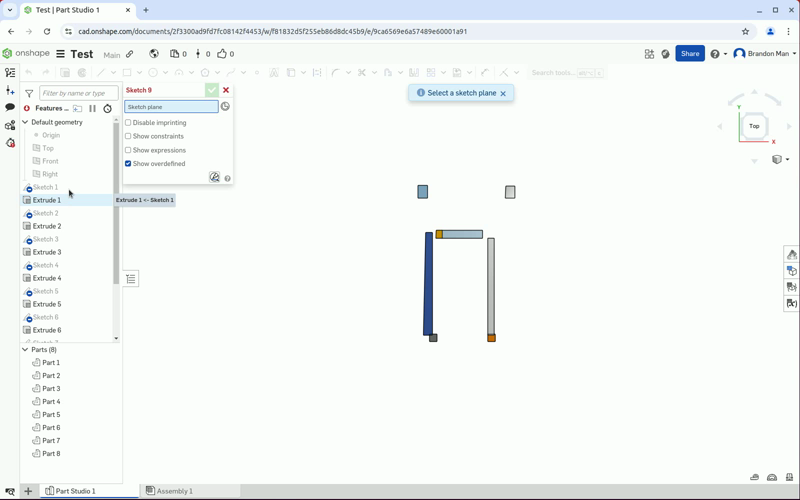
mouse_move(69, 150)
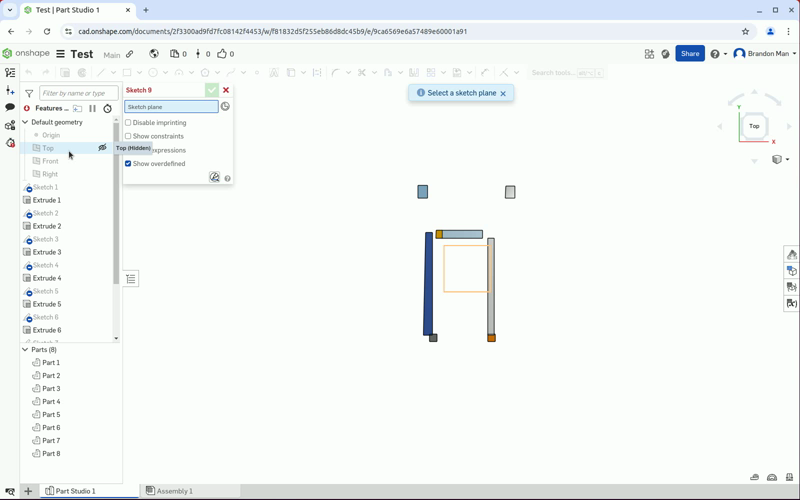
click(69, 150)
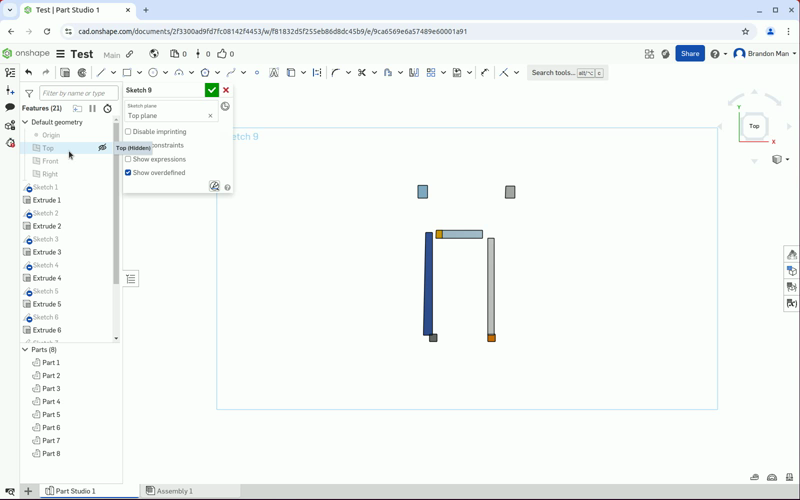
mouse_move(73, 352)
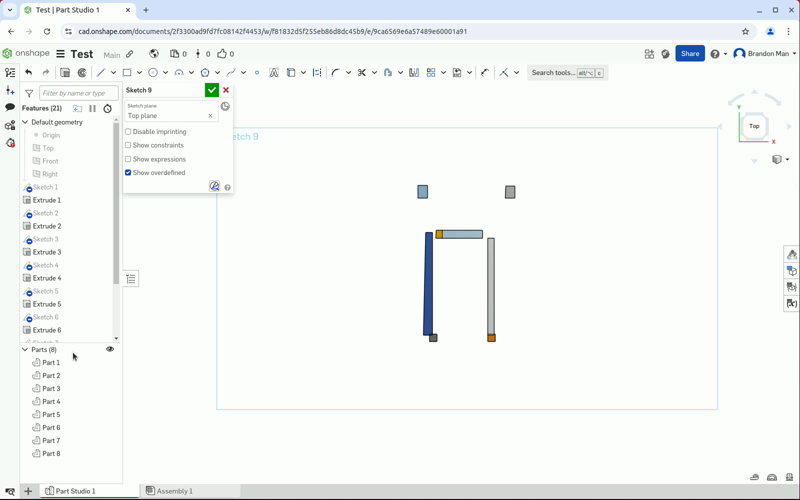
key(y)
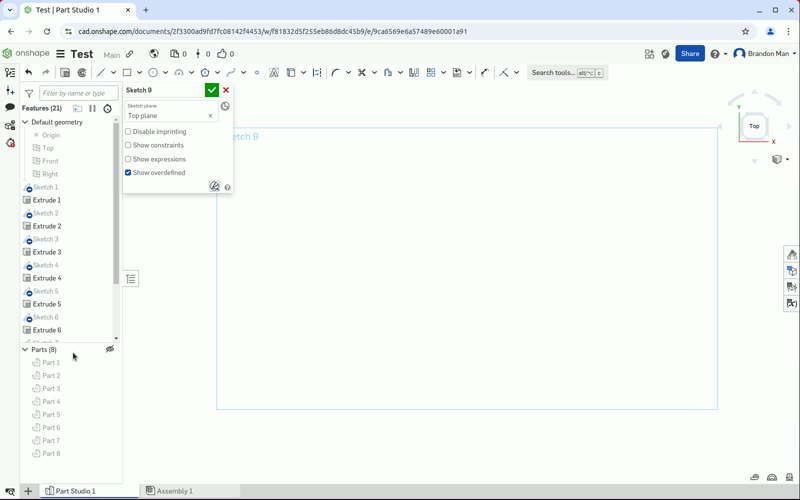
key(l)
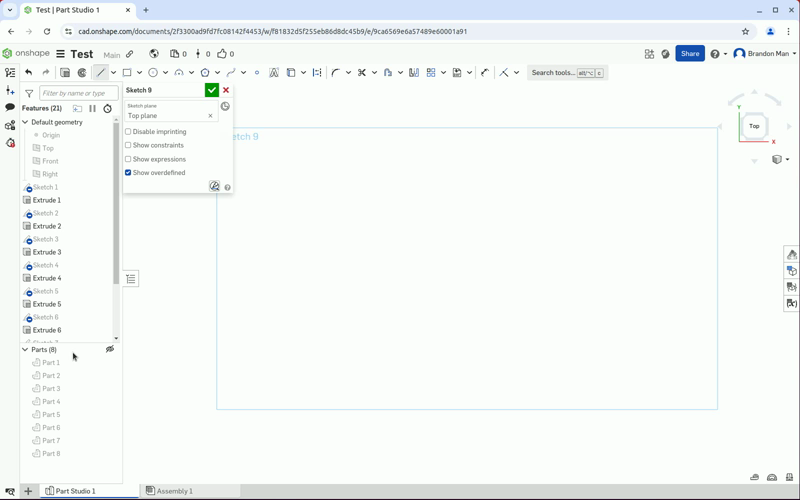
key_down(shift)
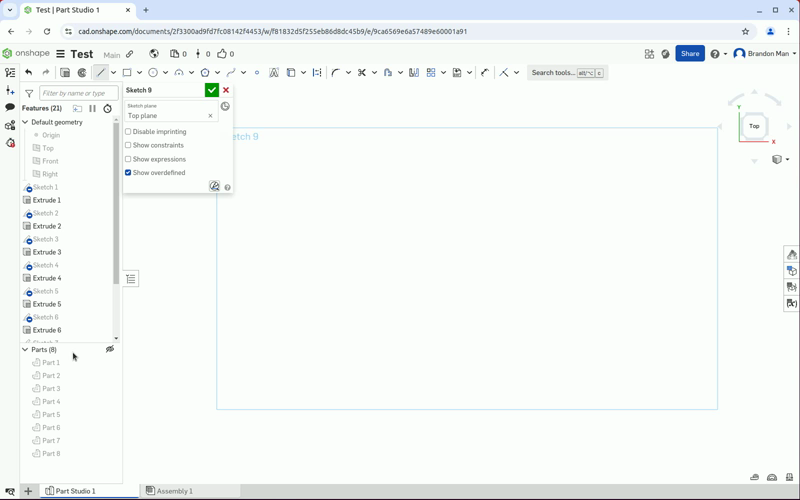
mouse_move(479, 238)
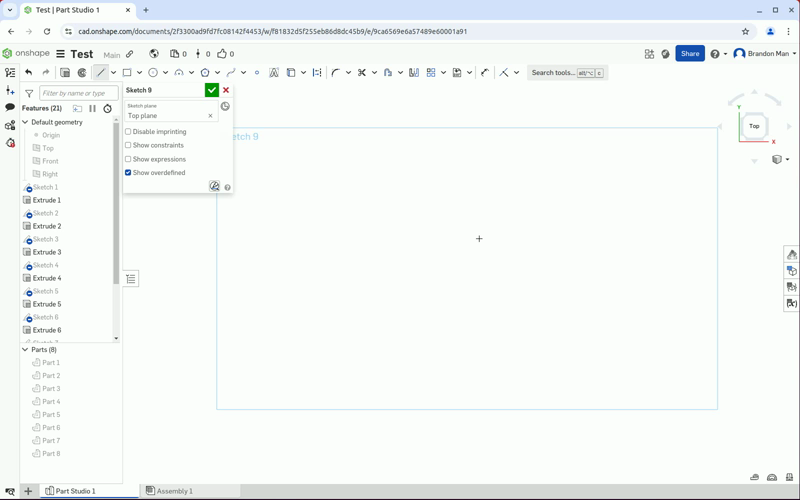
click(479, 238)
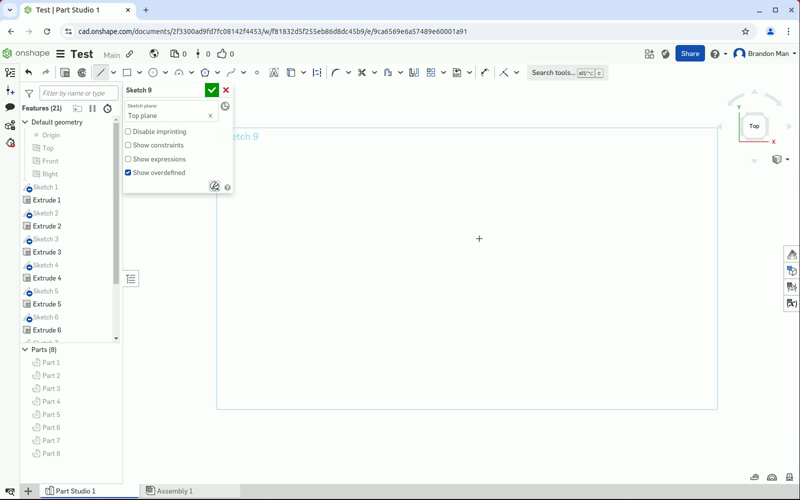
key_up(shift)
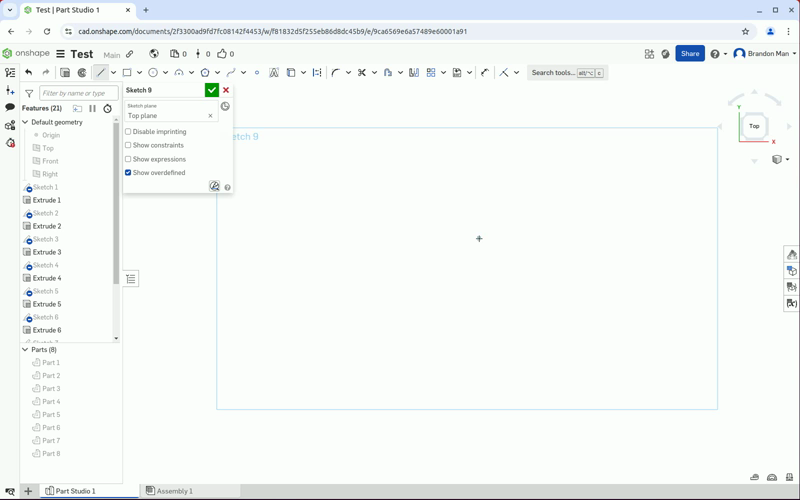
key_down(shift)
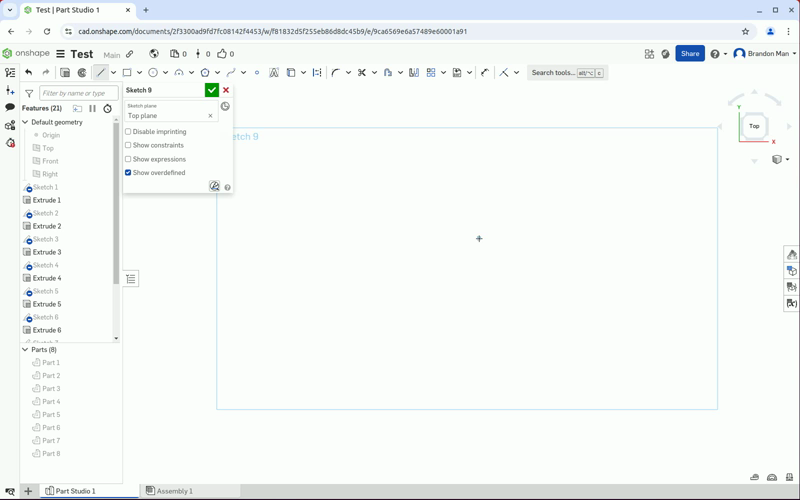
mouse_move(509, 238)
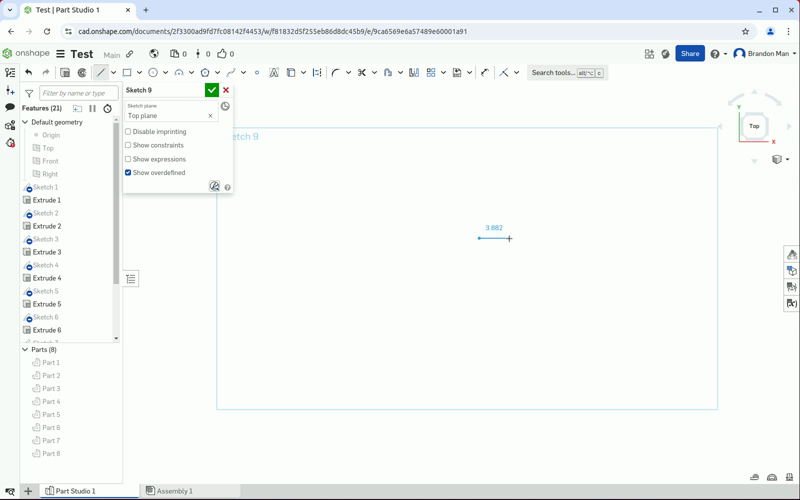
mouse_move(485, 238)
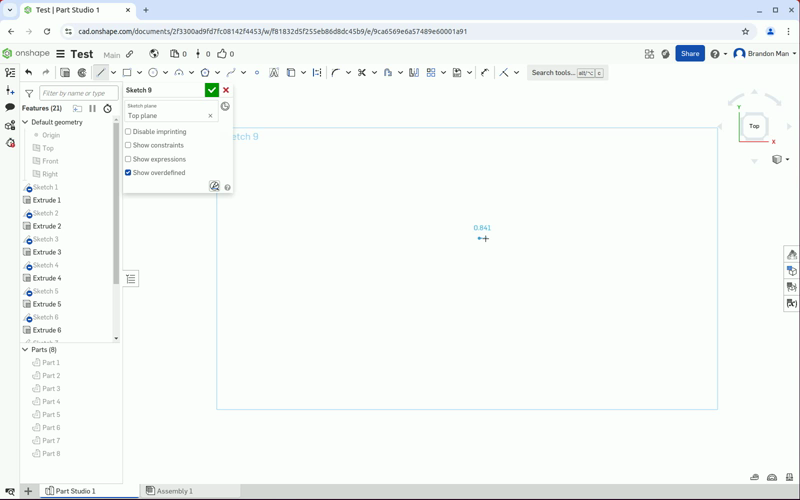
scroll(6)
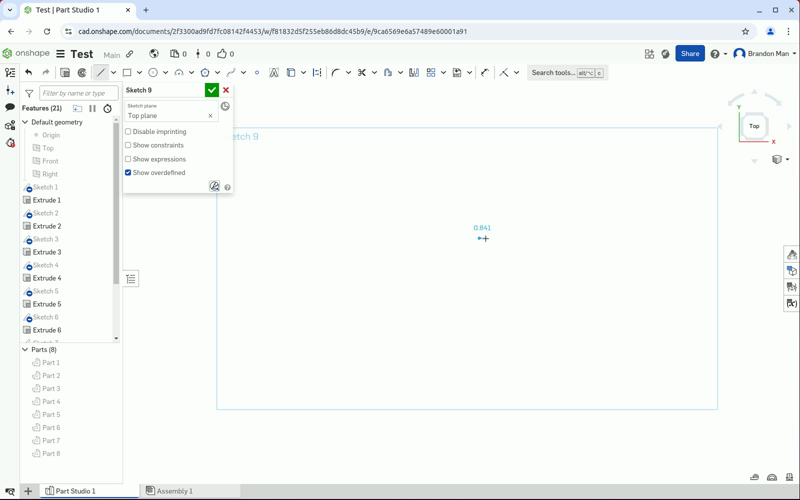
scroll(6)
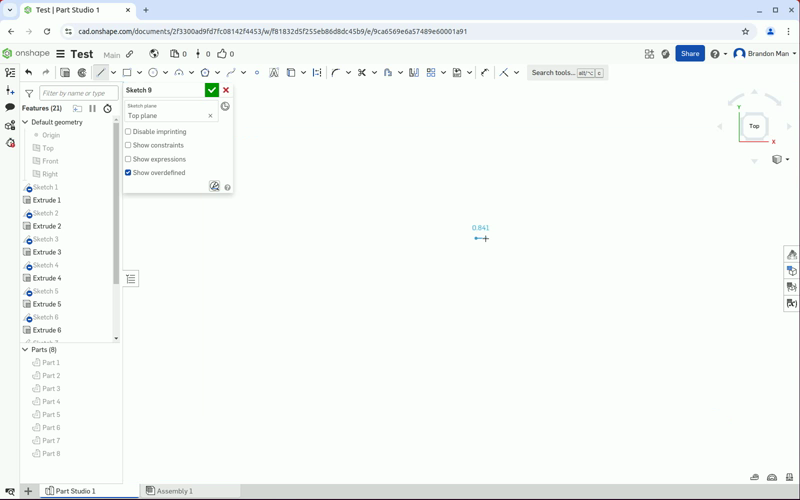
scroll(6)
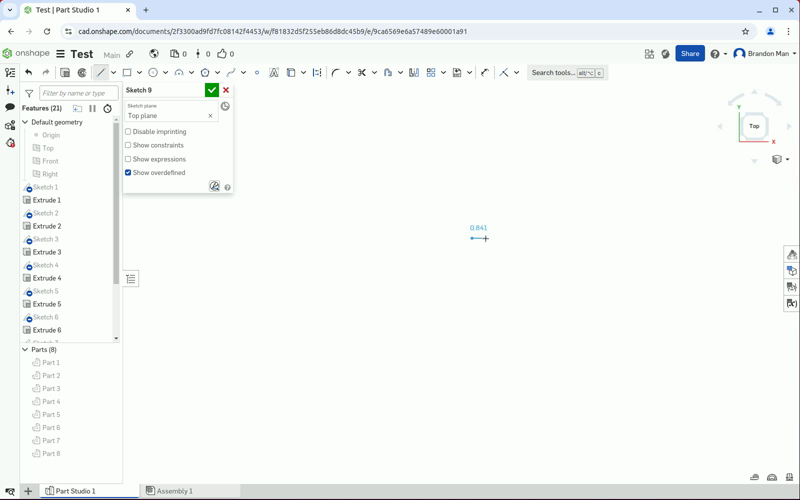
scroll(6)
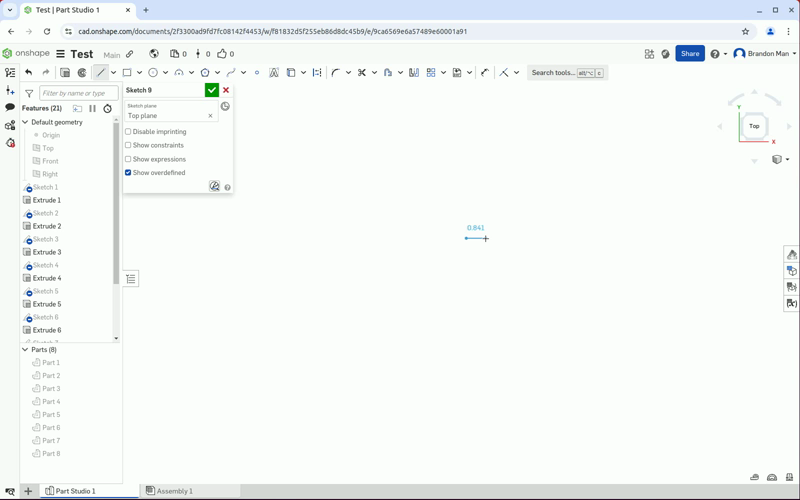
scroll(6)
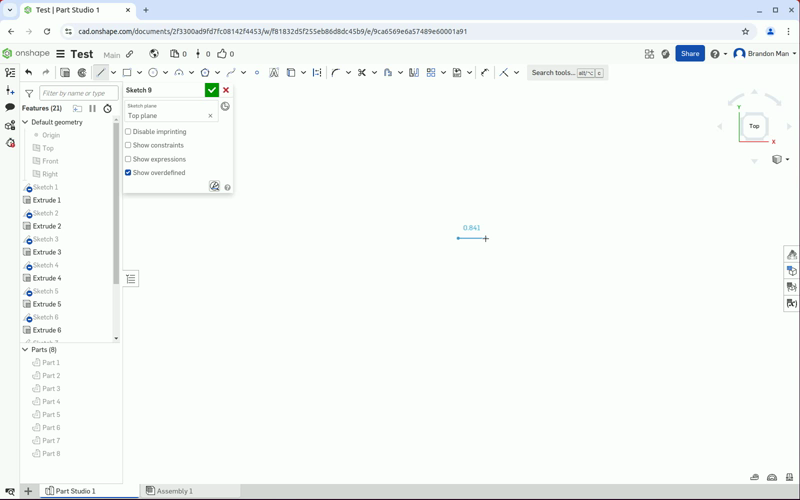
scroll(6)
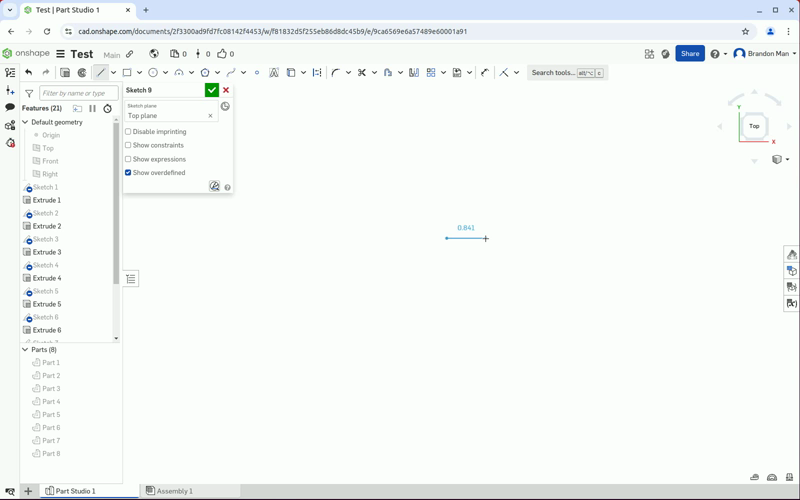
scroll(6)
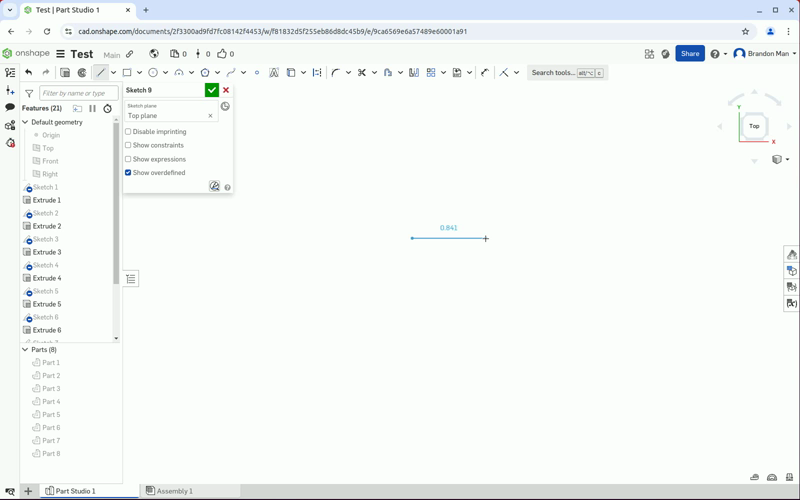
click(485, 238)
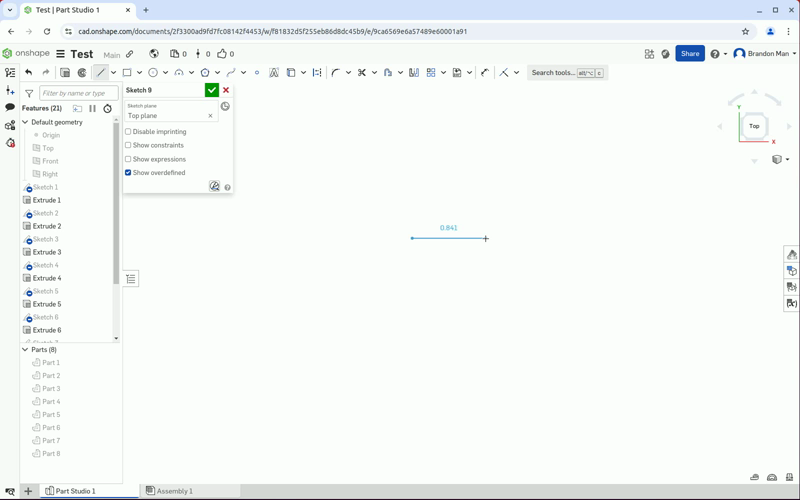
scroll(-6)
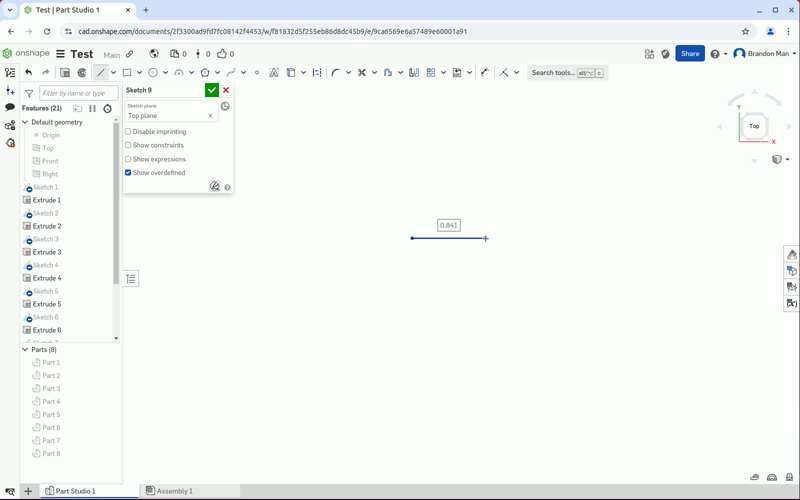
scroll(-6)
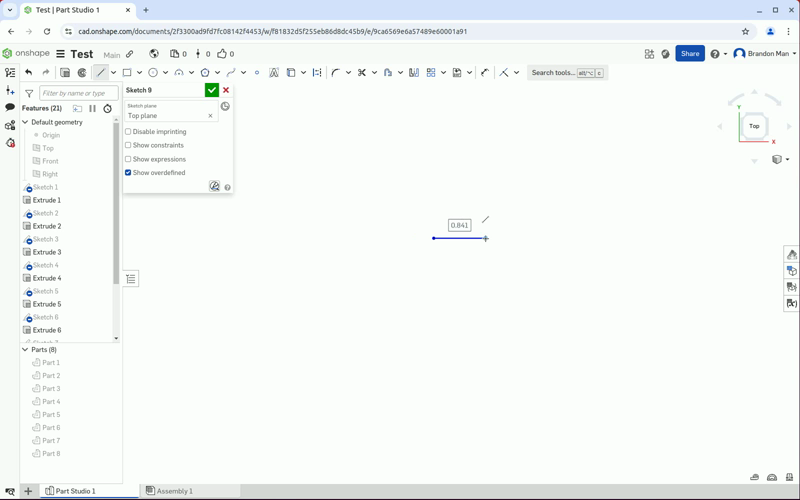
scroll(-6)
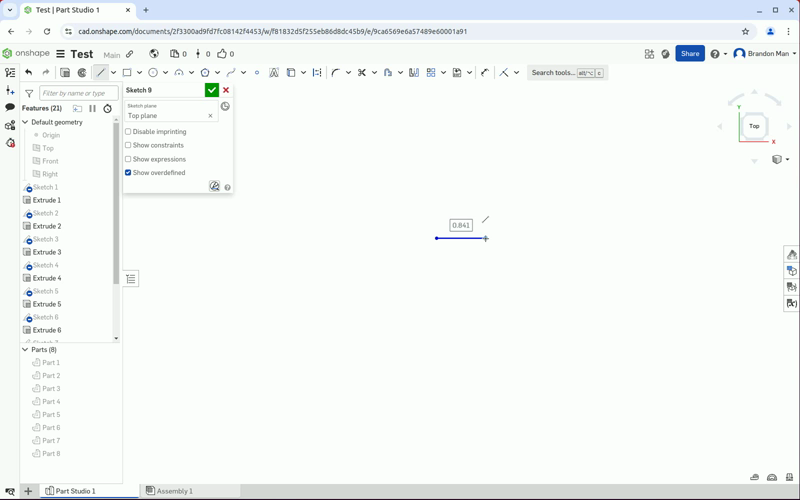
scroll(-6)
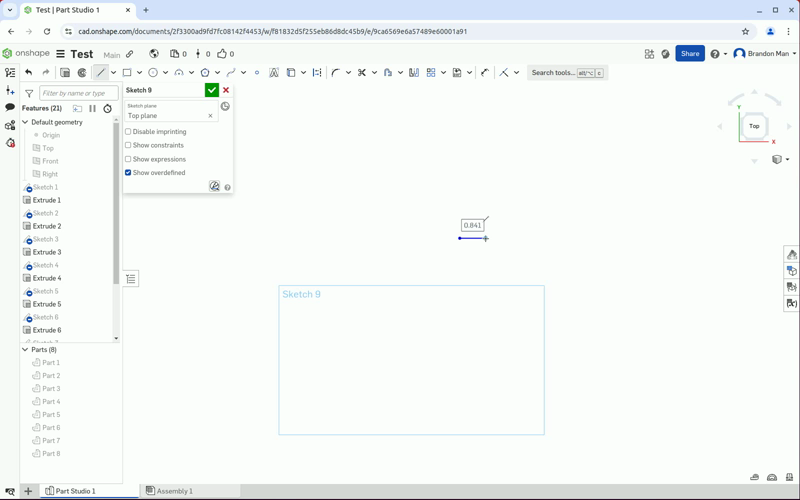
scroll(-6)
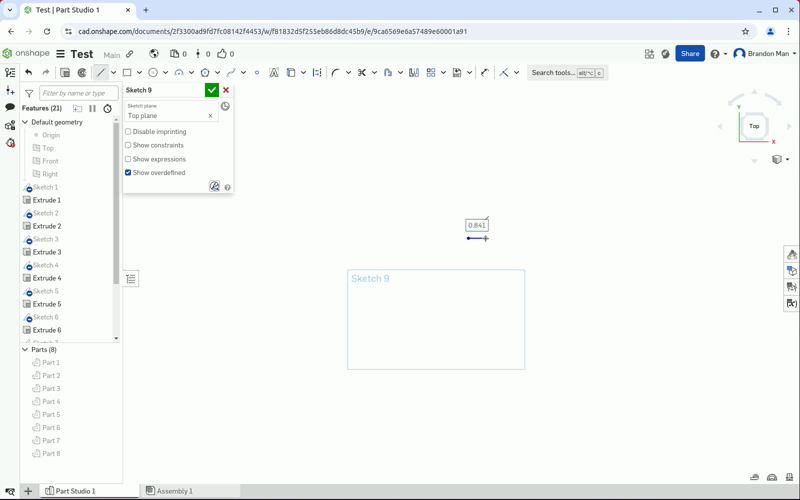
scroll(-6)
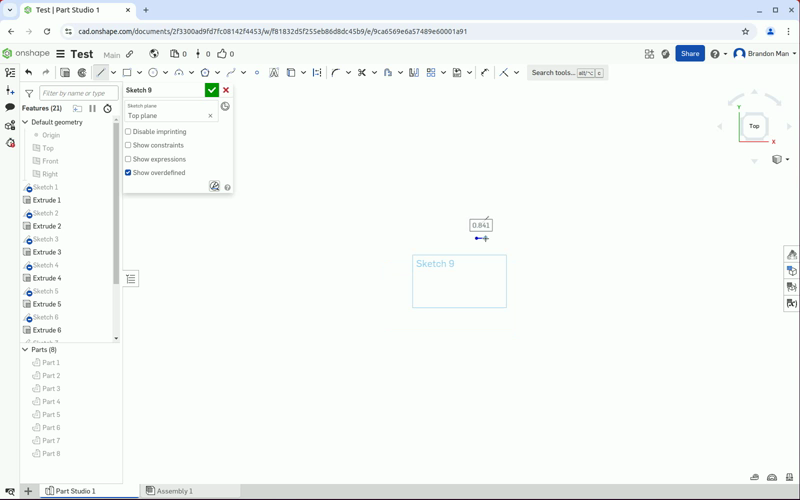
scroll(-6)
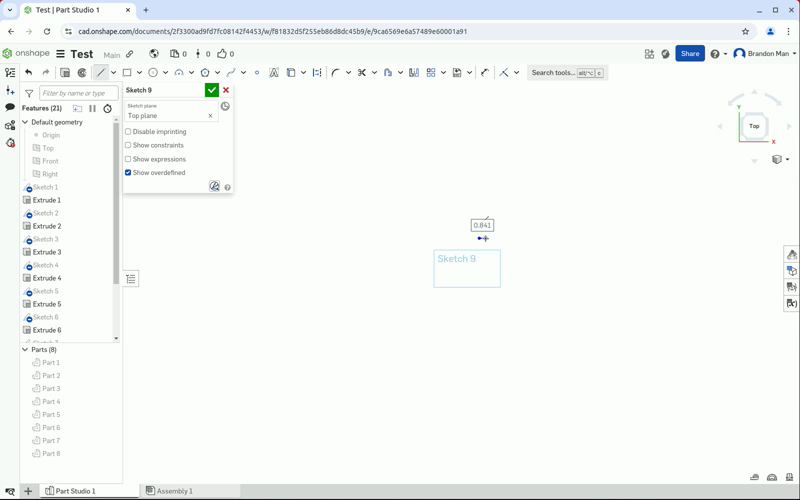
key_up(shift)
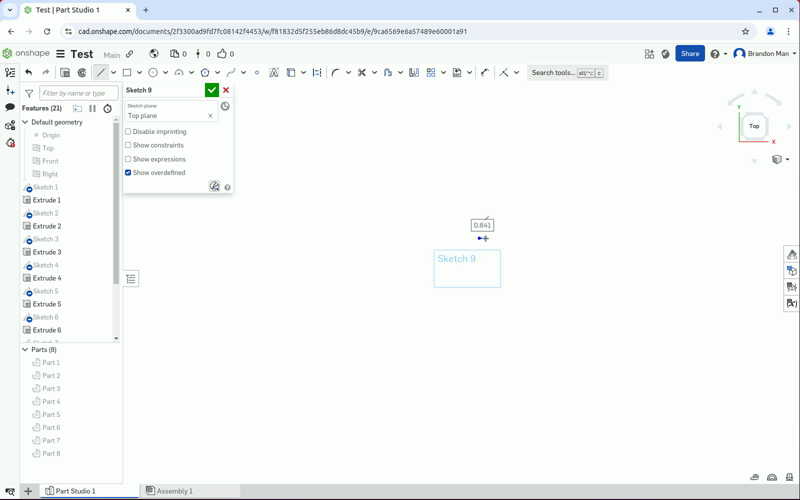
key_down(shift)
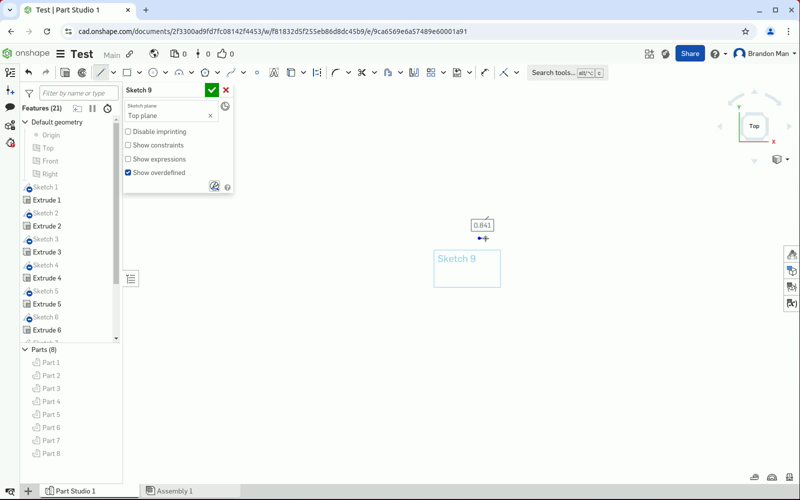
mouse_move(515, 238)
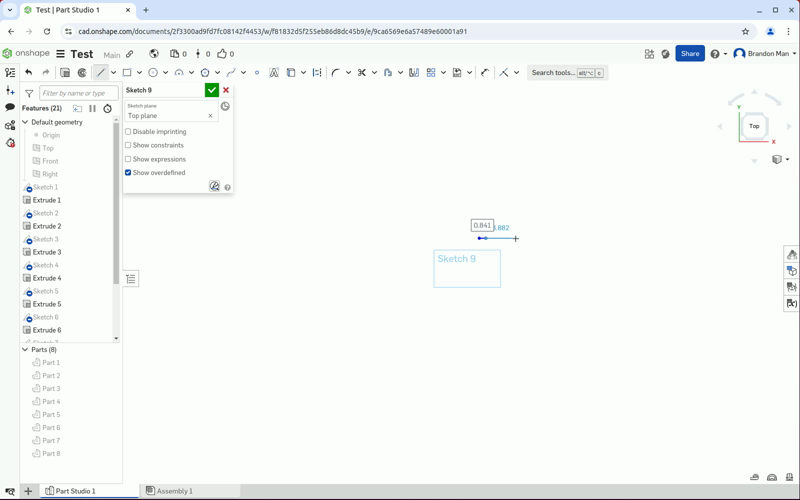
mouse_move(485, 230)
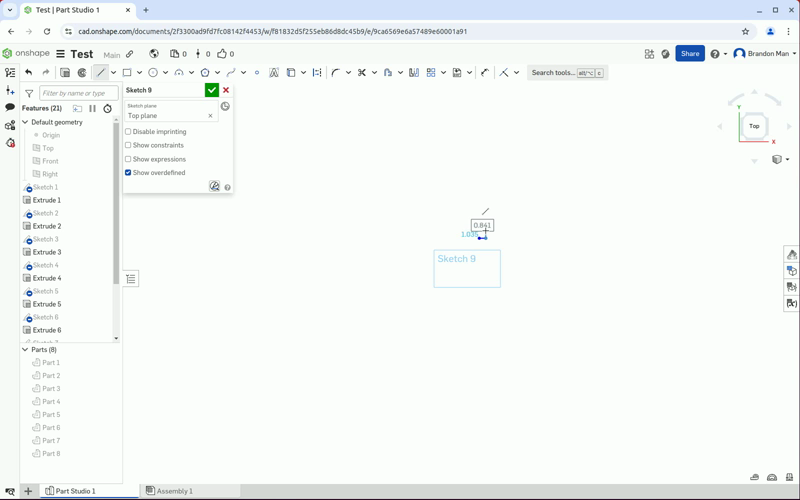
click(485, 230)
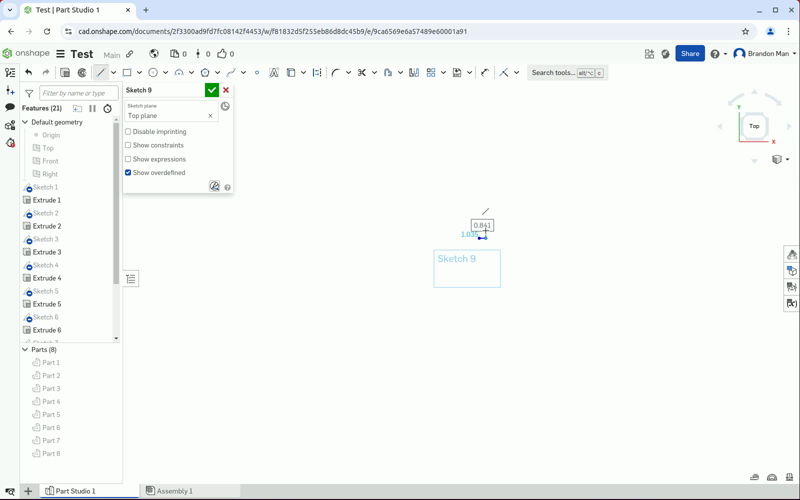
key_up(shift)
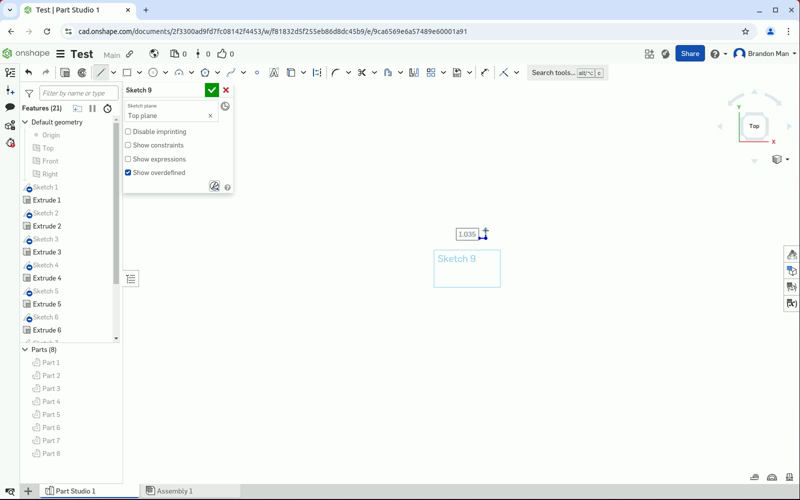
key_down(shift)
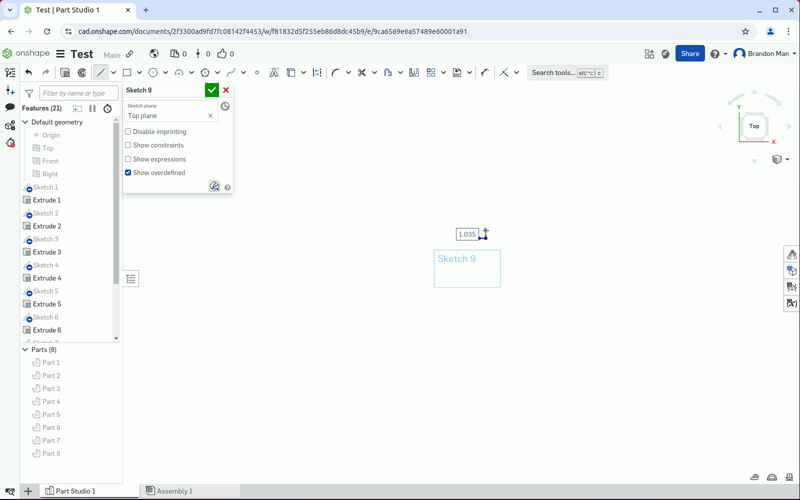
mouse_move(515, 230)
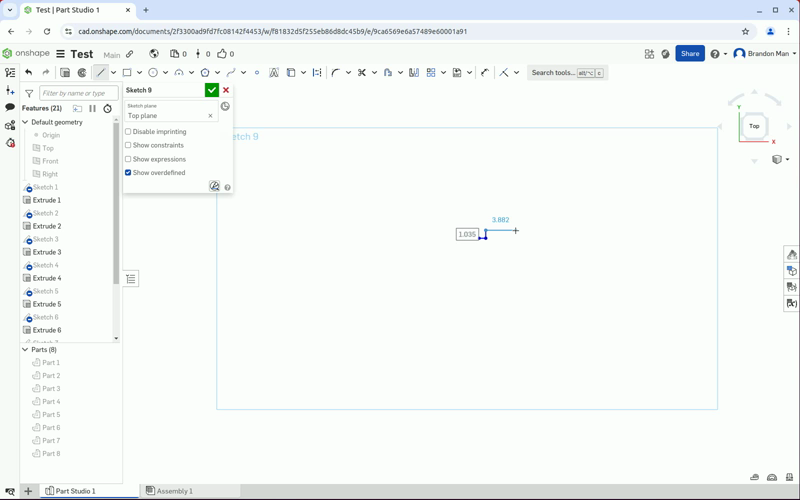
mouse_move(479, 230)
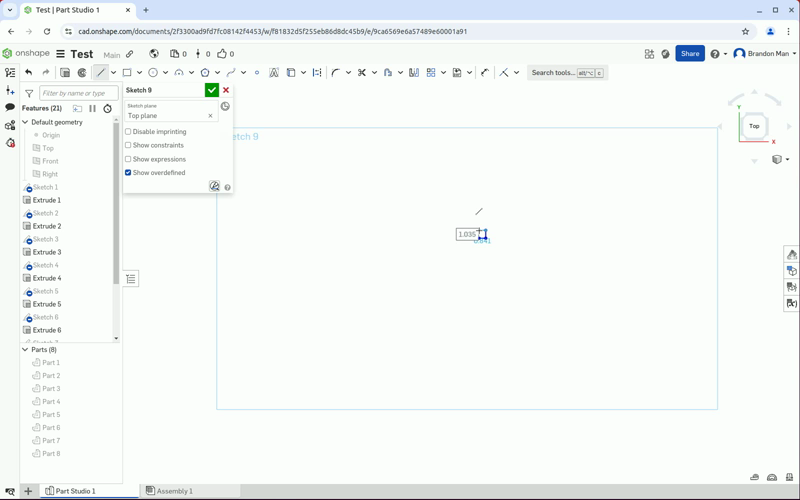
scroll(6)
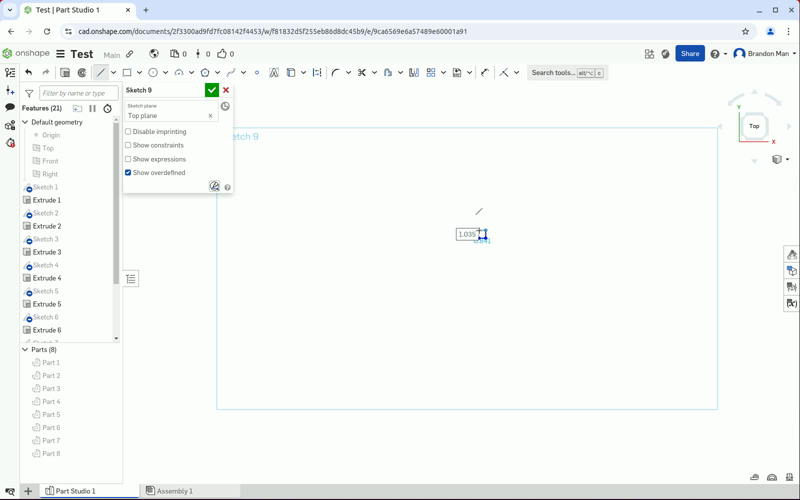
scroll(6)
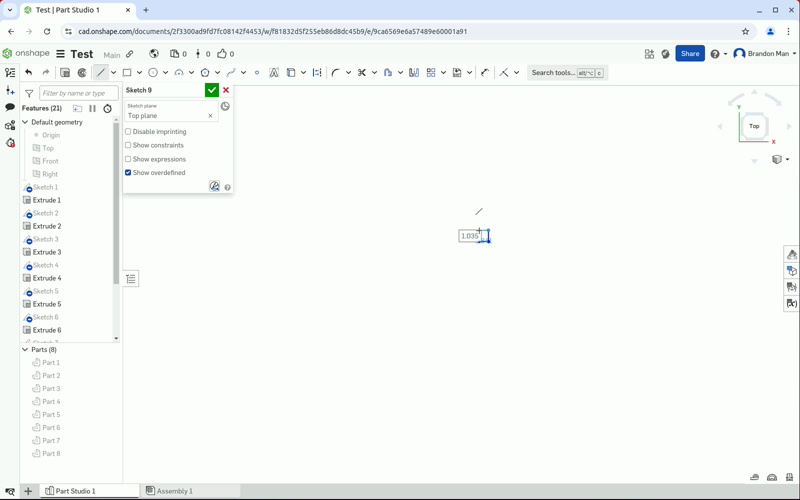
scroll(6)
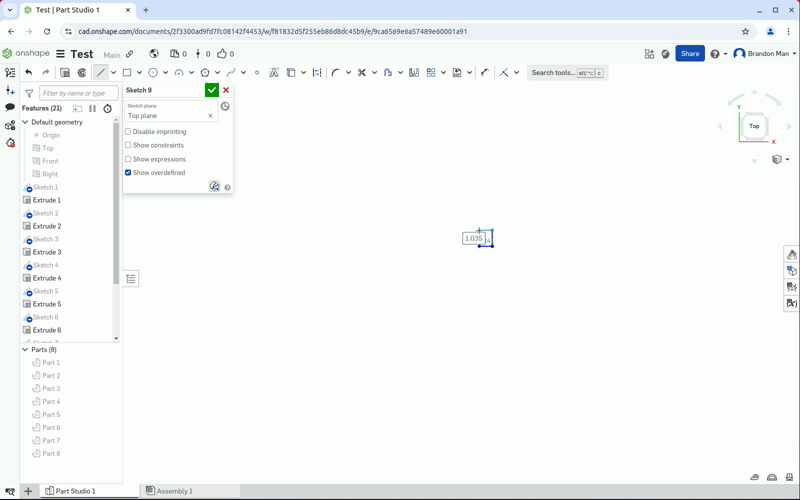
scroll(6)
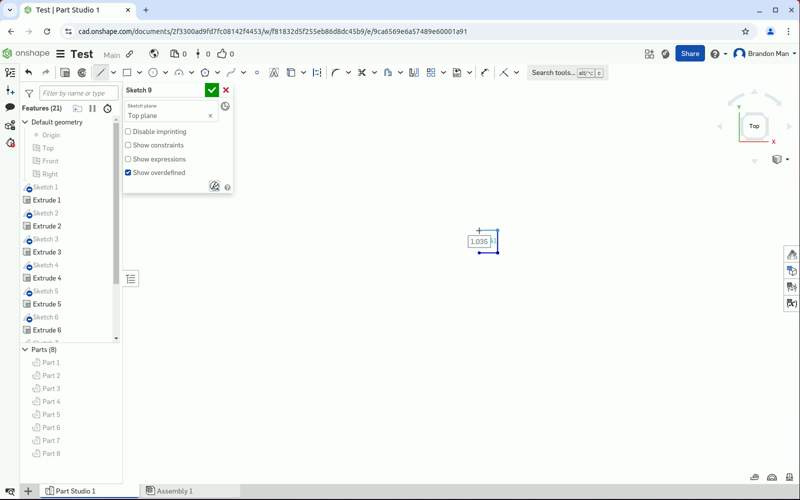
scroll(6)
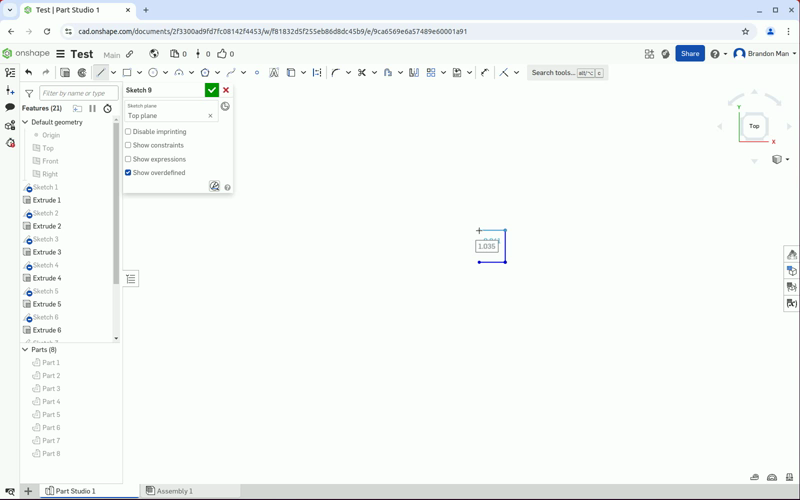
scroll(6)
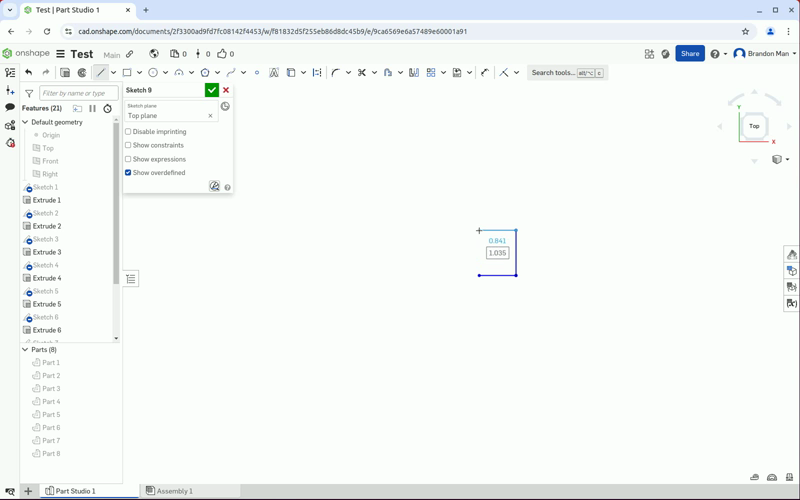
scroll(6)
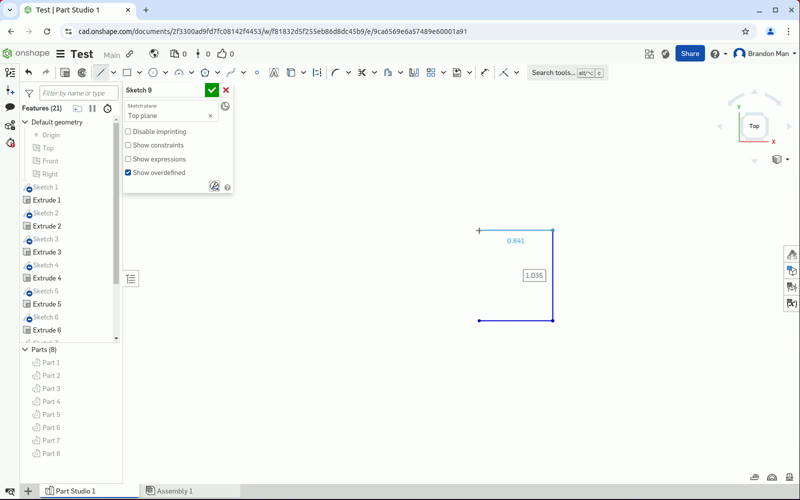
click(479, 230)
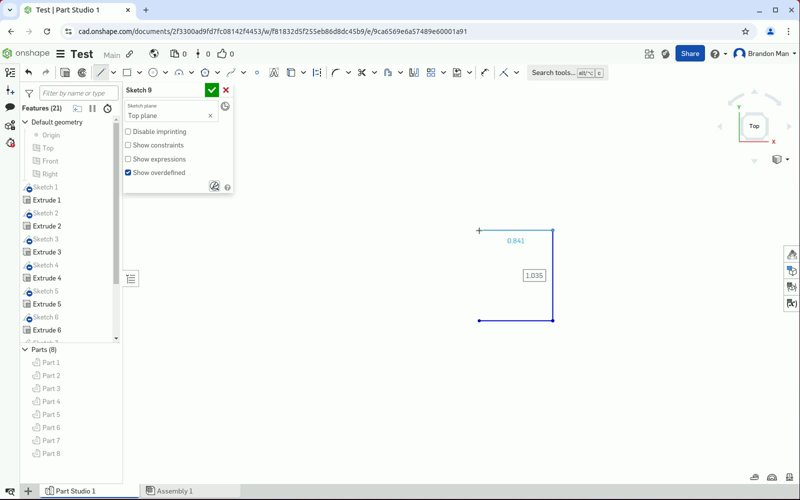
scroll(-6)
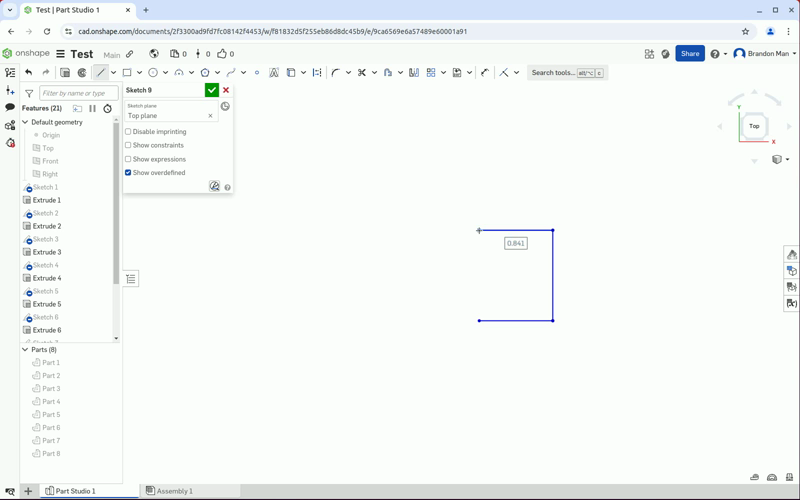
scroll(-6)
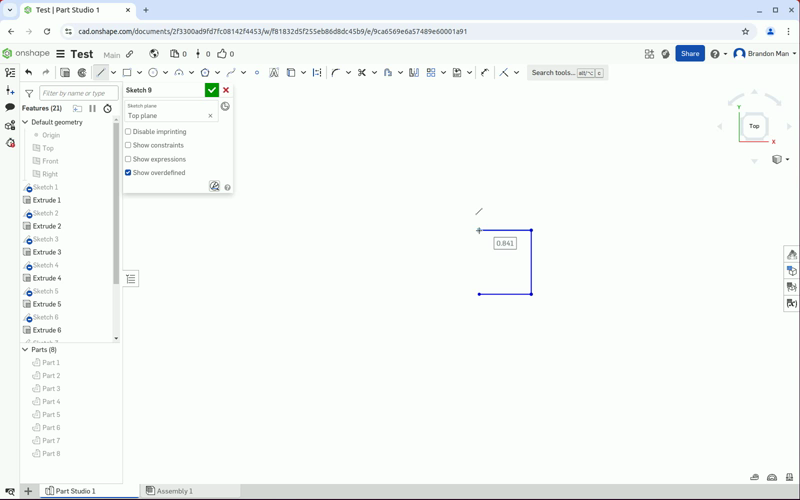
scroll(-6)
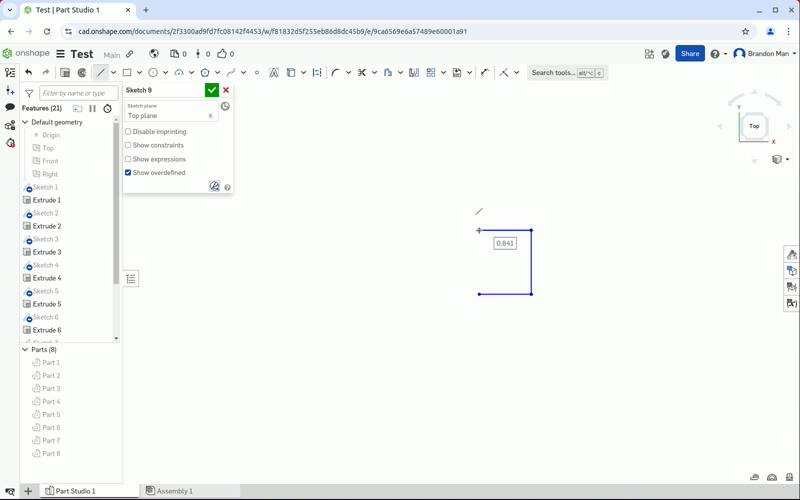
scroll(-6)
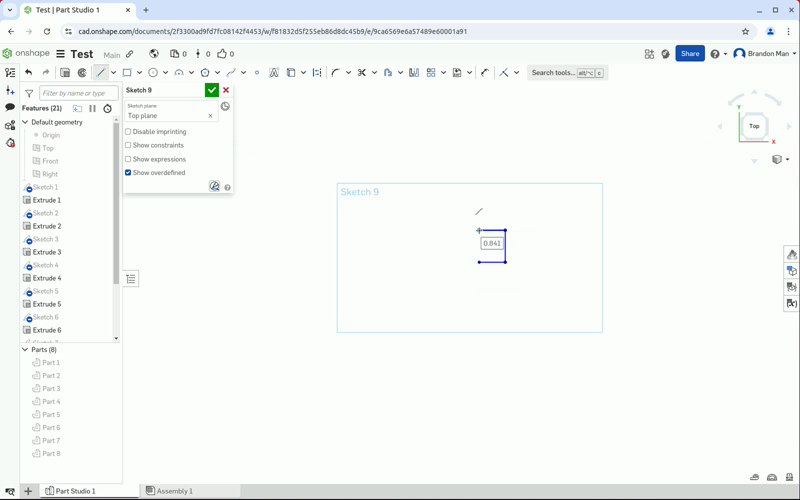
scroll(-6)
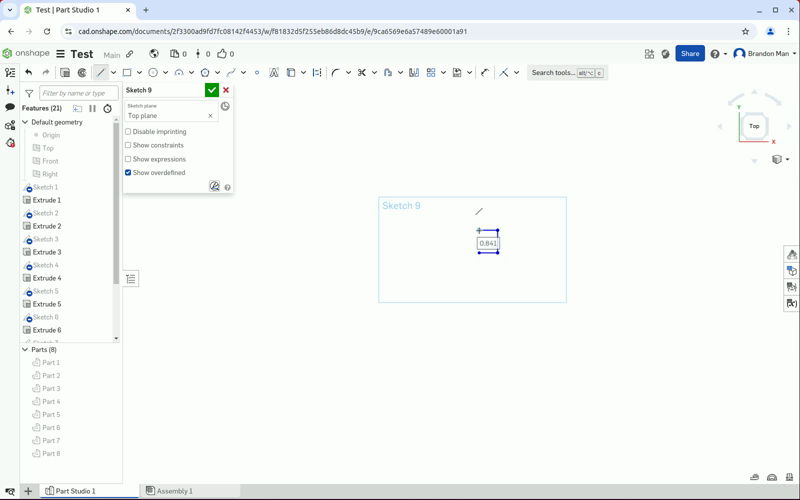
scroll(-6)
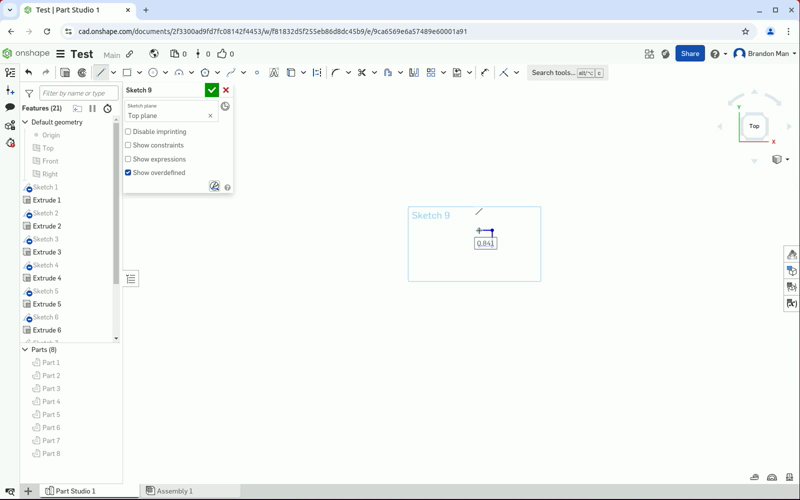
scroll(-6)
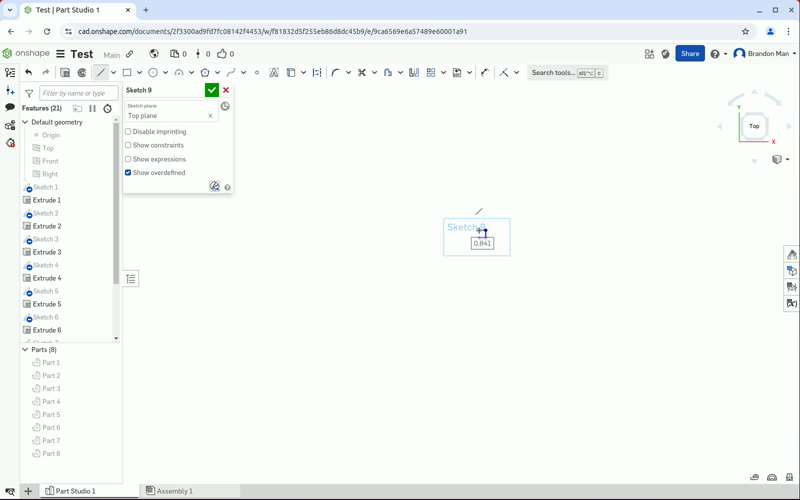
key_up(shift)
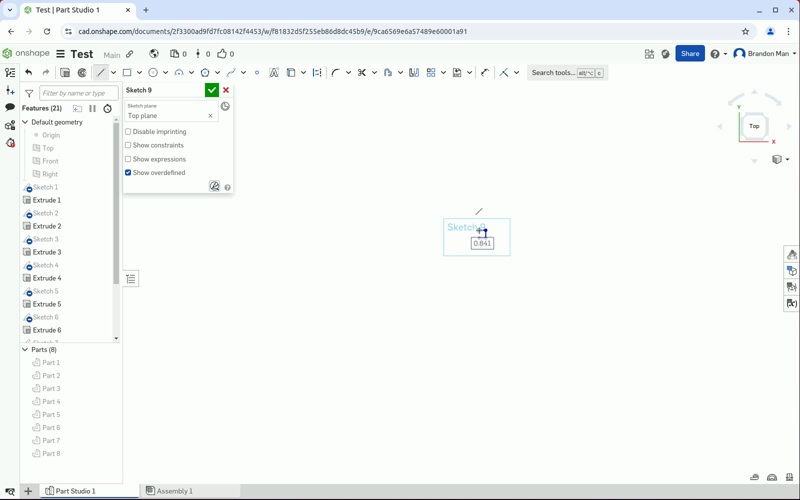
mouse_move(509, 230)
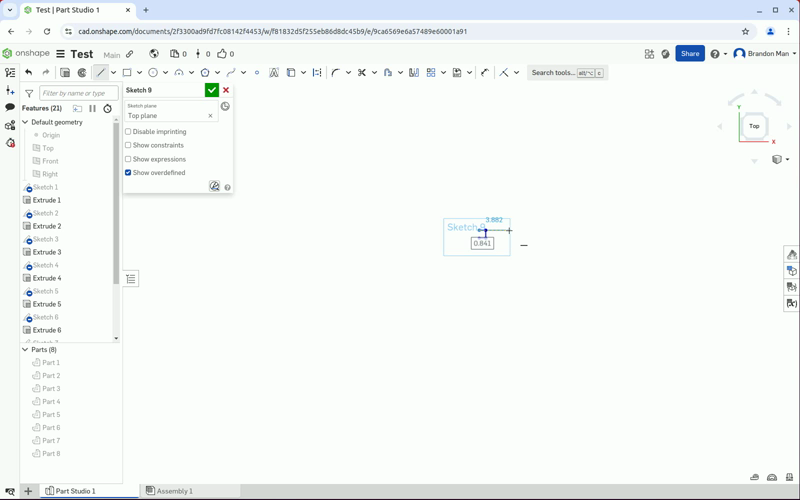
key_down(shift)
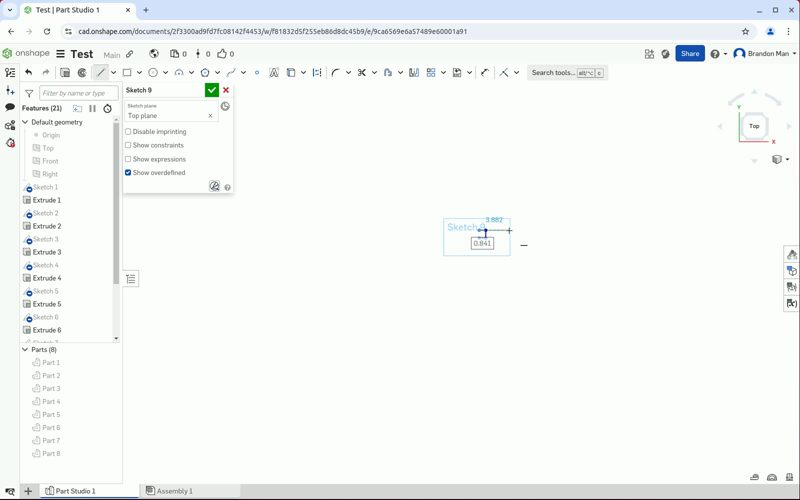
mouse_move(479, 238)
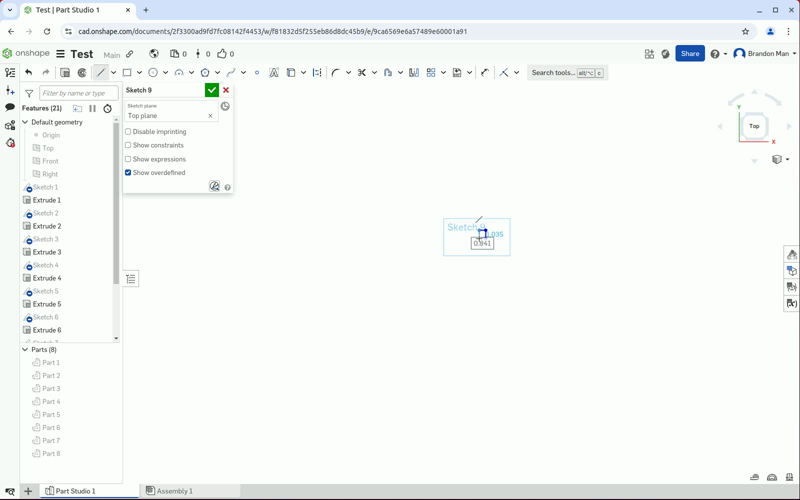
key_up(shift)
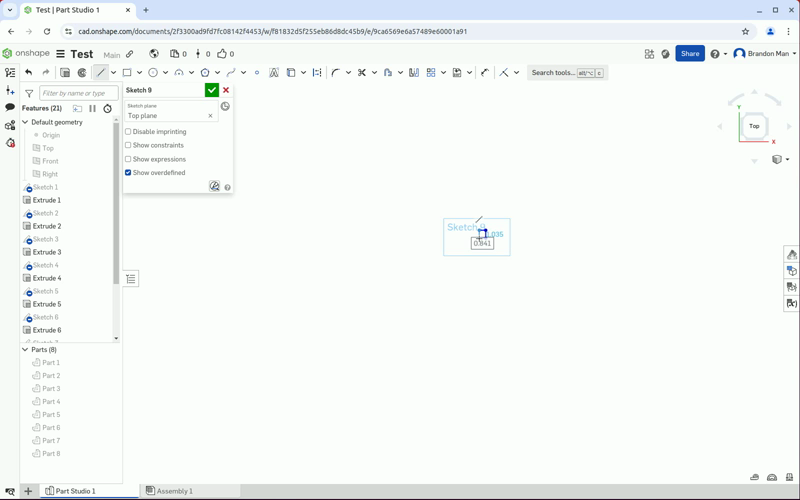
click(479, 238)
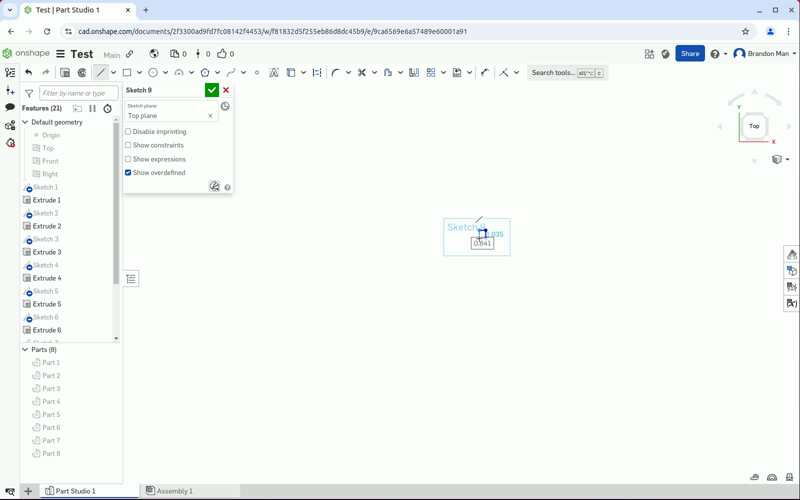
key(esc)
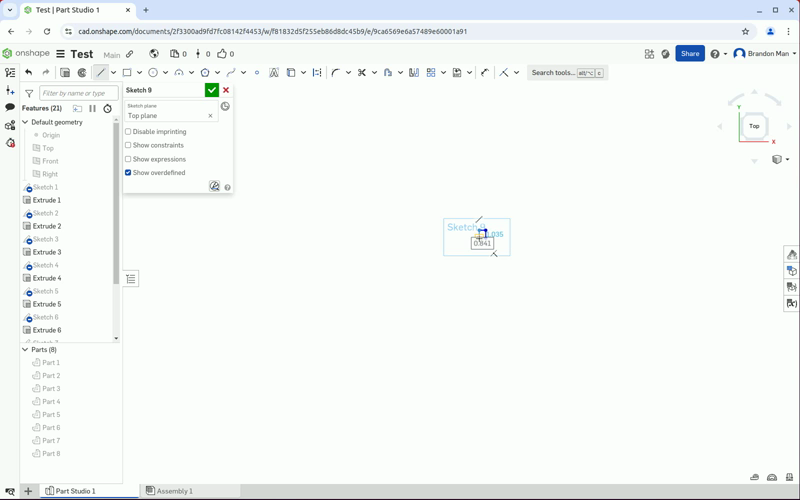
mouse_move(485, 235)
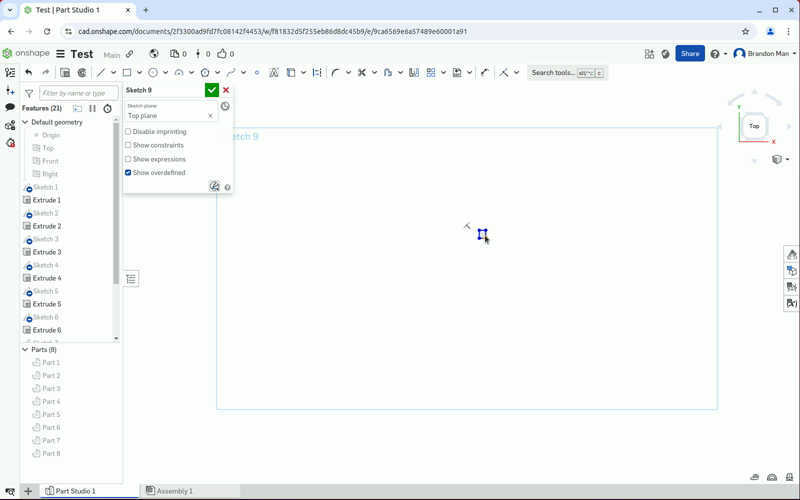
scroll(6)
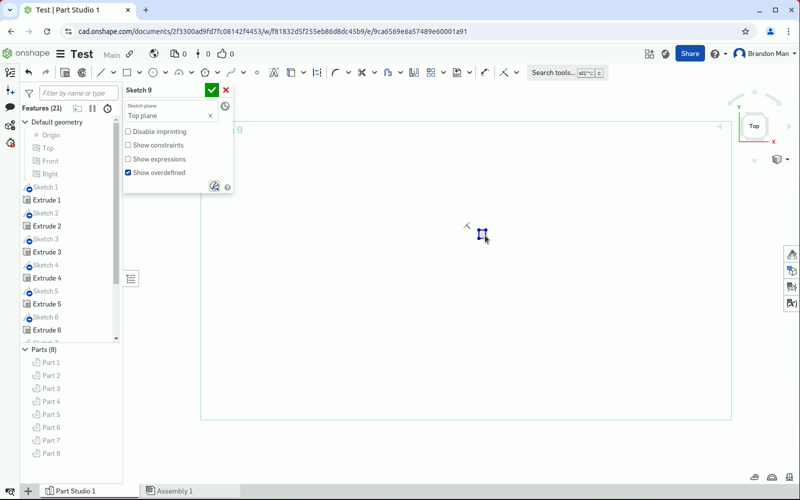
scroll(6)
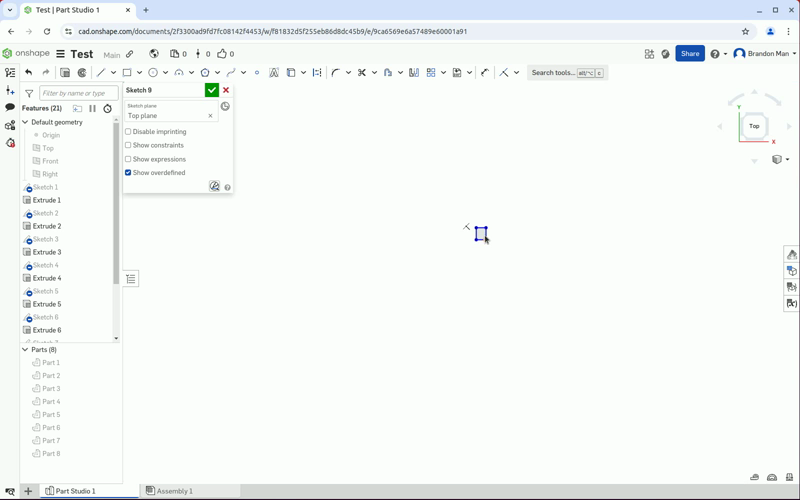
scroll(6)
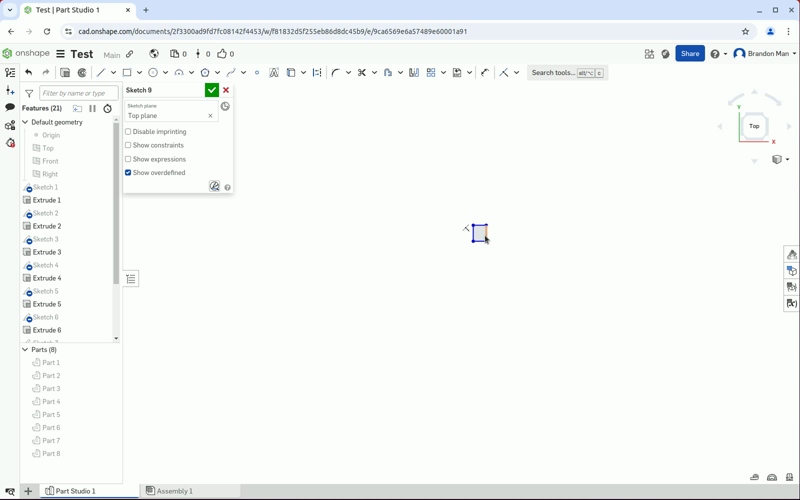
scroll(6)
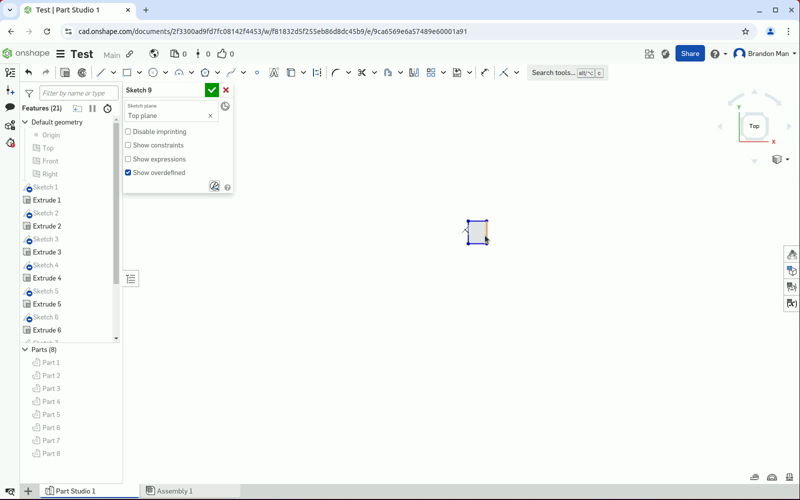
scroll(6)
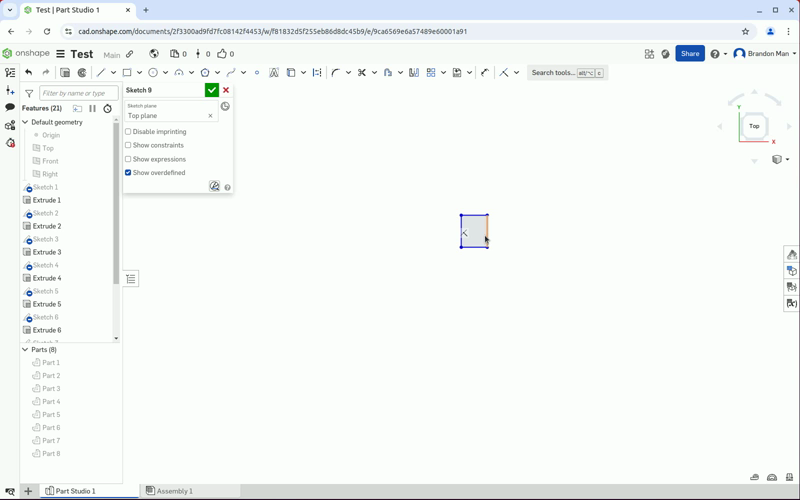
scroll(6)
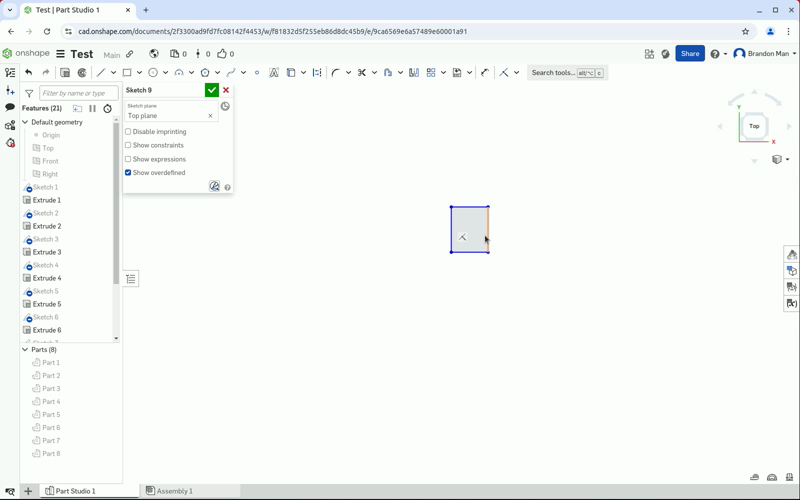
scroll(6)
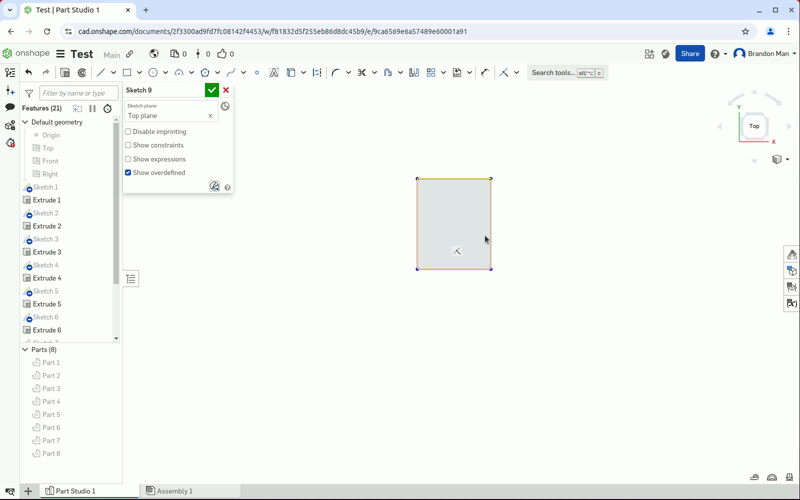
click(485, 235)
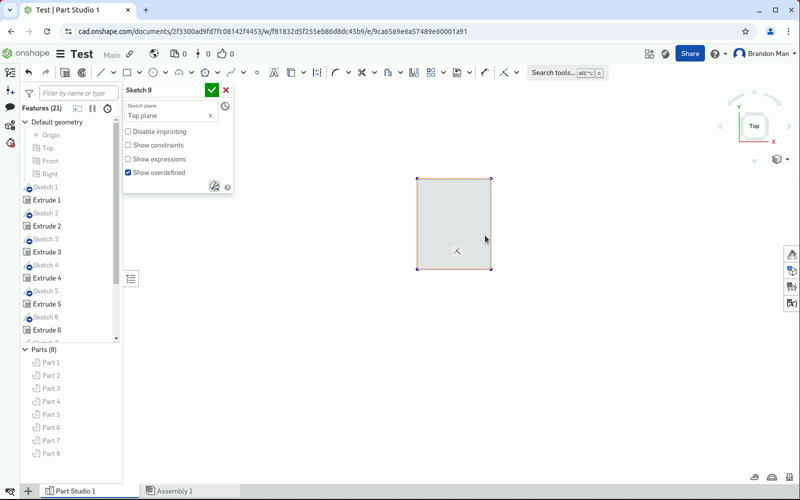
scroll(-6)
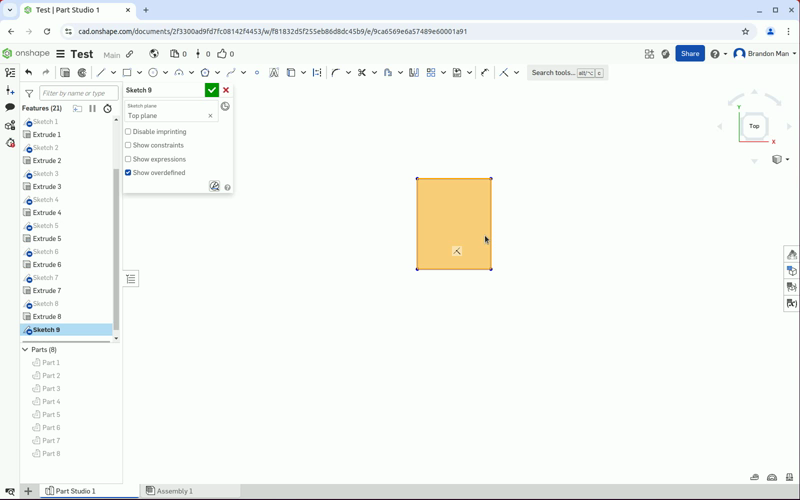
scroll(-6)
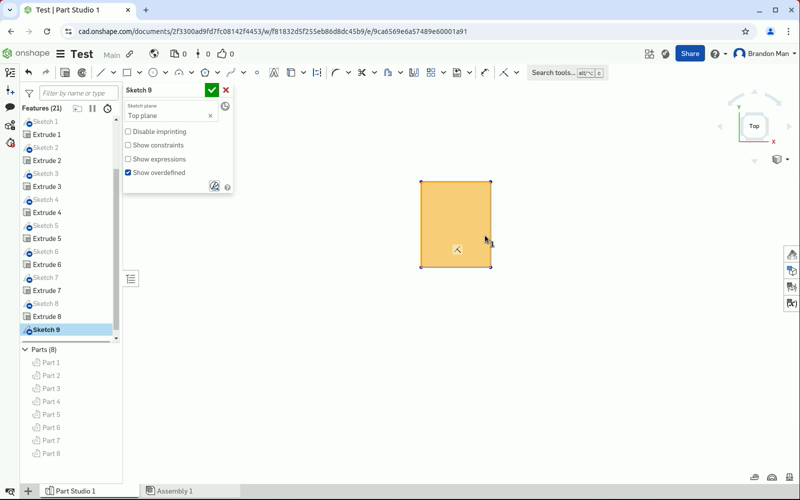
scroll(-6)
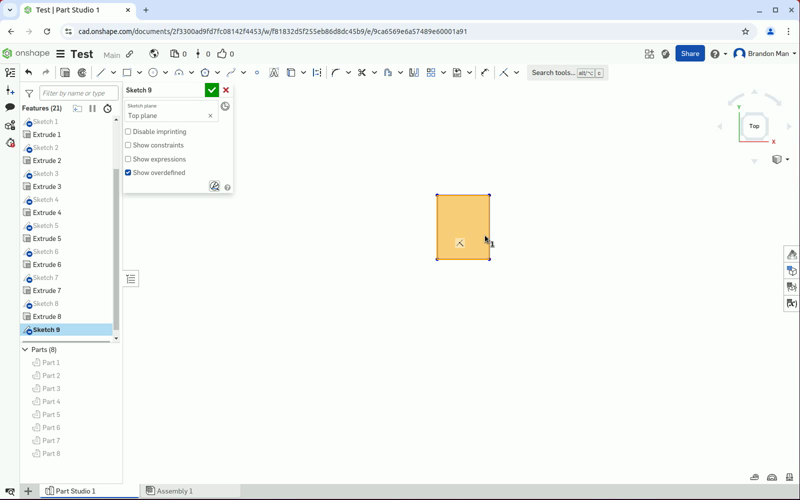
scroll(-6)
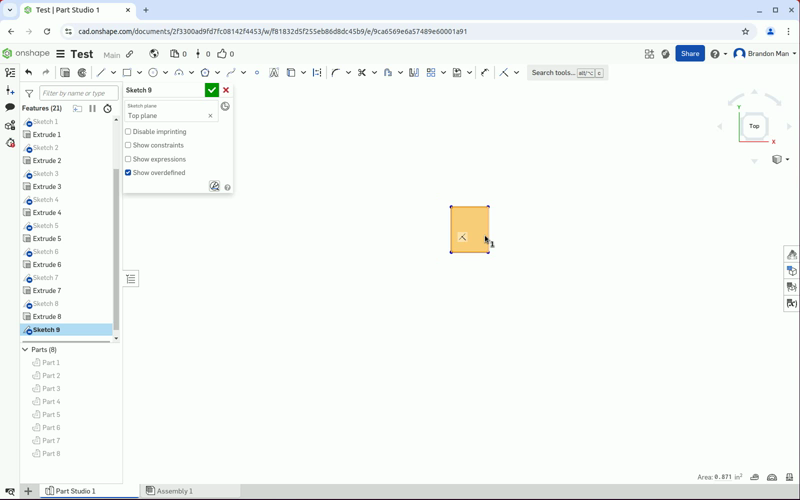
scroll(-6)
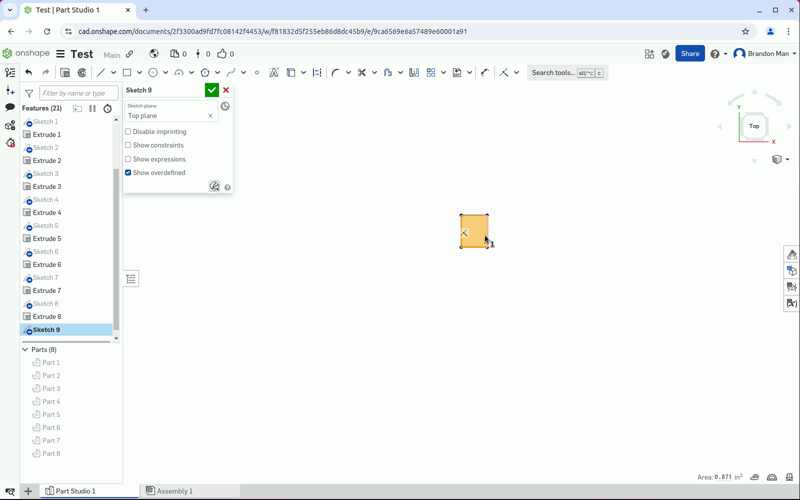
scroll(-6)
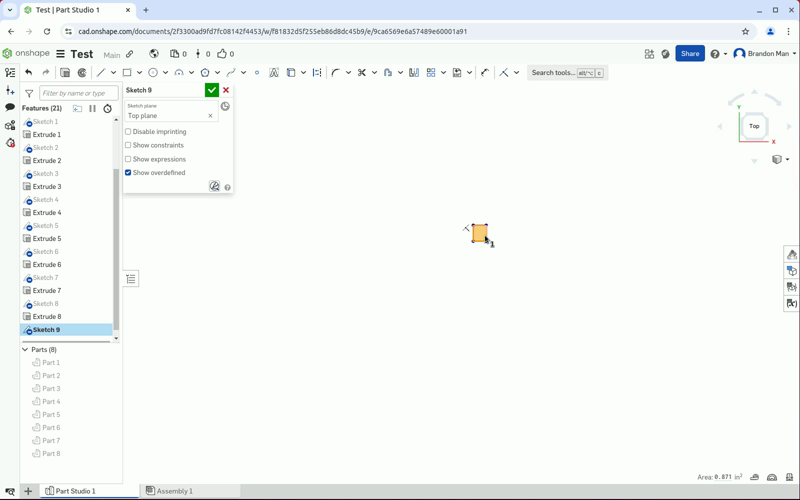
scroll(-6)
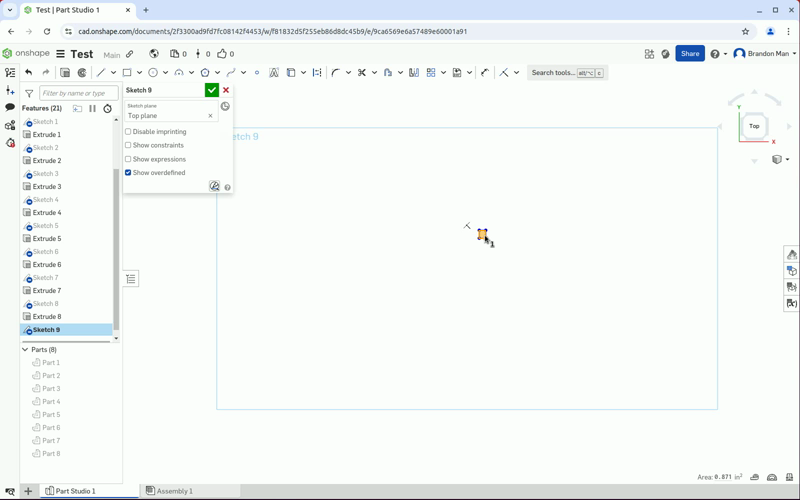
mouse_move(73, 352)
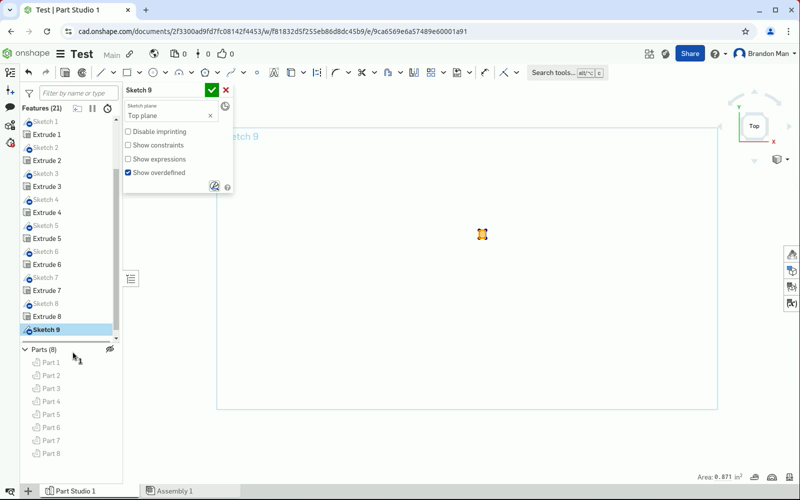
key(shift+y)
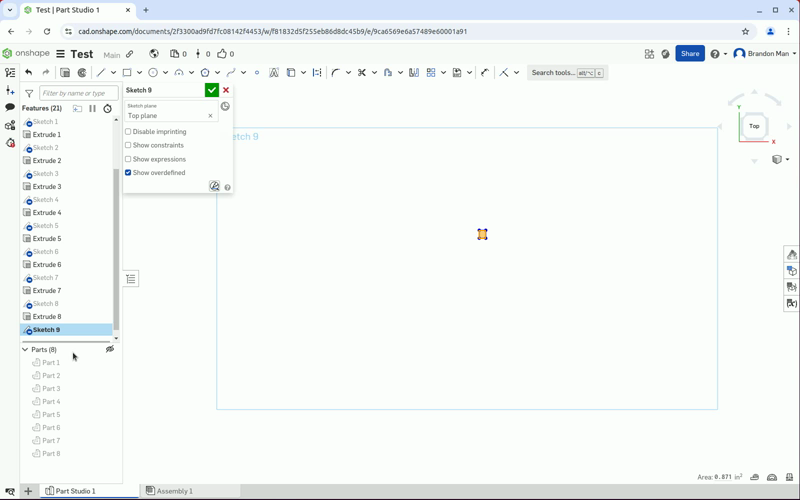
key(shift+e)
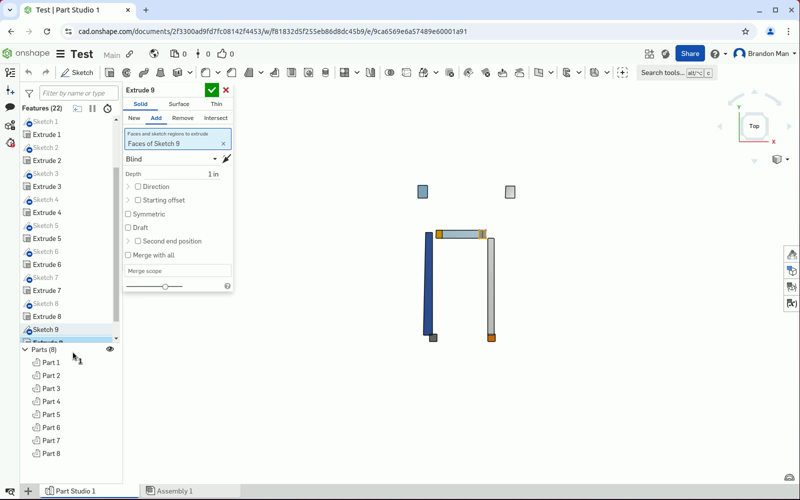
mouse_move(143, 106)
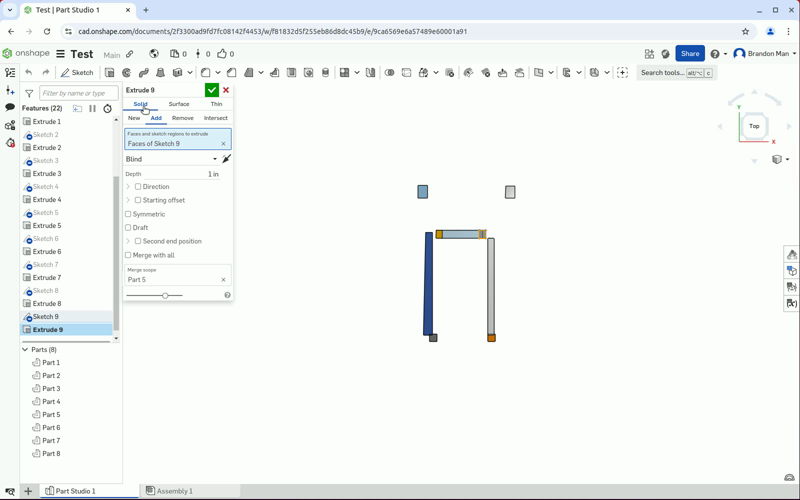
click(143, 106)
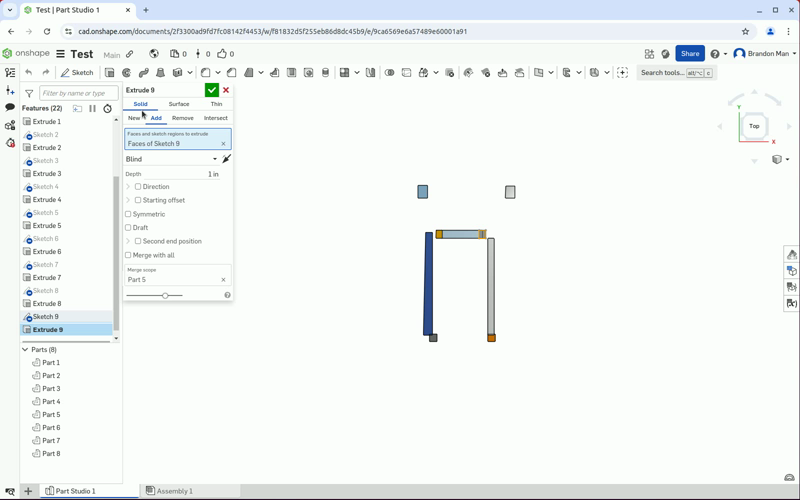
mouse_move(137, 120)
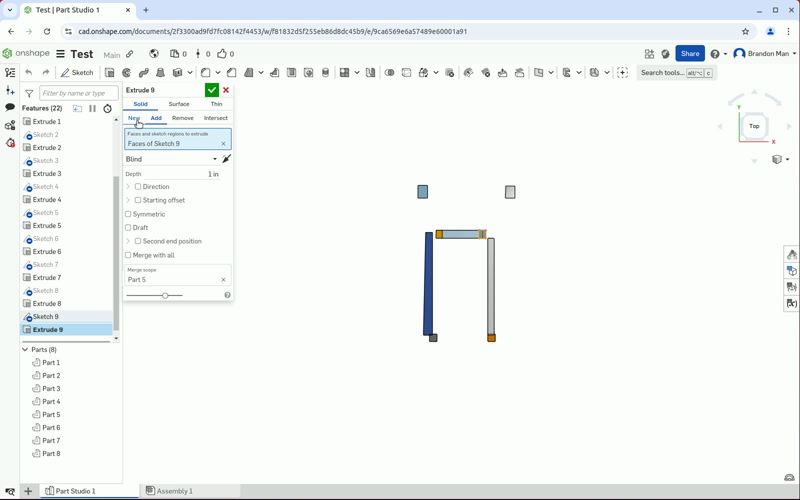
click(137, 120)
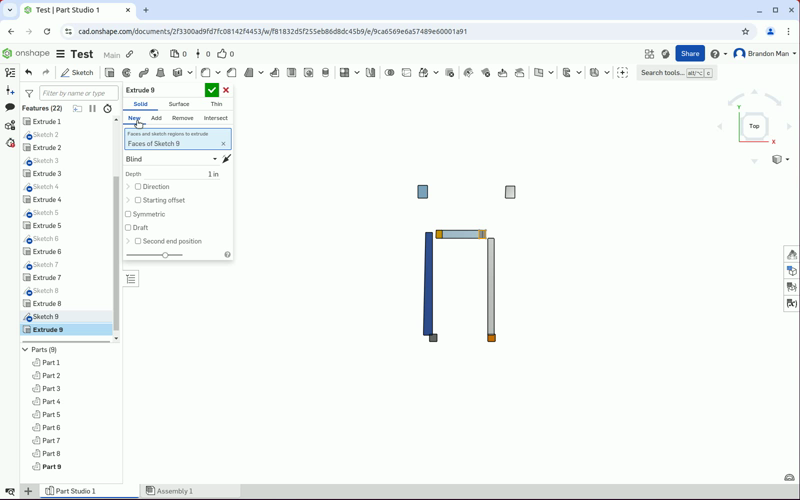
key(tab, 4)
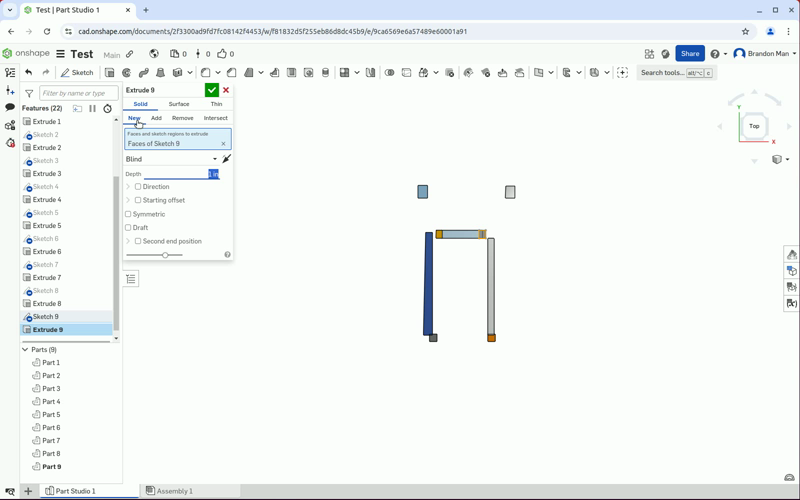
text(21.664)
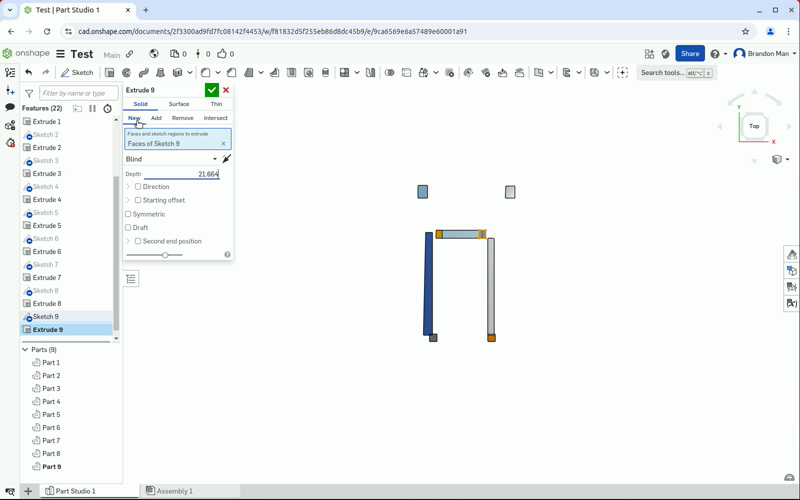
key(enter)
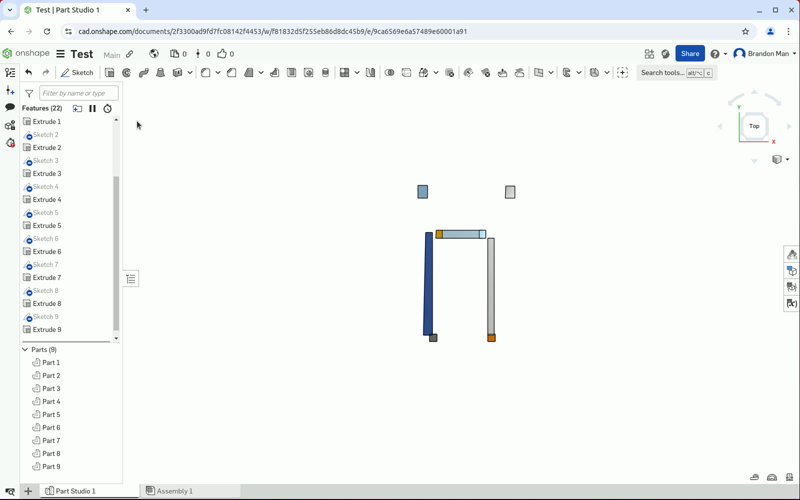
key(shift+h)
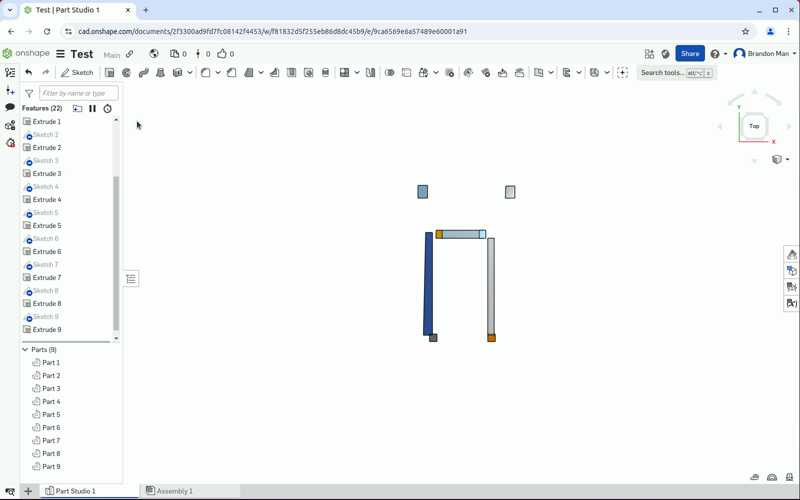
key(shift+h)
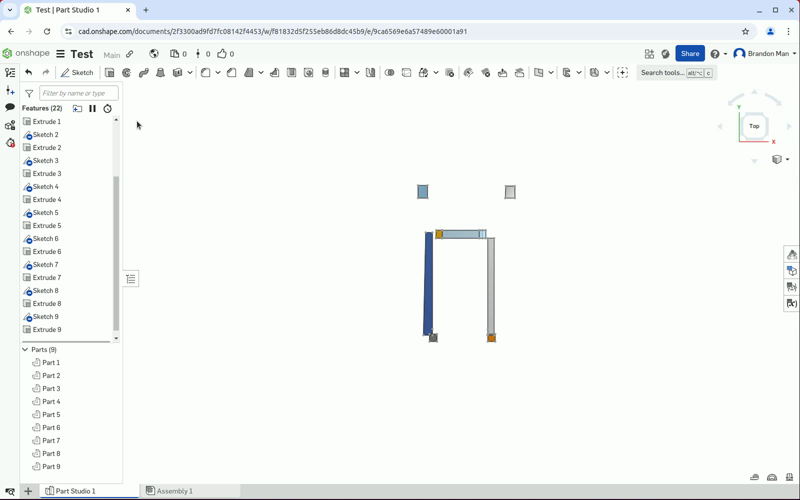
key(shift+7)
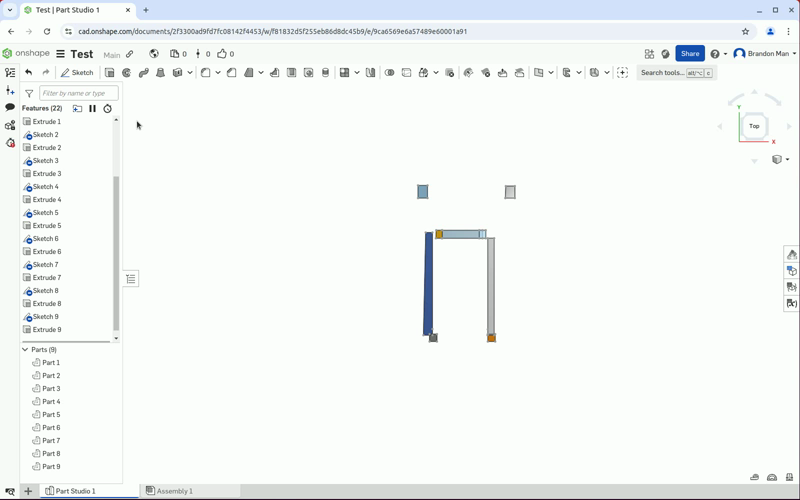
key(up, 3)
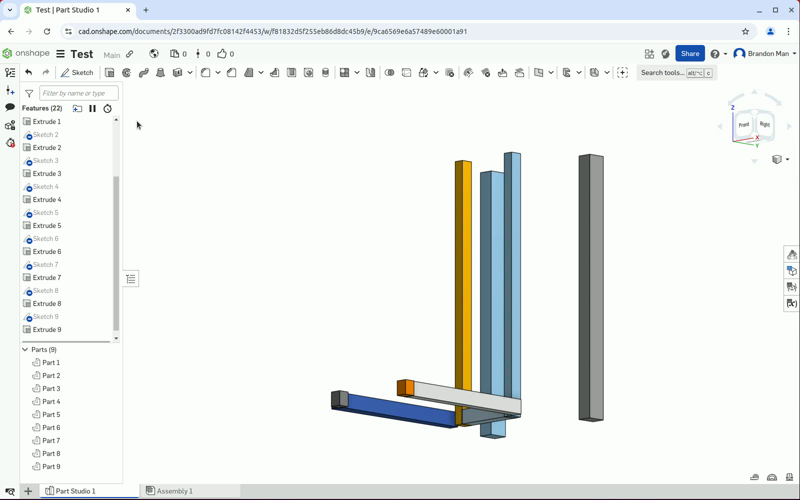
key(left, 3)
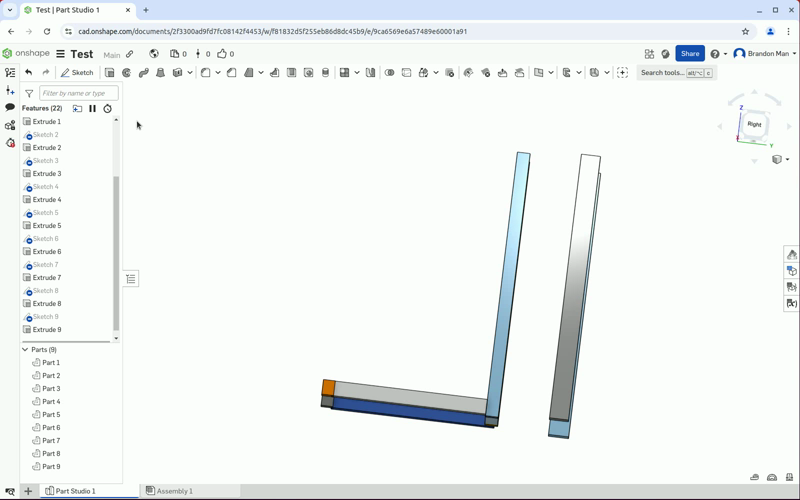
key(right, 3)
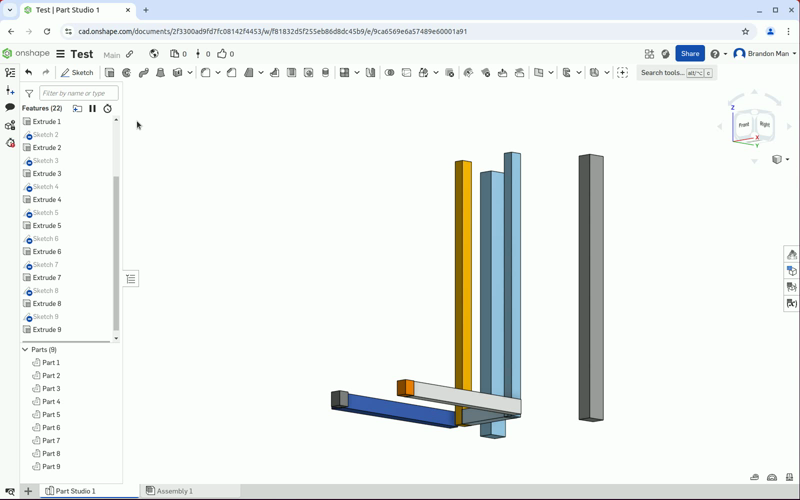
key(down, 3)
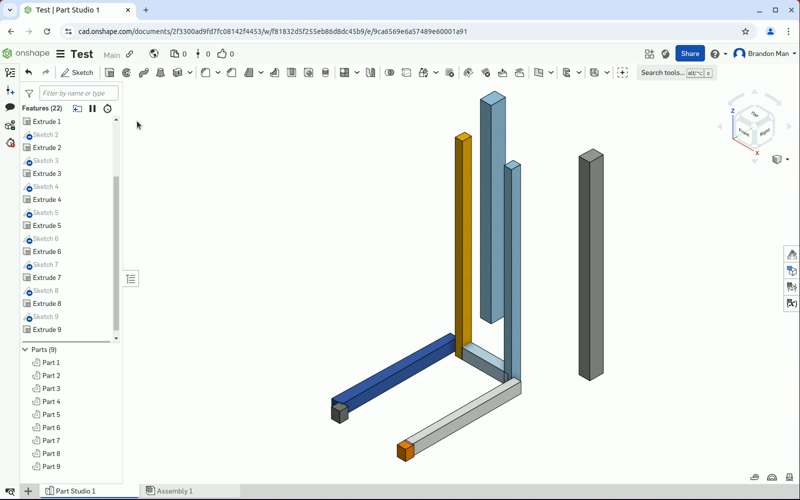
mouse_move(69, 111)
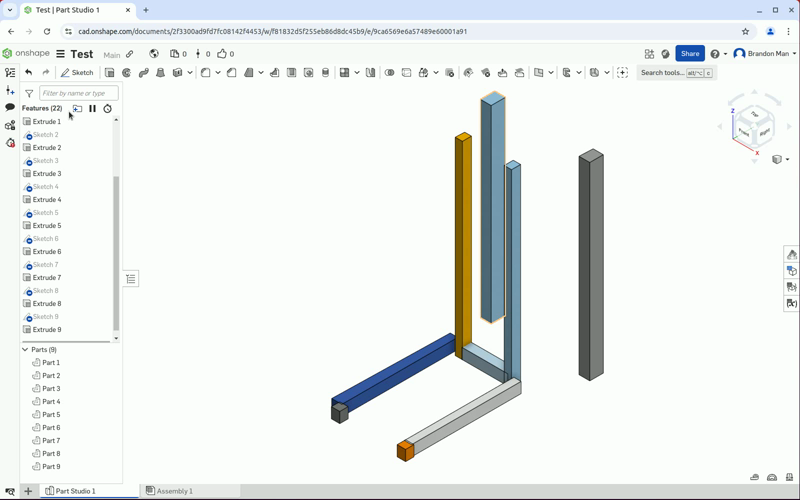
click(69, 111)